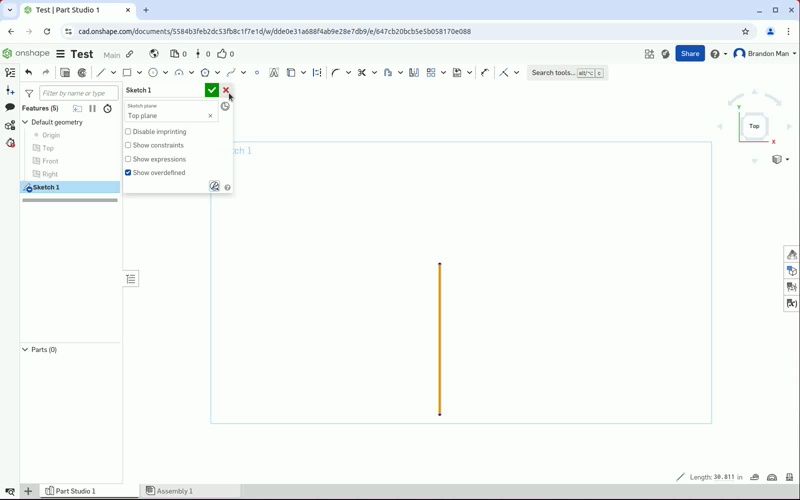
key(shift+h)
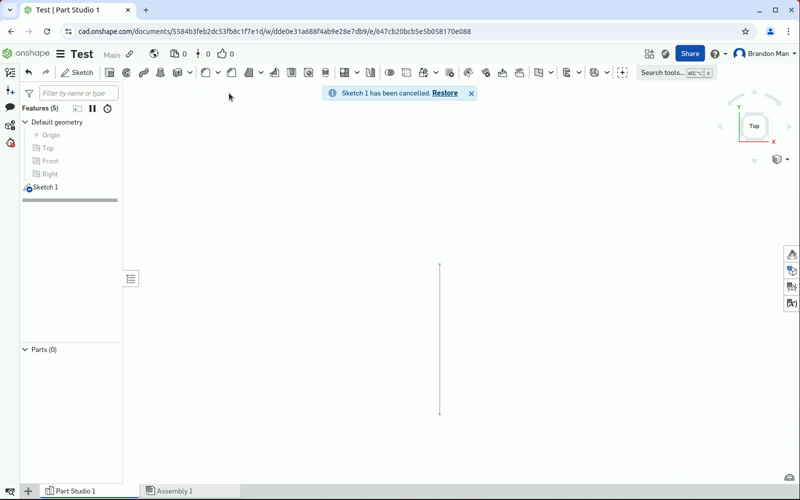
key(shift+s)
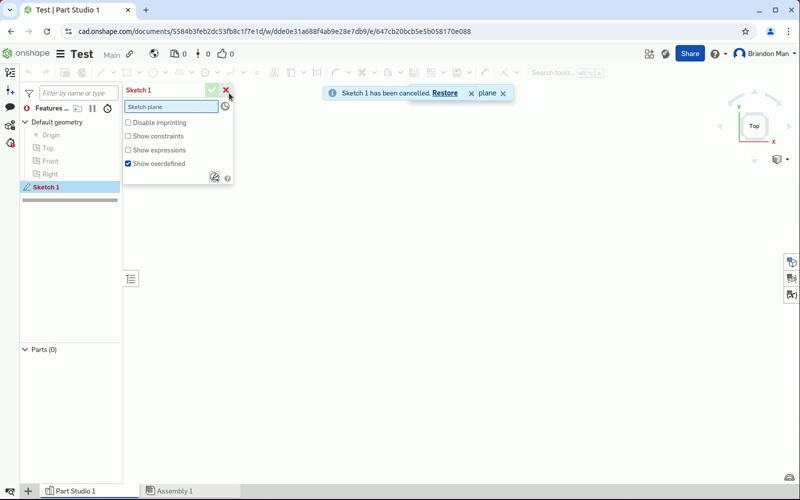
mouse_move(73, 150)
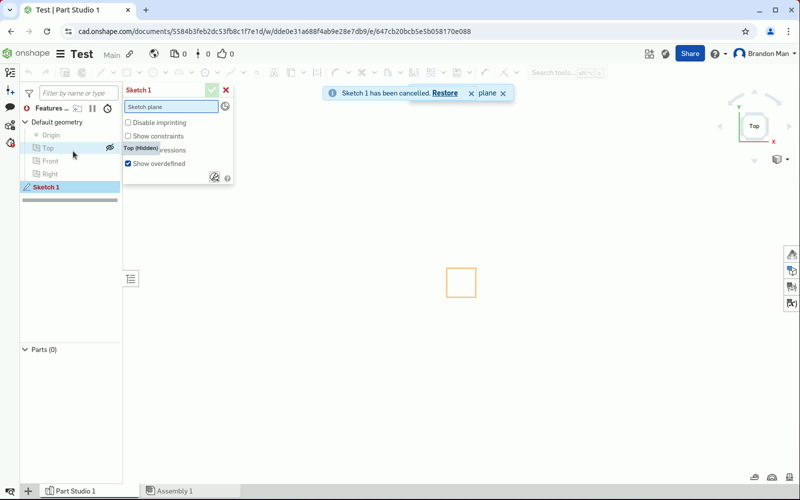
click(73, 150)
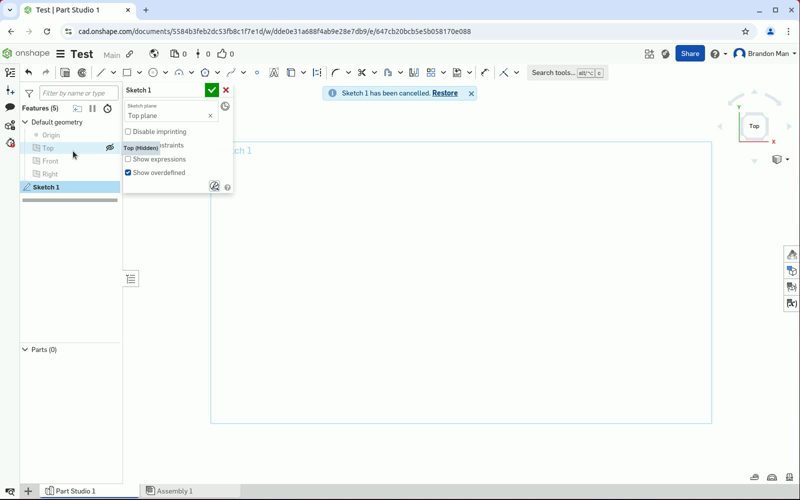
mouse_move(73, 352)
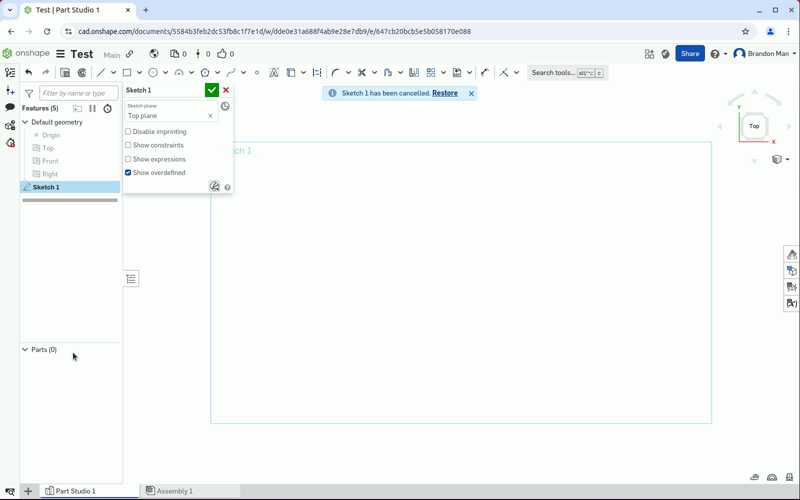
key(y)
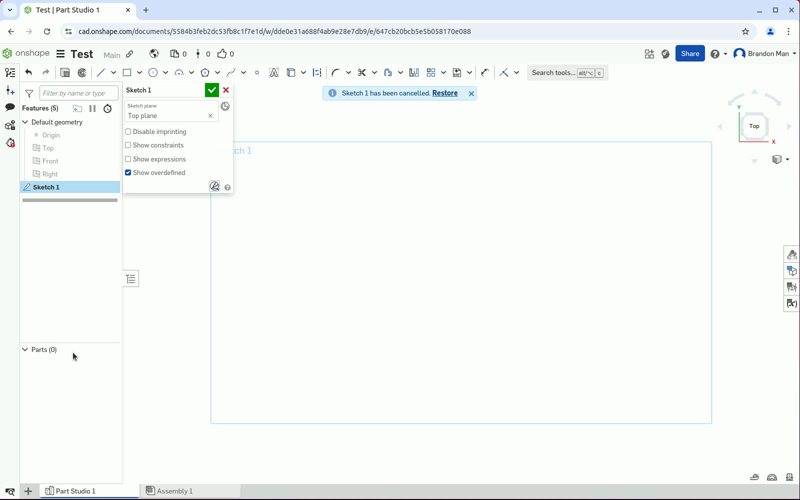
key(c)
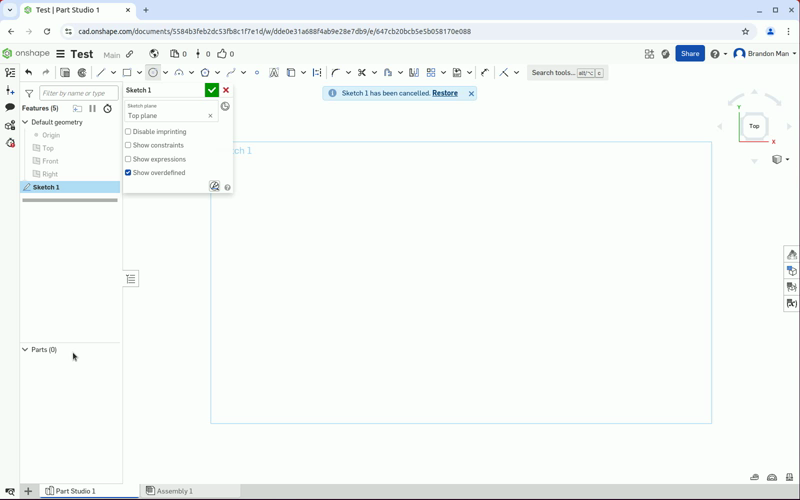
key_down(shift)
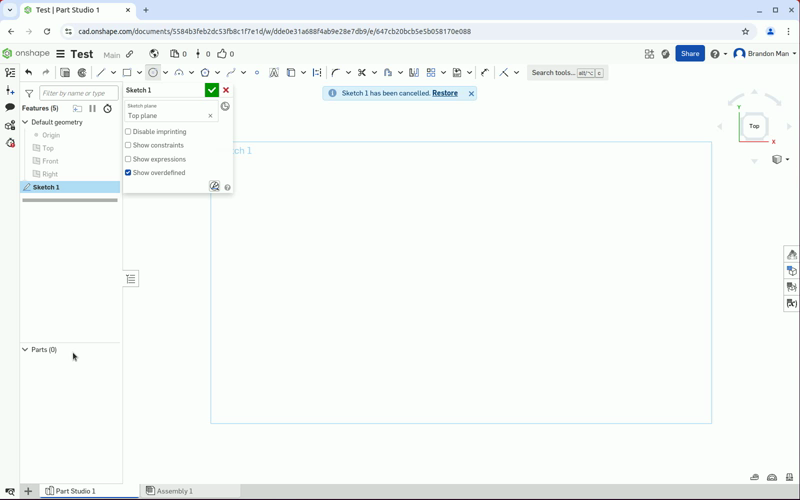
mouse_move(461, 282)
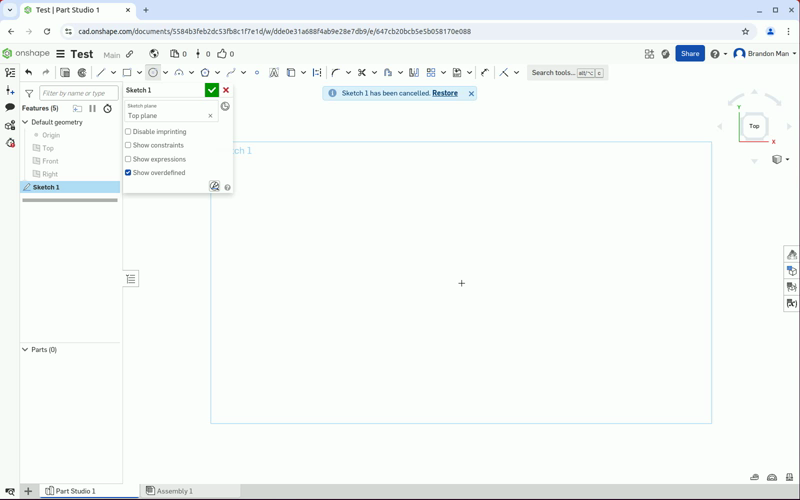
click(461, 282)
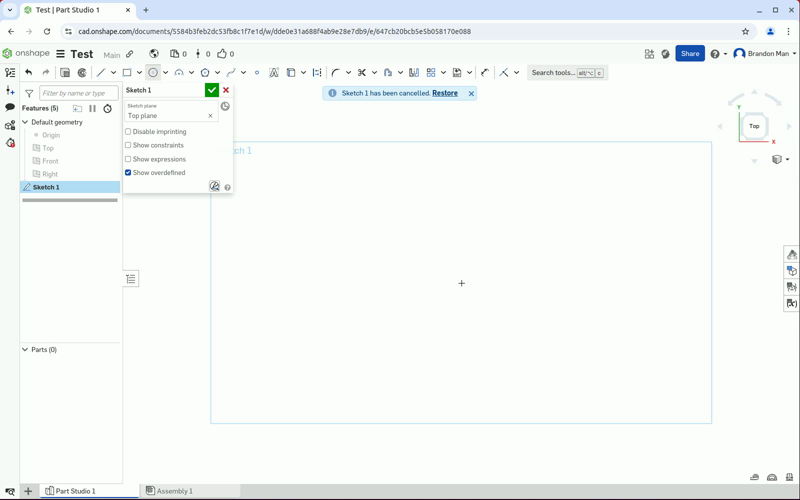
key_up(shift)
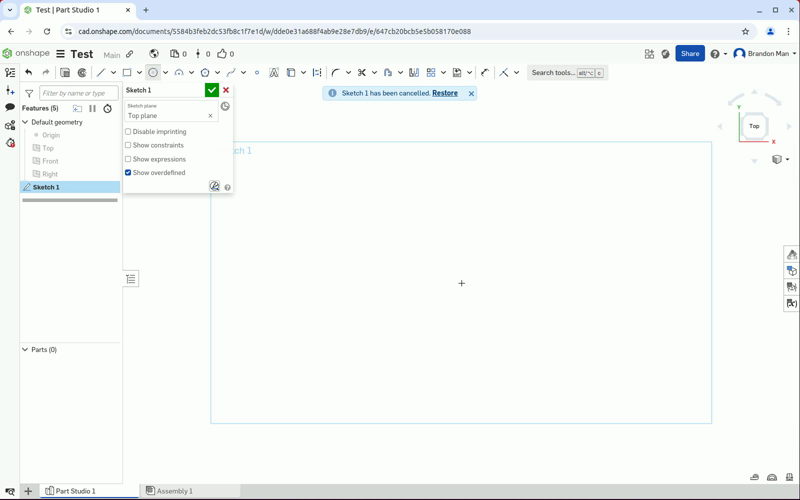
mouse_move(495, 282)
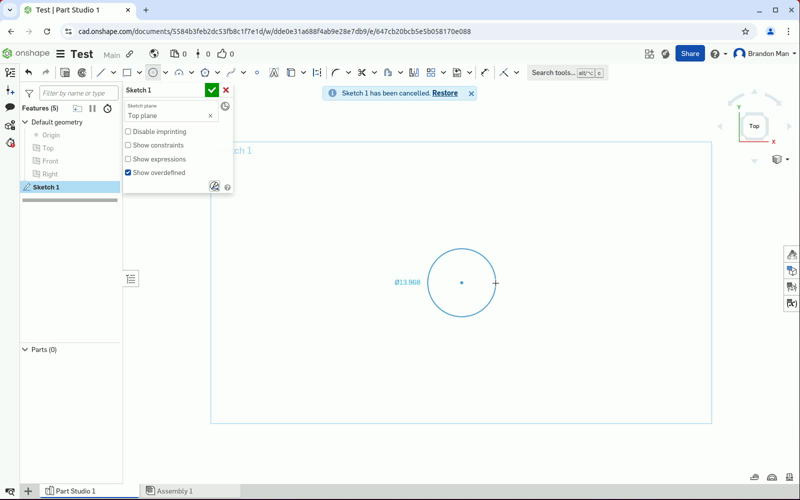
click(495, 282)
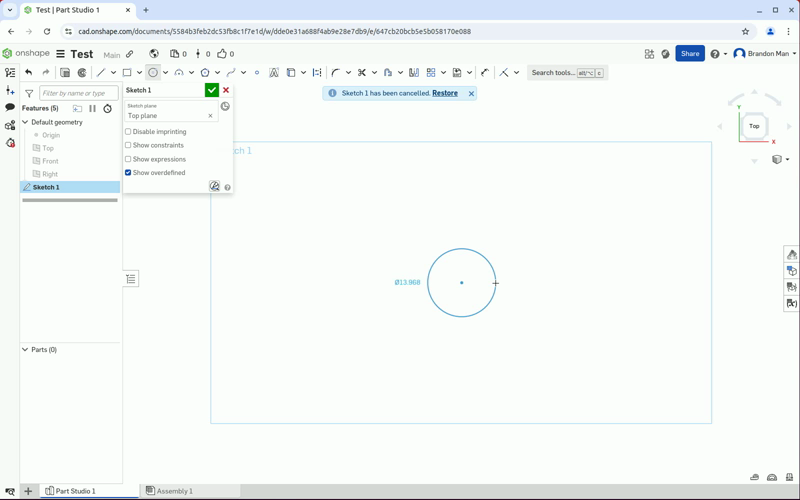
key(esc)
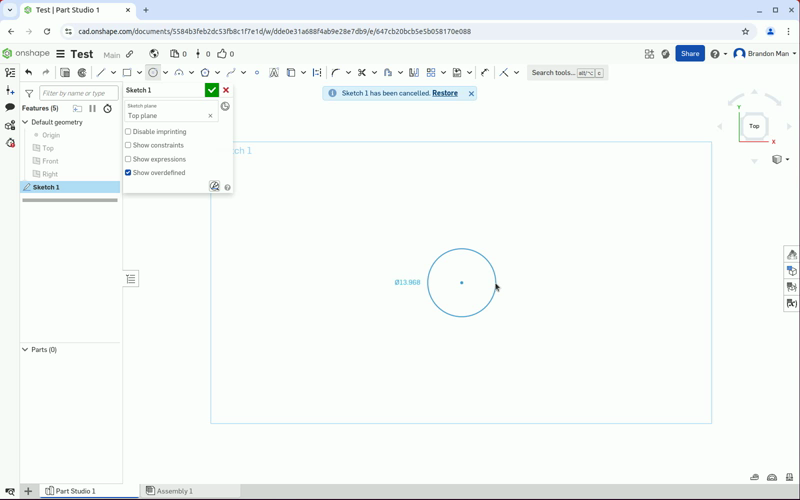
mouse_move(452, 264)
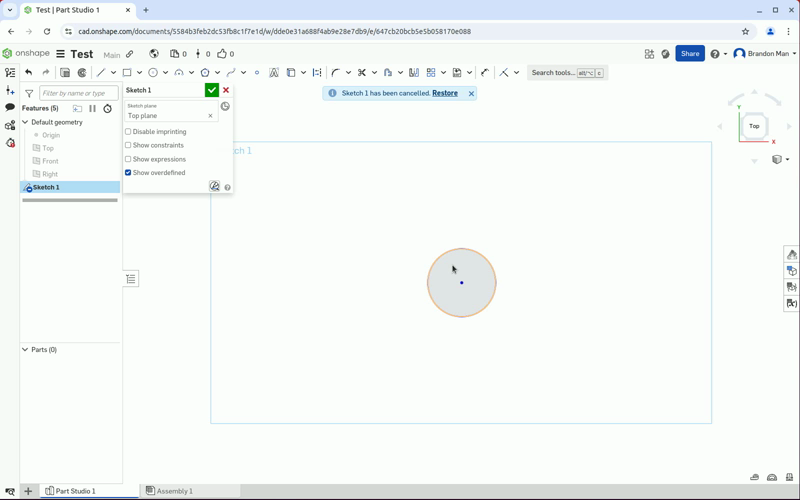
click(452, 264)
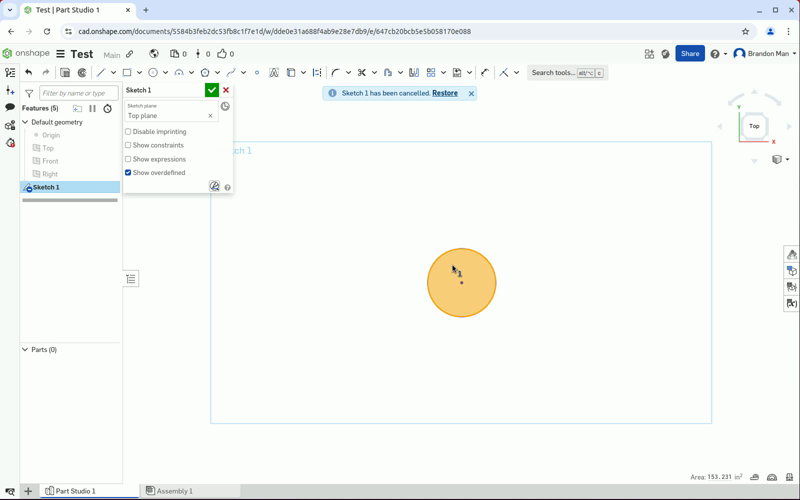
mouse_move(73, 352)
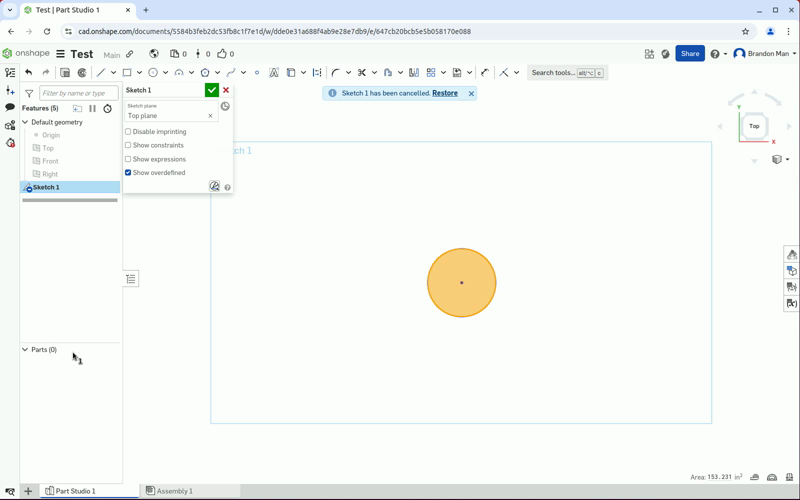
key(shift+y)
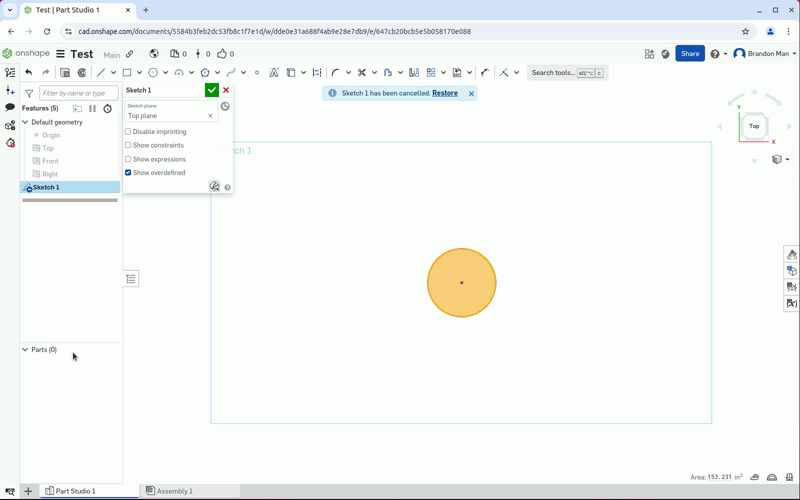
key(shift+e)
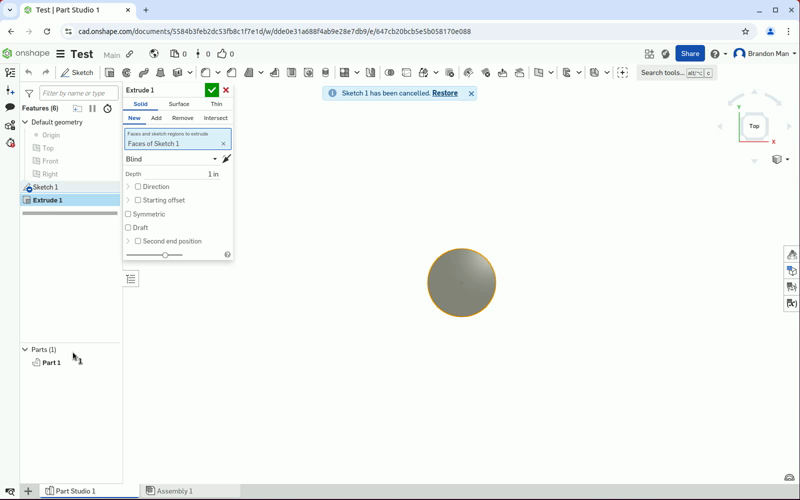
mouse_move(143, 106)
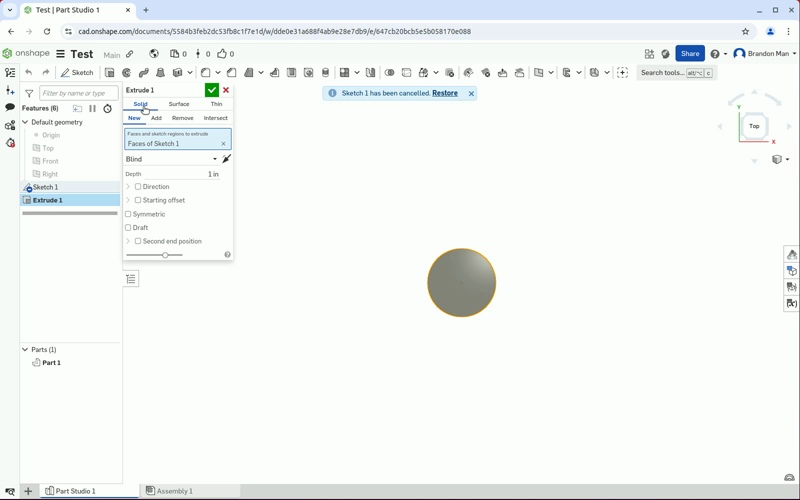
click(143, 106)
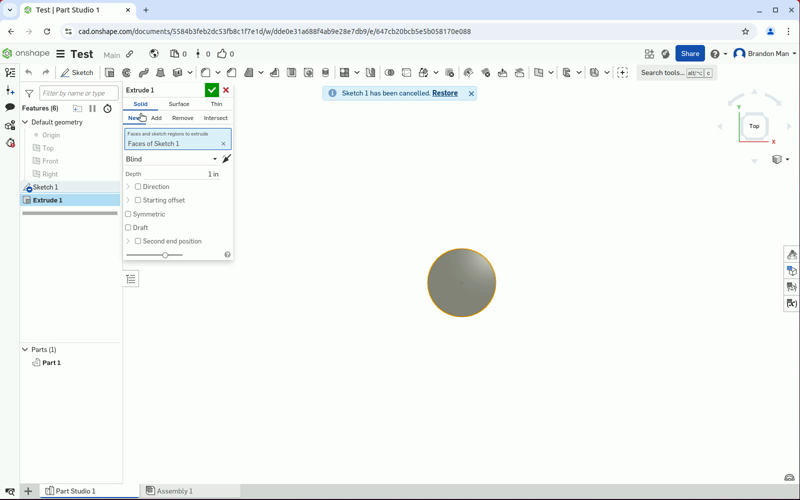
mouse_move(137, 120)
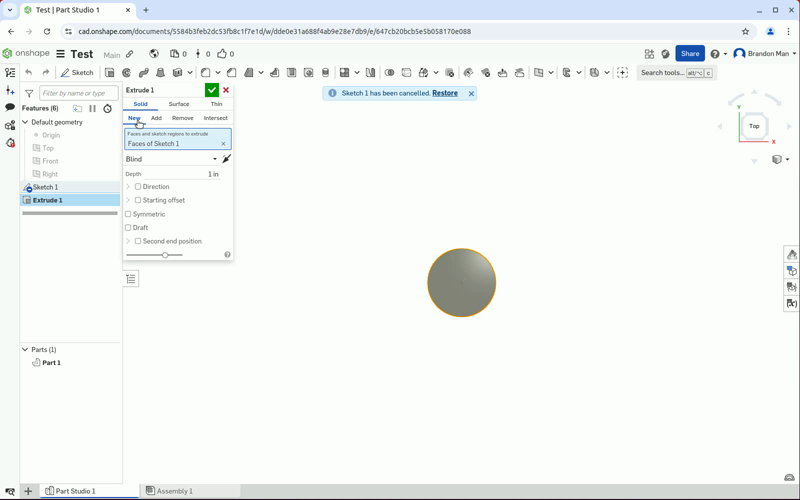
click(137, 120)
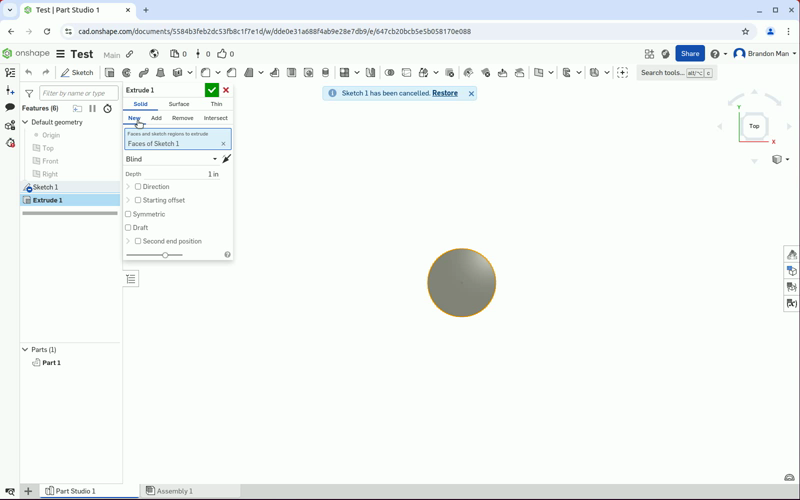
key(tab, 4)
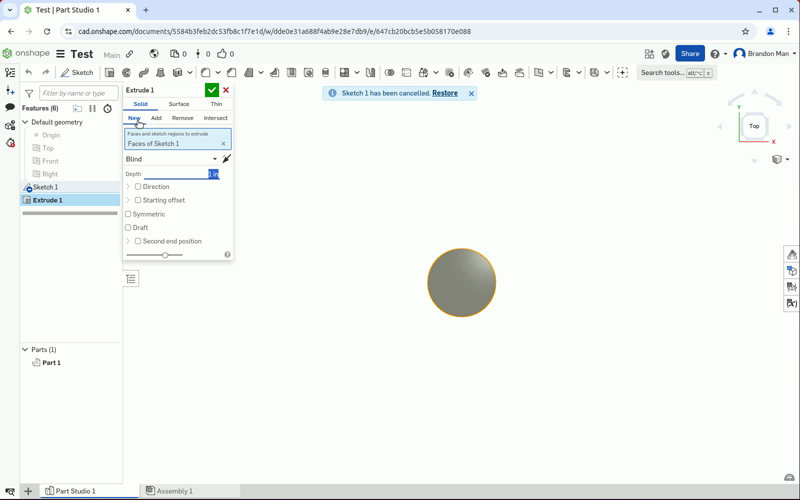
text(1.204)
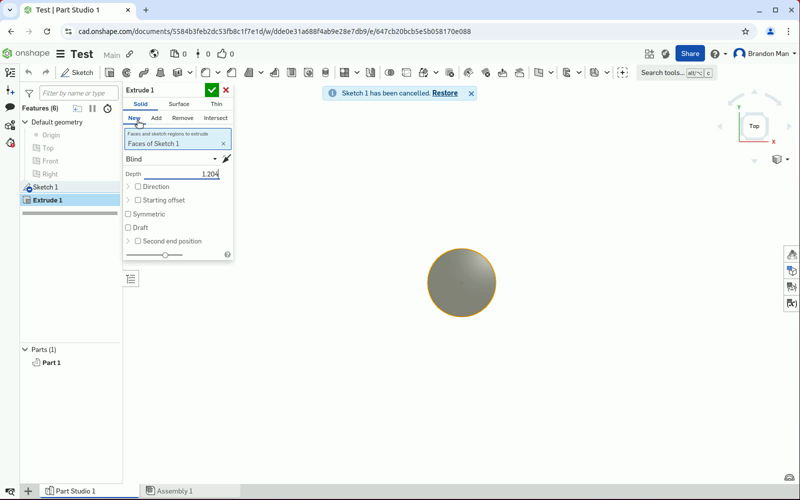
key(enter)
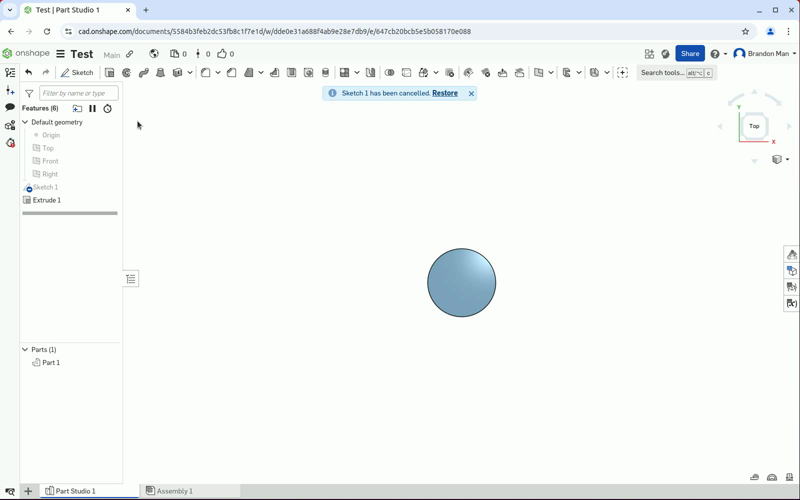
key(shift+h)
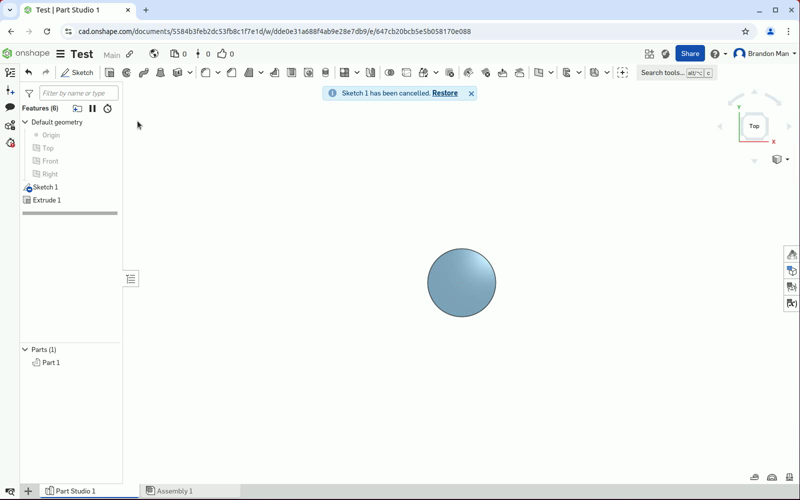
key(shift+h)
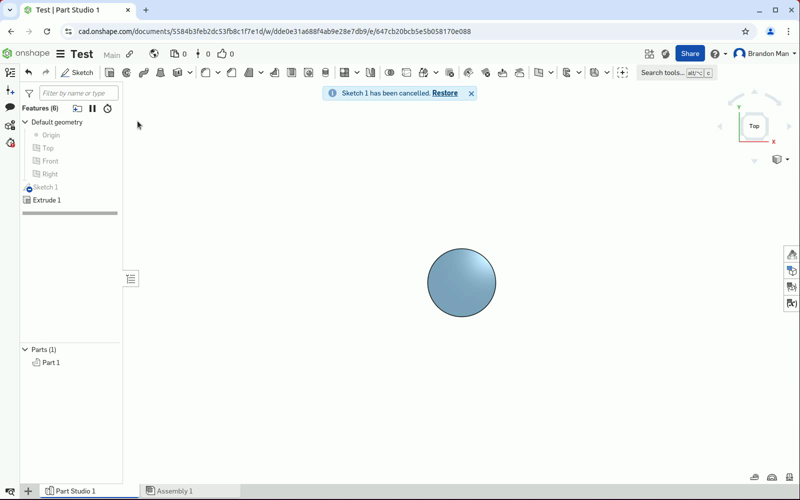
mouse_move(73, 189)
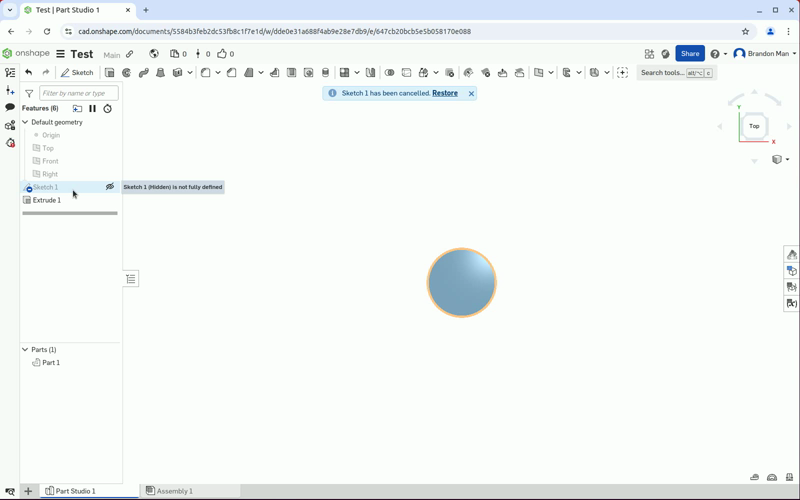
click(73, 189)
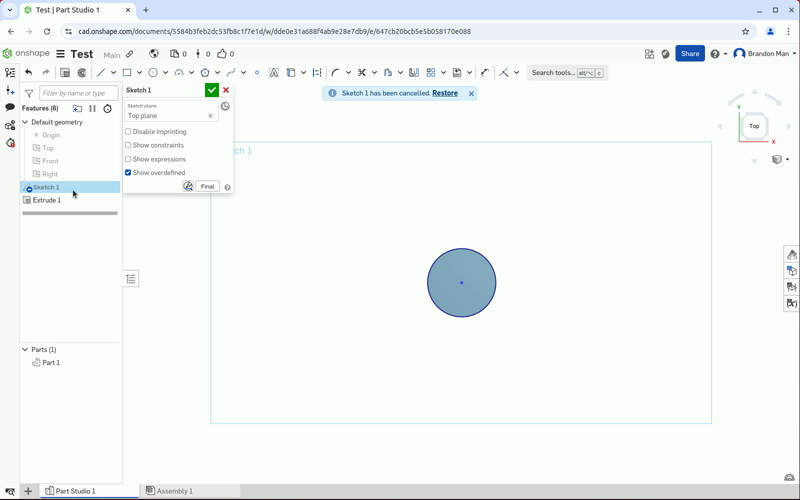
mouse_move(229, 92)
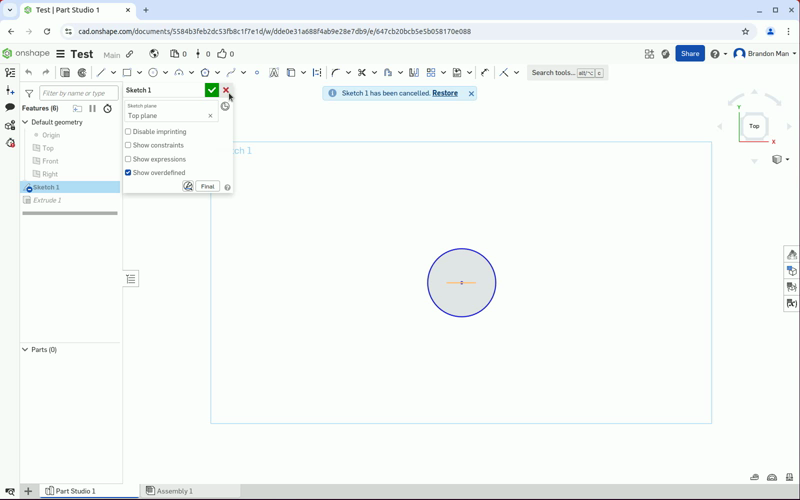
click(229, 92)
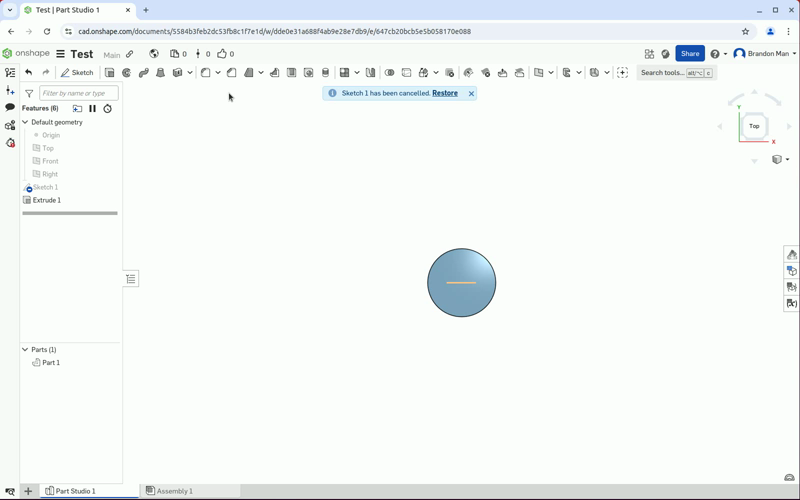
mouse_move(73, 352)
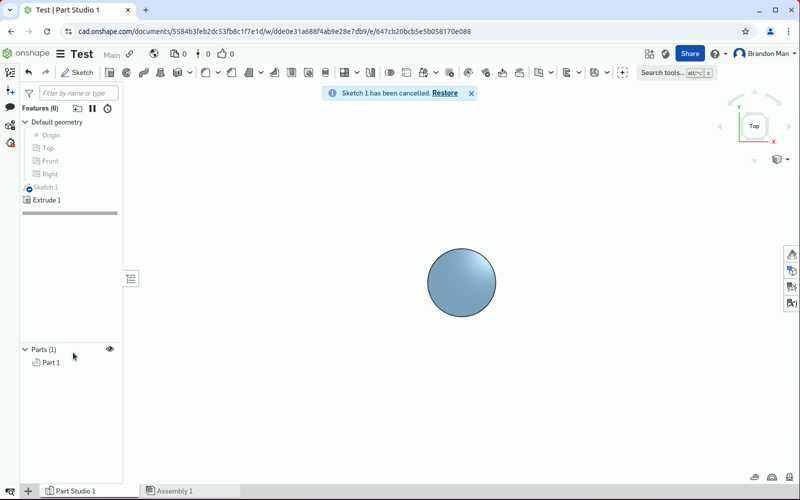
key(y)
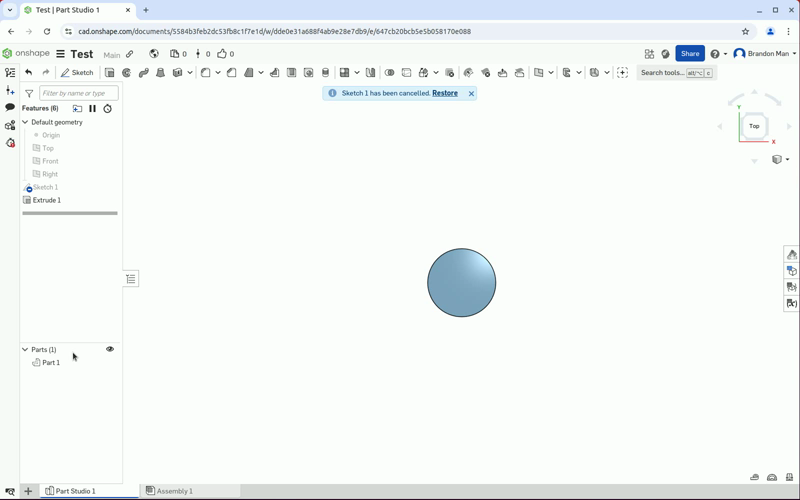
key(shift+p)
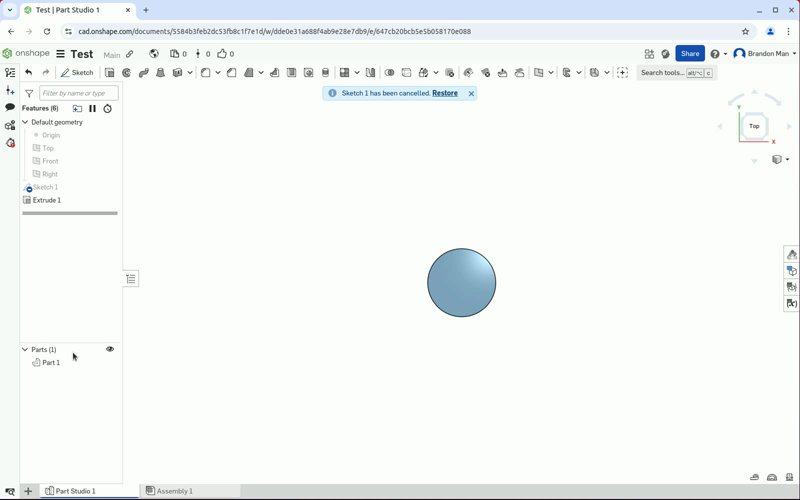
key(space)
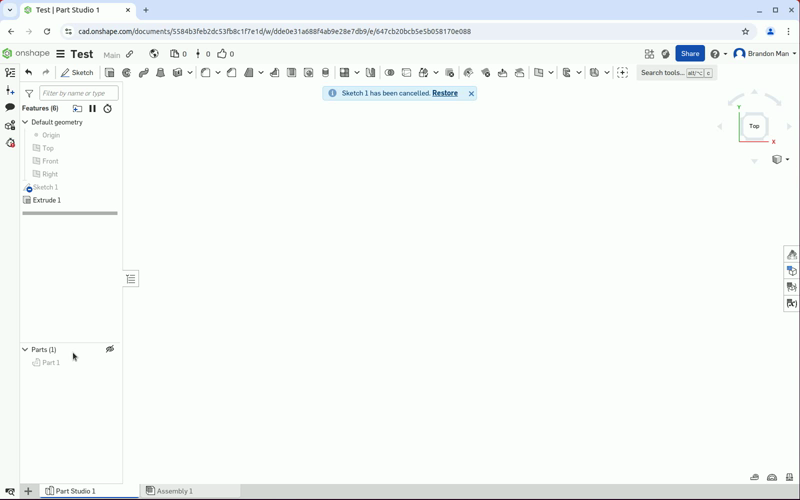
key_down(shift)
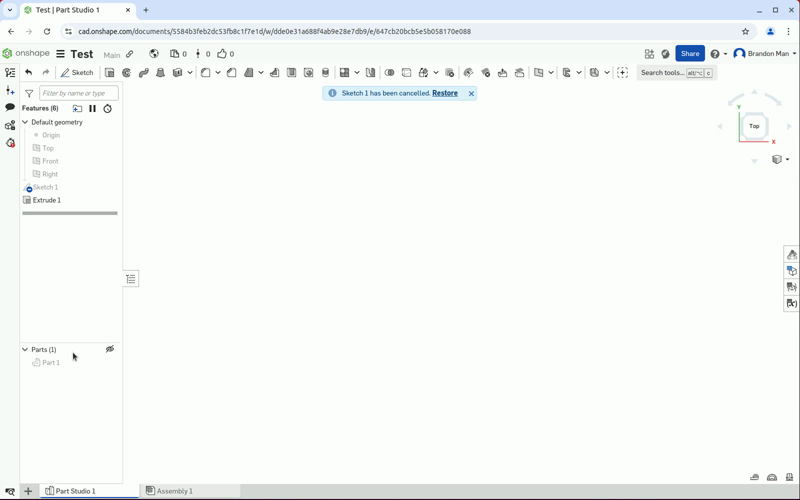
key(up)
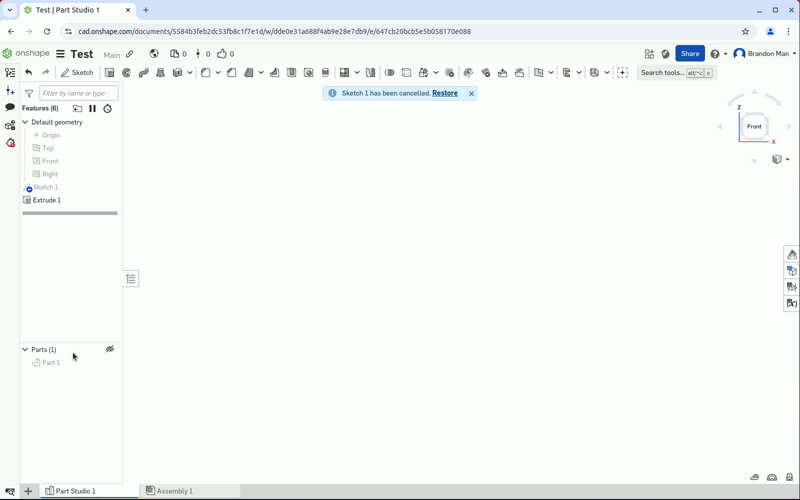
key_up(shift)
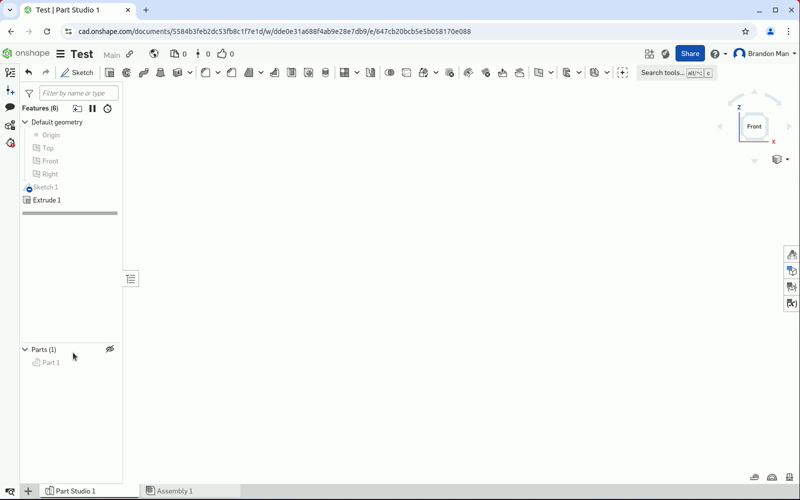
mouse_move(73, 352)
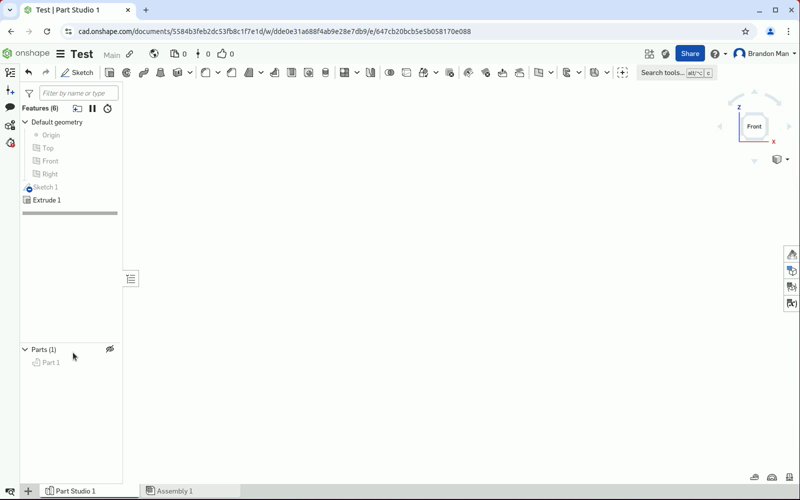
key(shift+y)
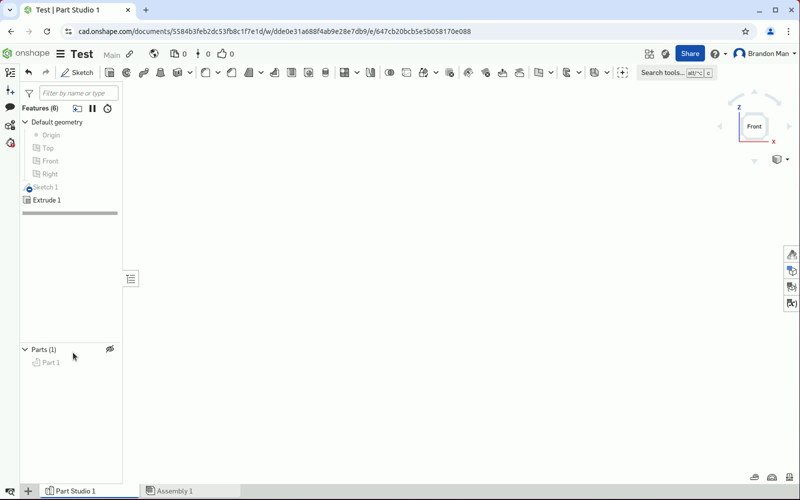
key(shift+s)
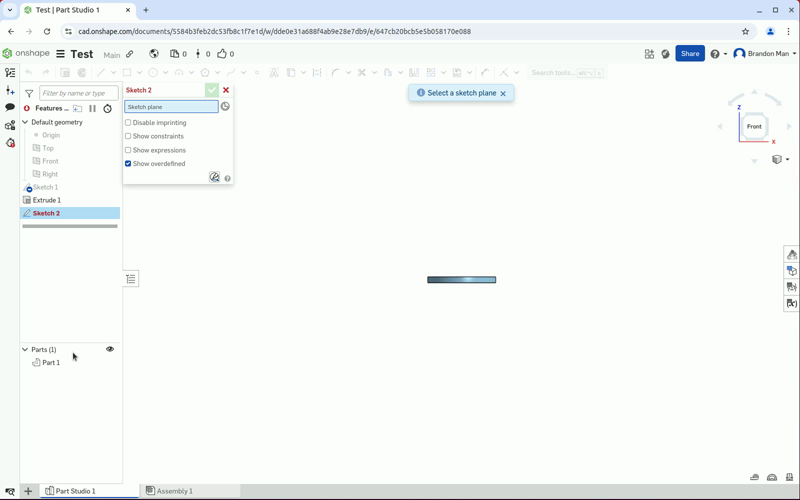
mouse_move(73, 163)
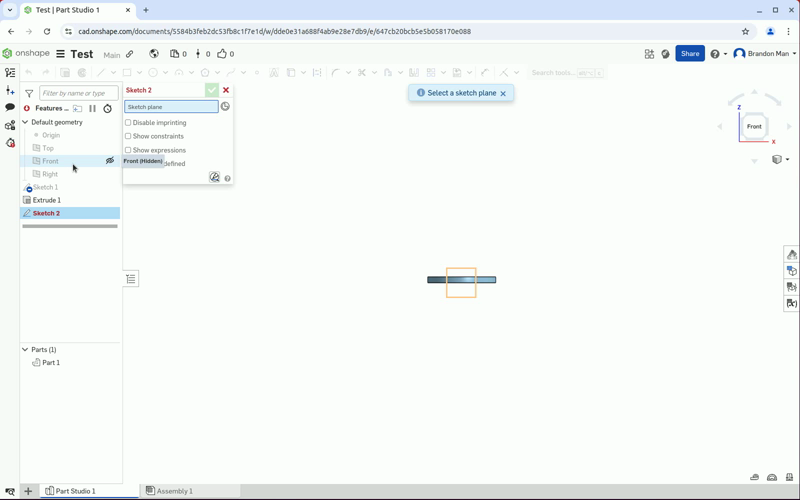
click(73, 163)
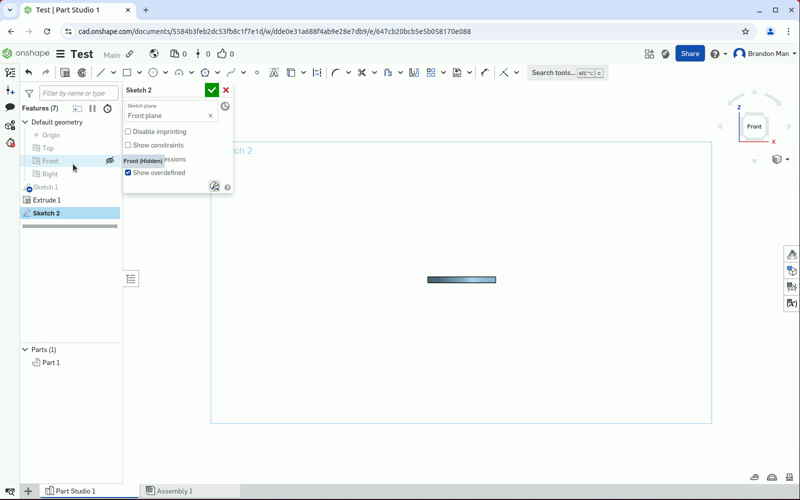
mouse_move(73, 352)
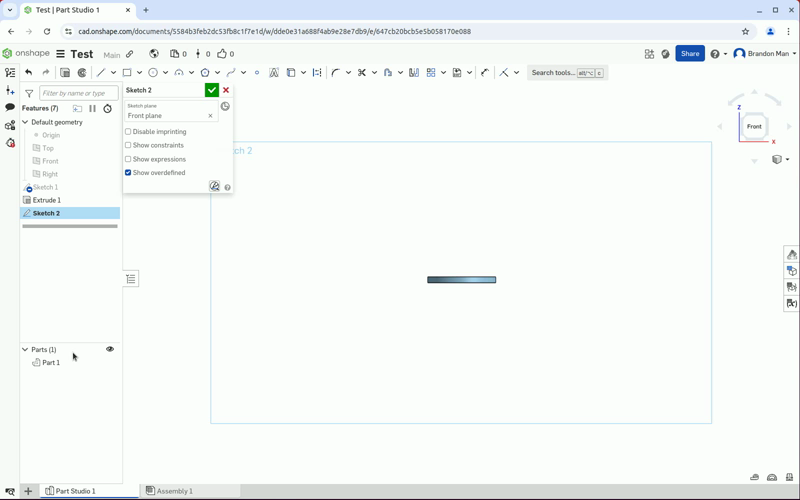
key(y)
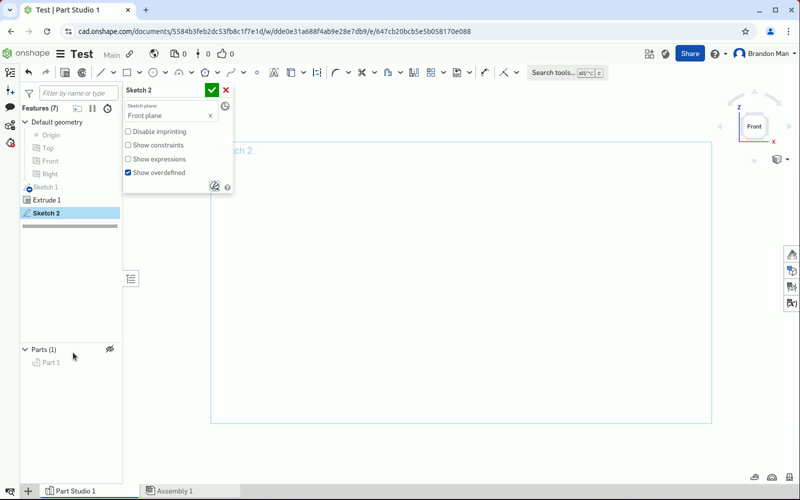
key(l)
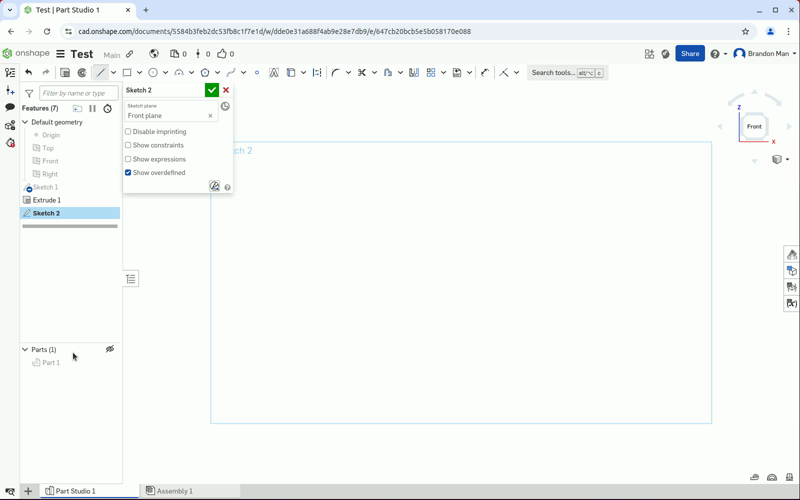
key_down(shift)
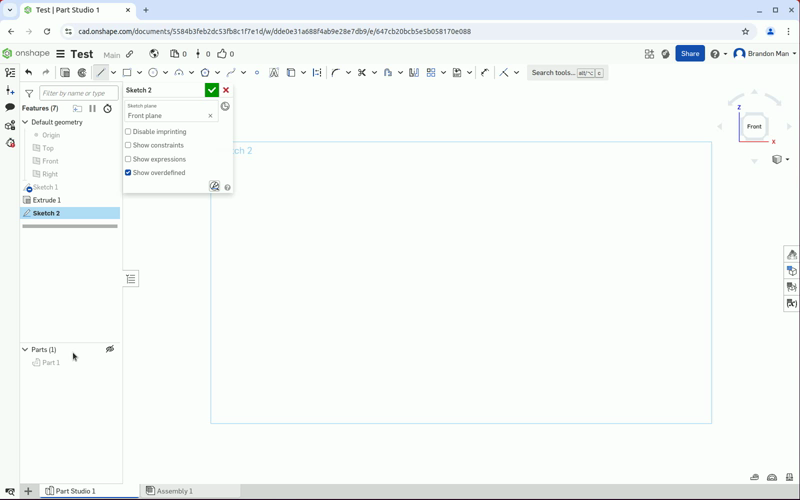
mouse_move(409, 180)
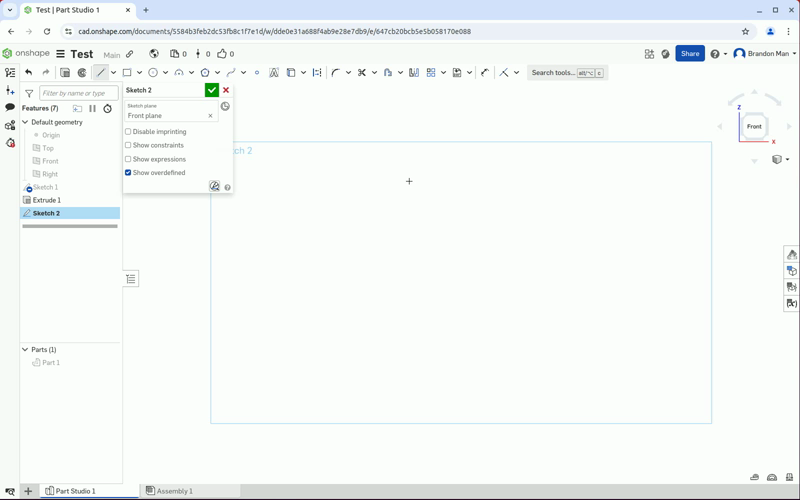
click(409, 180)
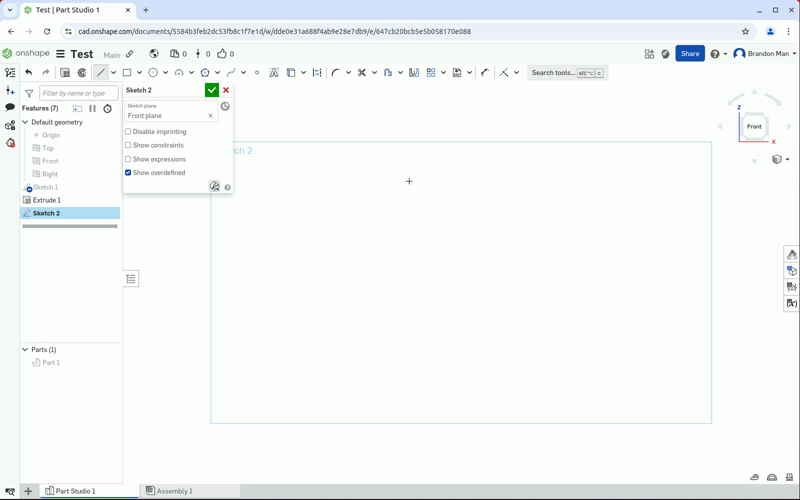
key_up(shift)
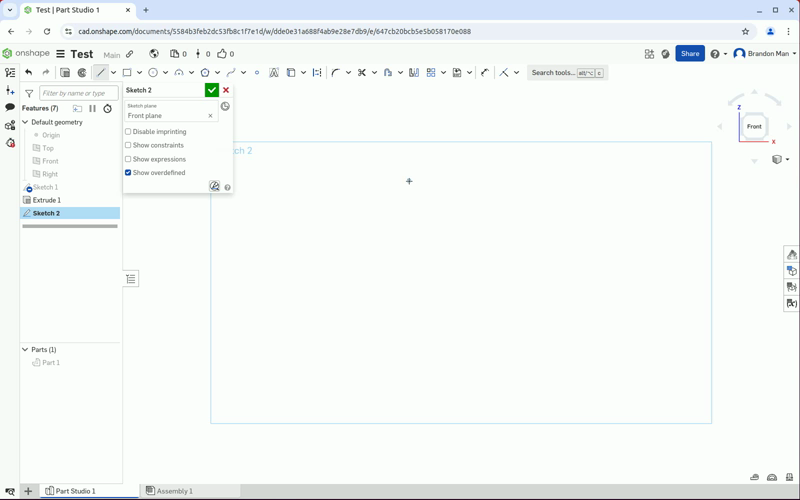
key_down(shift)
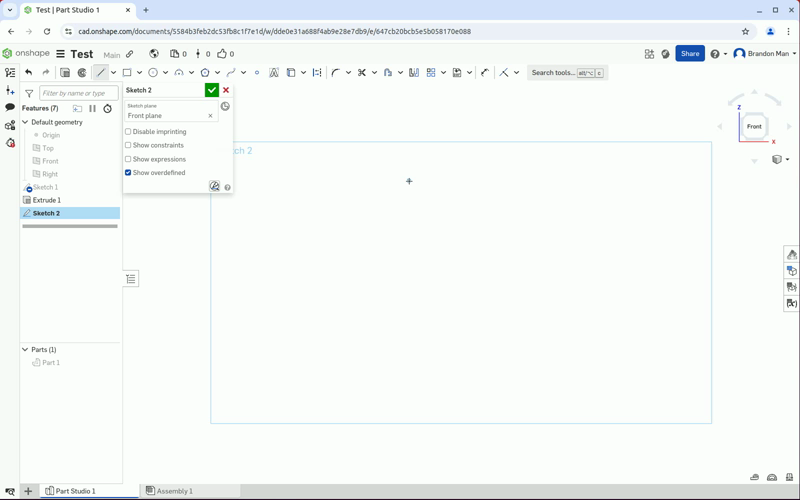
mouse_move(439, 180)
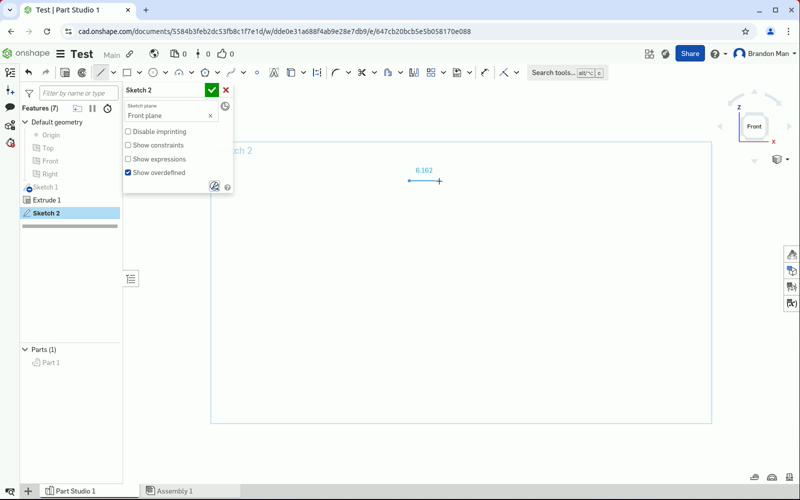
mouse_move(414, 180)
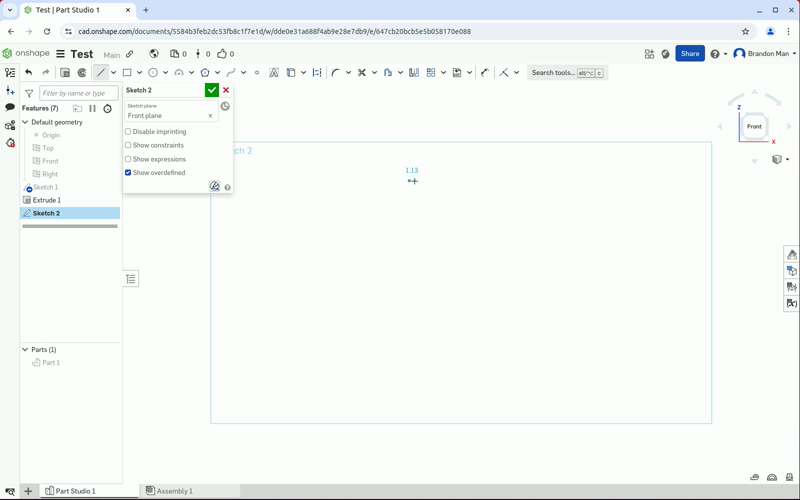
scroll(6)
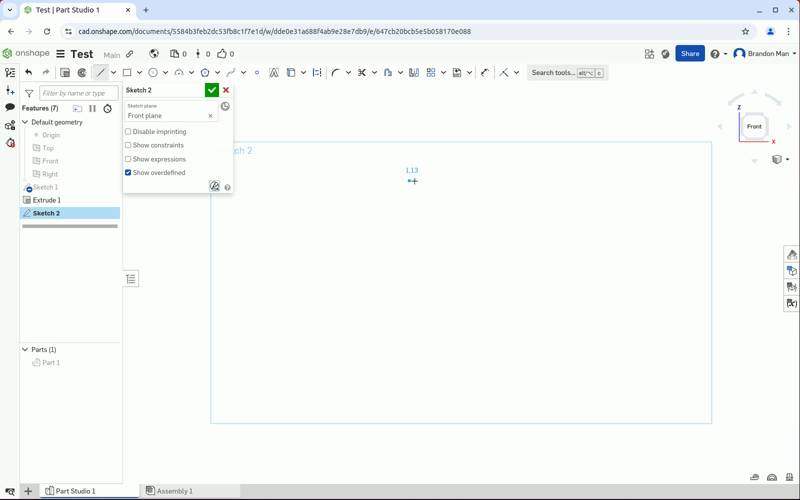
scroll(6)
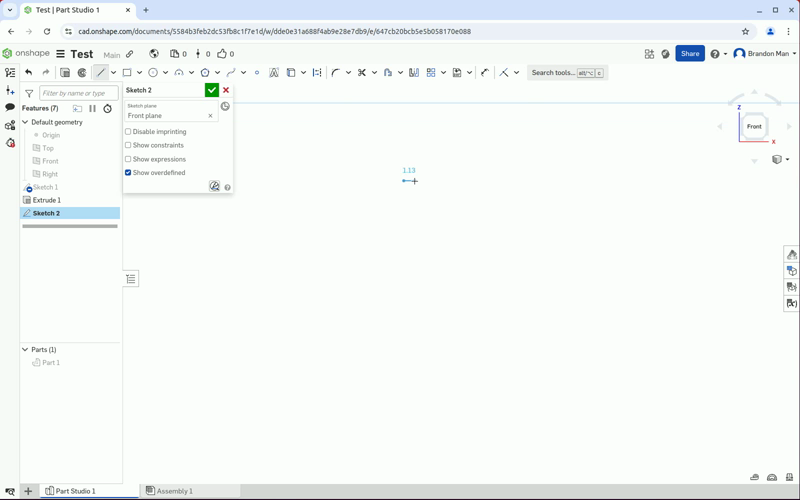
scroll(6)
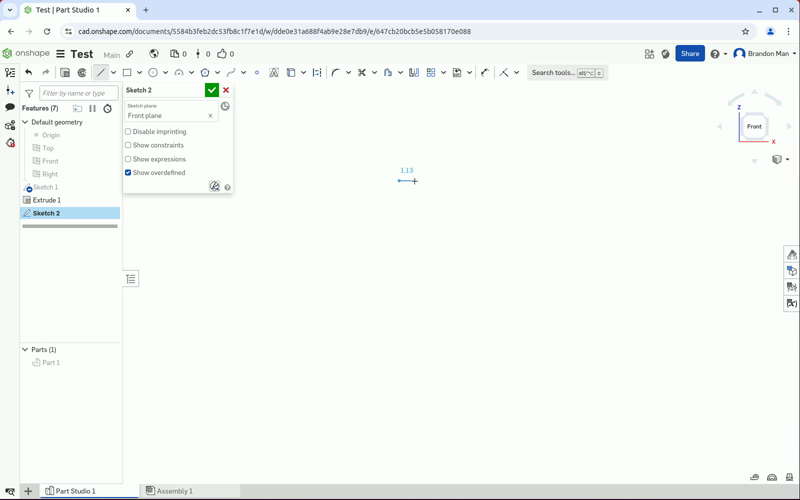
scroll(6)
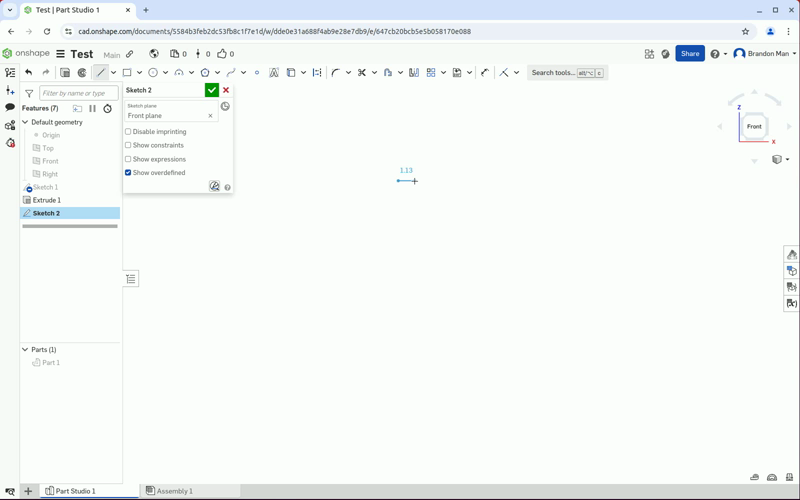
scroll(6)
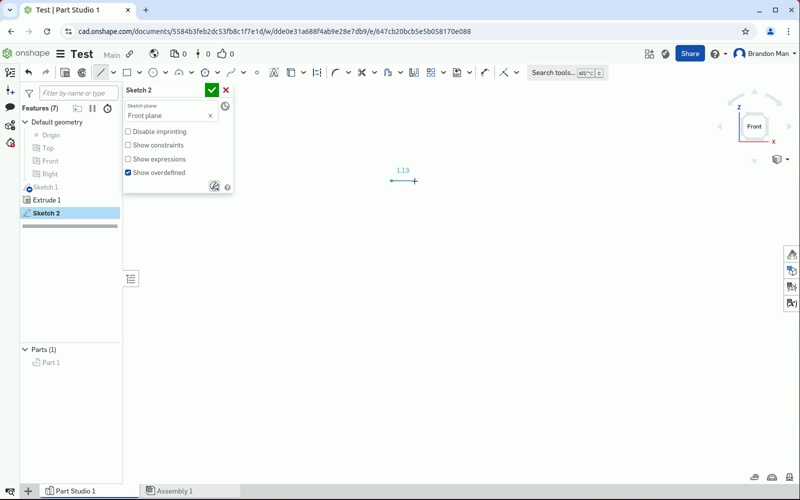
scroll(6)
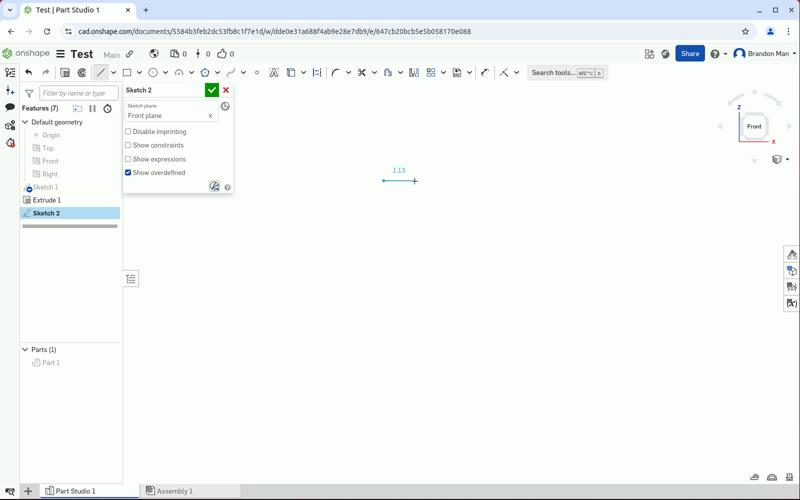
scroll(6)
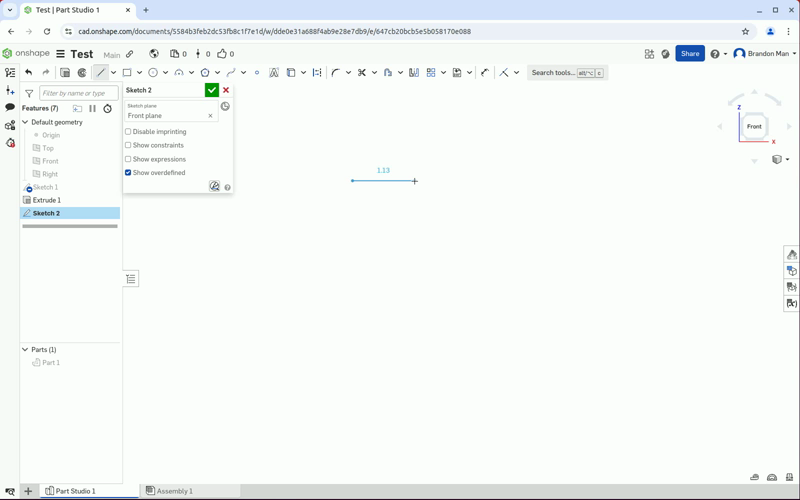
click(414, 180)
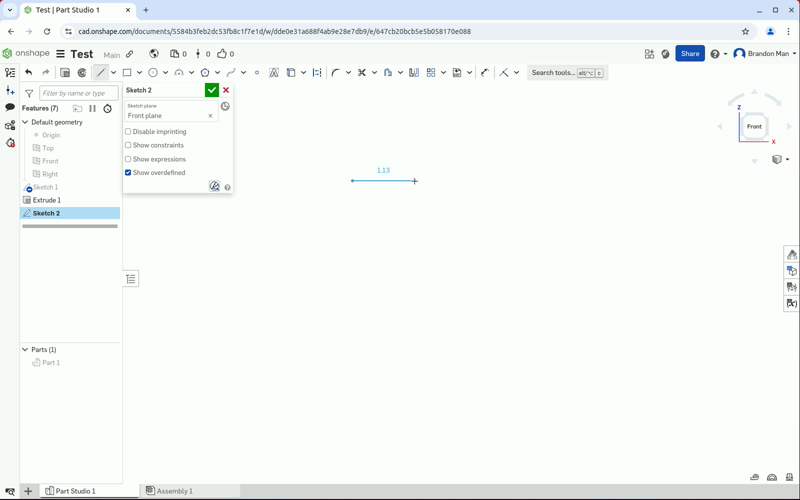
scroll(-6)
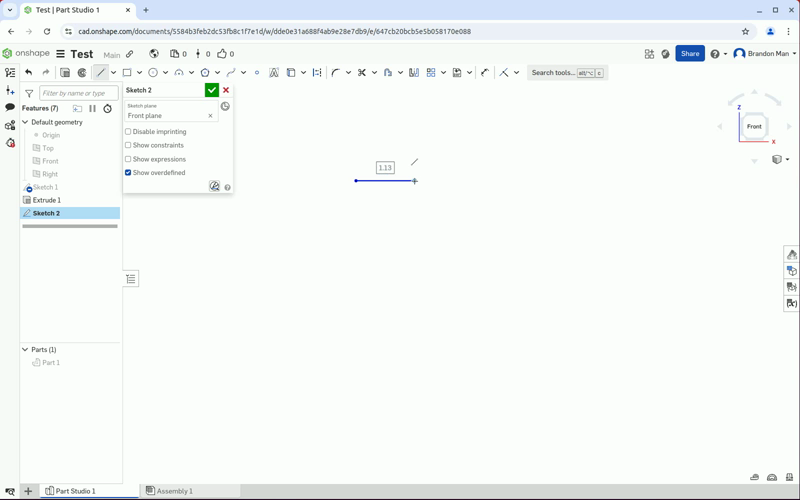
scroll(-6)
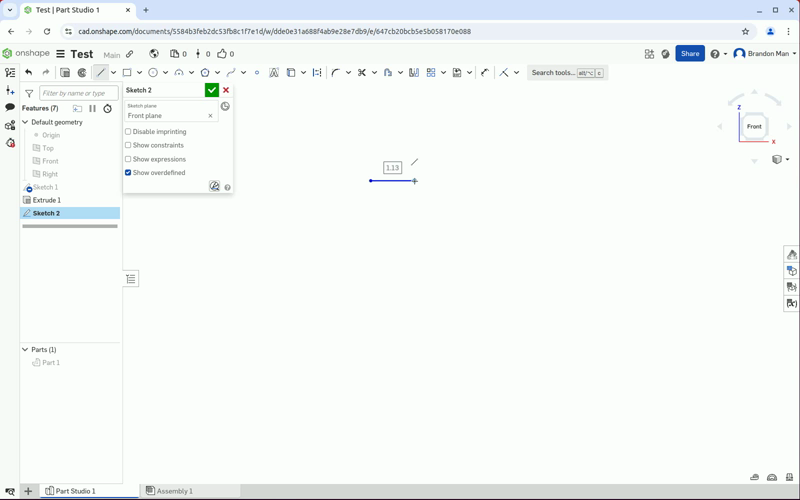
scroll(-6)
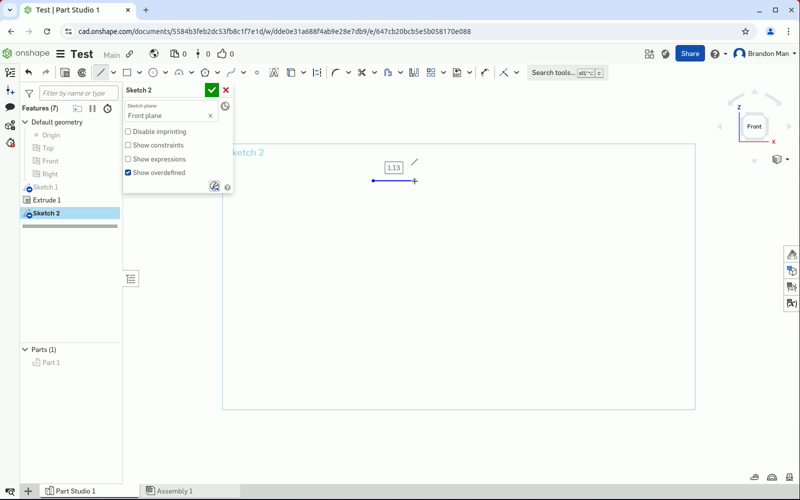
scroll(-6)
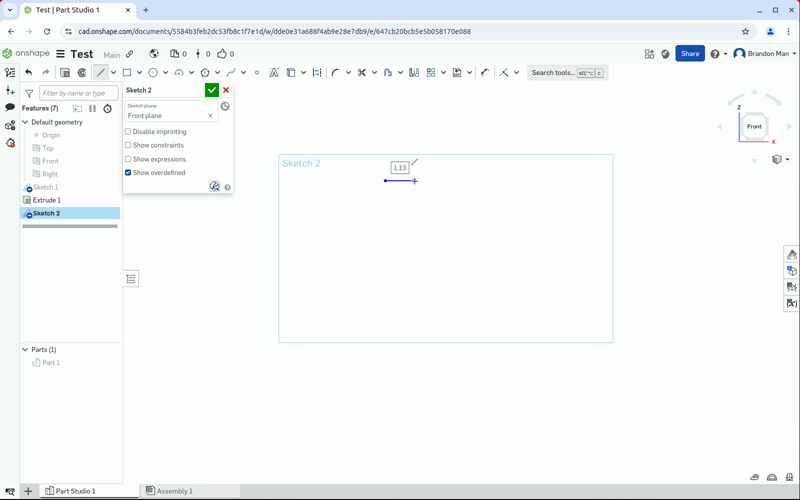
scroll(-6)
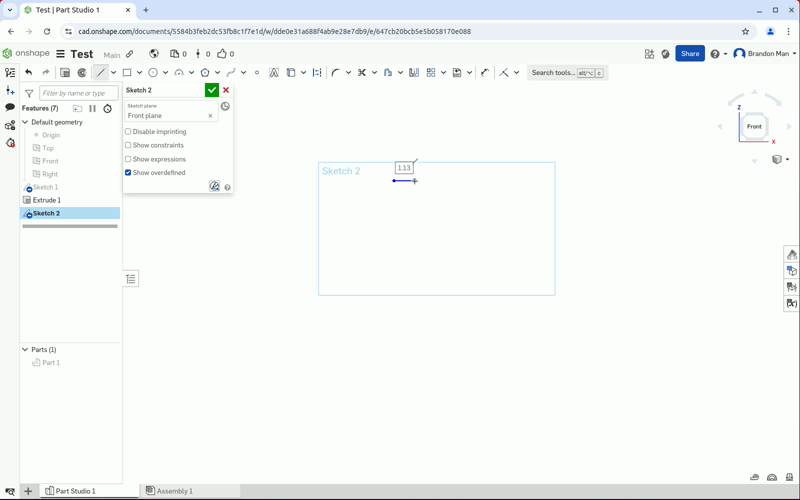
scroll(-6)
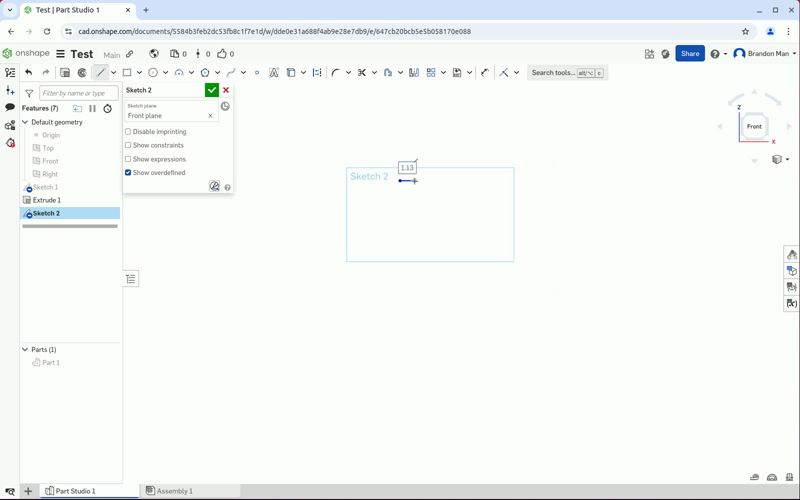
scroll(-6)
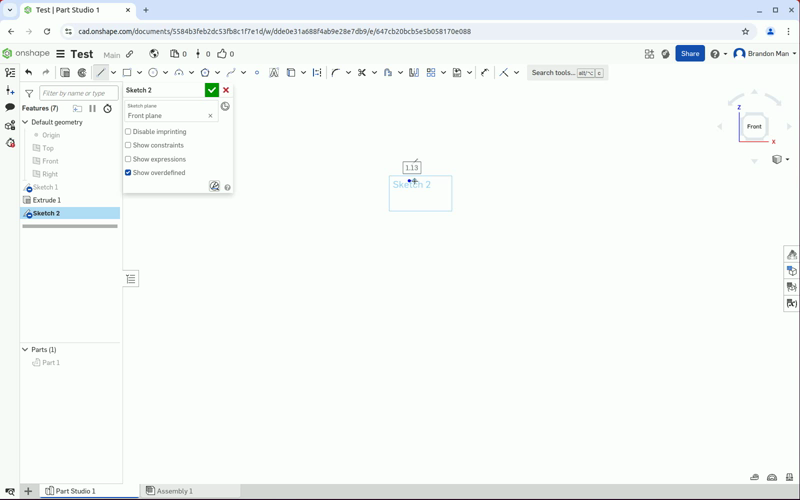
key_up(shift)
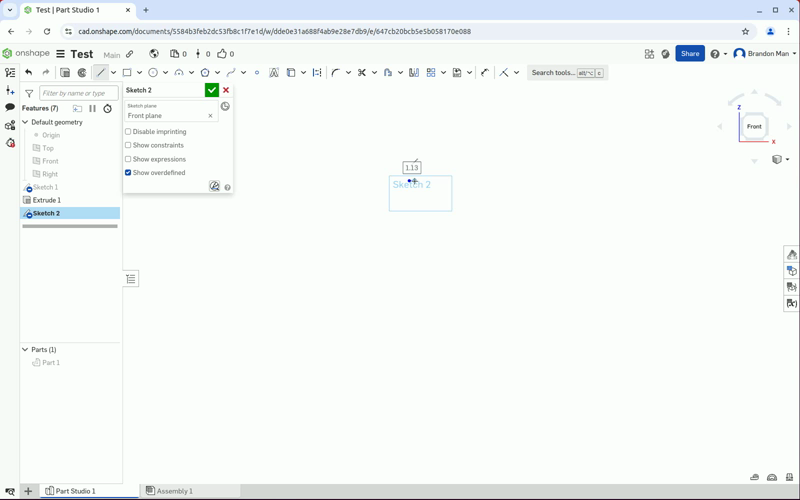
key_down(shift)
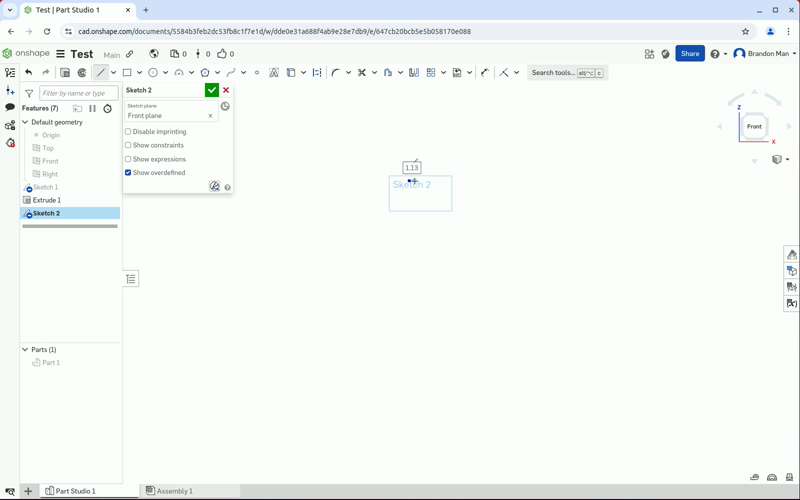
mouse_move(444, 180)
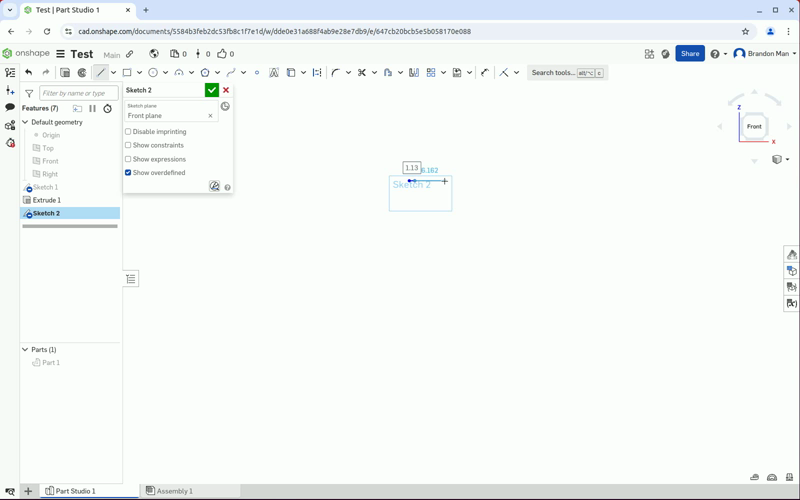
mouse_move(460, 180)
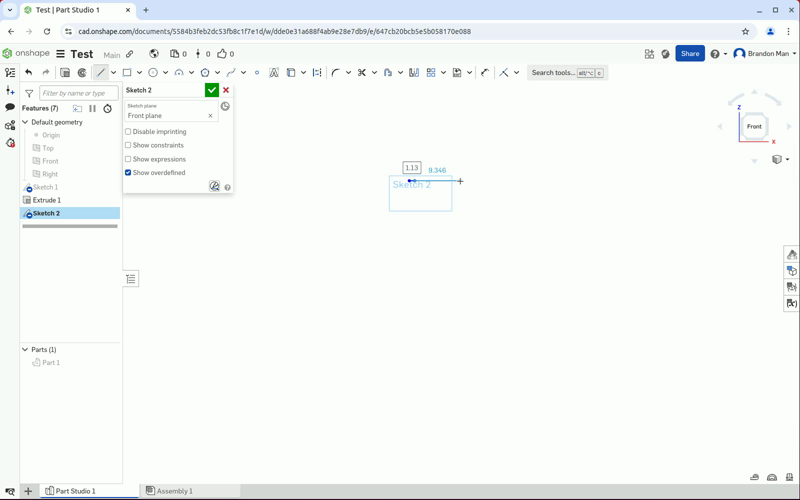
click(460, 180)
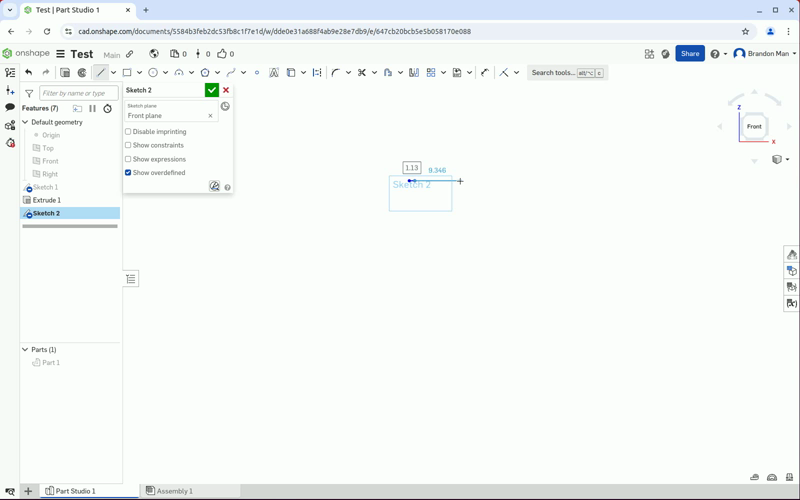
key_up(shift)
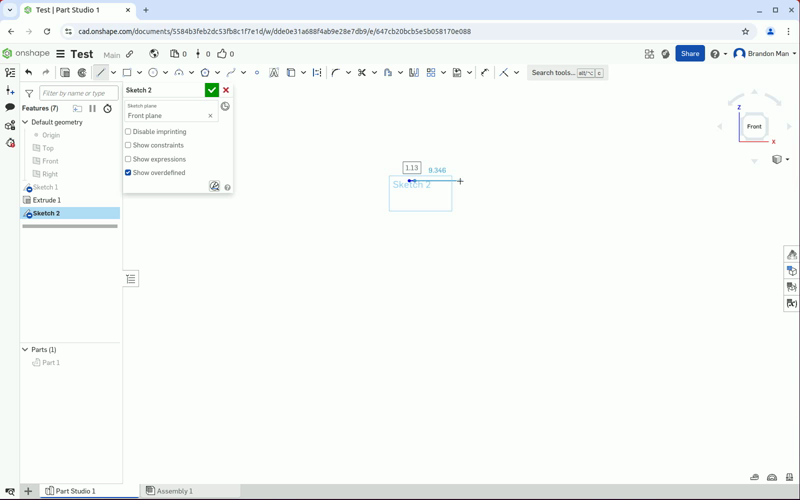
key_down(shift)
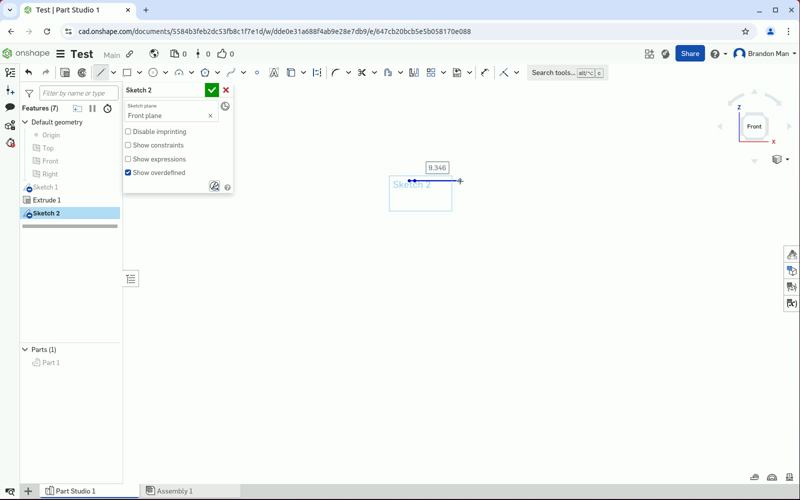
mouse_move(490, 180)
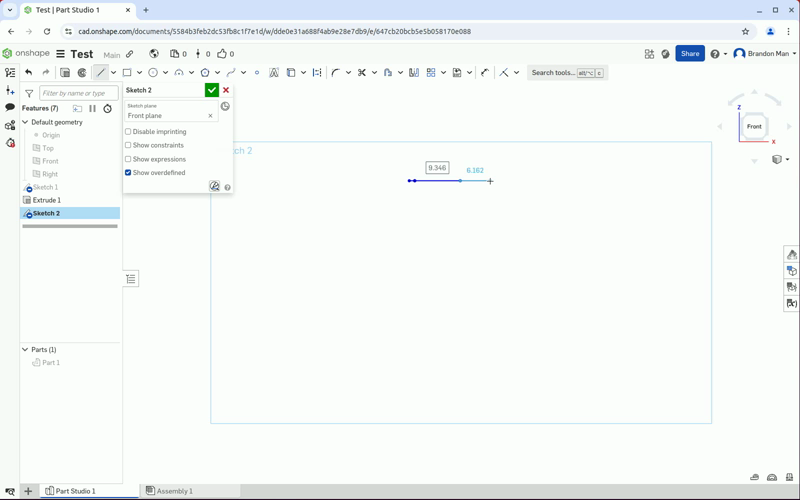
mouse_move(507, 180)
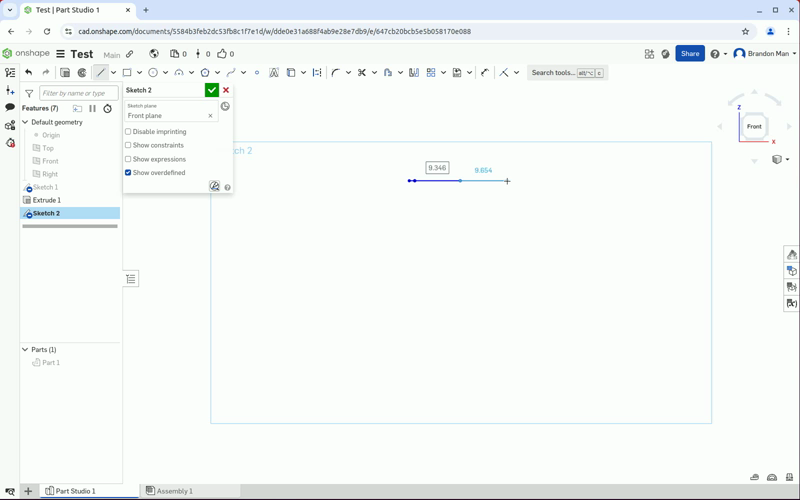
click(507, 180)
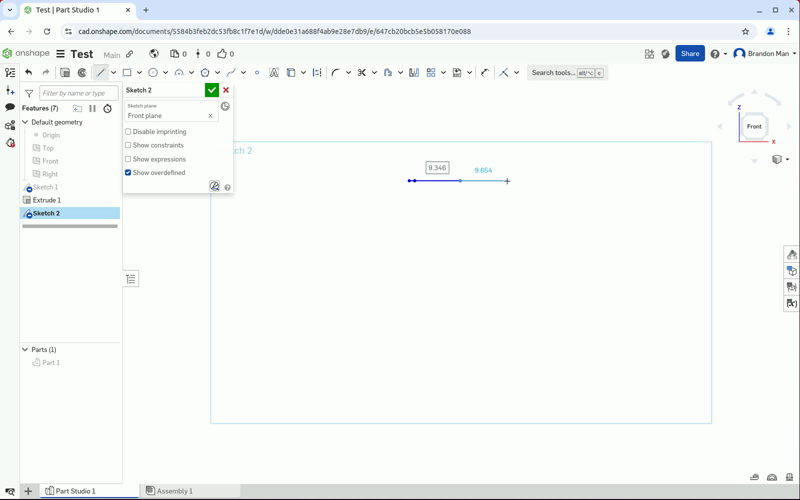
key_up(shift)
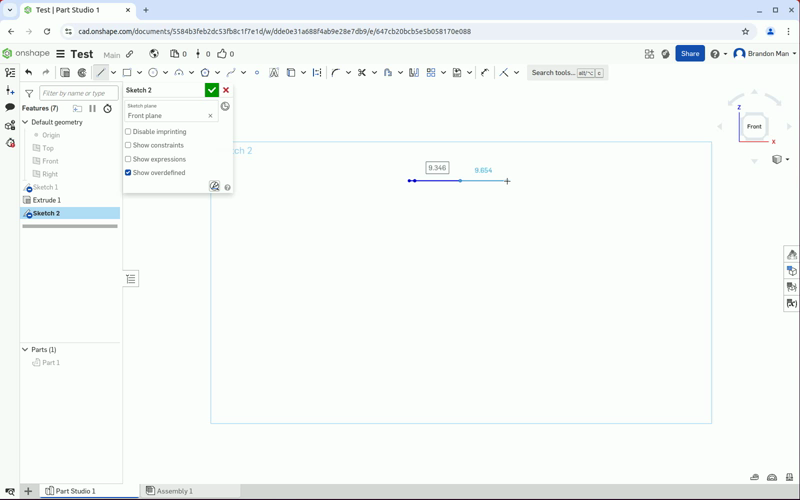
key_down(shift)
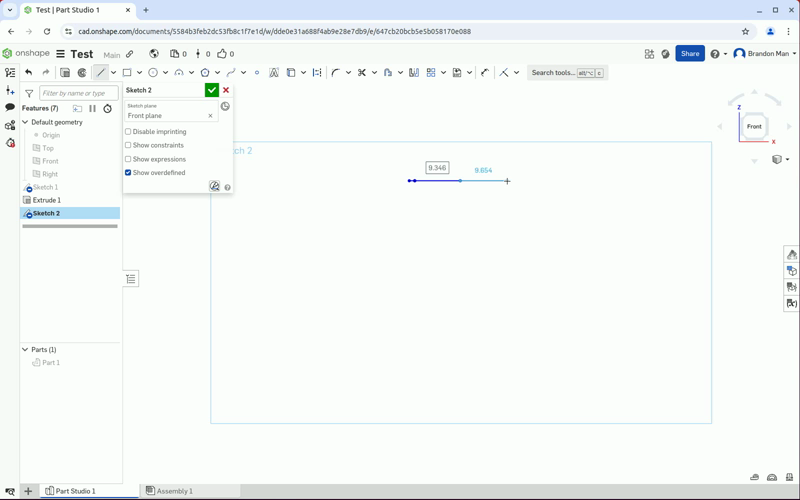
mouse_move(537, 180)
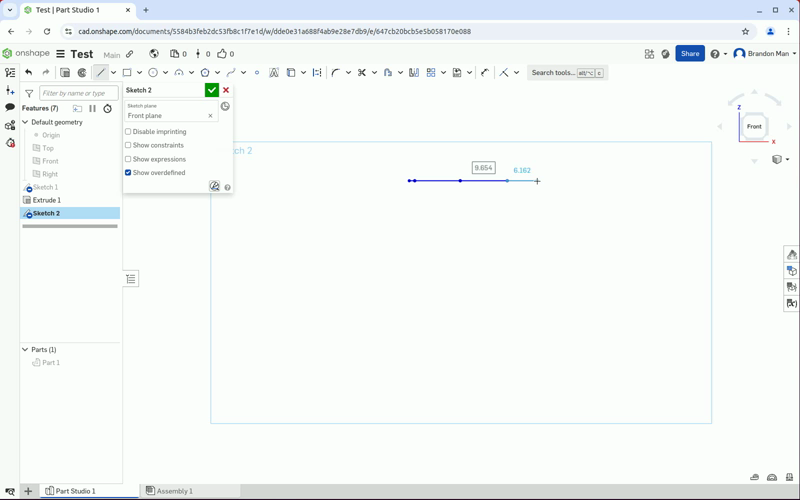
mouse_move(512, 180)
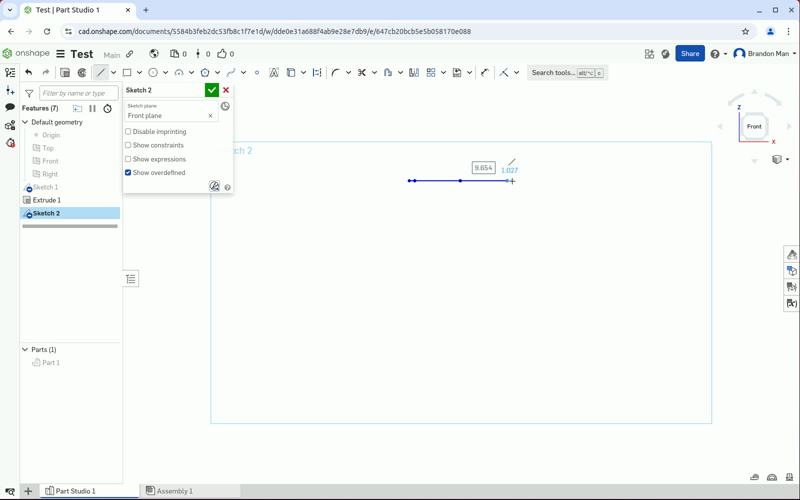
scroll(6)
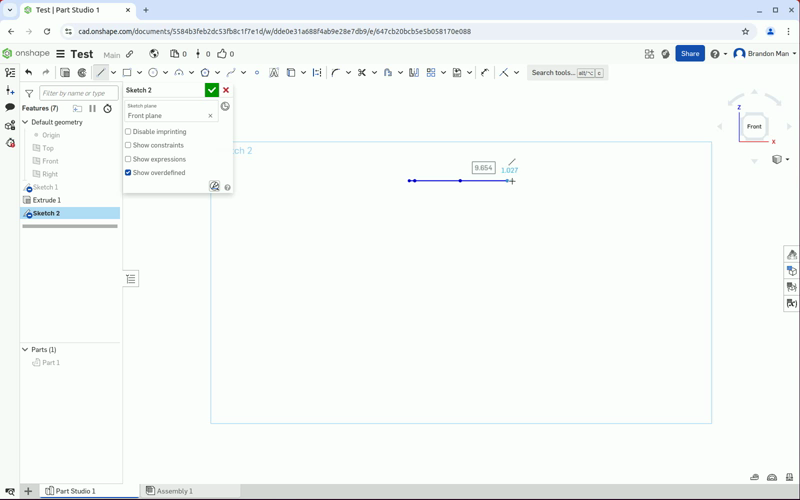
scroll(6)
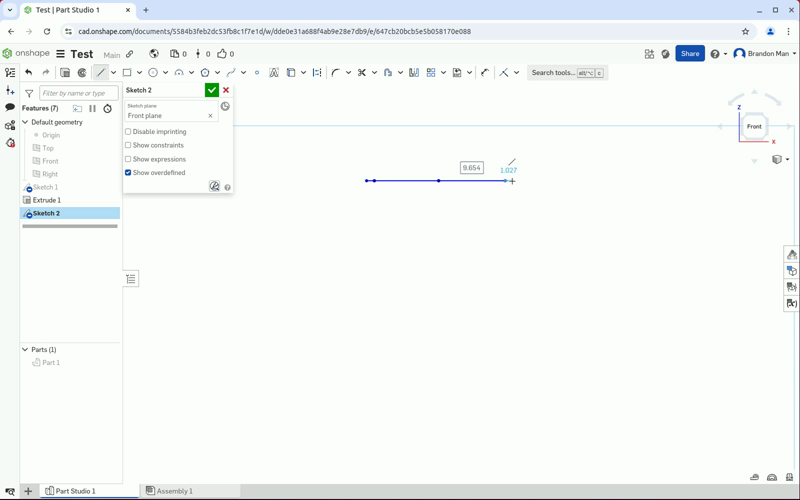
scroll(6)
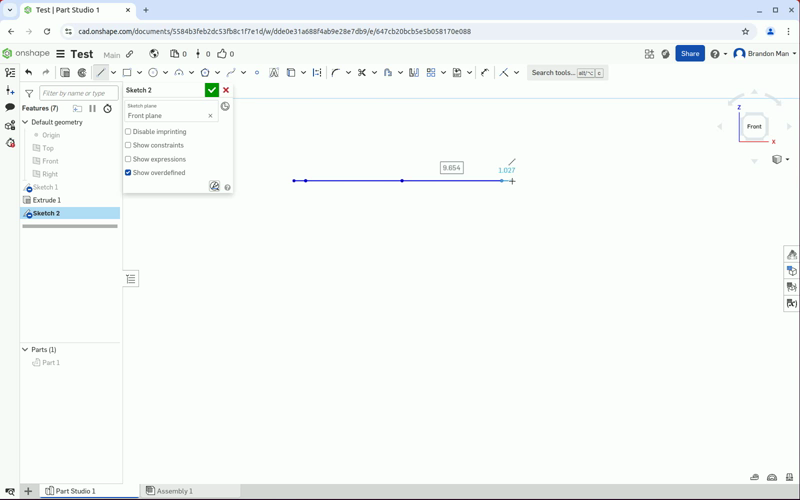
scroll(6)
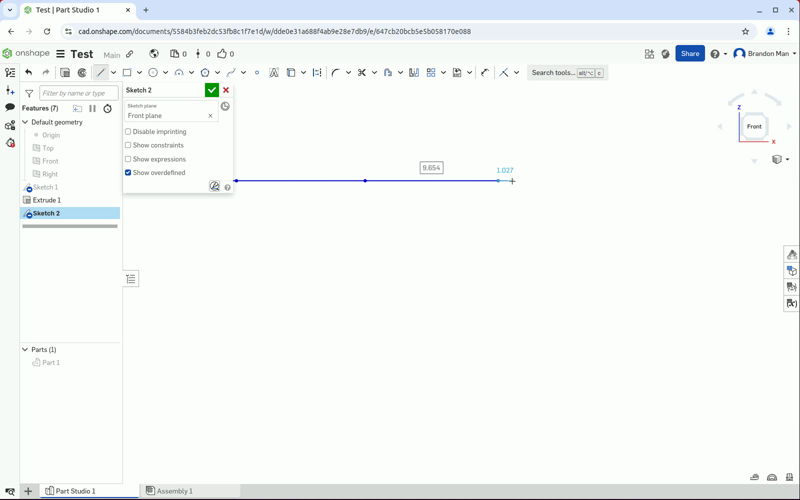
scroll(6)
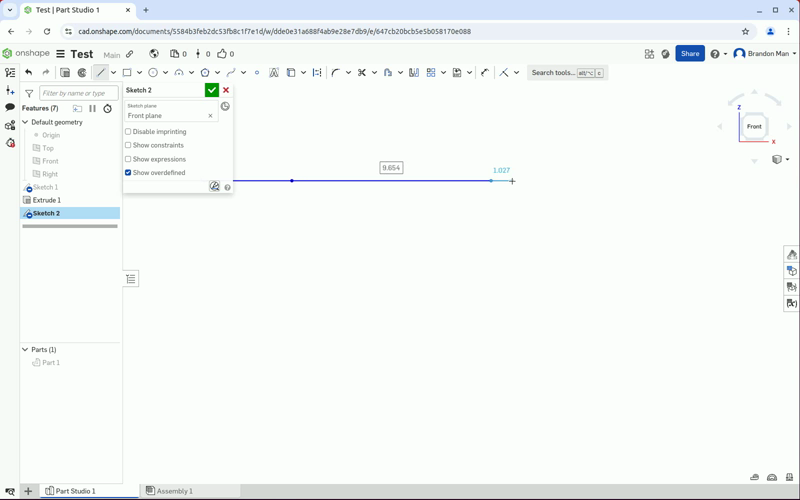
scroll(6)
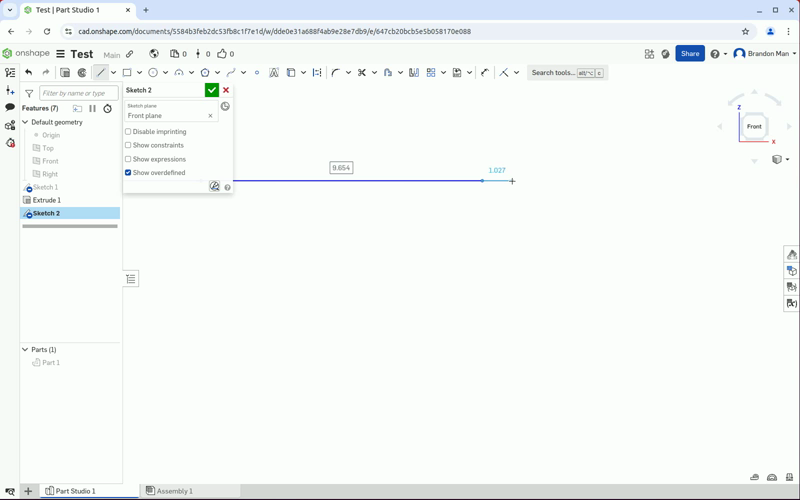
scroll(6)
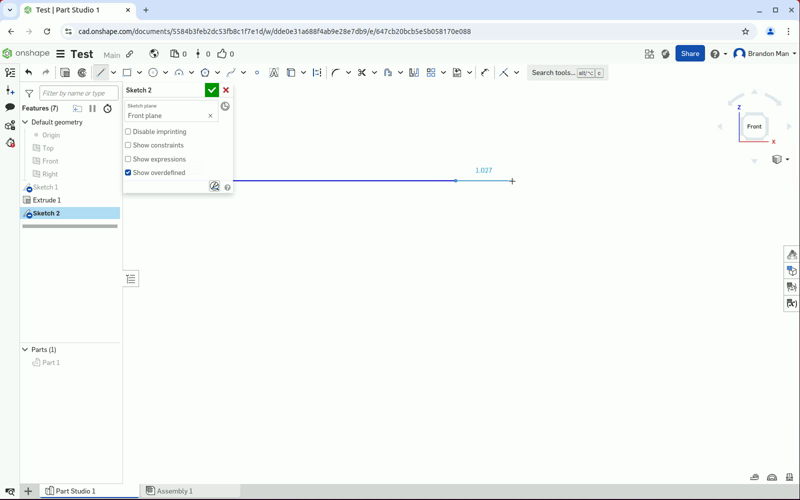
click(512, 180)
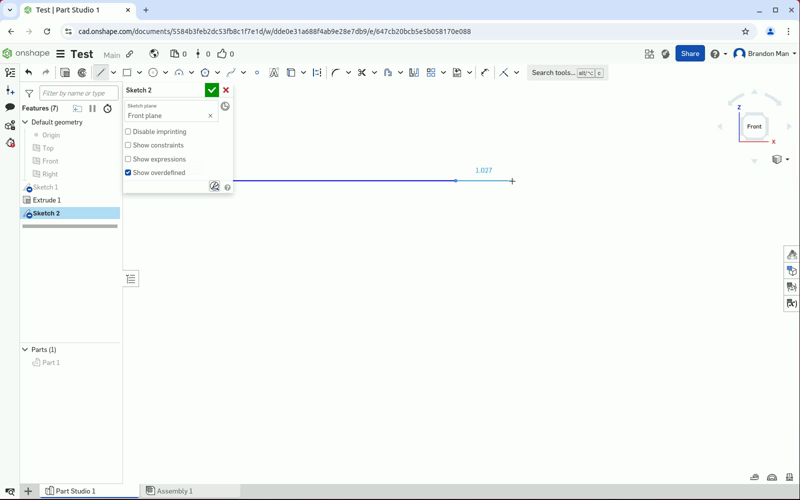
scroll(-6)
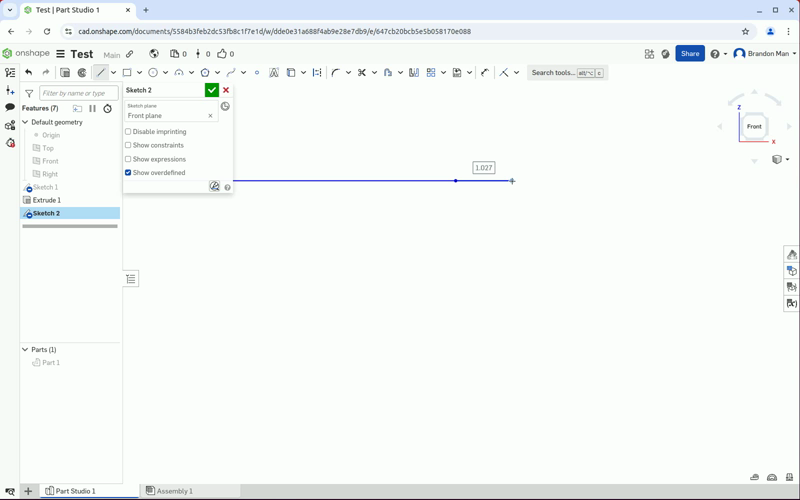
scroll(-6)
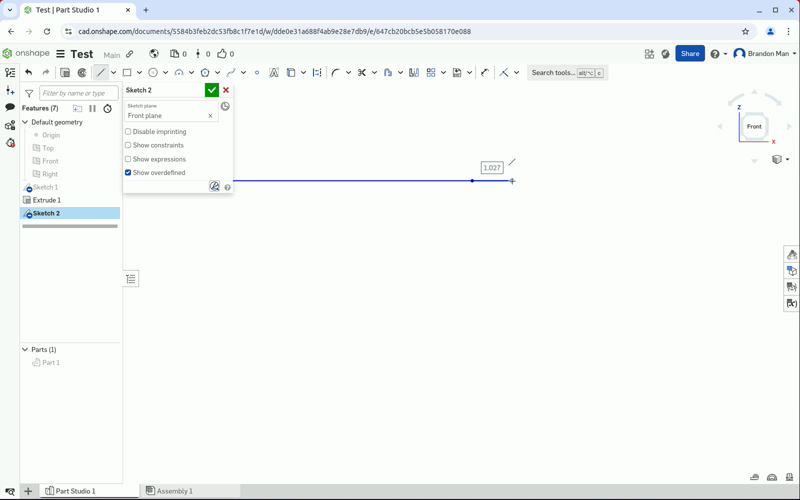
scroll(-6)
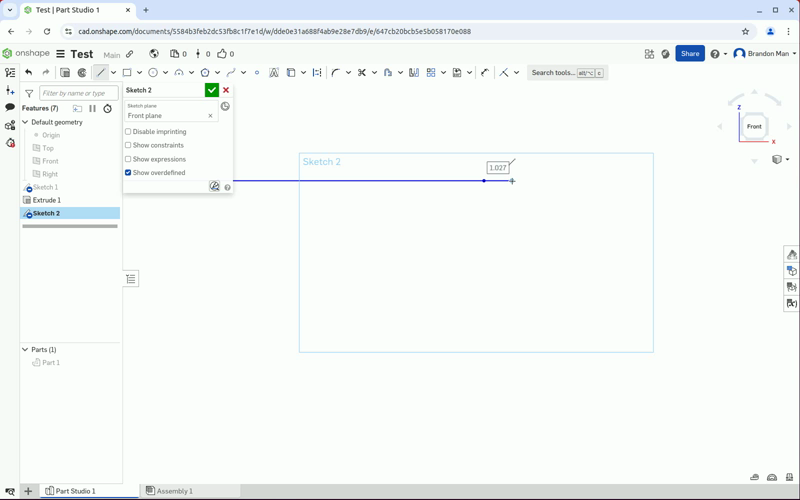
scroll(-6)
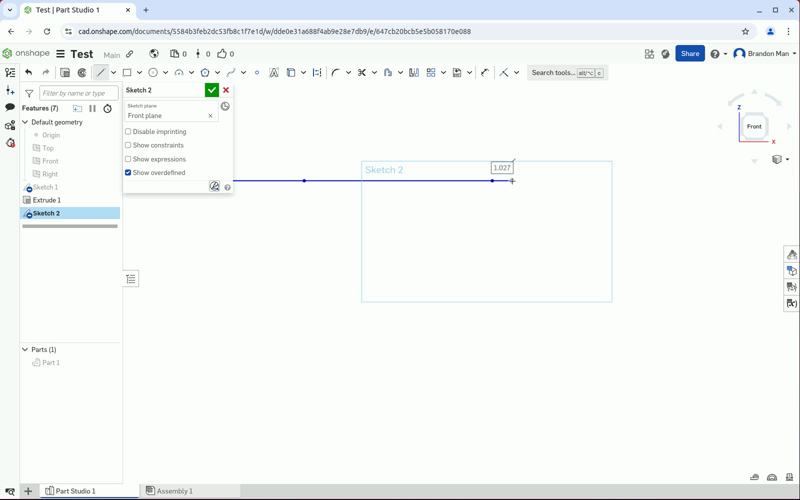
scroll(-6)
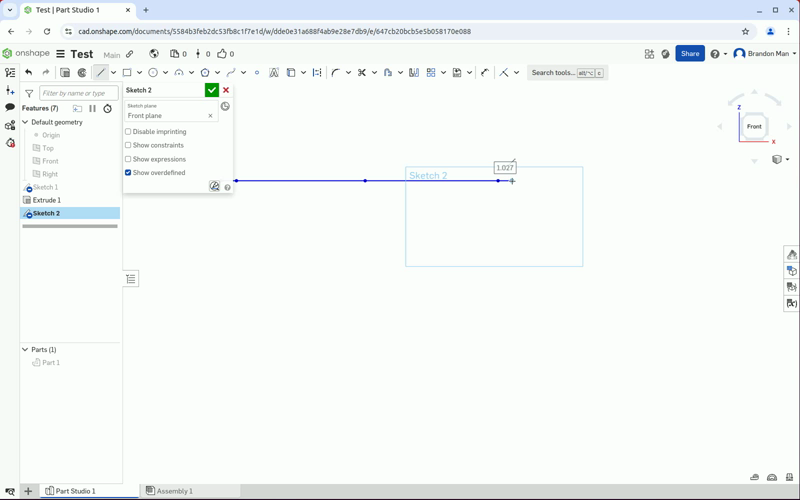
scroll(-6)
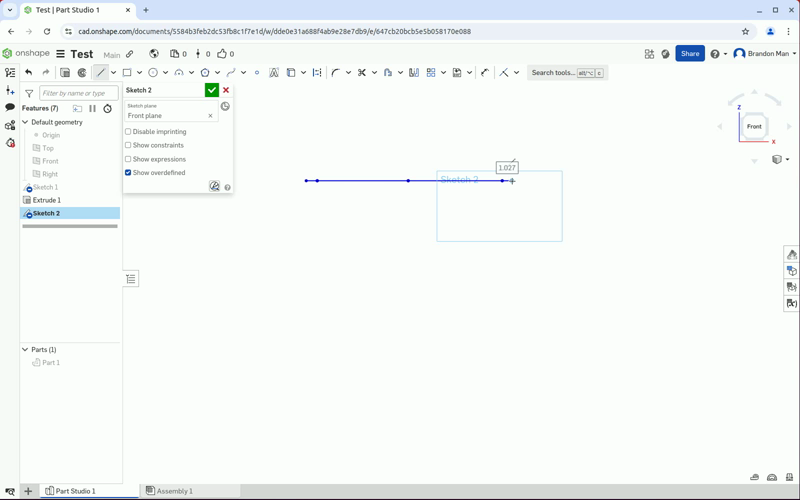
scroll(-6)
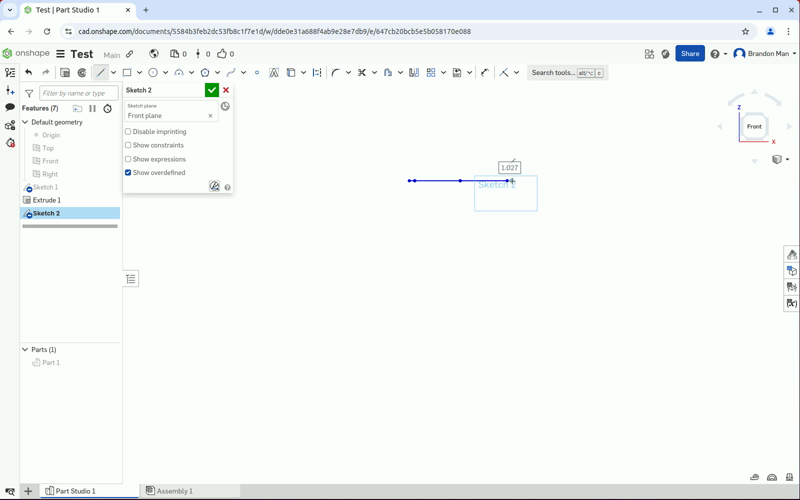
key_up(shift)
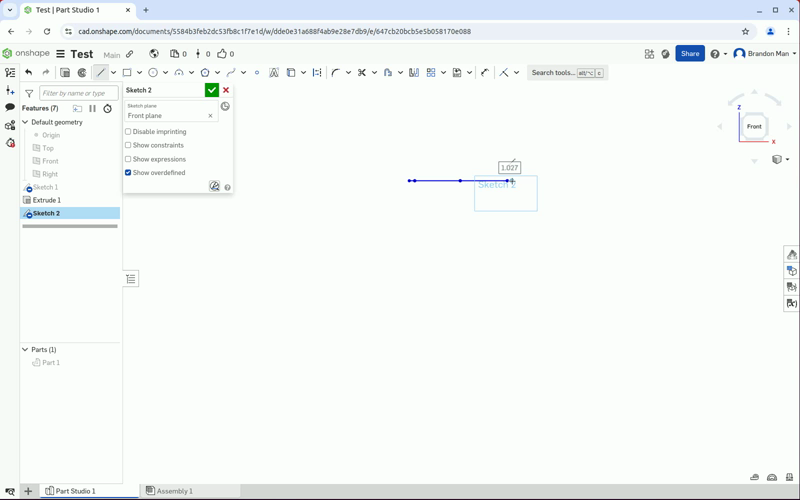
key_down(shift)
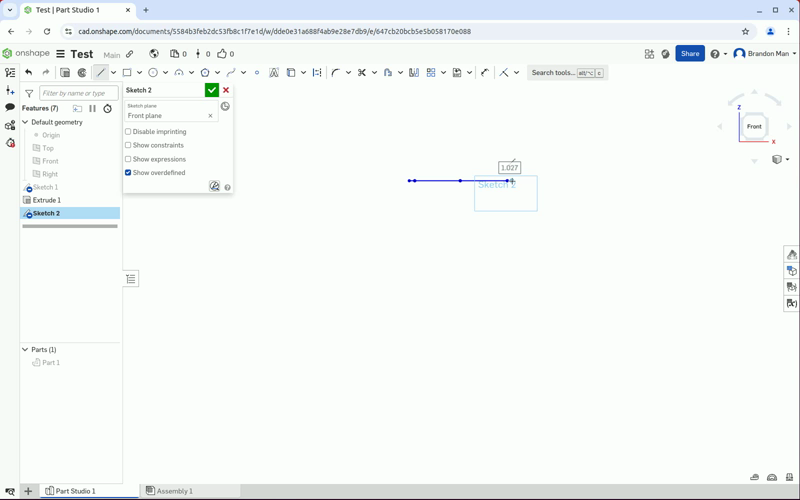
mouse_move(542, 180)
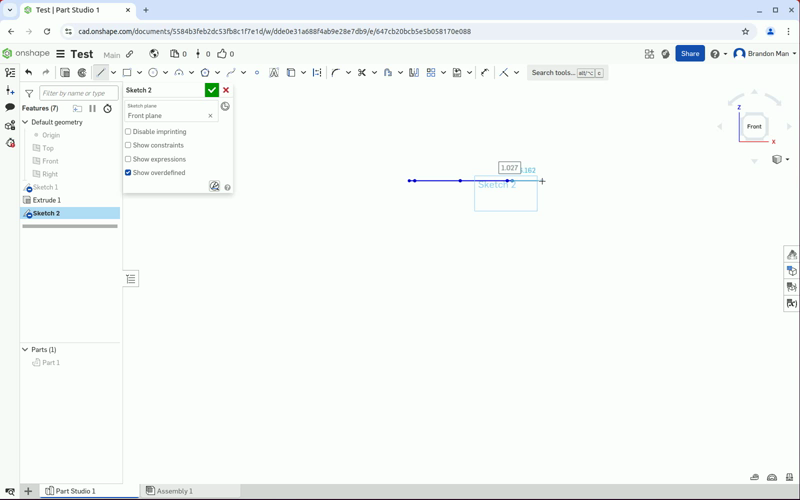
mouse_move(512, 170)
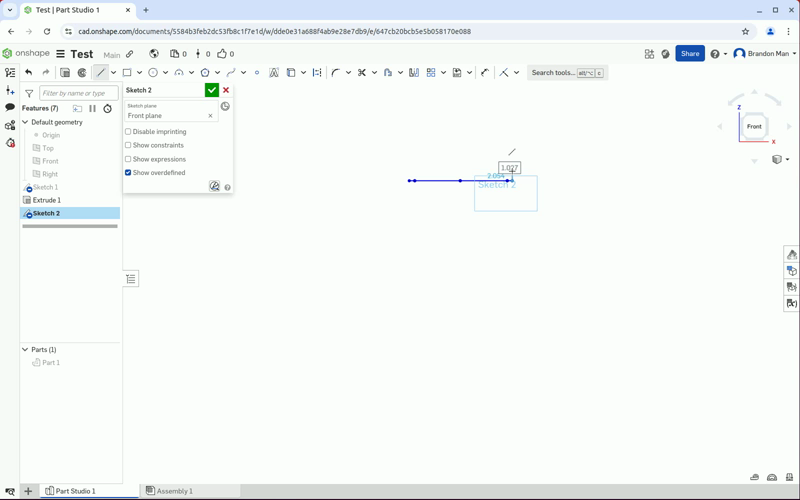
click(512, 170)
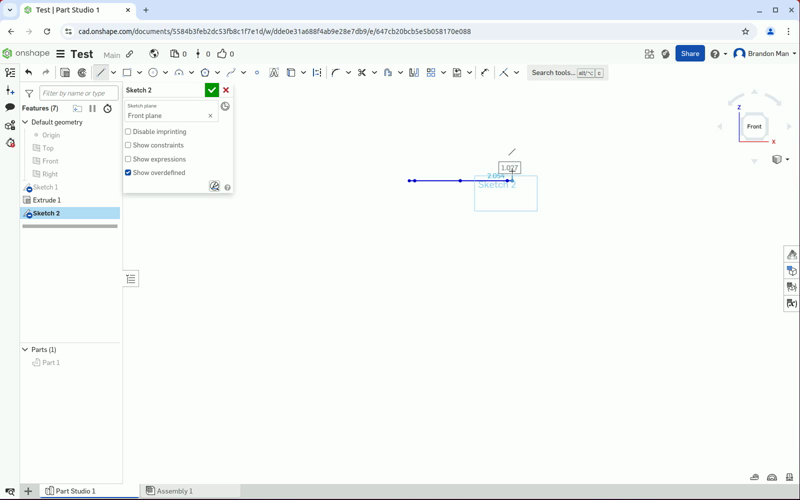
key_up(shift)
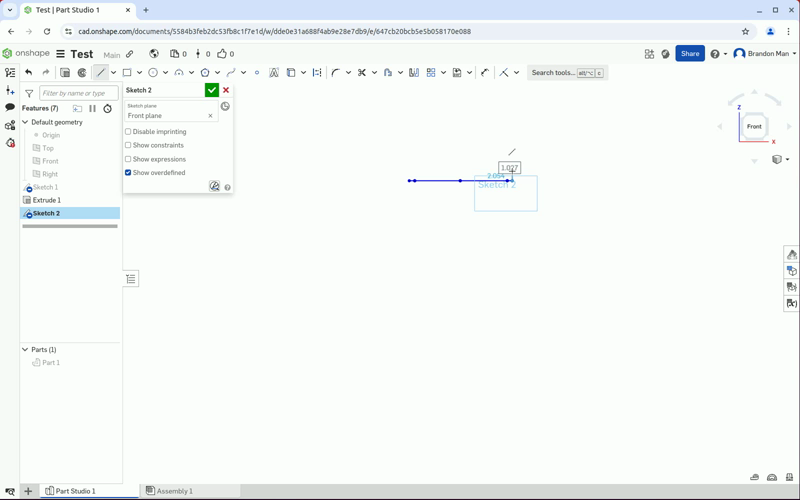
key_down(shift)
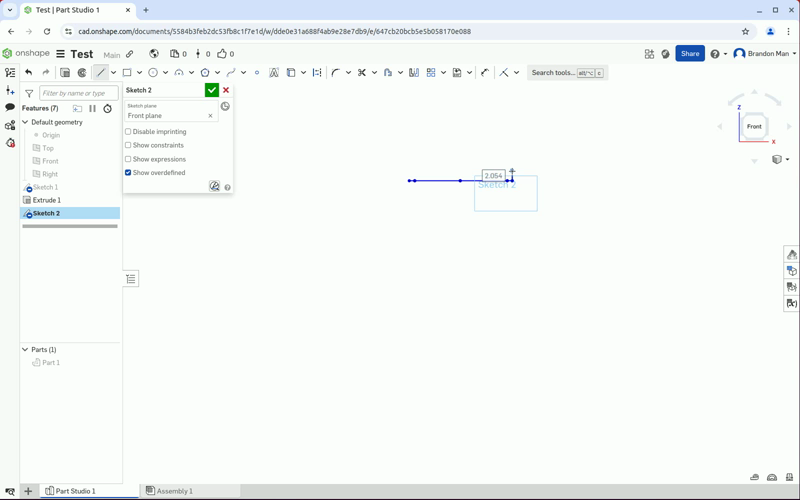
mouse_move(542, 170)
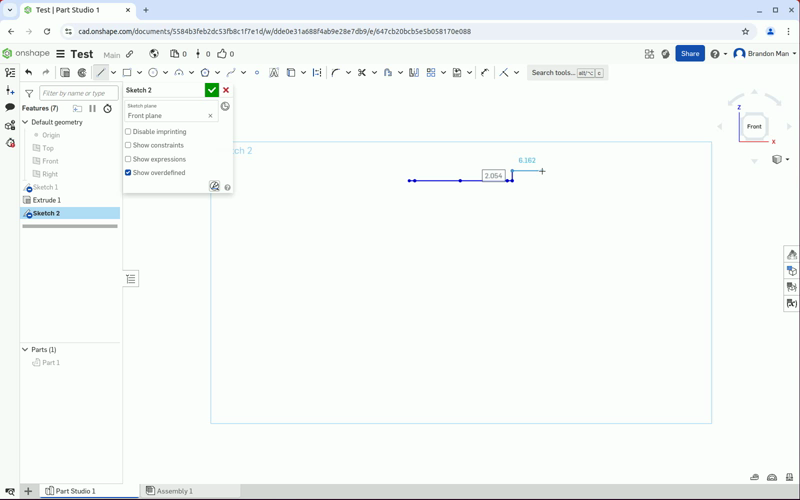
mouse_move(507, 170)
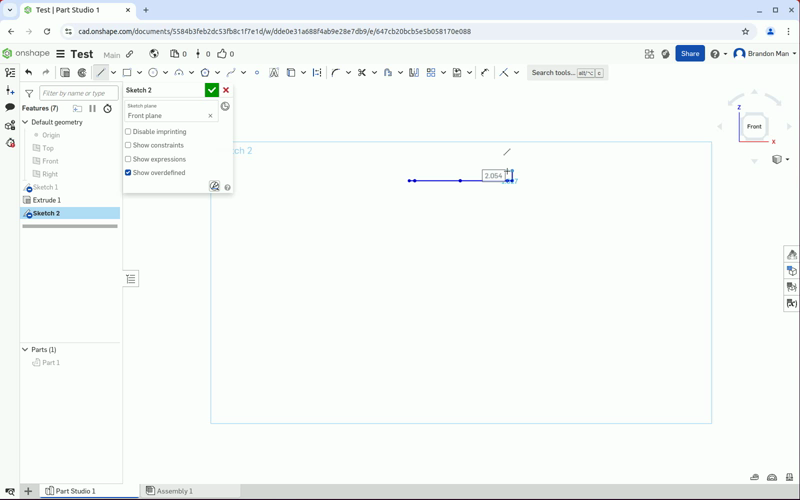
scroll(6)
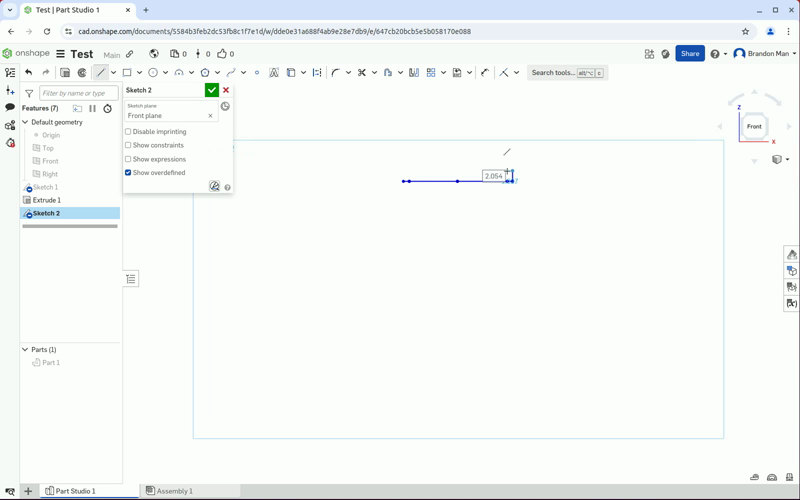
scroll(6)
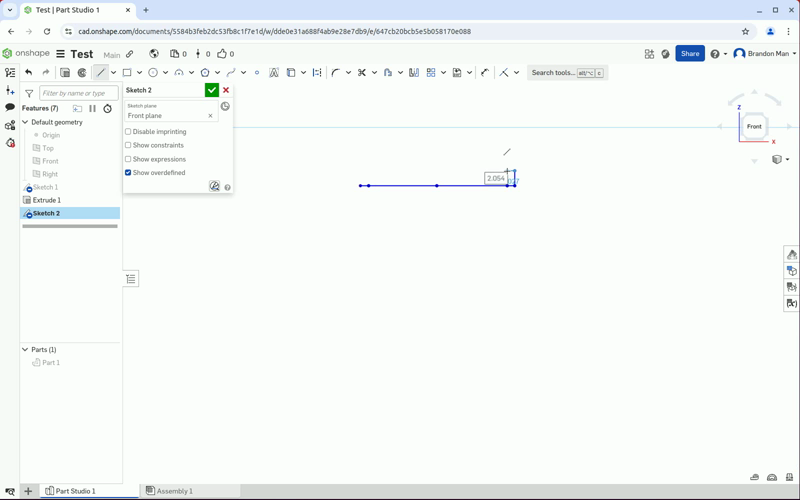
scroll(6)
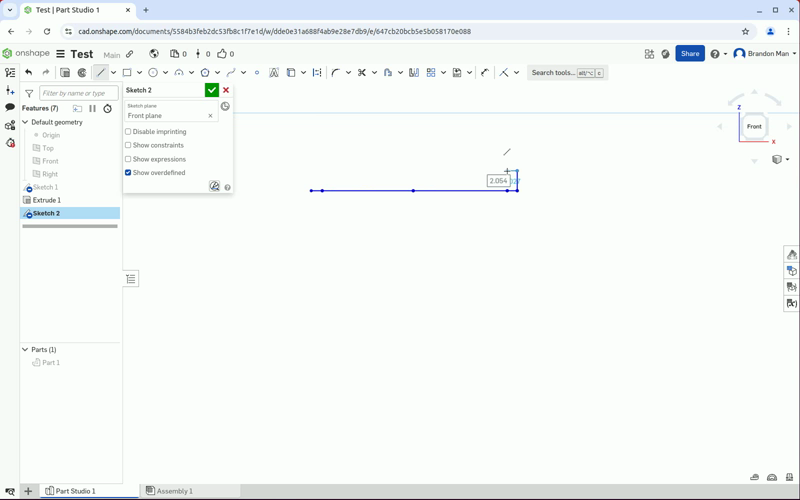
scroll(6)
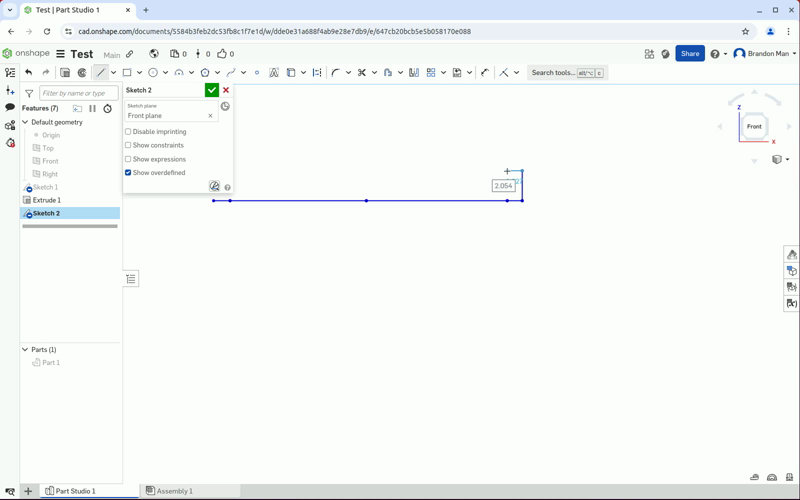
scroll(6)
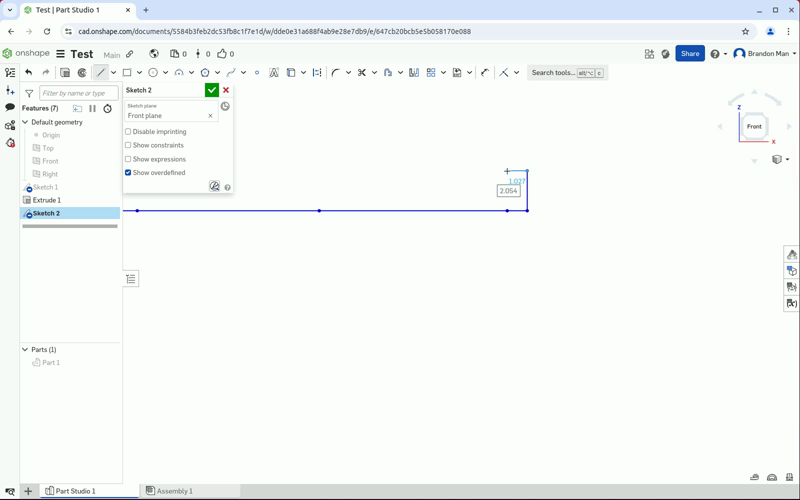
scroll(6)
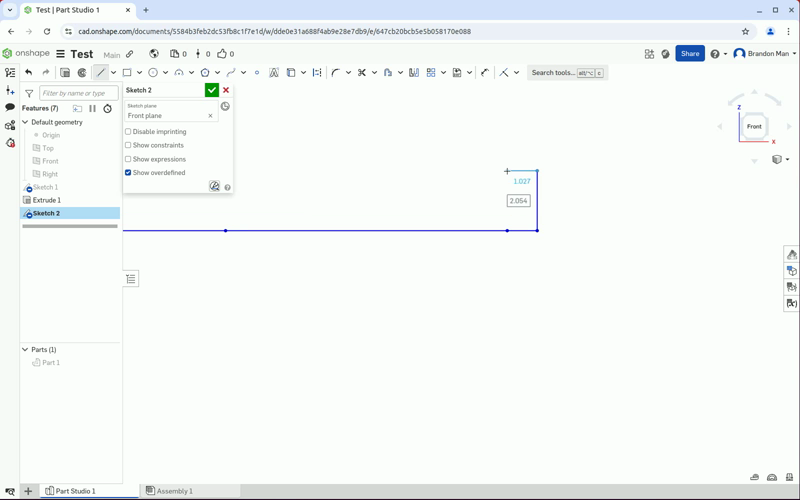
scroll(6)
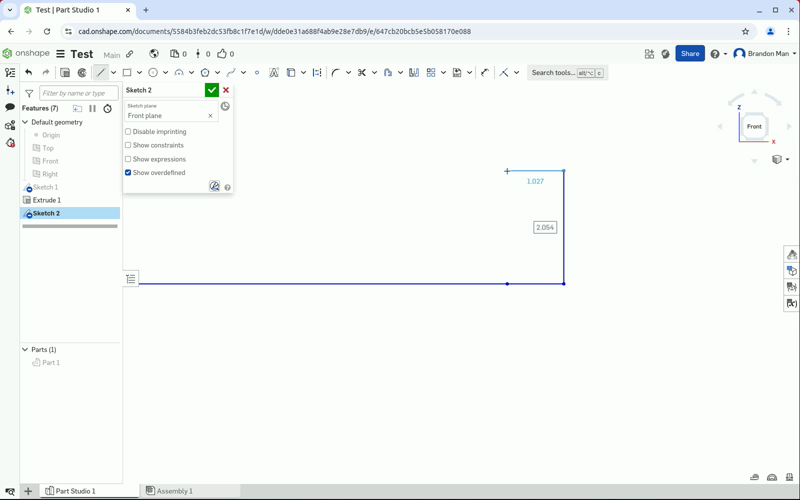
click(507, 170)
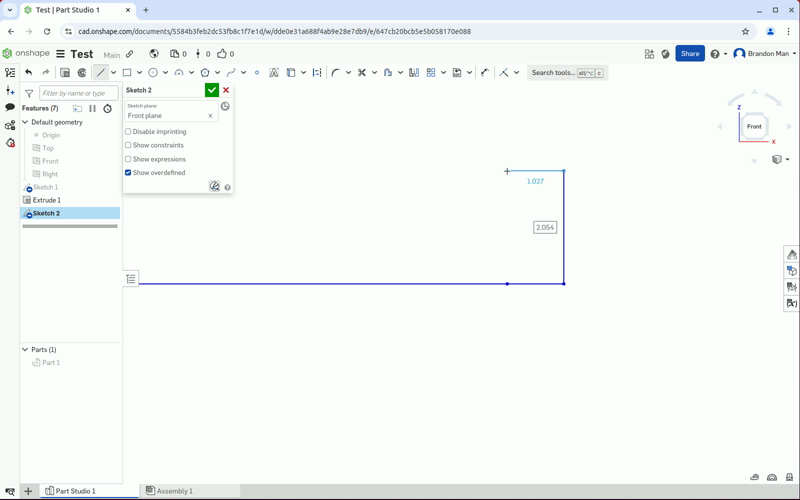
scroll(-6)
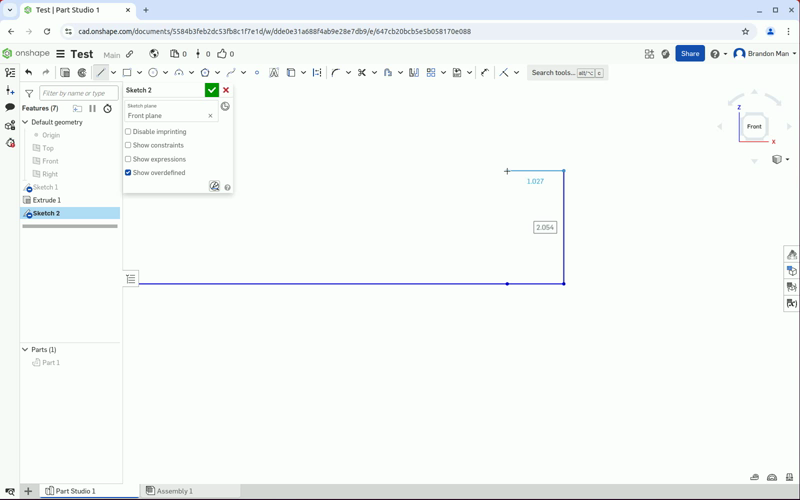
scroll(-6)
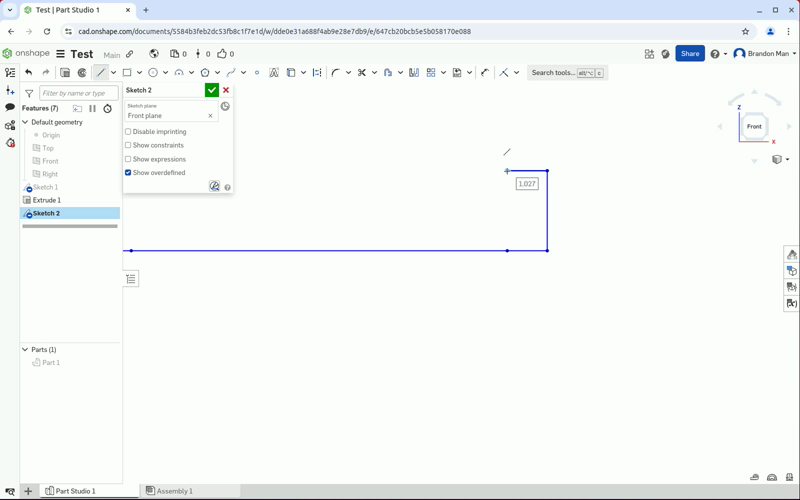
scroll(-6)
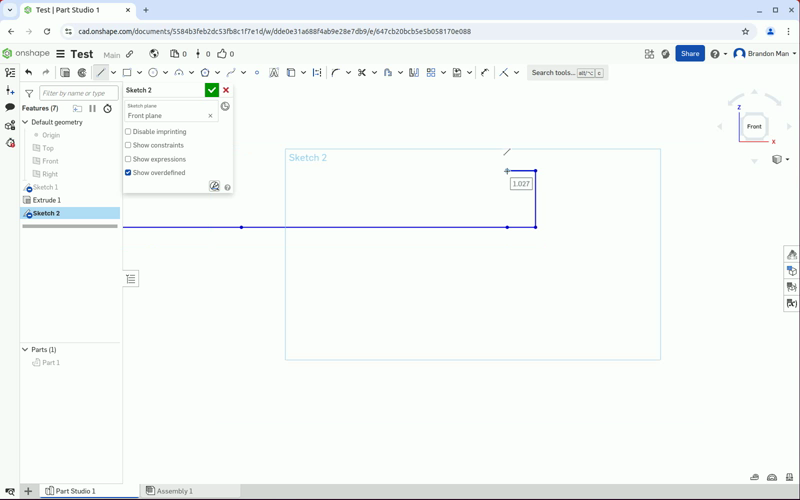
scroll(-6)
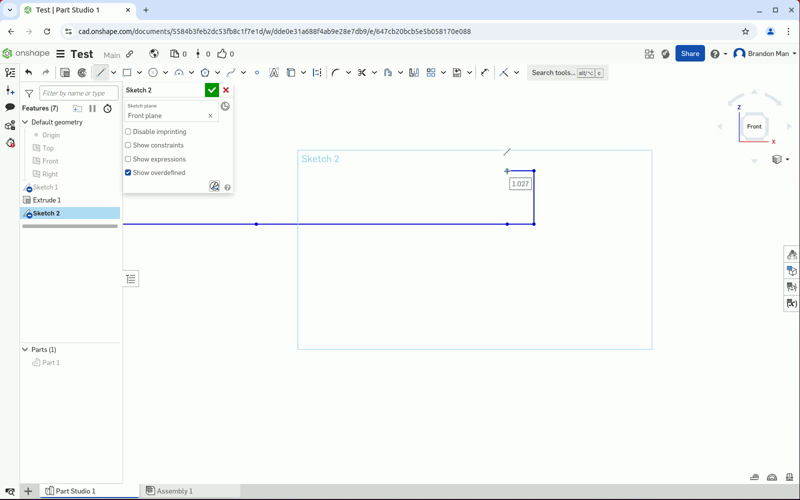
scroll(-6)
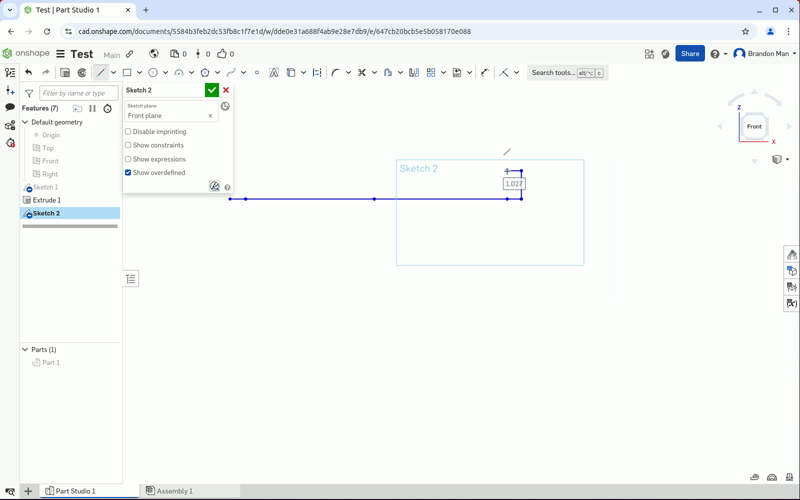
scroll(-6)
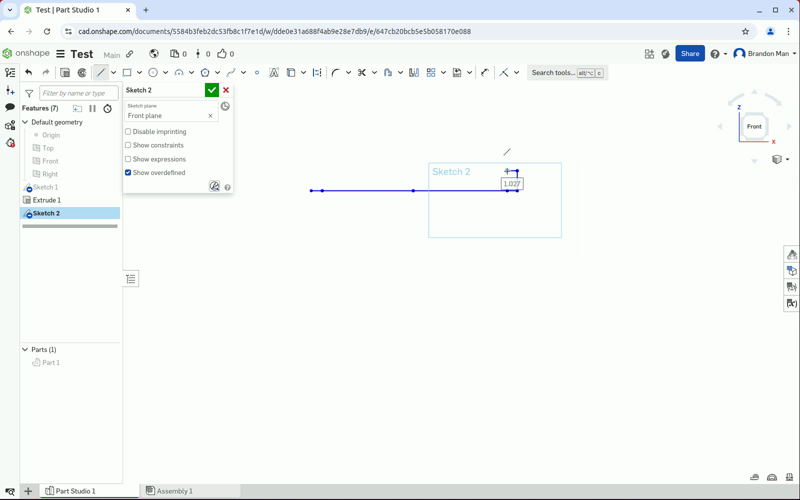
scroll(-6)
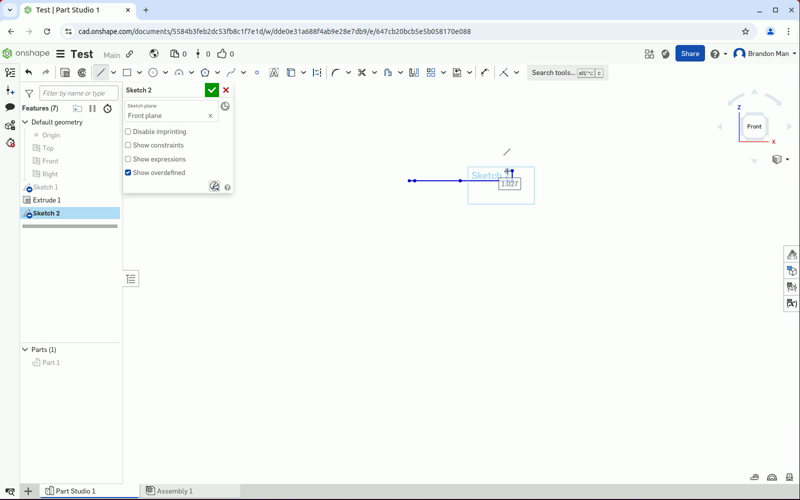
key_up(shift)
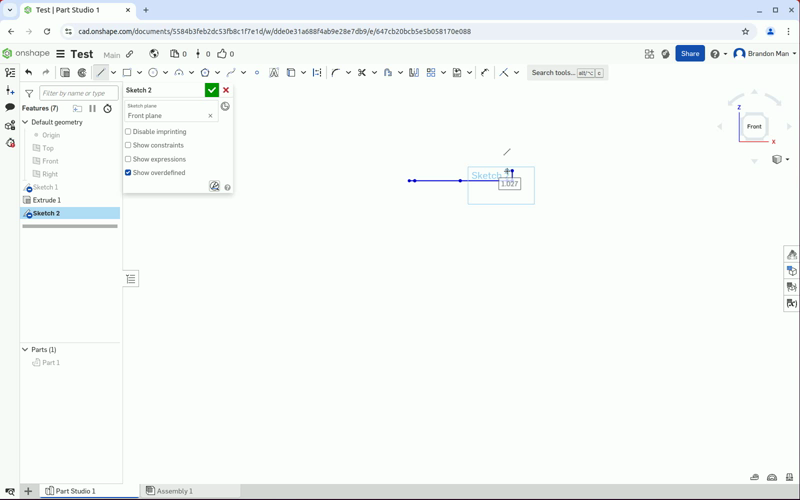
key_down(shift)
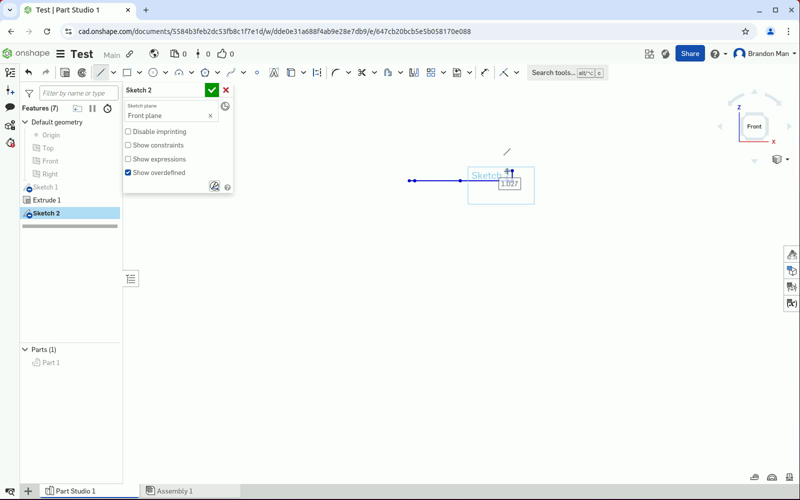
mouse_move(537, 170)
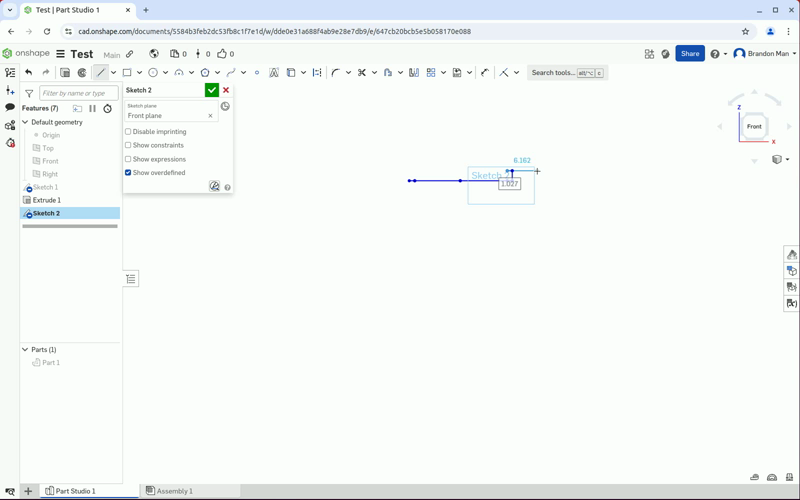
mouse_move(507, 175)
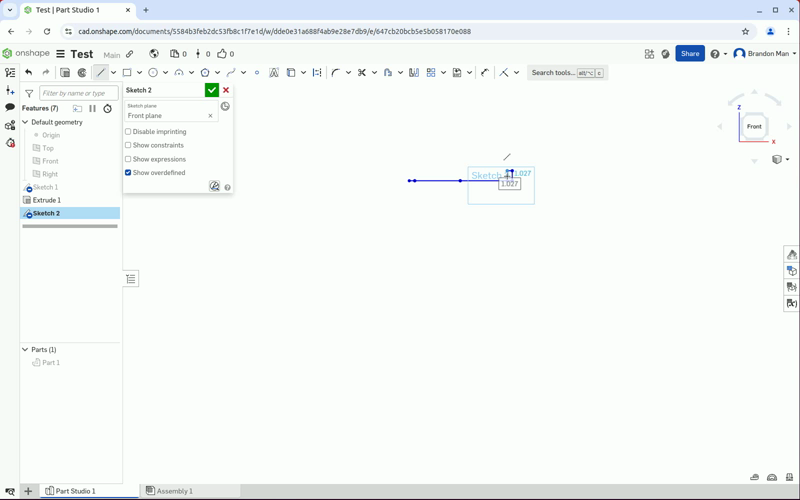
scroll(6)
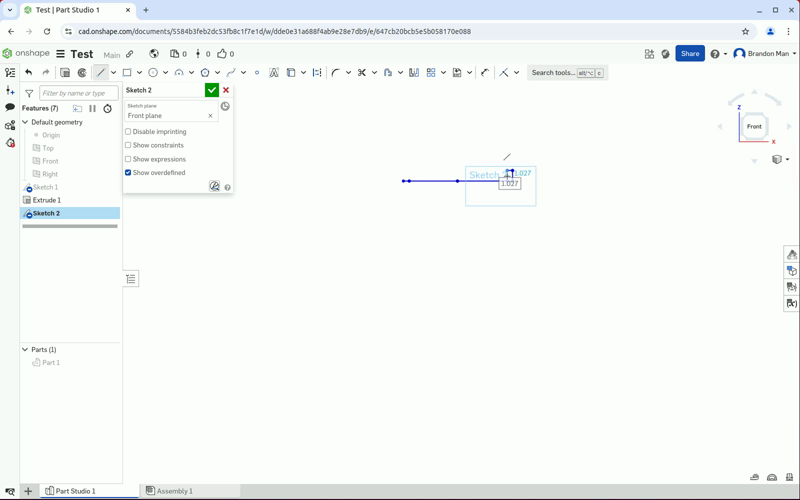
scroll(6)
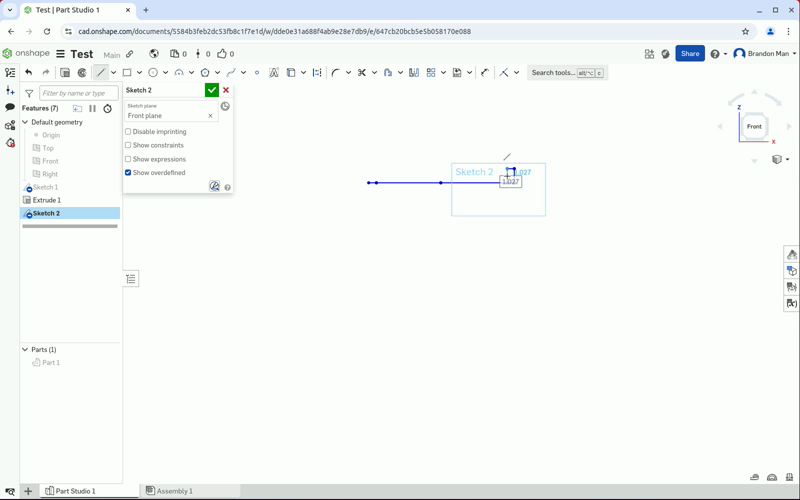
scroll(6)
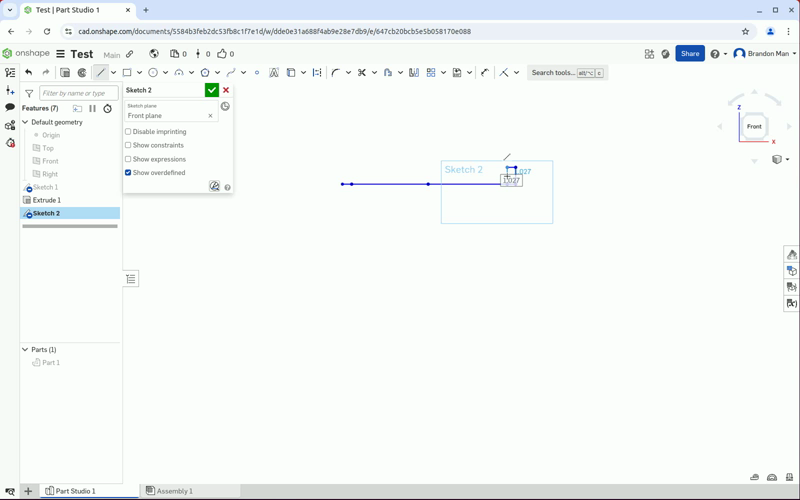
scroll(6)
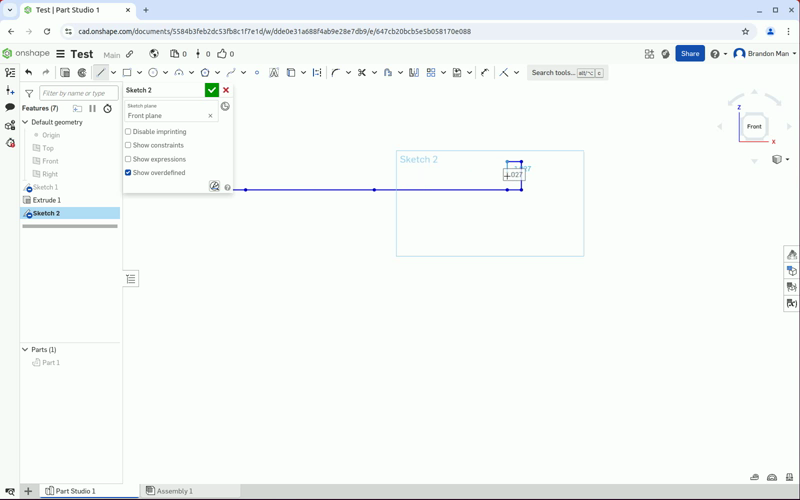
scroll(6)
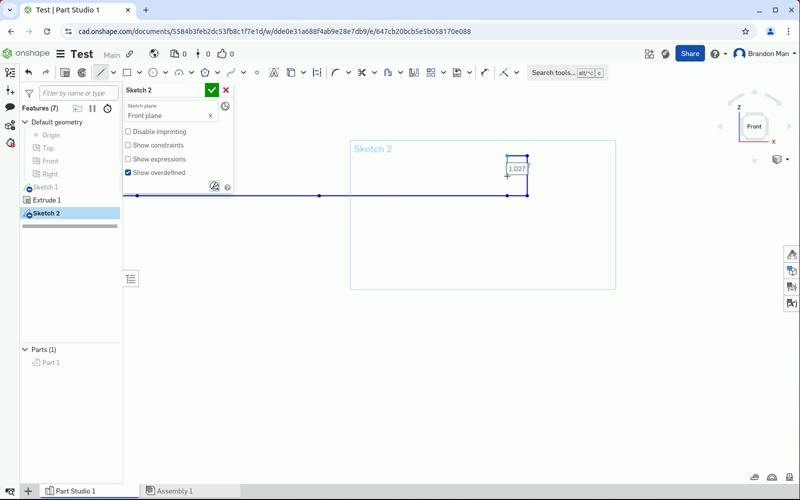
scroll(6)
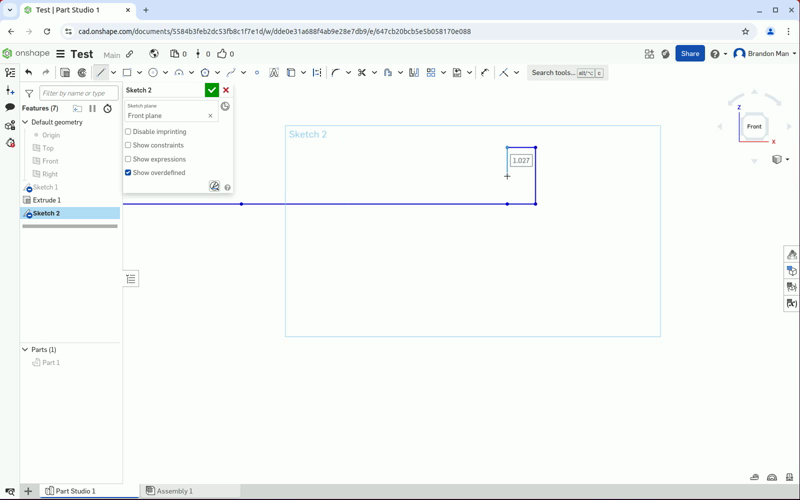
scroll(6)
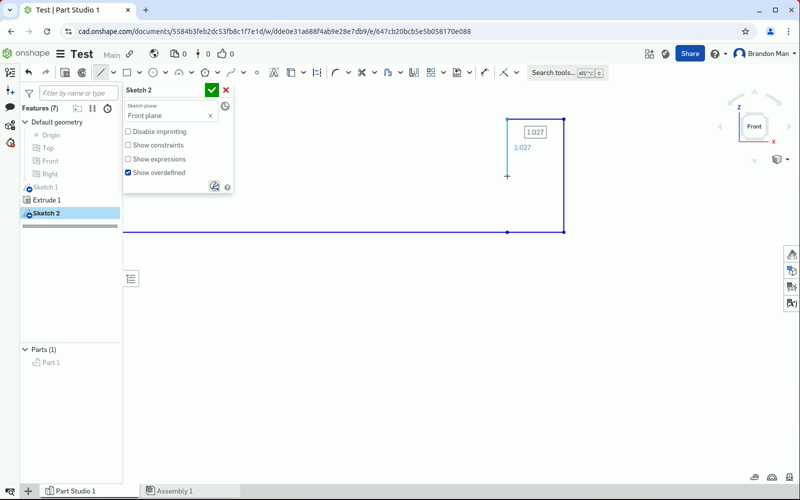
click(507, 175)
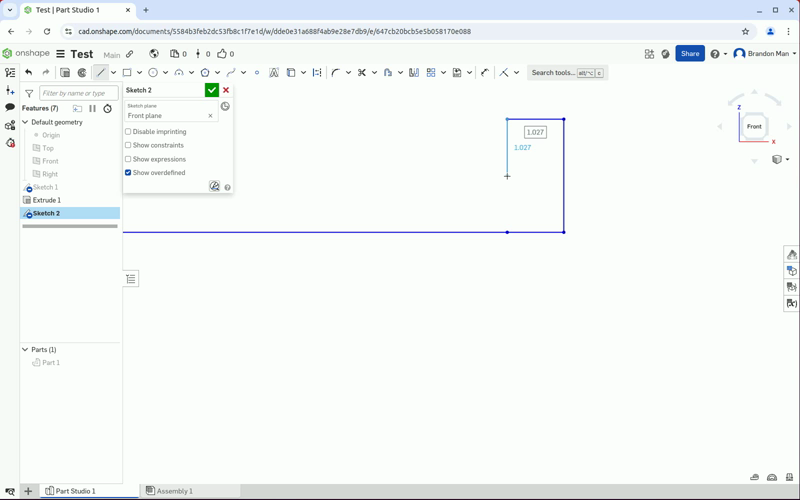
scroll(-6)
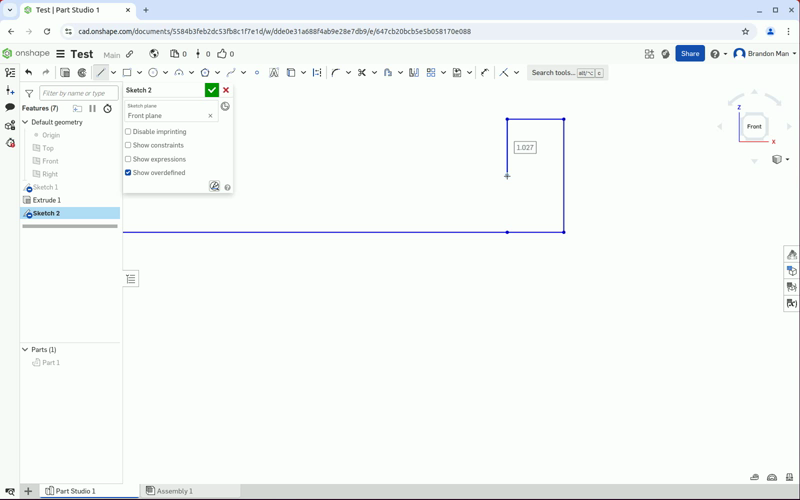
scroll(-6)
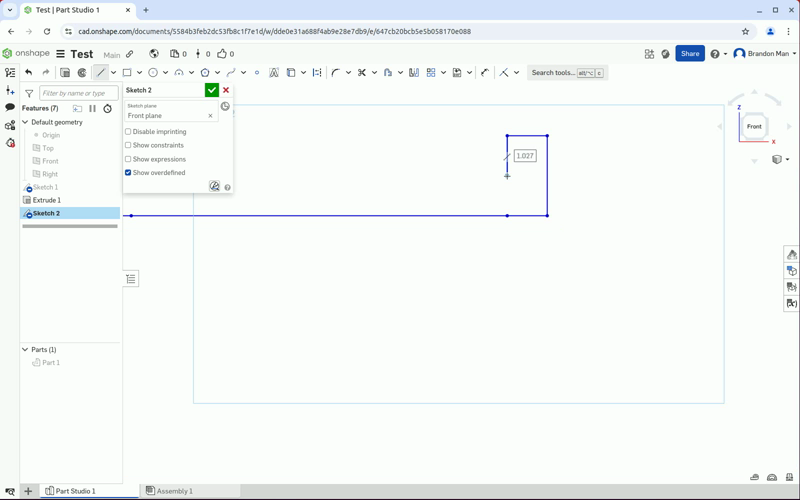
scroll(-6)
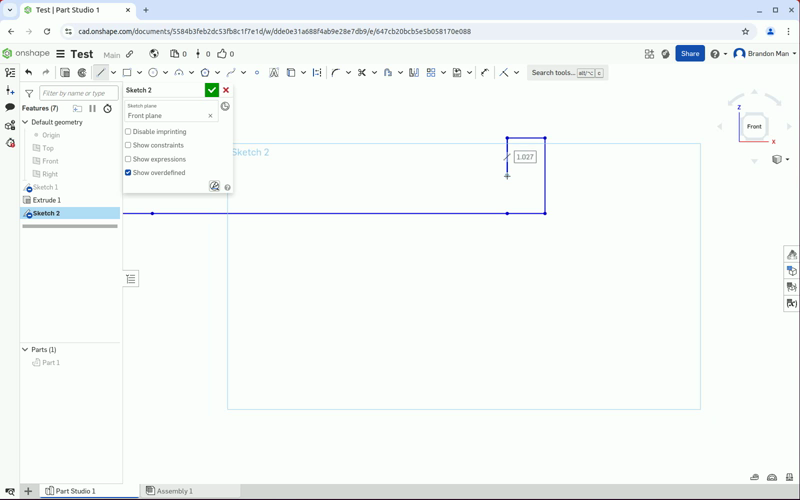
scroll(-6)
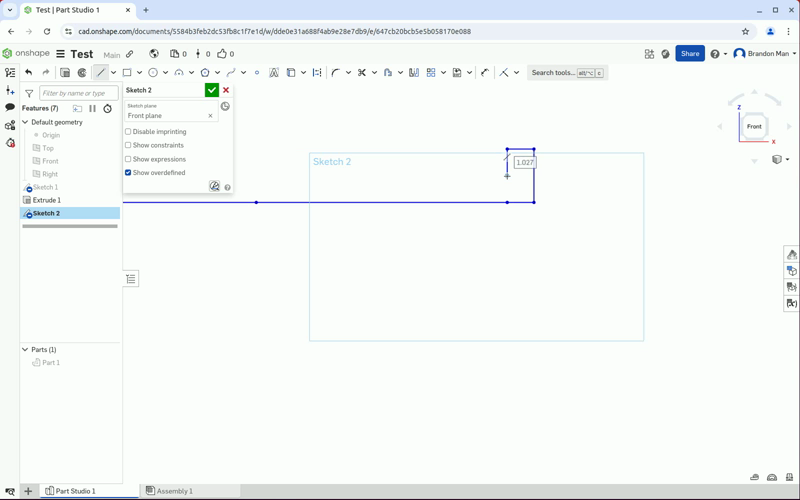
scroll(-6)
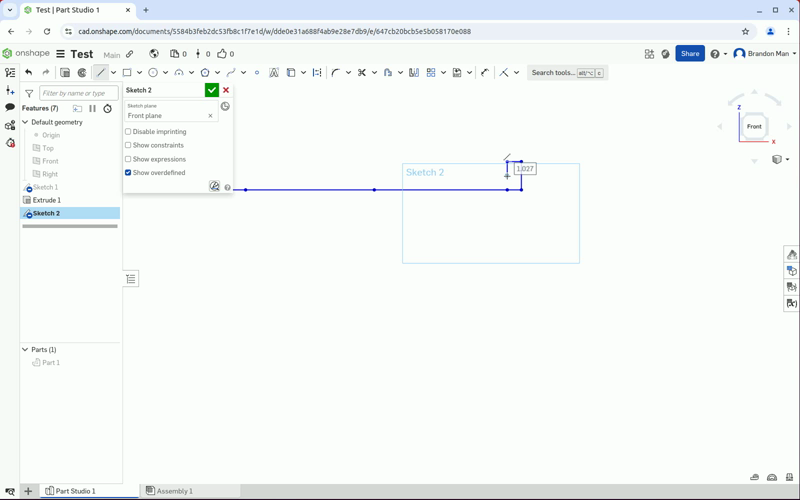
scroll(-6)
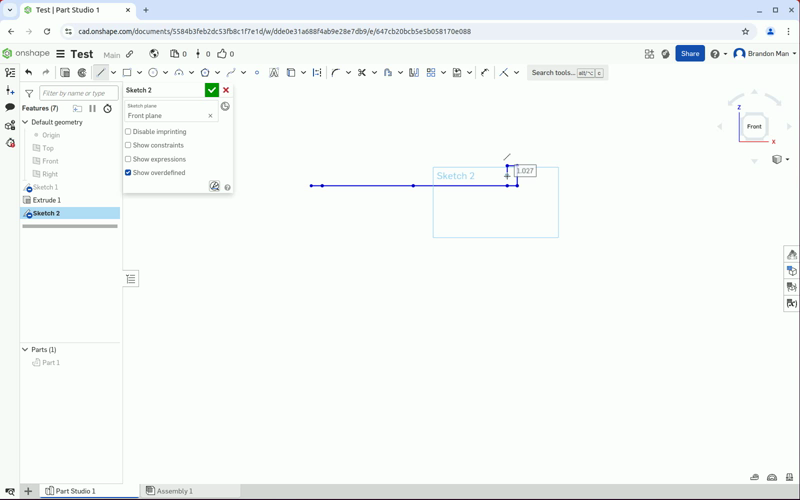
scroll(-6)
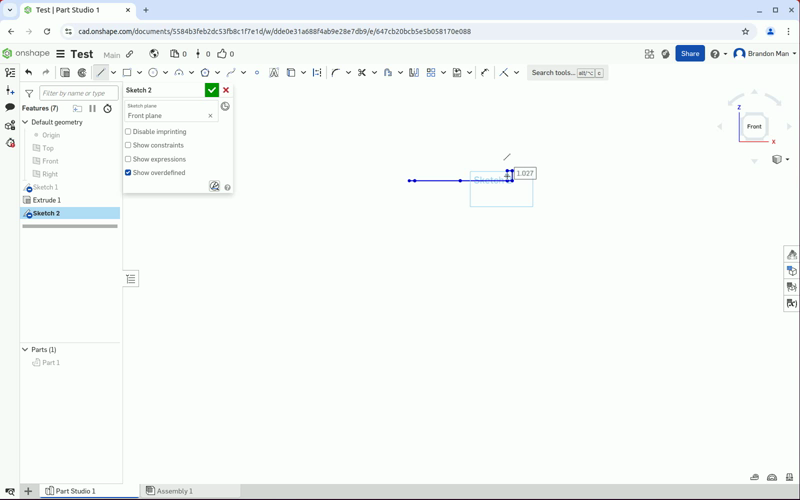
key_up(shift)
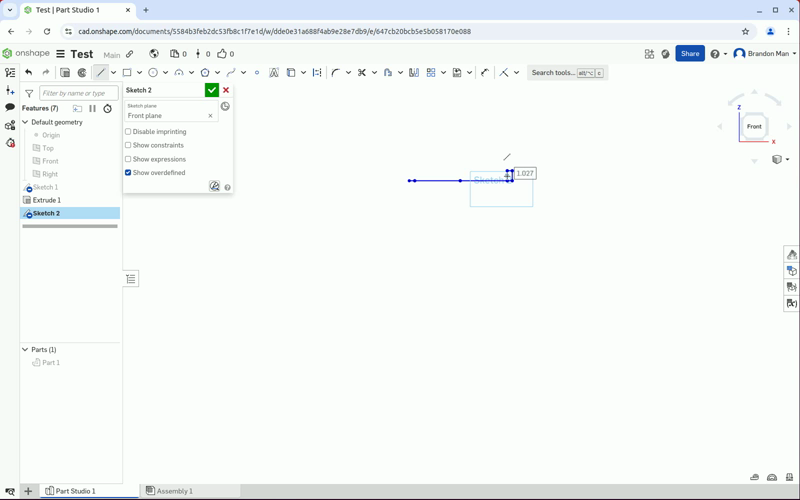
key_down(shift)
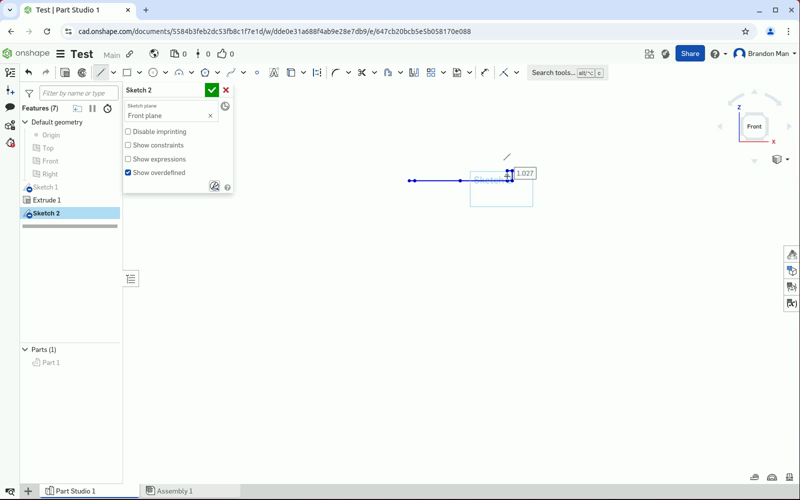
mouse_move(537, 175)
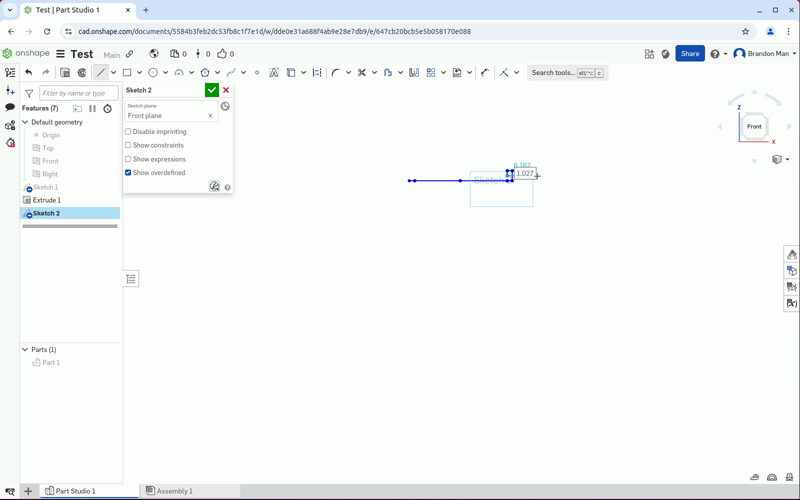
mouse_move(460, 175)
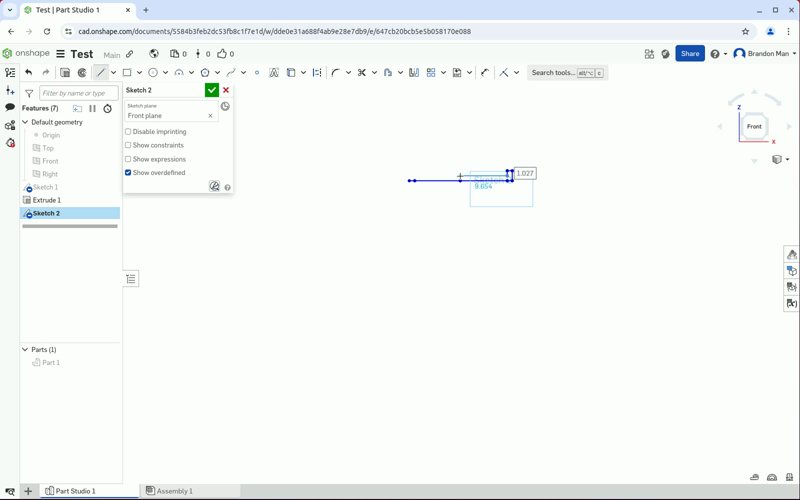
click(460, 175)
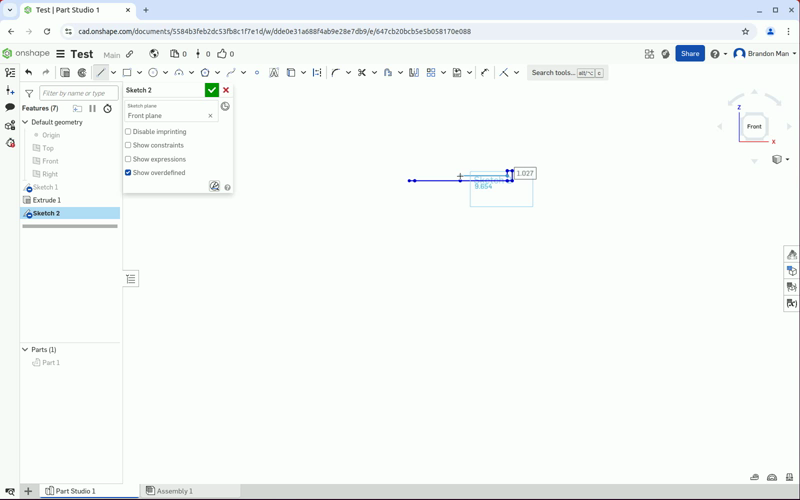
key_up(shift)
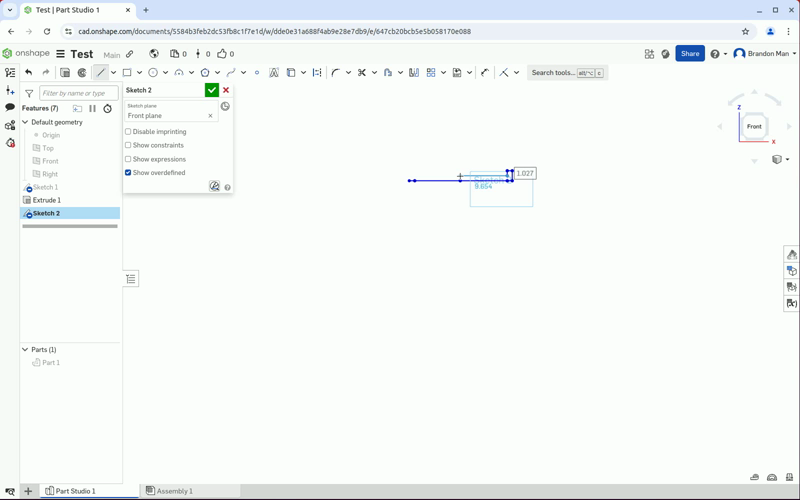
key_down(shift)
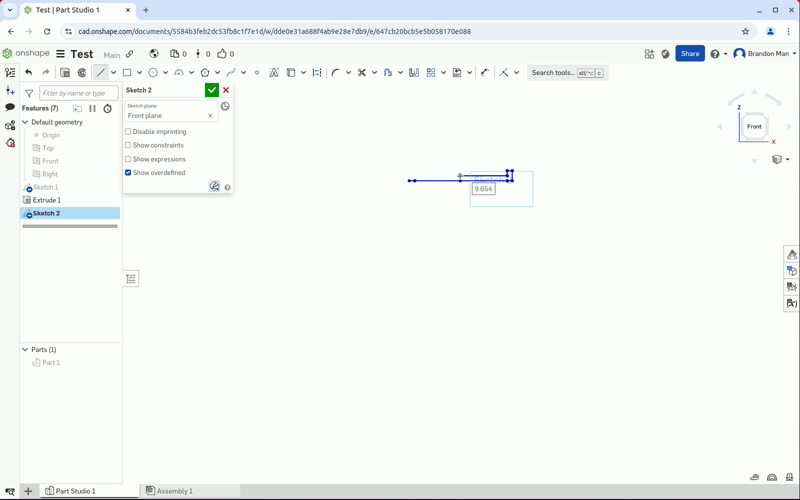
mouse_move(490, 175)
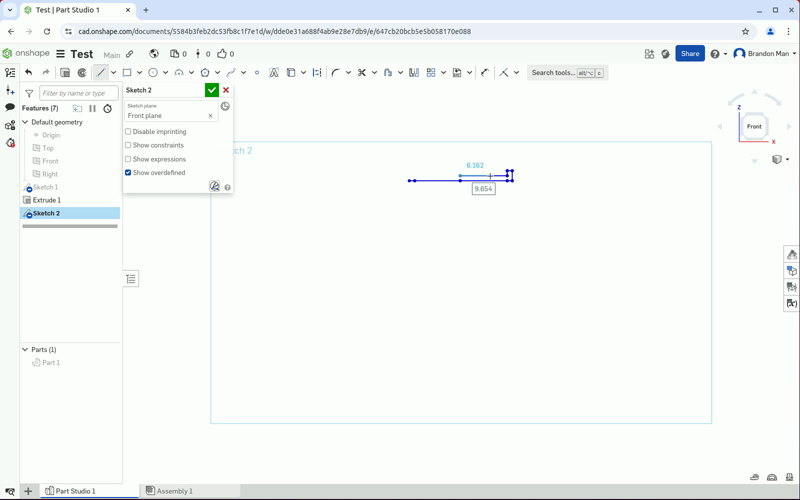
mouse_move(414, 175)
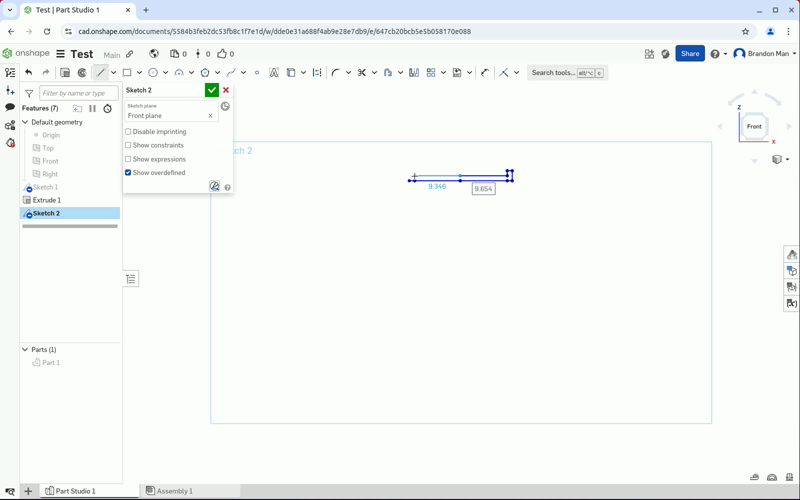
click(414, 175)
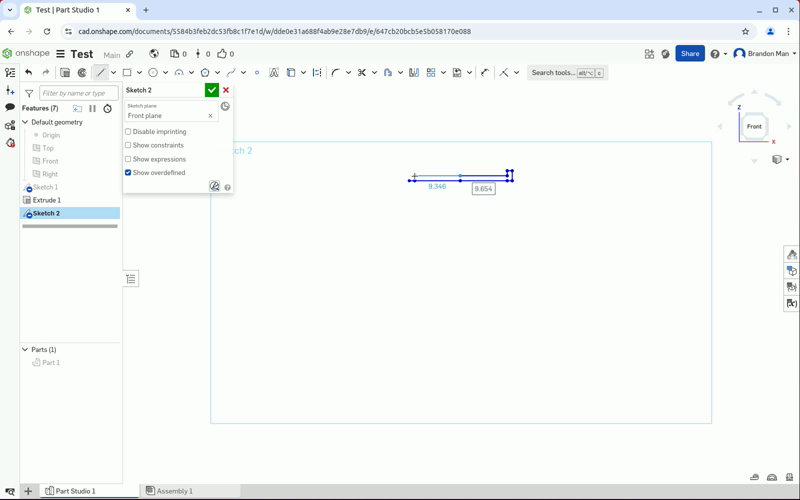
key_up(shift)
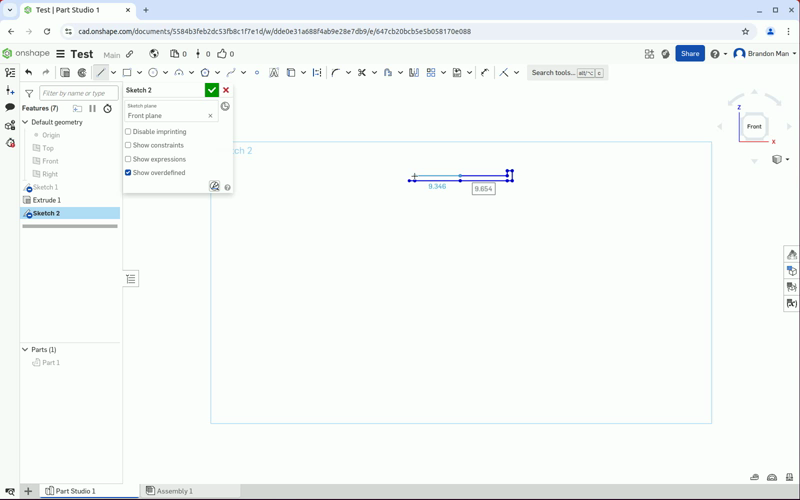
key_down(shift)
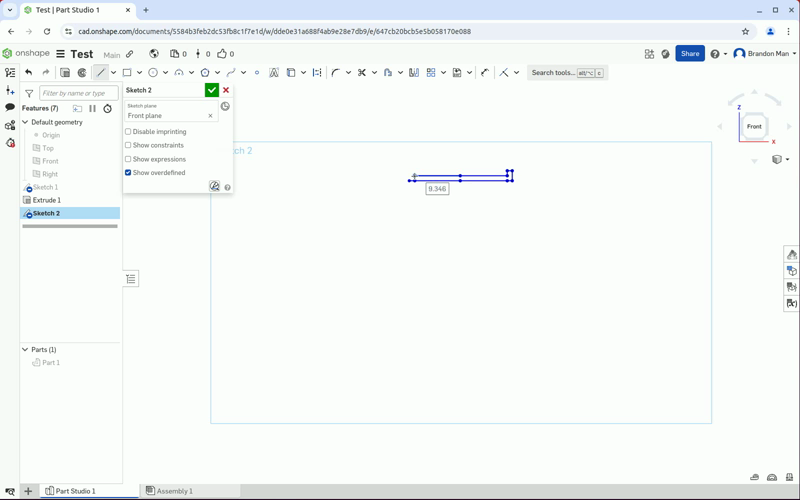
mouse_move(444, 175)
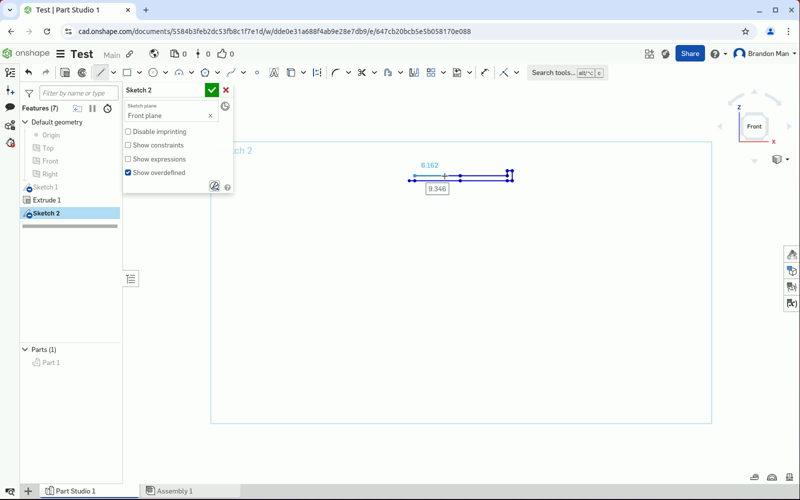
mouse_move(414, 170)
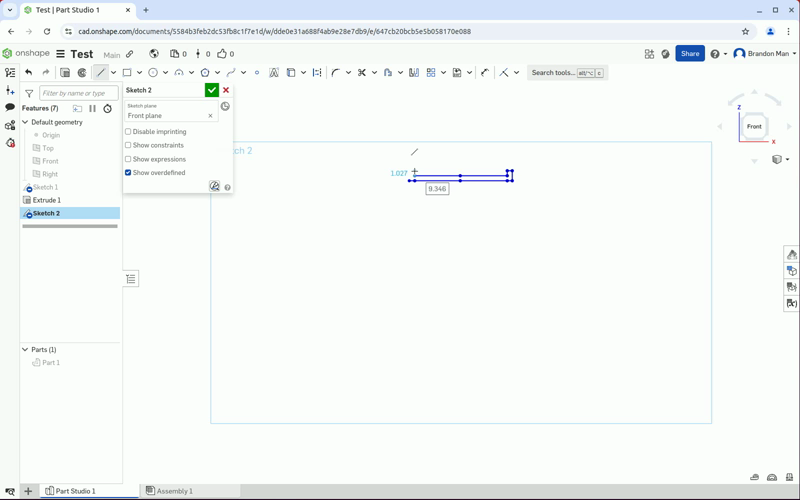
scroll(6)
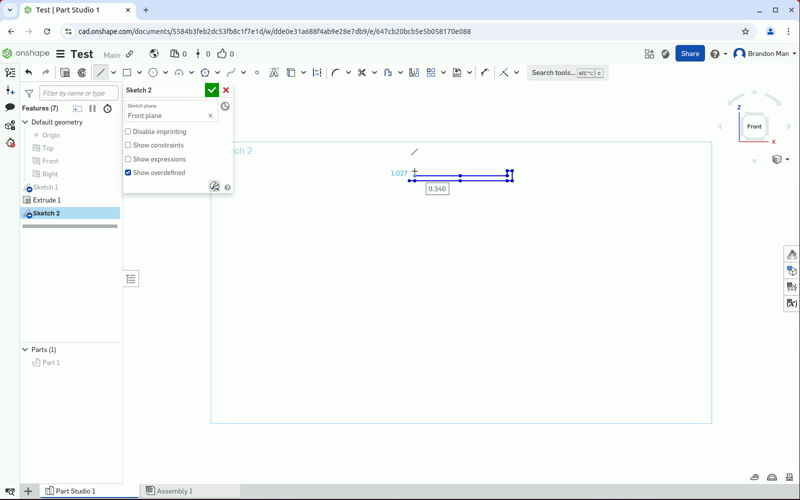
scroll(6)
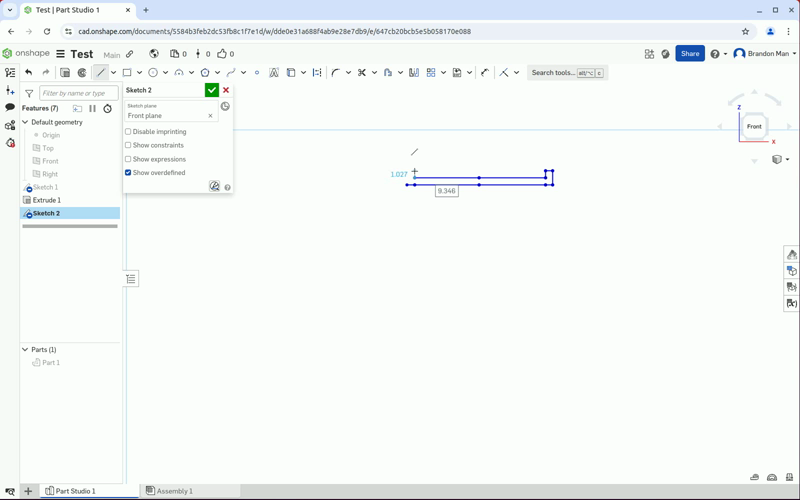
scroll(6)
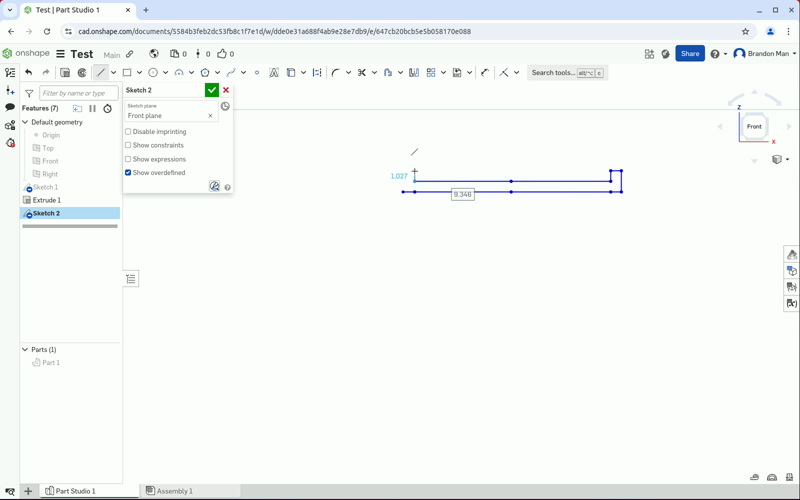
scroll(6)
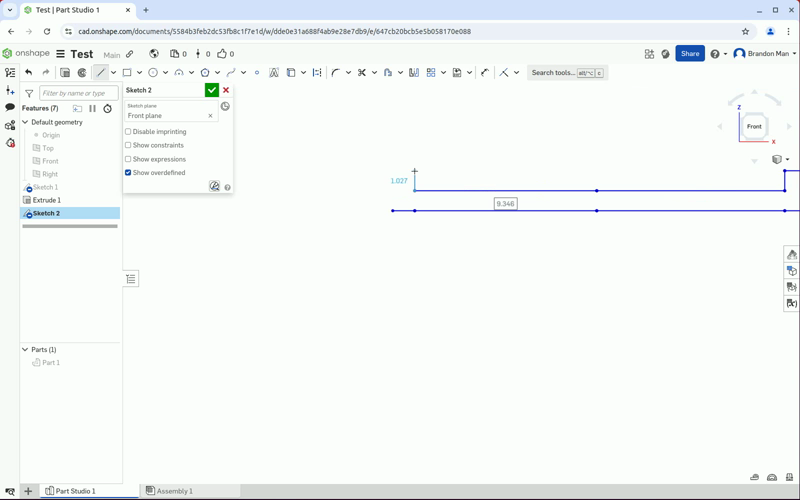
scroll(6)
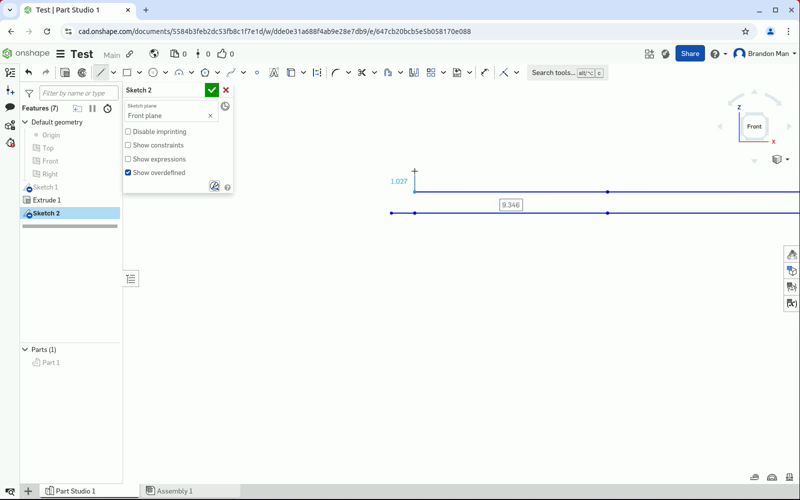
scroll(6)
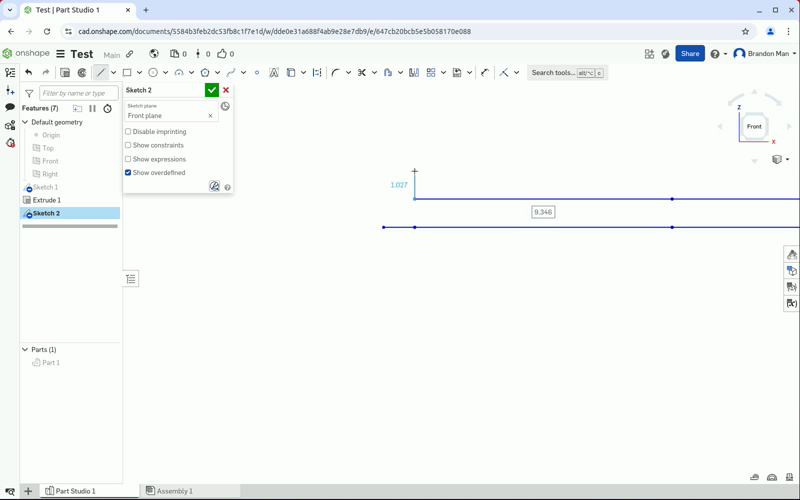
scroll(6)
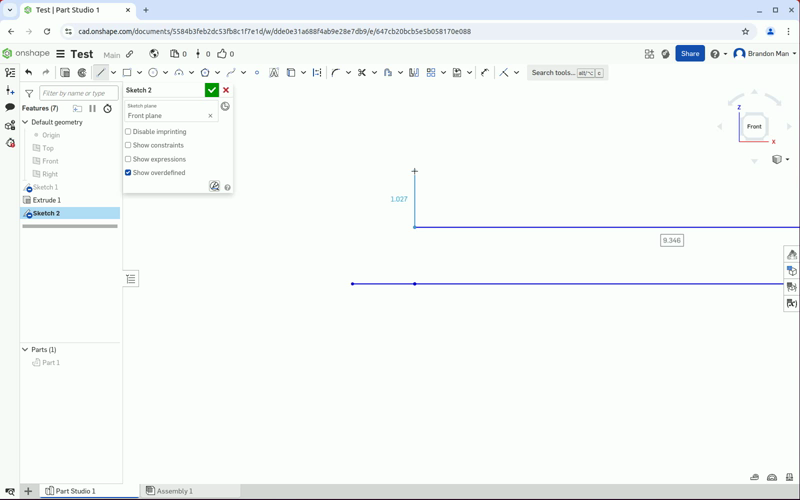
click(414, 170)
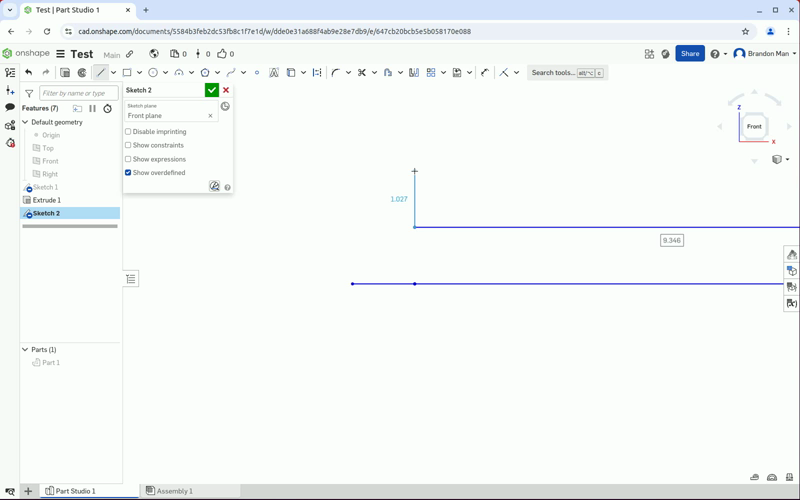
scroll(-6)
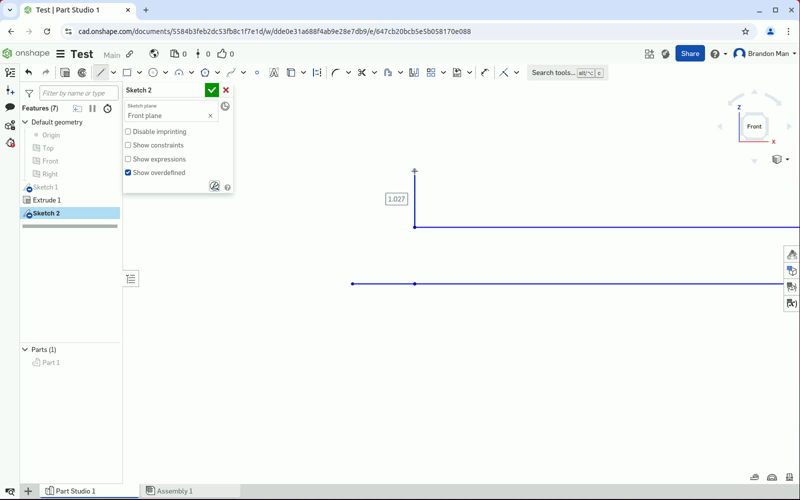
scroll(-6)
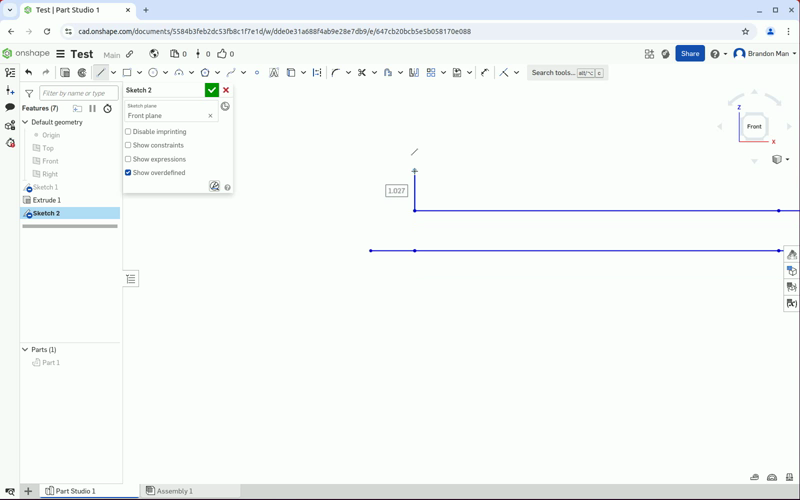
scroll(-6)
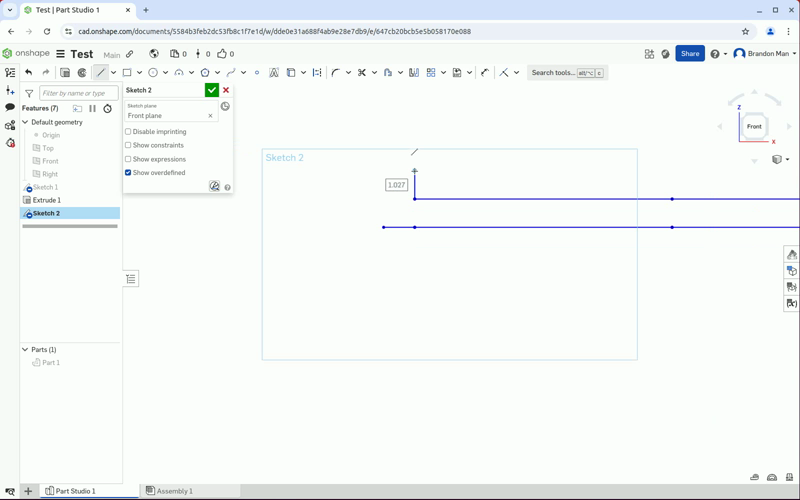
scroll(-6)
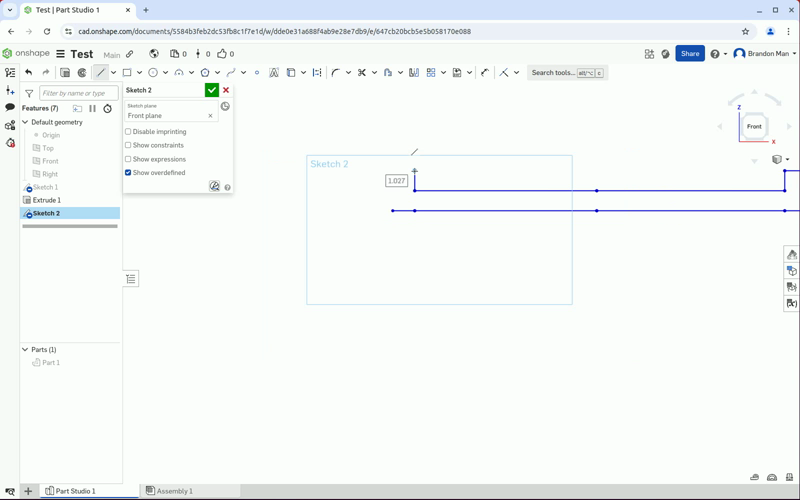
scroll(-6)
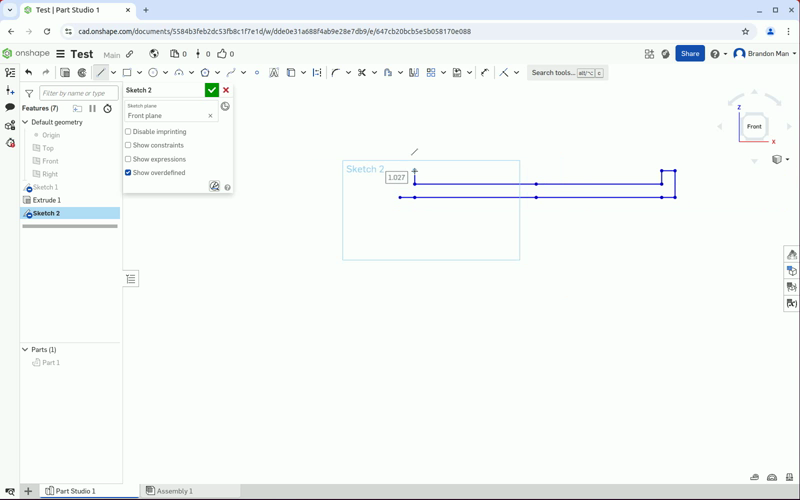
scroll(-6)
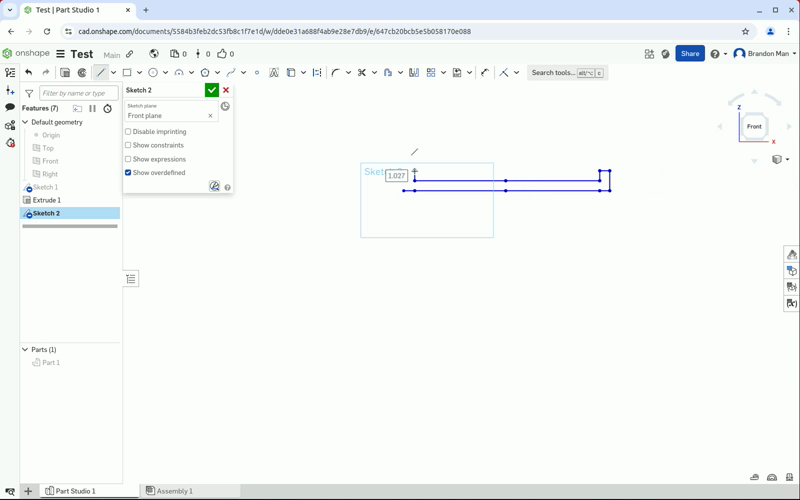
scroll(-6)
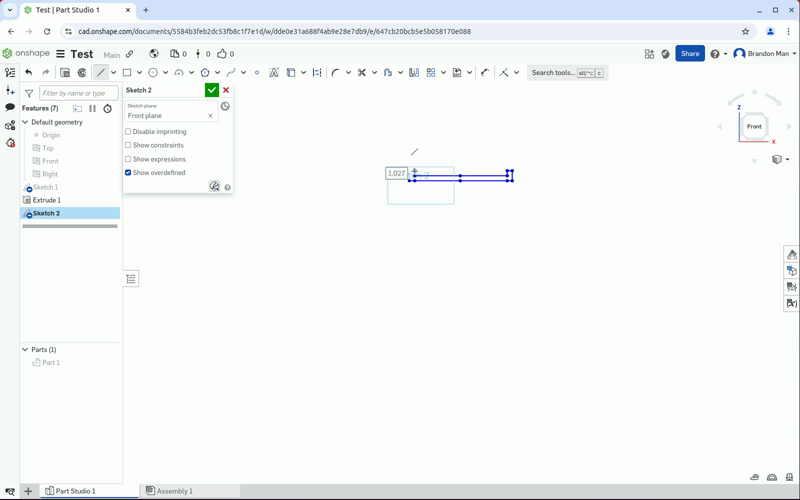
key_up(shift)
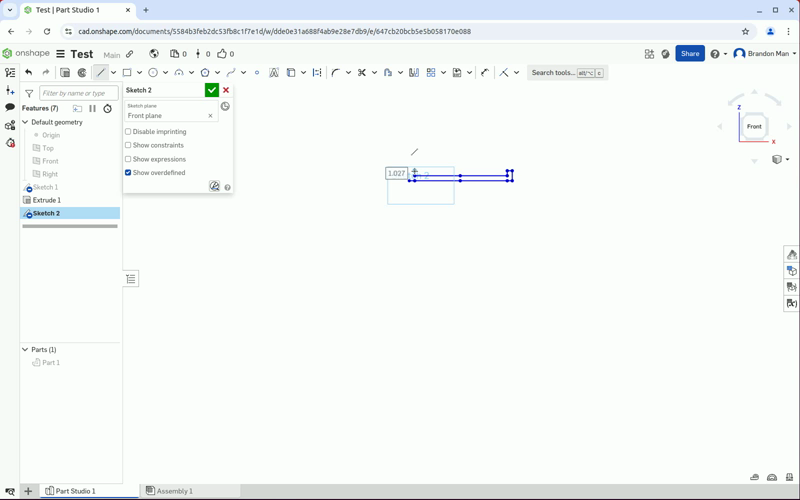
key_down(shift)
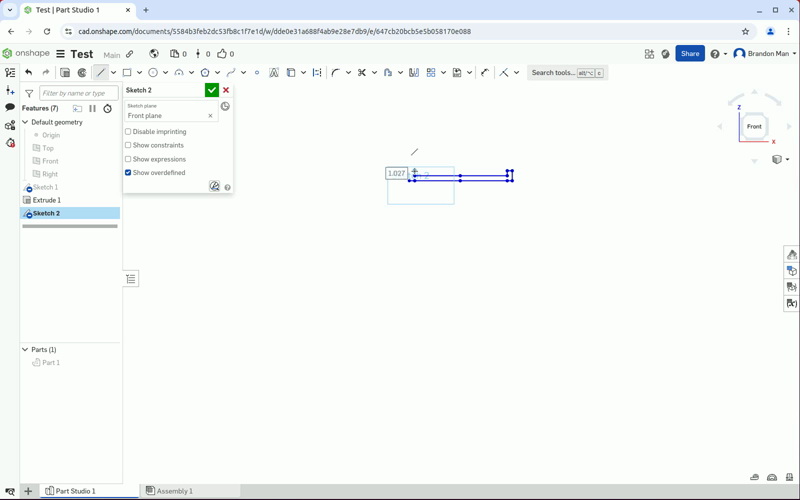
mouse_move(444, 170)
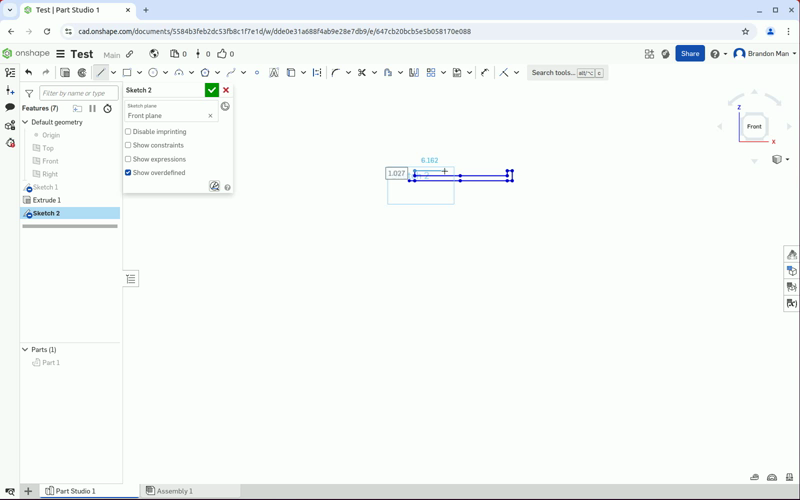
mouse_move(409, 170)
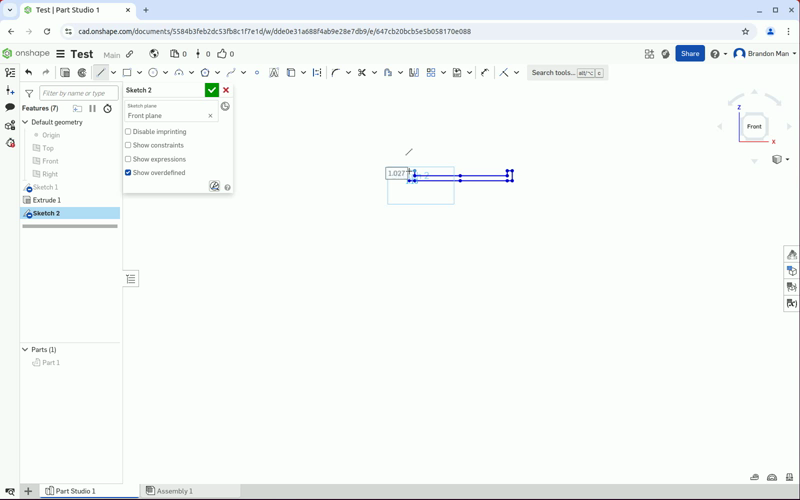
scroll(6)
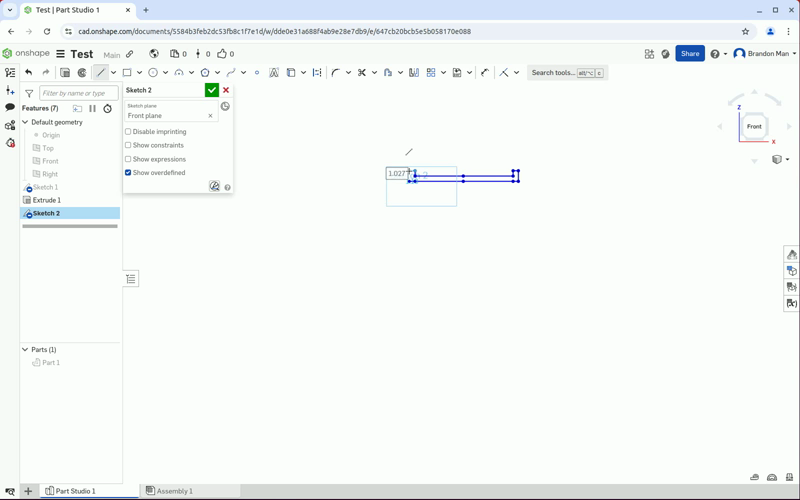
scroll(6)
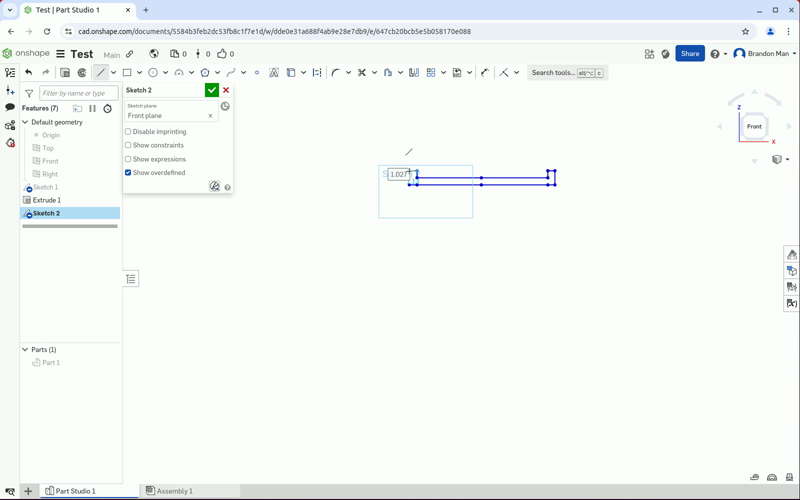
scroll(6)
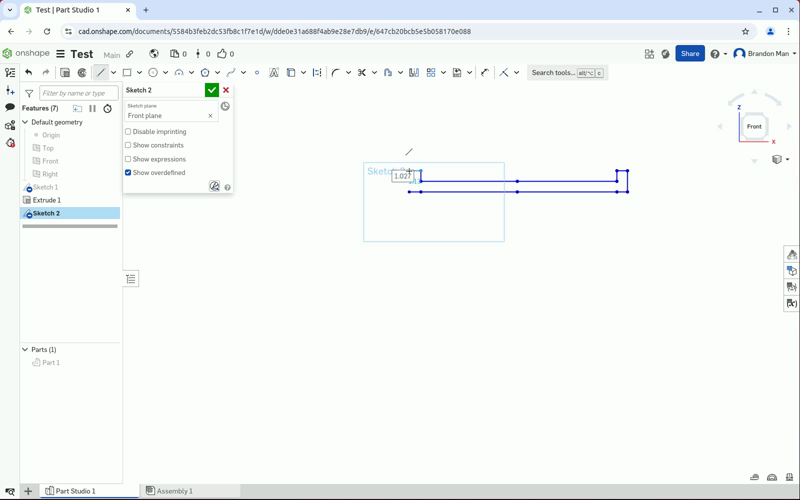
scroll(6)
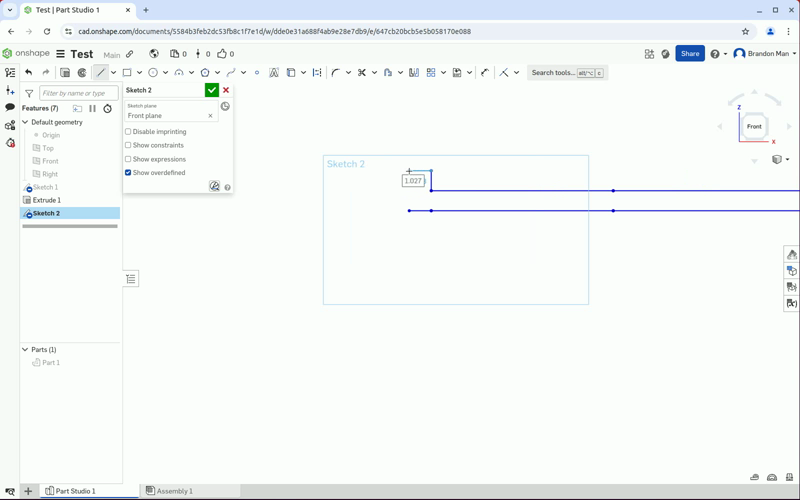
scroll(6)
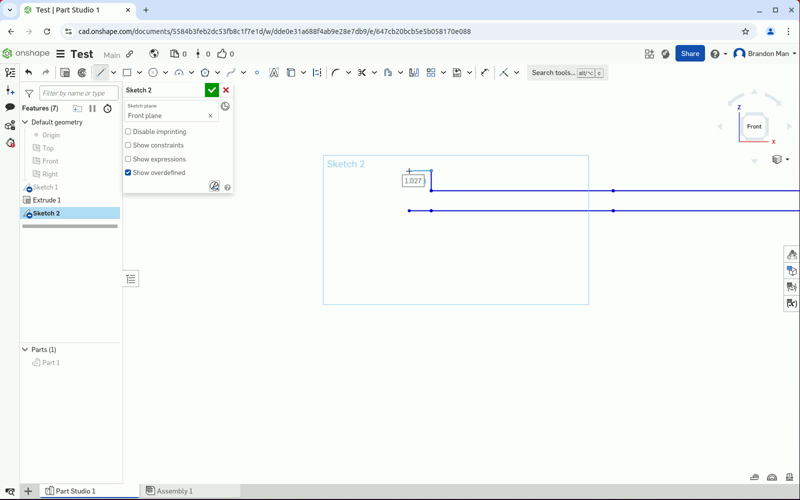
scroll(6)
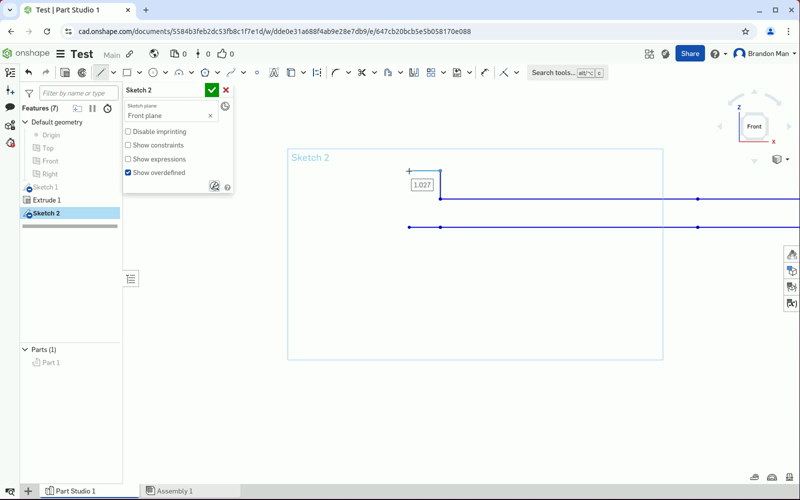
scroll(6)
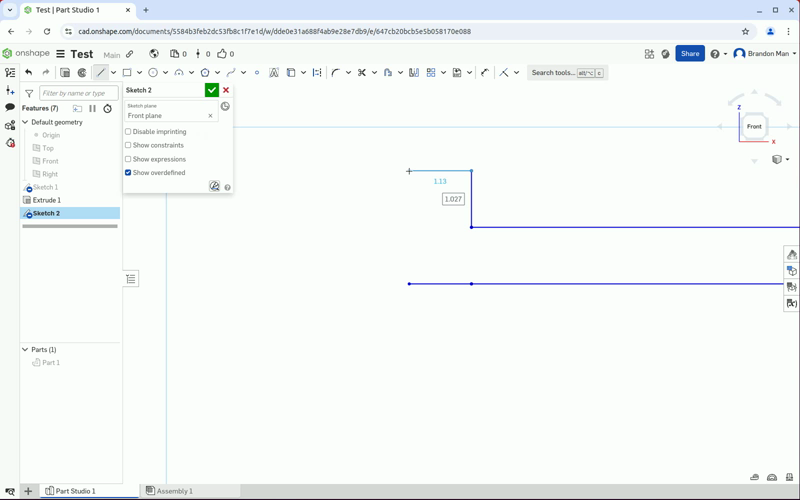
click(409, 170)
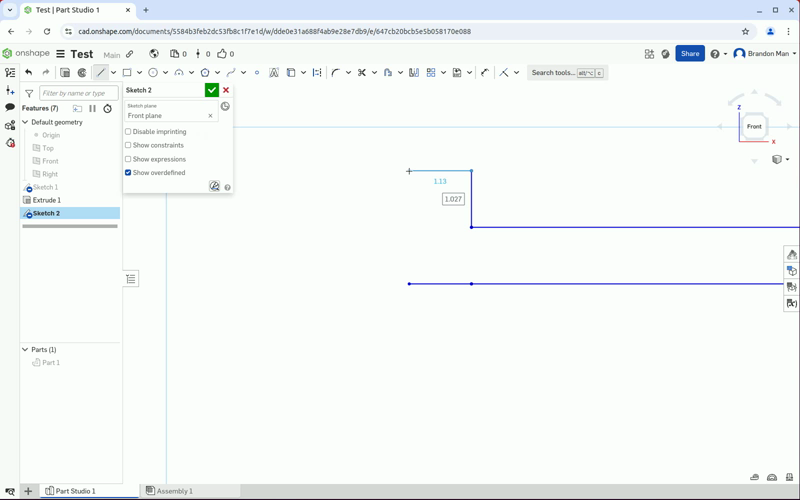
scroll(-6)
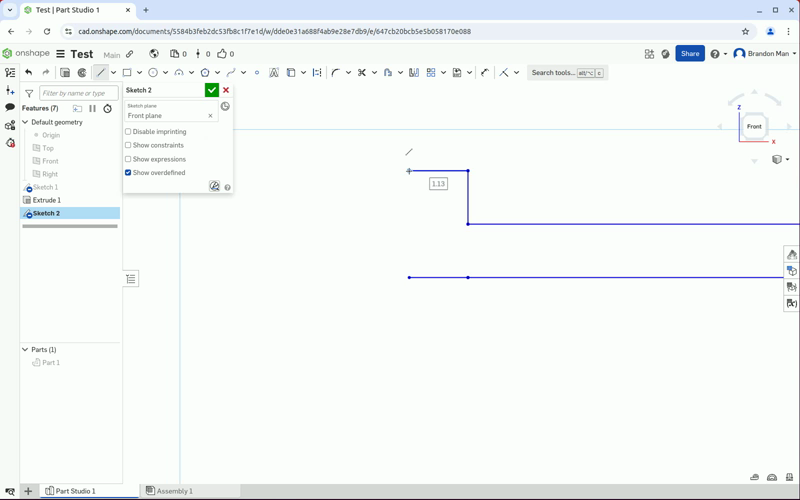
scroll(-6)
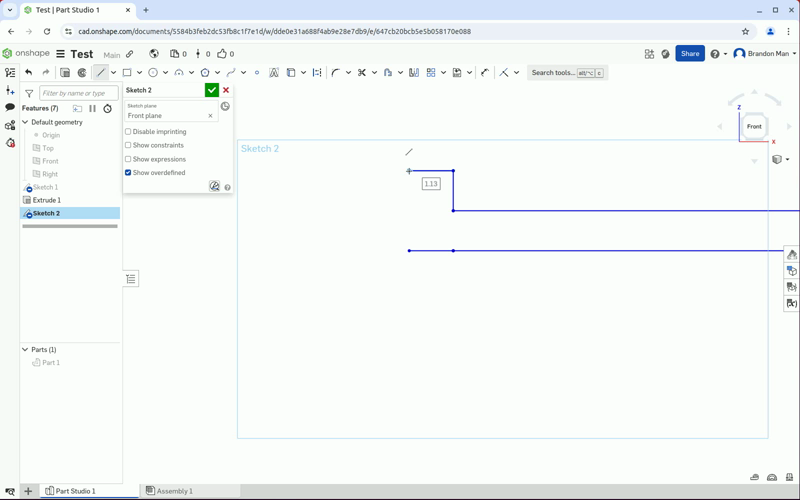
scroll(-6)
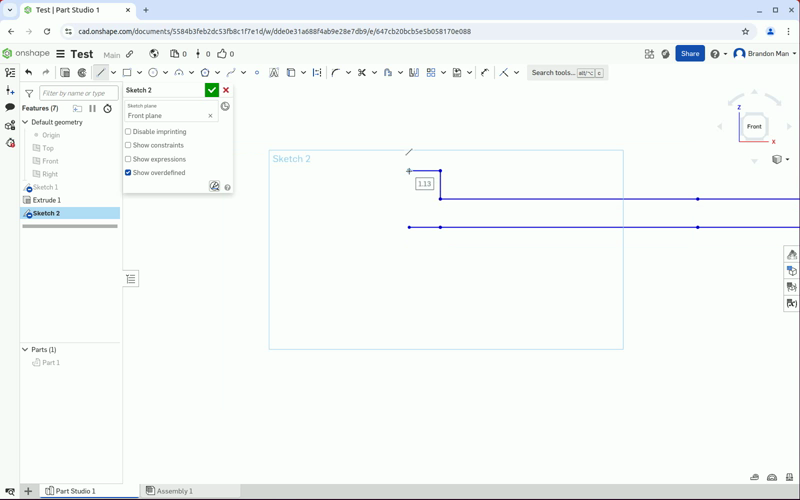
scroll(-6)
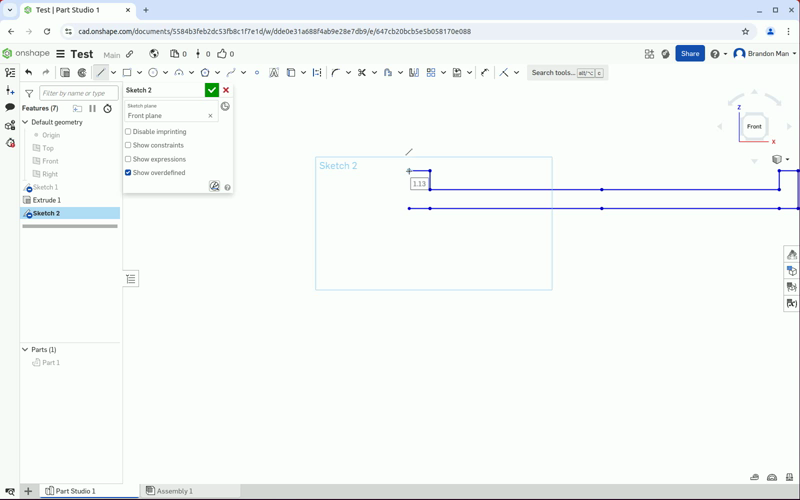
scroll(-6)
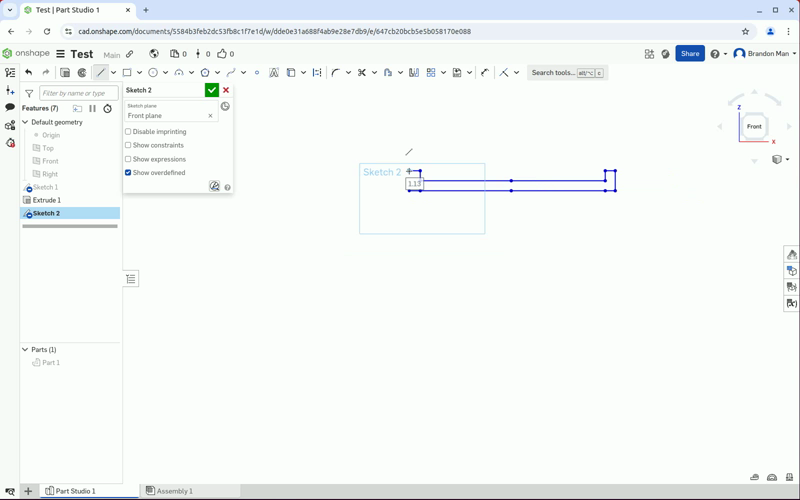
scroll(-6)
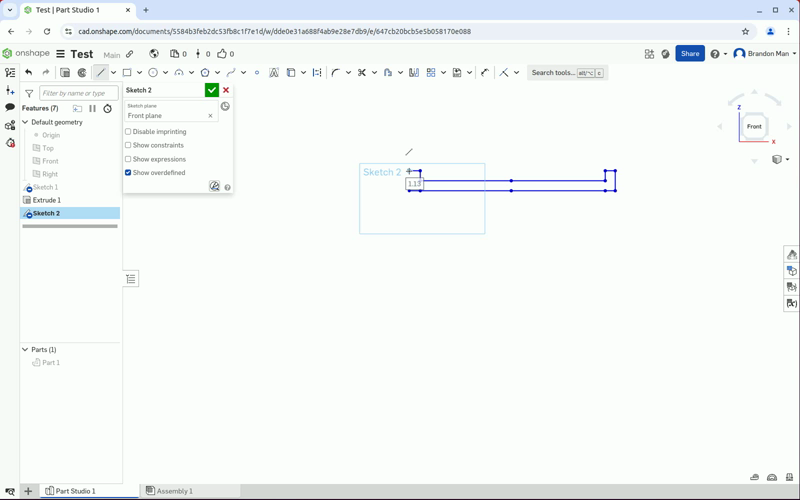
scroll(-6)
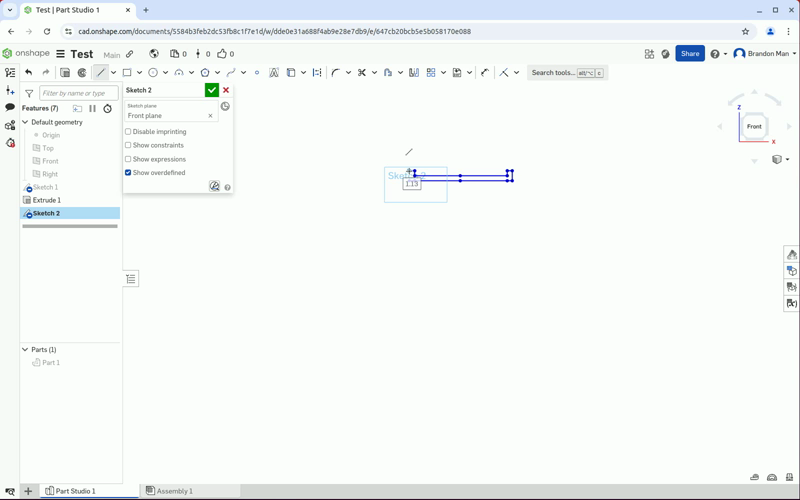
key_up(shift)
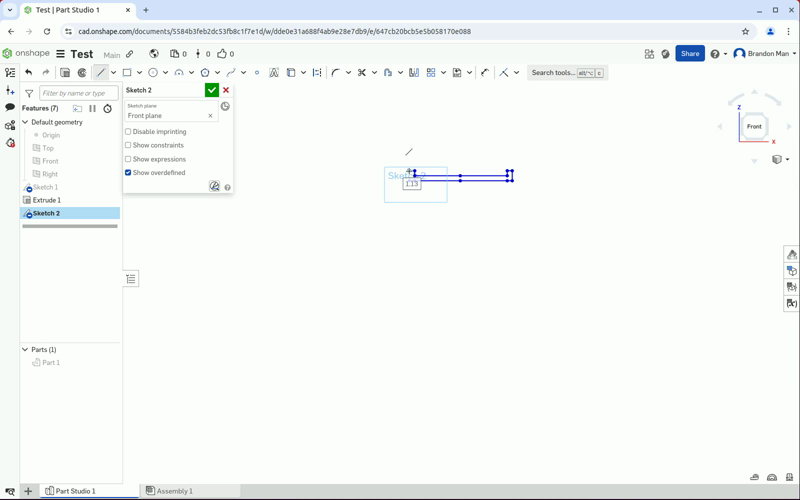
mouse_move(439, 170)
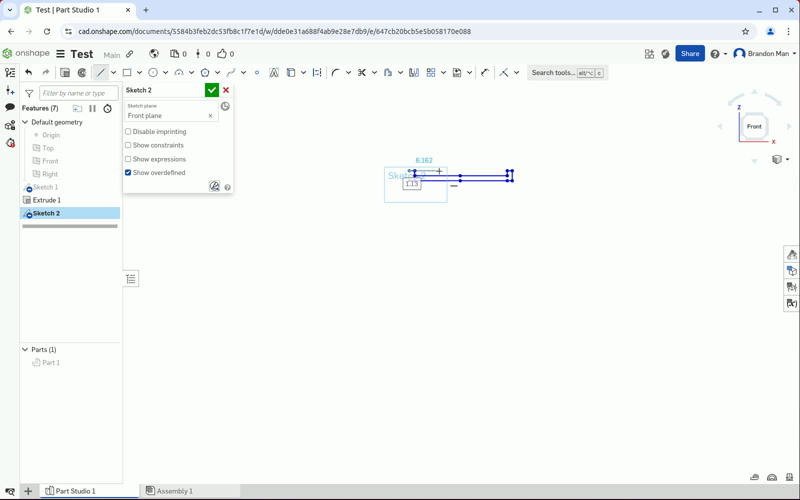
key_down(shift)
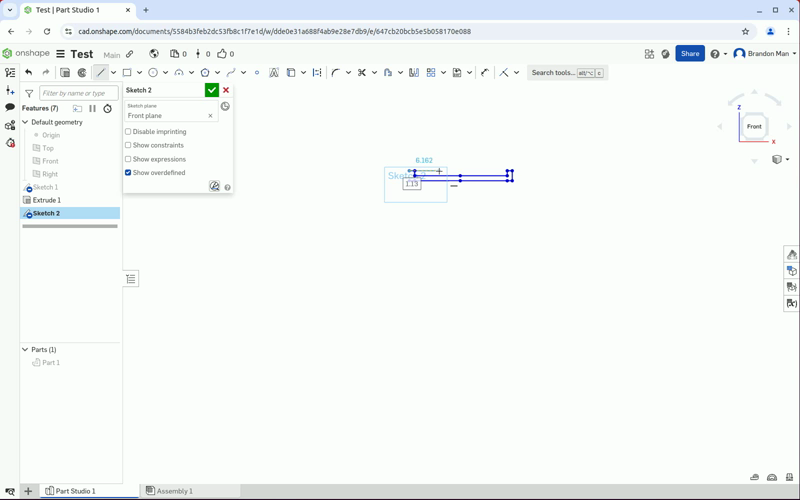
mouse_move(409, 180)
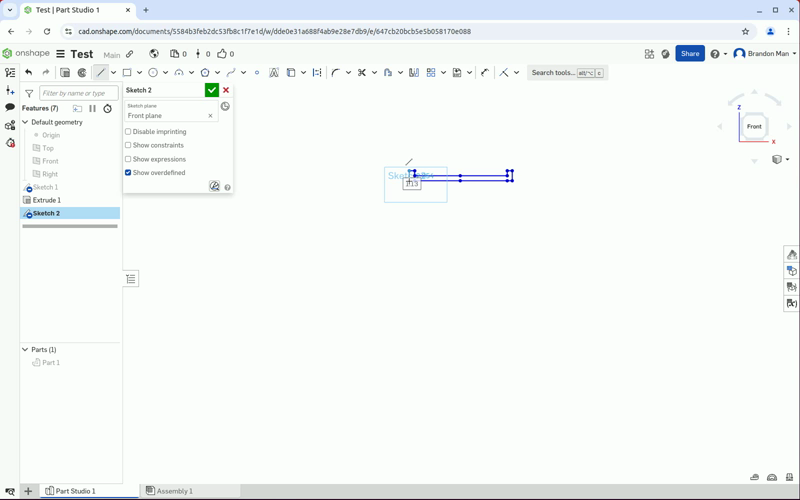
key_up(shift)
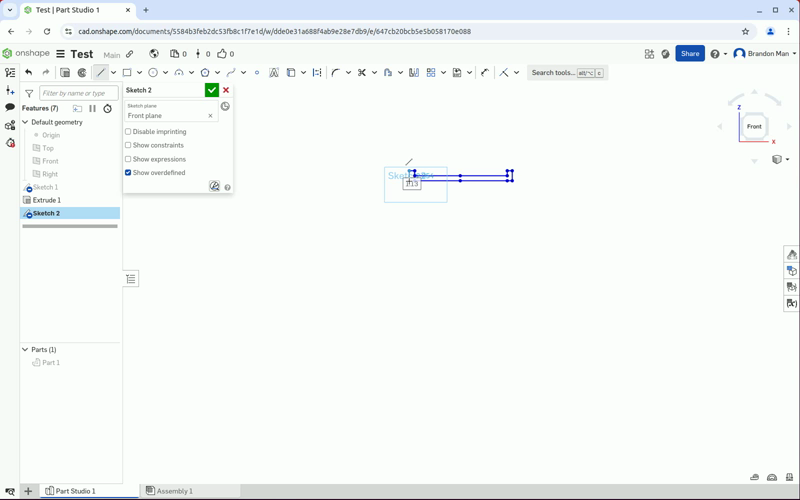
click(409, 180)
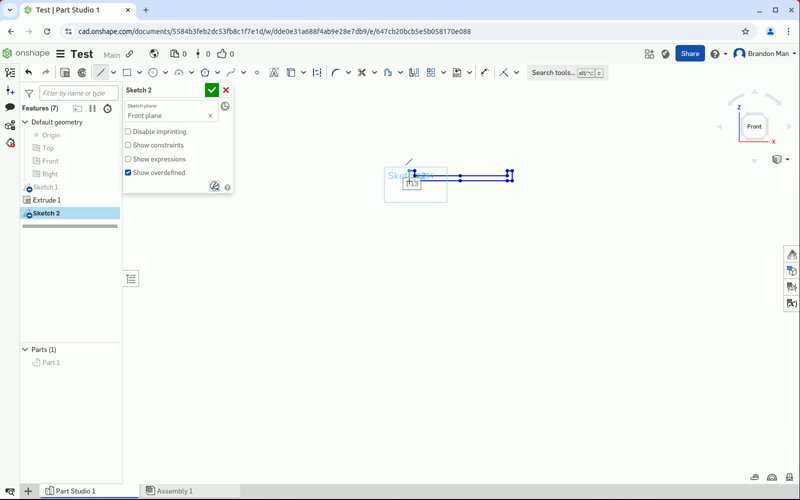
key(esc)
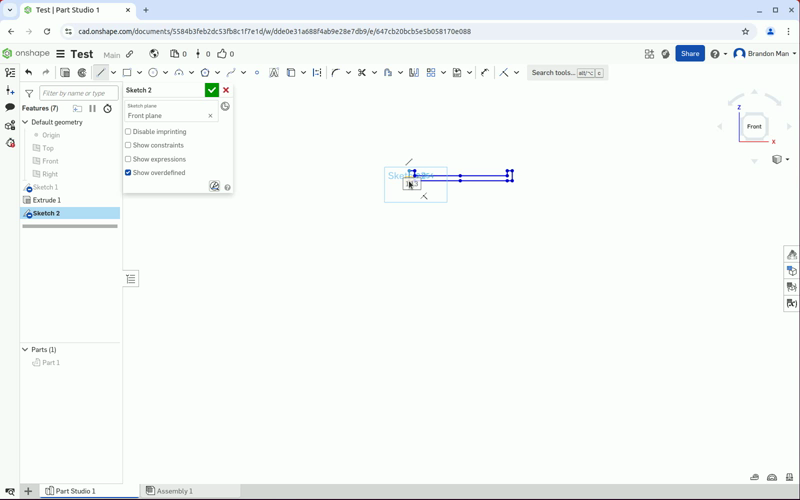
mouse_move(492, 177)
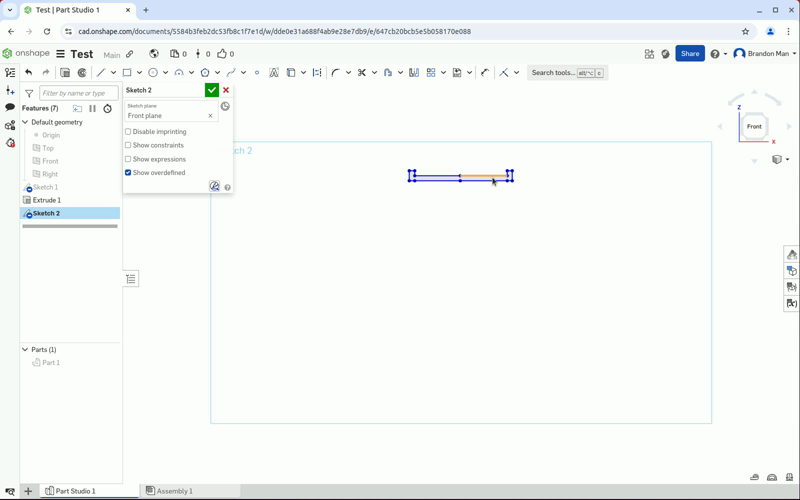
scroll(6)
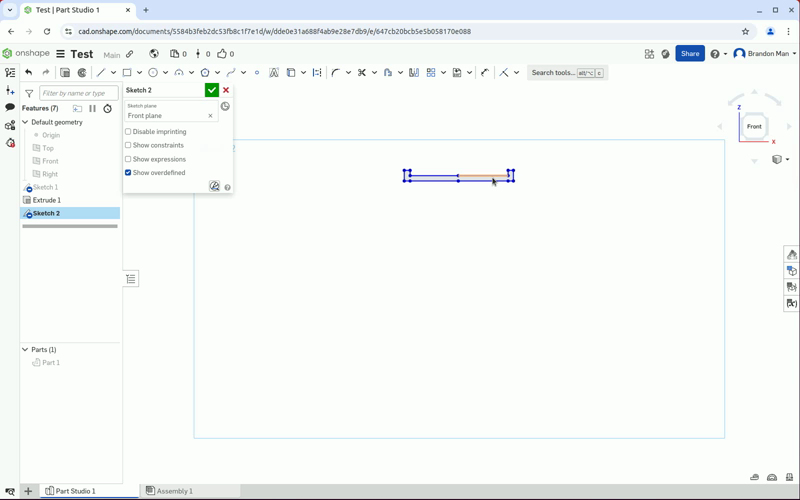
scroll(6)
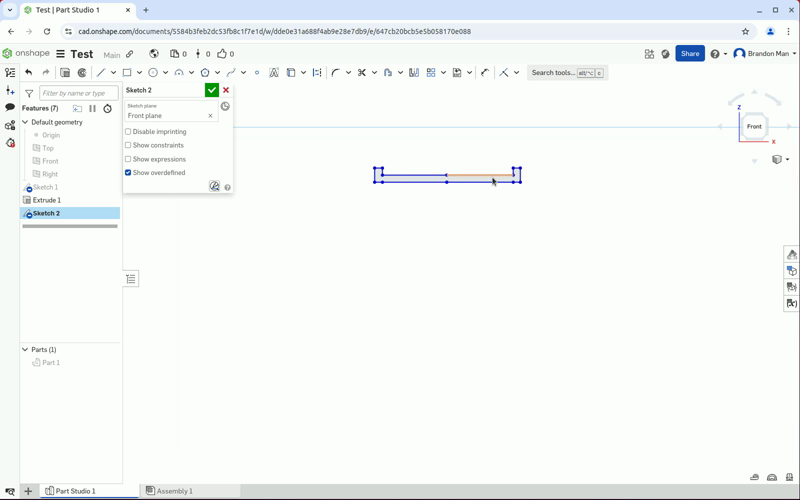
scroll(6)
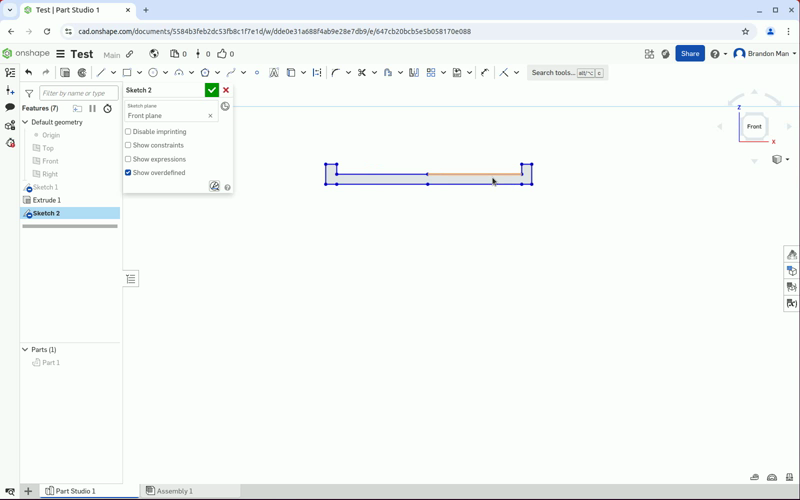
scroll(6)
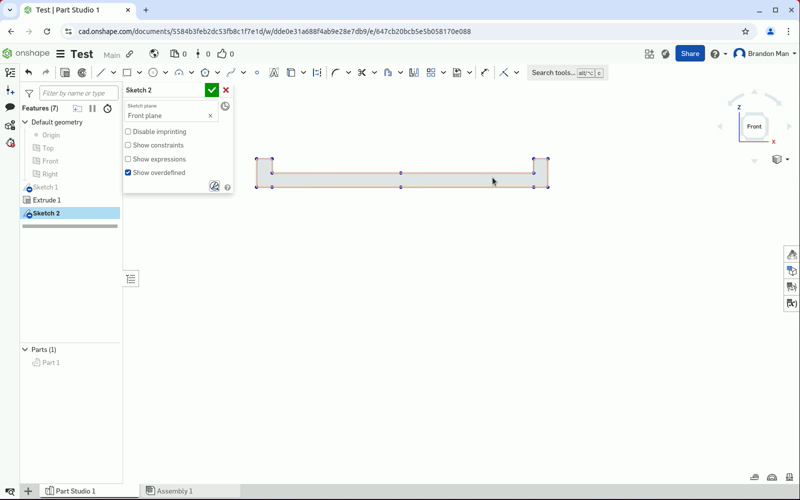
scroll(6)
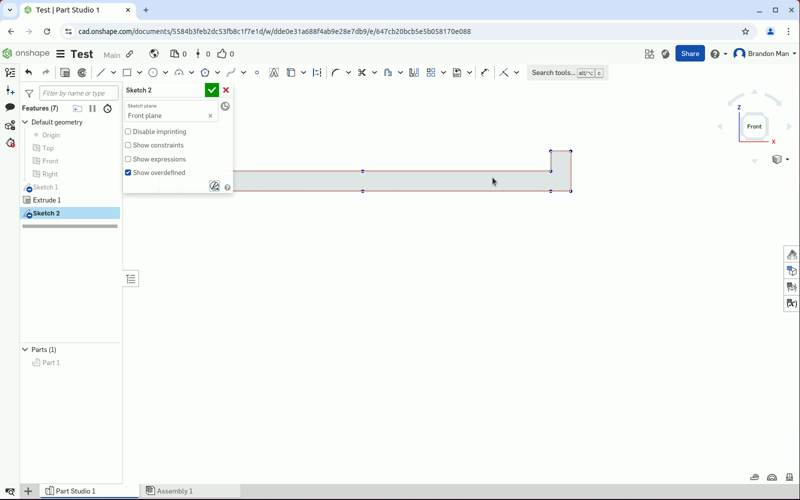
scroll(6)
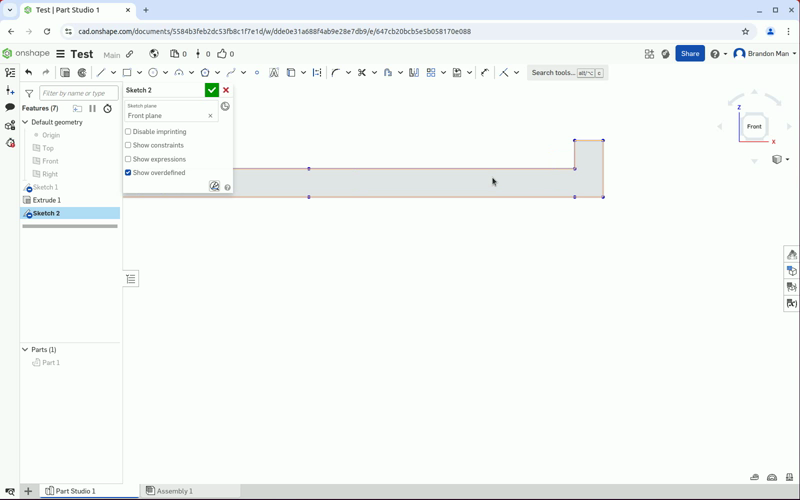
scroll(6)
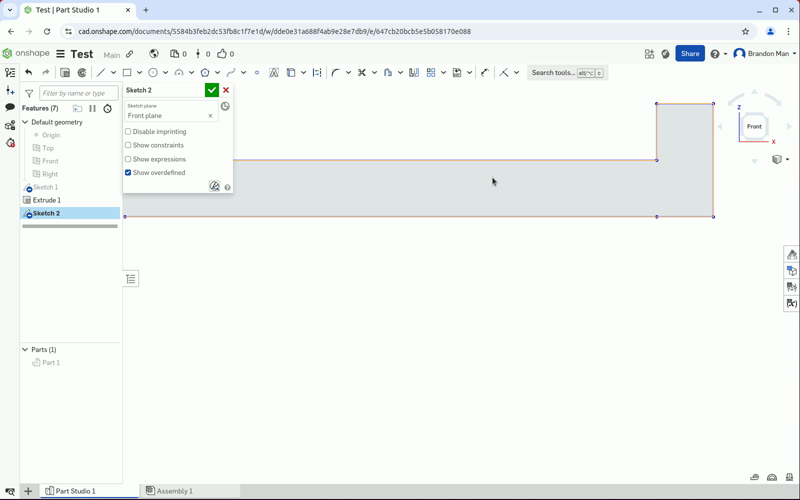
click(492, 177)
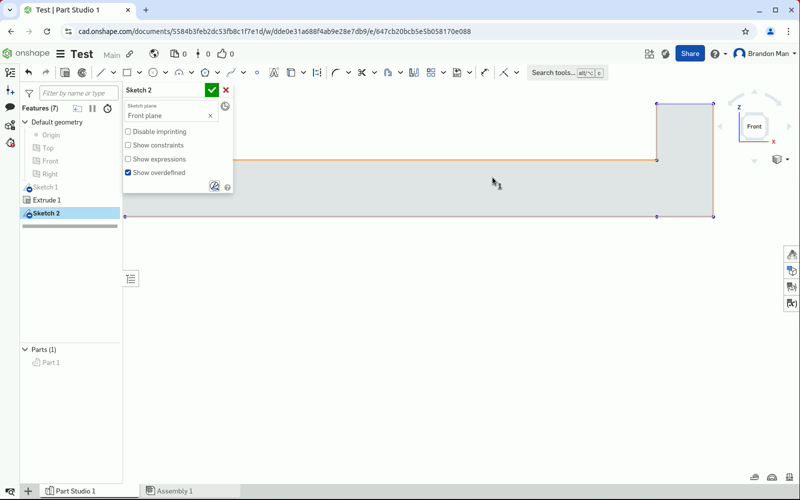
scroll(-6)
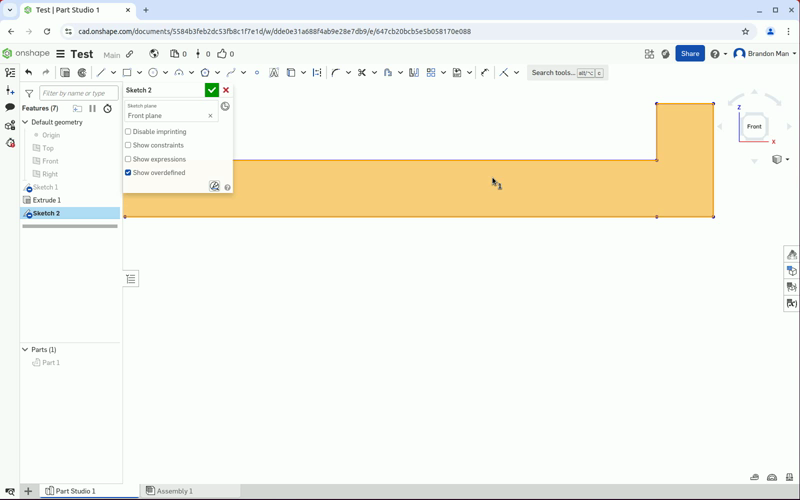
scroll(-6)
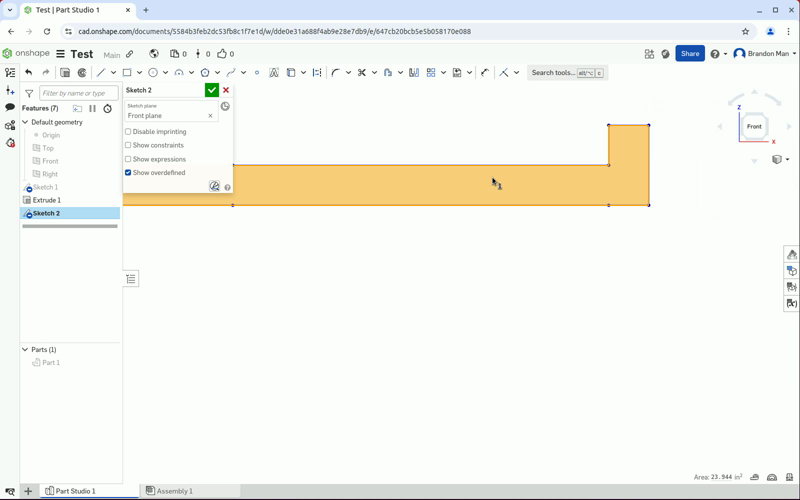
scroll(-6)
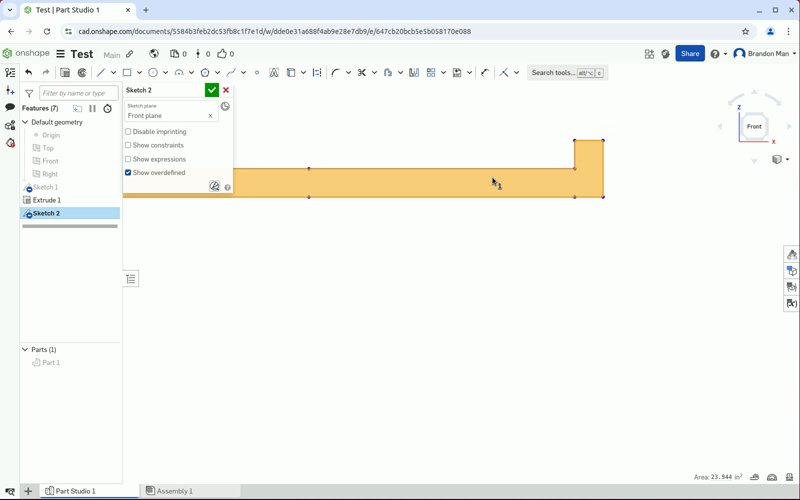
scroll(-6)
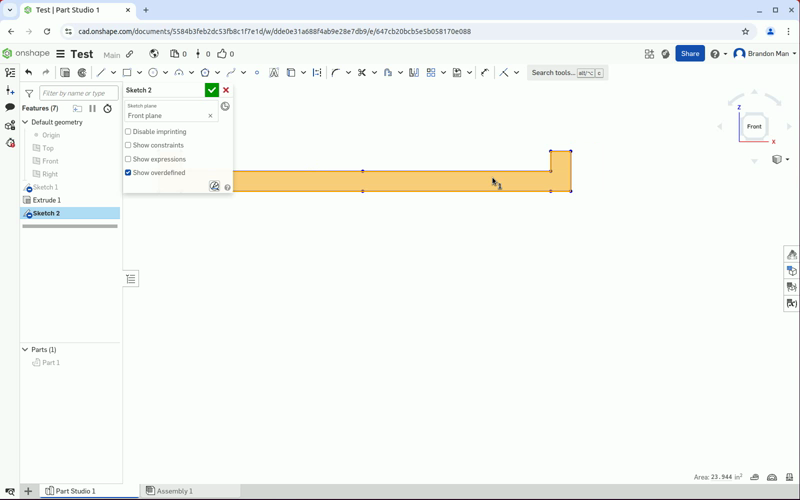
scroll(-6)
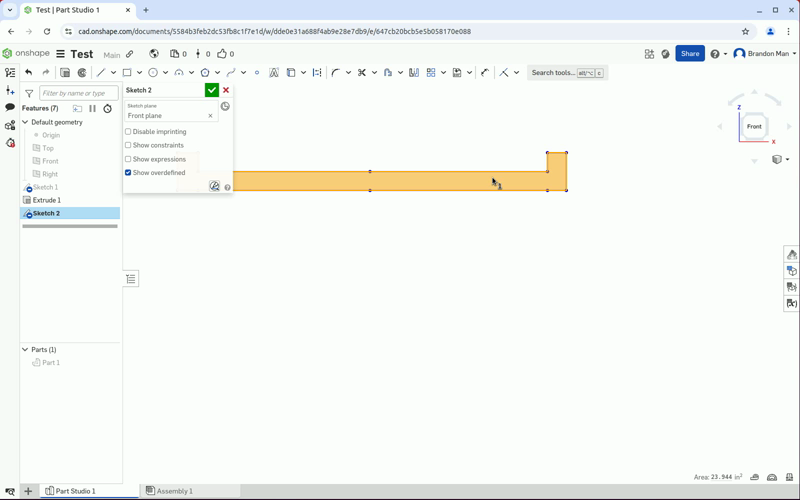
scroll(-6)
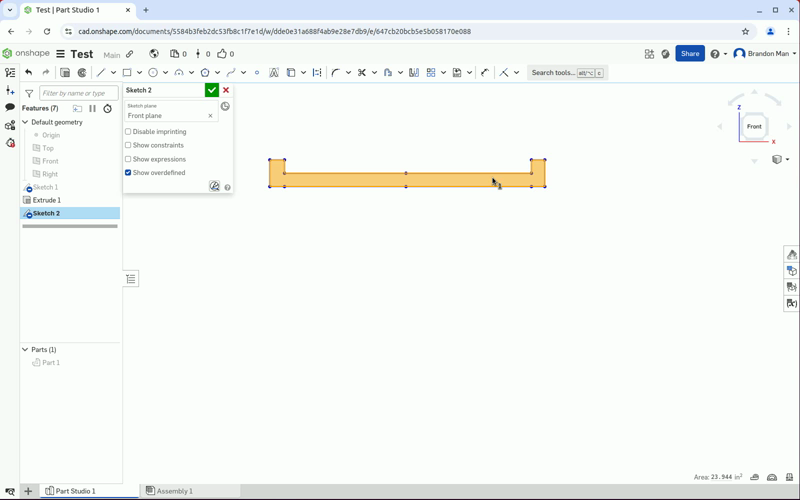
scroll(-6)
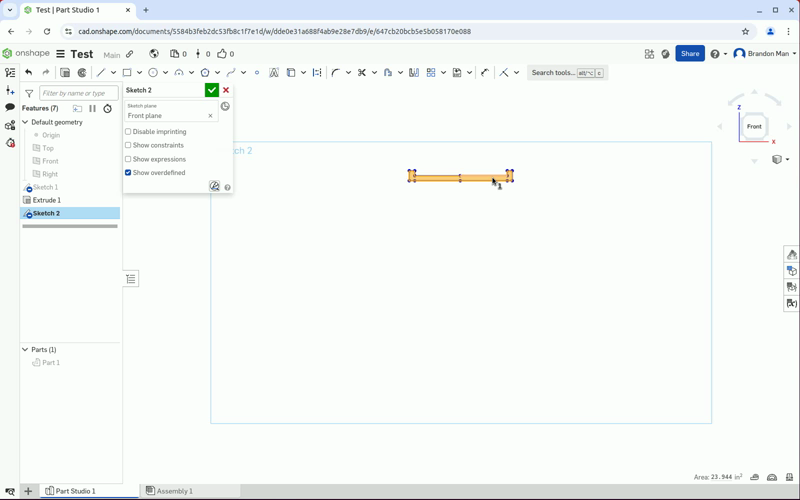
mouse_move(73, 352)
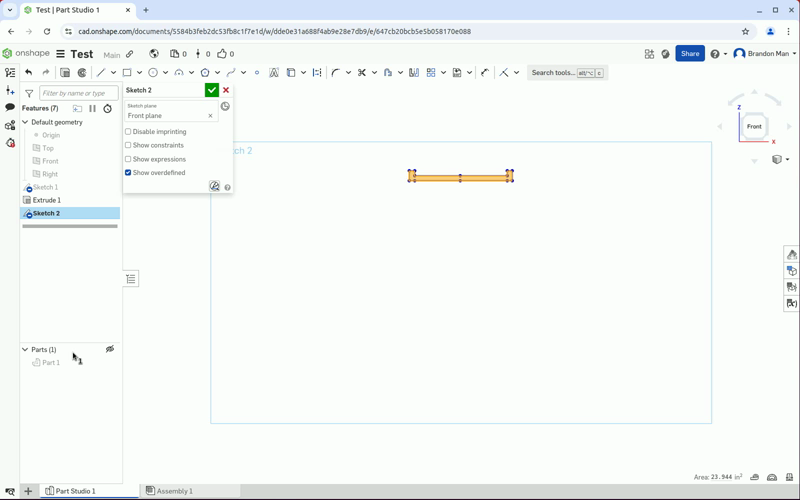
key(shift+y)
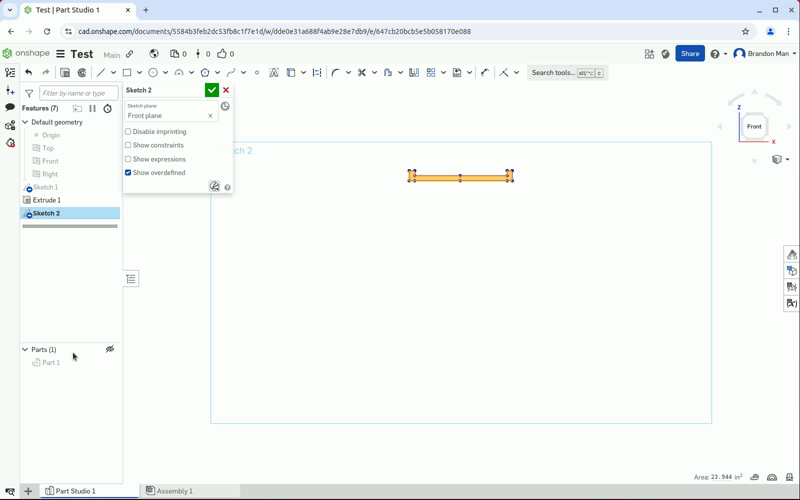
key(shift+e)
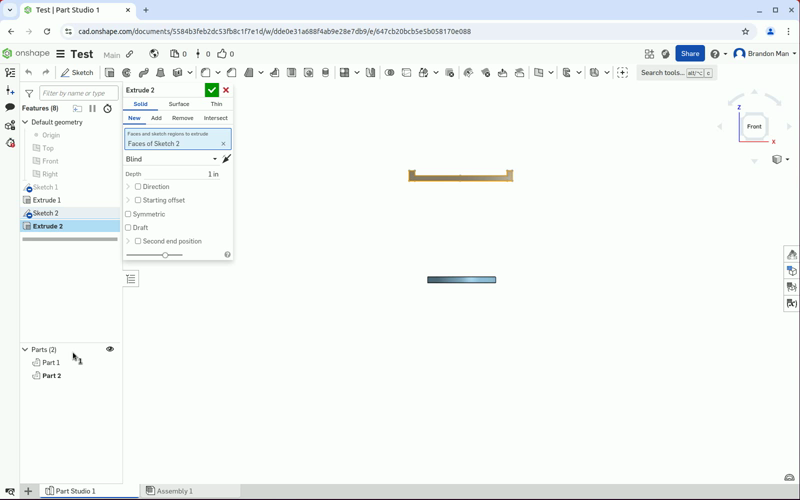
mouse_move(143, 106)
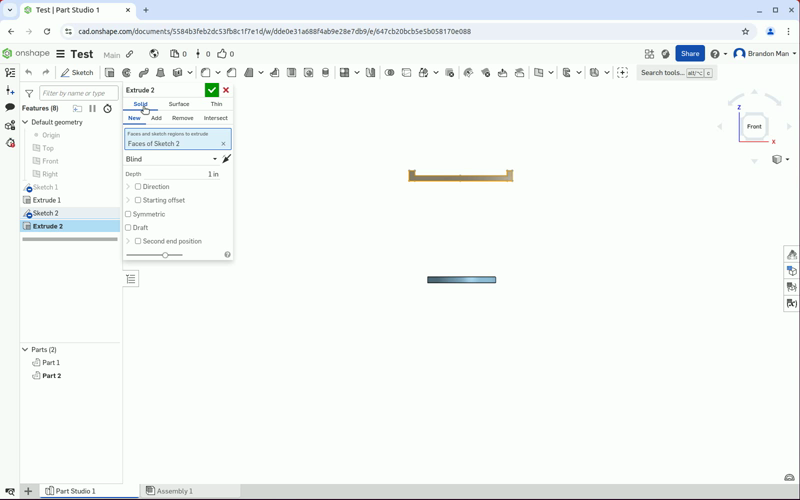
click(143, 106)
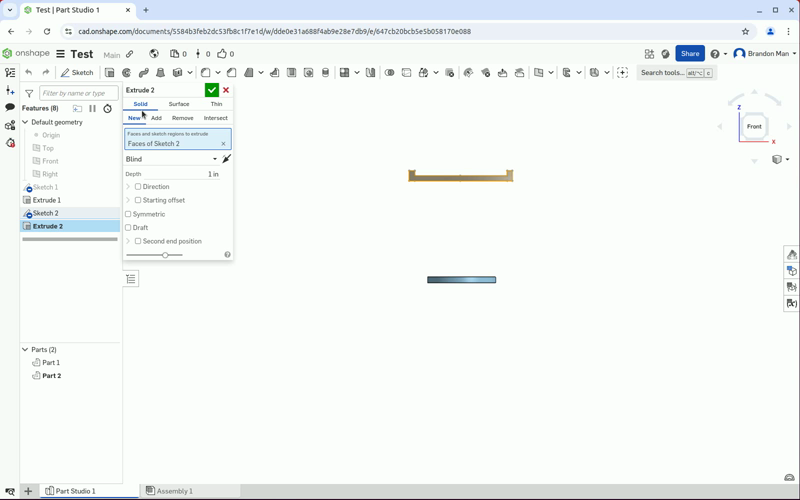
mouse_move(137, 120)
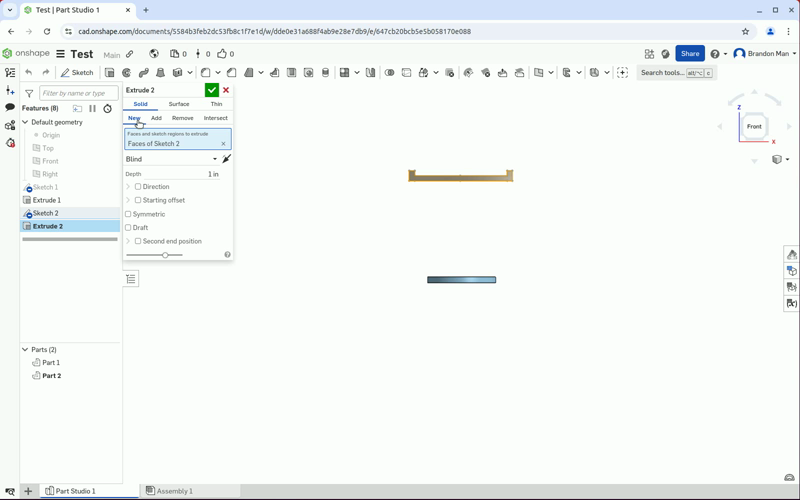
click(137, 120)
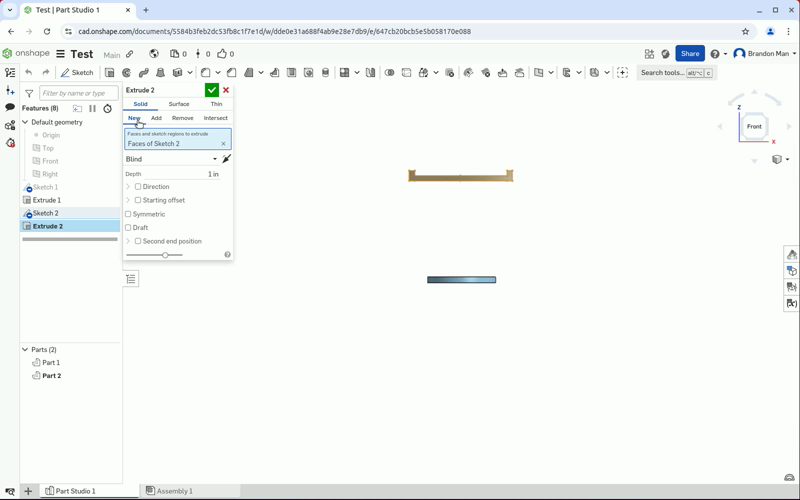
key(tab, 4)
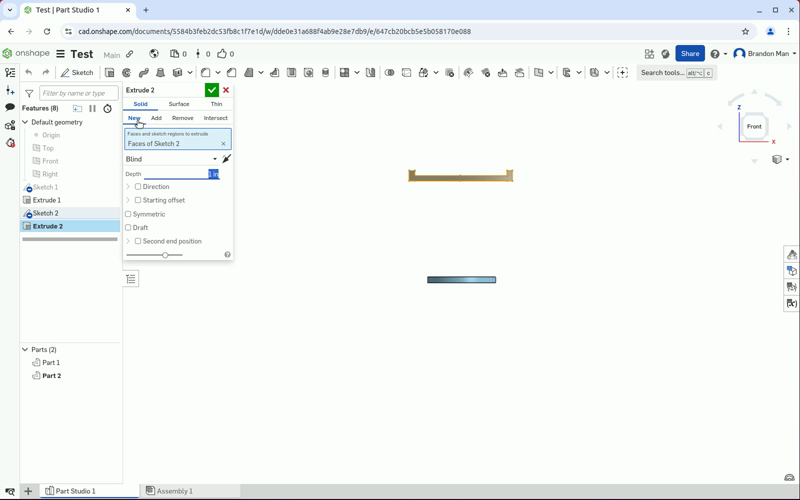
text(1.444)
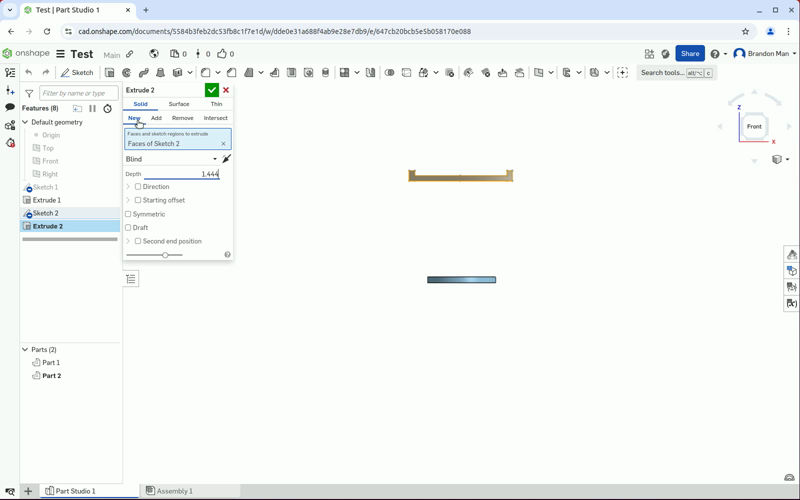
key(tab, 3)
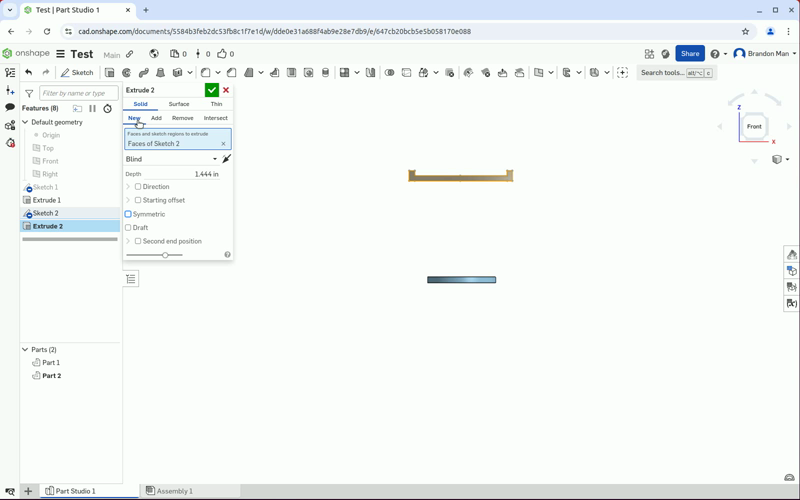
key(space)
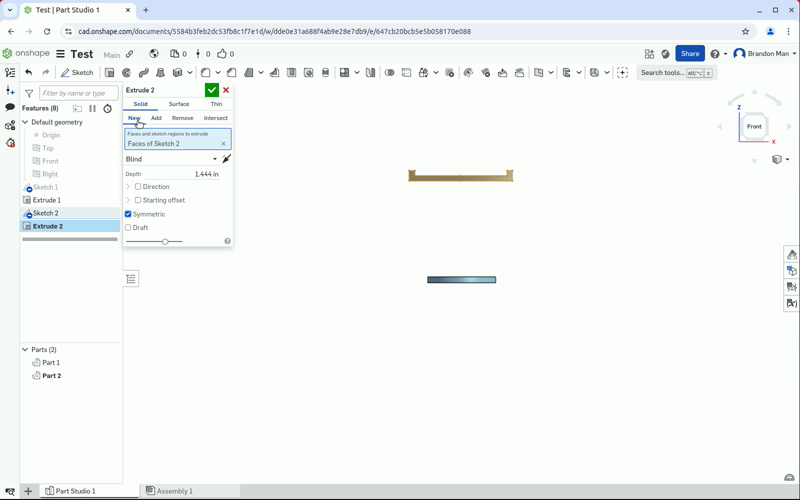
key(enter)
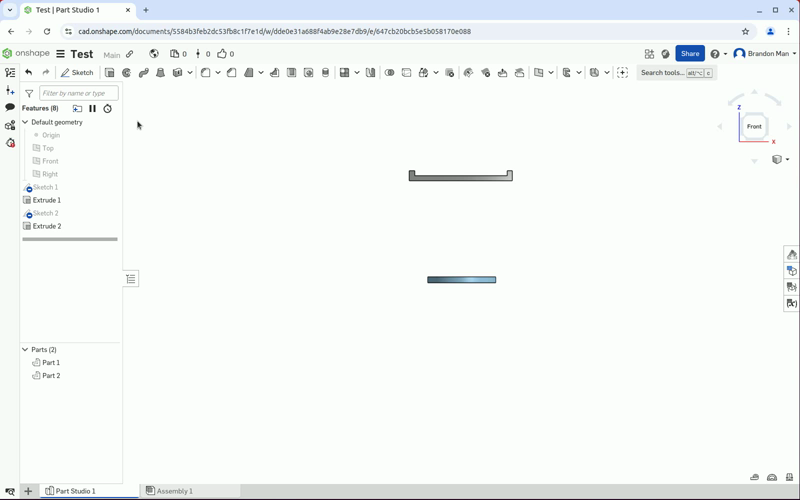
key(shift+h)
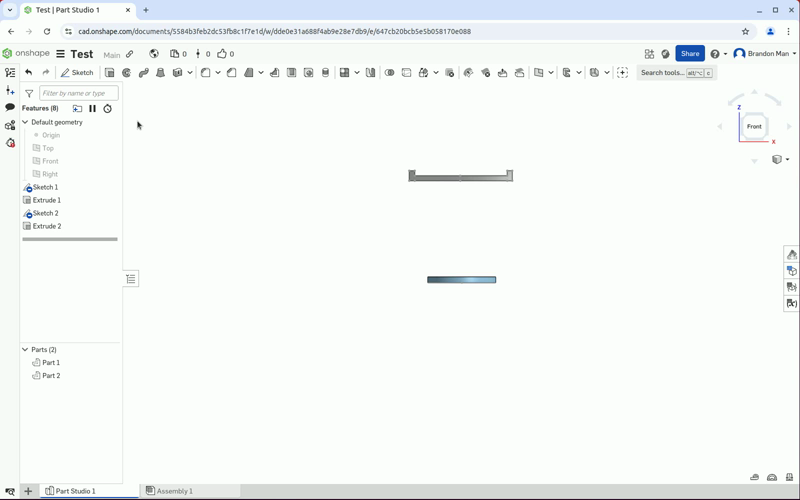
key(shift+h)
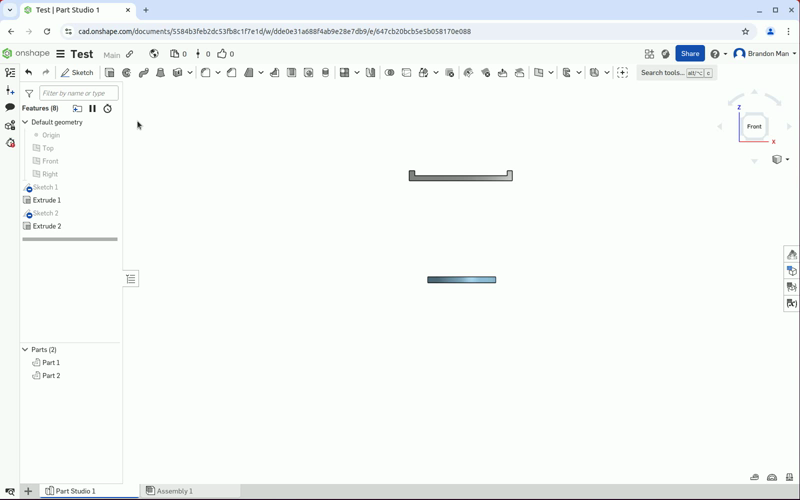
mouse_move(73, 189)
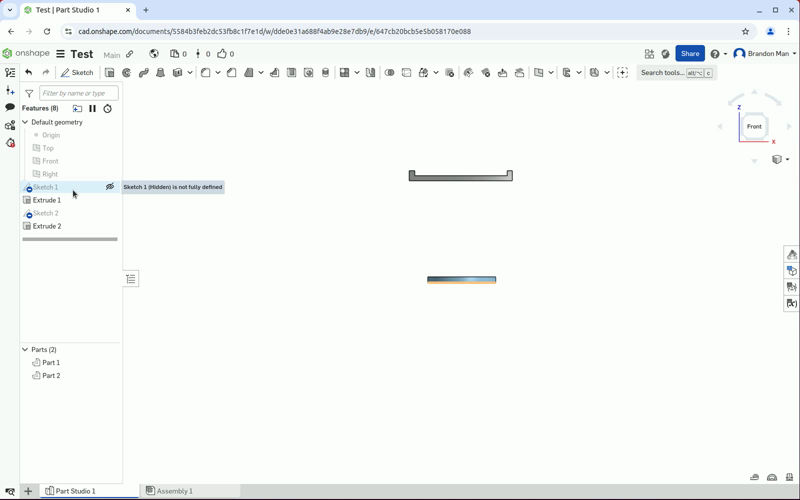
click(73, 189)
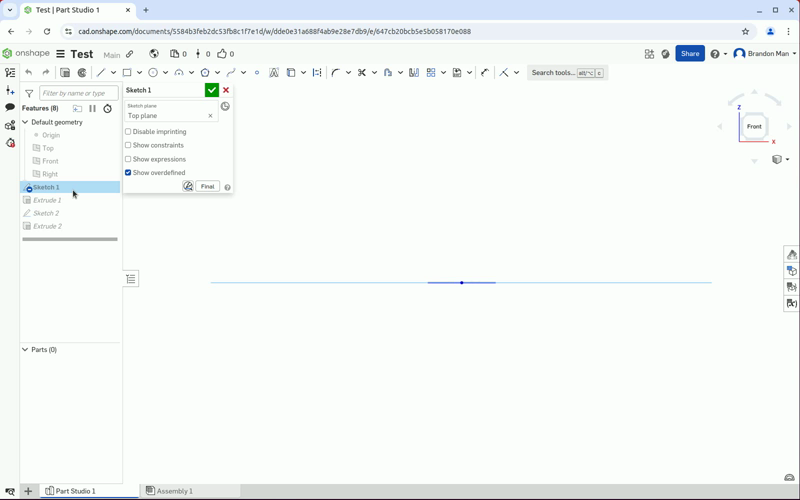
mouse_move(229, 92)
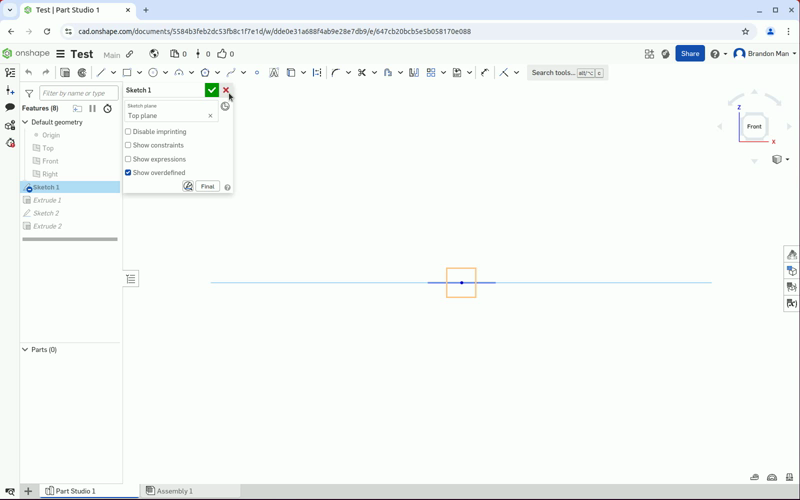
click(229, 92)
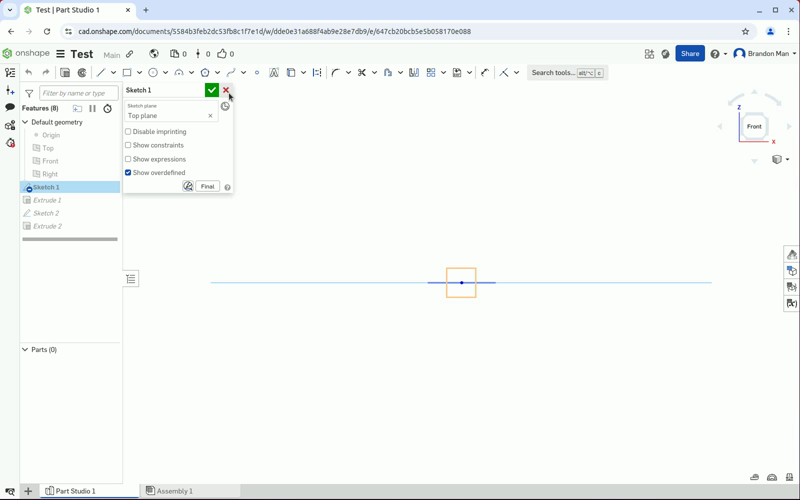
key(shift+s)
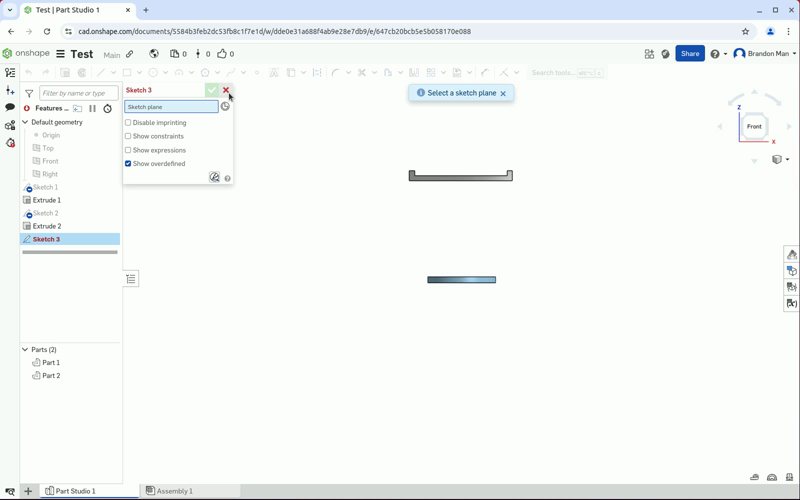
mouse_move(73, 163)
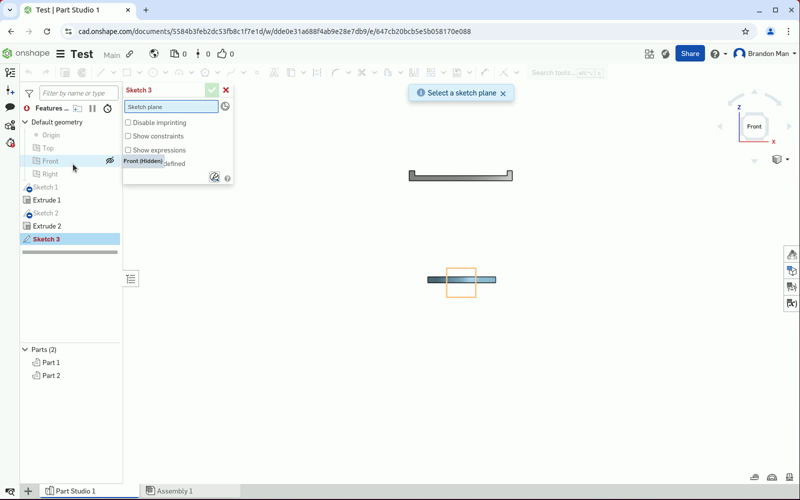
click(73, 163)
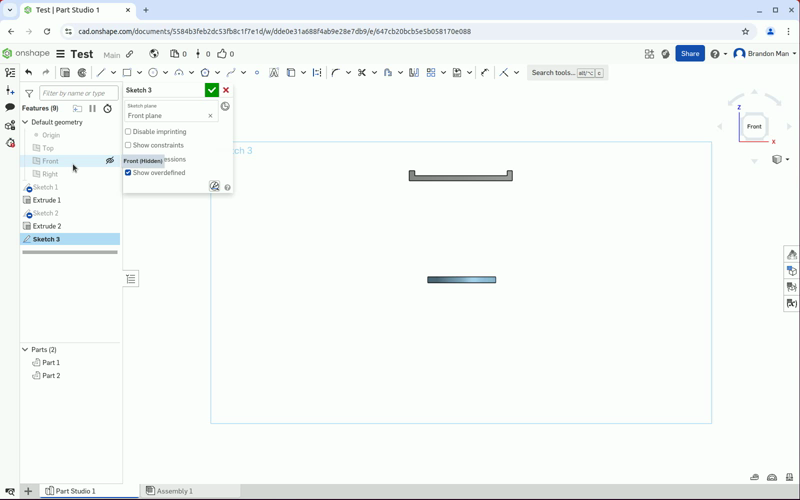
mouse_move(73, 352)
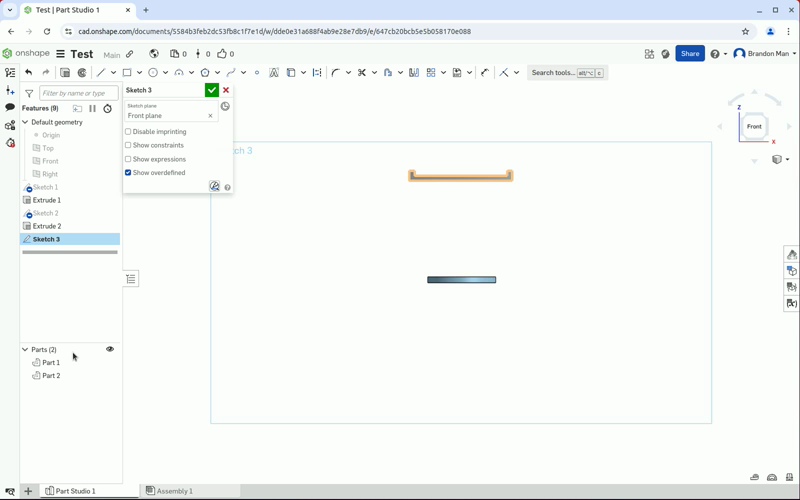
key(y)
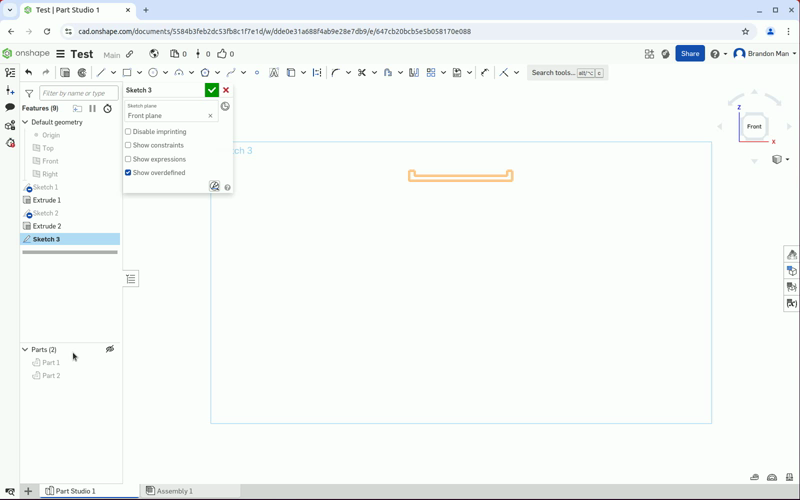
key(l)
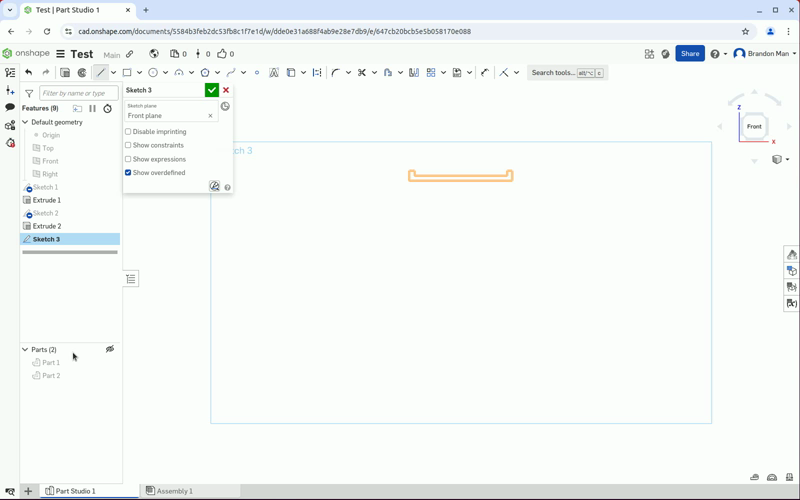
key_down(shift)
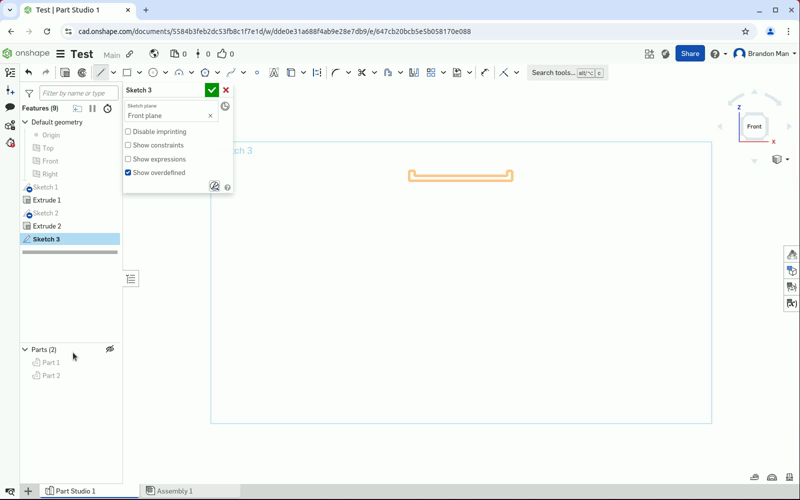
mouse_move(409, 246)
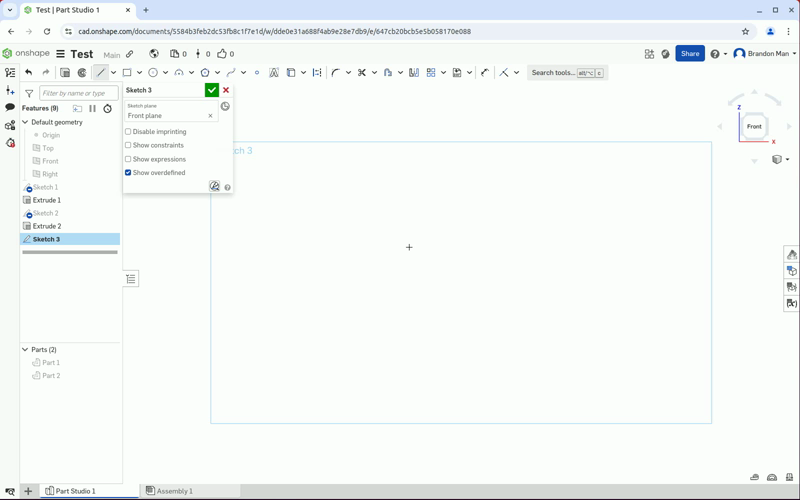
click(409, 246)
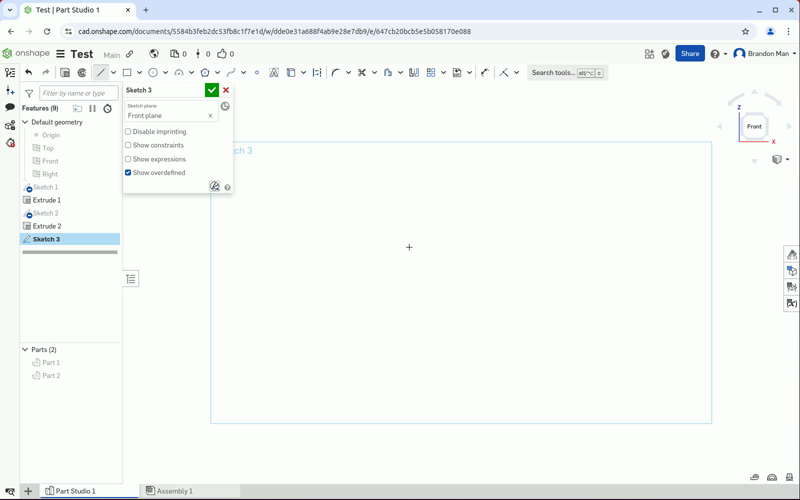
key_up(shift)
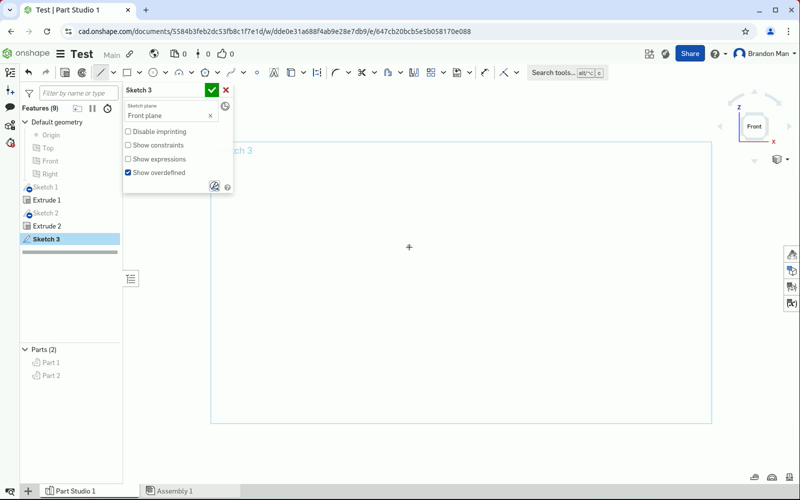
key_down(shift)
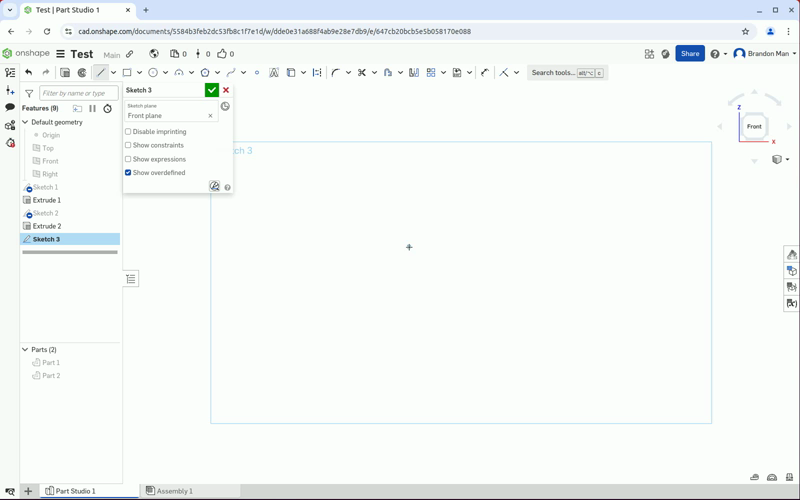
mouse_move(439, 246)
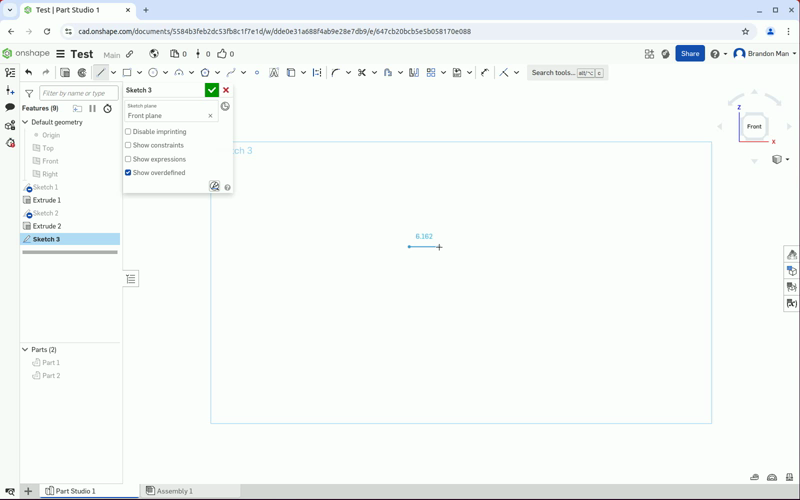
mouse_move(414, 246)
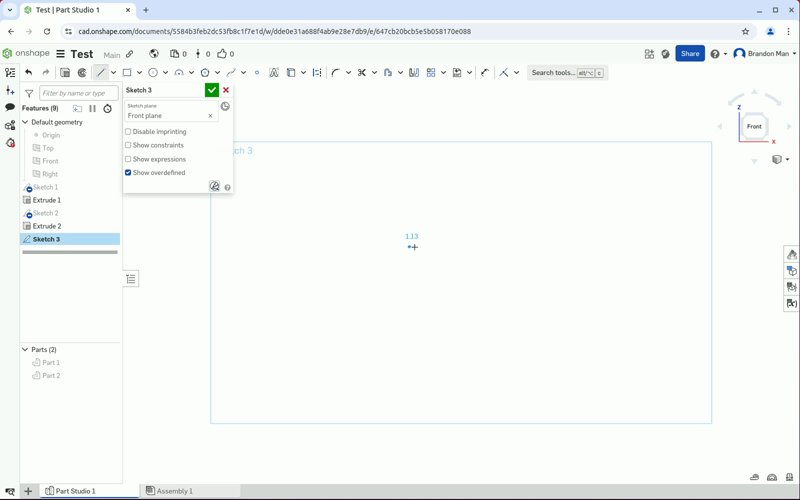
scroll(6)
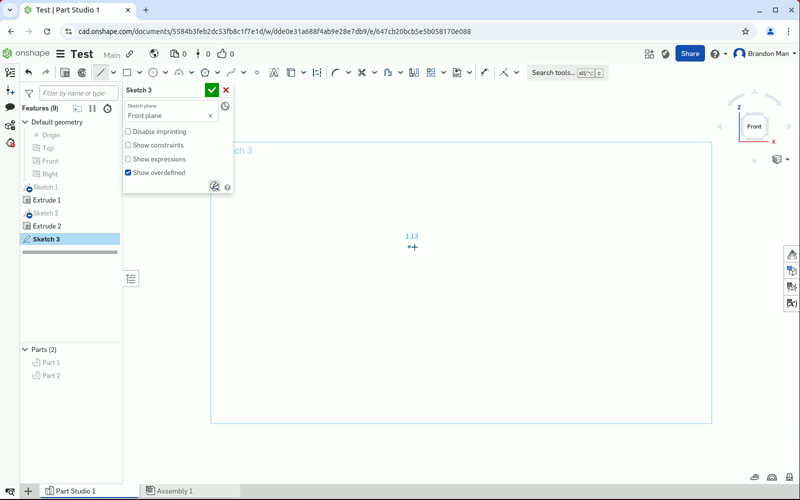
scroll(6)
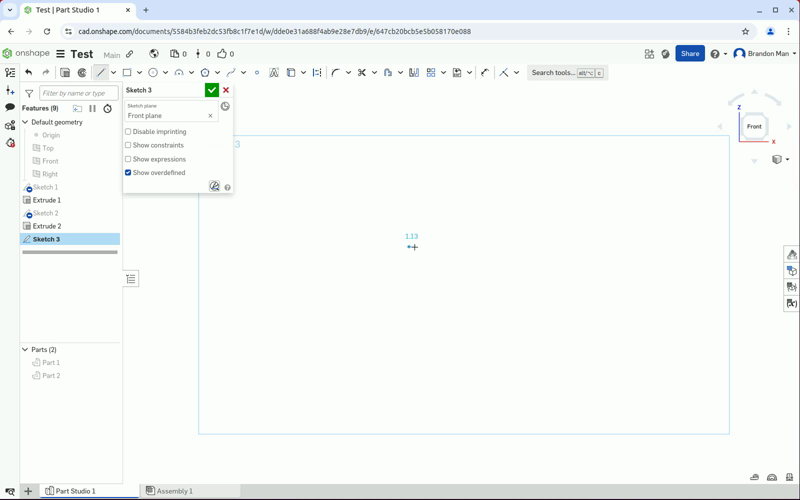
scroll(6)
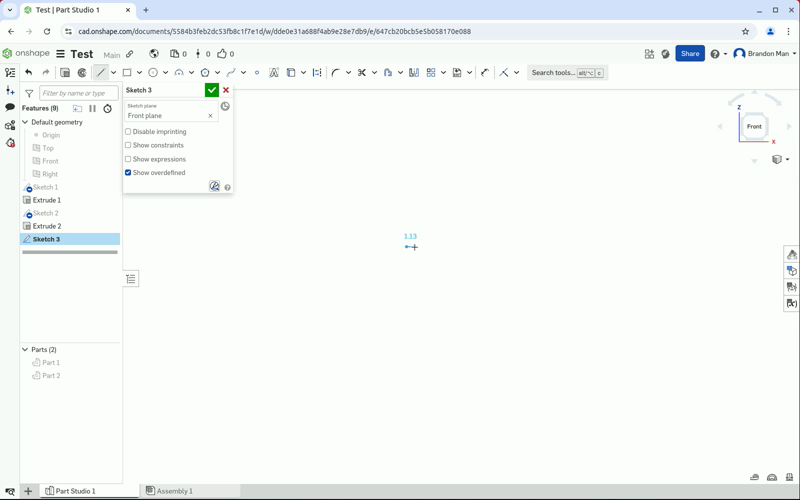
scroll(6)
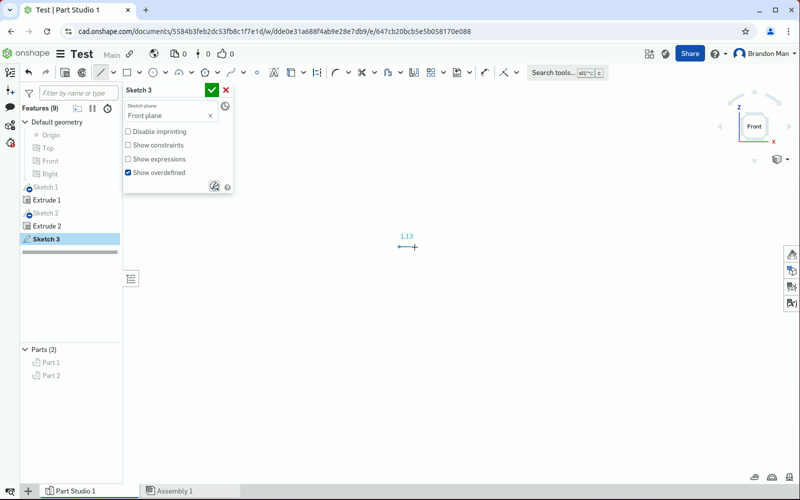
scroll(6)
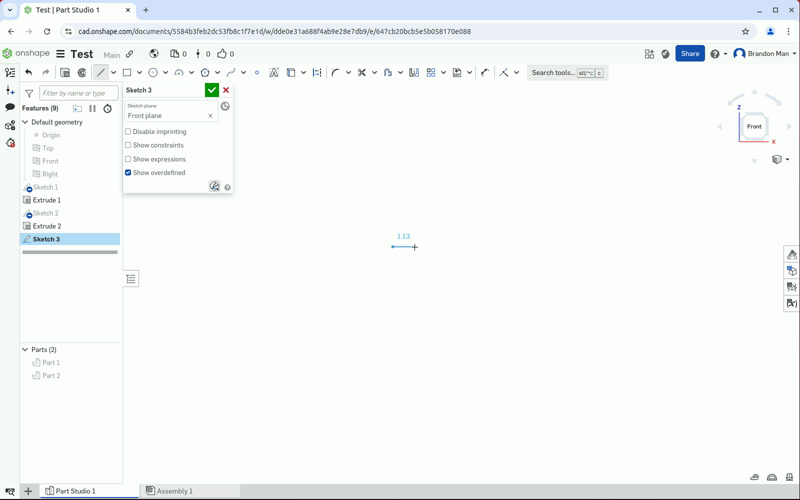
scroll(6)
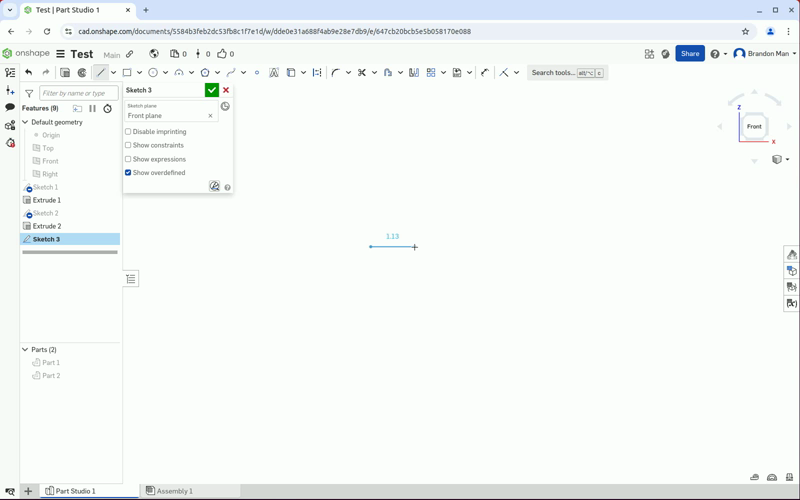
scroll(6)
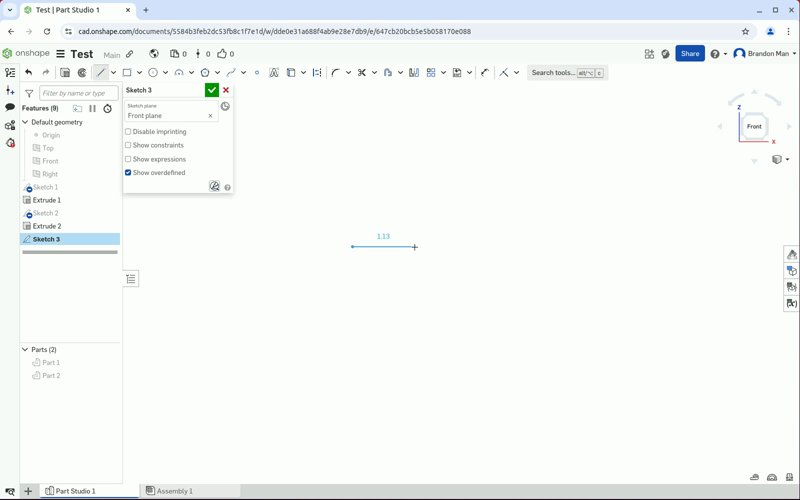
click(414, 246)
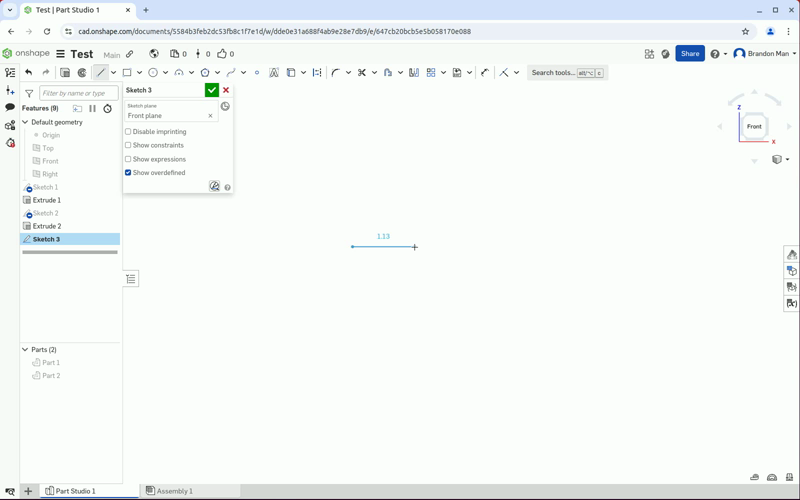
scroll(-6)
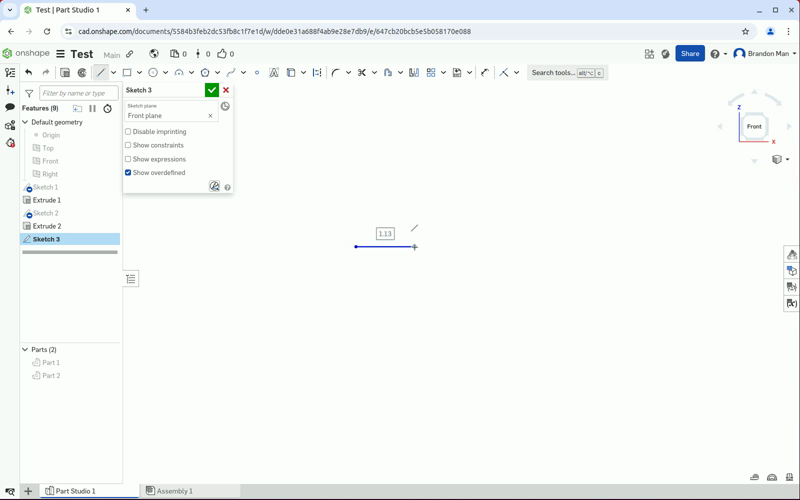
scroll(-6)
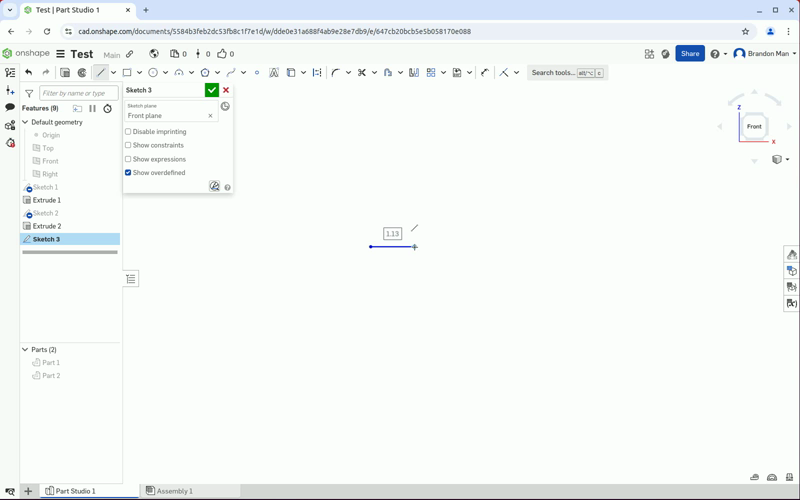
scroll(-6)
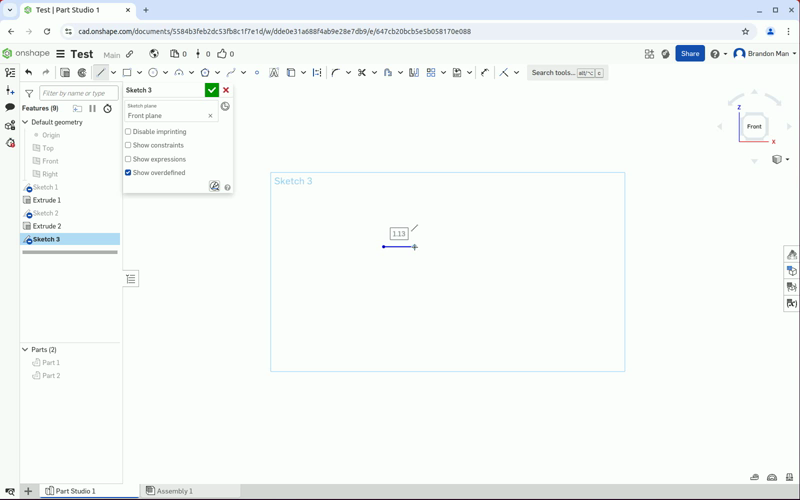
scroll(-6)
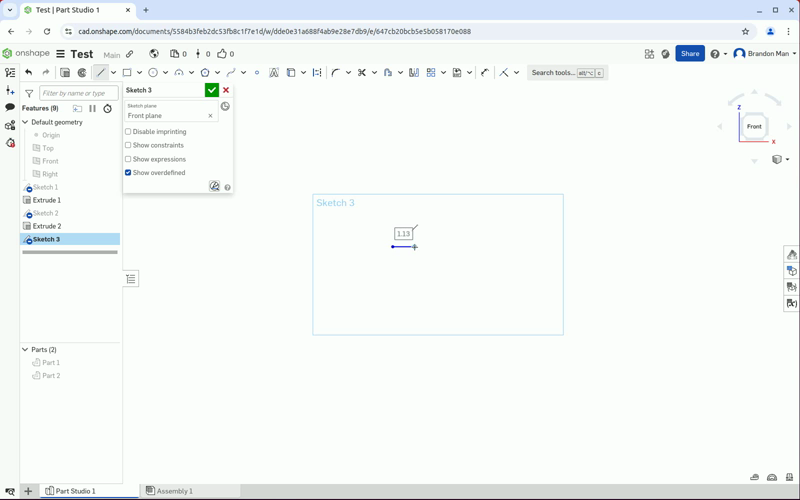
scroll(-6)
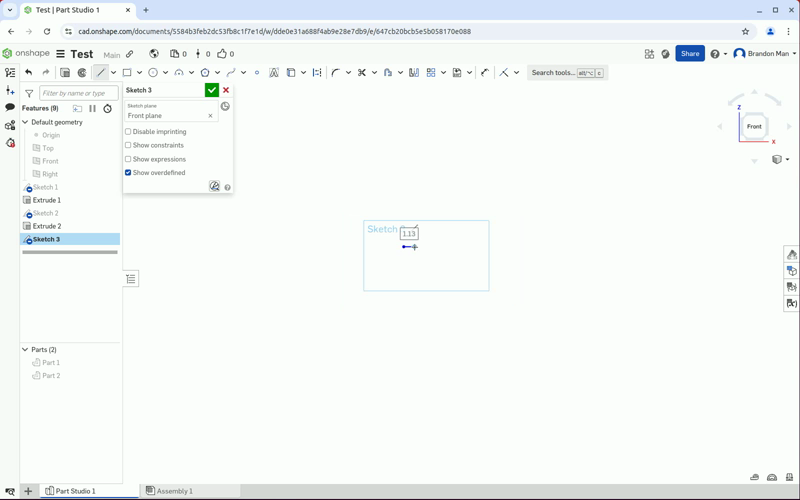
scroll(-6)
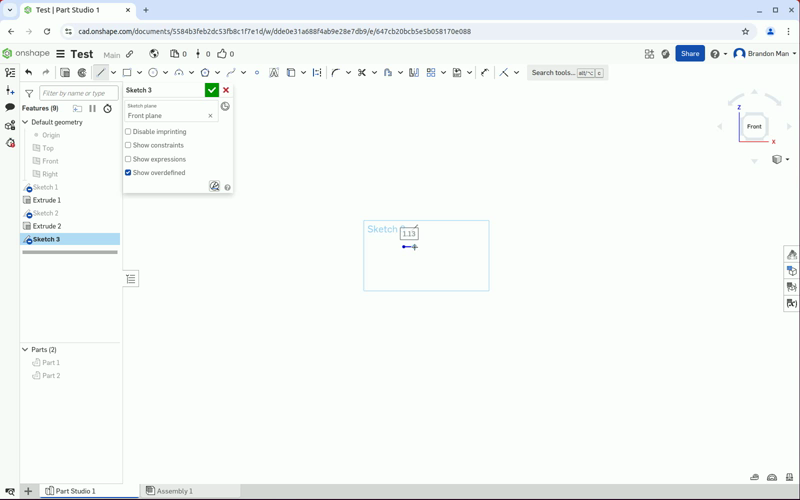
scroll(-6)
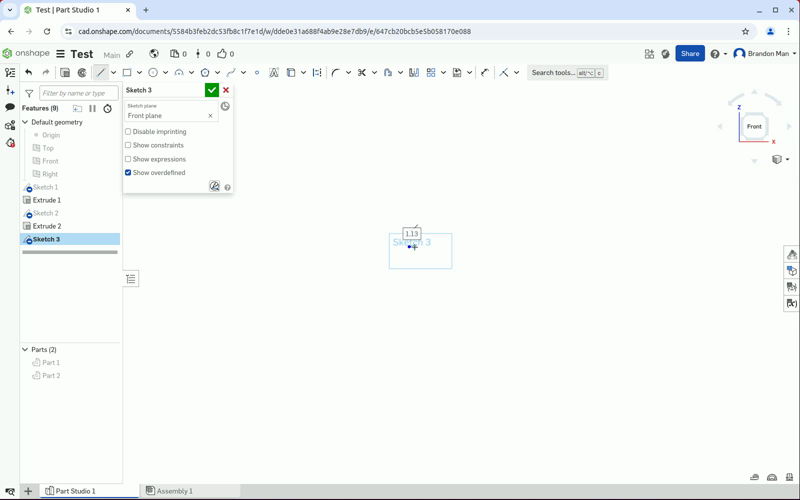
key_up(shift)
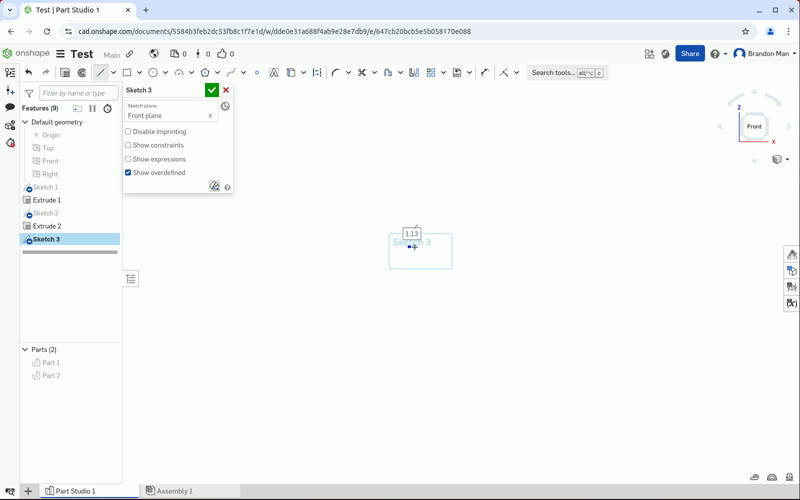
key_down(shift)
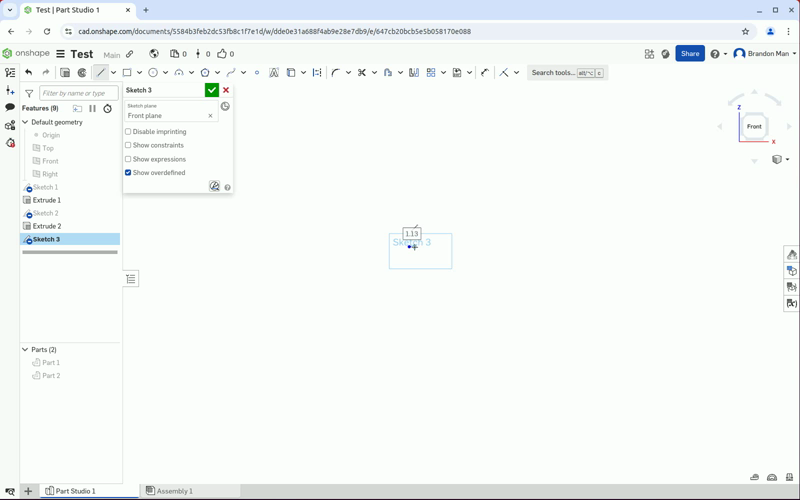
mouse_move(444, 246)
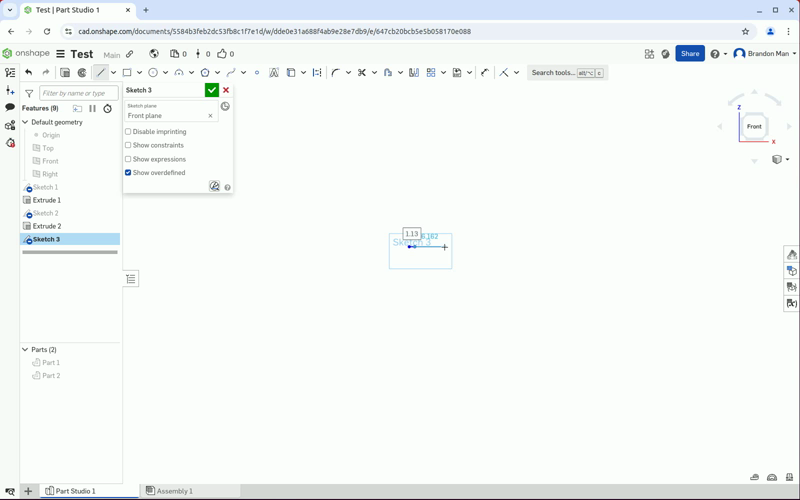
mouse_move(461, 246)
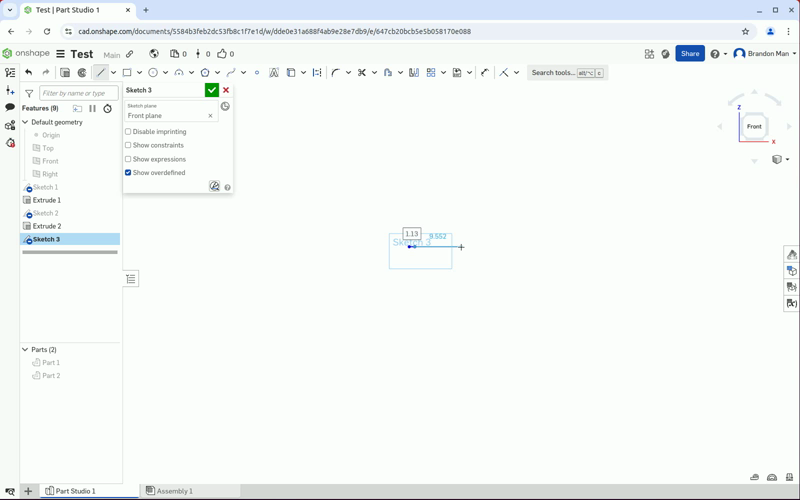
click(461, 246)
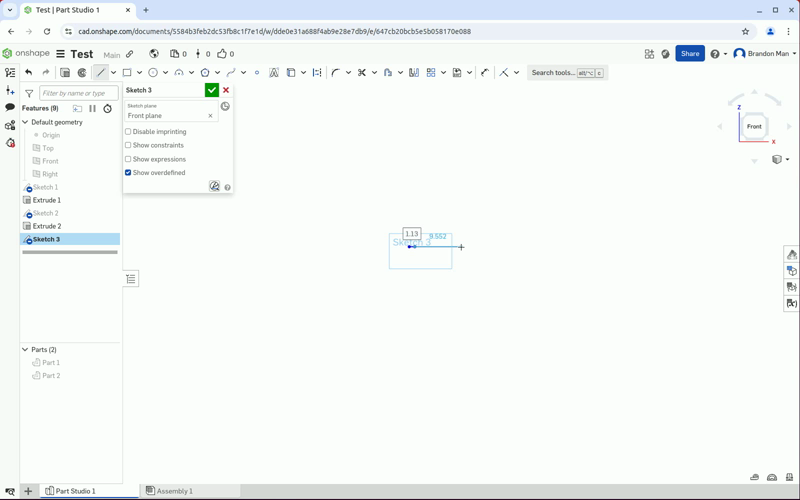
key_up(shift)
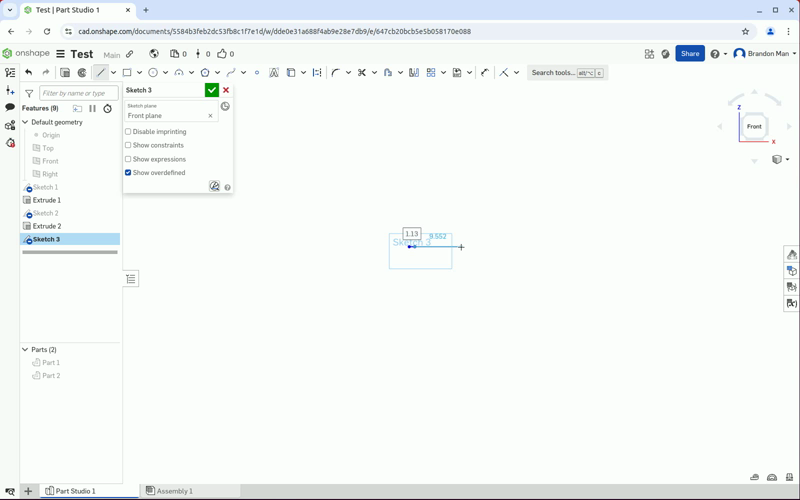
key_down(shift)
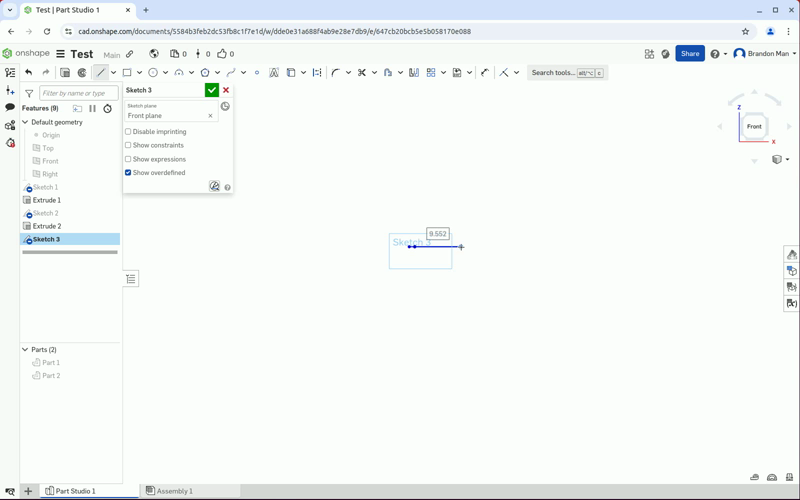
mouse_move(491, 246)
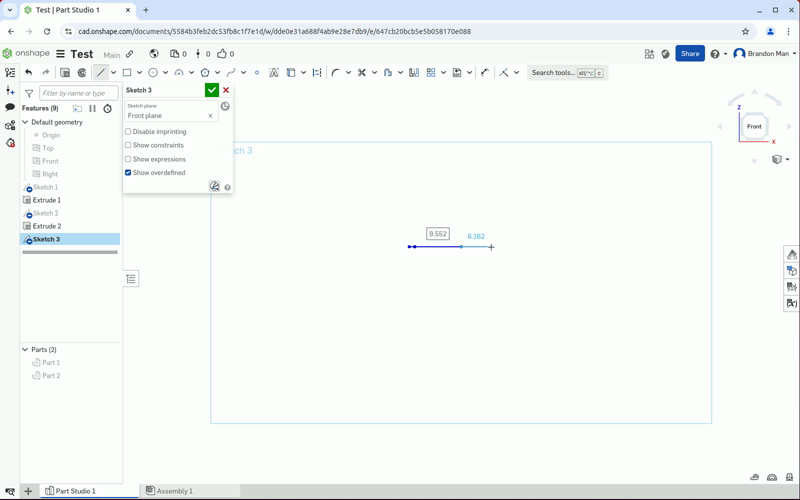
mouse_move(461, 243)
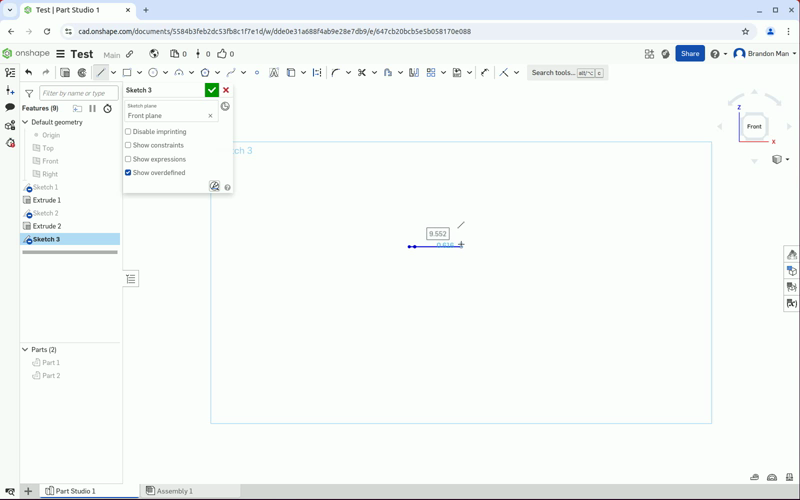
scroll(6)
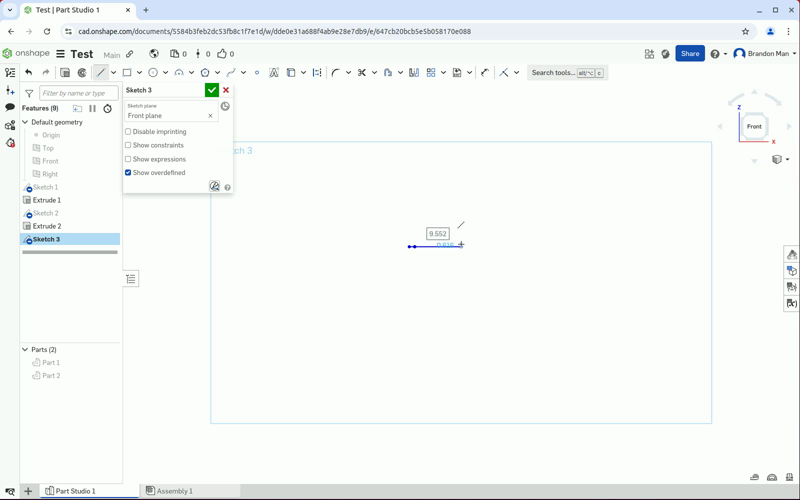
scroll(6)
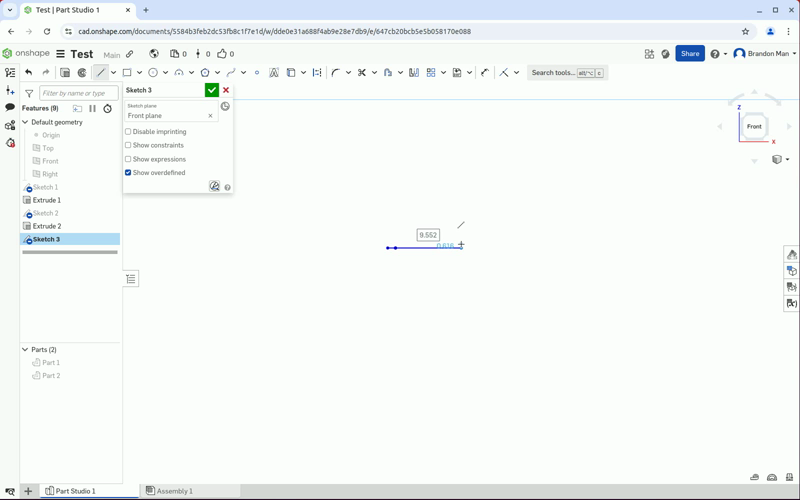
scroll(6)
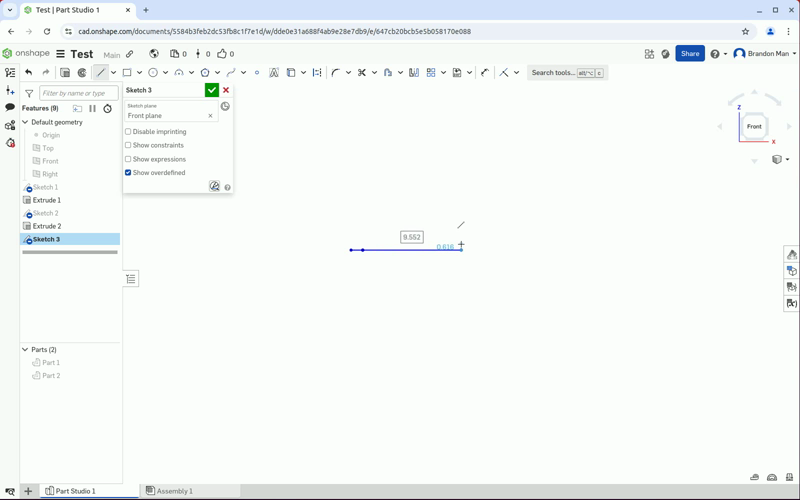
scroll(6)
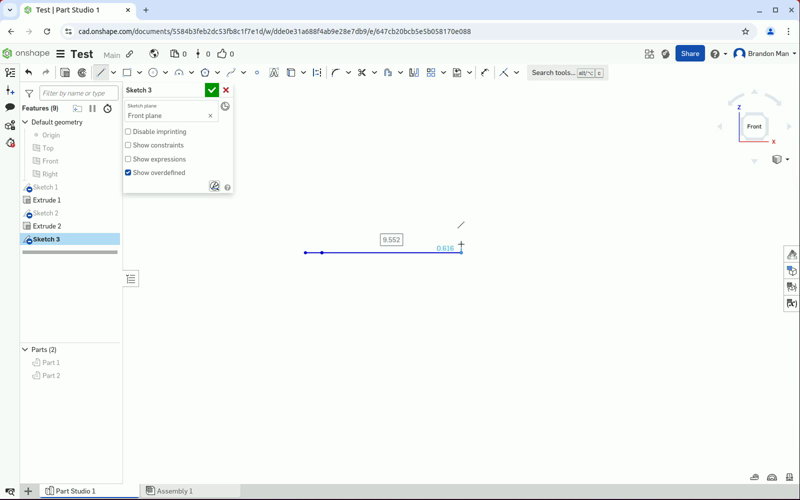
scroll(6)
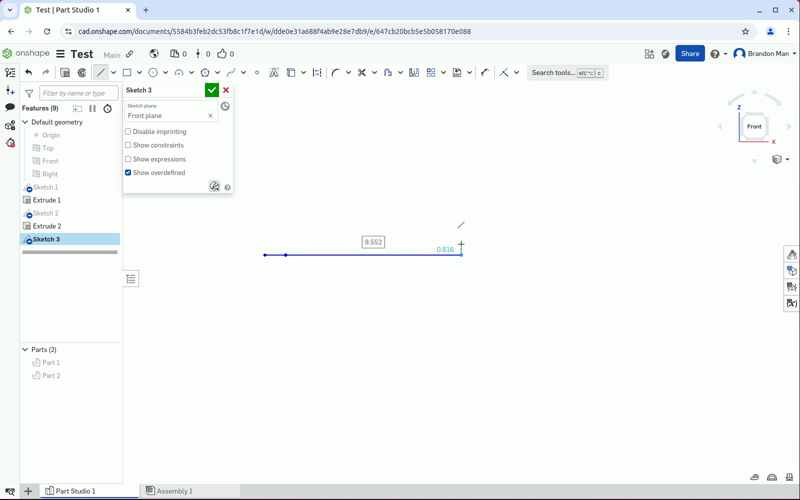
scroll(6)
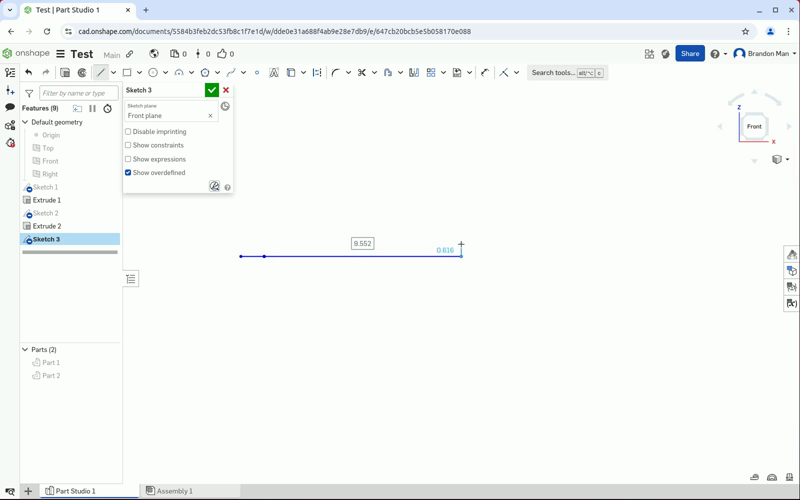
scroll(6)
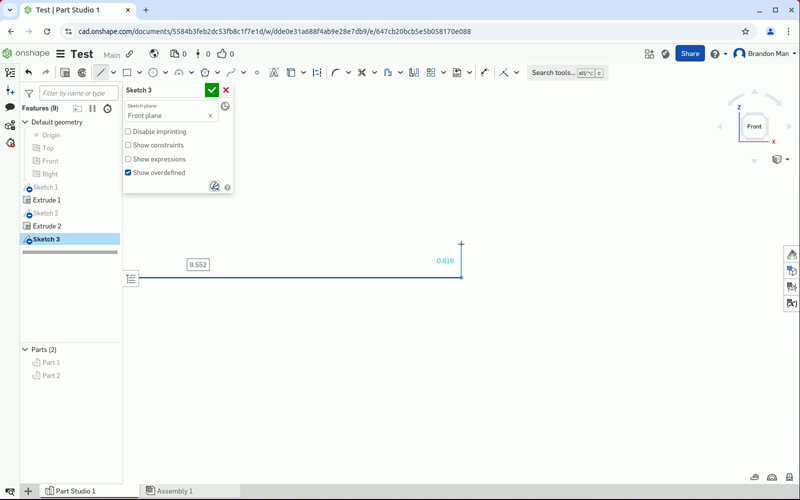
click(461, 243)
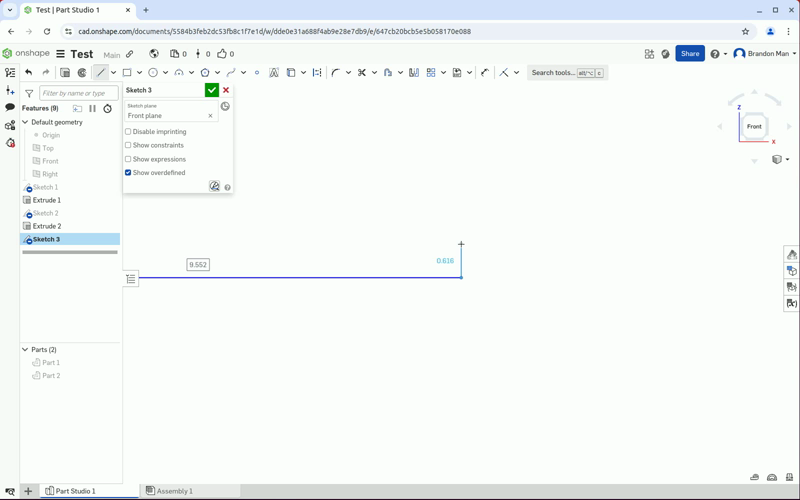
scroll(-6)
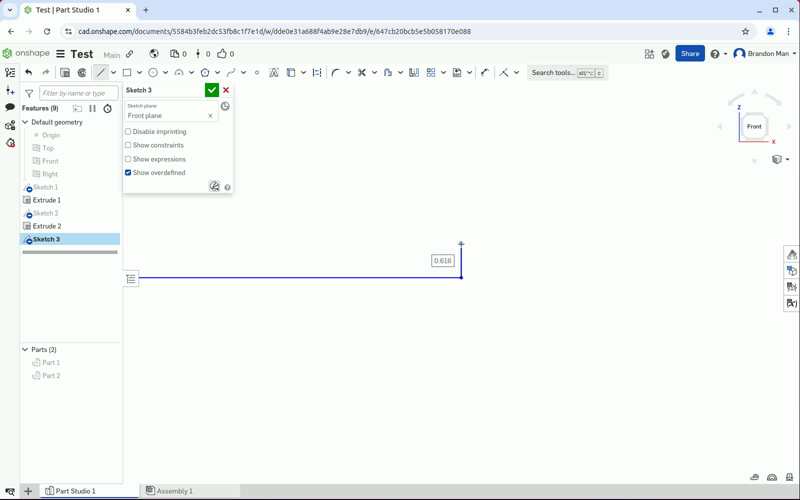
scroll(-6)
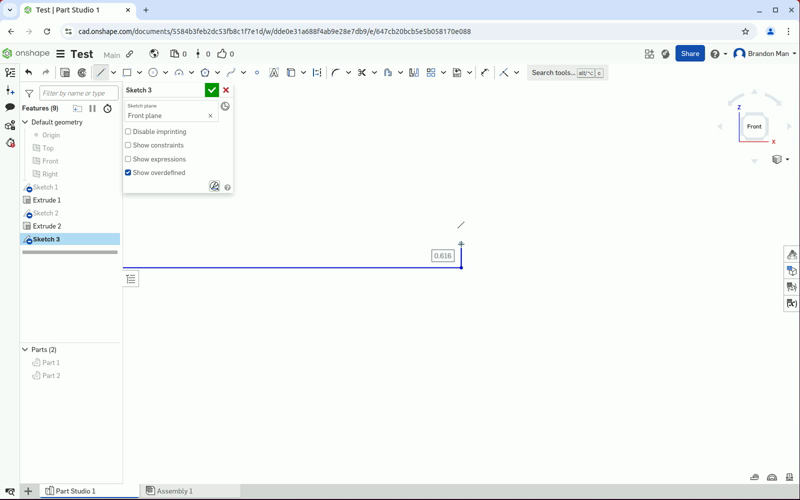
scroll(-6)
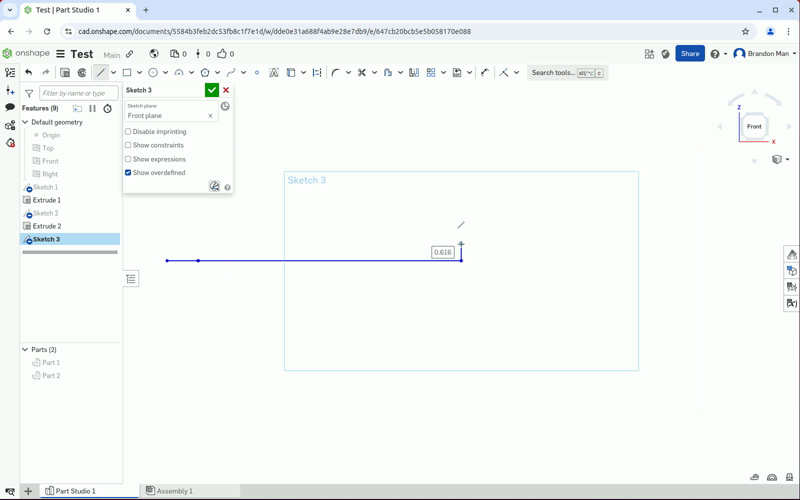
scroll(-6)
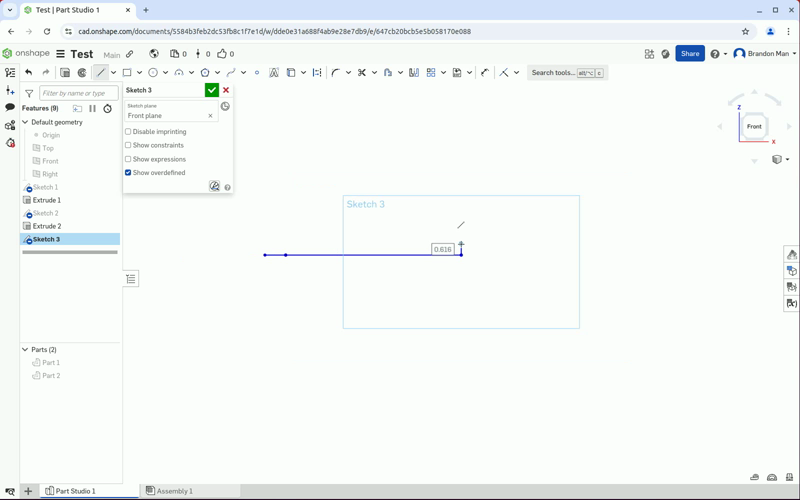
scroll(-6)
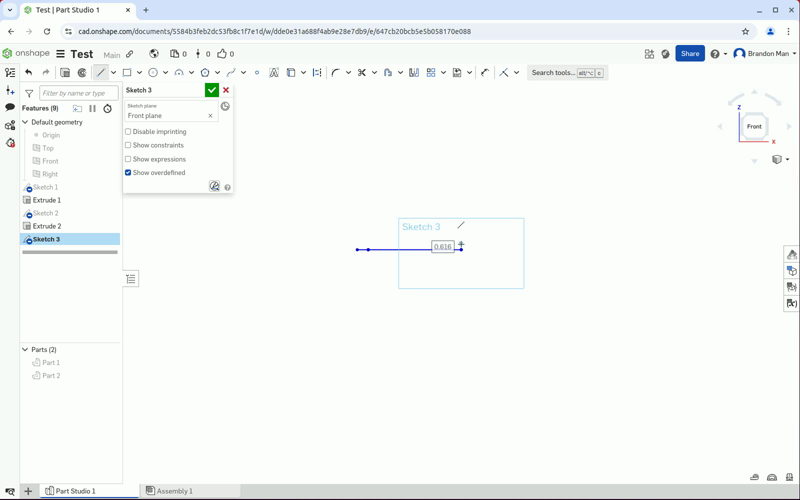
scroll(-6)
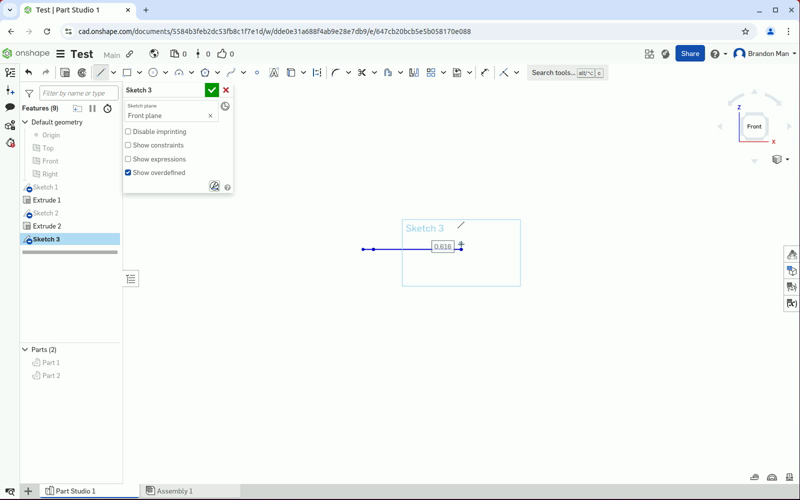
scroll(-6)
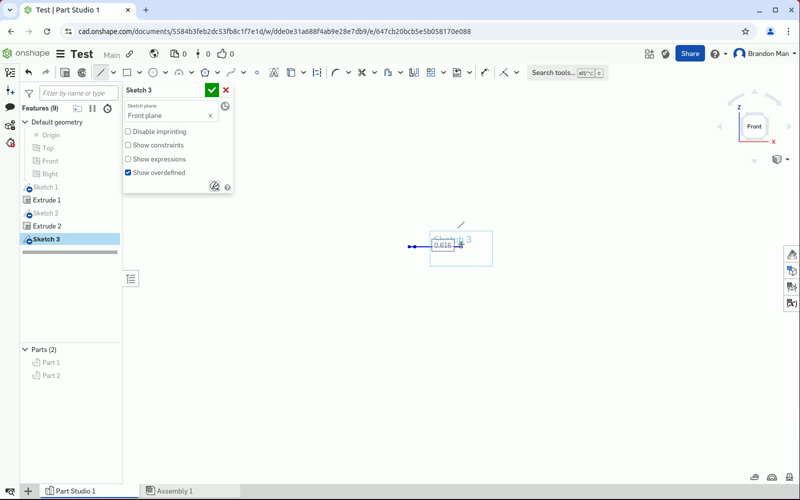
key_up(shift)
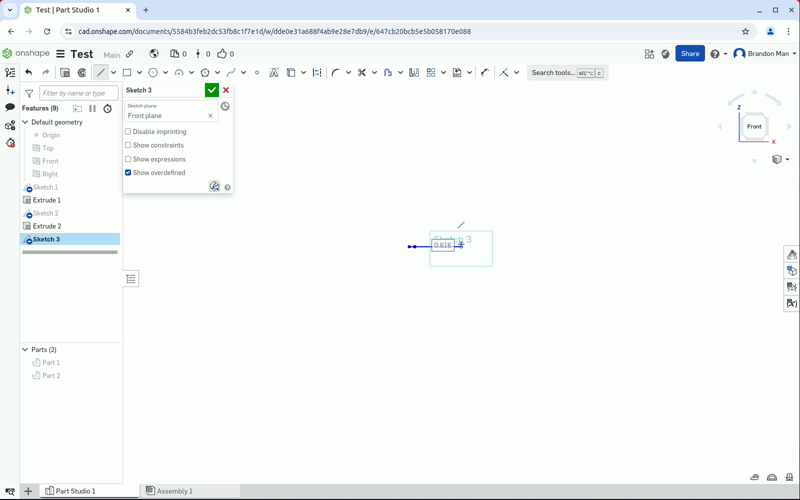
key_down(shift)
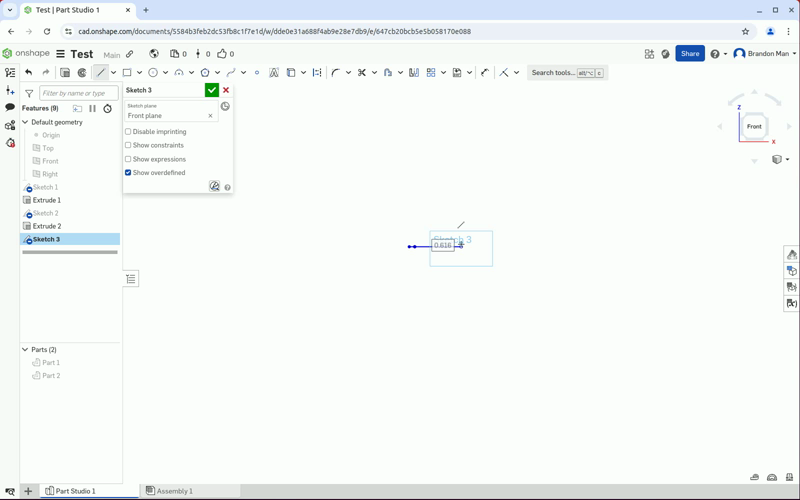
mouse_move(491, 243)
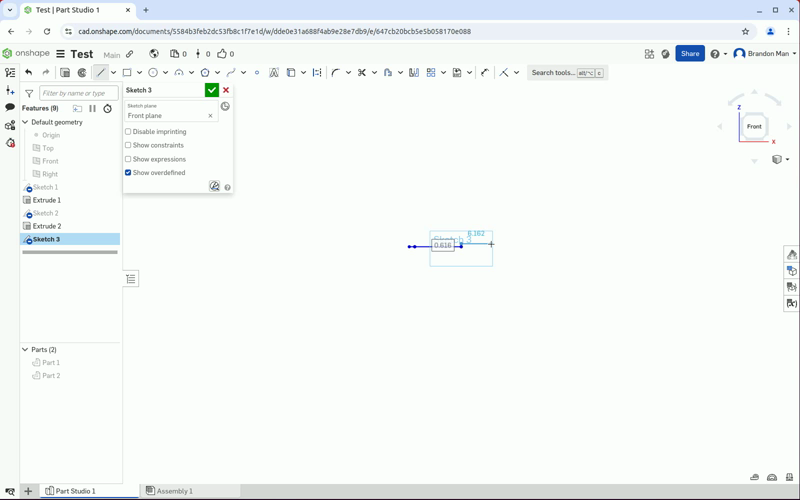
mouse_move(461, 241)
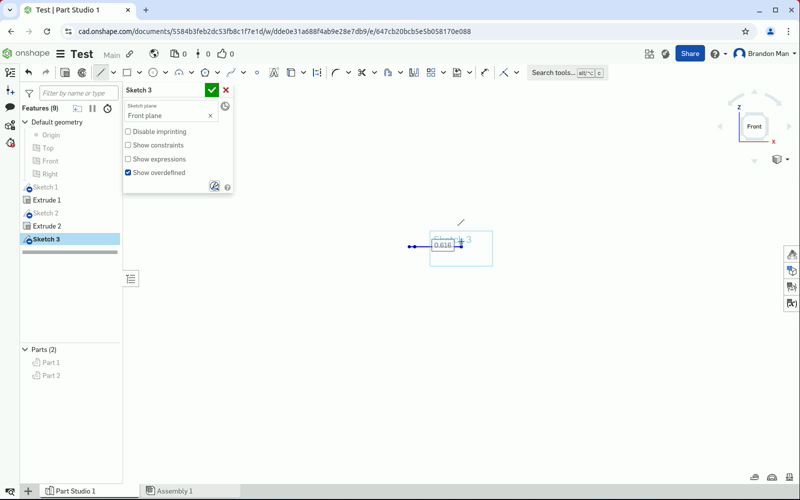
scroll(6)
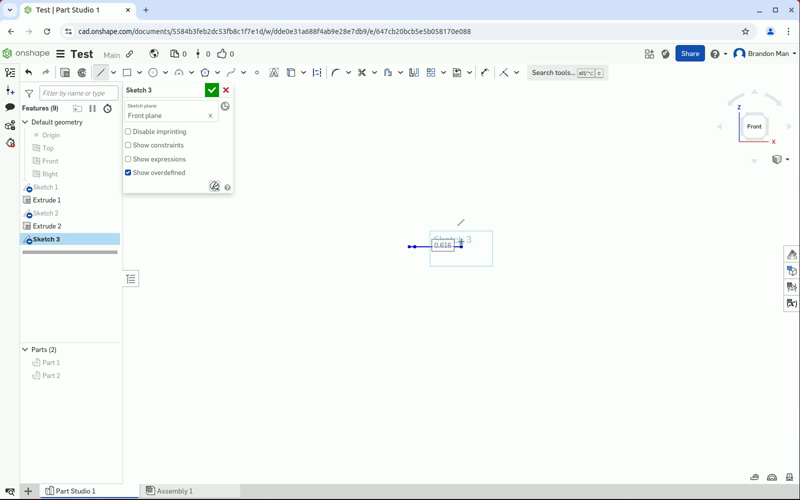
scroll(6)
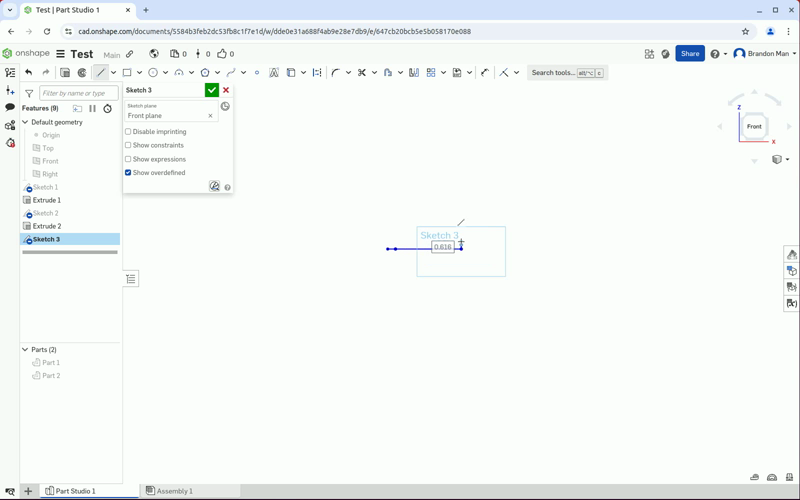
scroll(6)
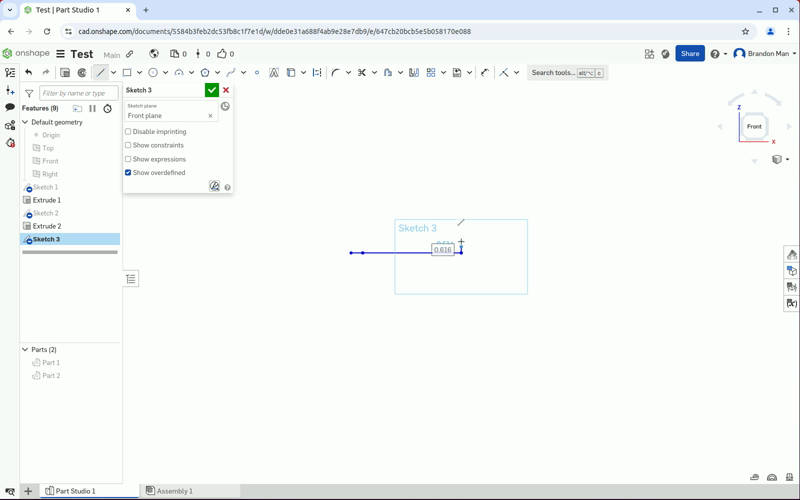
scroll(6)
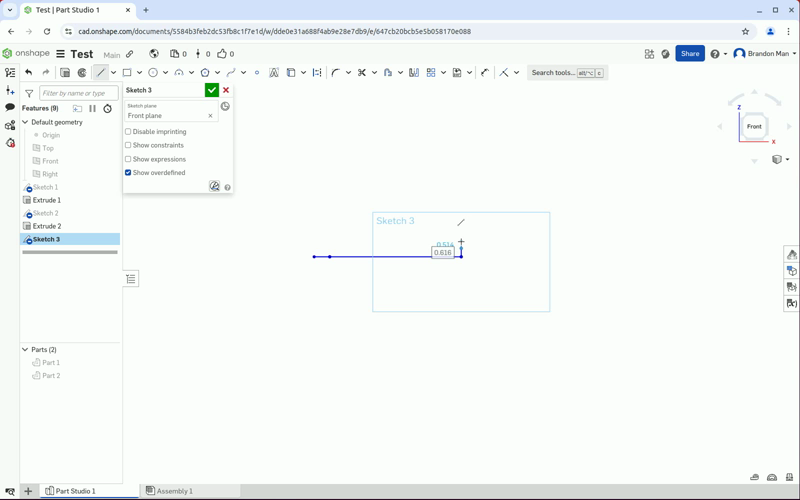
scroll(6)
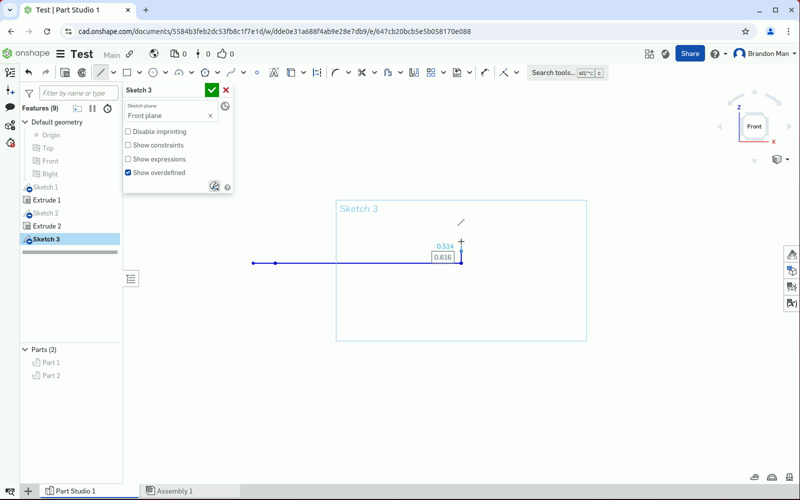
scroll(6)
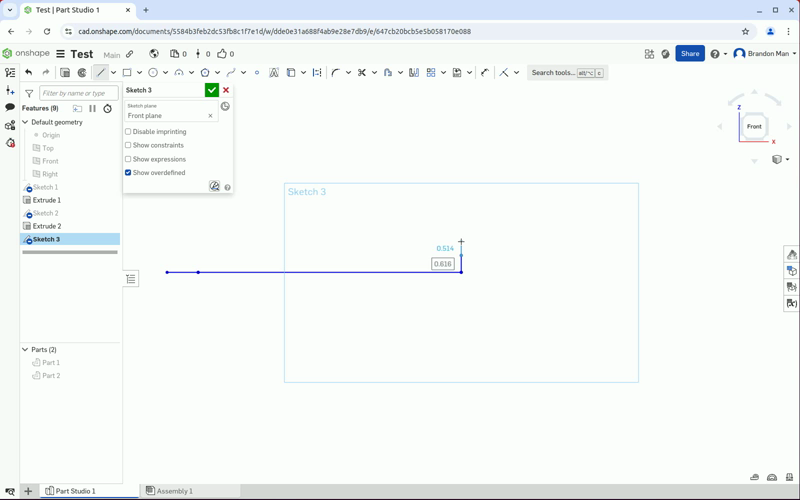
scroll(6)
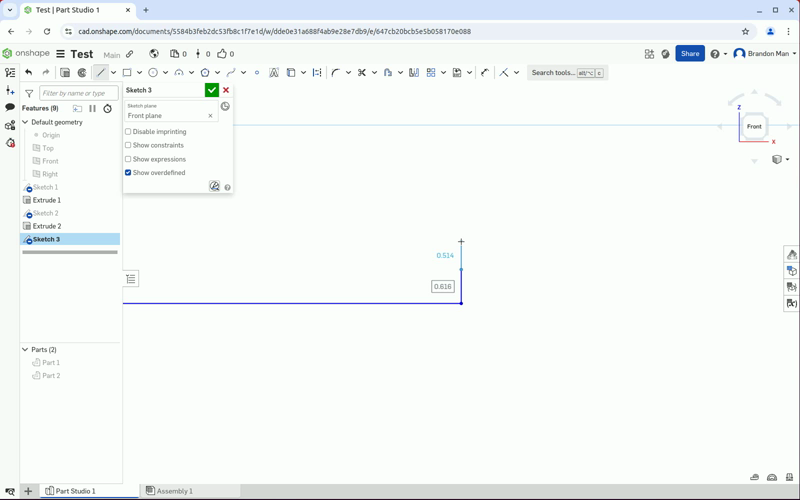
click(461, 241)
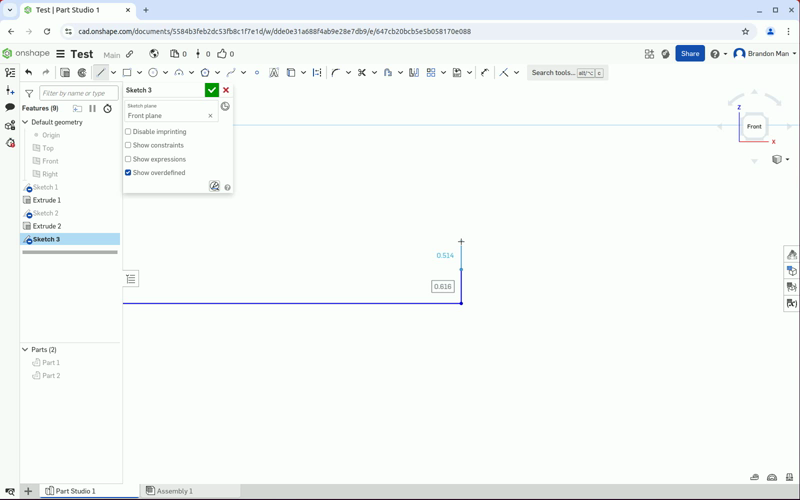
scroll(-6)
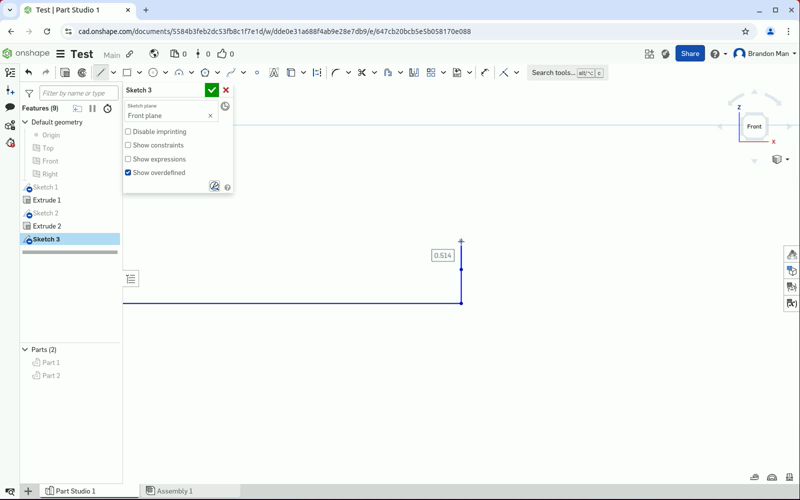
scroll(-6)
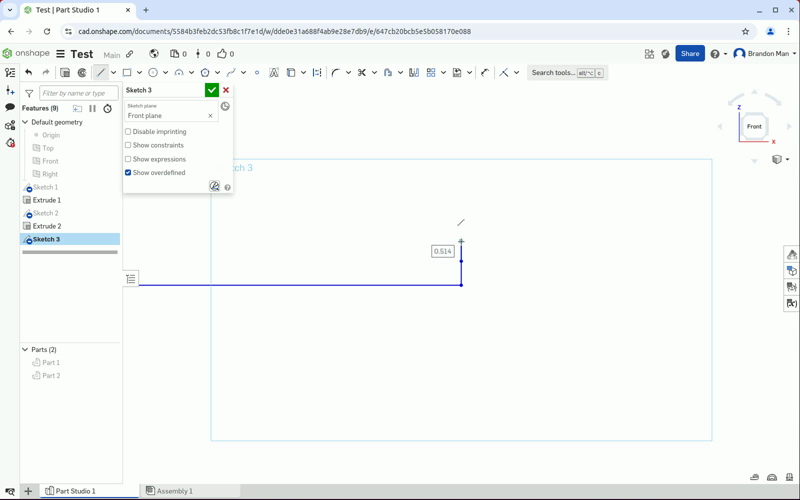
scroll(-6)
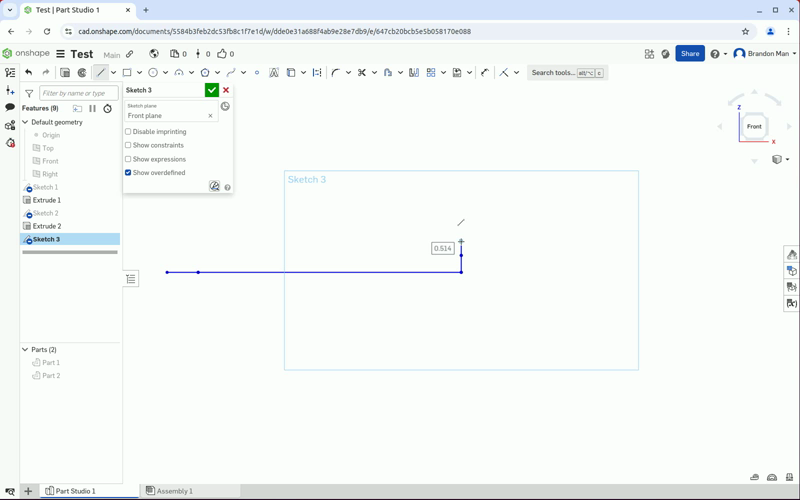
scroll(-6)
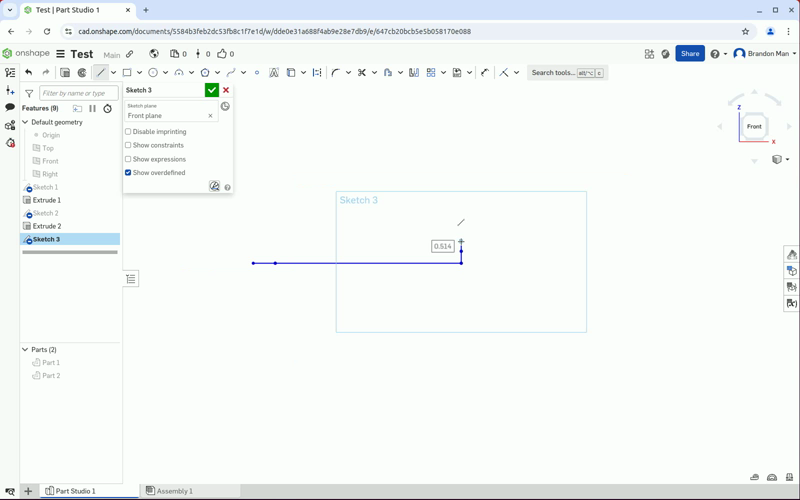
scroll(-6)
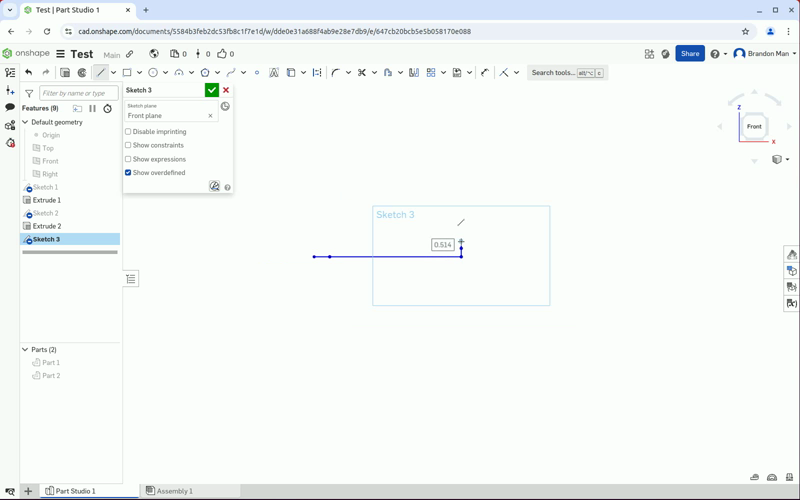
scroll(-6)
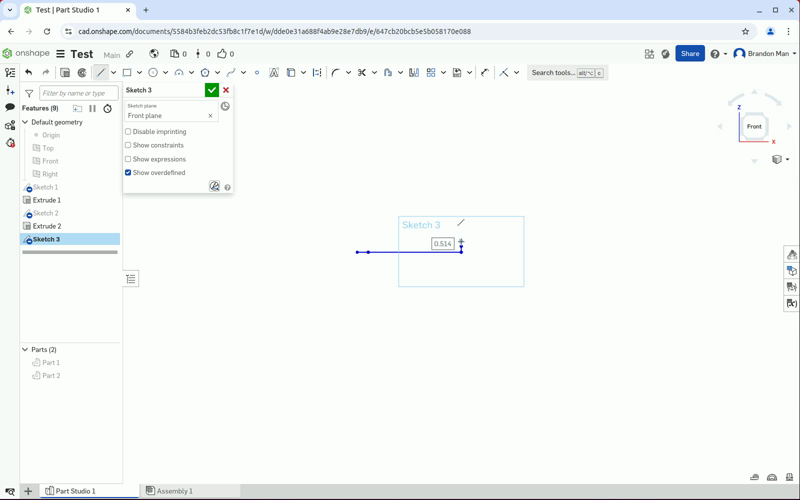
scroll(-6)
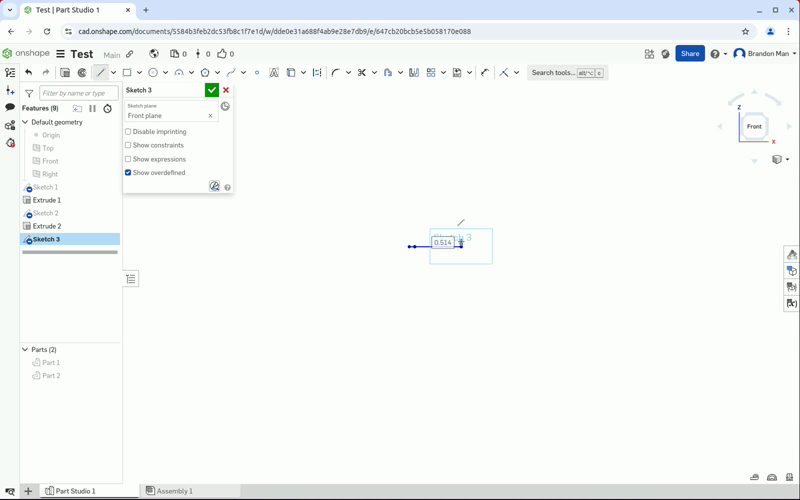
key_up(shift)
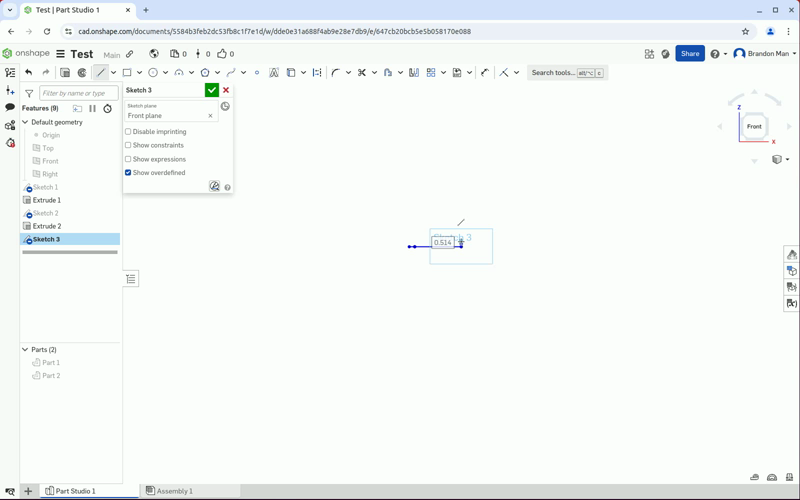
key_down(shift)
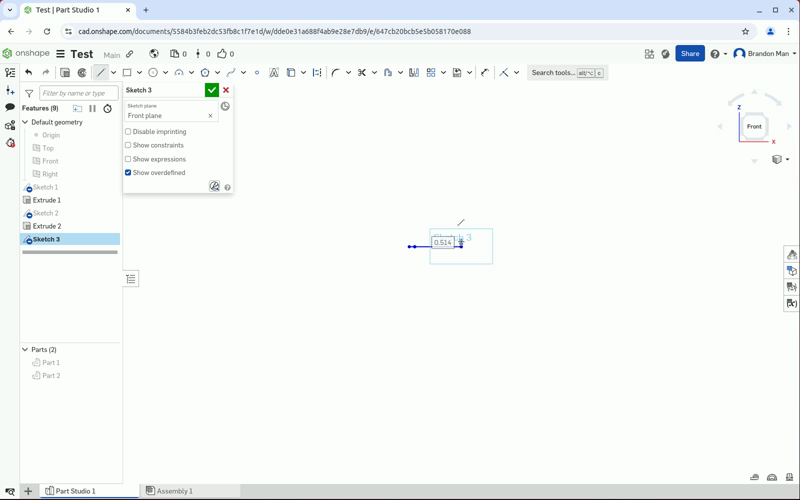
mouse_move(491, 241)
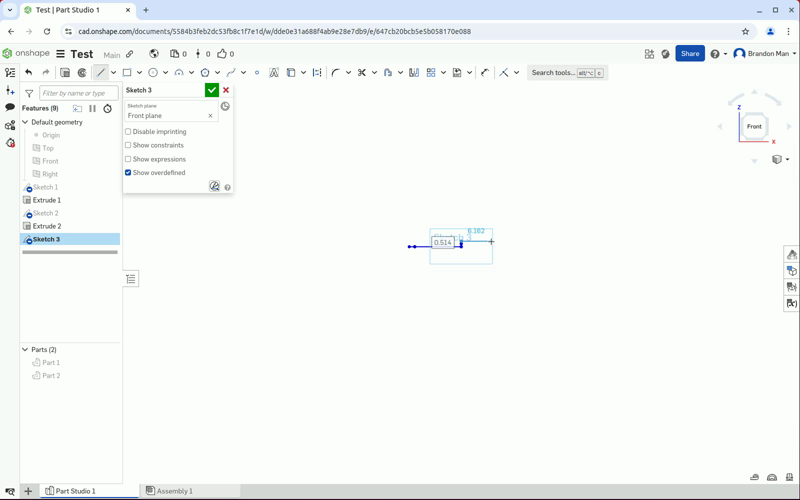
mouse_move(413, 241)
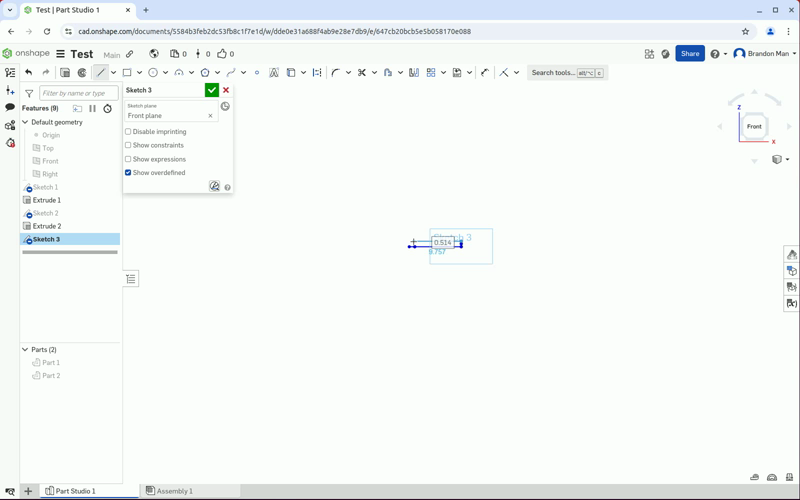
click(413, 241)
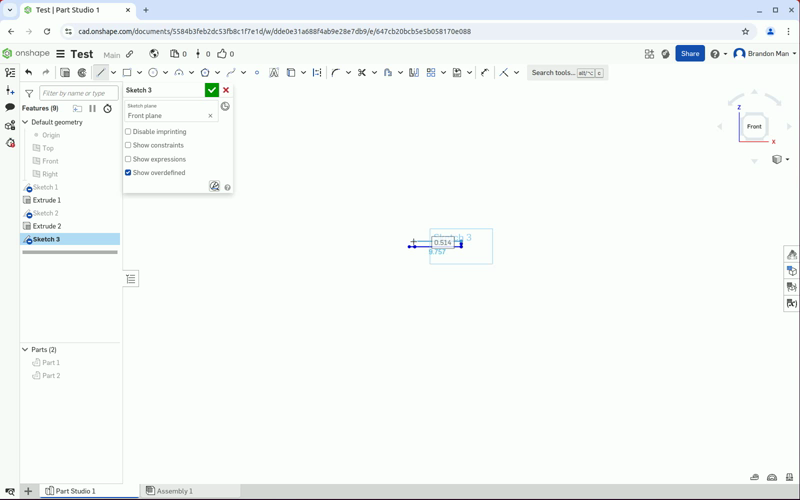
key_up(shift)
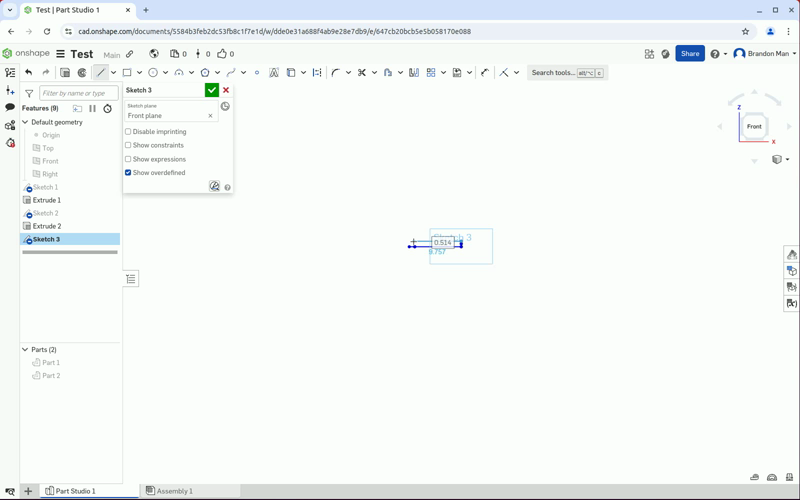
key_down(shift)
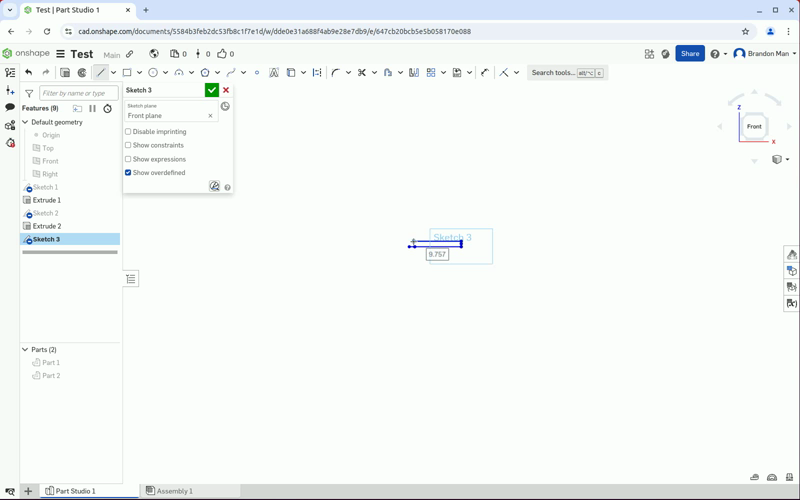
mouse_move(444, 241)
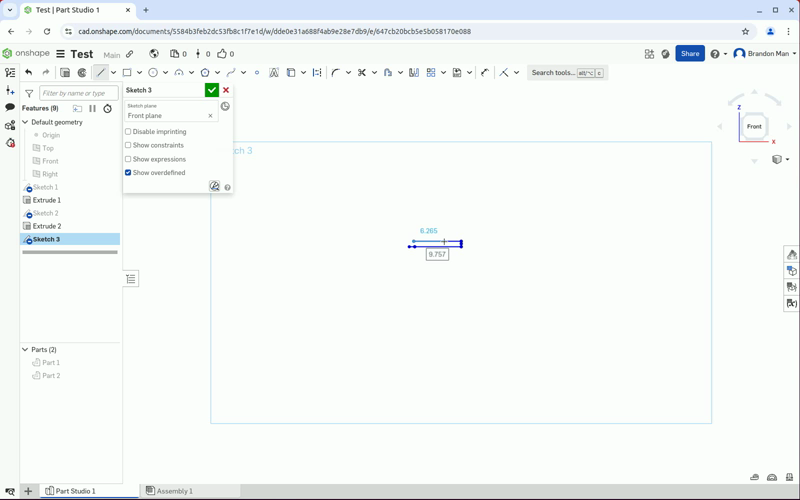
mouse_move(414, 236)
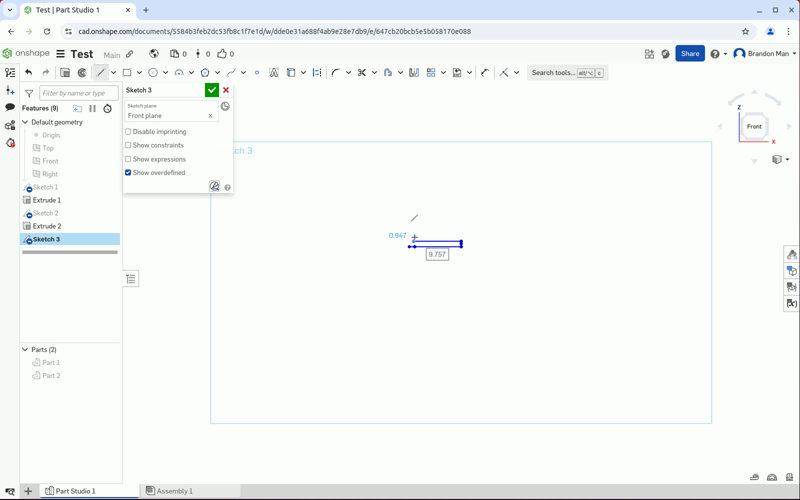
scroll(6)
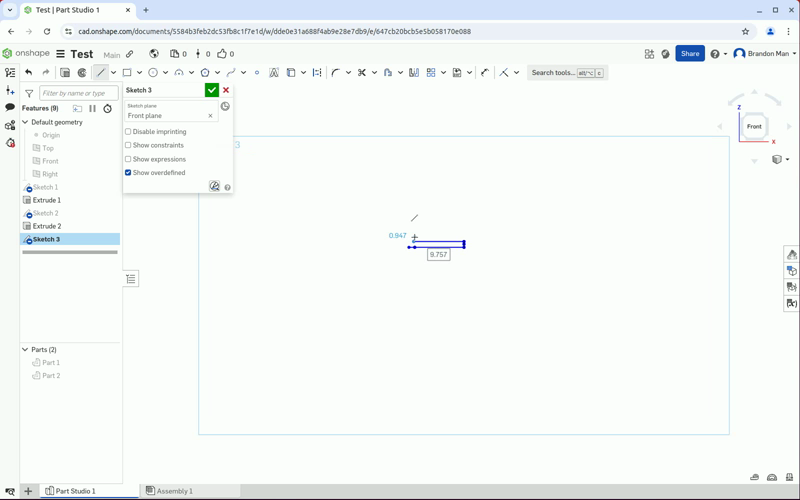
scroll(6)
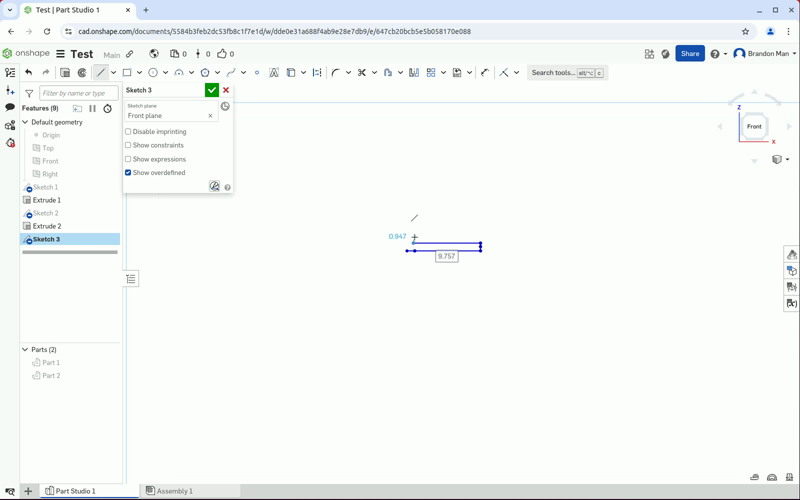
scroll(6)
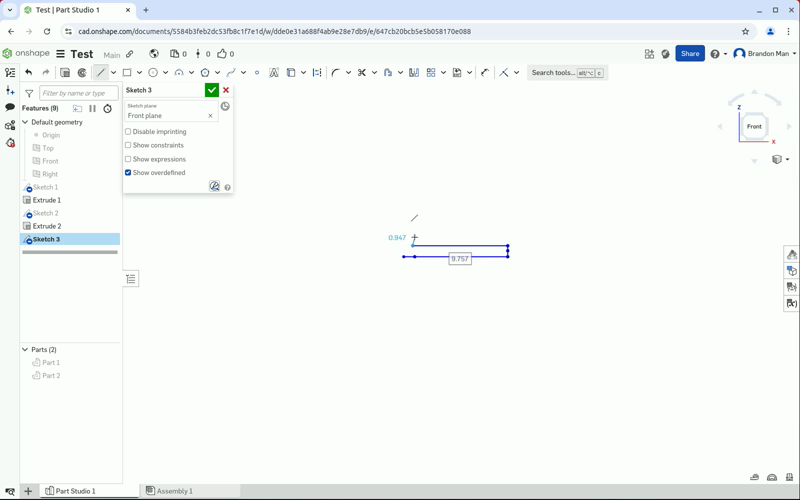
scroll(6)
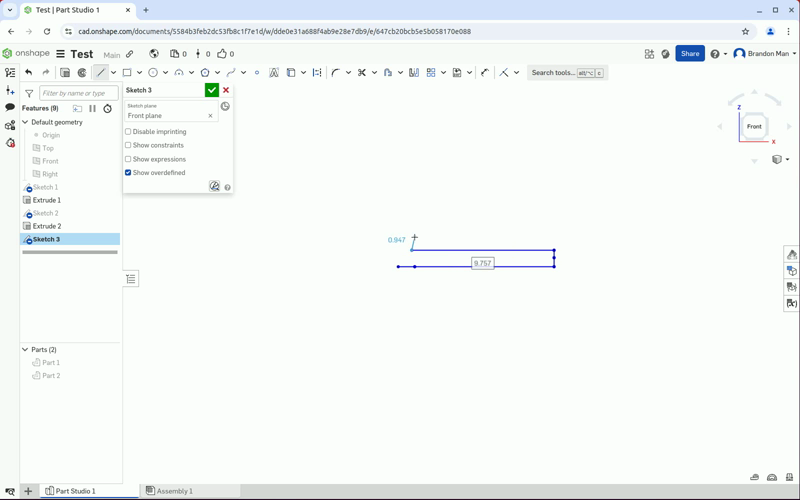
scroll(6)
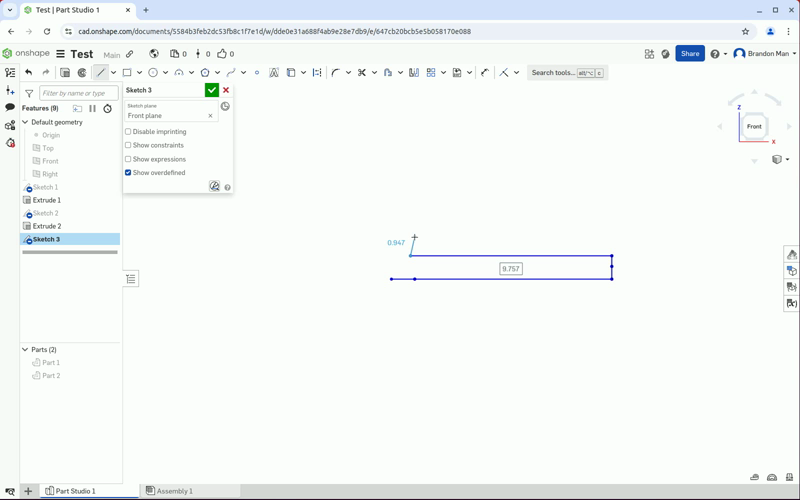
scroll(6)
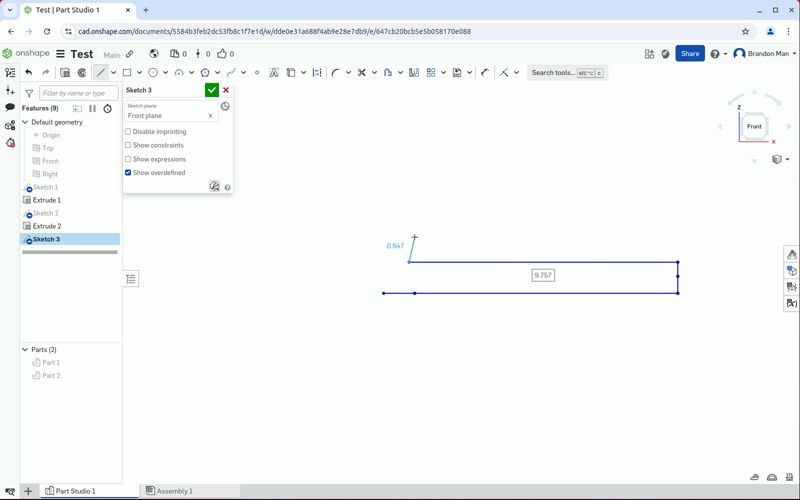
scroll(6)
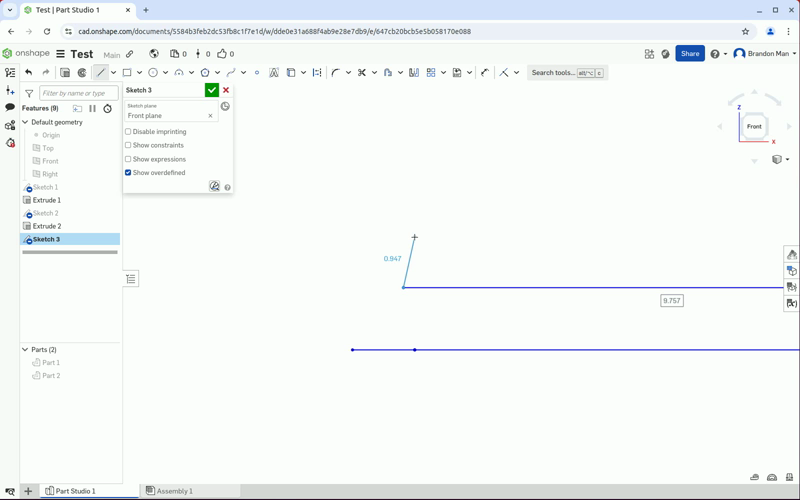
click(414, 236)
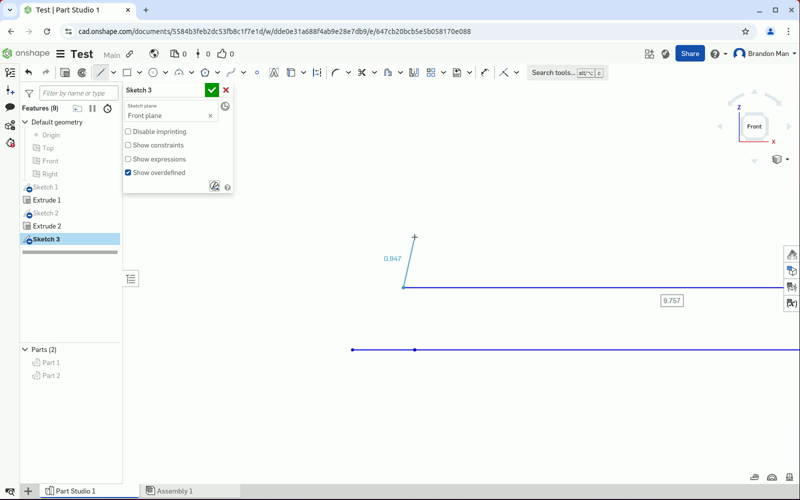
scroll(-6)
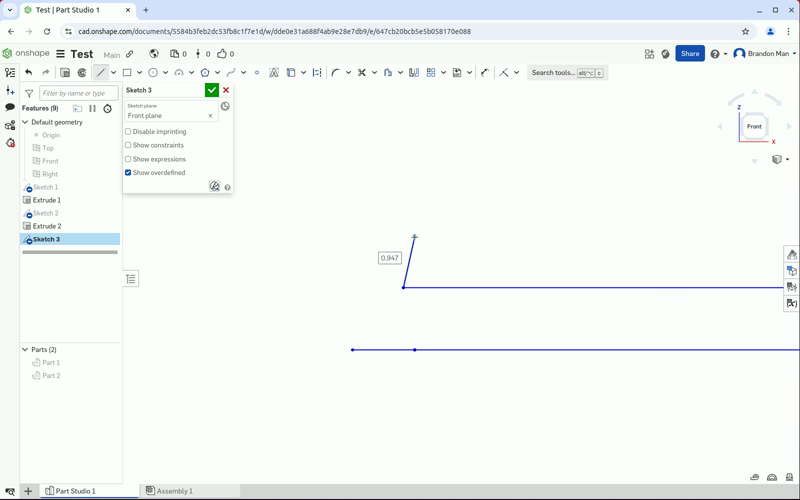
scroll(-6)
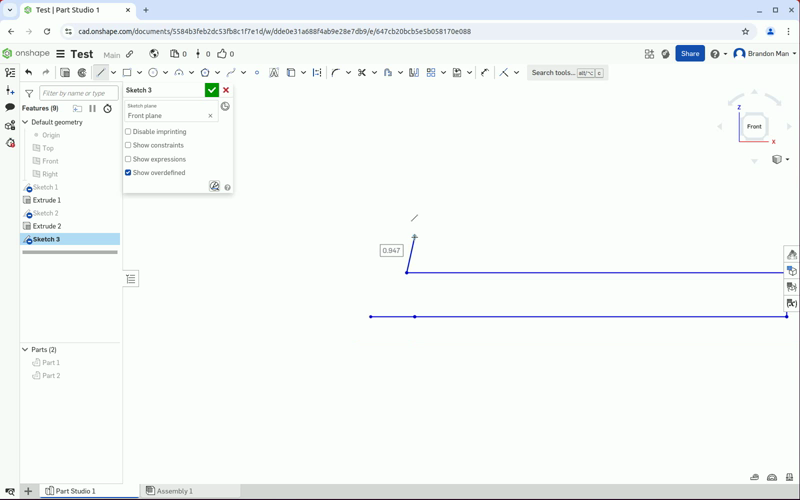
scroll(-6)
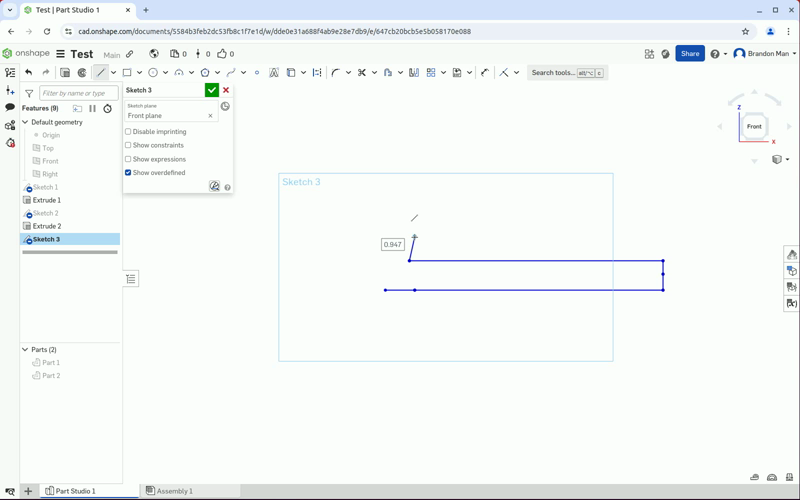
scroll(-6)
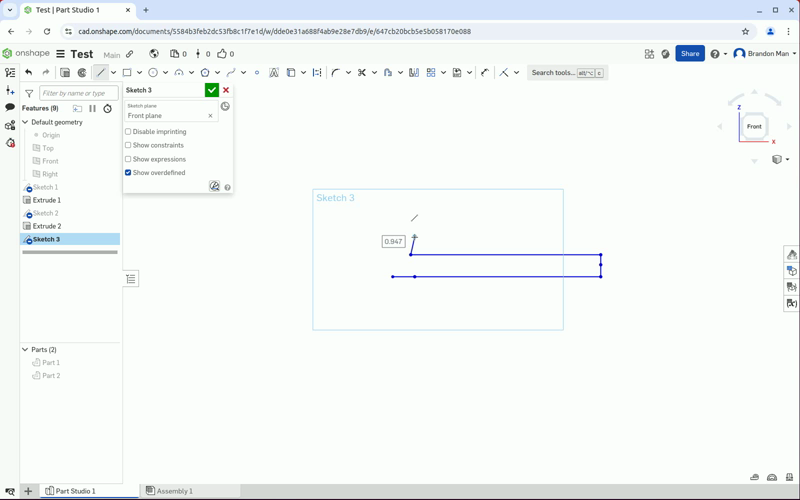
scroll(-6)
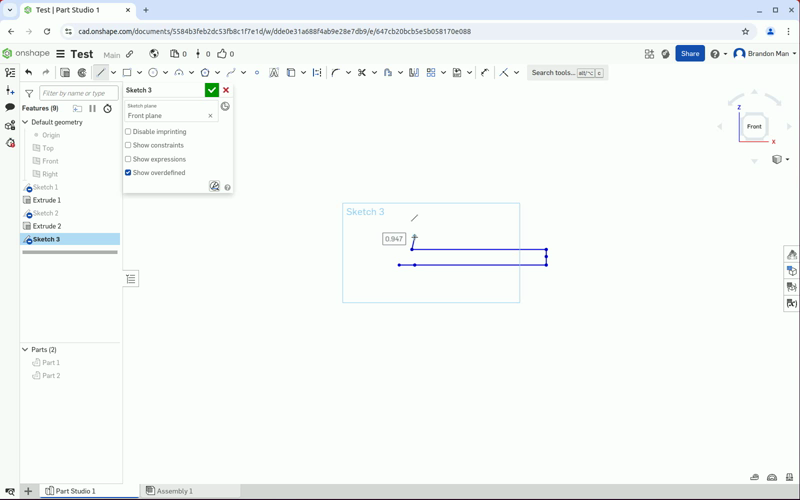
scroll(-6)
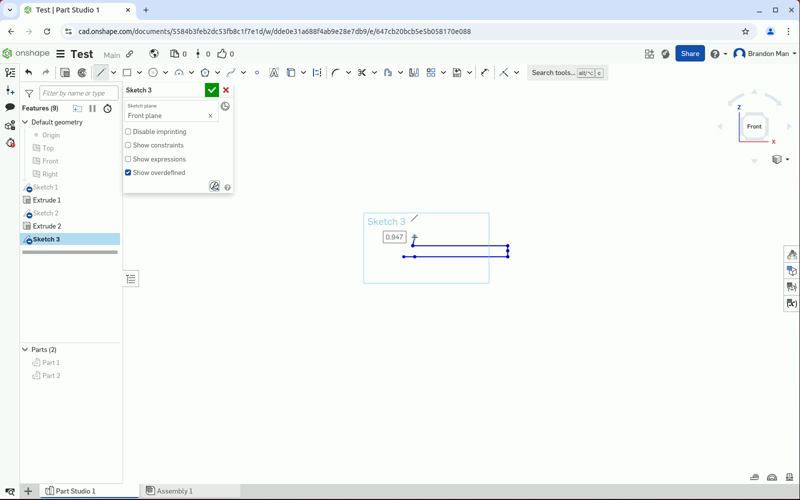
scroll(-6)
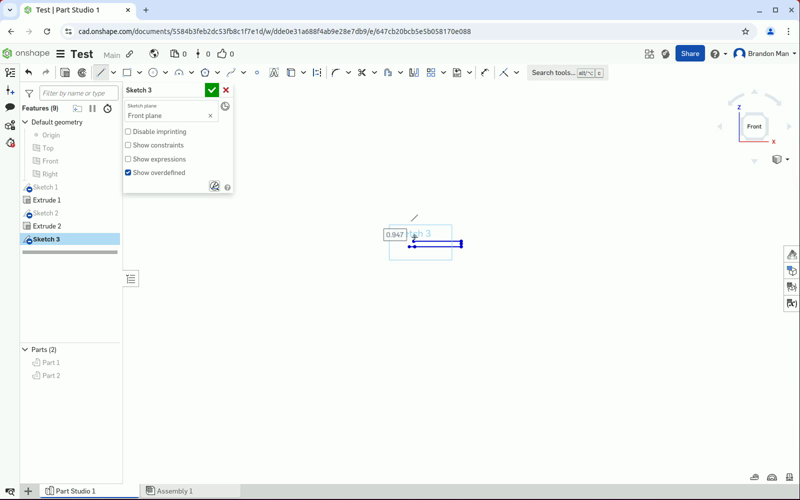
key_up(shift)
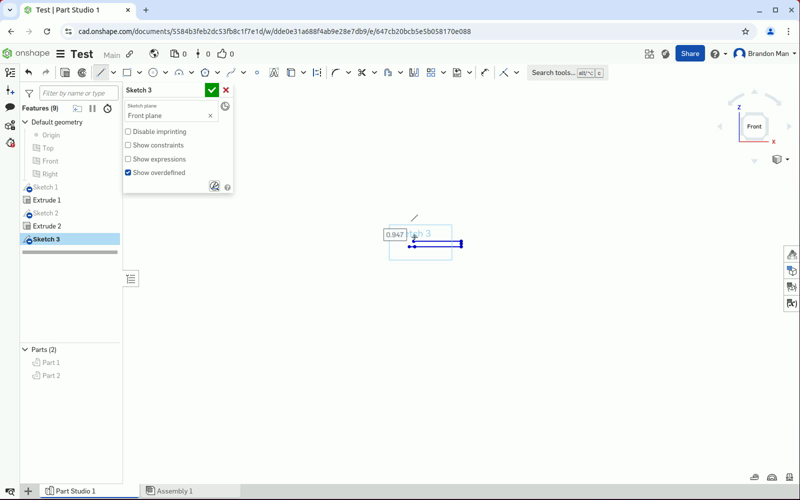
key_down(shift)
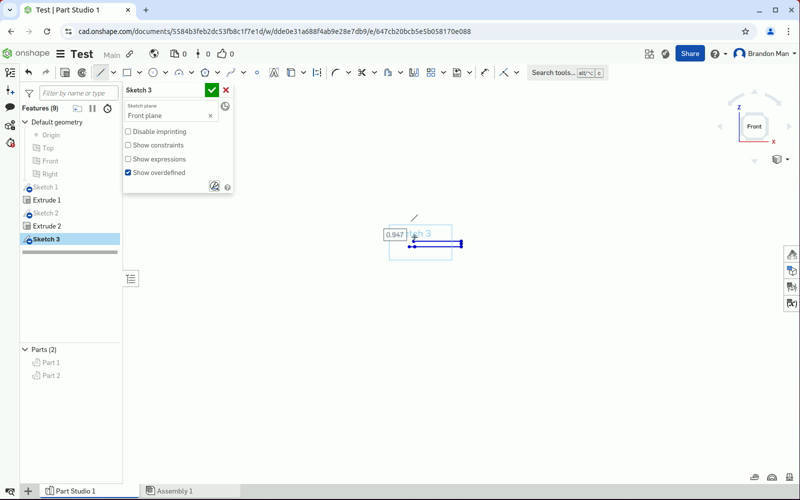
mouse_move(444, 236)
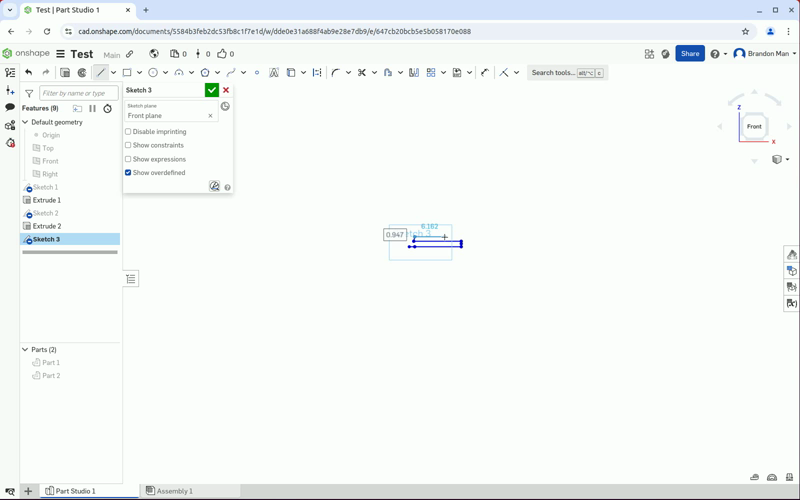
mouse_move(409, 236)
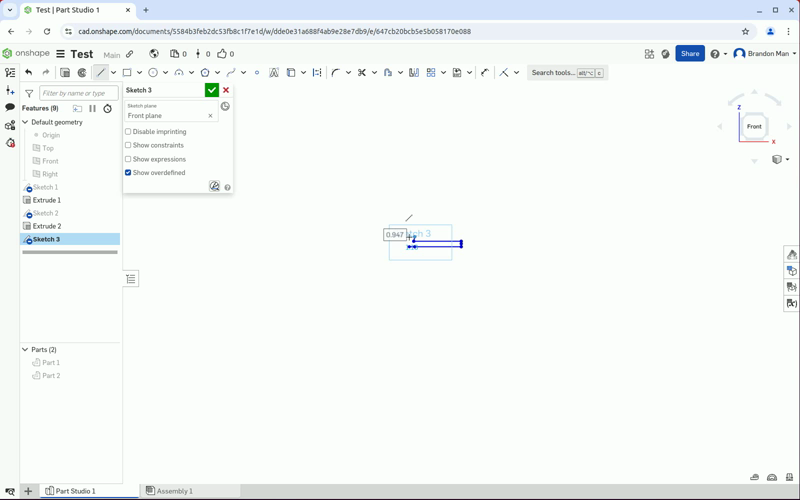
scroll(6)
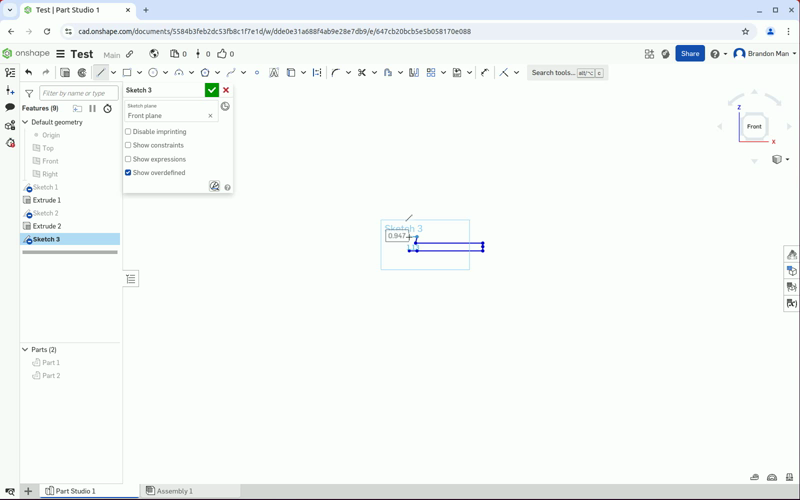
scroll(6)
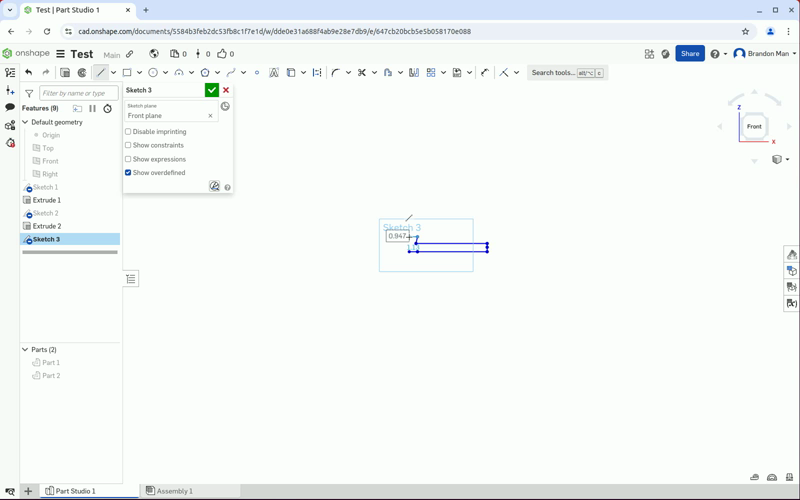
scroll(6)
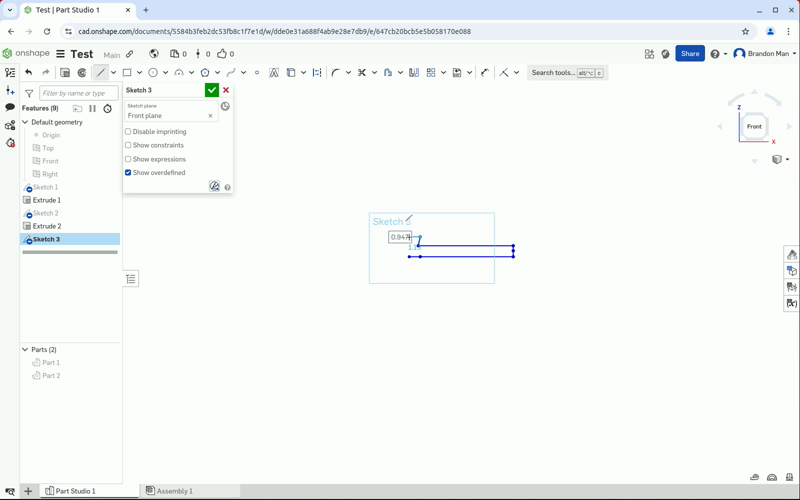
scroll(6)
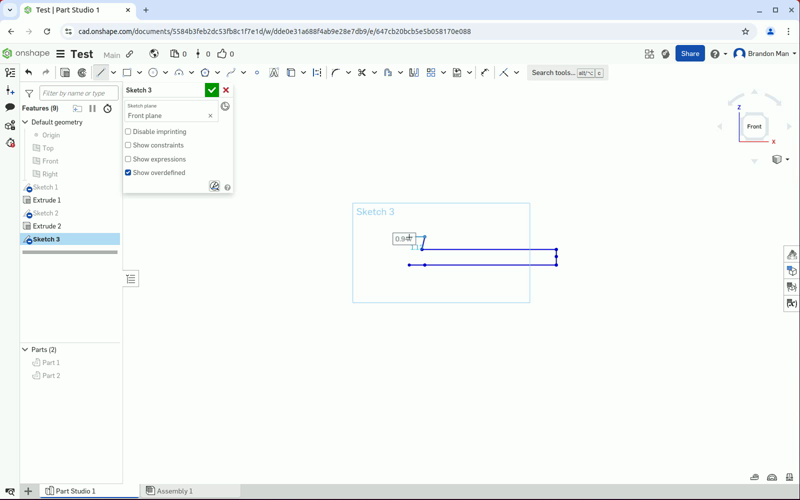
scroll(6)
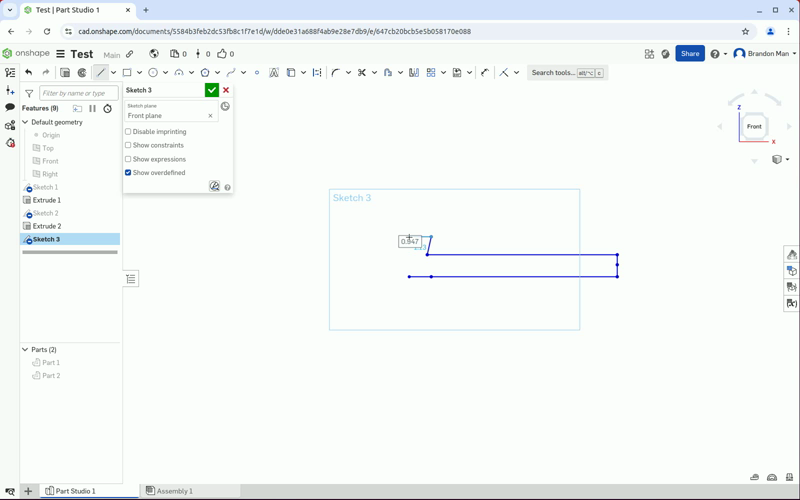
scroll(6)
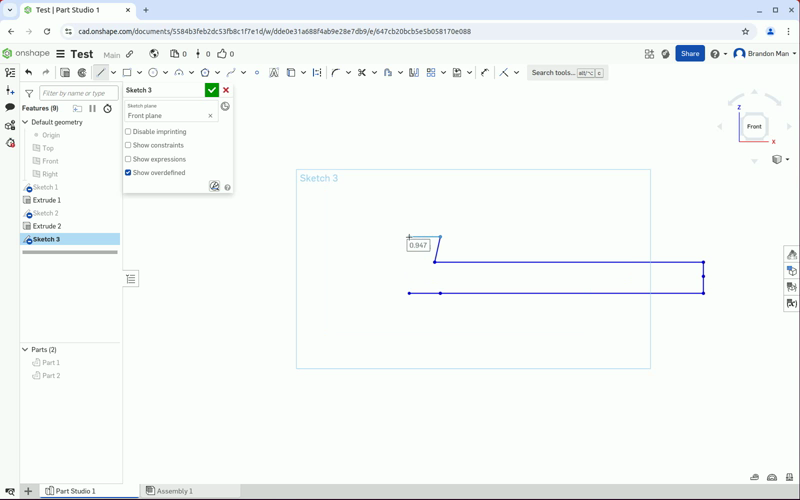
scroll(6)
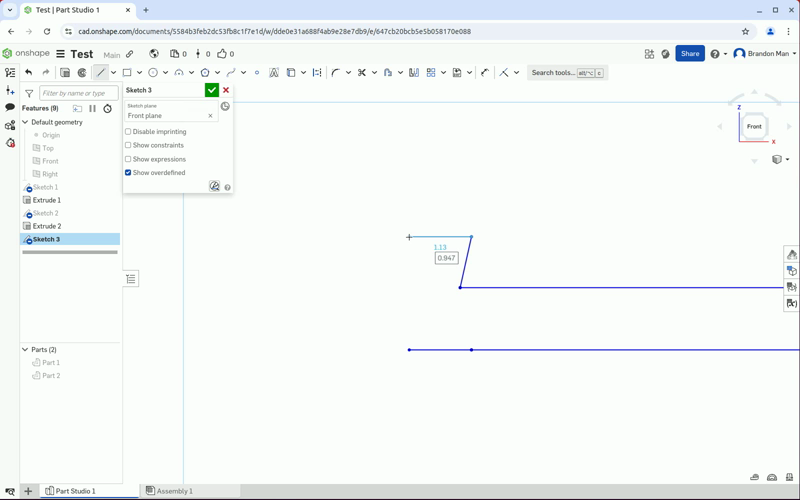
click(409, 236)
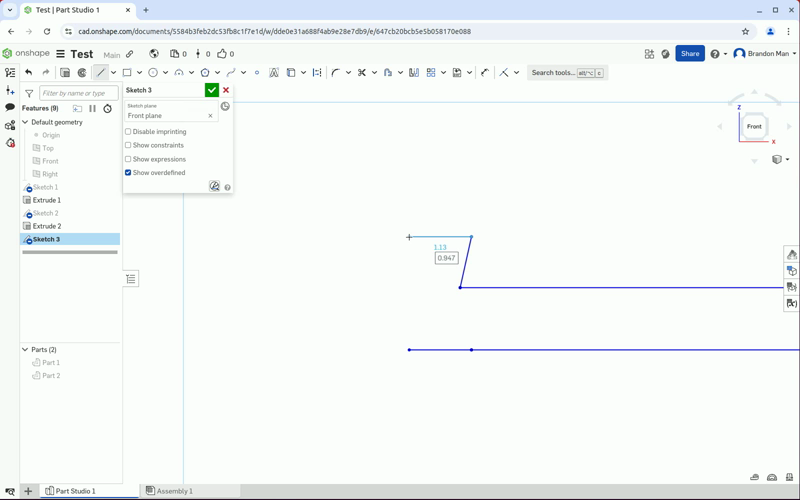
scroll(-6)
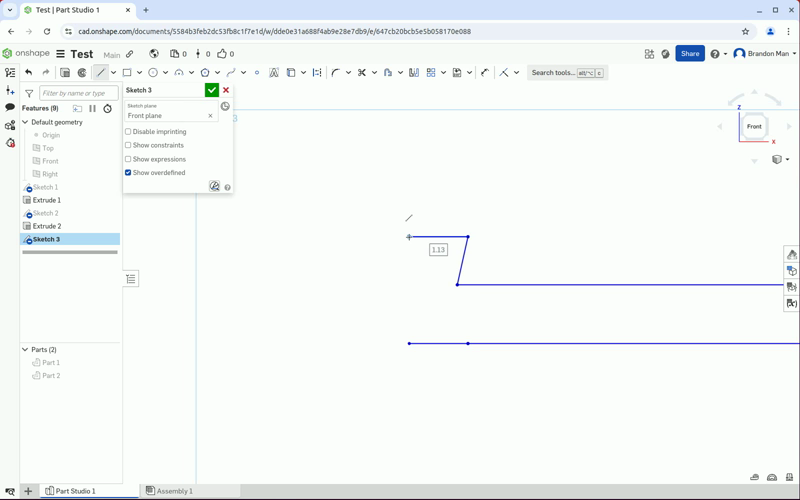
scroll(-6)
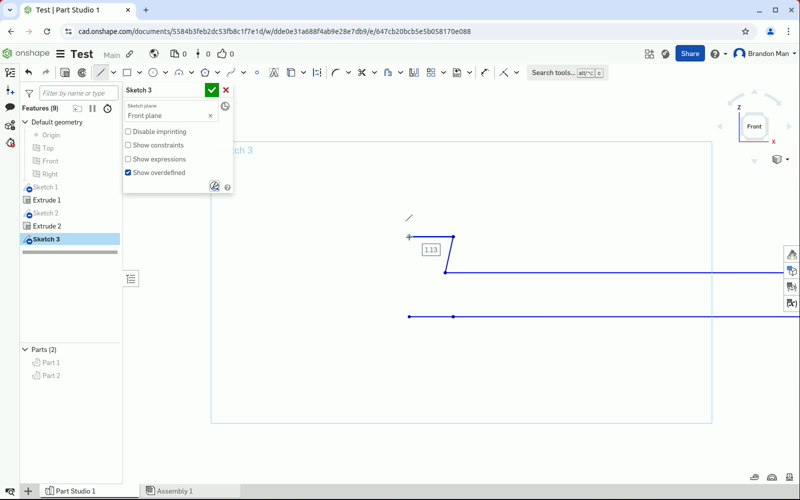
scroll(-6)
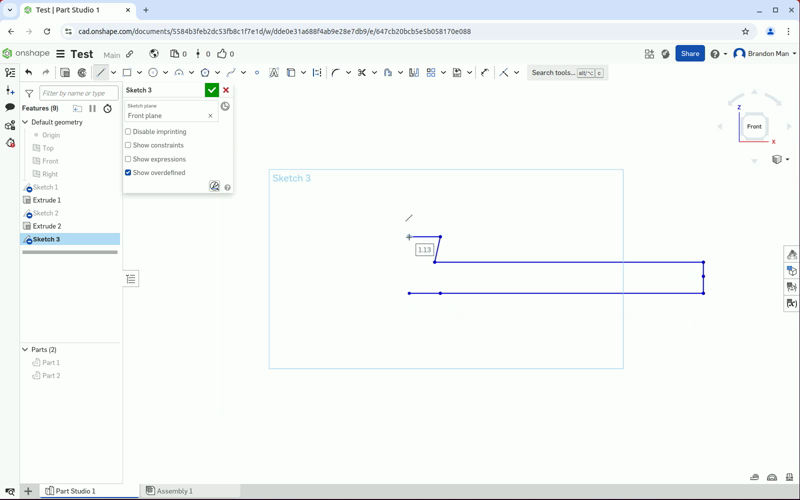
scroll(-6)
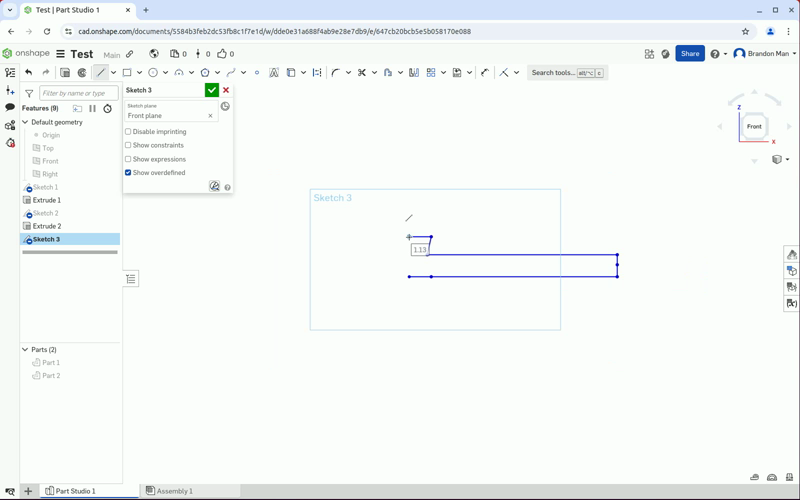
scroll(-6)
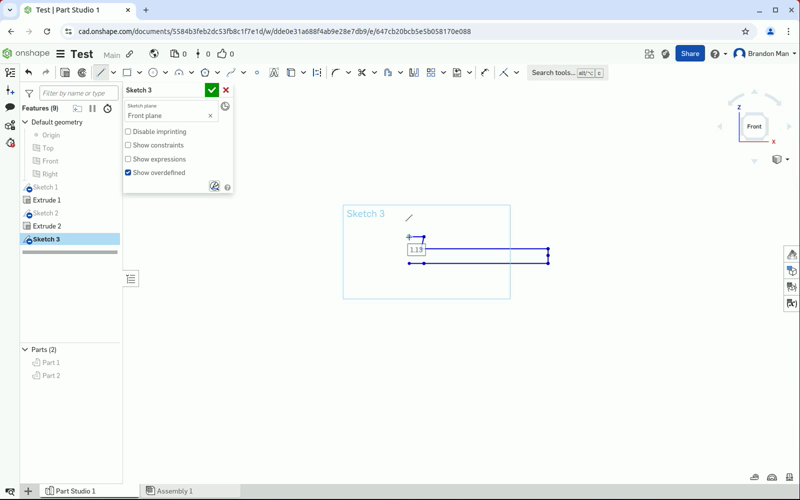
scroll(-6)
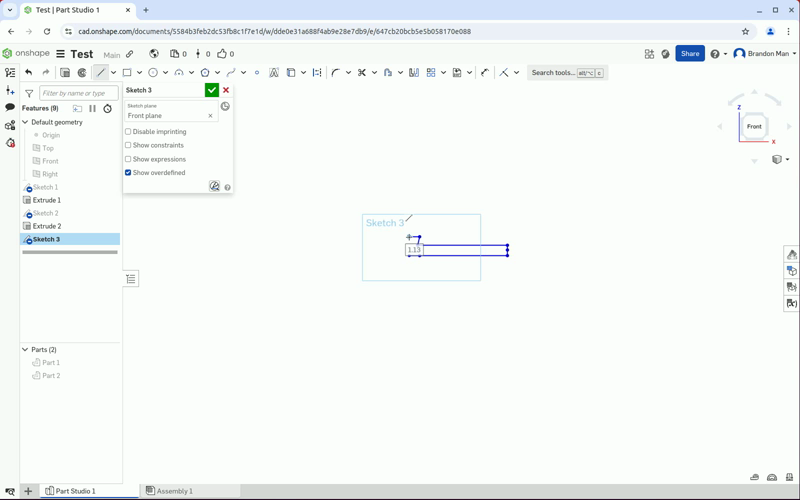
scroll(-6)
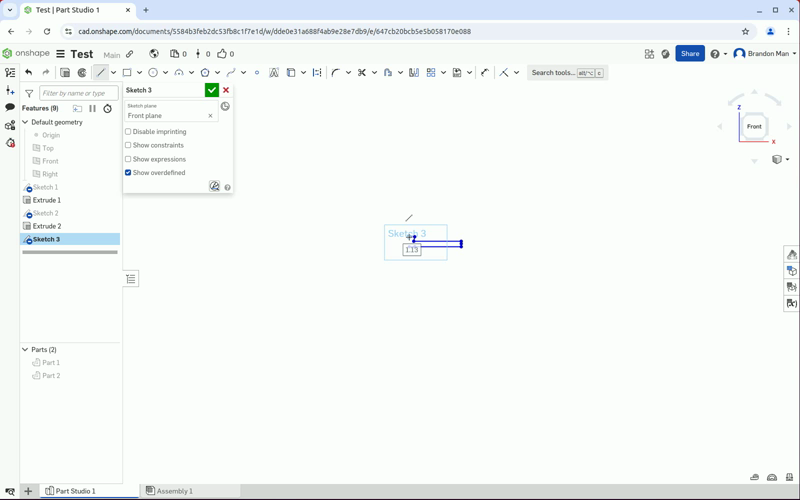
key_up(shift)
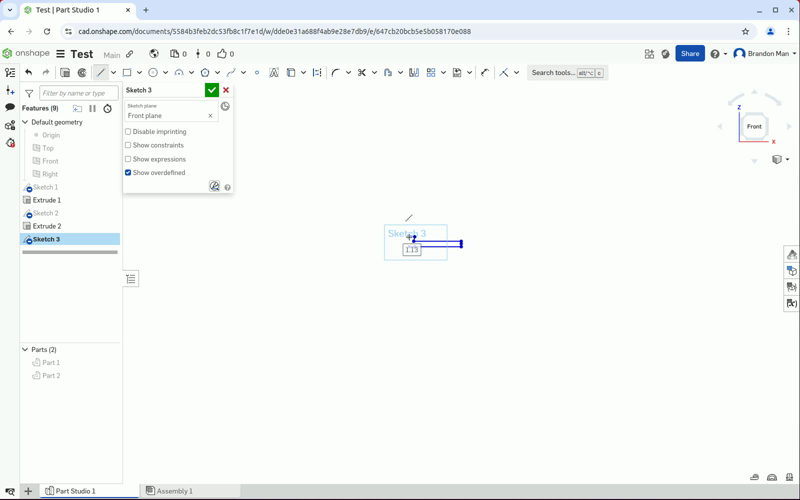
mouse_move(439, 236)
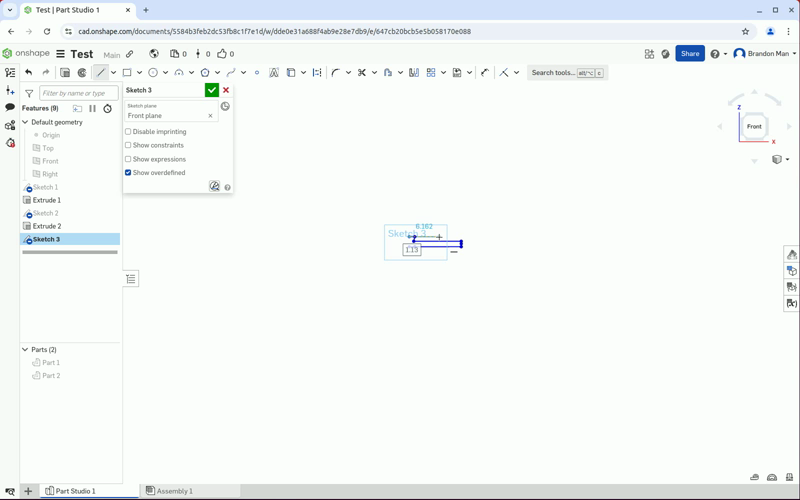
key_down(shift)
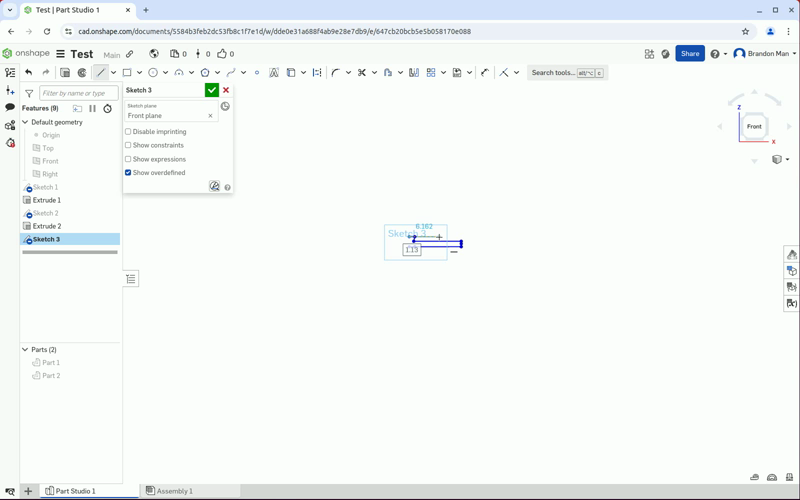
mouse_move(409, 246)
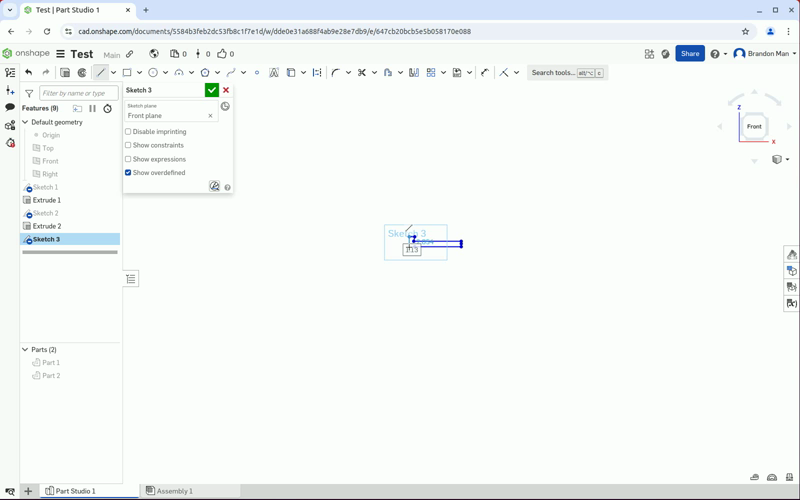
key_up(shift)
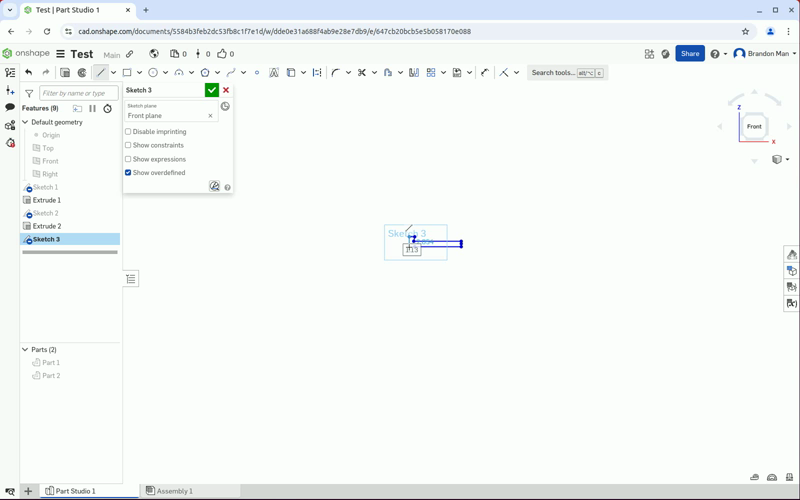
click(409, 246)
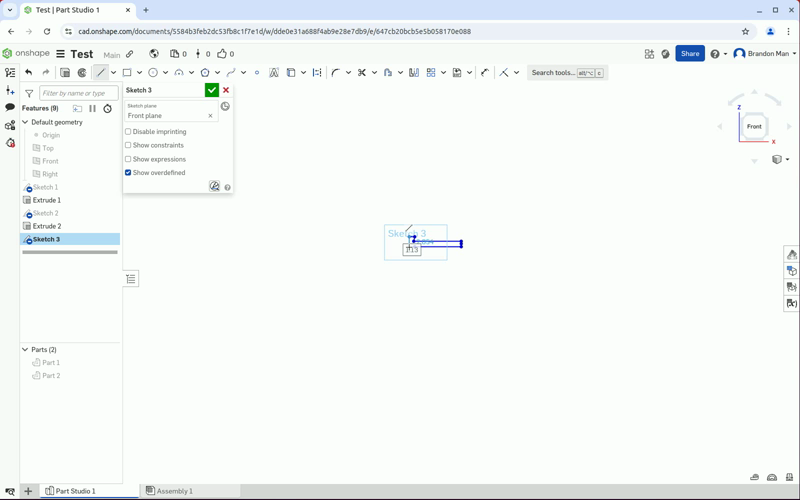
key(esc)
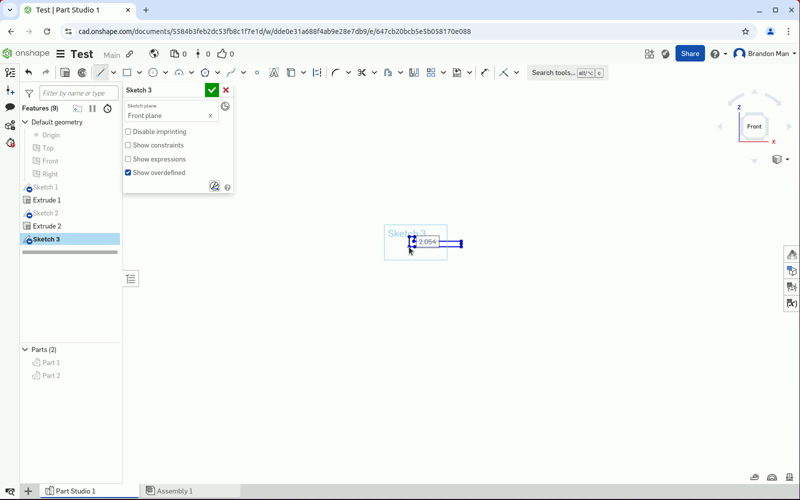
mouse_move(449, 243)
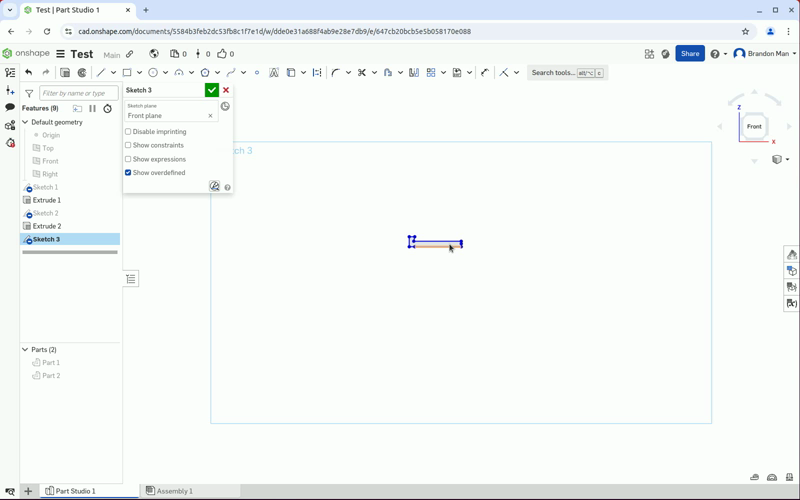
scroll(6)
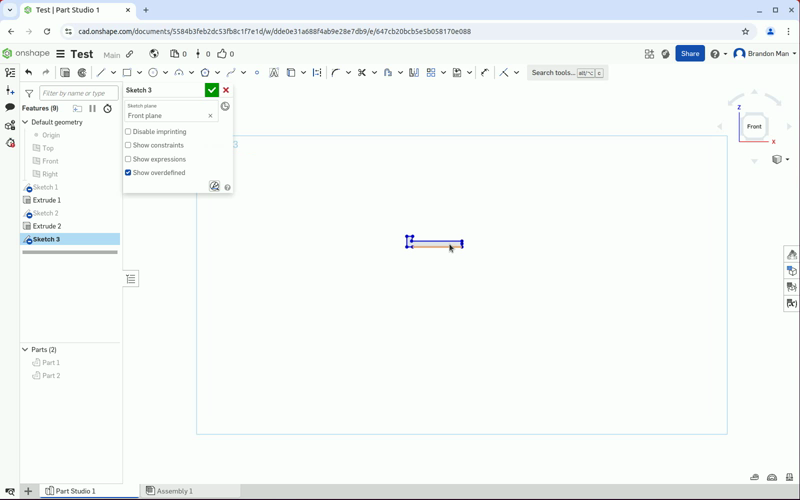
scroll(6)
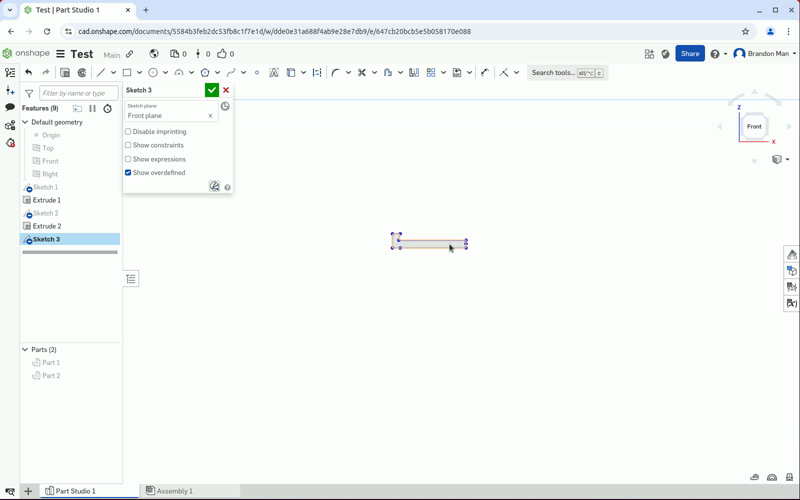
scroll(6)
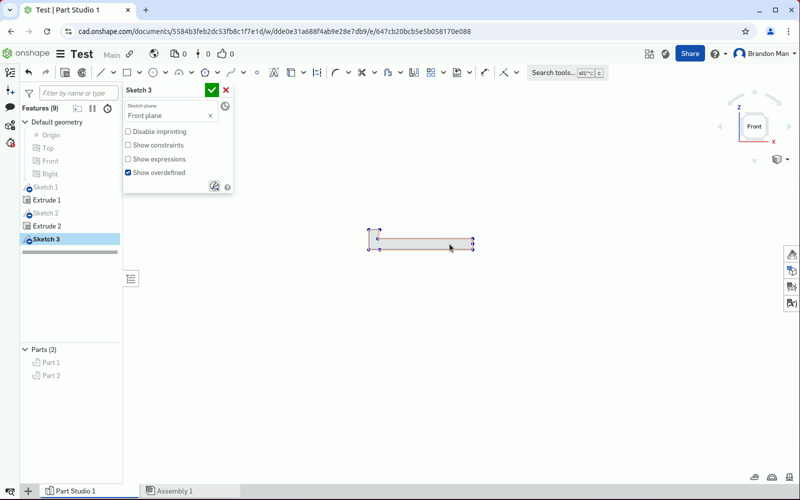
scroll(6)
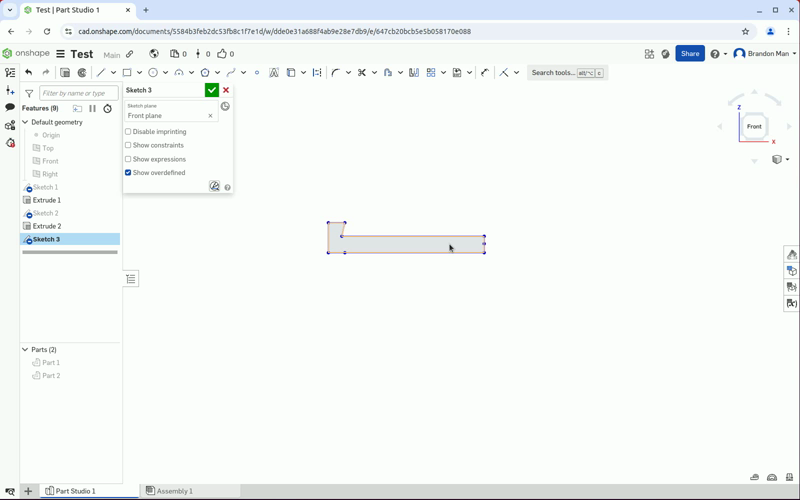
scroll(6)
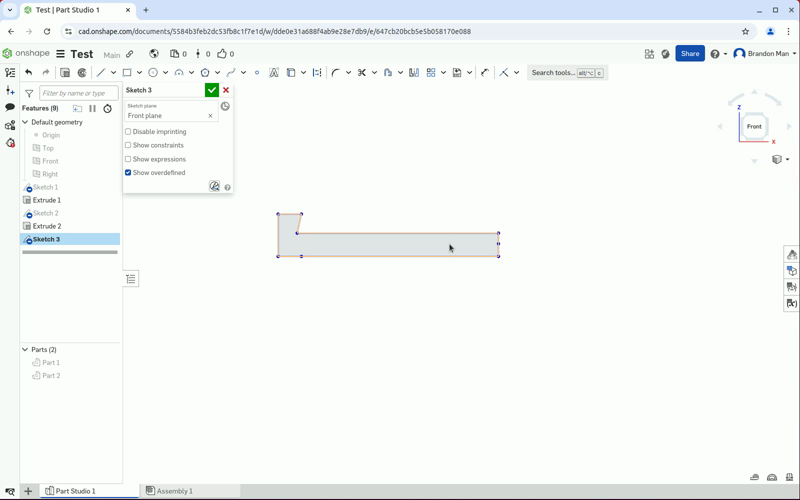
scroll(6)
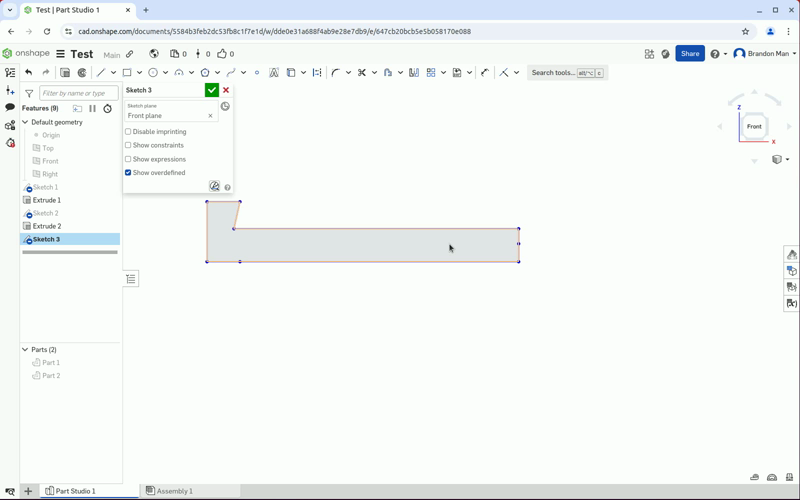
scroll(6)
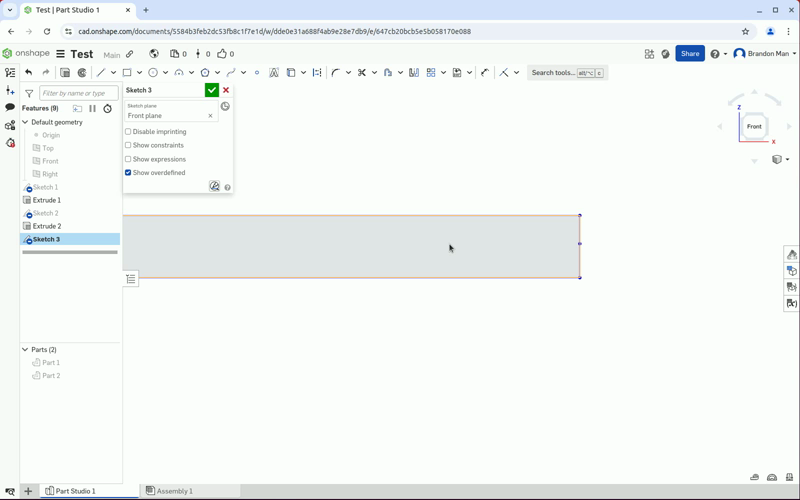
click(449, 243)
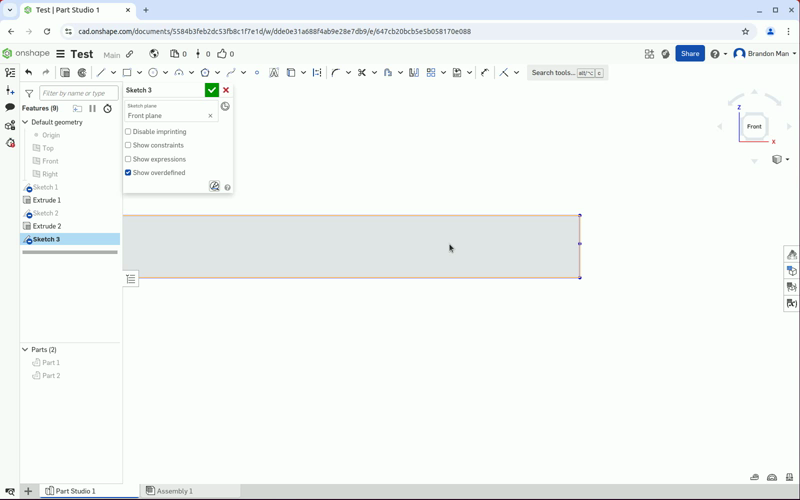
scroll(-6)
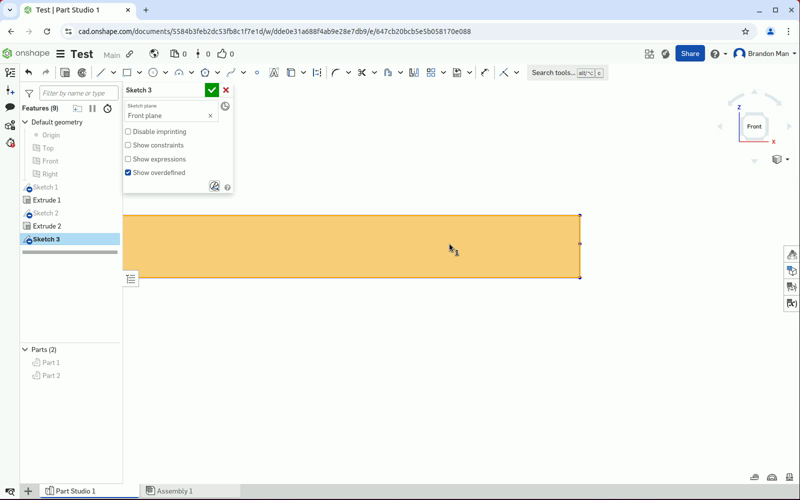
scroll(-6)
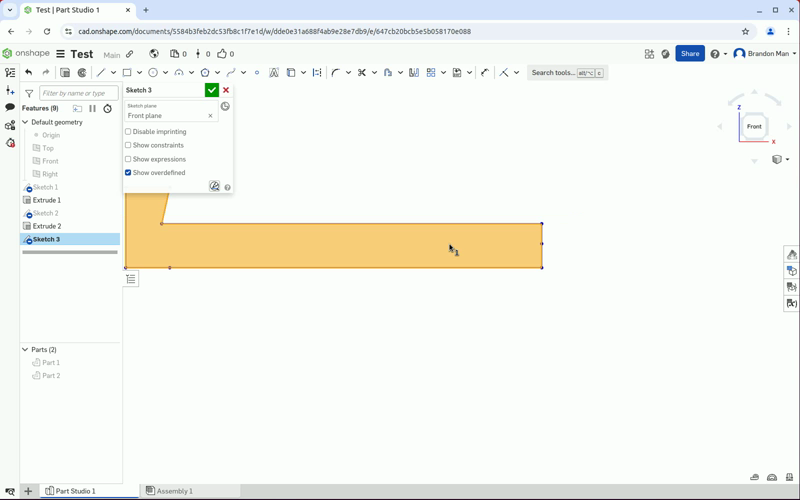
scroll(-6)
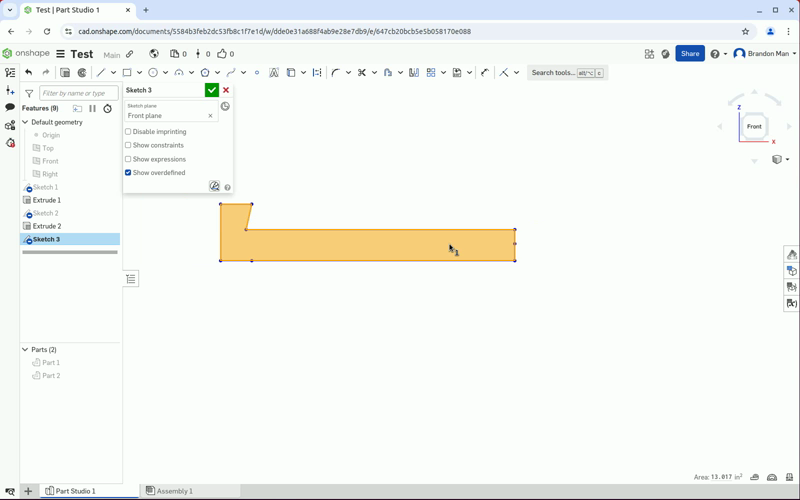
scroll(-6)
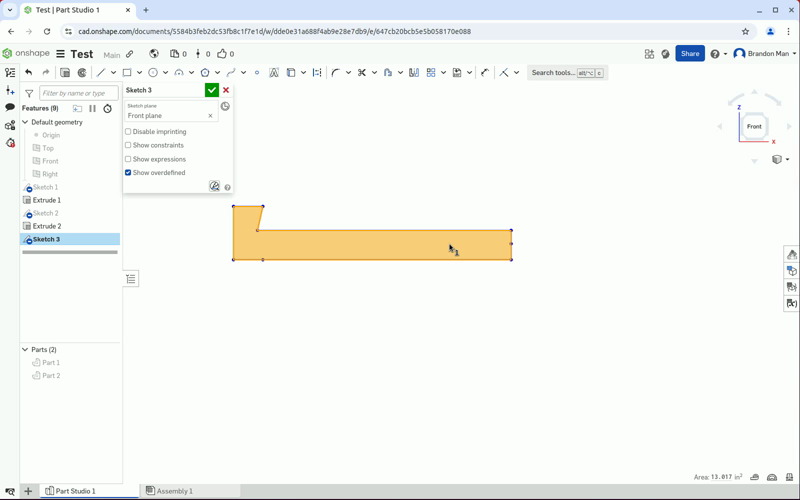
scroll(-6)
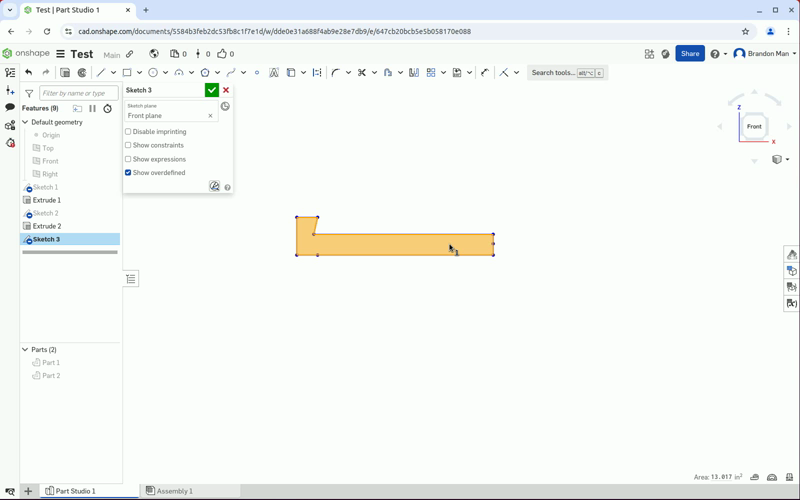
scroll(-6)
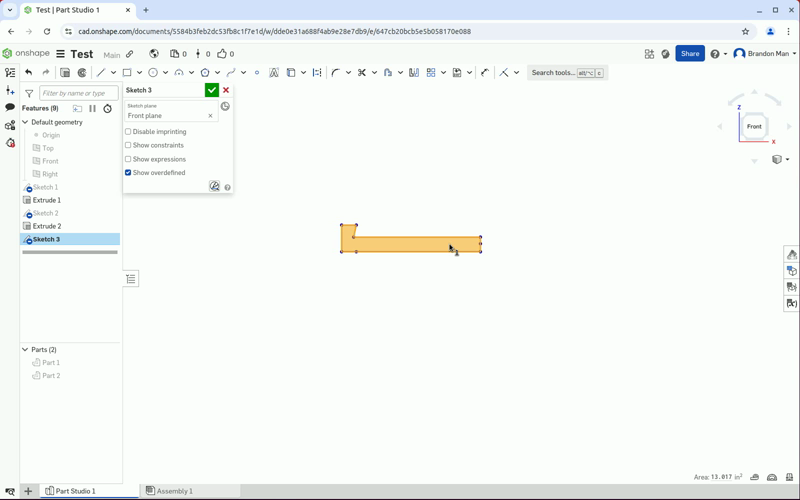
scroll(-6)
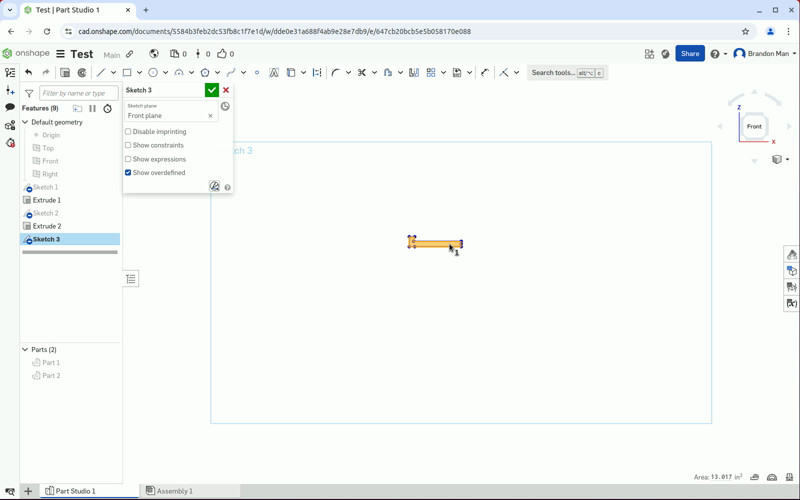
mouse_move(73, 352)
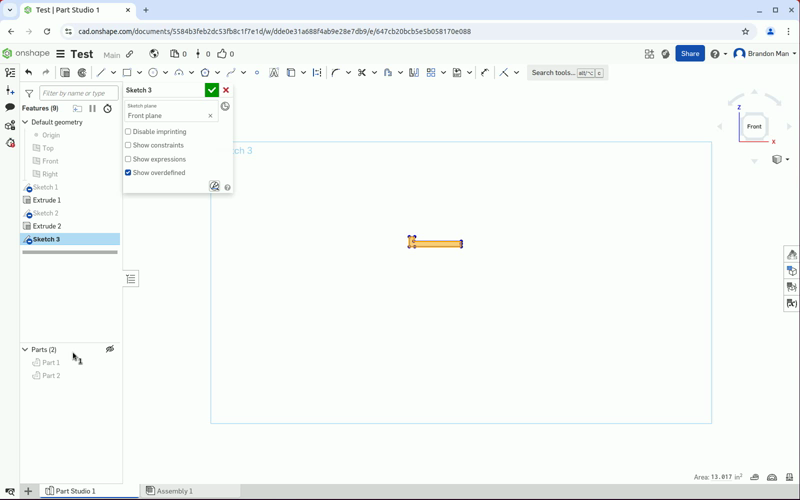
key(shift+y)
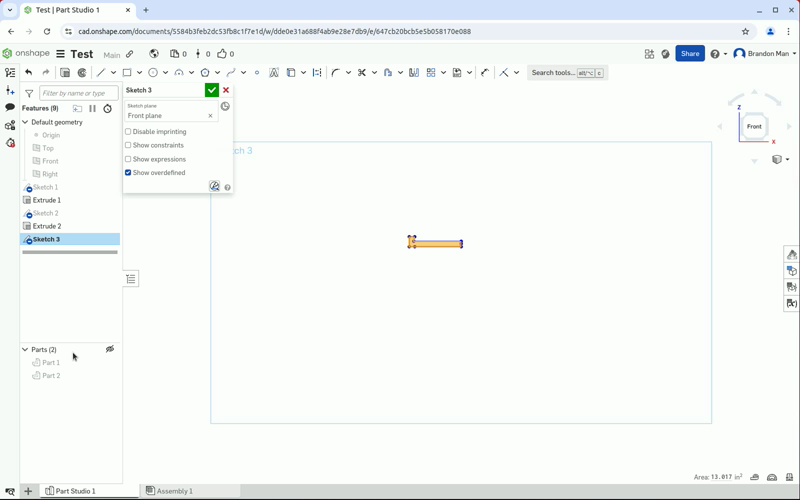
key(shift+e)
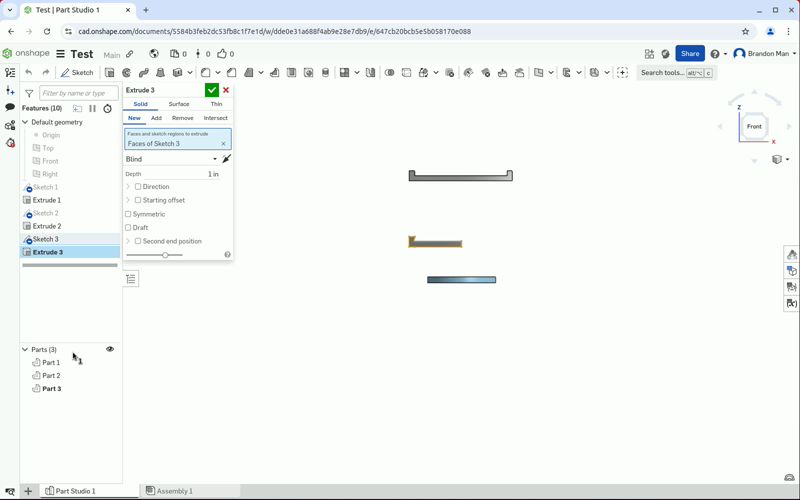
mouse_move(143, 106)
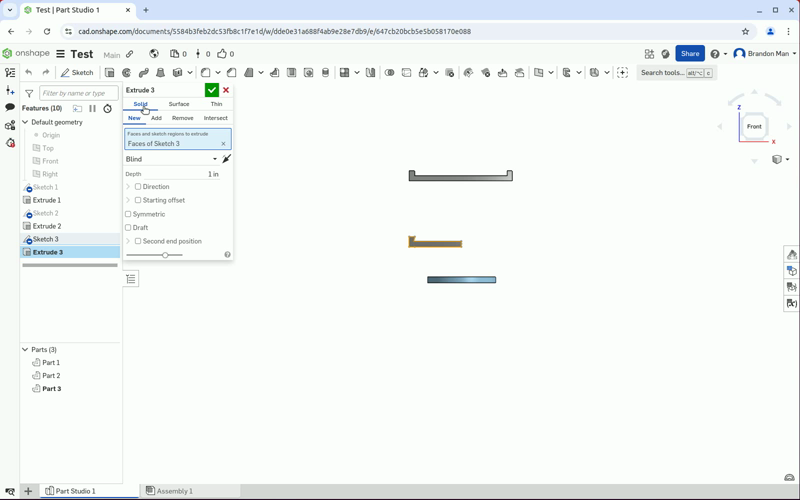
click(143, 106)
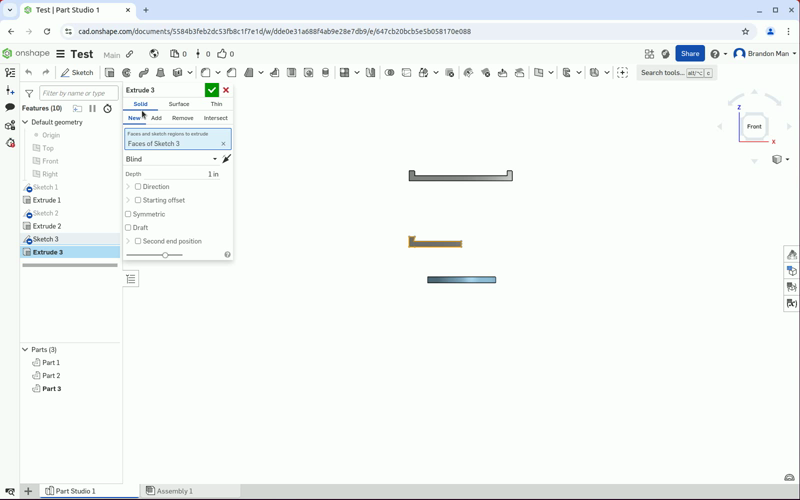
mouse_move(137, 120)
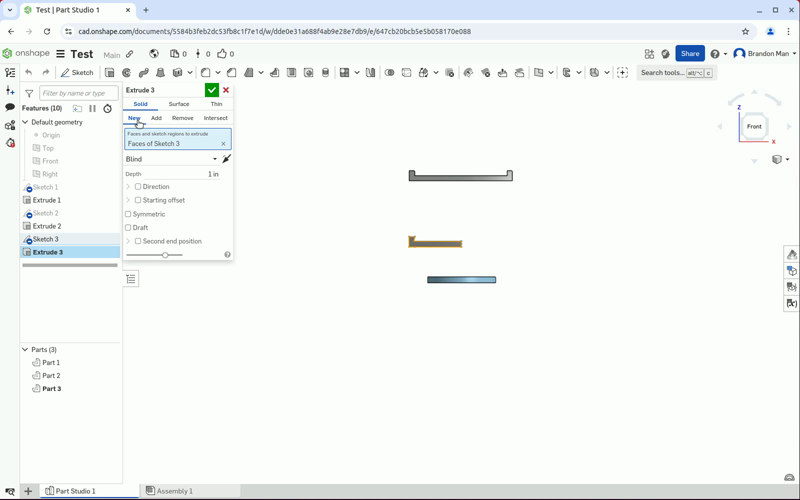
click(137, 120)
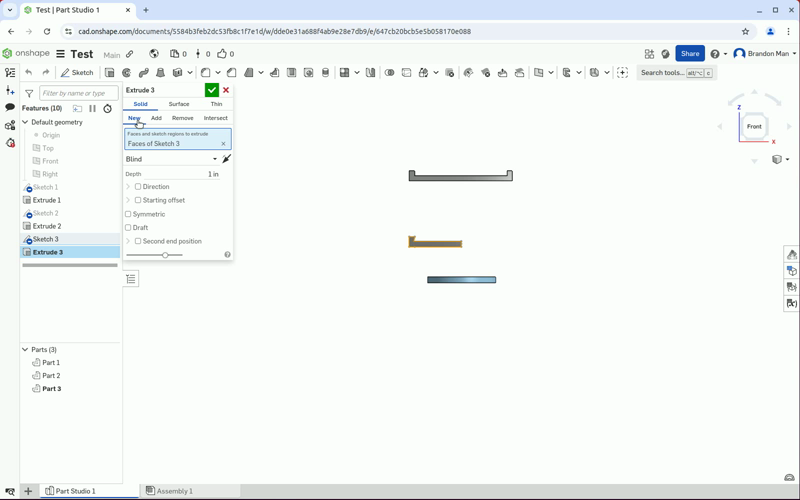
key(tab, 4)
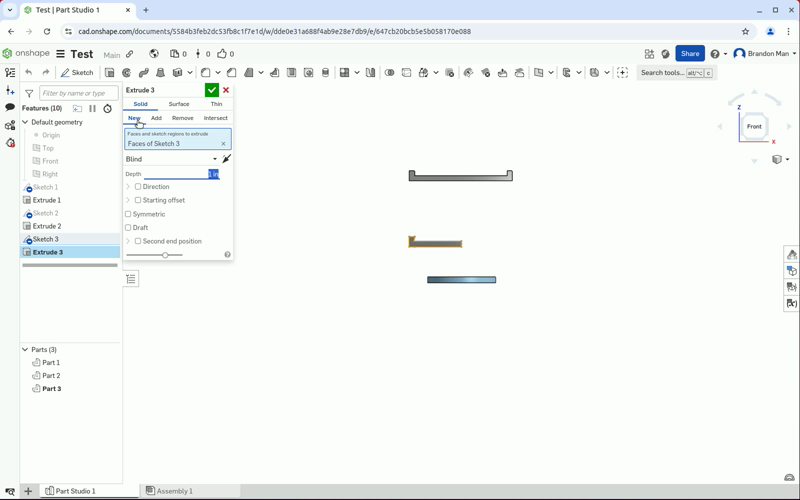
text(1.444)
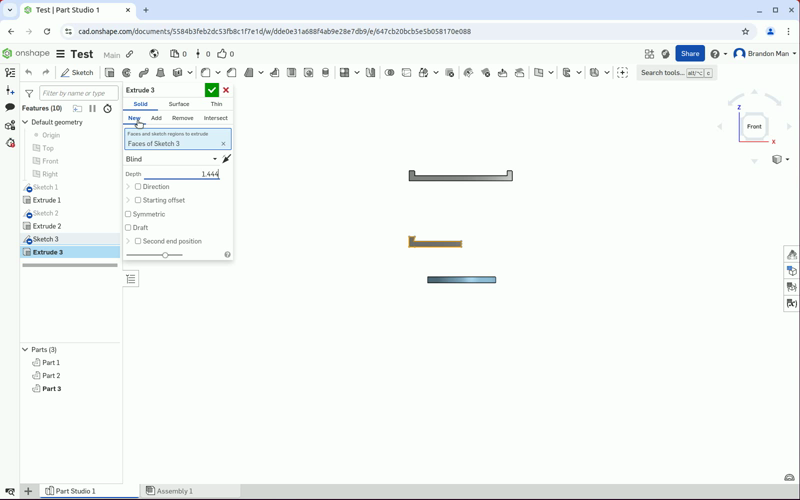
key(tab, 3)
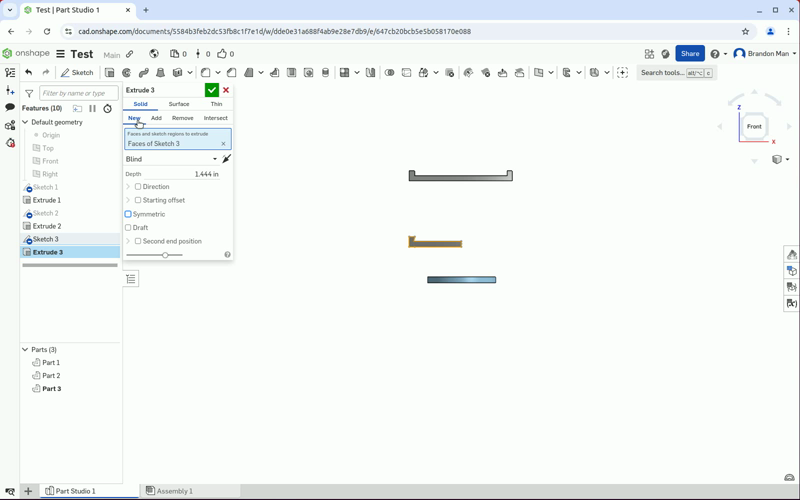
key(space)
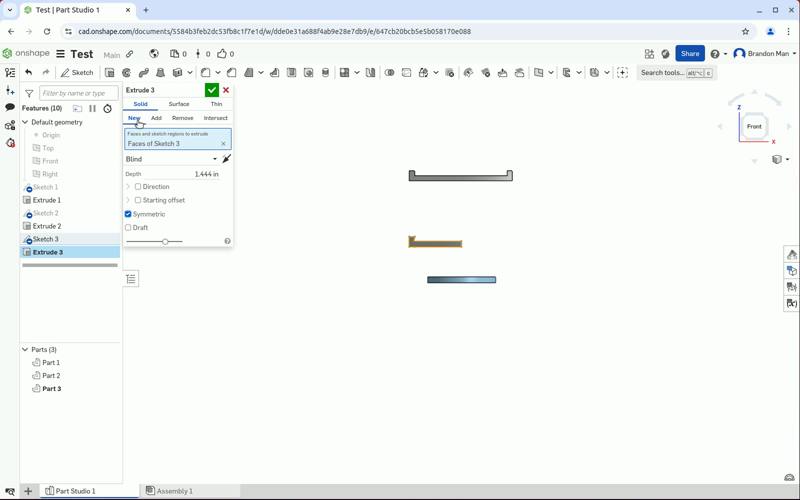
key(enter)
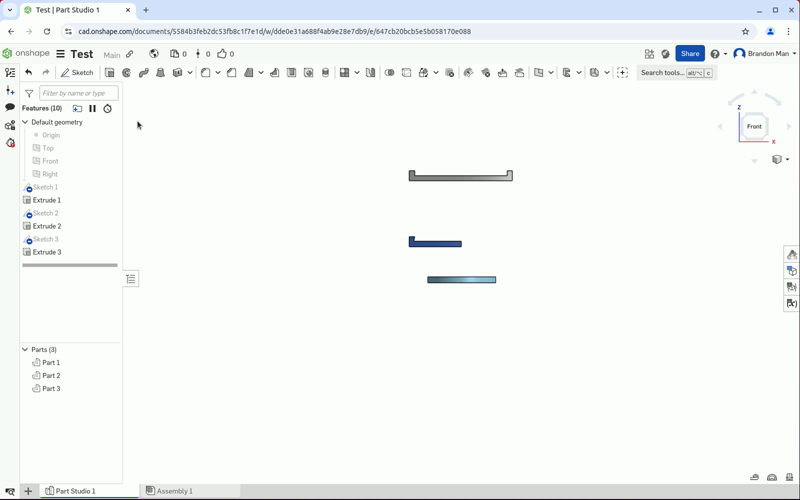
key(shift+h)
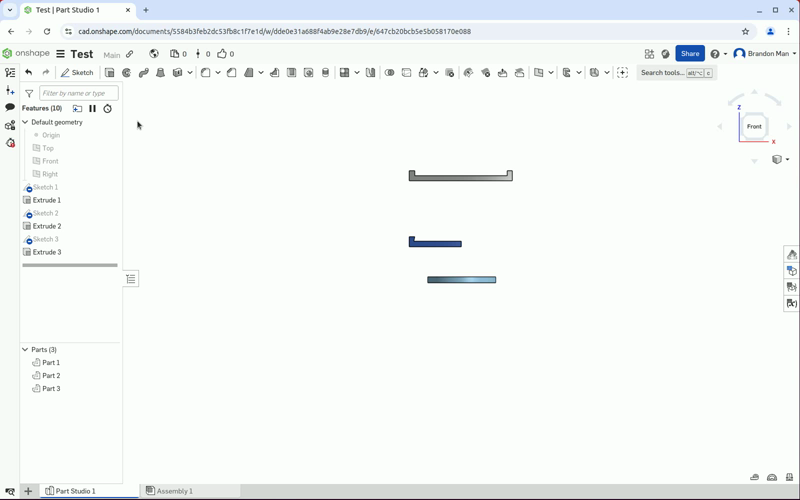
key(shift+h)
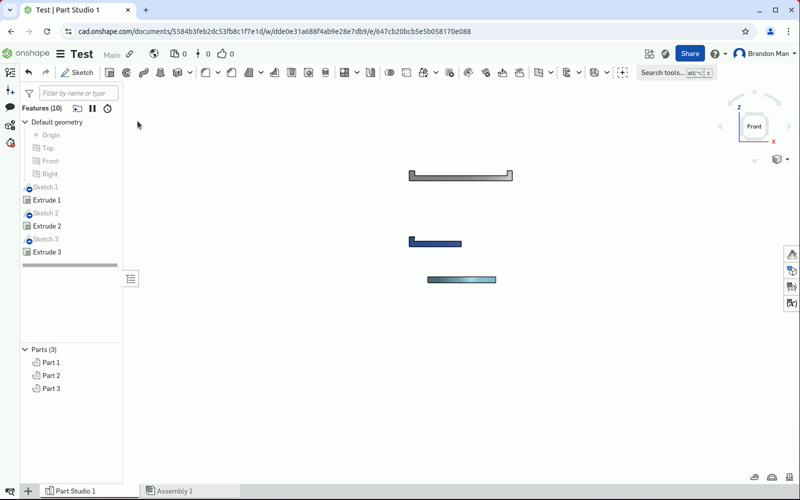
mouse_move(73, 189)
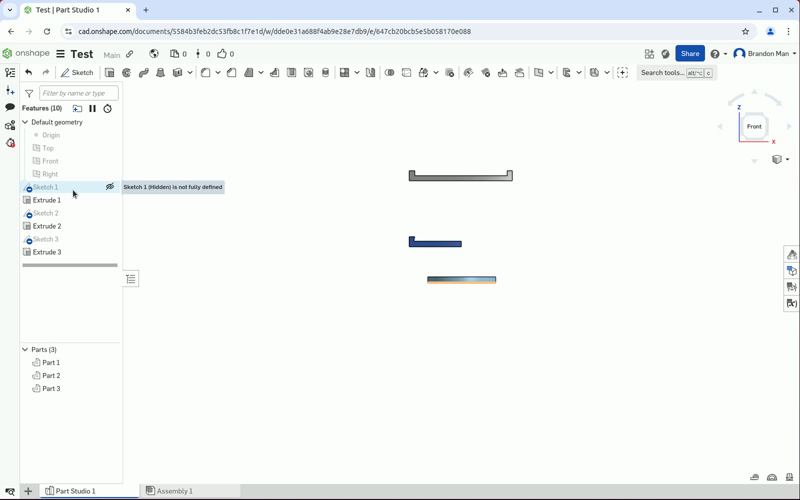
click(73, 189)
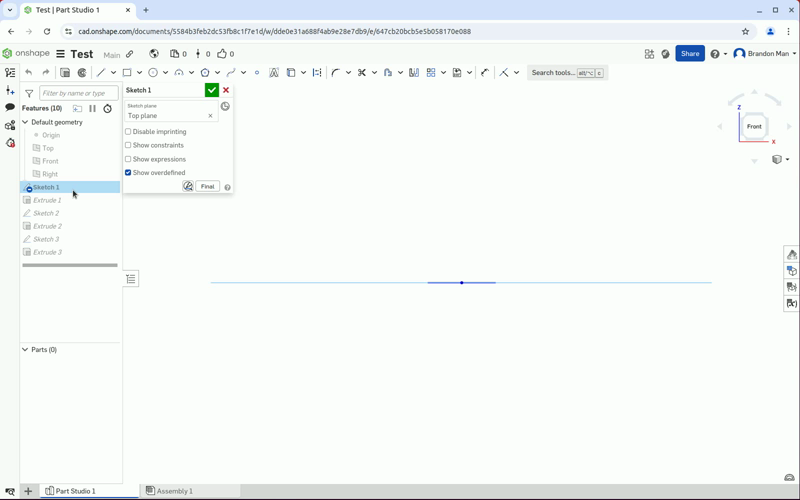
mouse_move(229, 92)
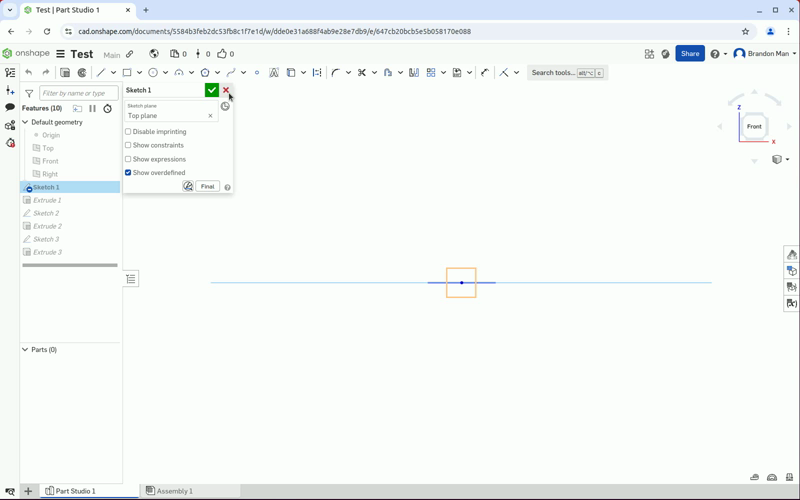
click(229, 92)
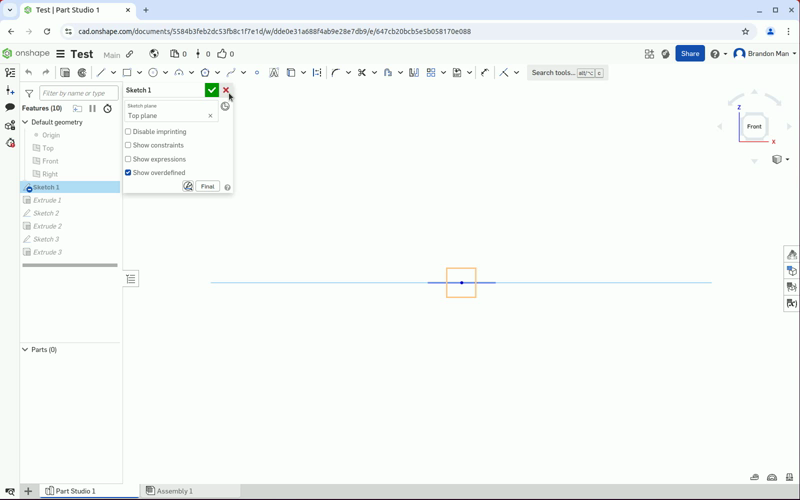
key(shift+s)
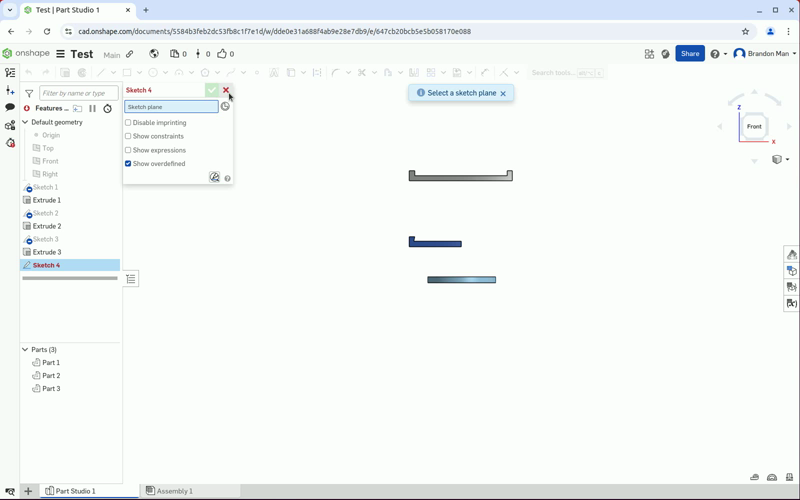
mouse_move(73, 163)
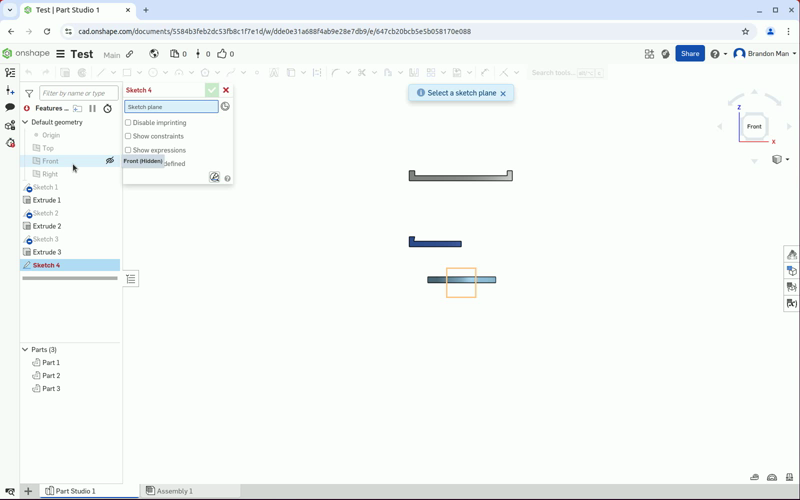
click(73, 163)
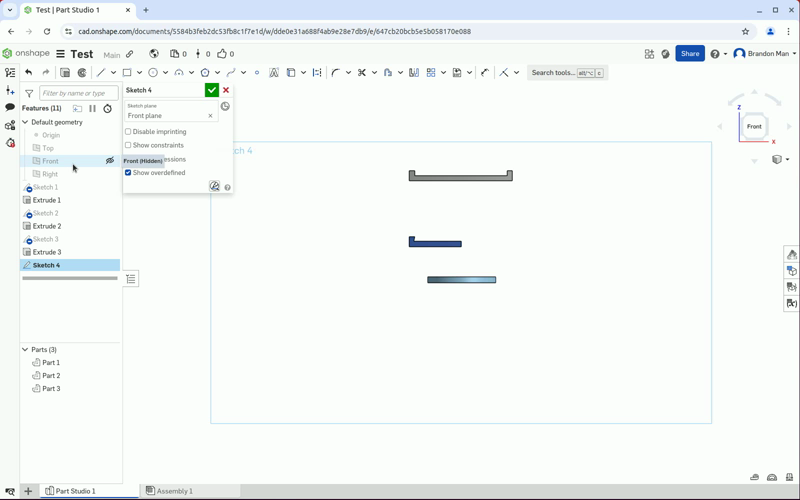
mouse_move(73, 352)
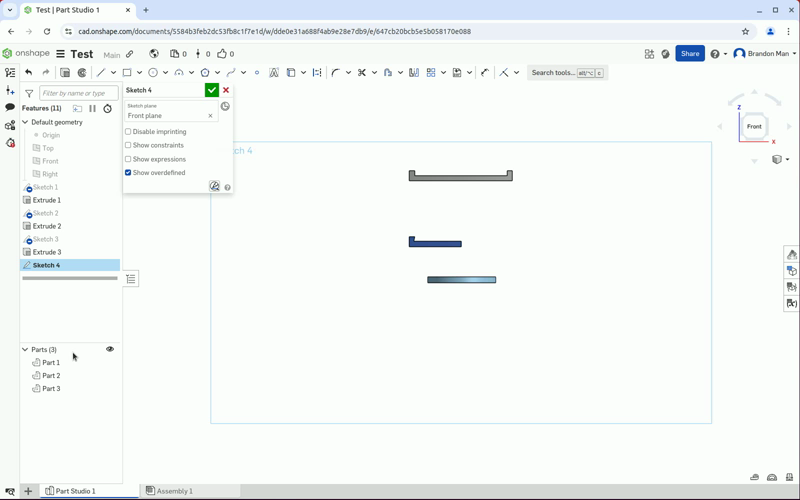
key(y)
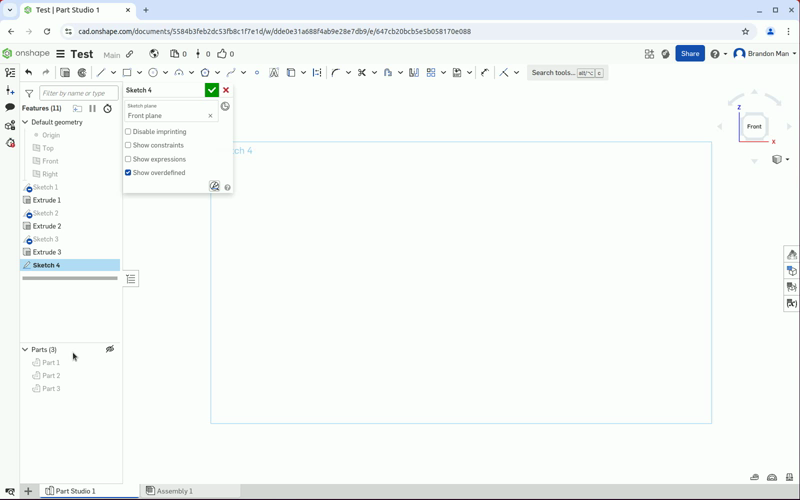
key(l)
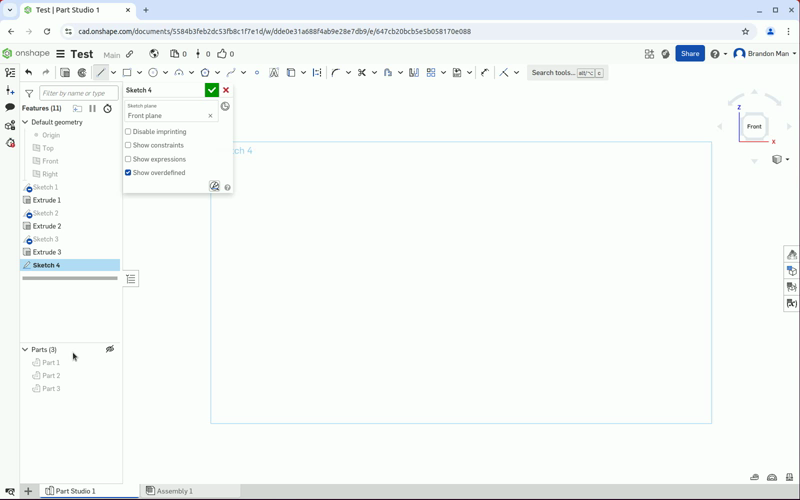
key_down(shift)
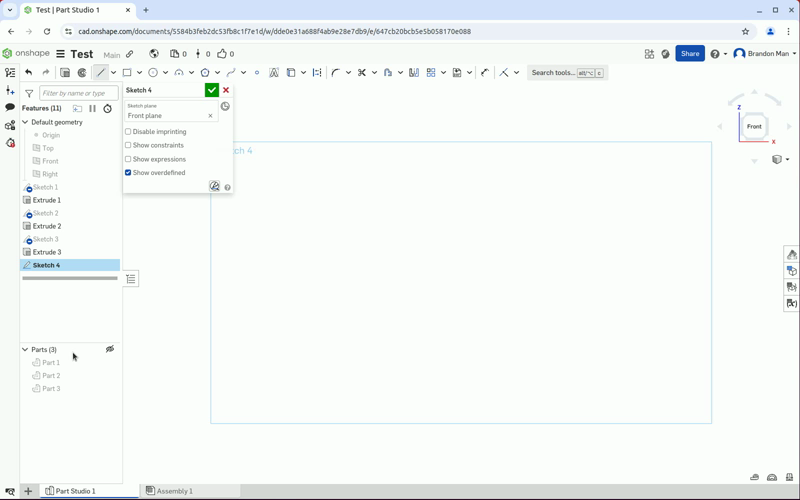
mouse_move(460, 246)
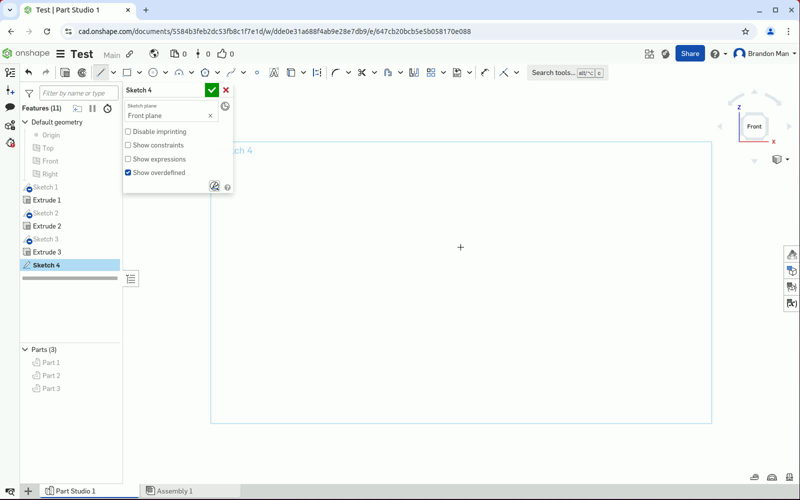
click(460, 246)
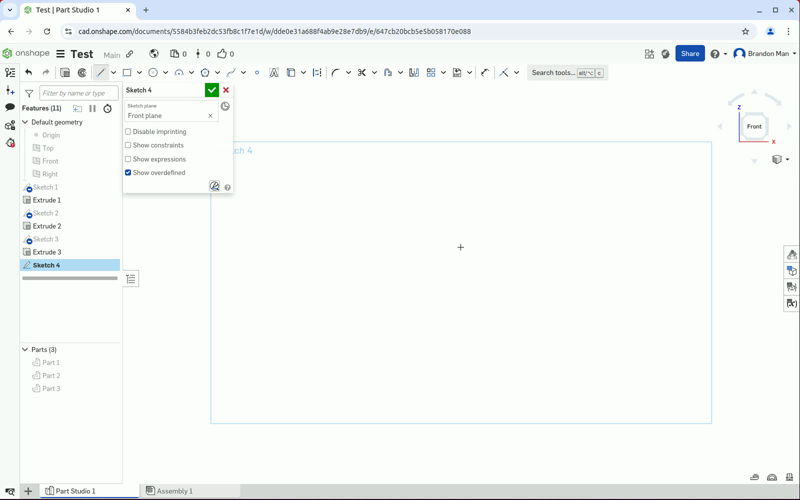
key_up(shift)
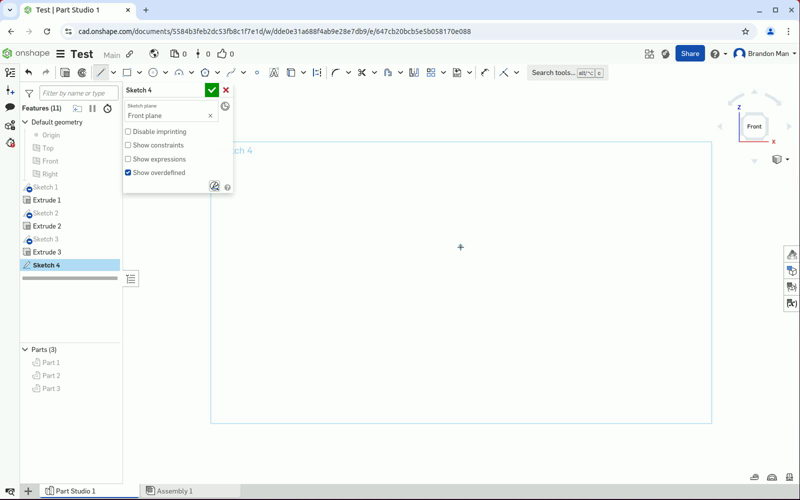
key_down(shift)
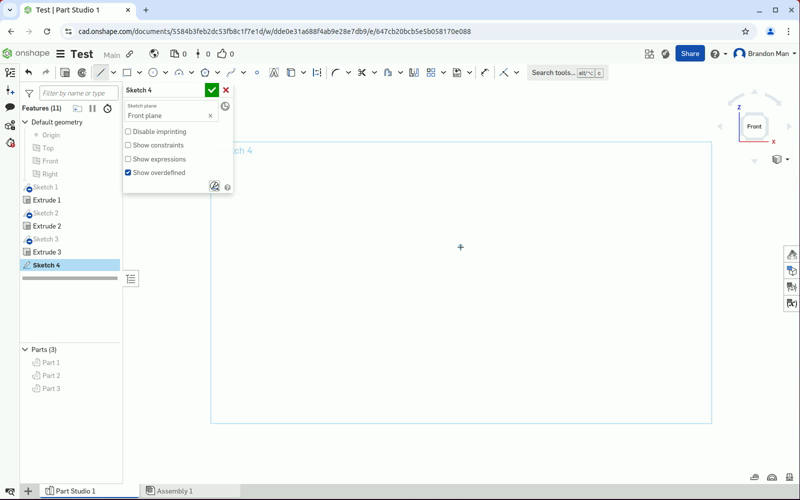
mouse_move(490, 246)
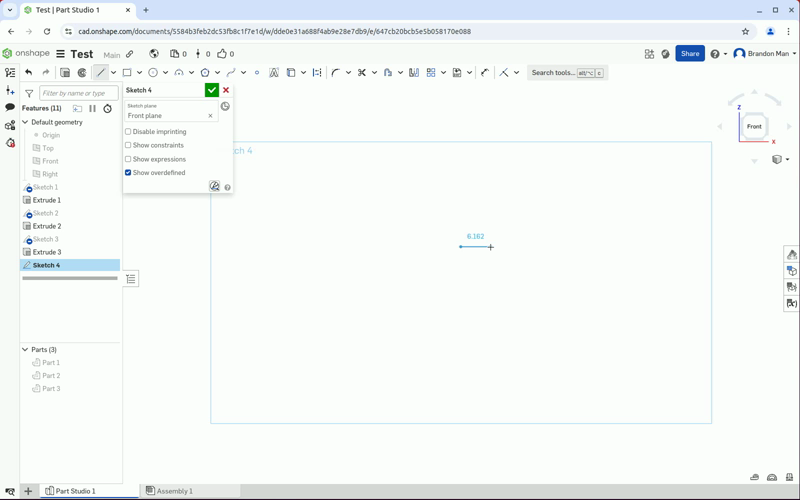
mouse_move(461, 246)
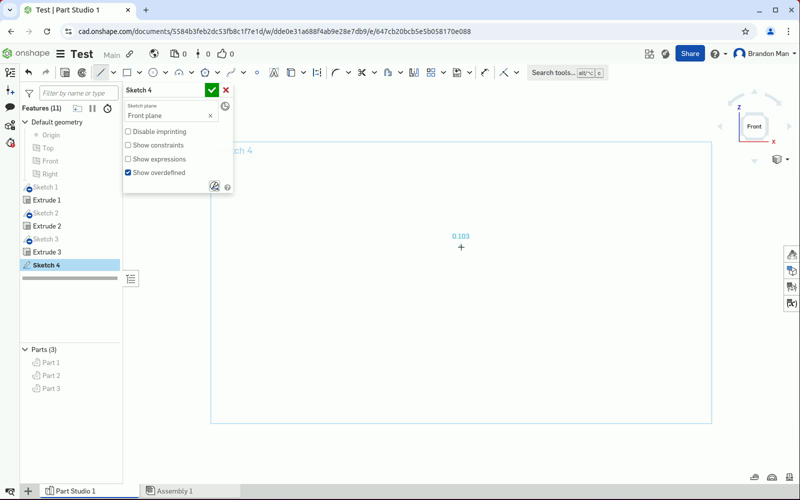
scroll(6)
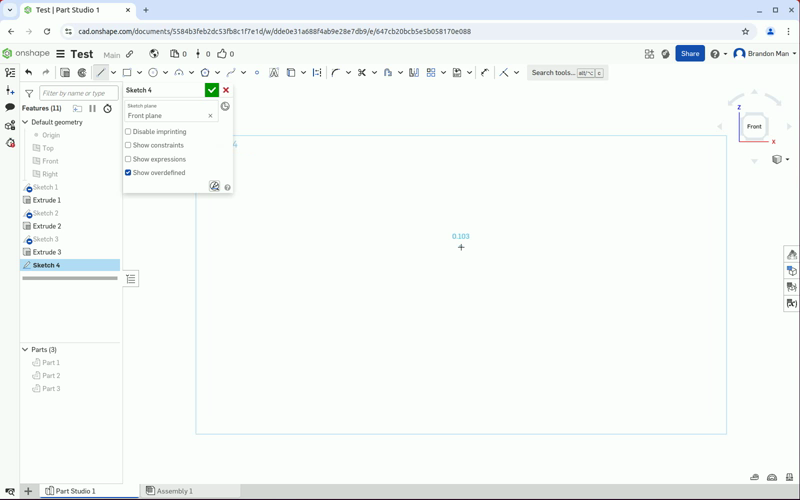
scroll(6)
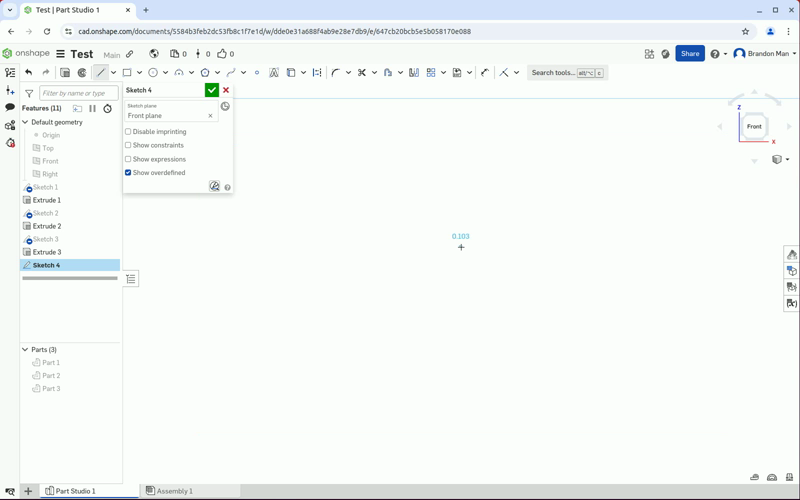
scroll(6)
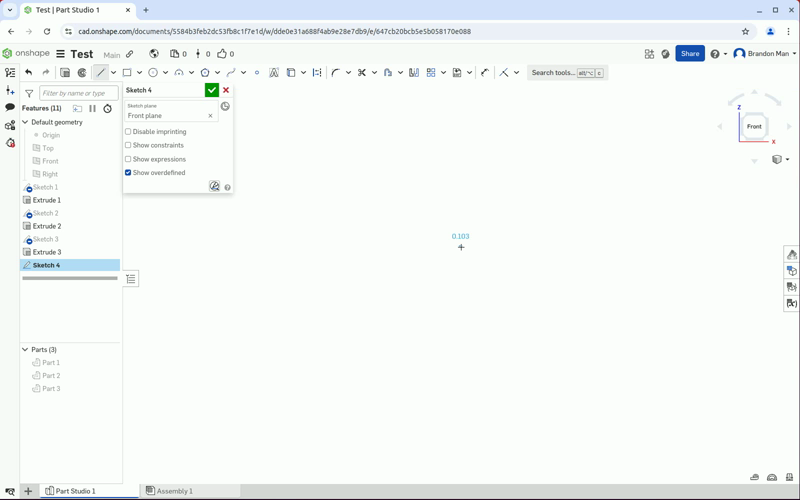
scroll(6)
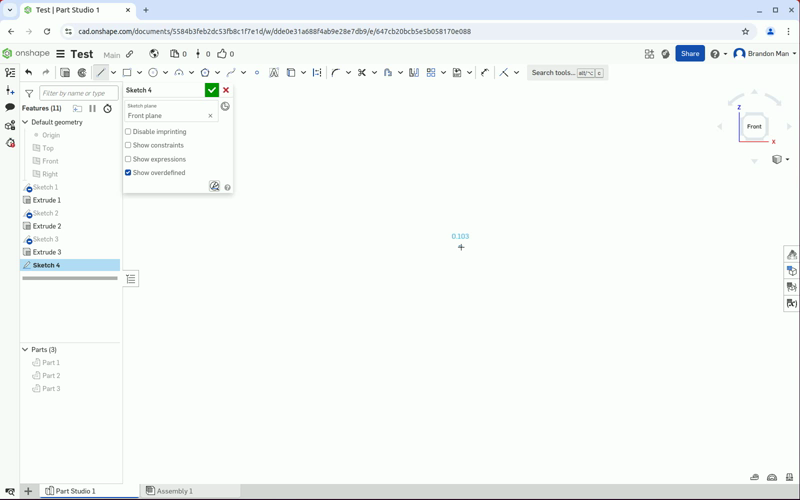
scroll(6)
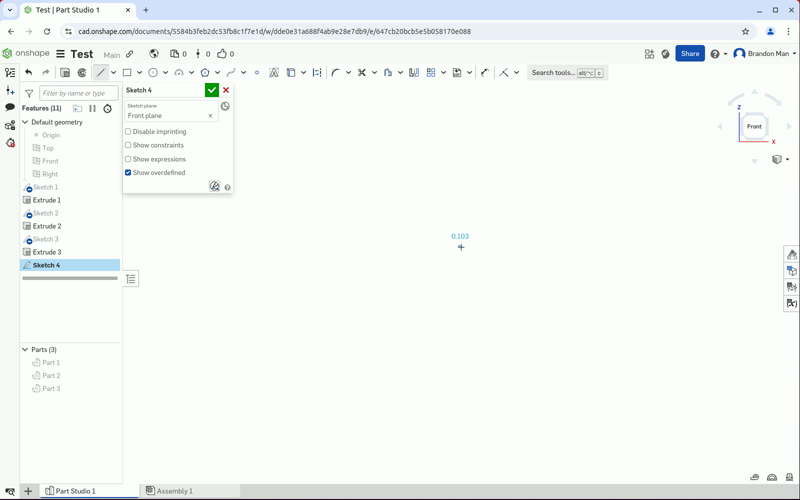
scroll(6)
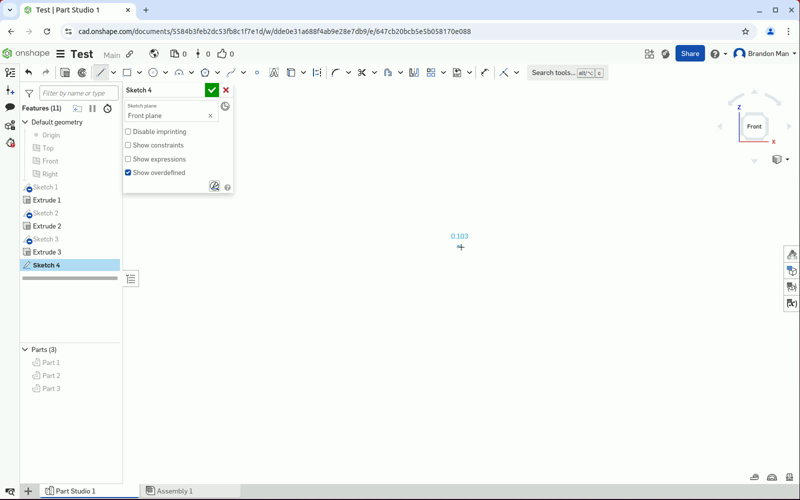
scroll(6)
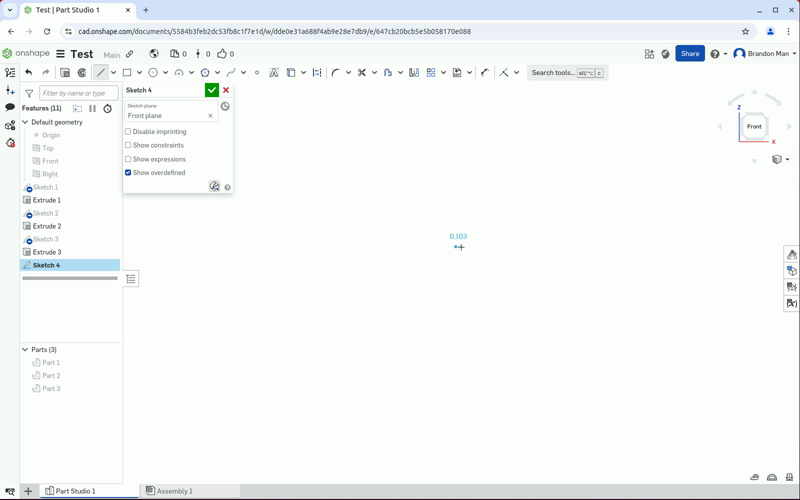
click(461, 246)
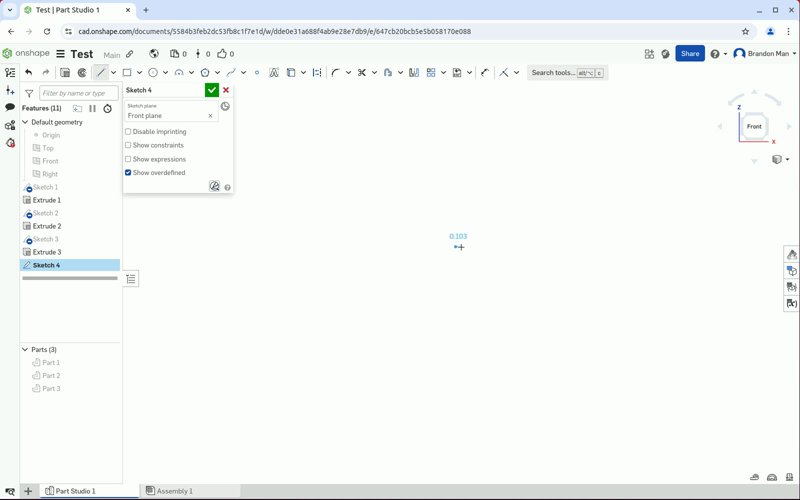
scroll(-6)
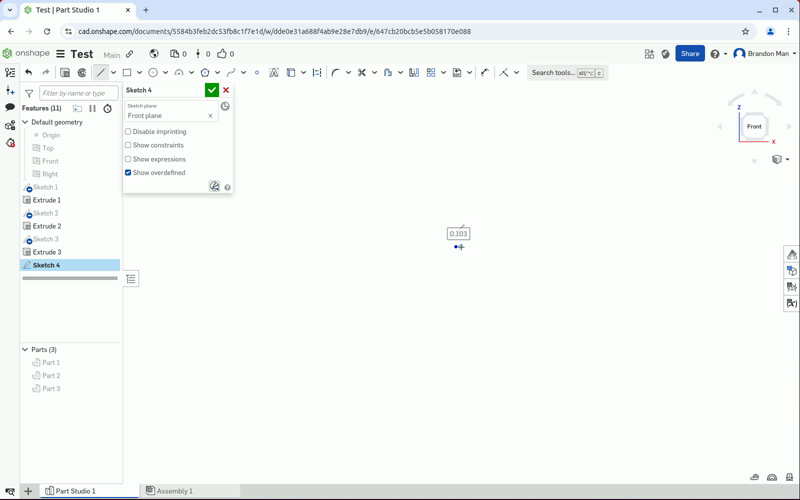
scroll(-6)
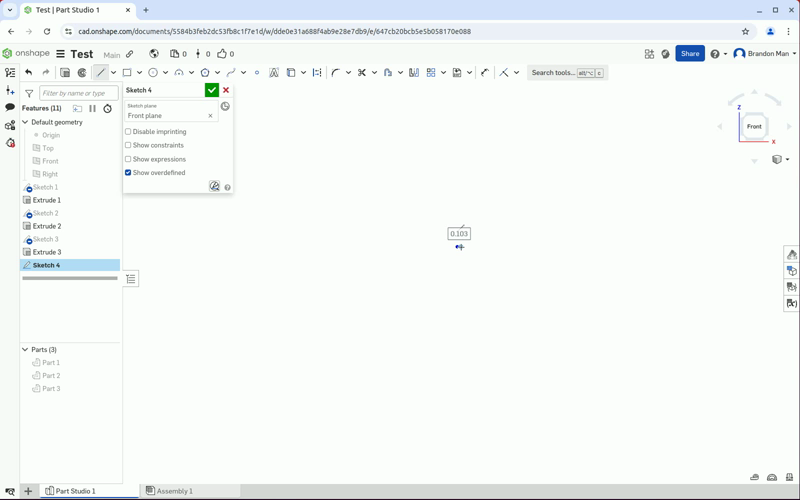
scroll(-6)
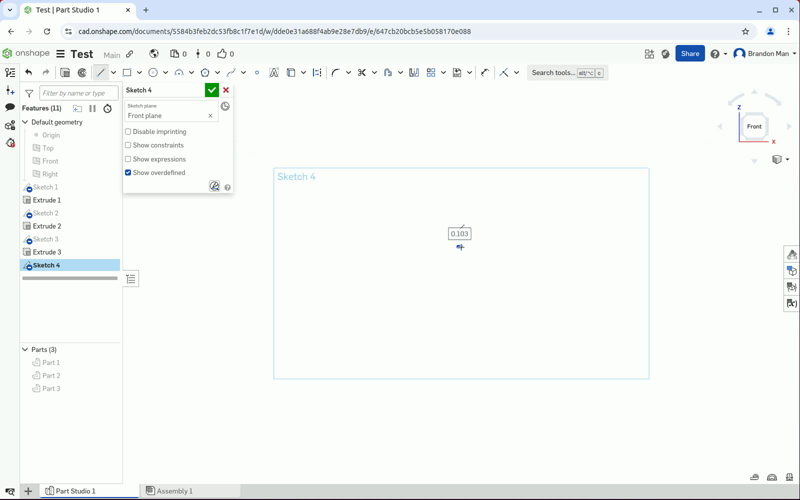
scroll(-6)
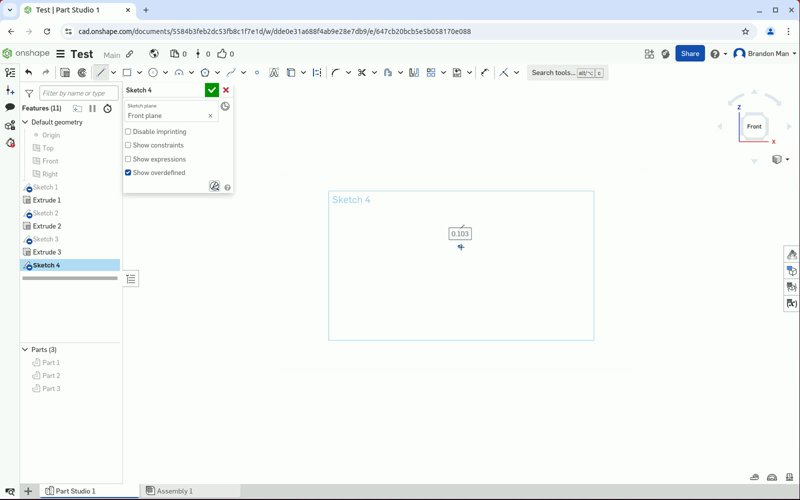
scroll(-6)
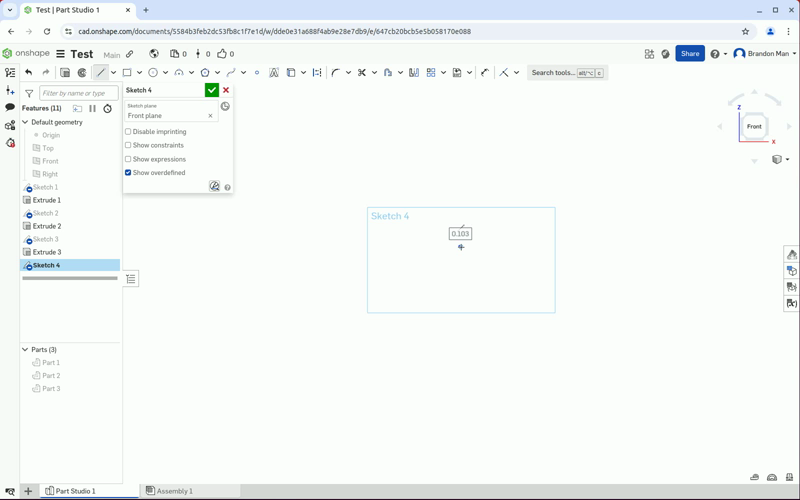
scroll(-6)
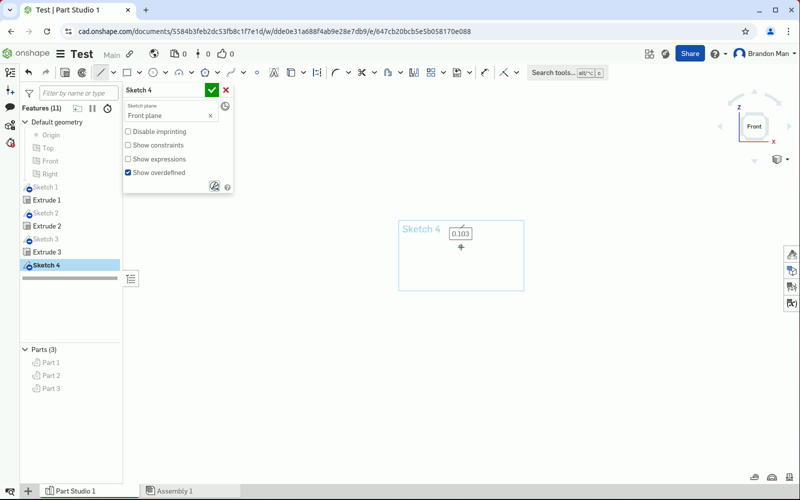
scroll(-6)
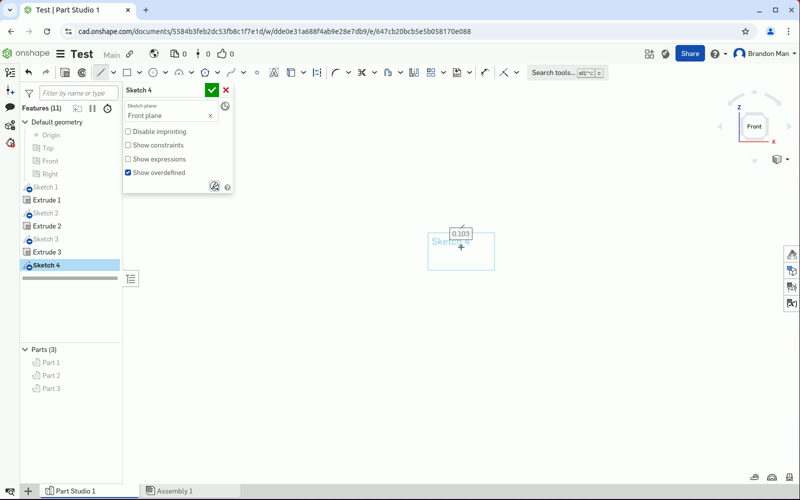
key_up(shift)
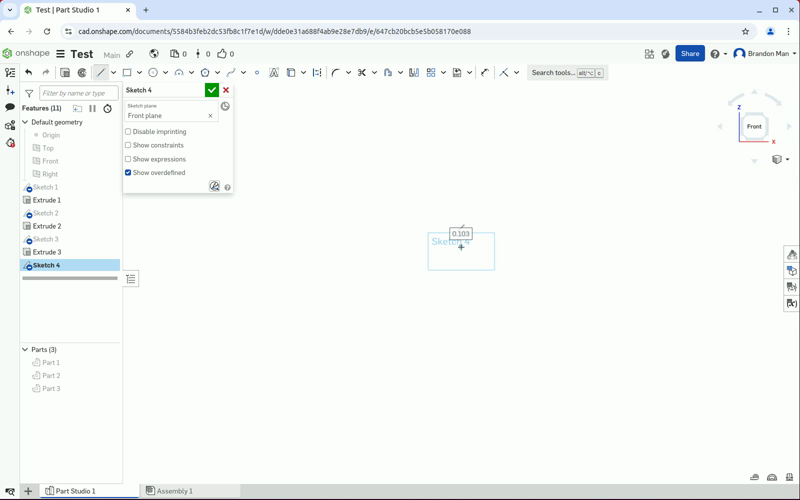
key_down(shift)
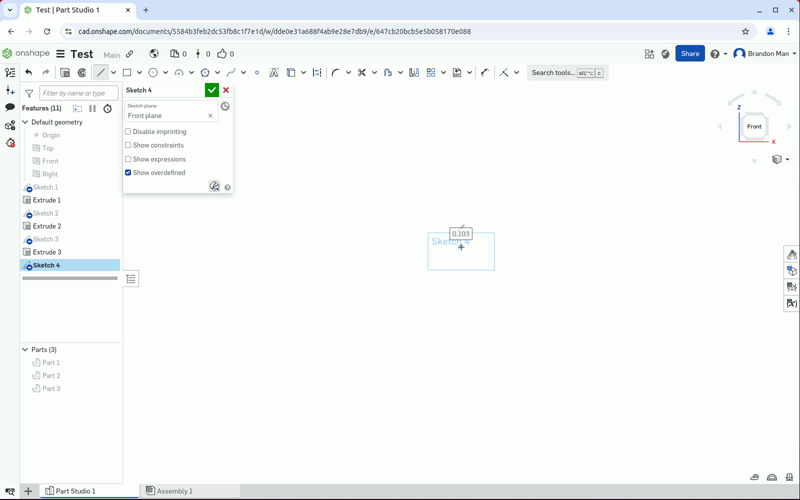
mouse_move(491, 246)
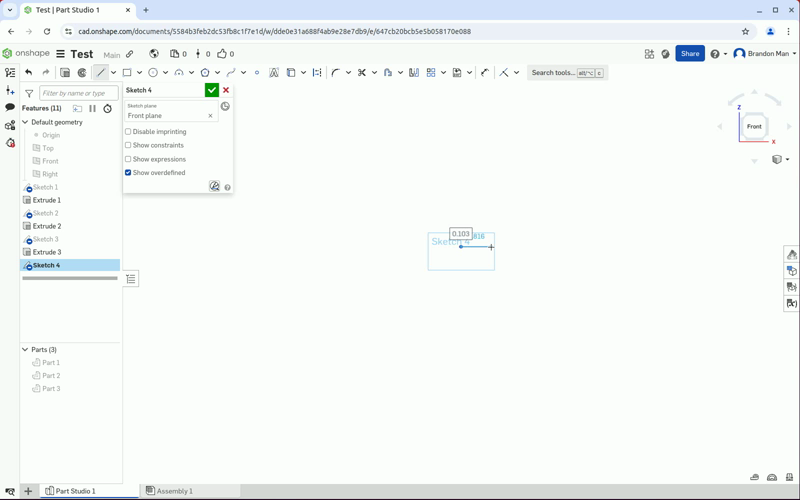
mouse_move(507, 246)
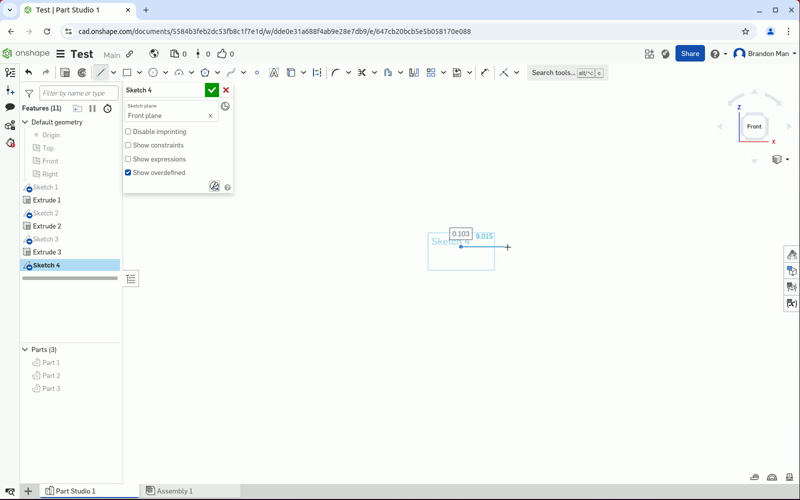
click(507, 246)
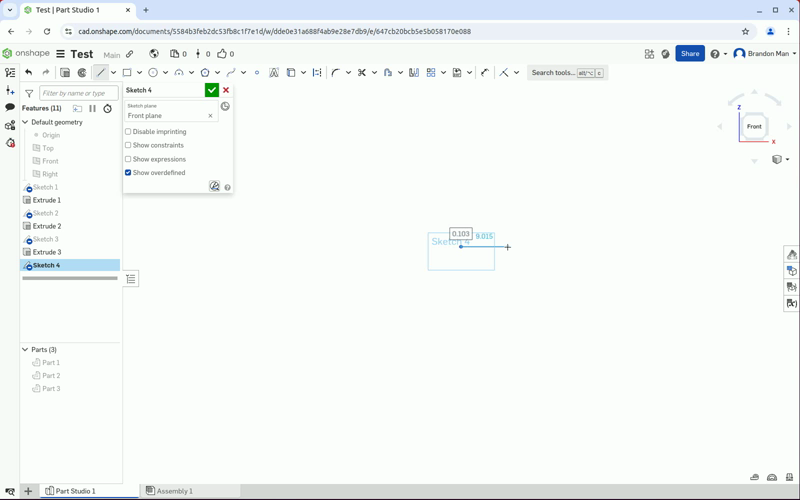
key_up(shift)
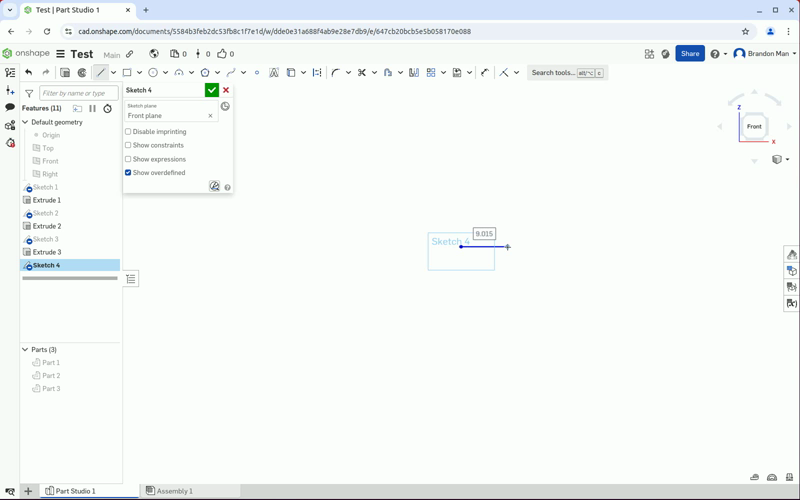
key_down(shift)
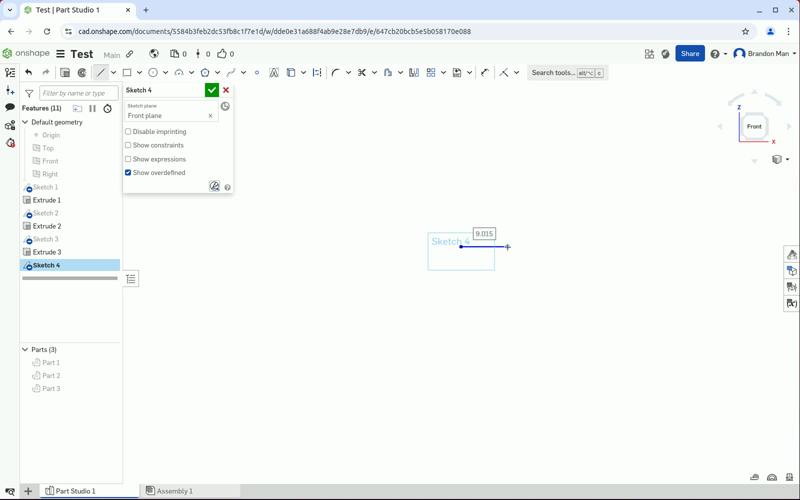
mouse_move(537, 246)
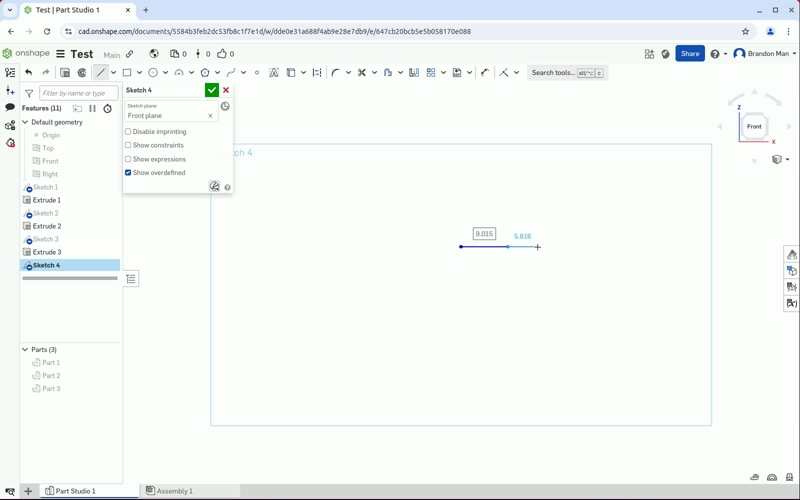
mouse_move(513, 246)
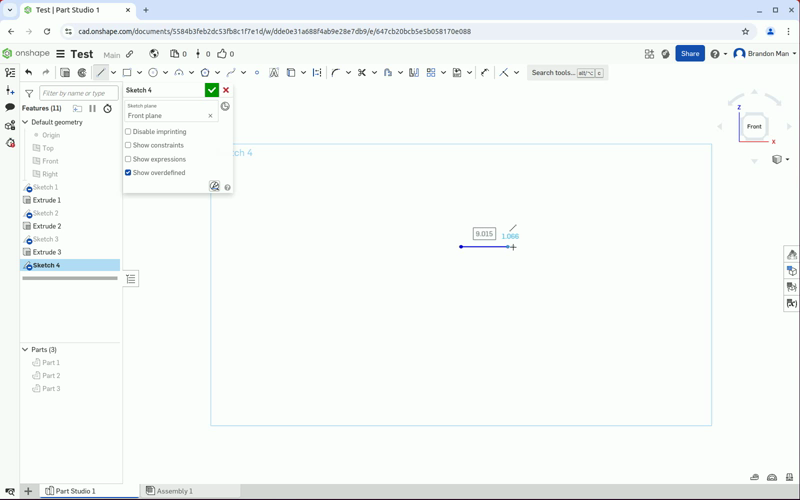
scroll(6)
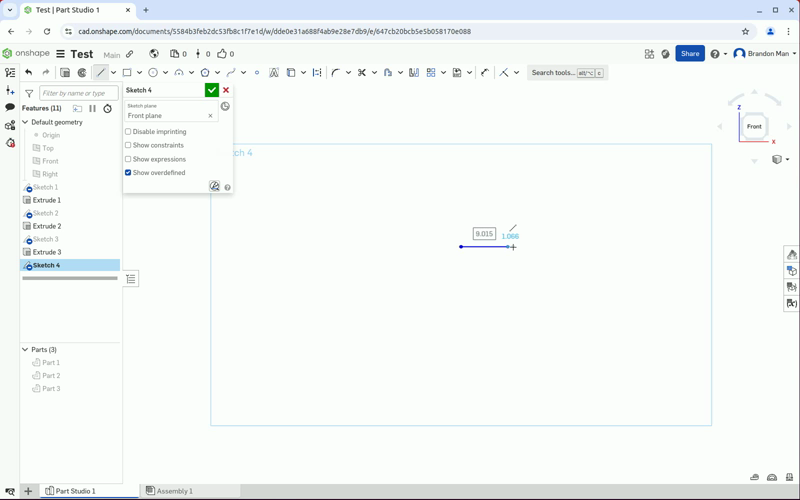
scroll(6)
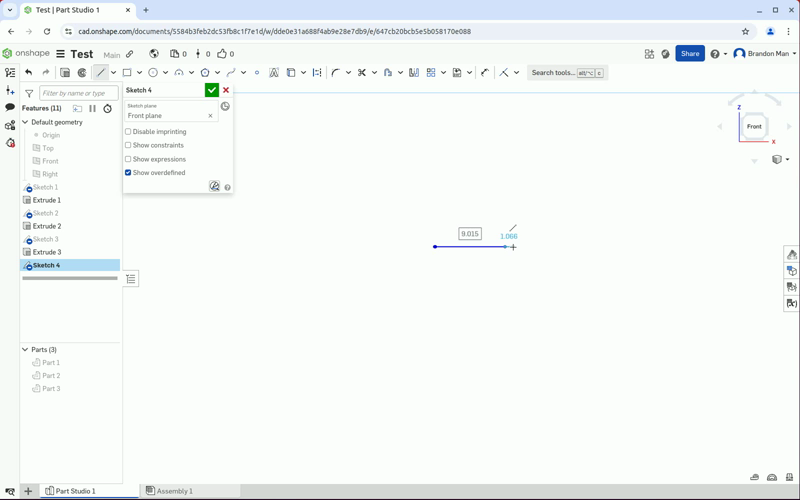
scroll(6)
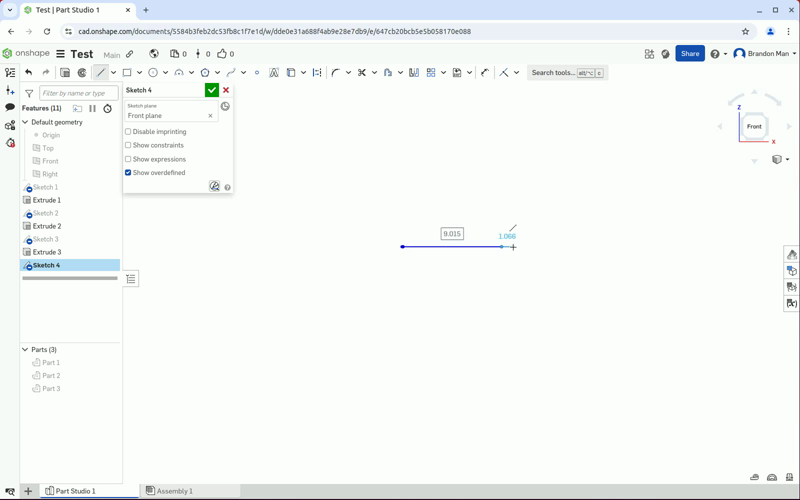
scroll(6)
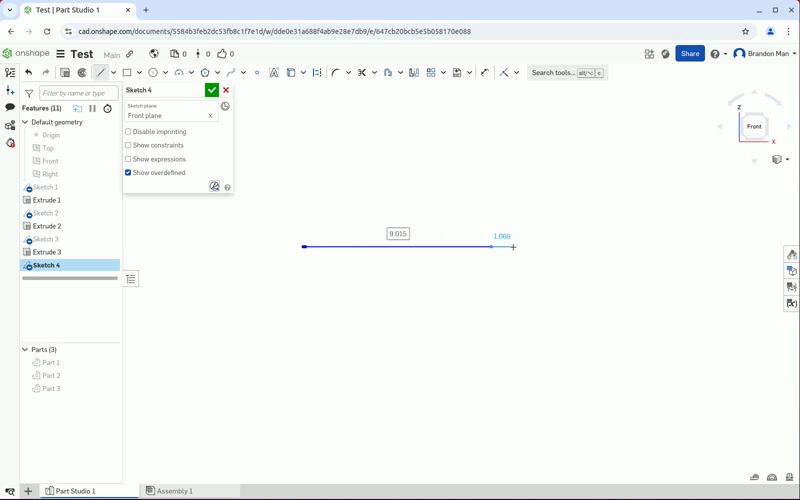
scroll(6)
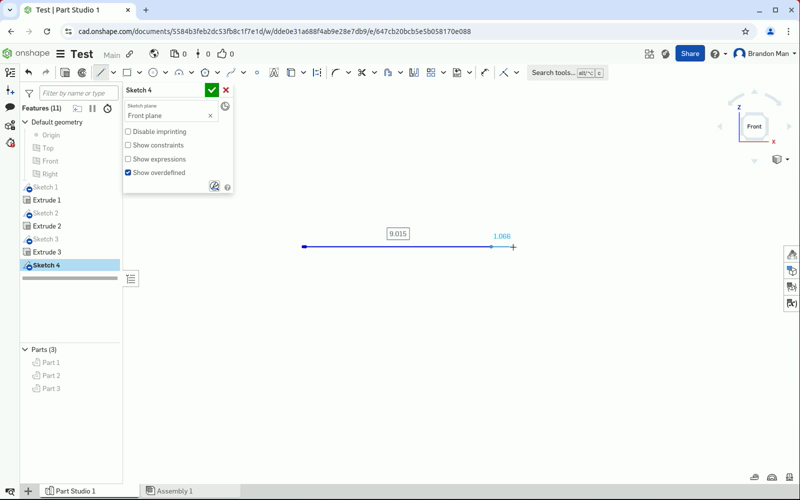
scroll(6)
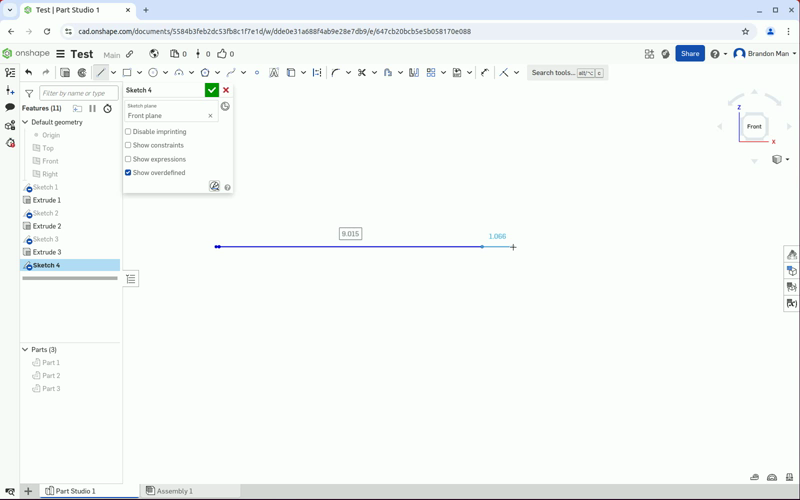
scroll(6)
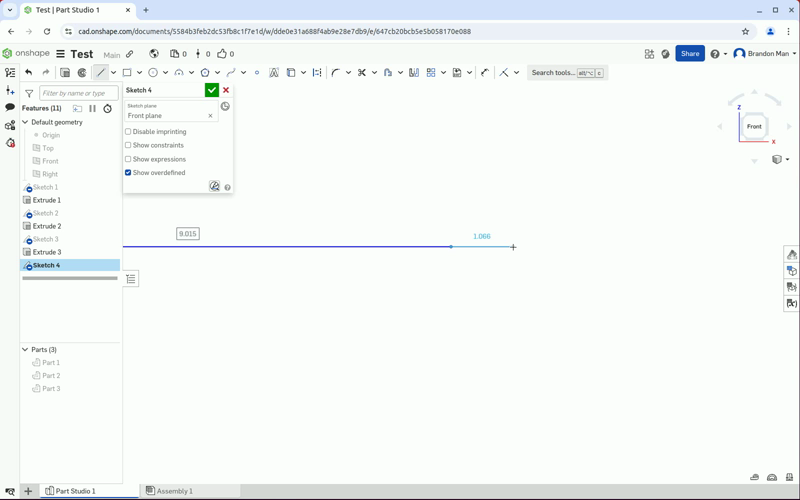
click(513, 246)
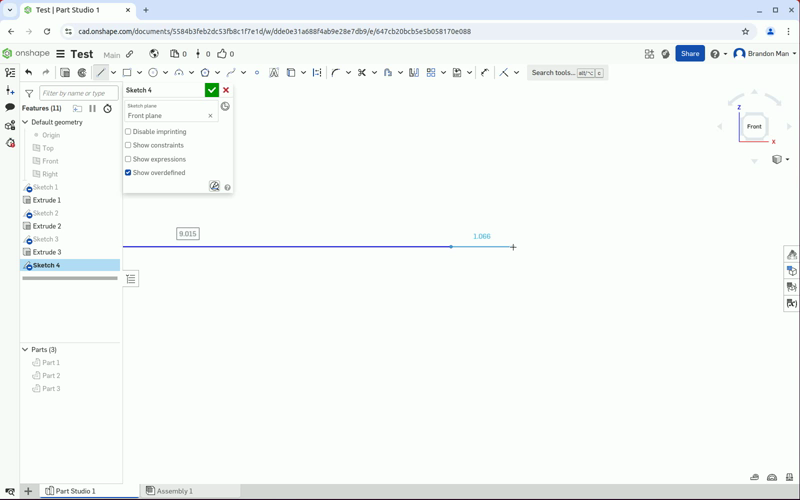
scroll(-6)
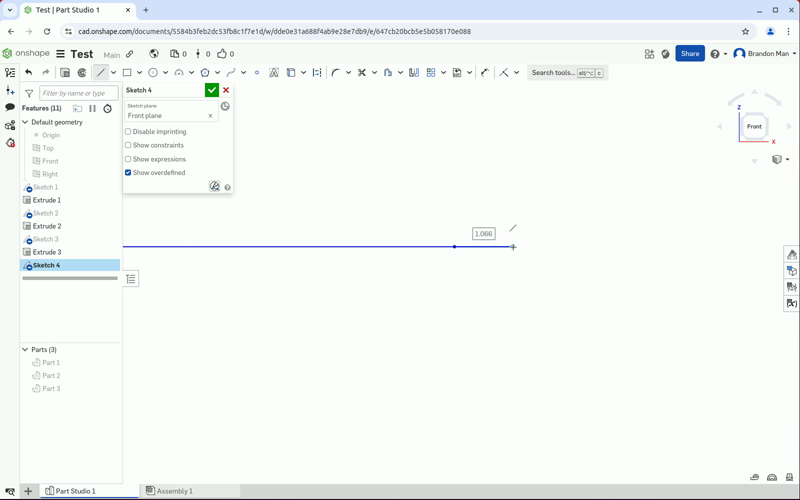
scroll(-6)
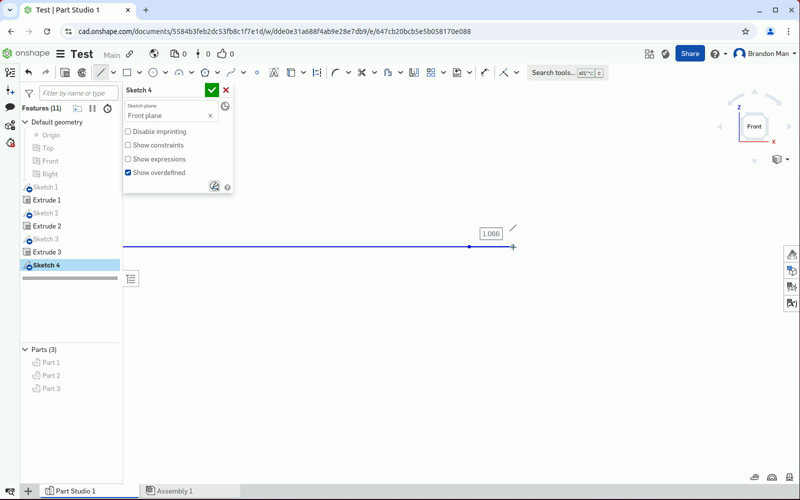
scroll(-6)
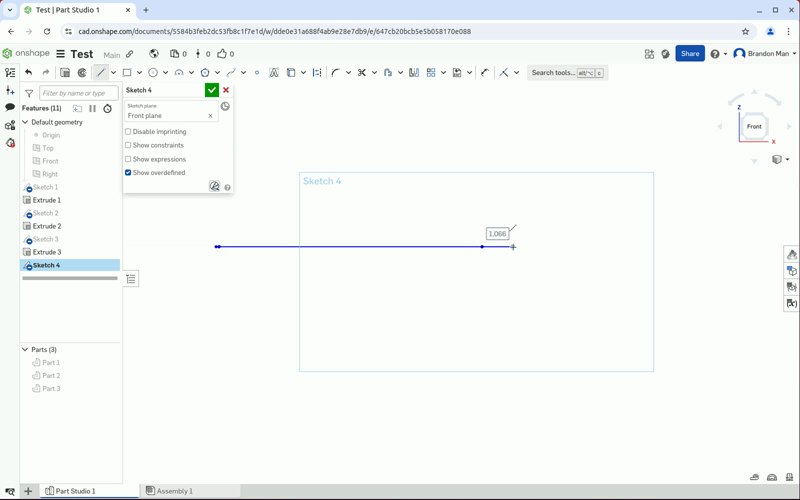
scroll(-6)
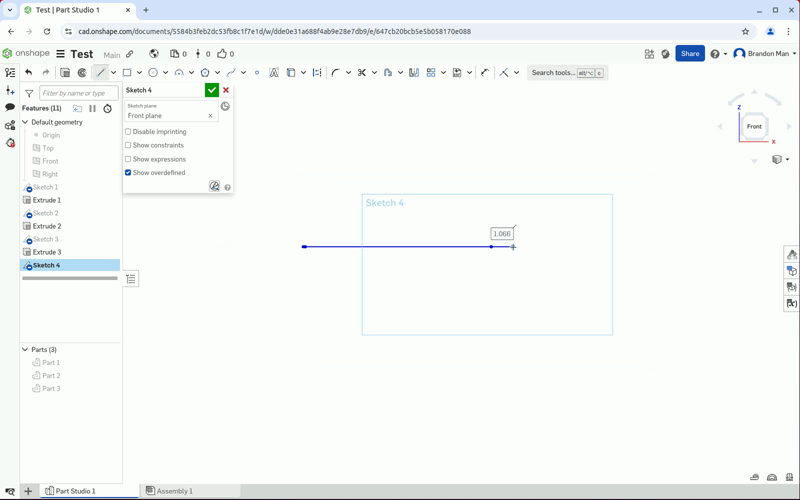
scroll(-6)
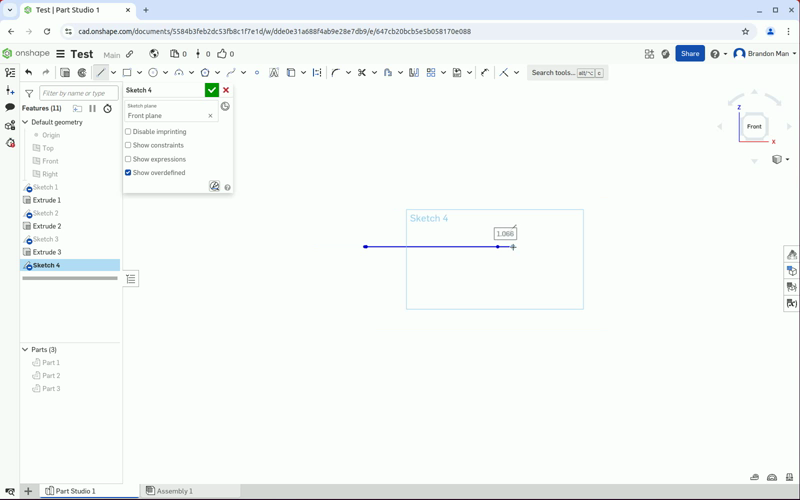
scroll(-6)
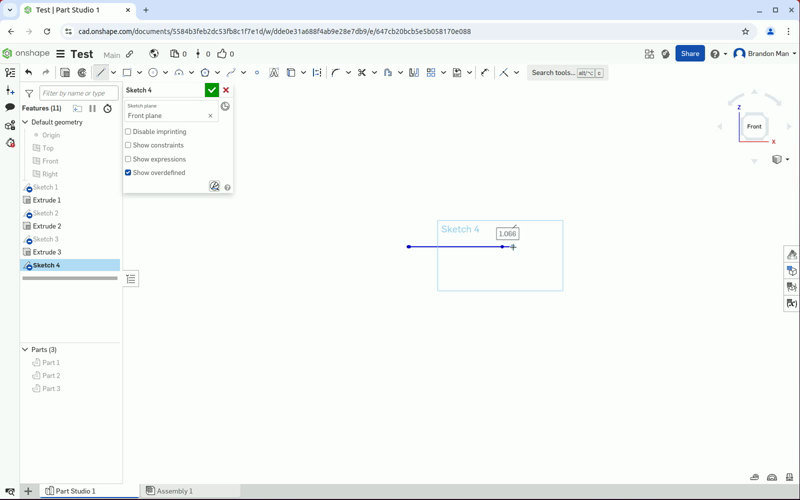
scroll(-6)
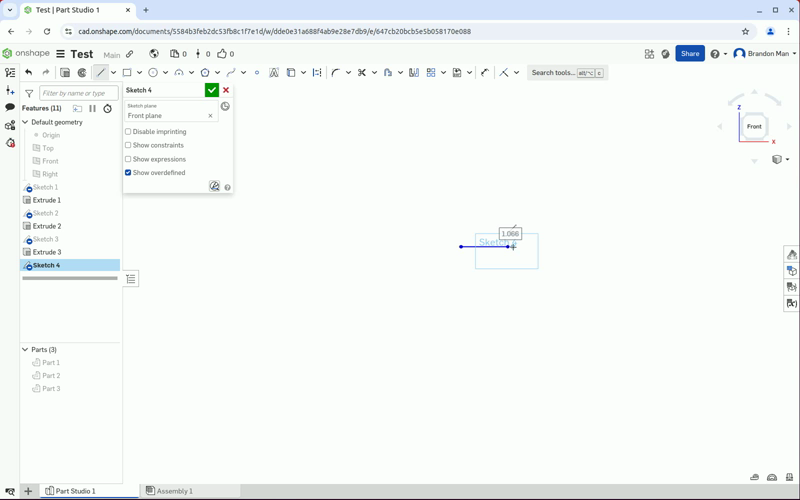
key_up(shift)
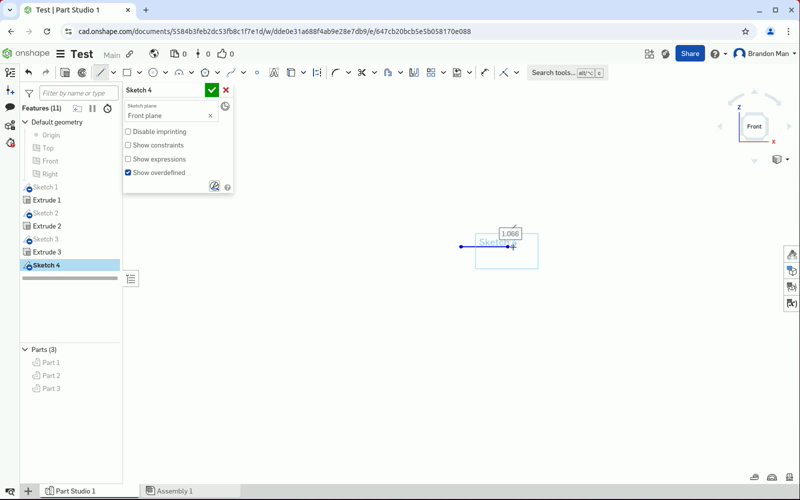
key_down(shift)
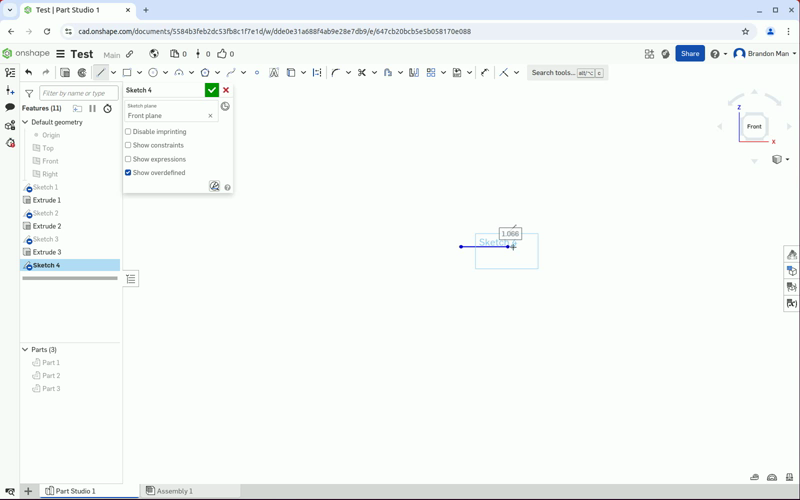
mouse_move(543, 246)
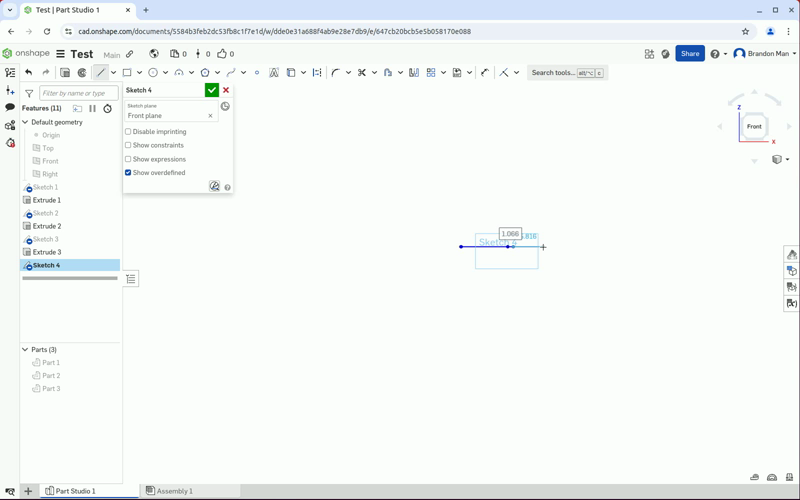
mouse_move(513, 236)
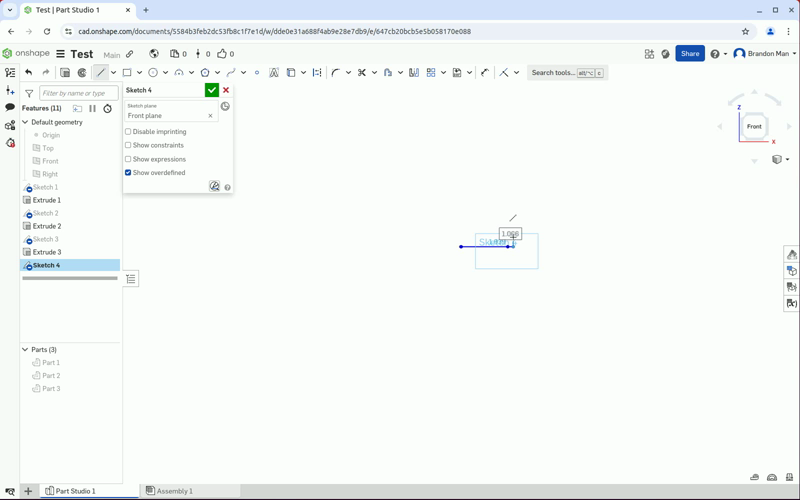
click(513, 236)
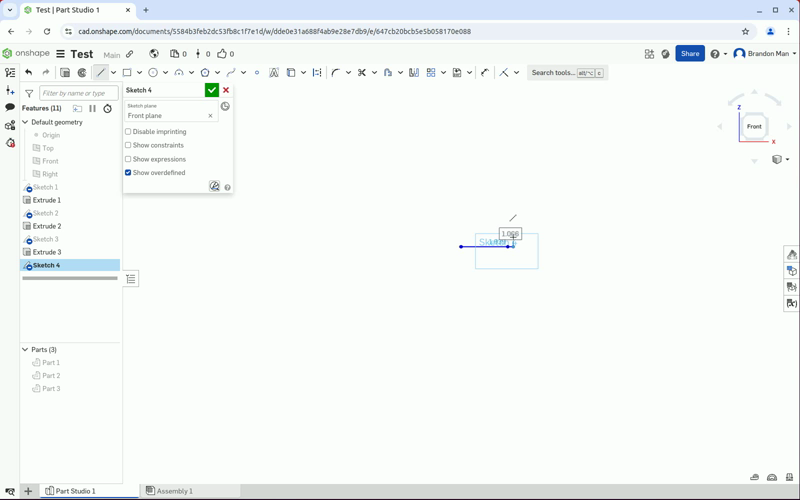
key_up(shift)
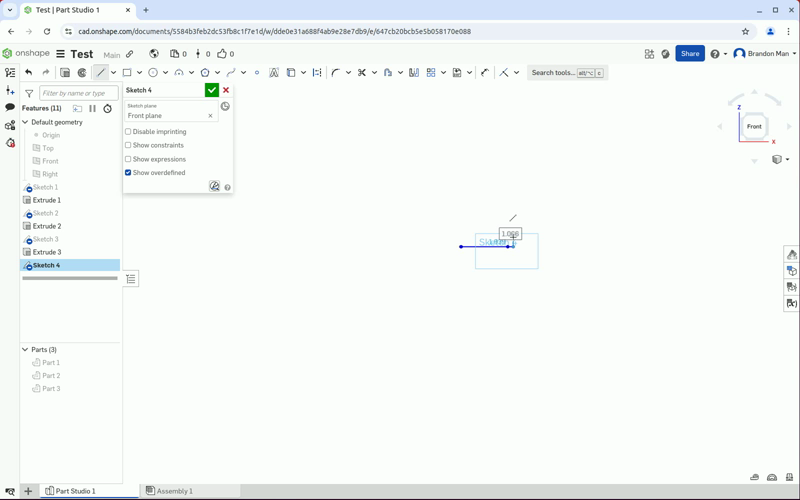
key_down(shift)
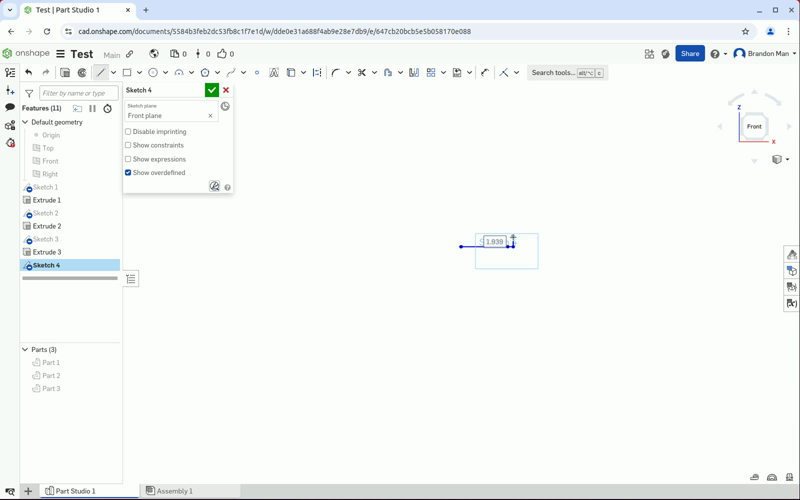
mouse_move(543, 236)
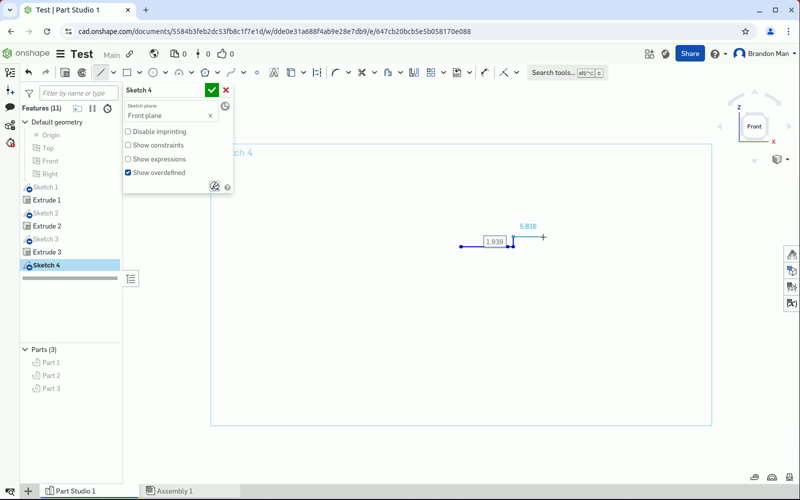
mouse_move(507, 236)
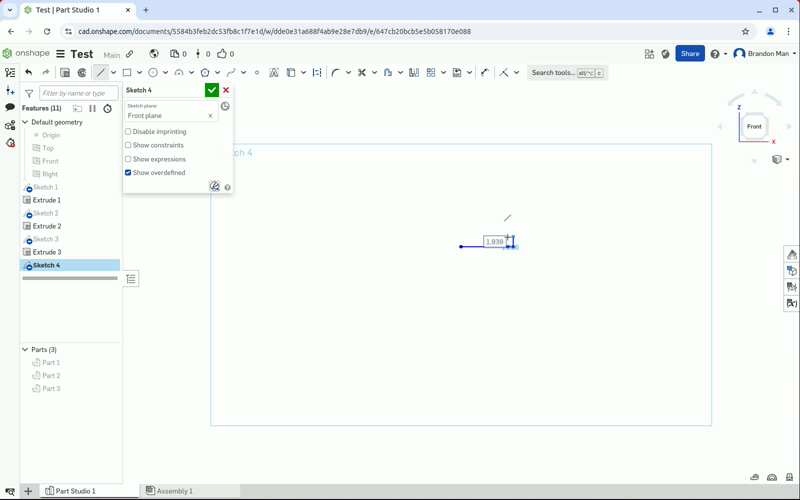
scroll(6)
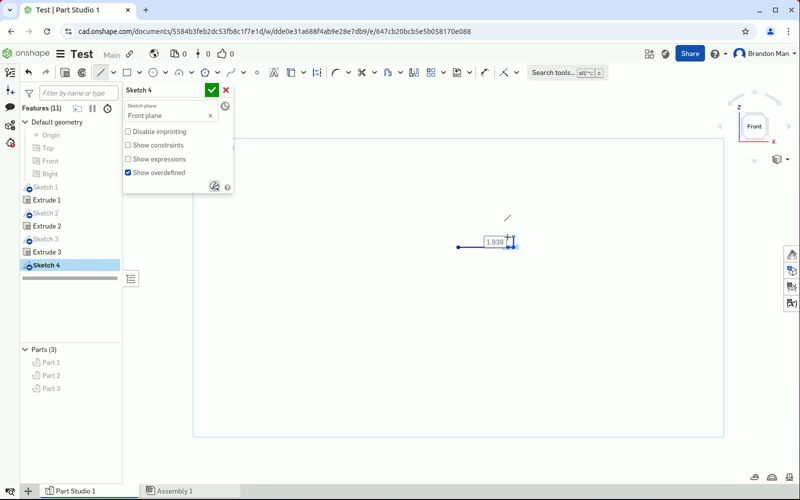
scroll(6)
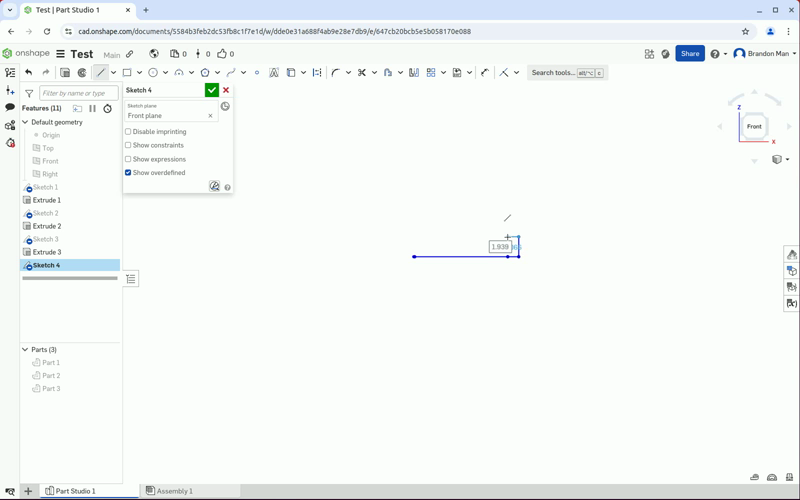
scroll(6)
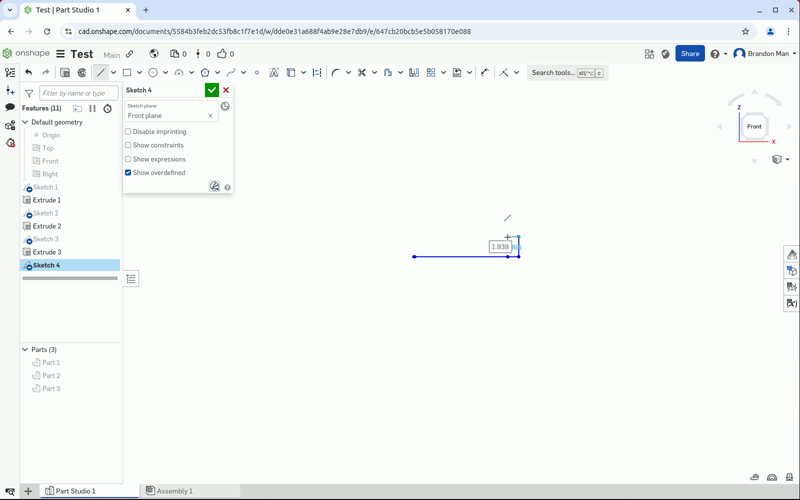
scroll(6)
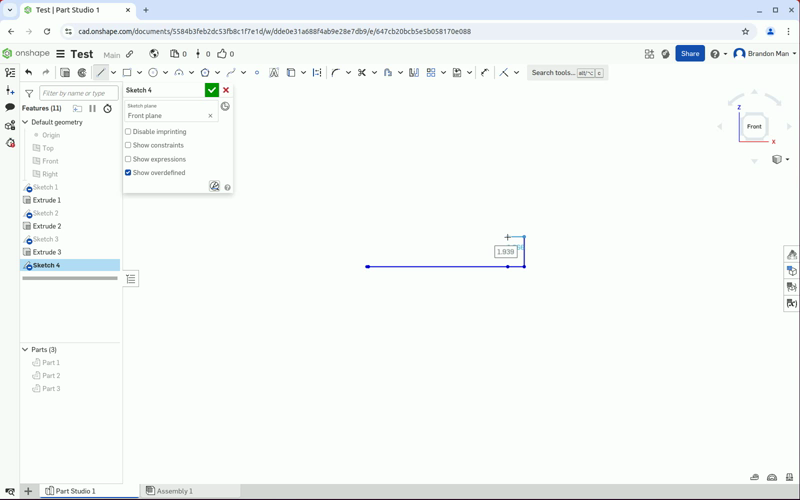
scroll(6)
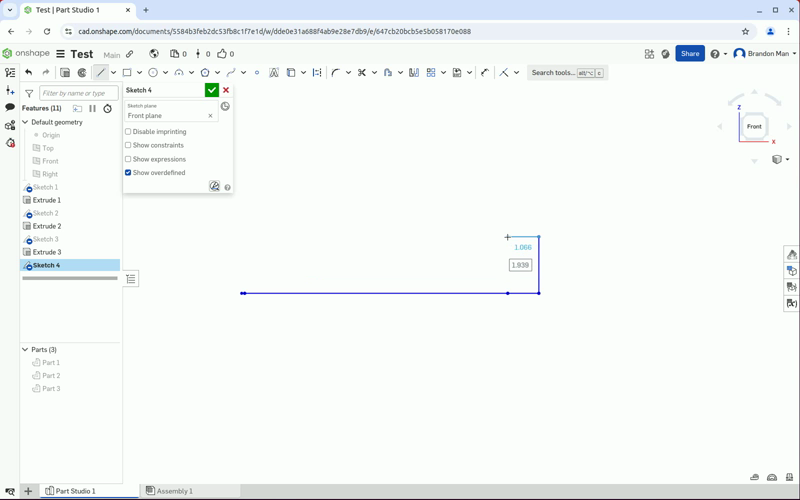
scroll(6)
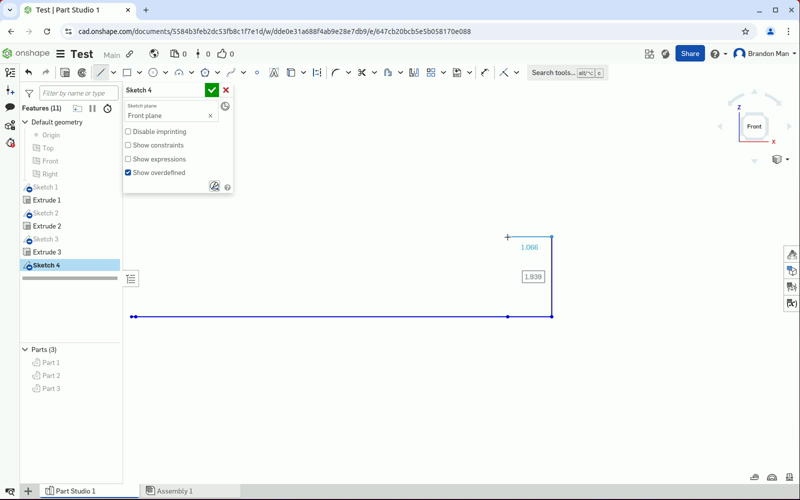
scroll(6)
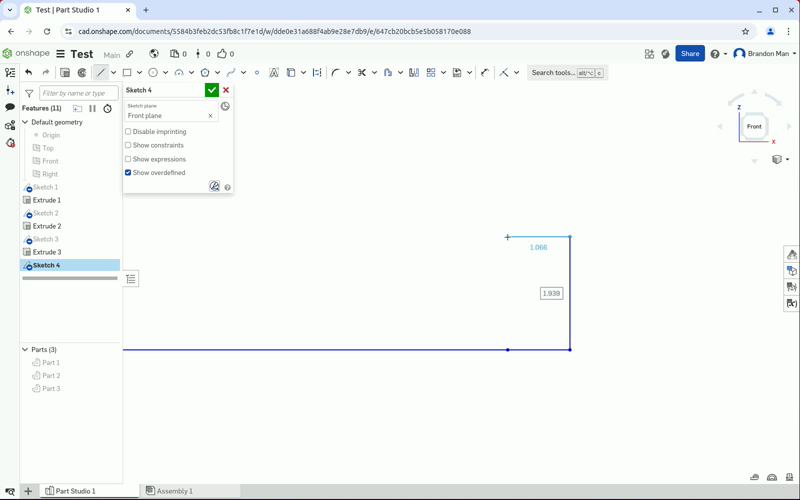
click(507, 236)
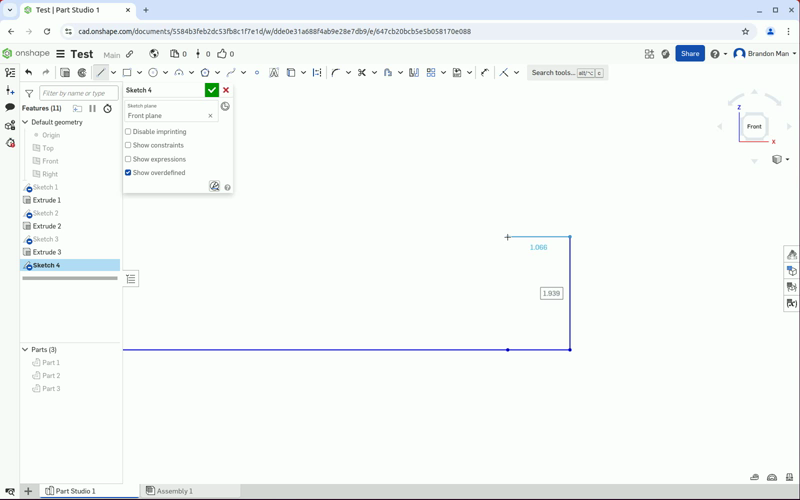
scroll(-6)
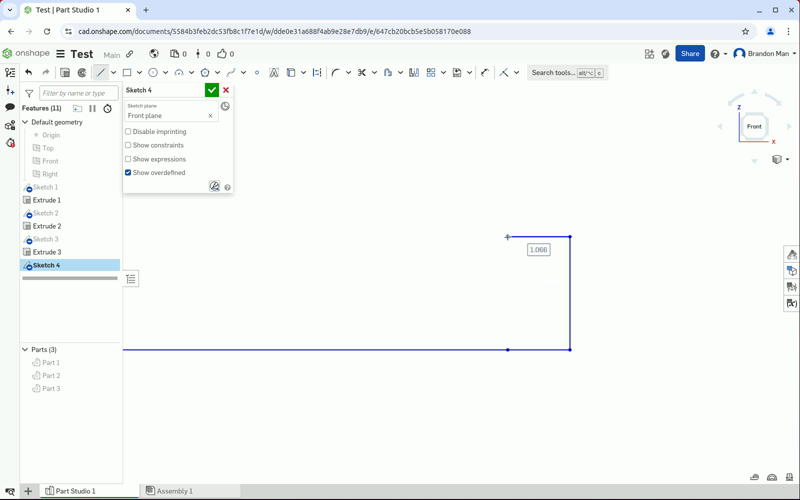
scroll(-6)
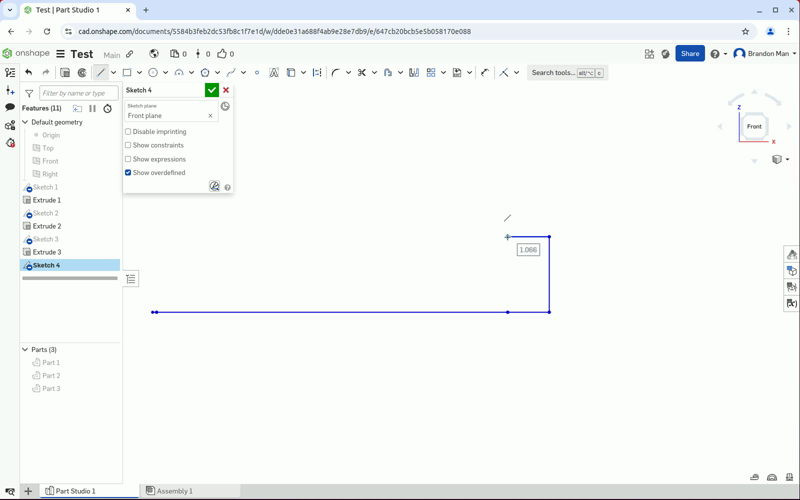
scroll(-6)
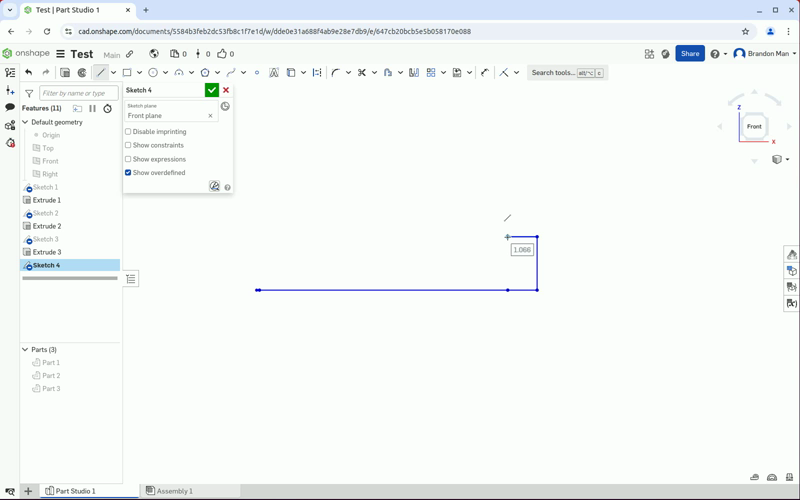
scroll(-6)
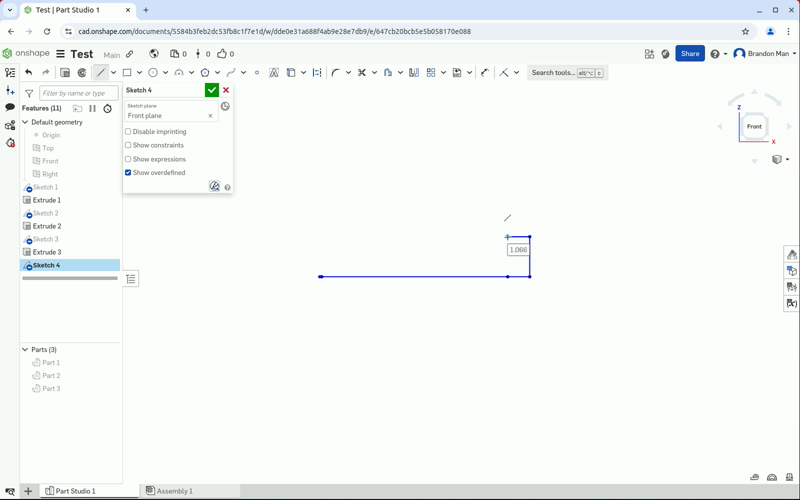
scroll(-6)
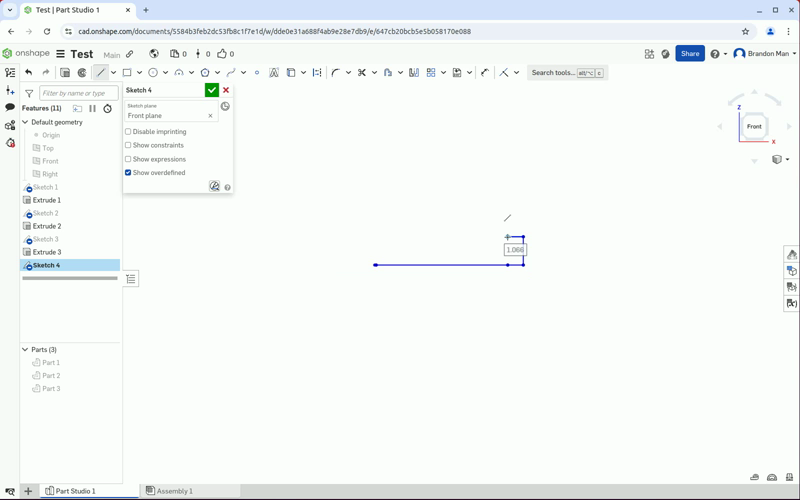
scroll(-6)
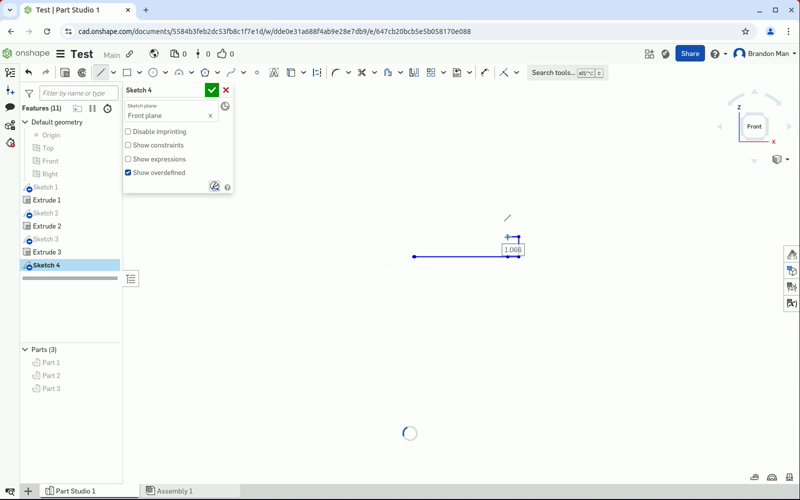
scroll(-6)
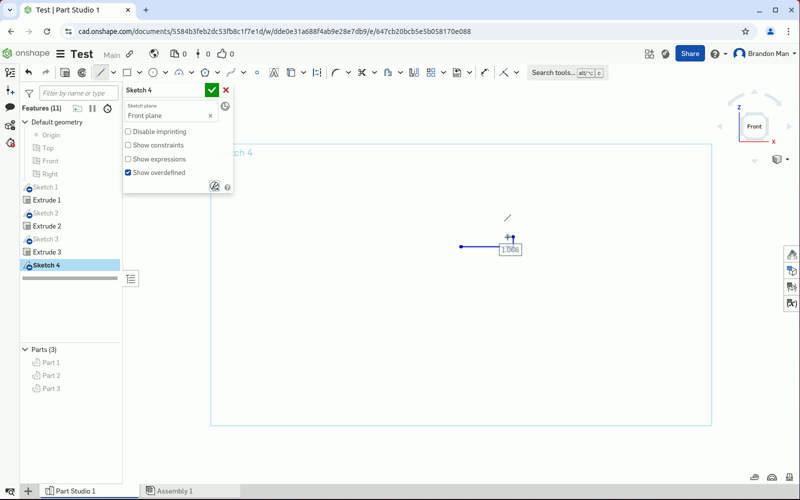
key_up(shift)
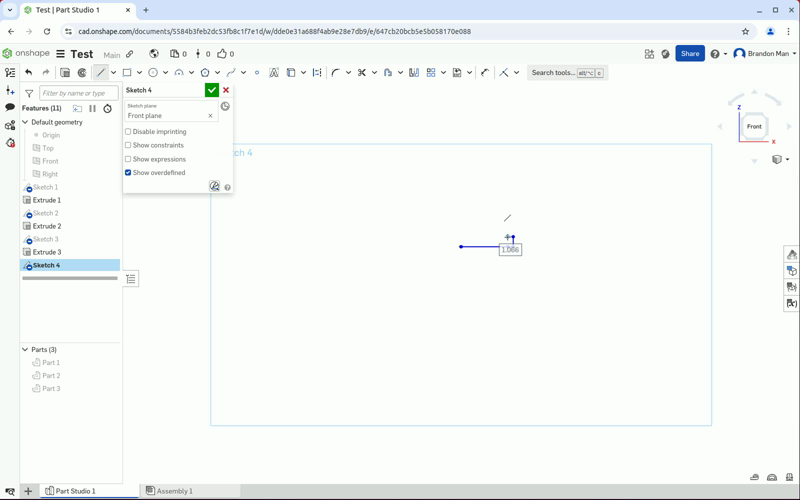
key_down(shift)
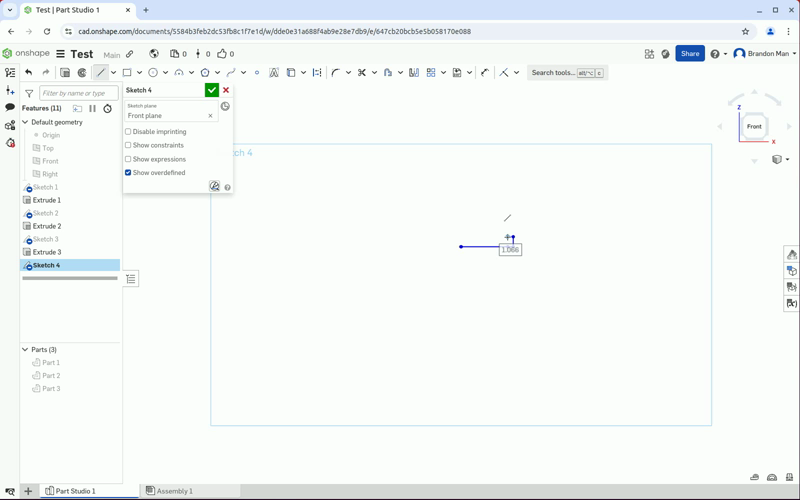
mouse_move(537, 236)
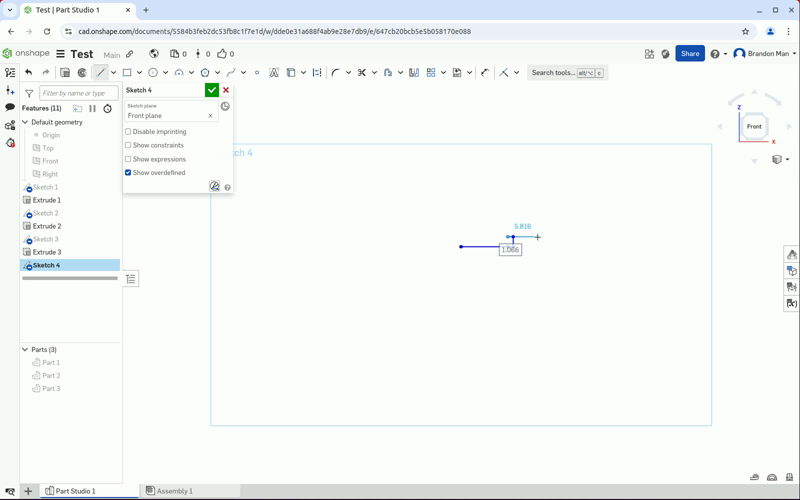
mouse_move(507, 241)
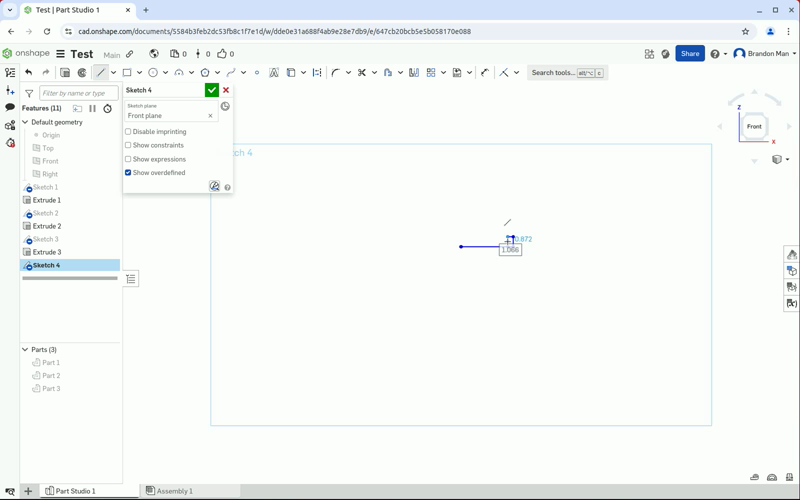
scroll(6)
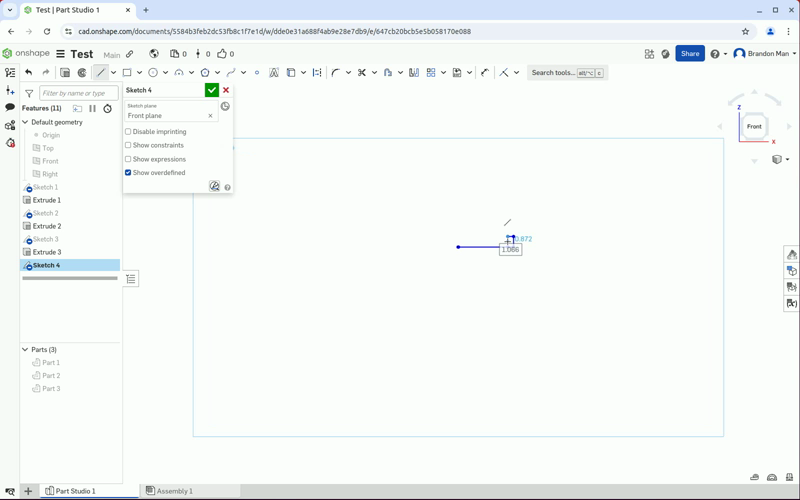
scroll(6)
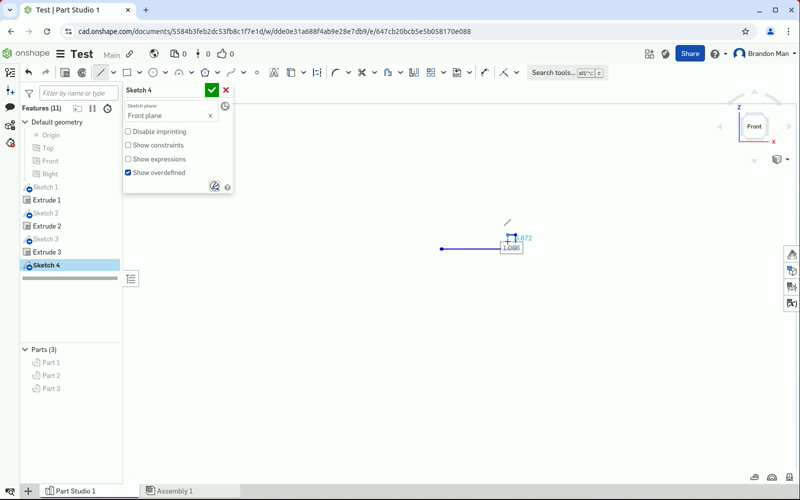
scroll(6)
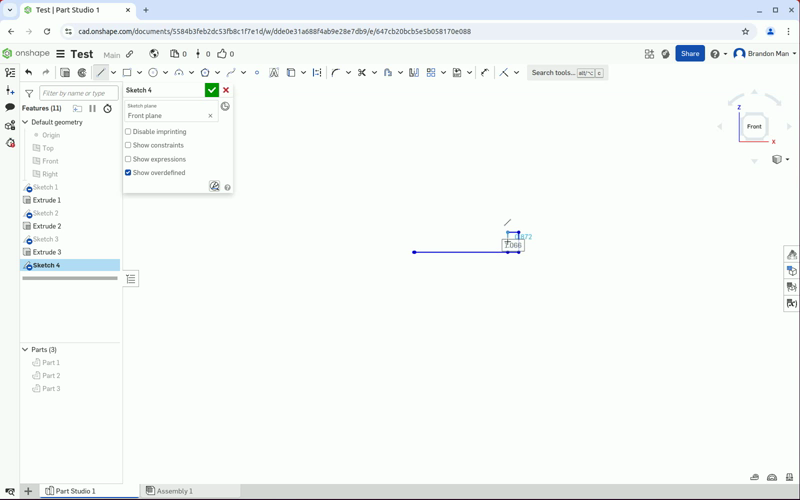
scroll(6)
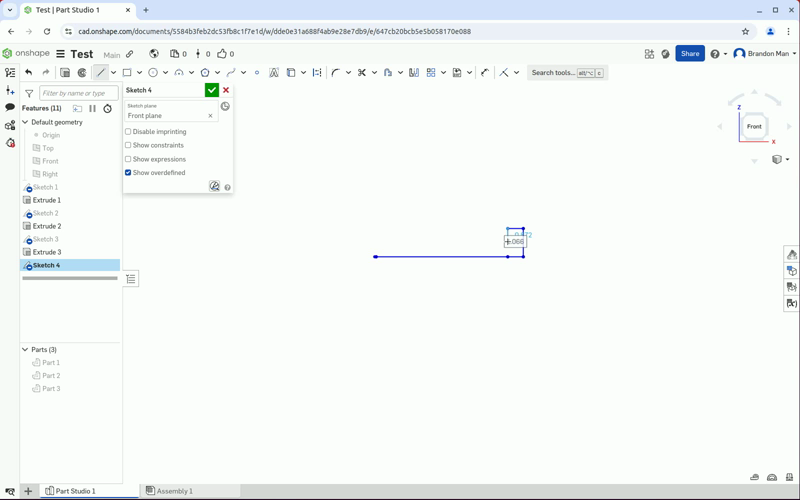
scroll(6)
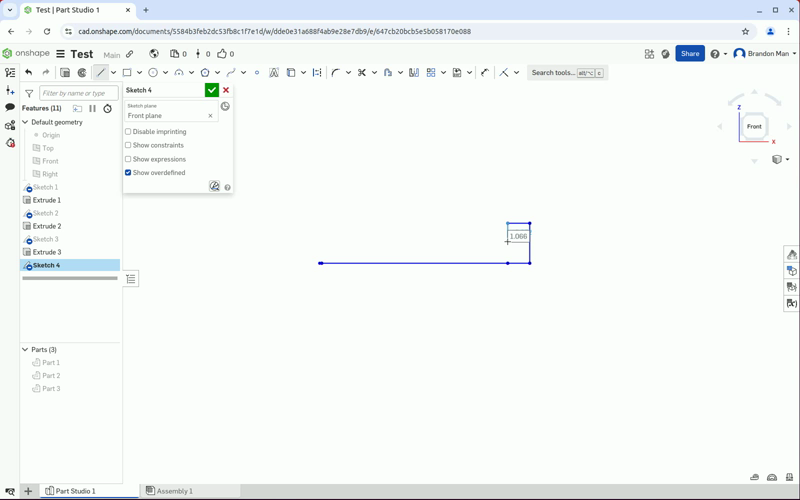
scroll(6)
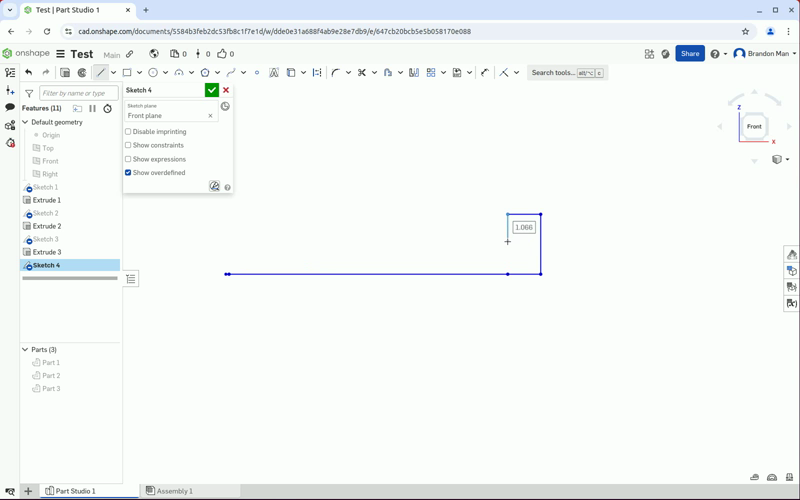
scroll(6)
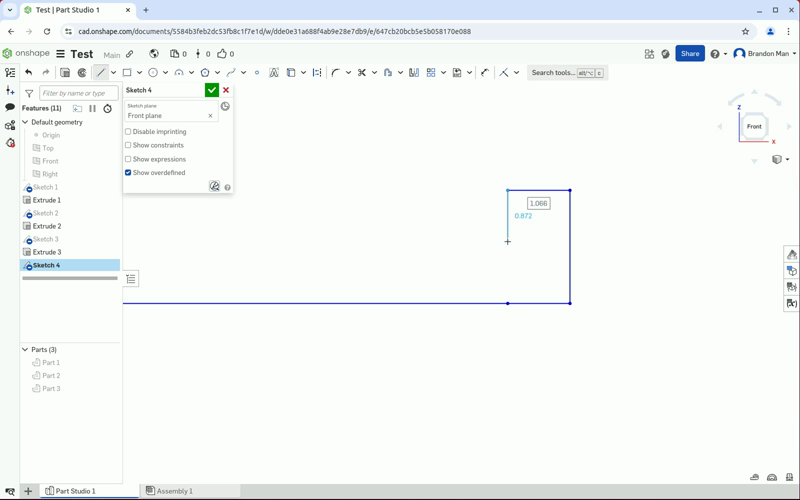
click(507, 241)
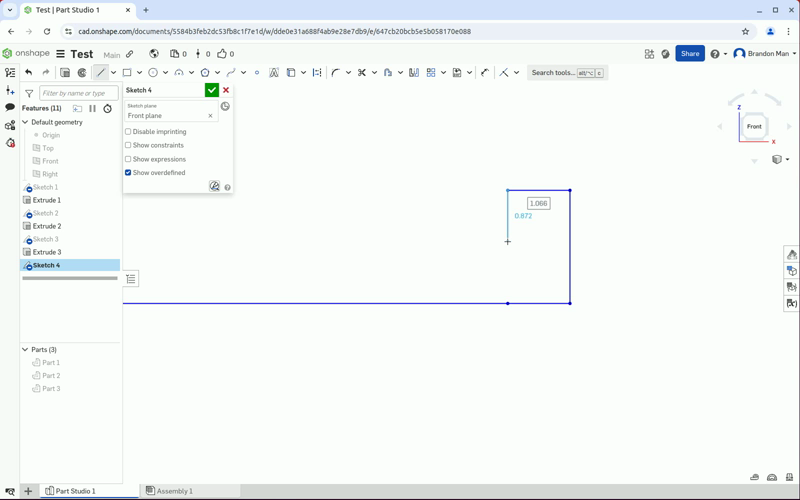
scroll(-6)
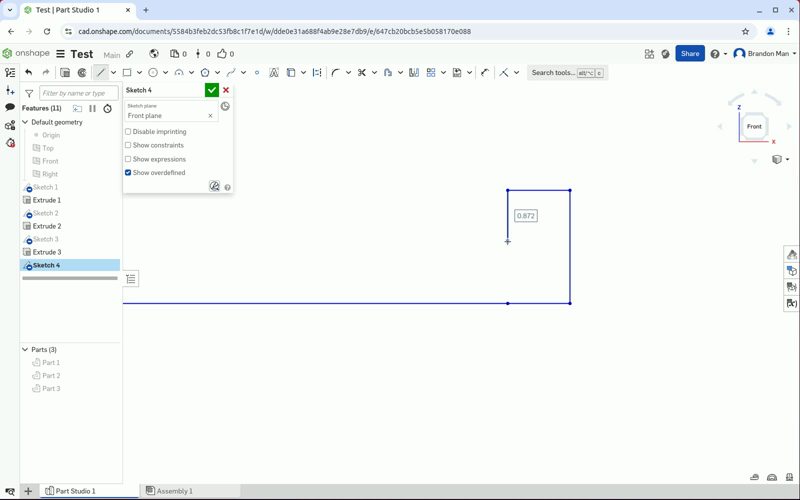
scroll(-6)
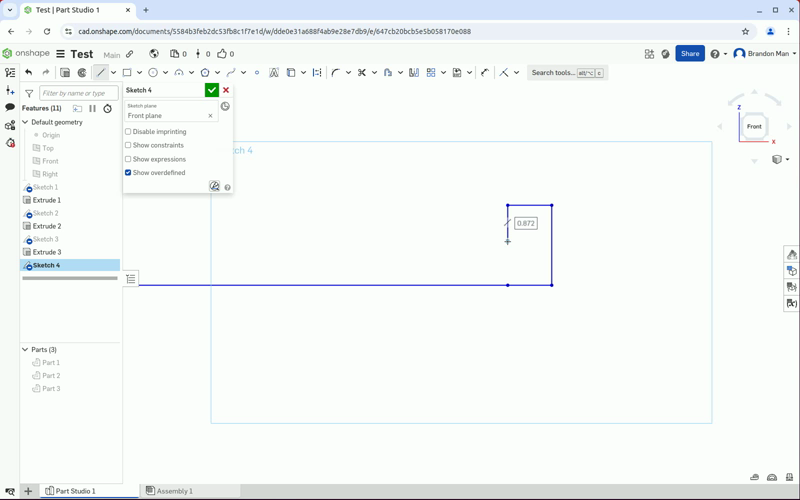
scroll(-6)
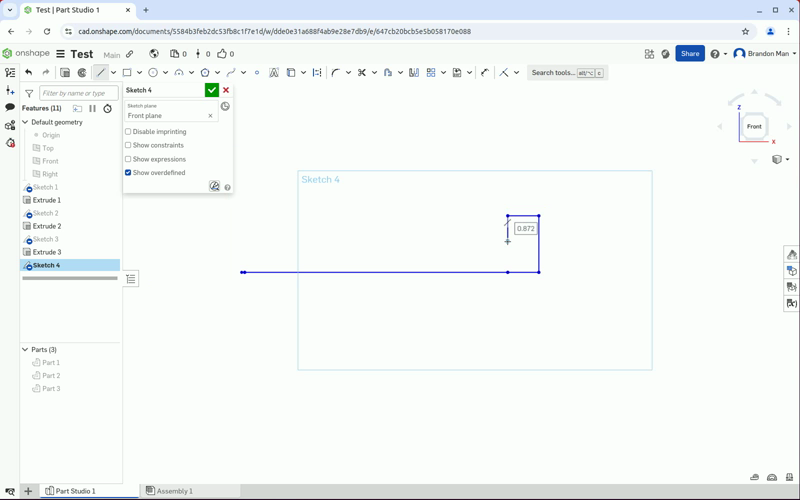
scroll(-6)
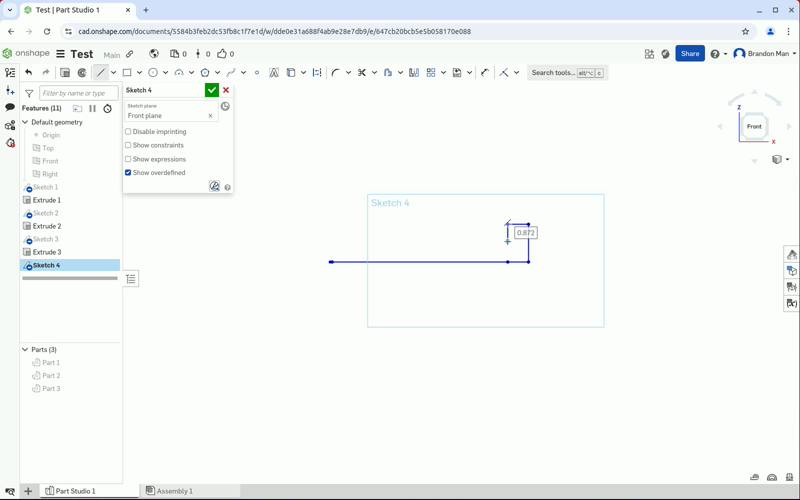
scroll(-6)
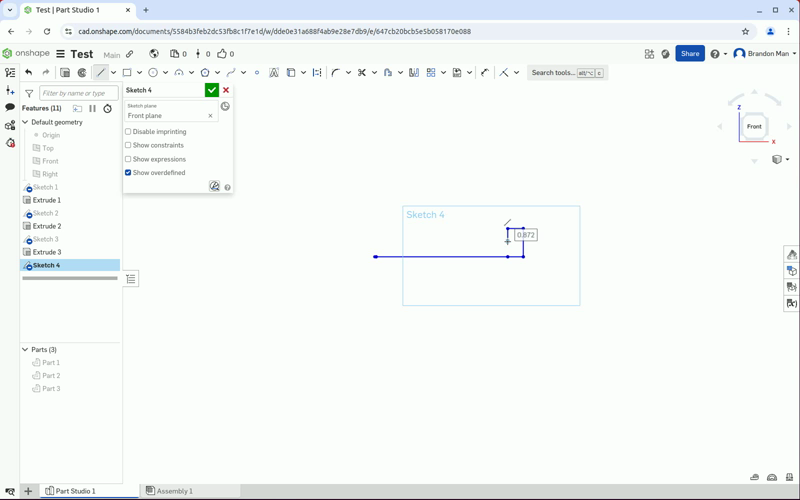
scroll(-6)
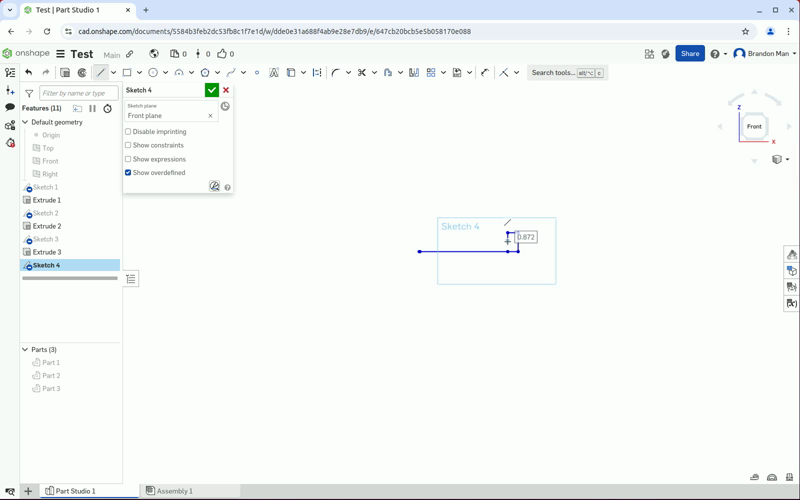
scroll(-6)
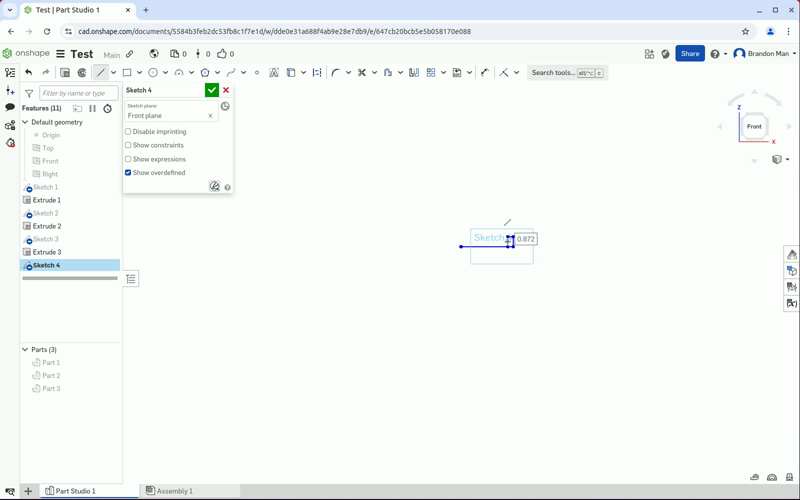
key_up(shift)
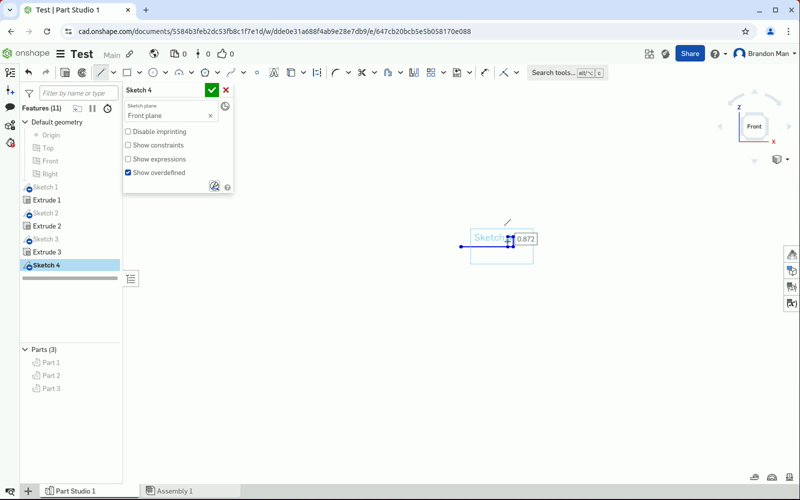
key_down(shift)
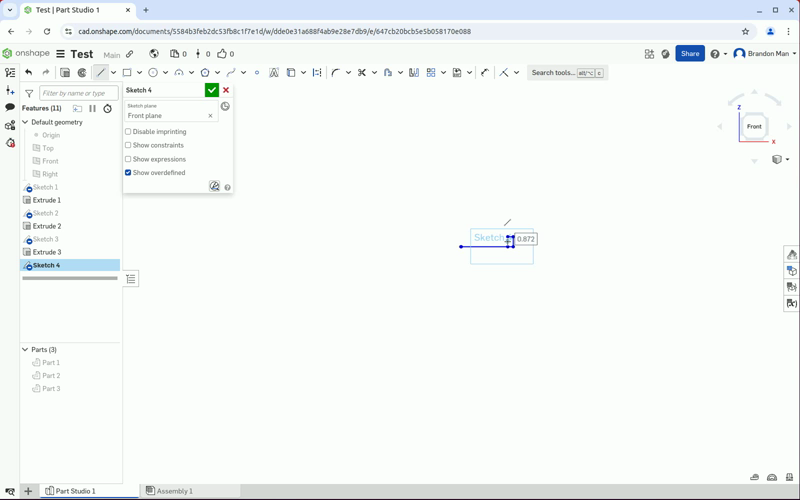
mouse_move(537, 241)
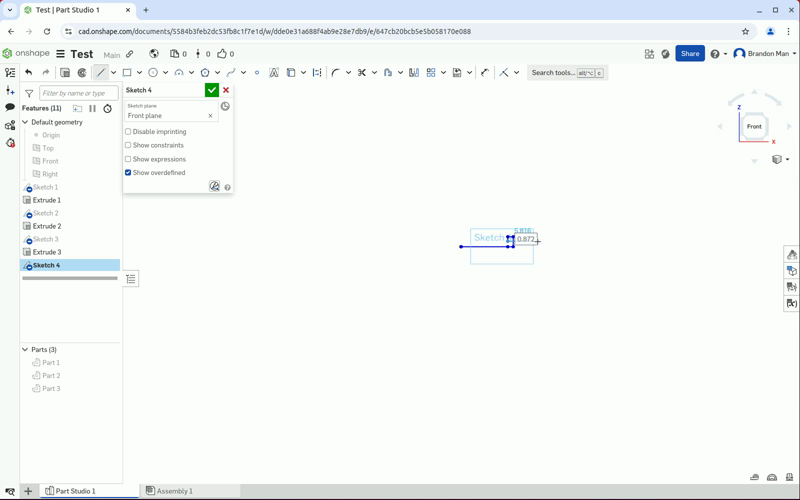
mouse_move(460, 241)
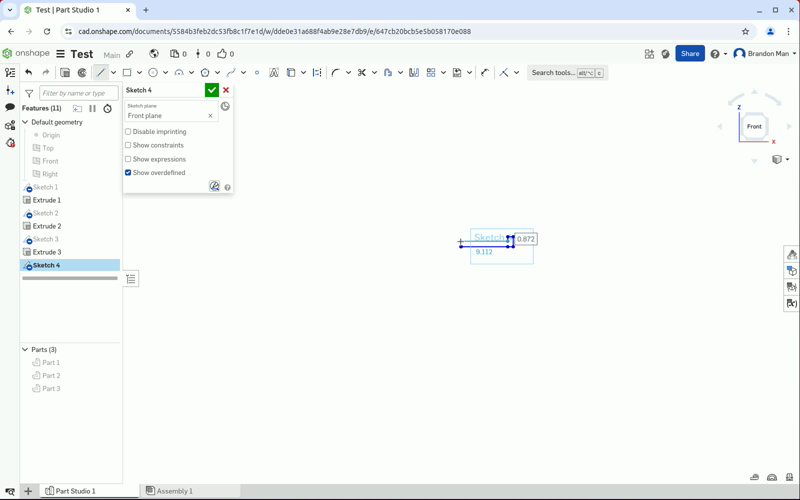
click(460, 241)
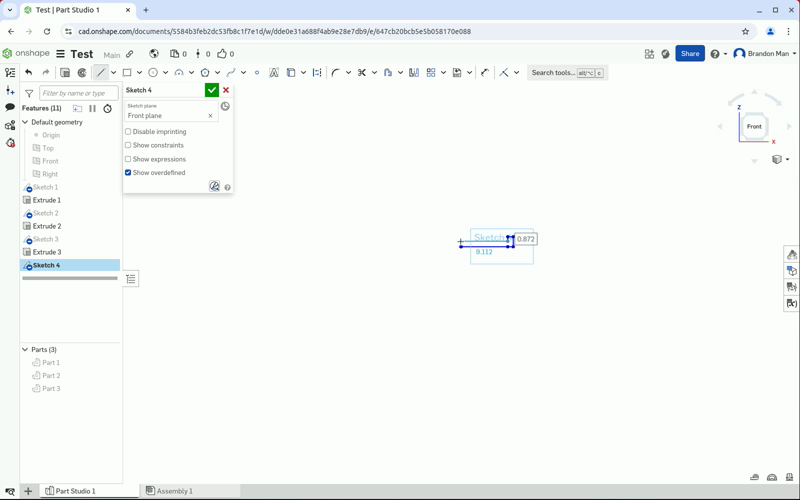
key_up(shift)
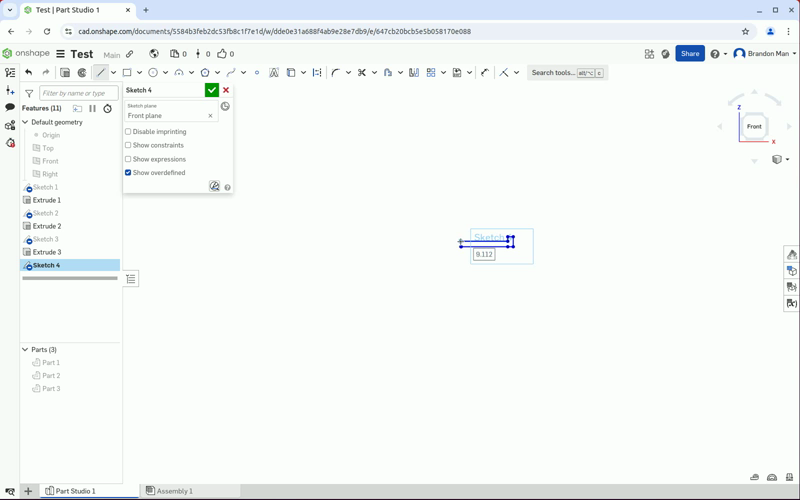
key_down(shift)
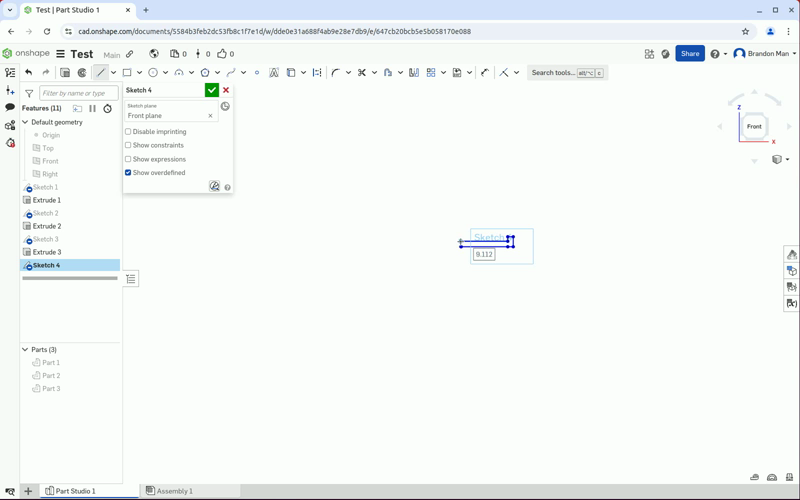
mouse_move(490, 241)
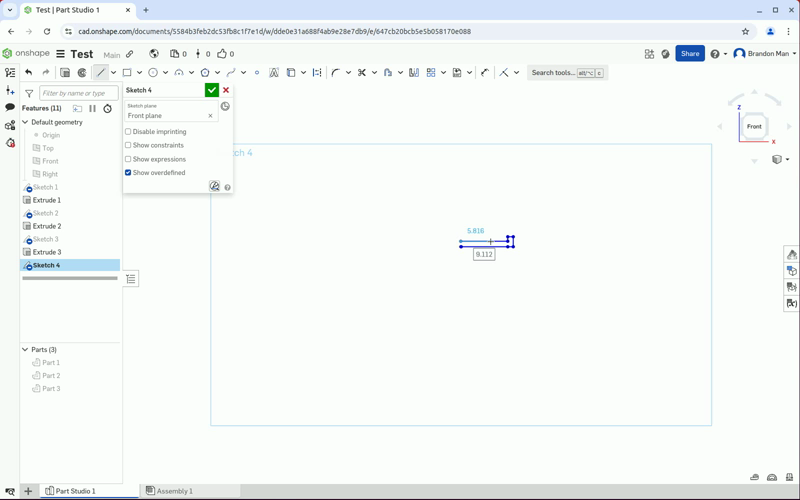
mouse_move(460, 243)
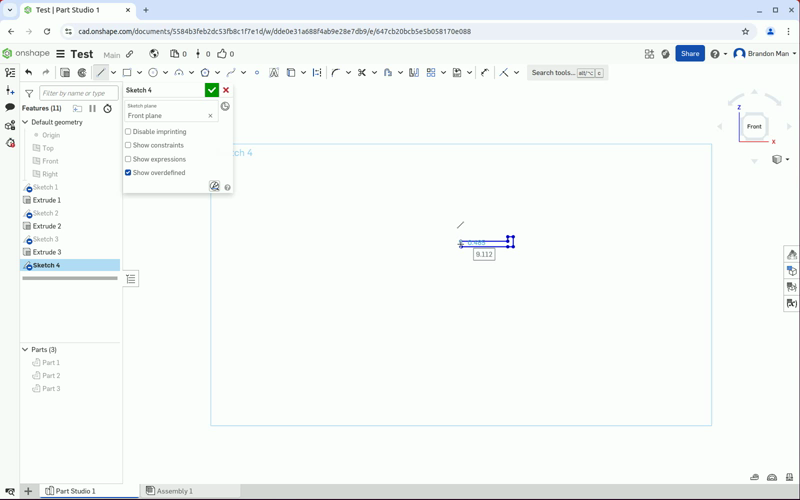
scroll(6)
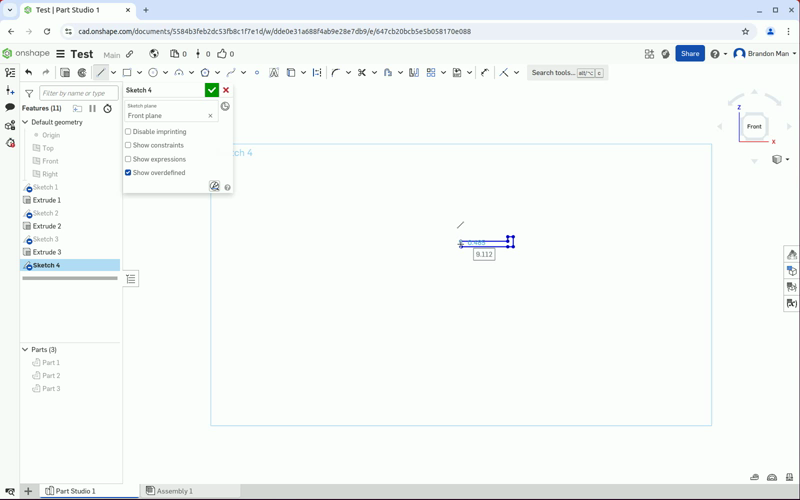
scroll(6)
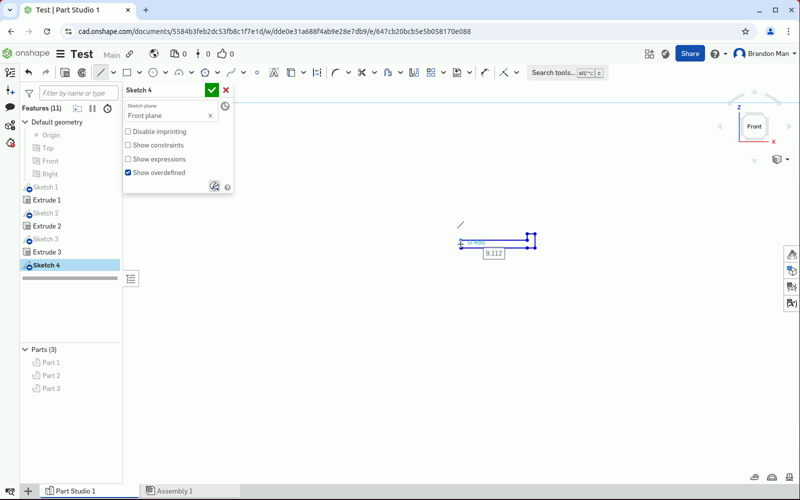
scroll(6)
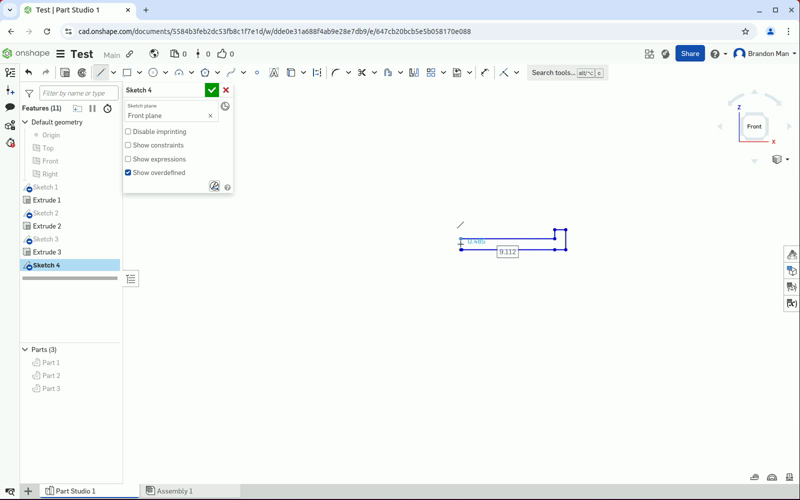
scroll(6)
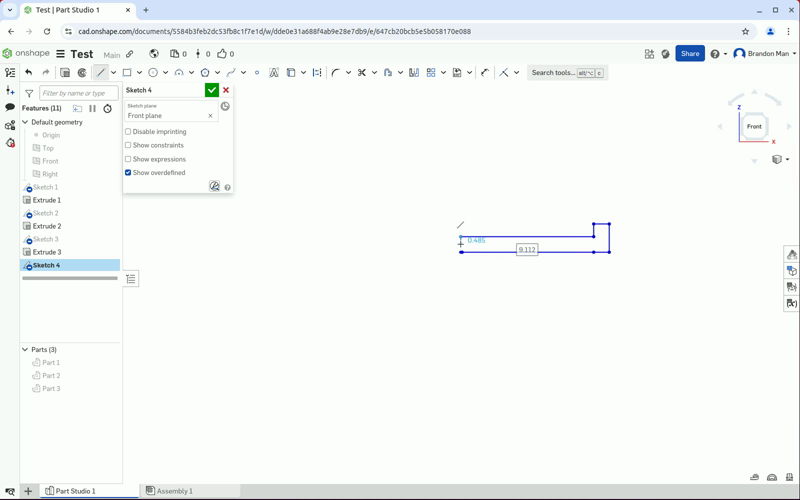
scroll(6)
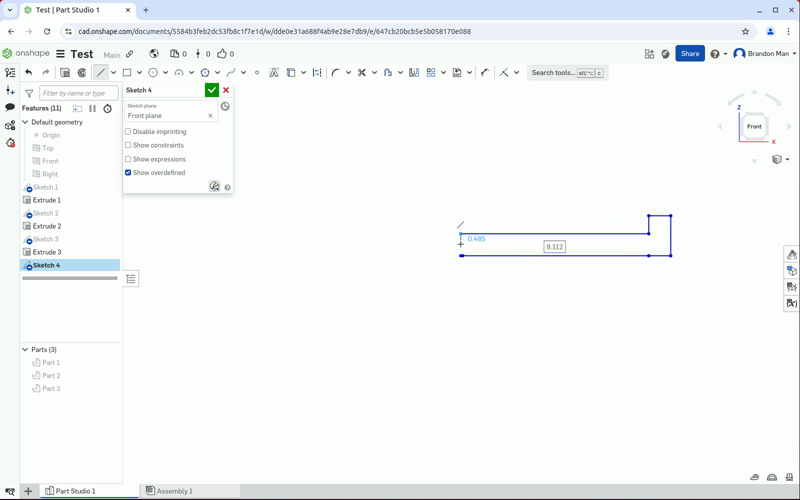
scroll(6)
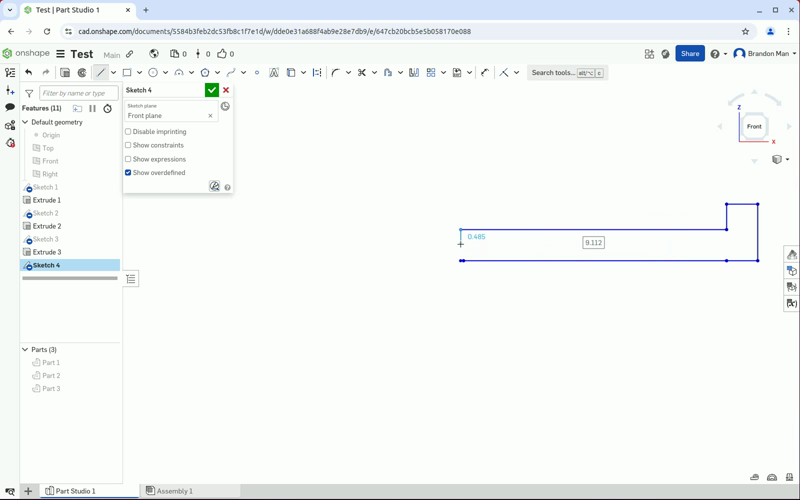
scroll(6)
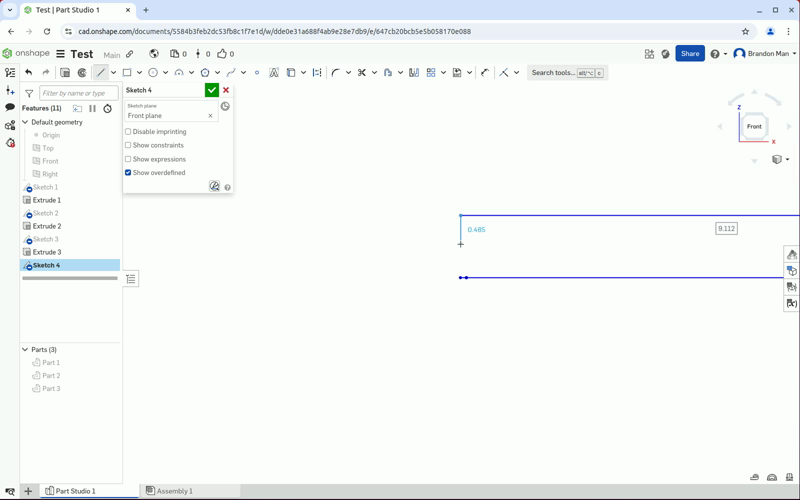
click(460, 243)
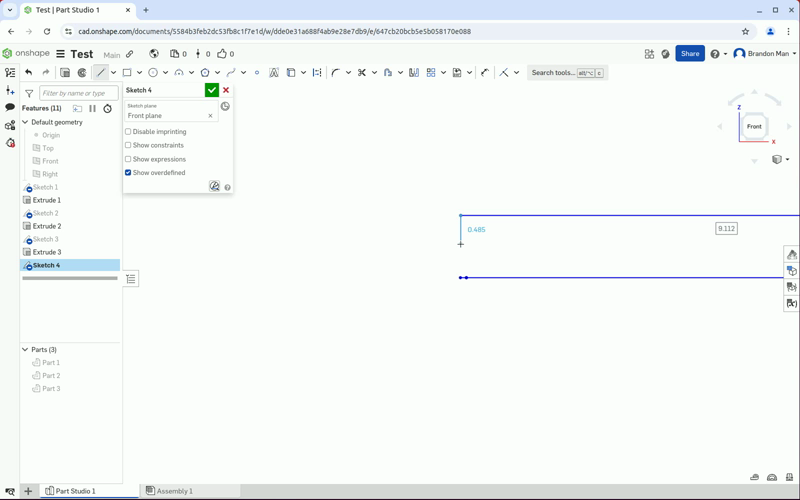
scroll(-6)
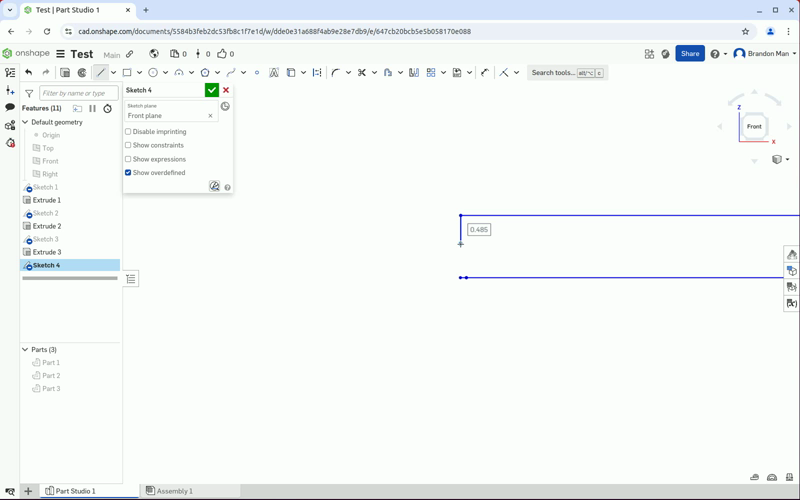
scroll(-6)
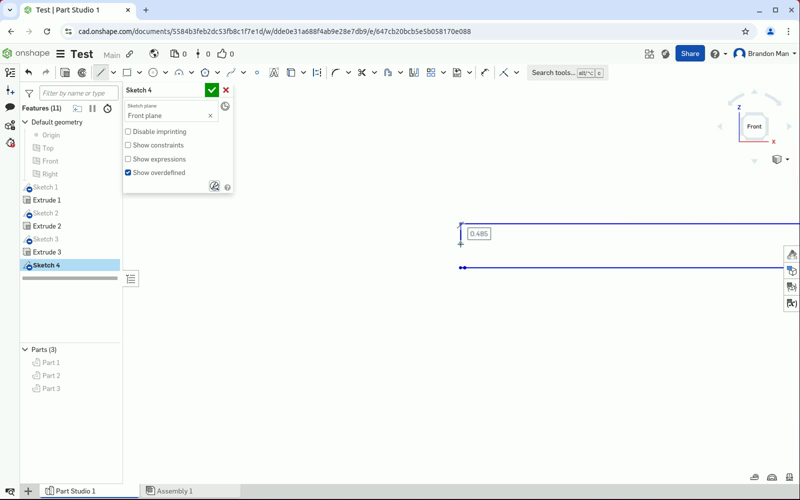
scroll(-6)
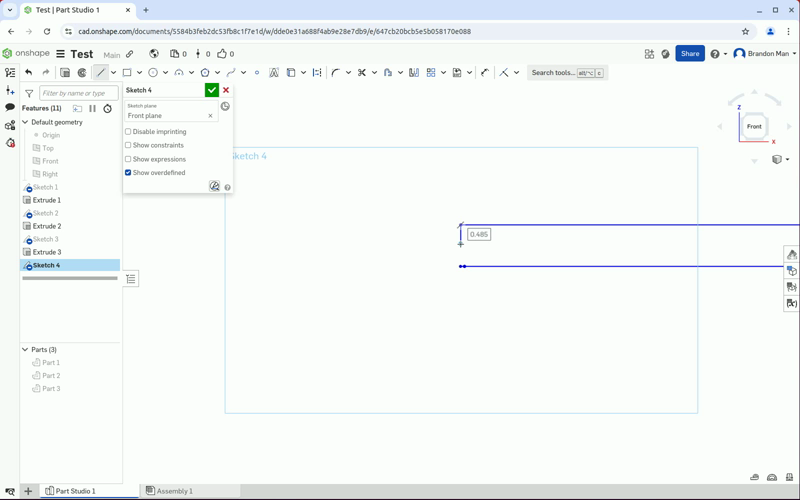
scroll(-6)
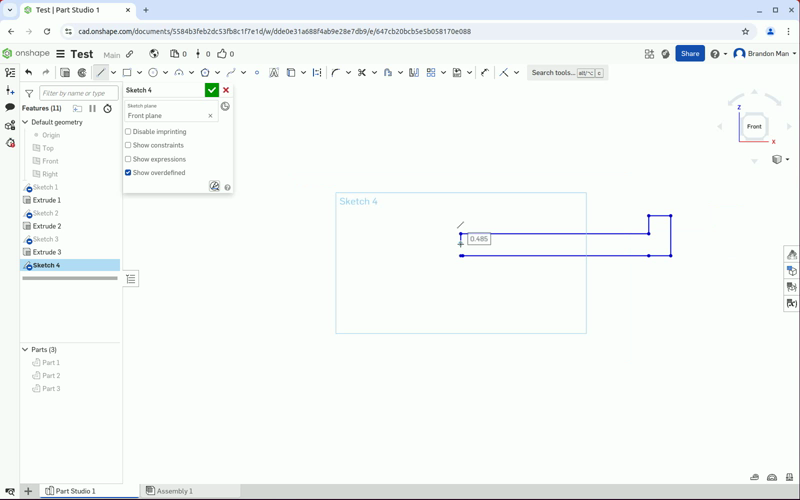
scroll(-6)
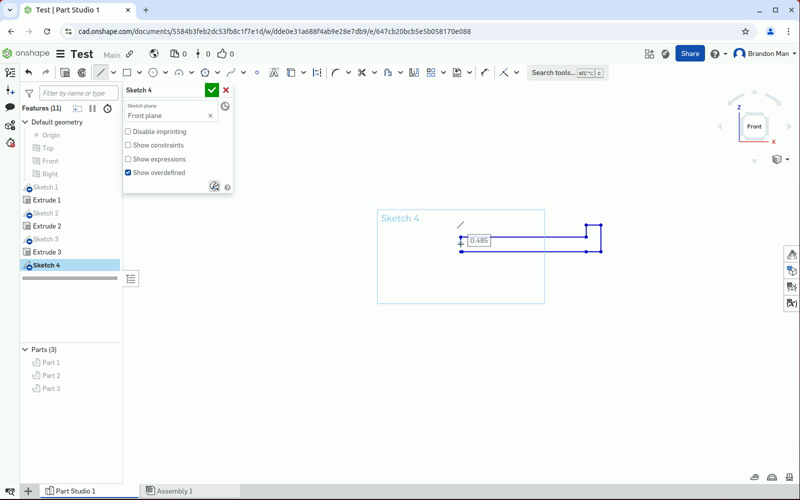
scroll(-6)
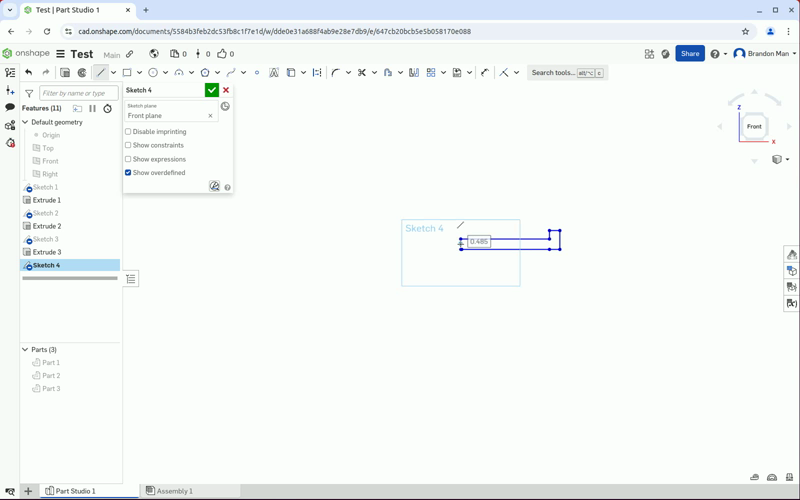
scroll(-6)
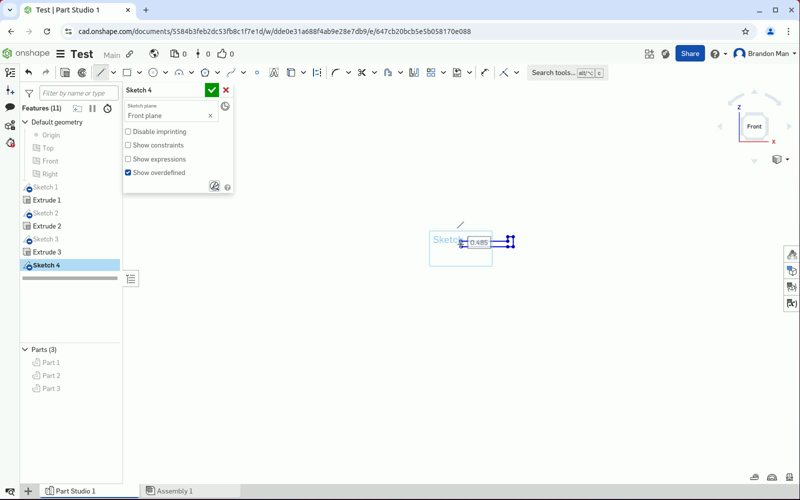
key_up(shift)
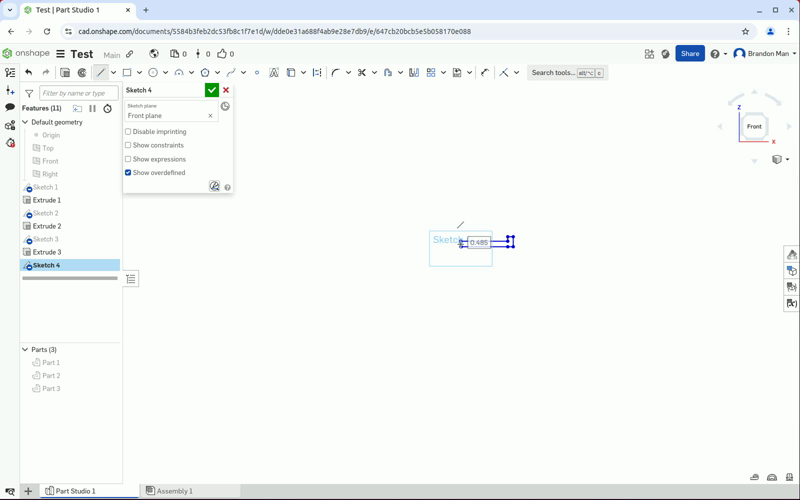
mouse_move(490, 243)
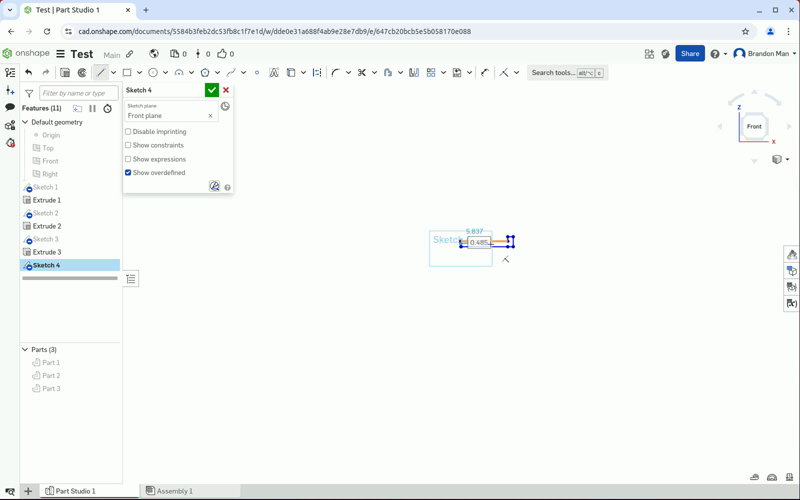
key_down(shift)
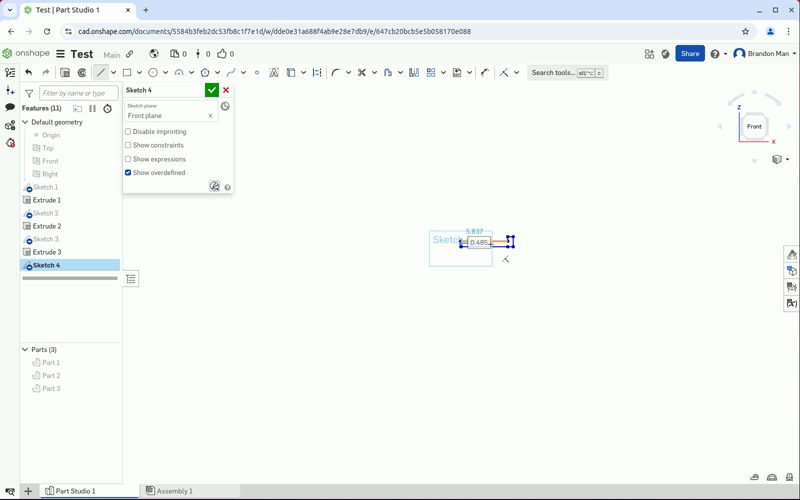
mouse_move(460, 246)
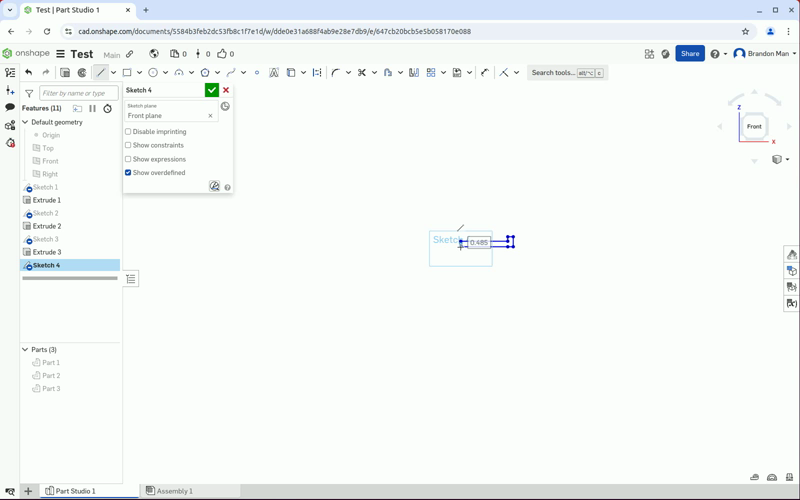
scroll(6)
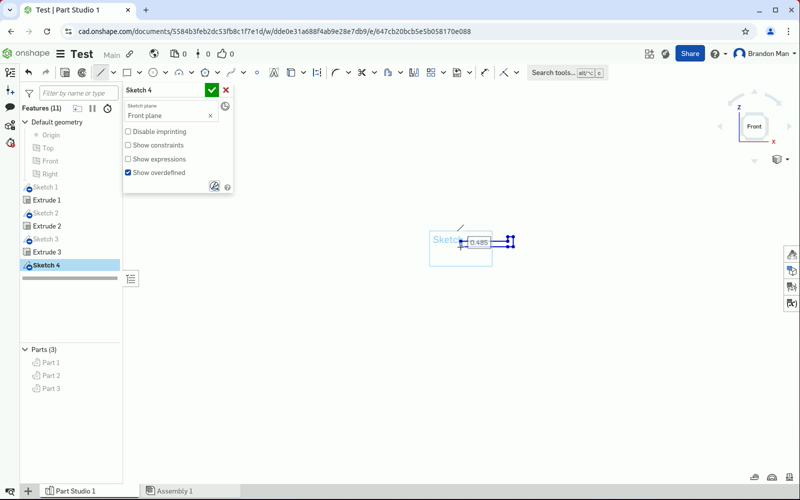
scroll(6)
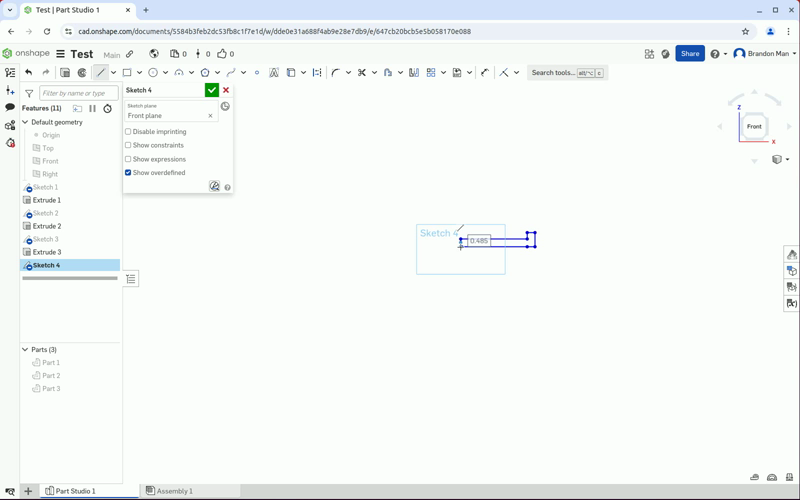
scroll(6)
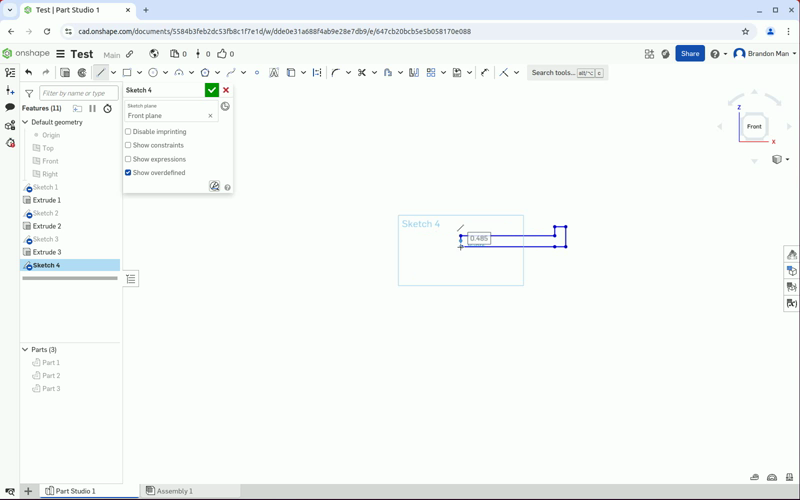
scroll(6)
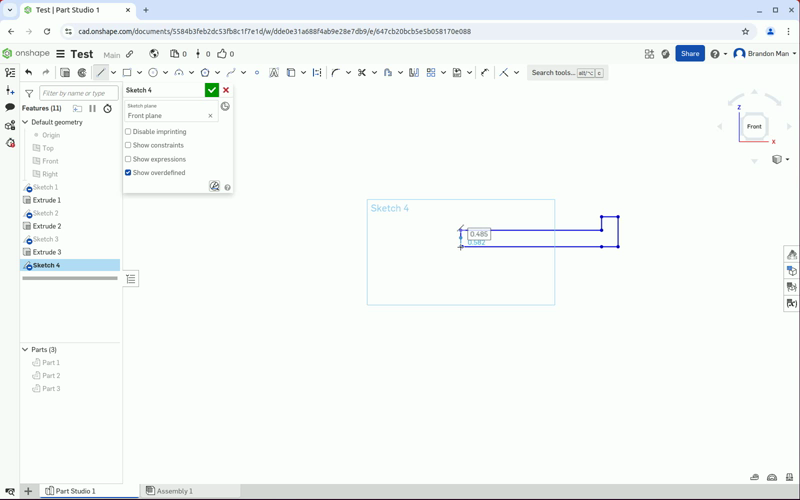
scroll(6)
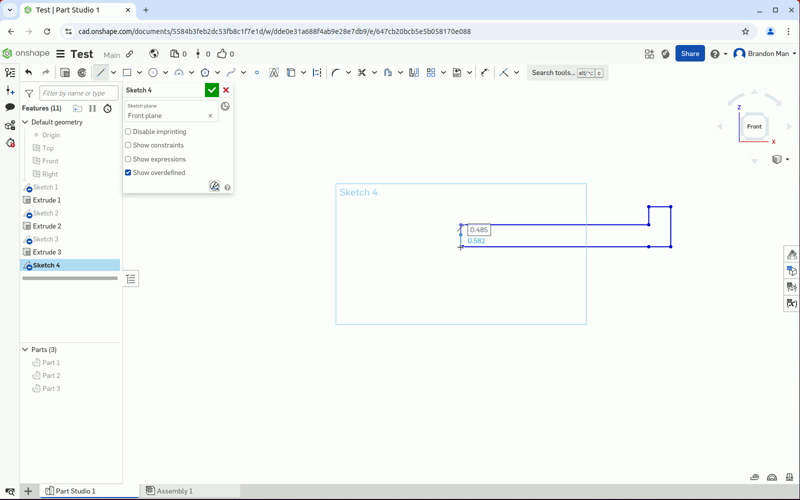
scroll(6)
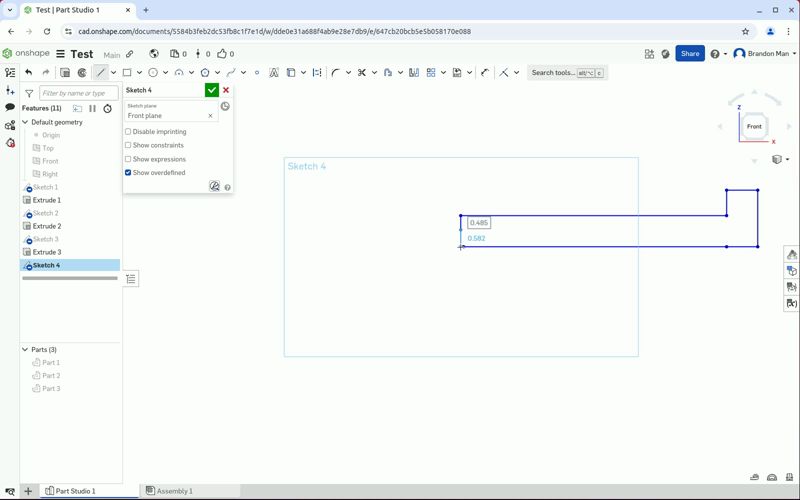
scroll(6)
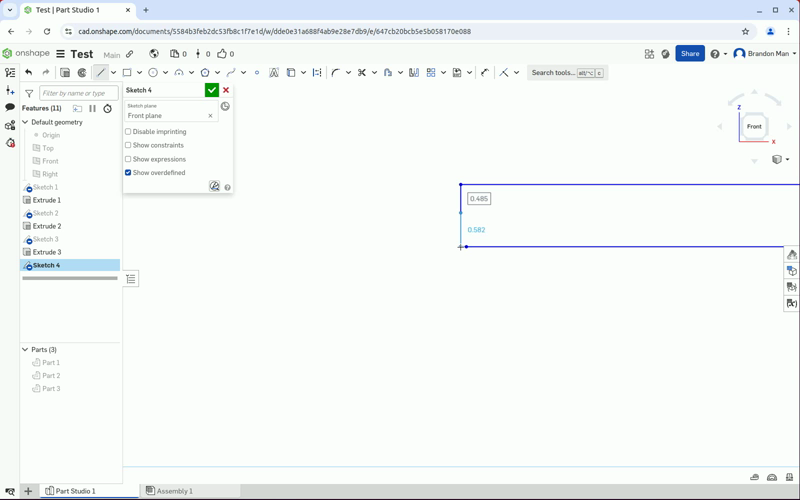
key_up(shift)
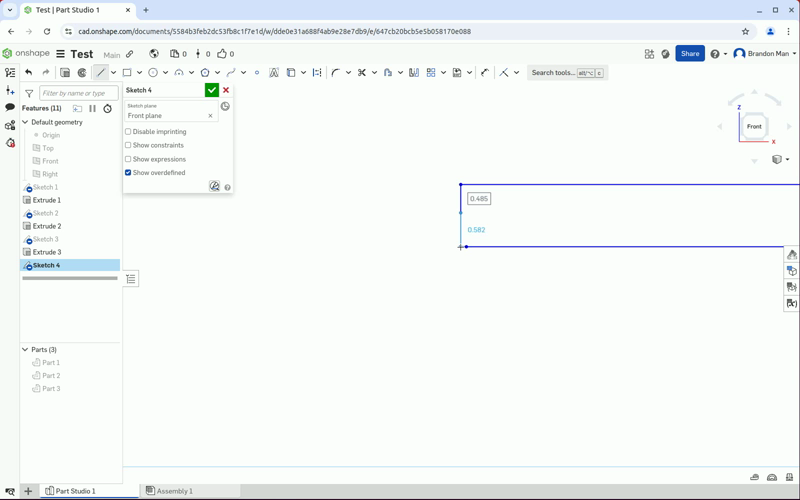
click(460, 246)
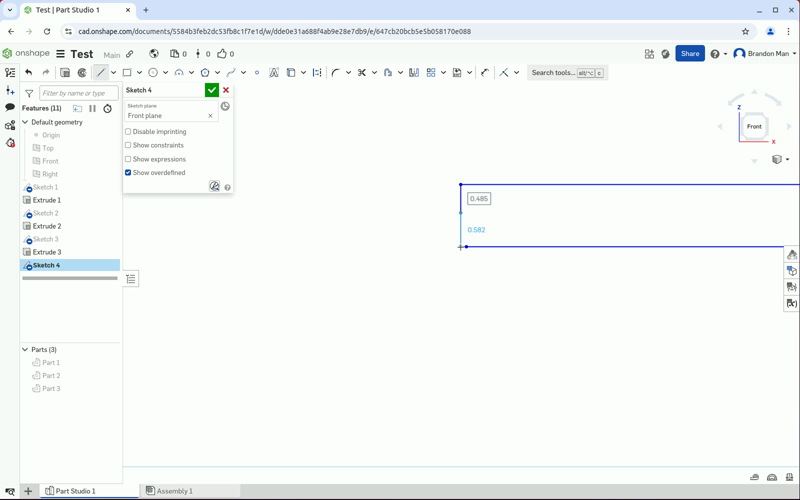
scroll(-6)
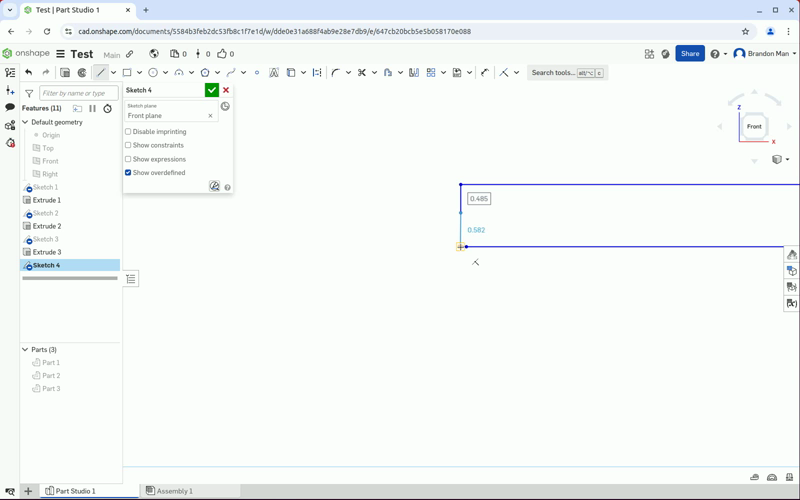
scroll(-6)
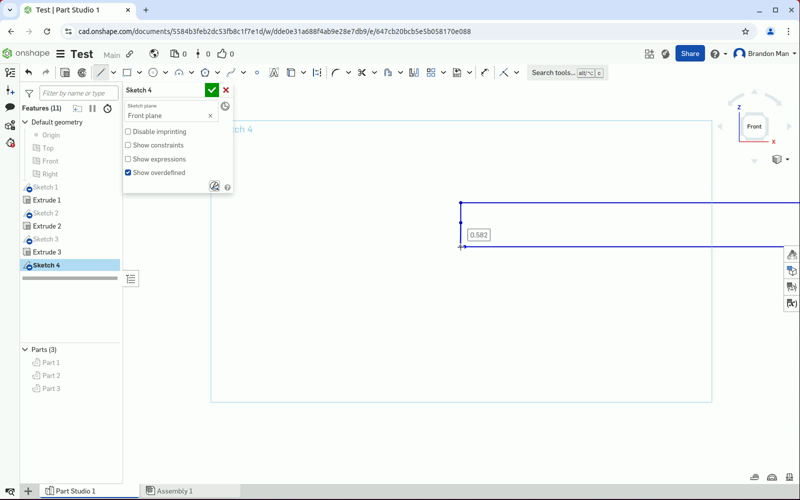
scroll(-6)
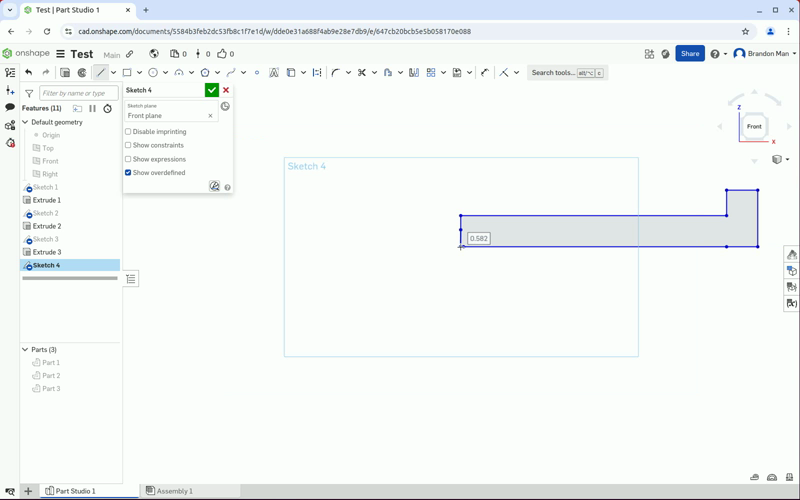
scroll(-6)
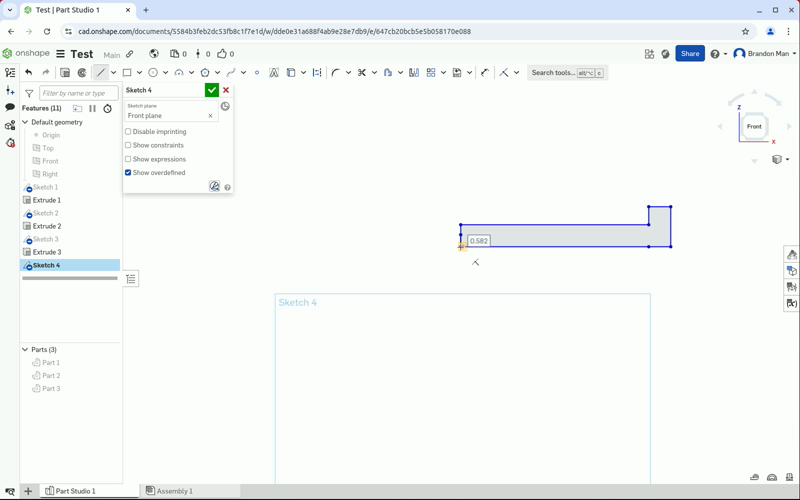
scroll(-6)
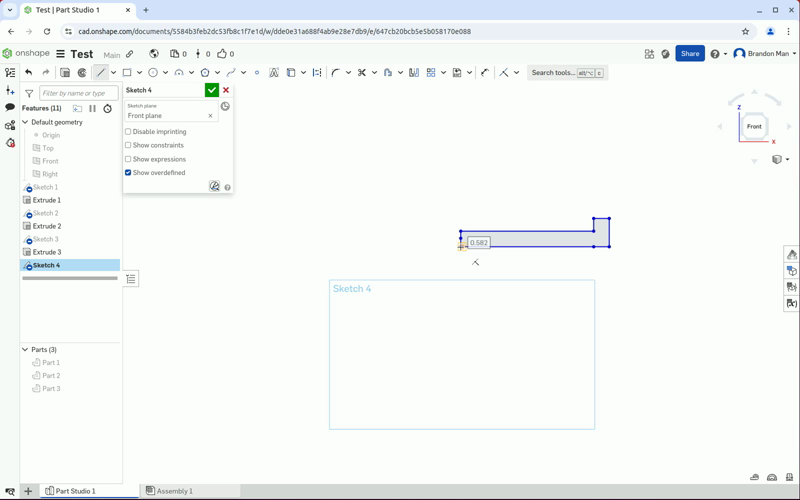
scroll(-6)
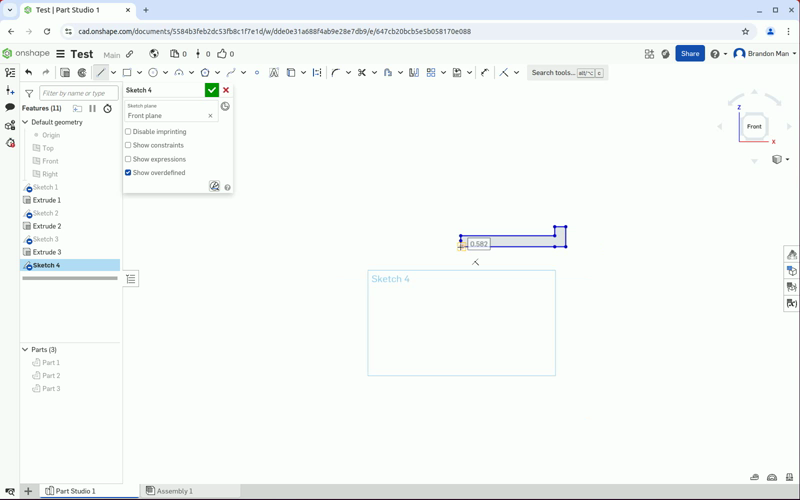
scroll(-6)
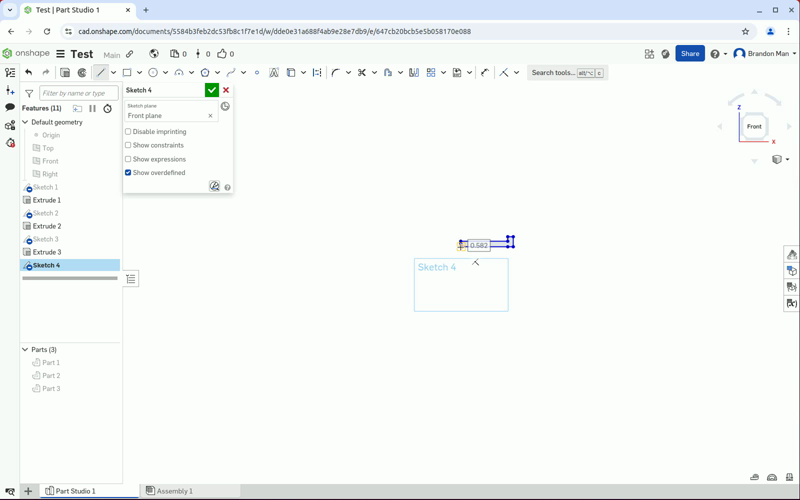
key(esc)
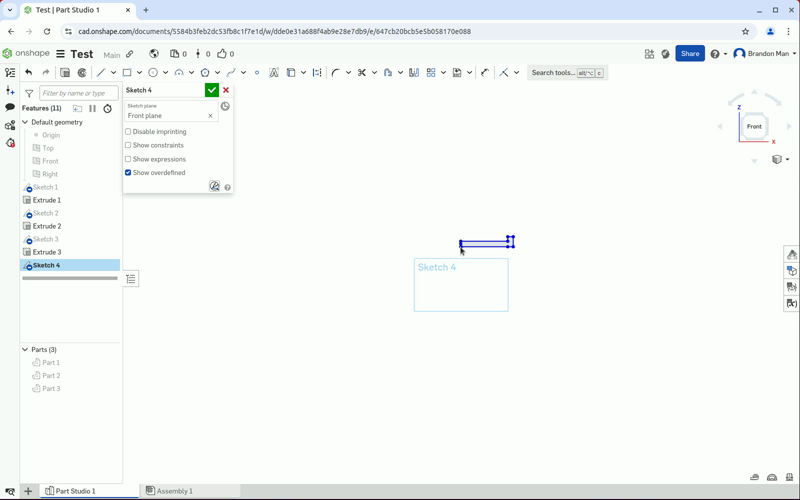
mouse_move(463, 241)
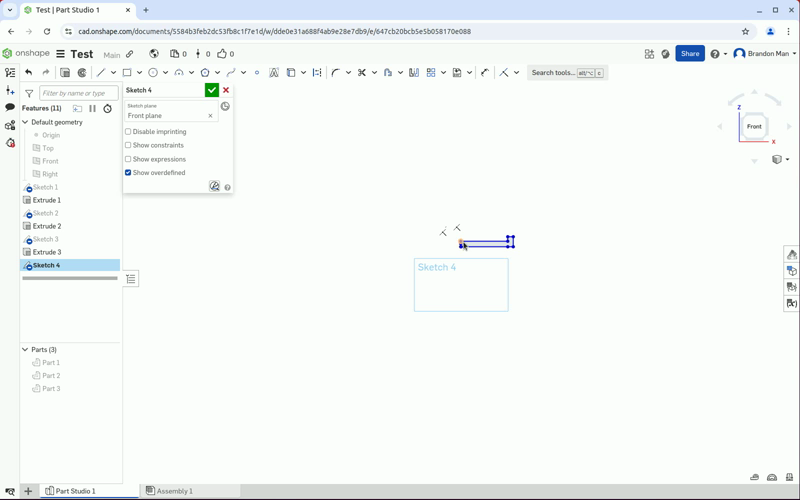
scroll(6)
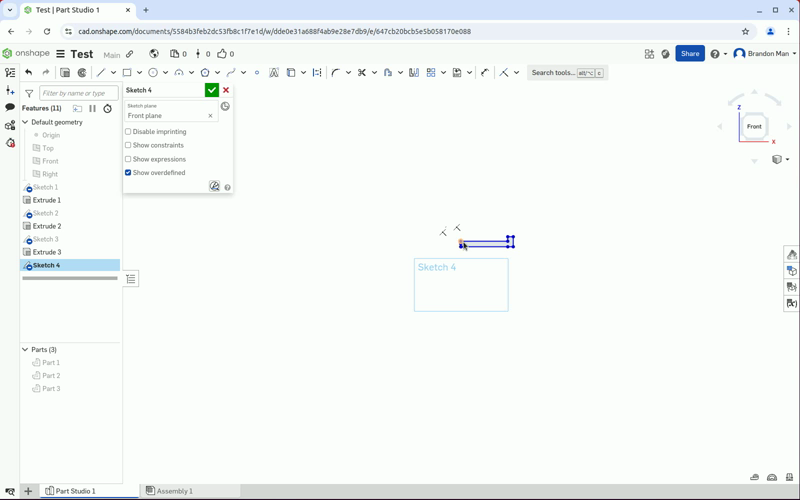
scroll(6)
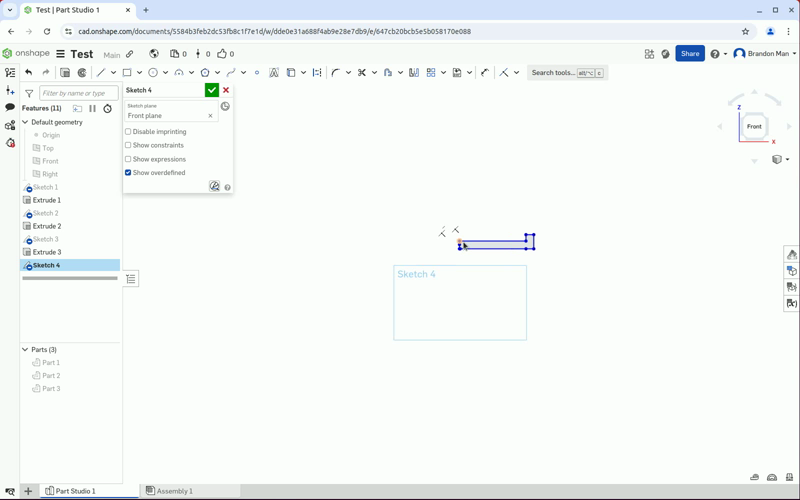
scroll(6)
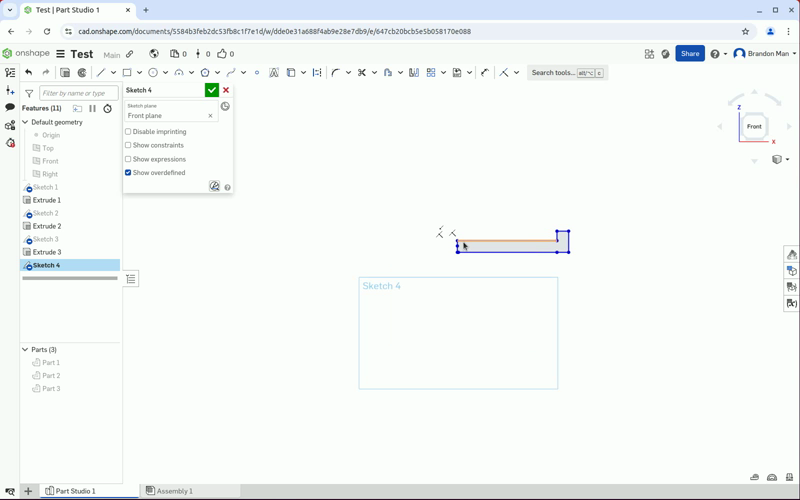
scroll(6)
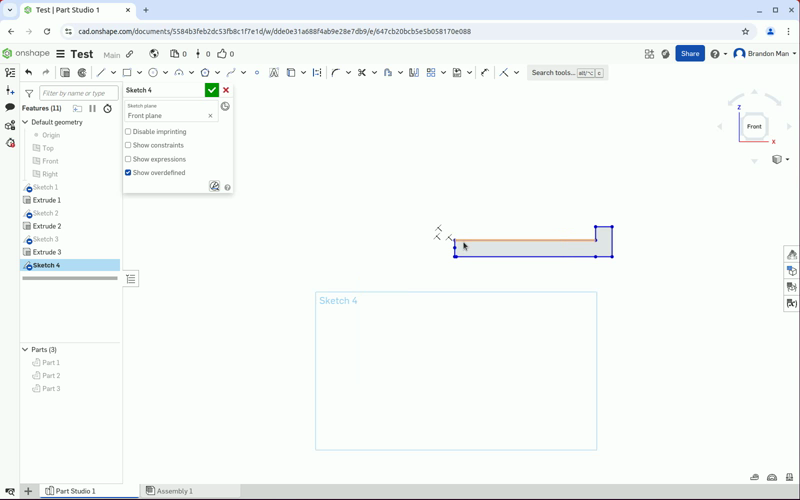
scroll(6)
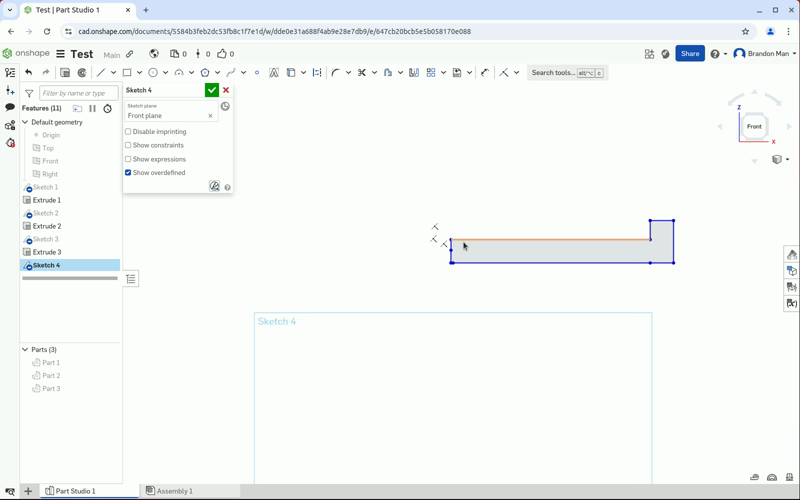
scroll(6)
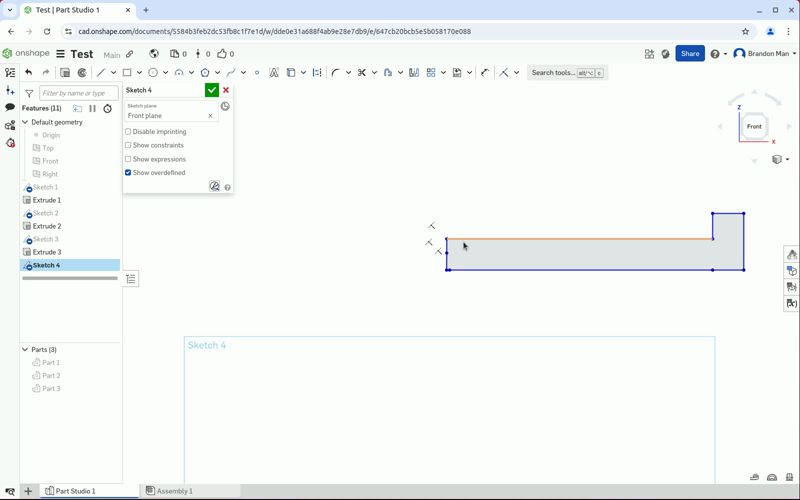
scroll(6)
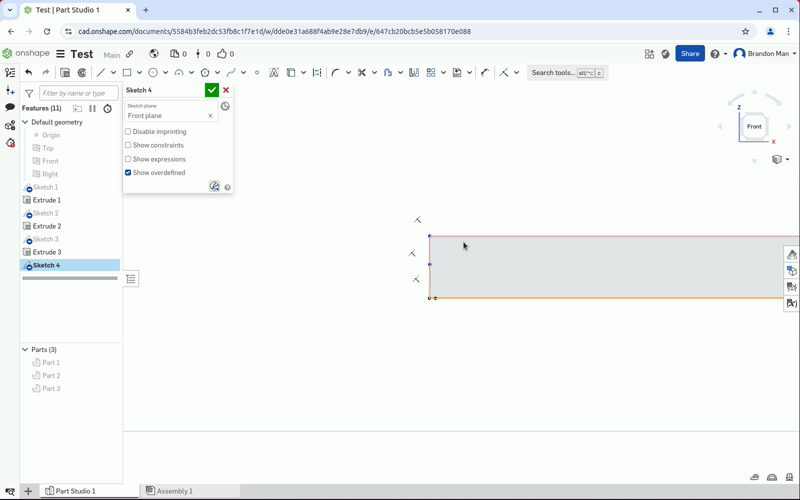
click(463, 241)
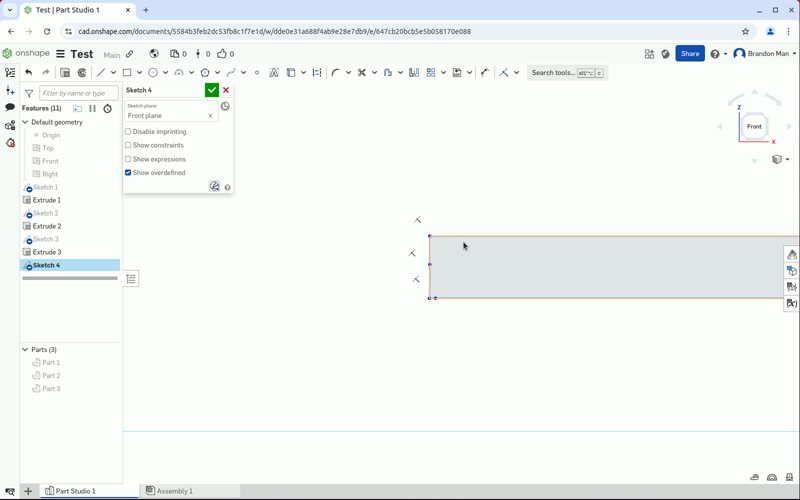
scroll(-6)
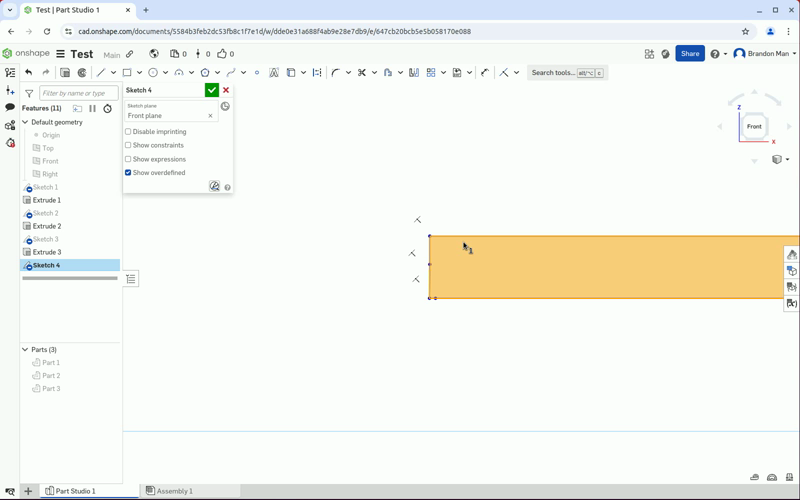
scroll(-6)
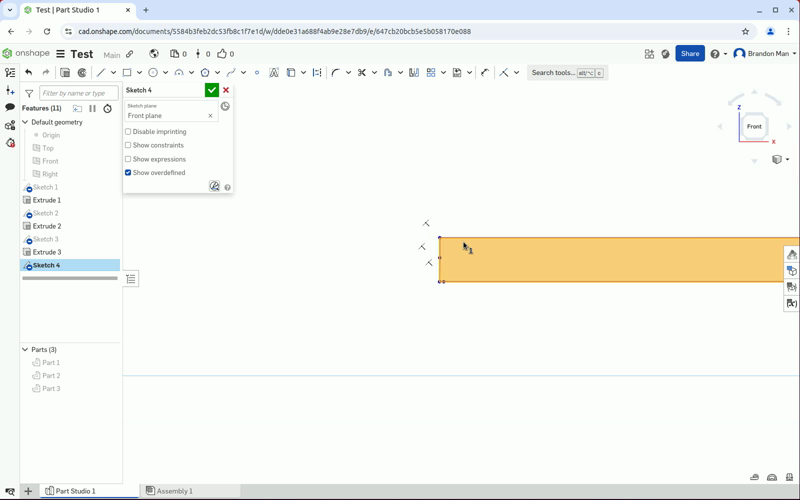
scroll(-6)
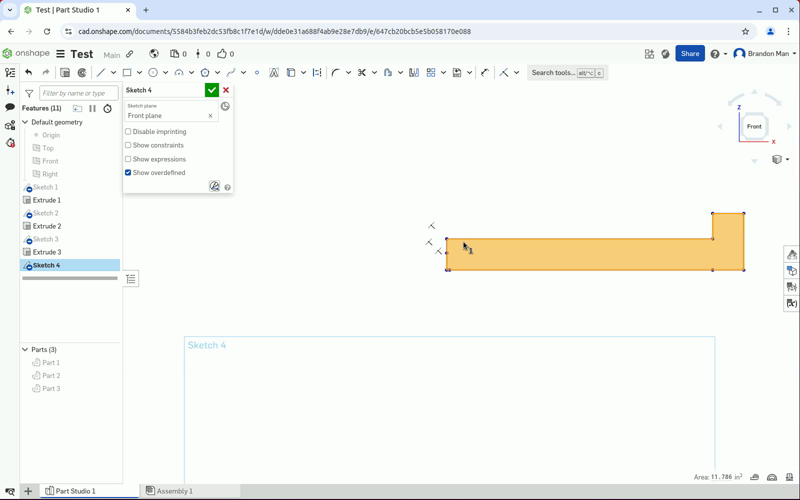
scroll(-6)
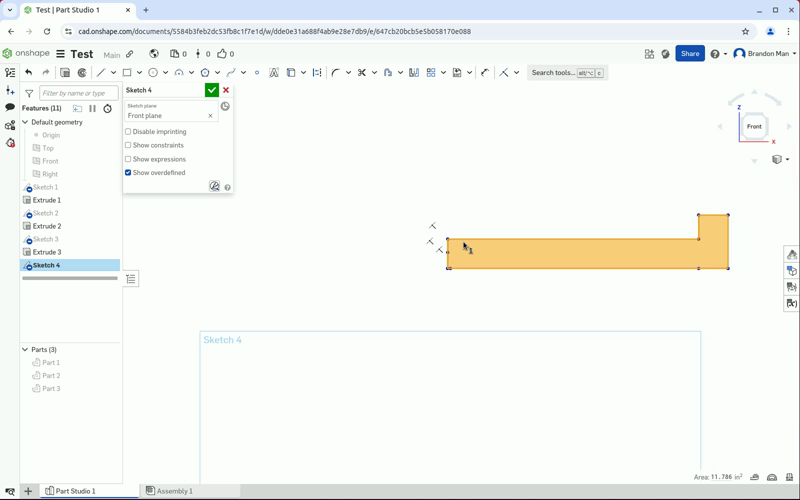
scroll(-6)
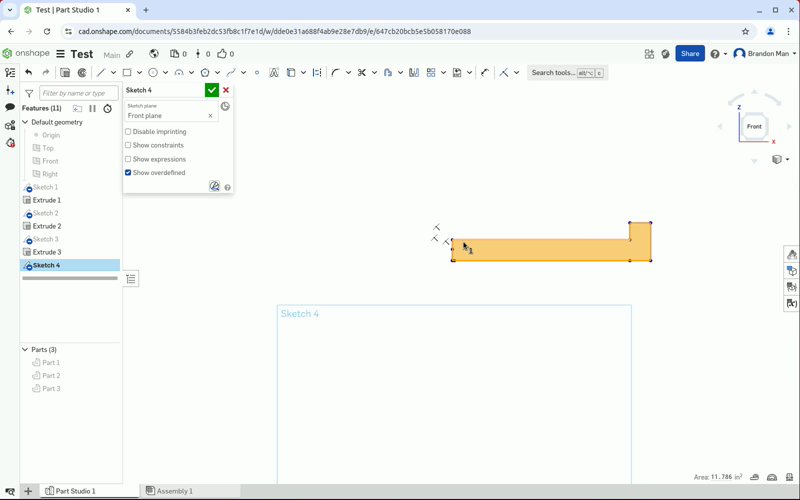
scroll(-6)
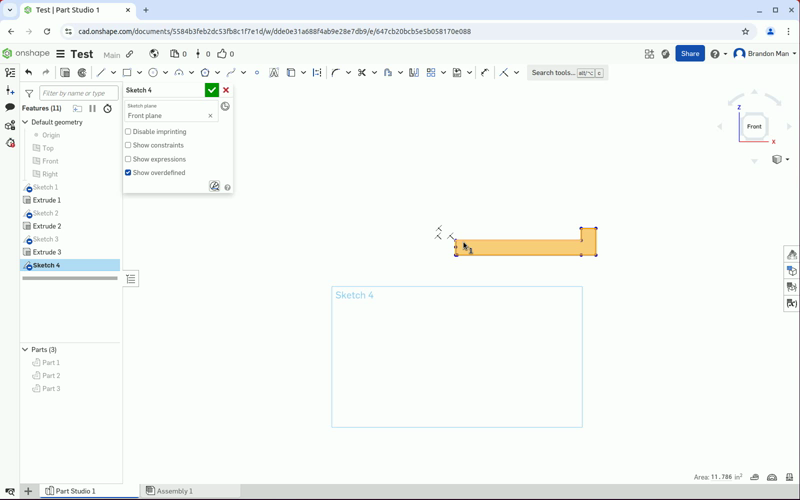
scroll(-6)
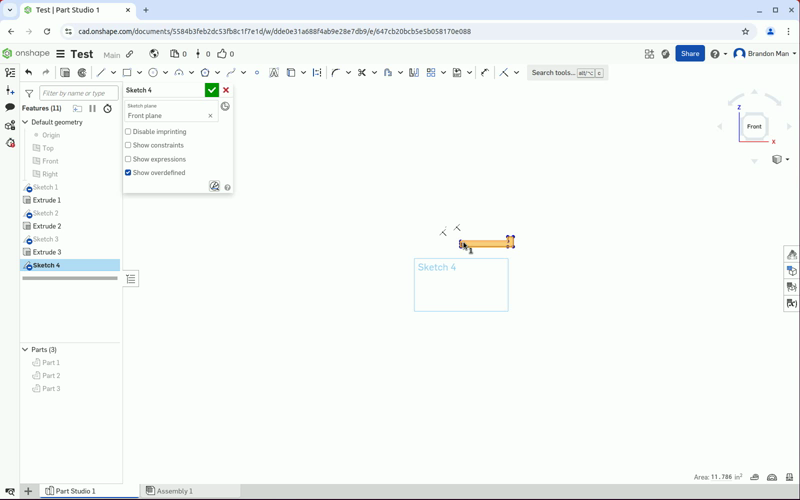
mouse_move(73, 352)
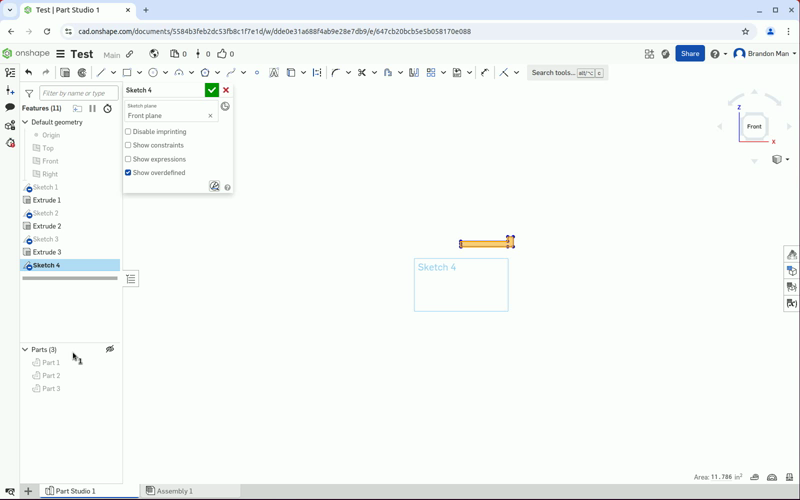
key(shift+y)
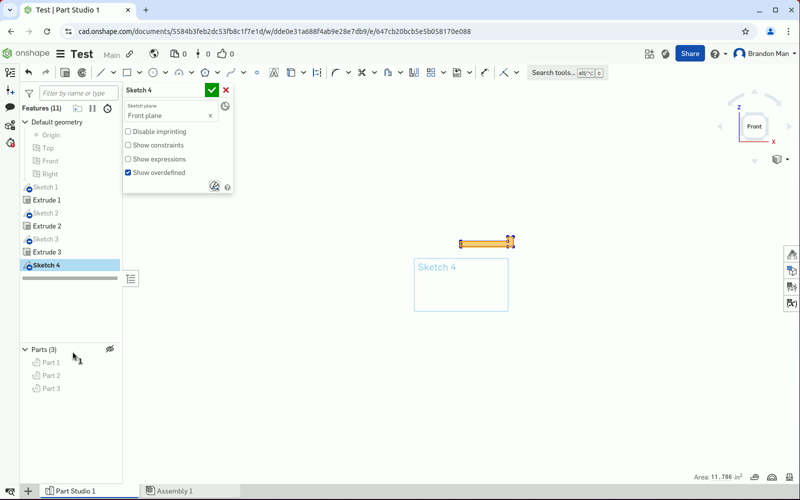
key(shift+e)
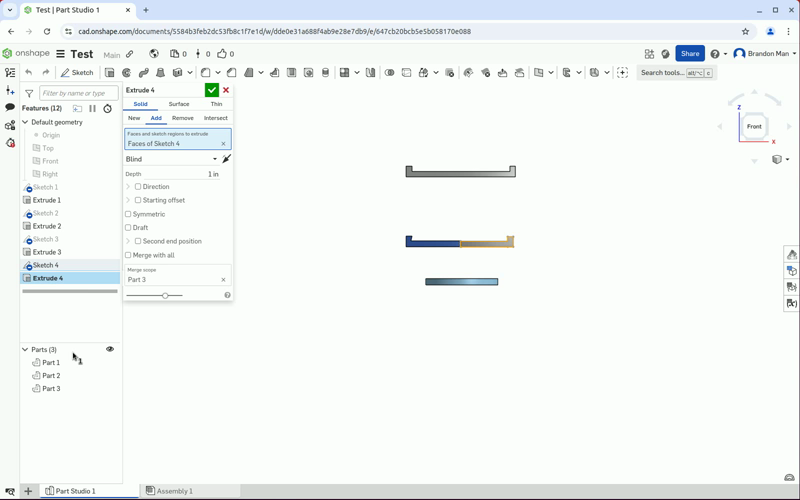
mouse_move(143, 106)
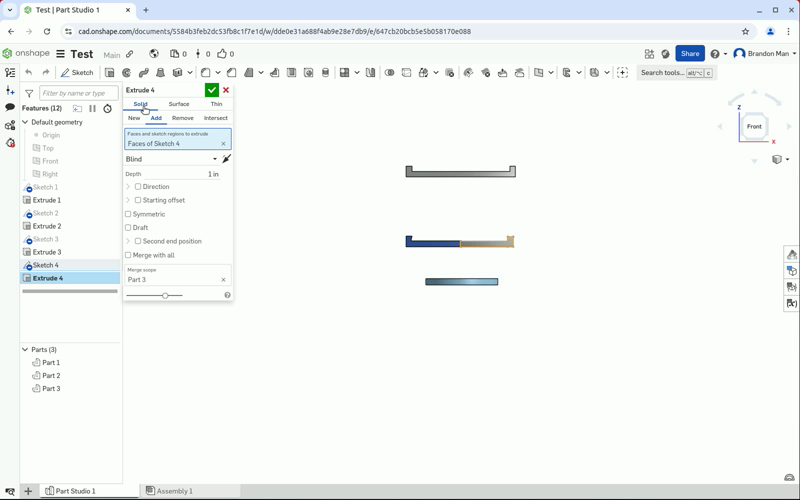
click(143, 106)
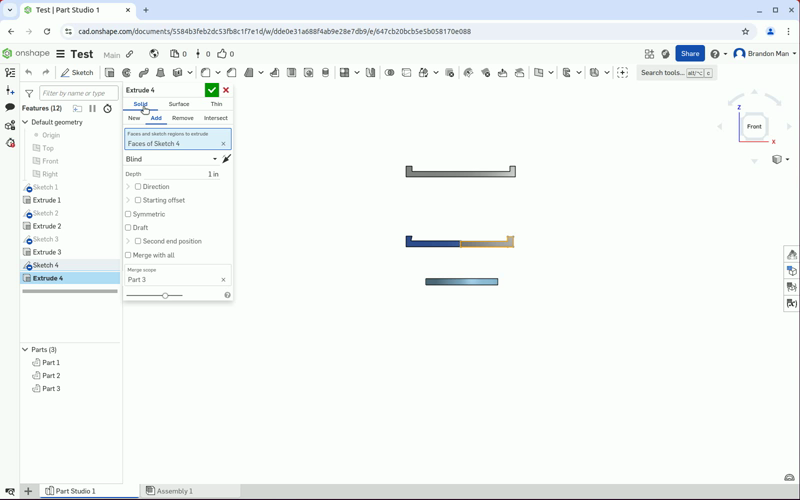
mouse_move(137, 120)
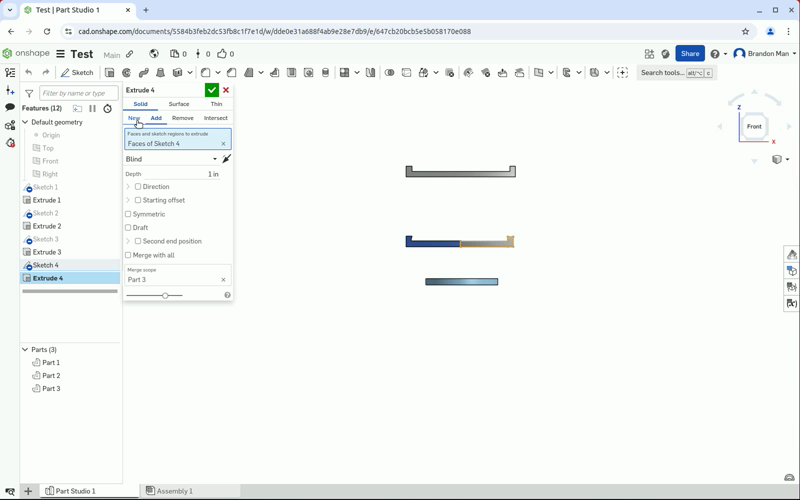
click(137, 120)
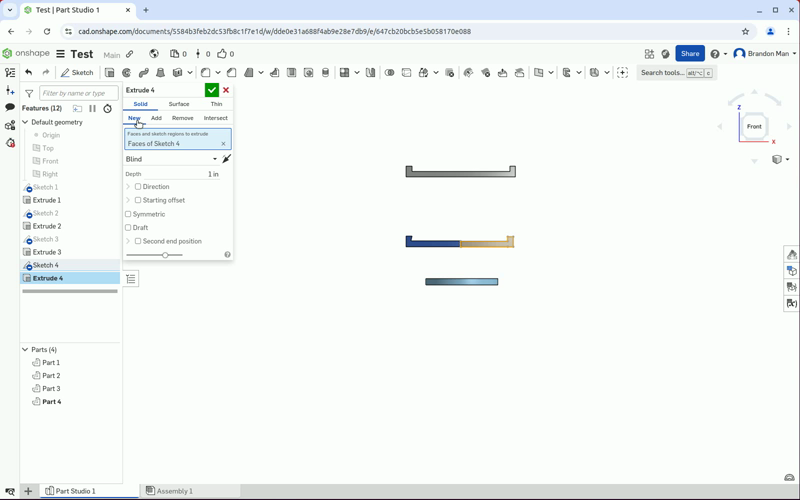
key(tab, 4)
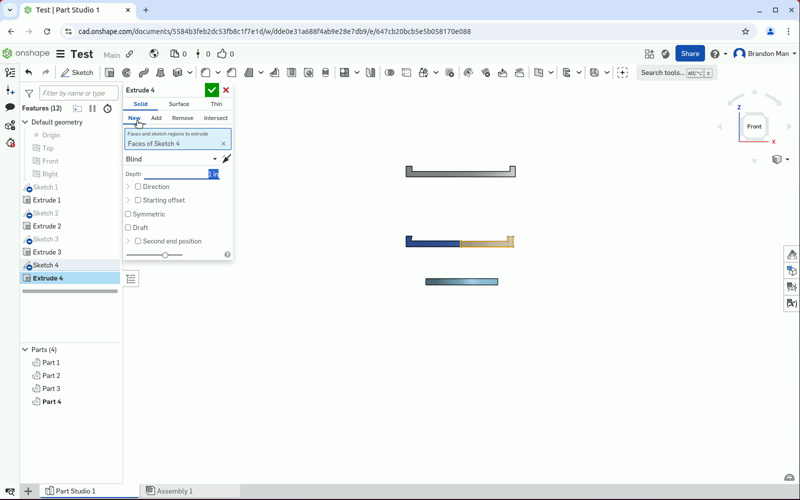
text(1.444)
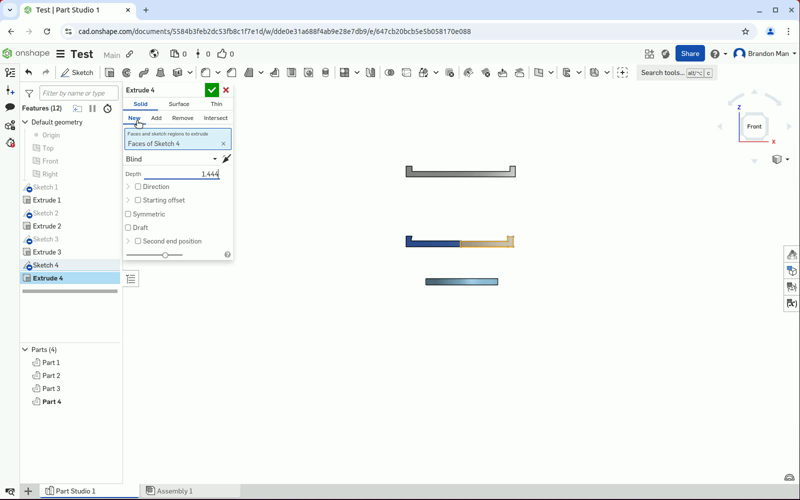
key(tab, 3)
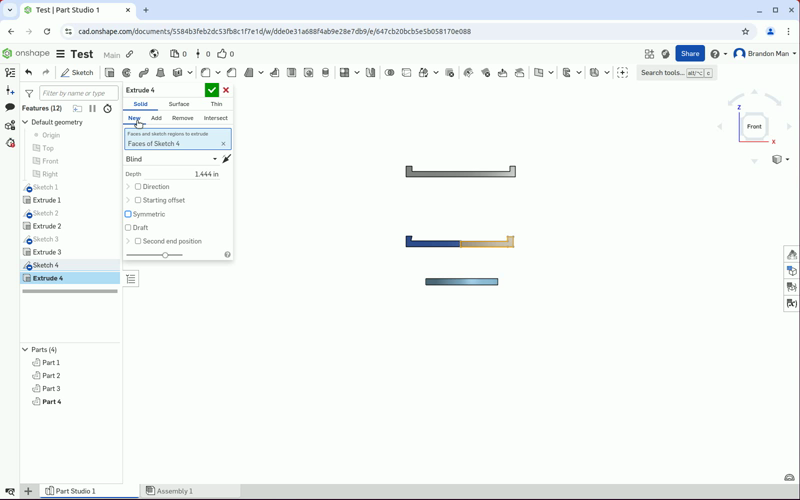
key(space)
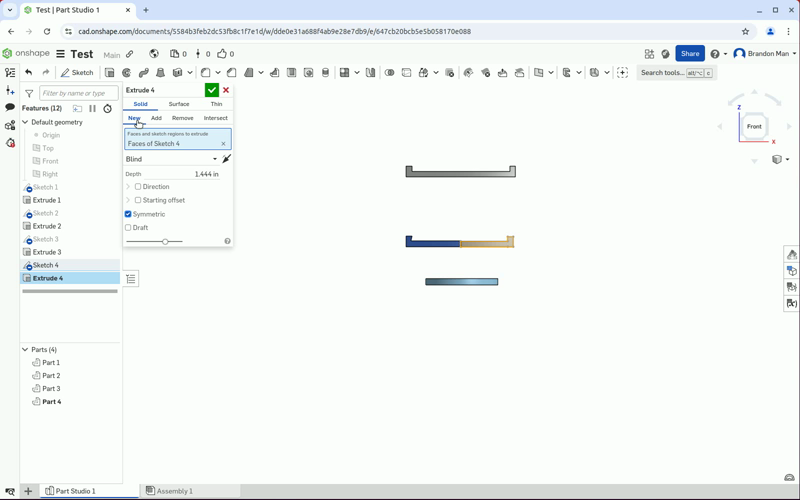
key(enter)
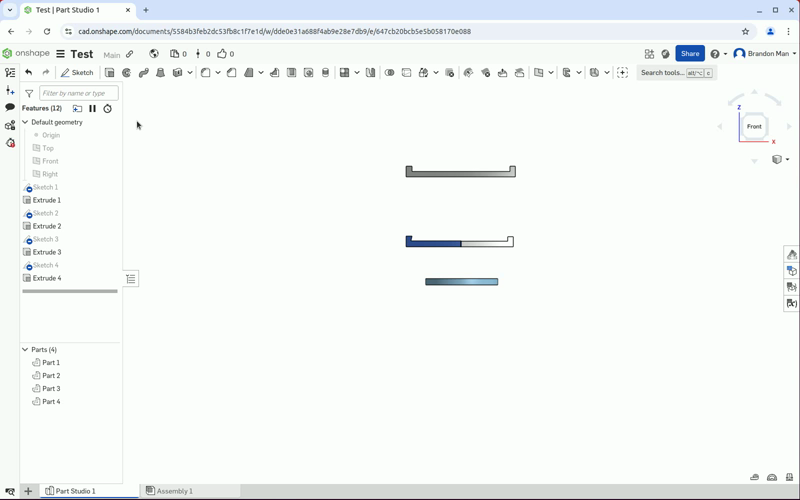
key(shift+h)
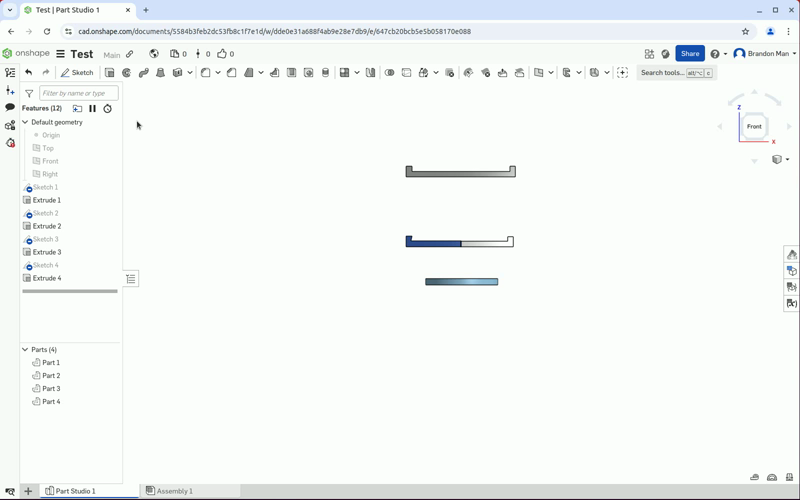
key(shift+h)
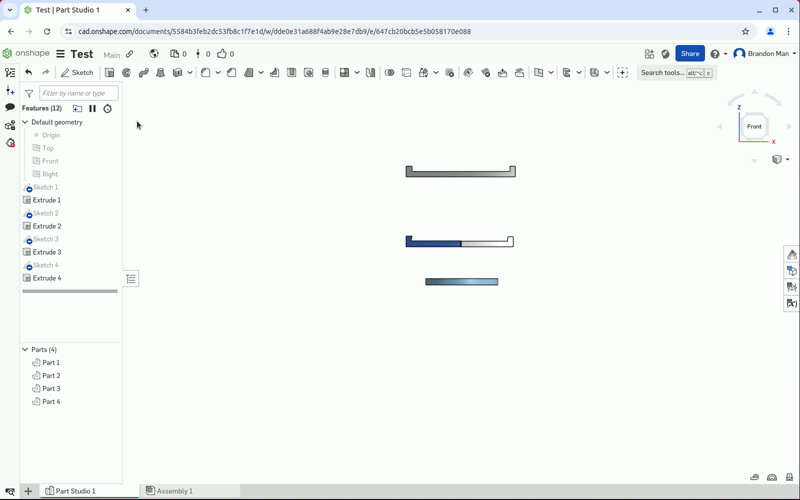
mouse_move(73, 189)
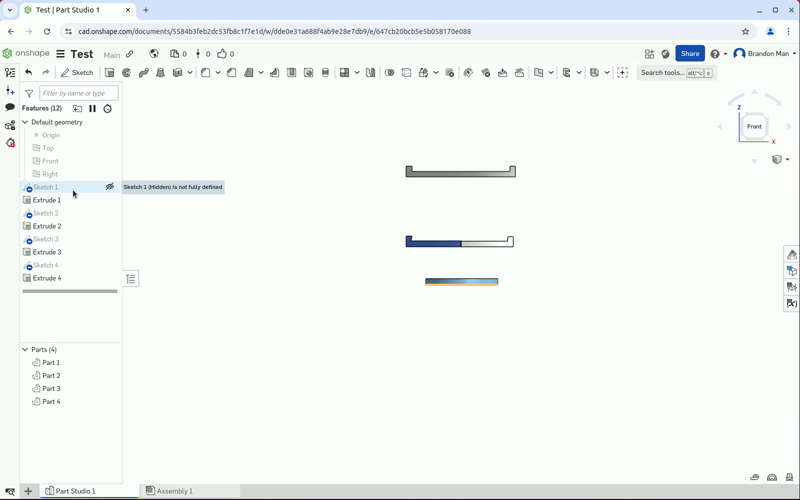
click(73, 189)
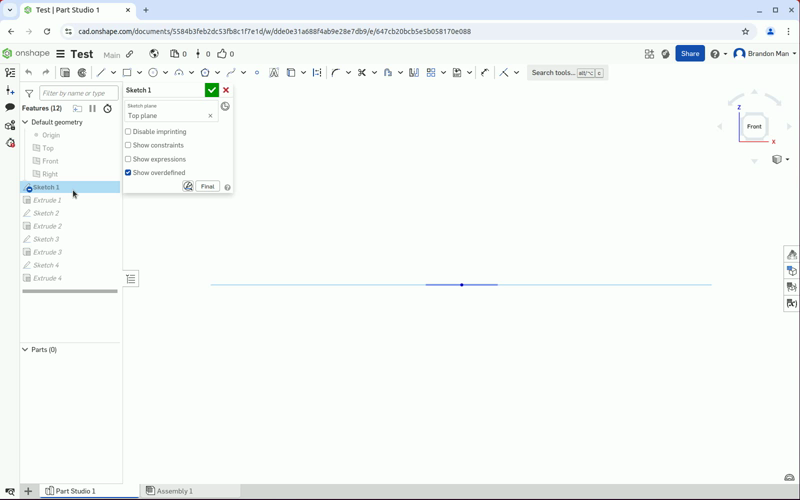
mouse_move(229, 92)
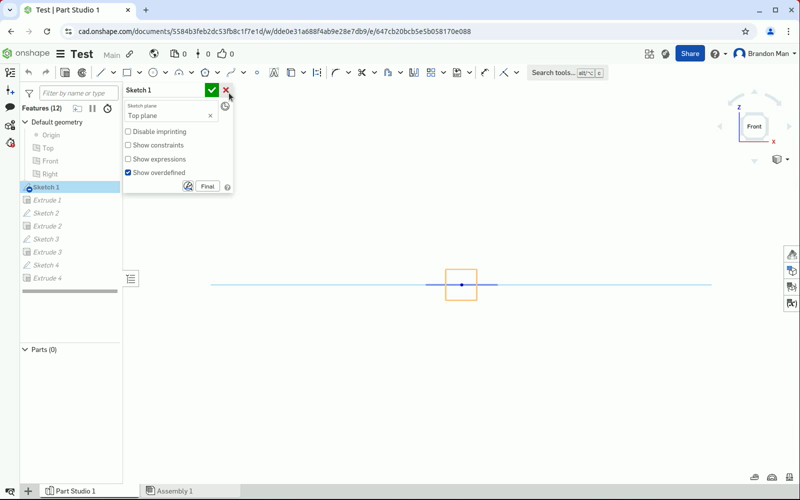
click(229, 92)
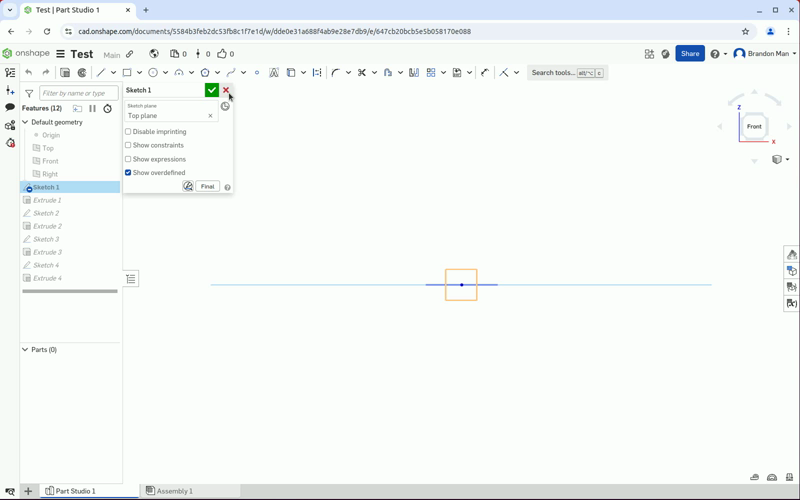
key(shift+s)
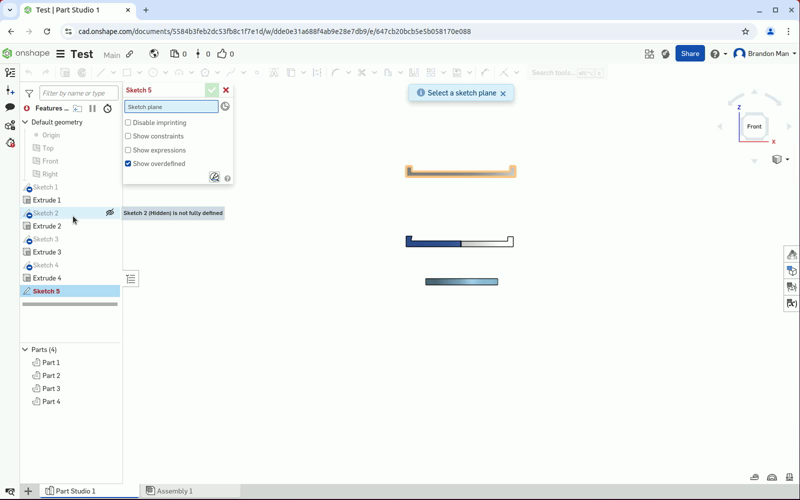
scroll(3)
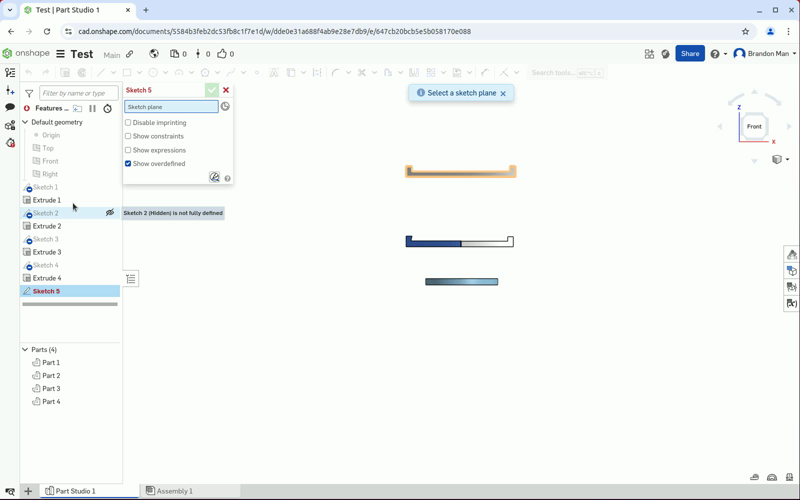
mouse_move(73, 163)
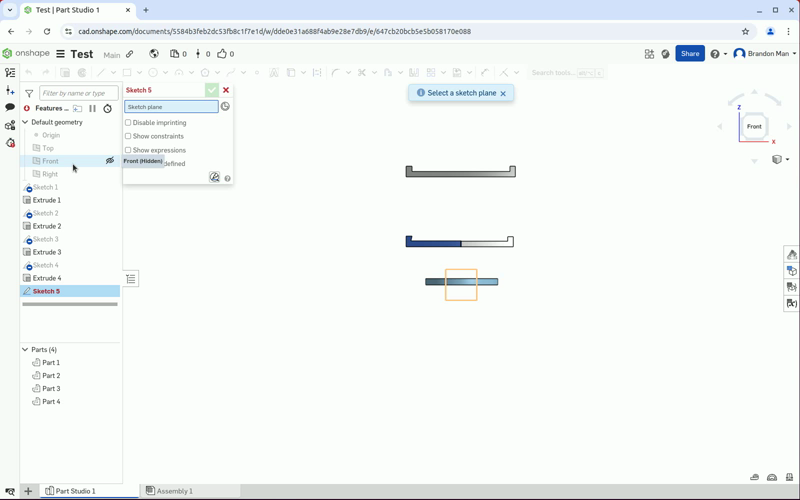
click(73, 163)
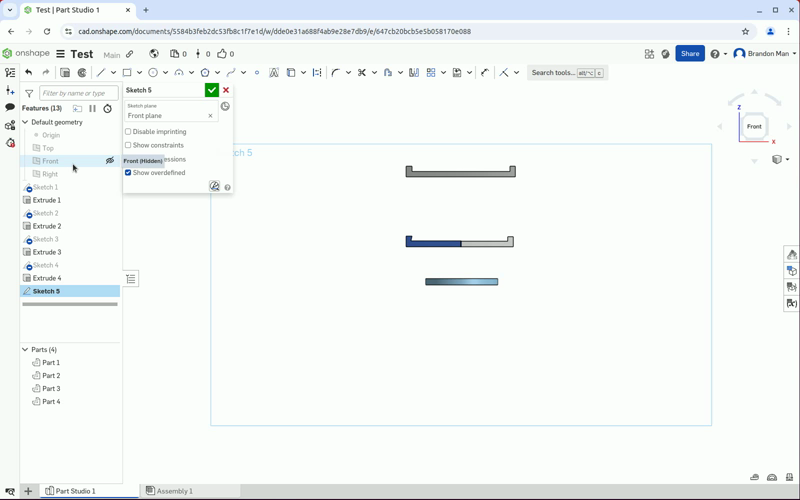
mouse_move(73, 352)
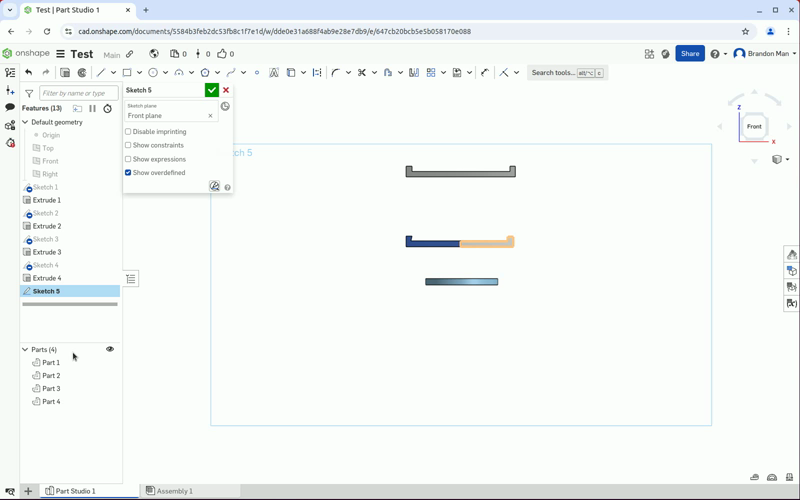
key(y)
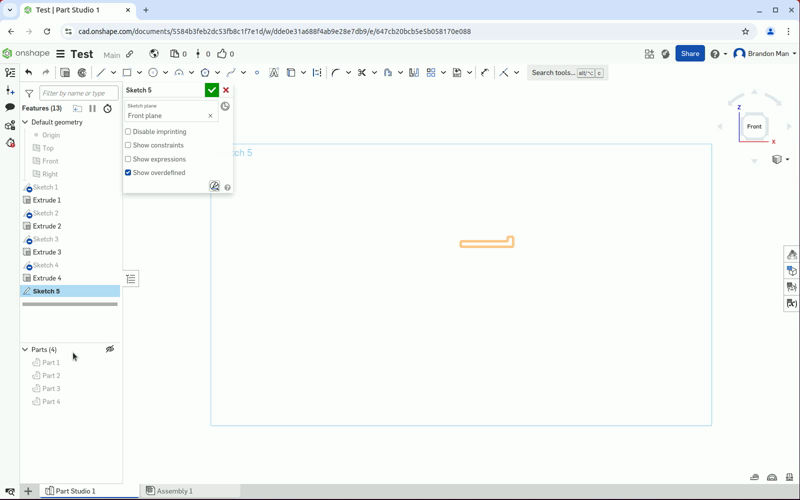
key(l)
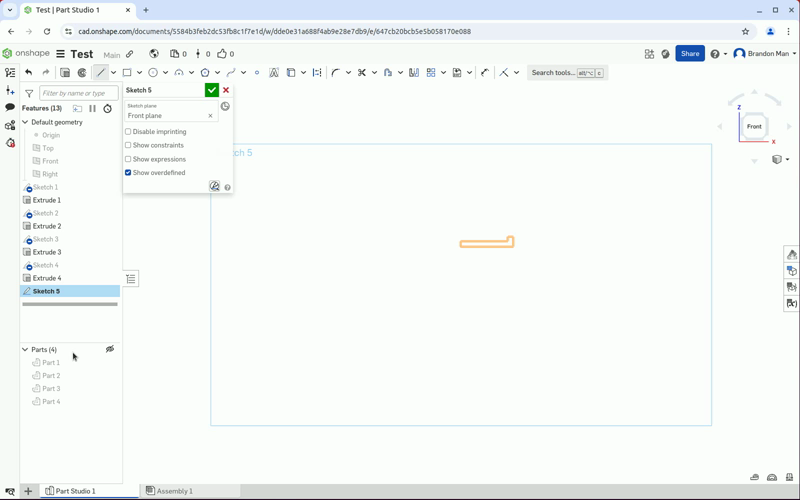
key_down(shift)
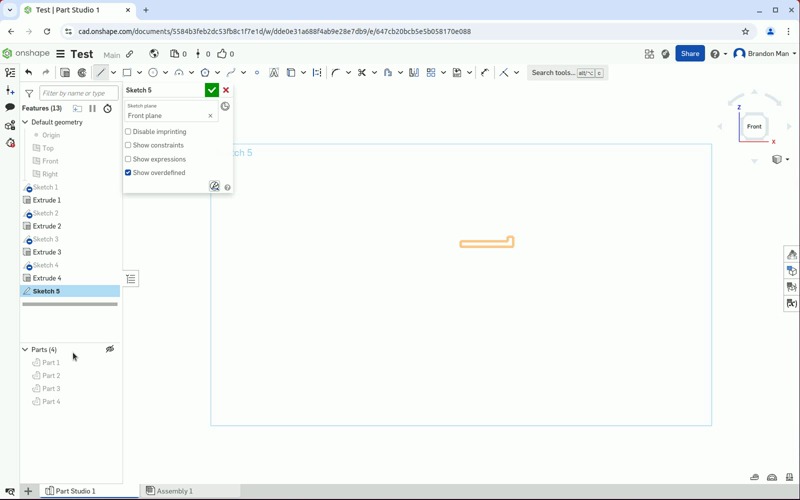
mouse_move(409, 213)
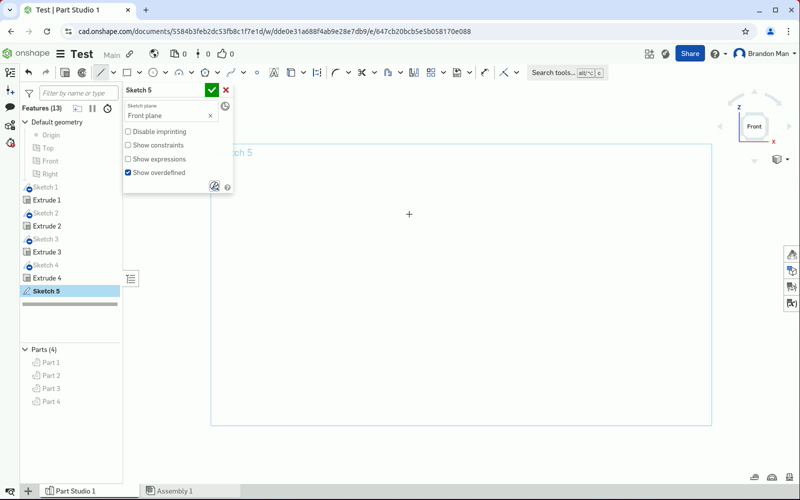
click(409, 213)
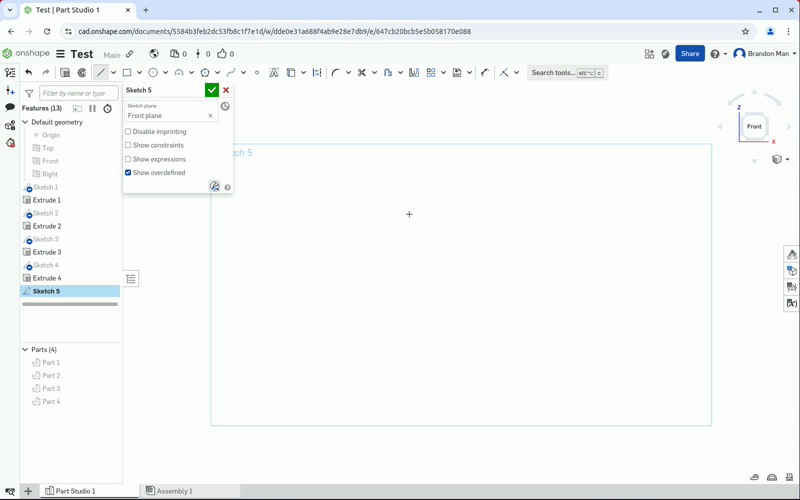
key_up(shift)
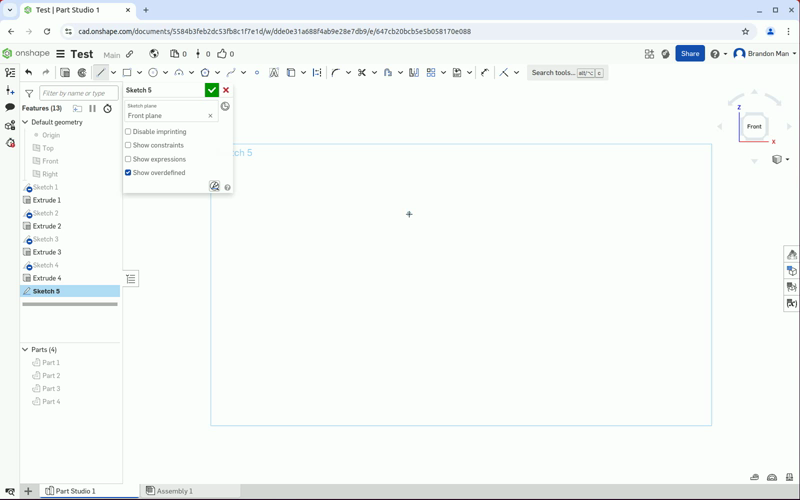
key_down(shift)
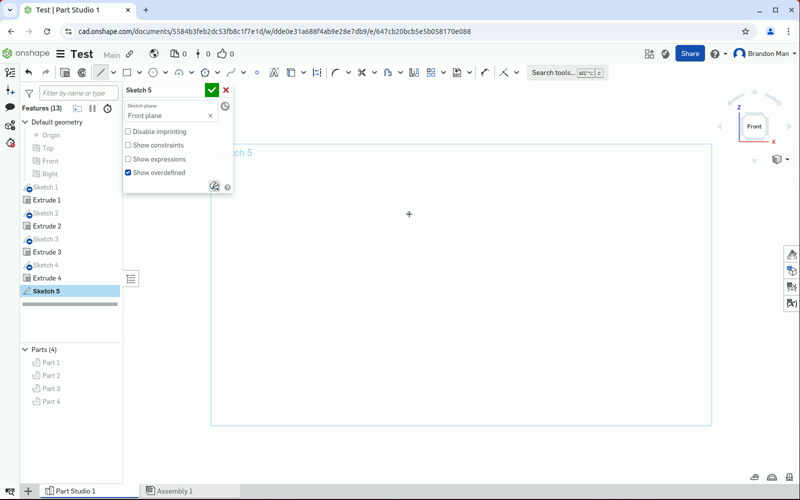
mouse_move(439, 213)
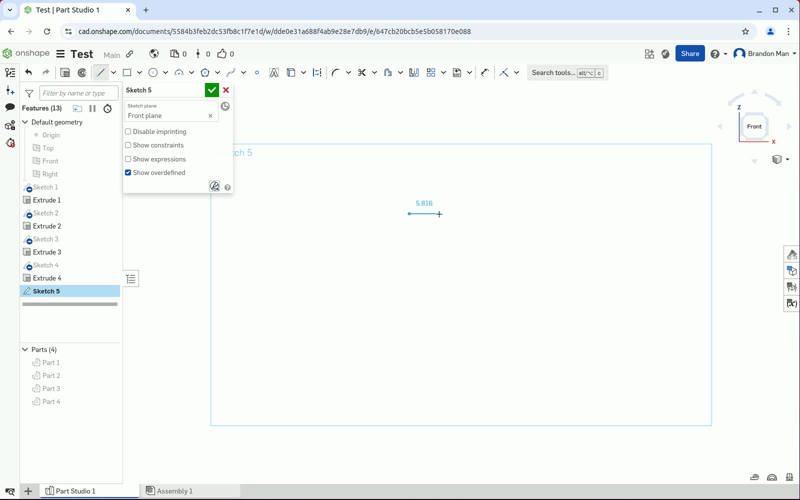
mouse_move(414, 213)
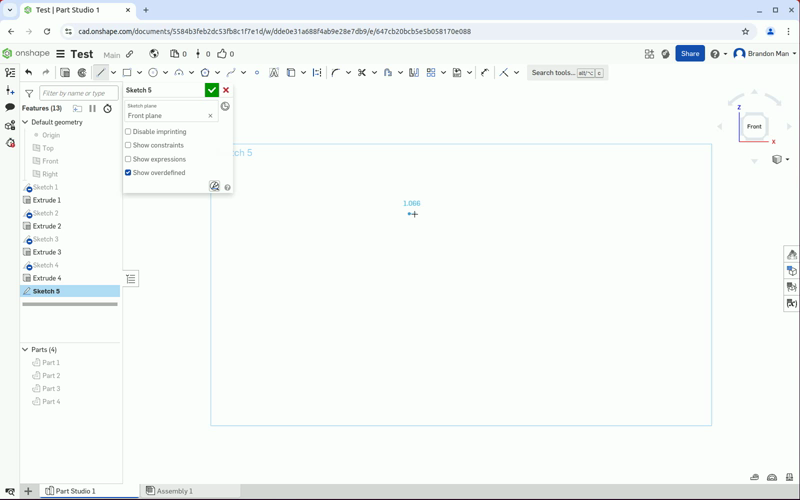
scroll(6)
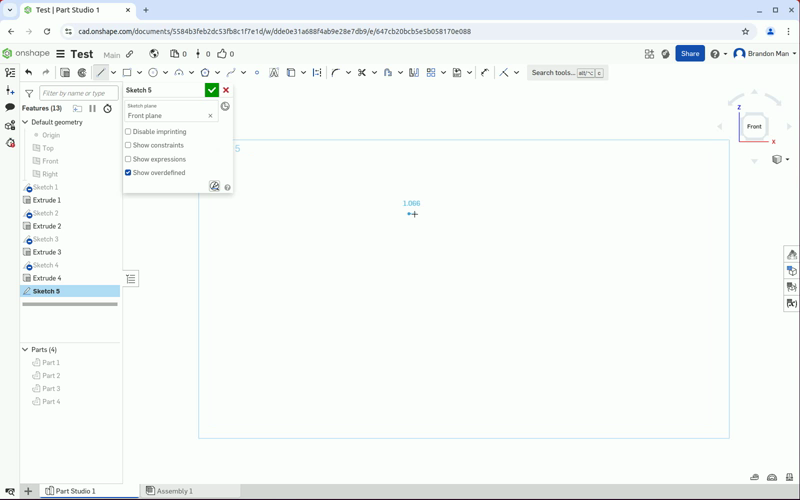
scroll(6)
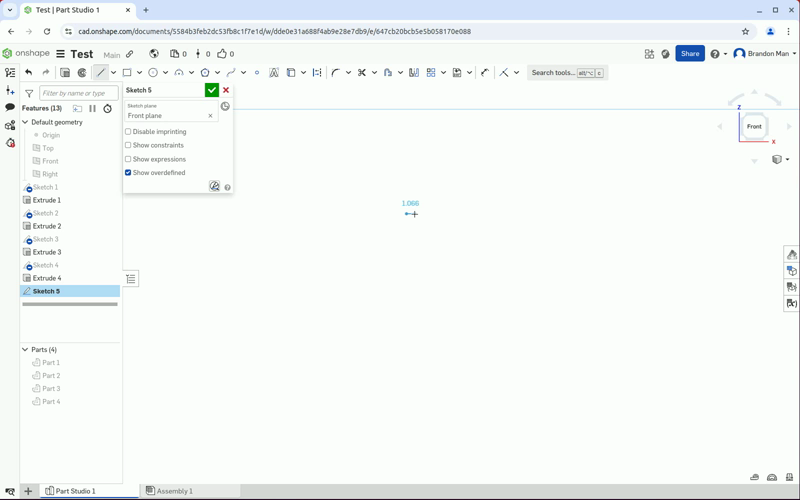
scroll(6)
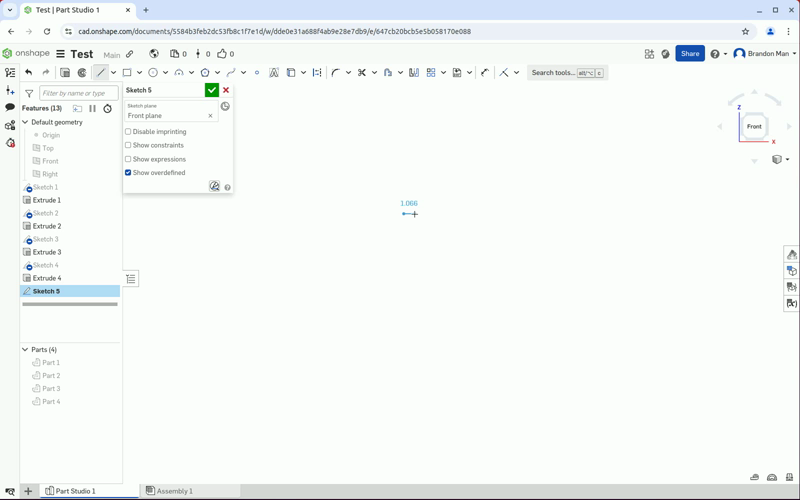
scroll(6)
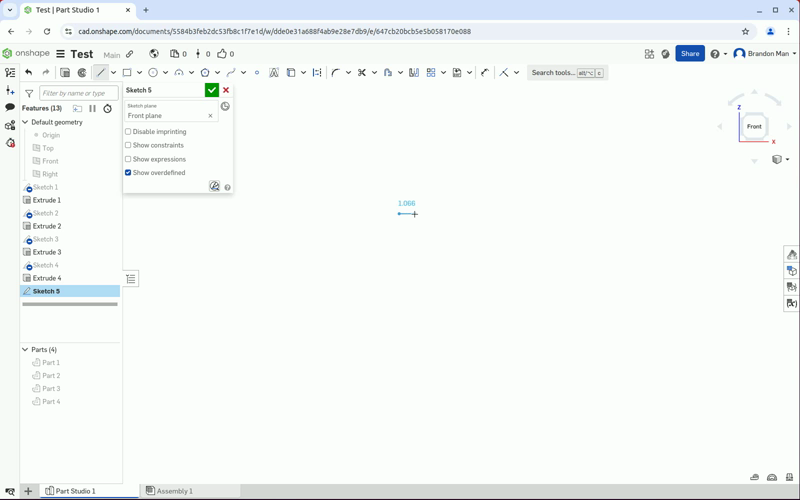
scroll(6)
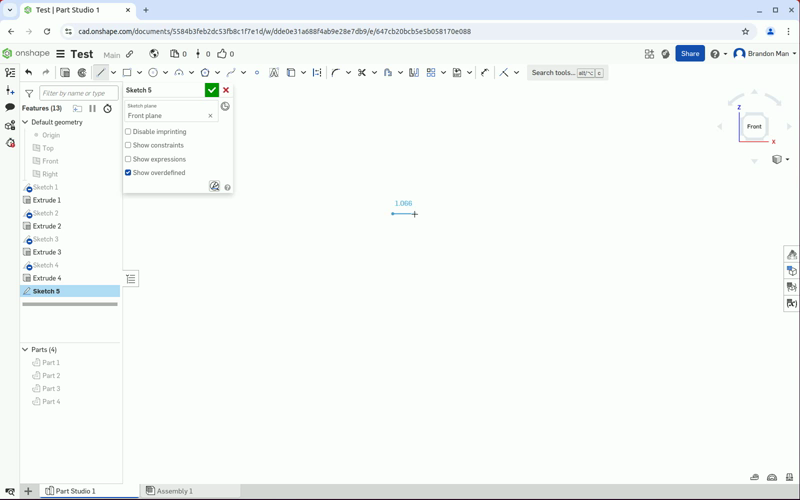
scroll(6)
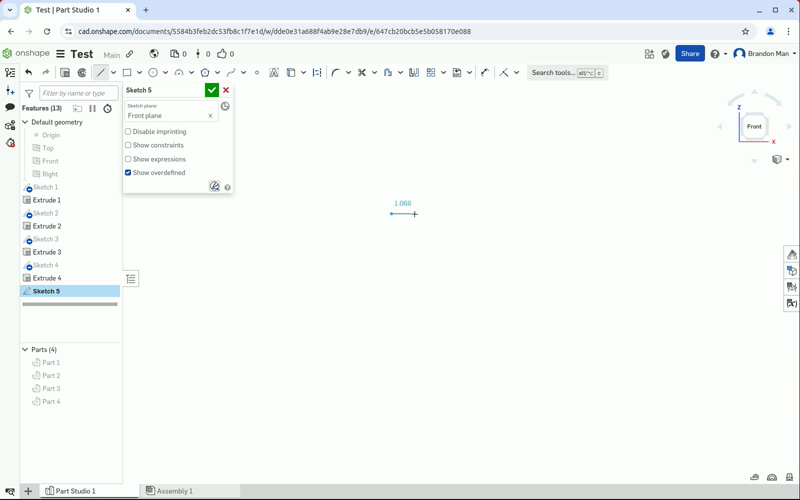
scroll(6)
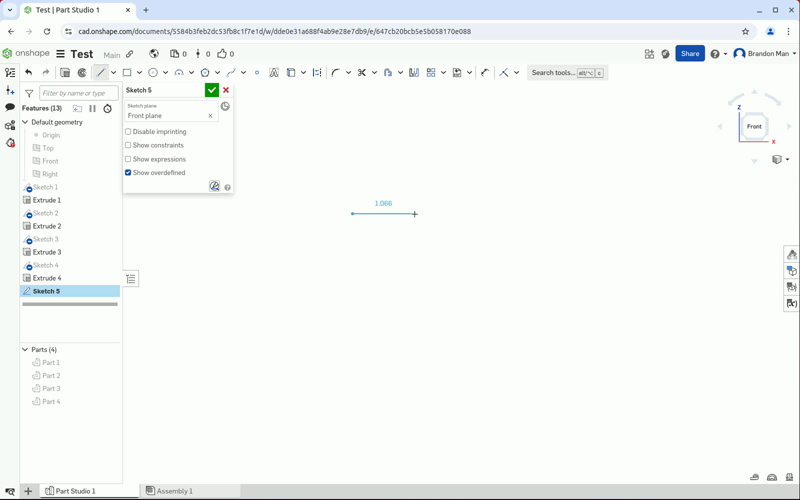
click(414, 213)
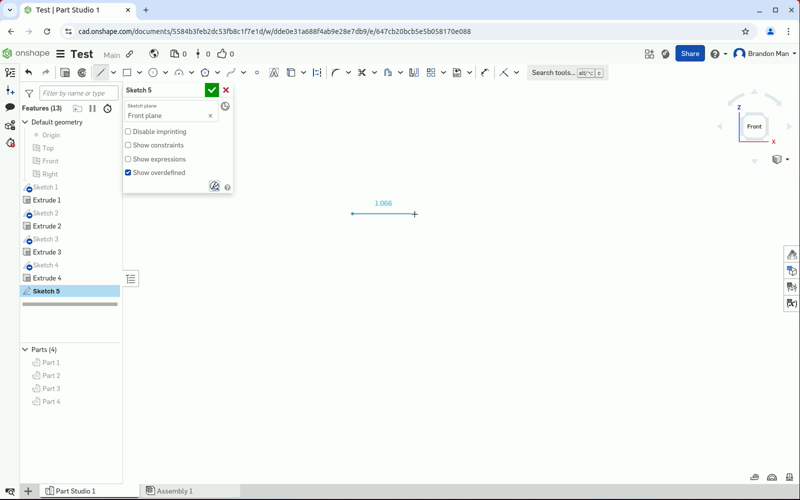
scroll(-6)
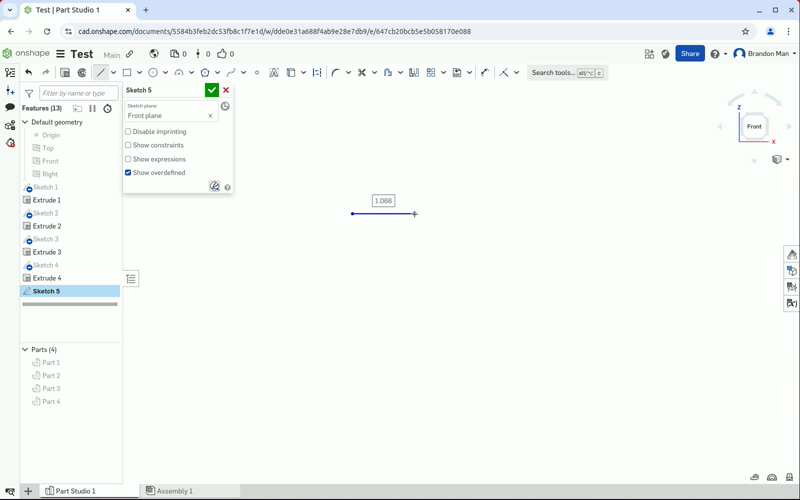
scroll(-6)
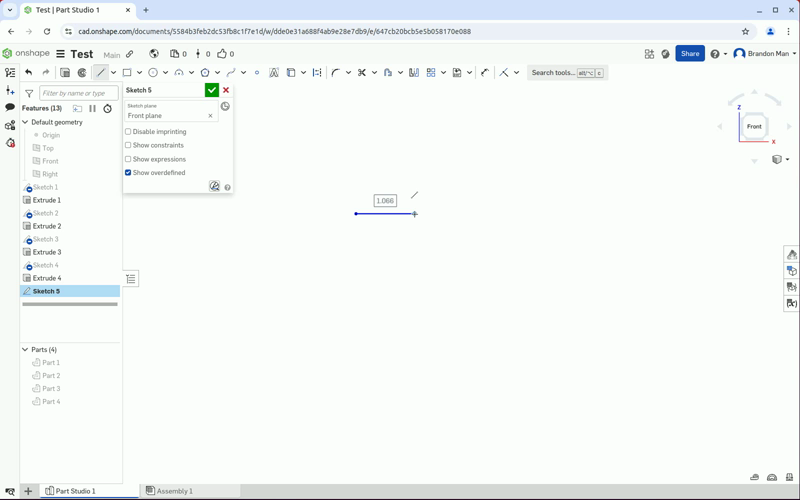
scroll(-6)
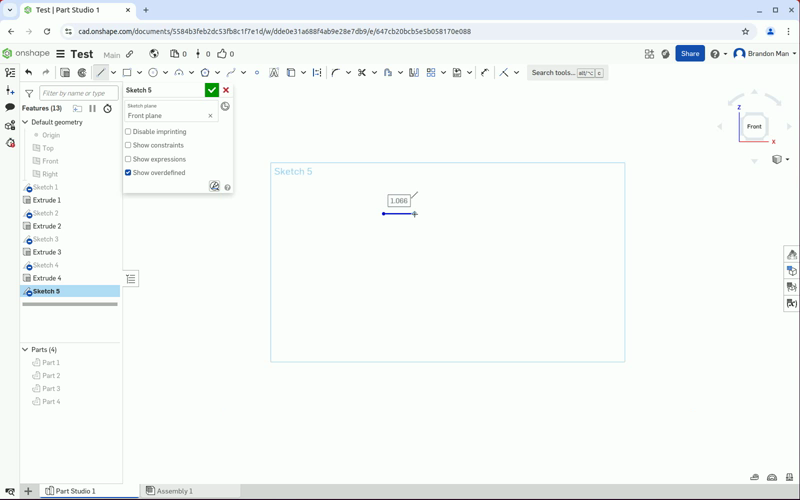
scroll(-6)
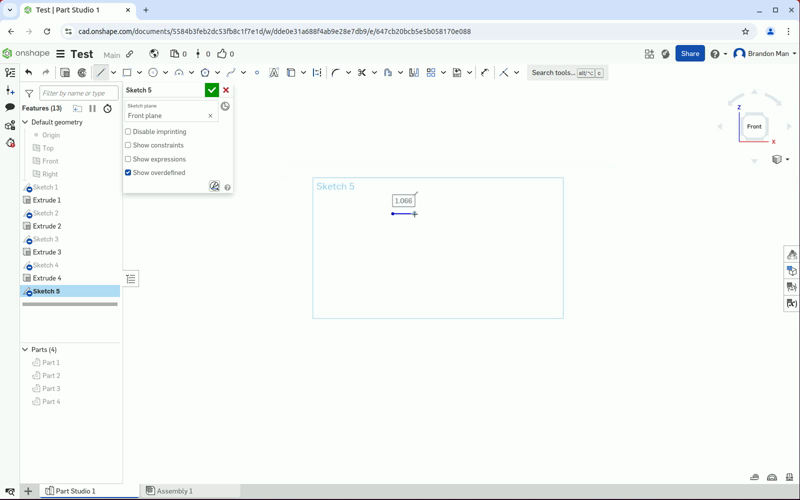
scroll(-6)
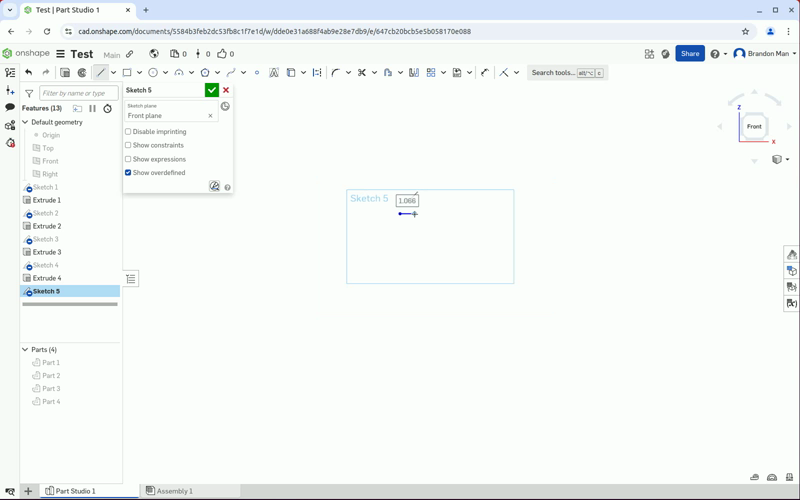
scroll(-6)
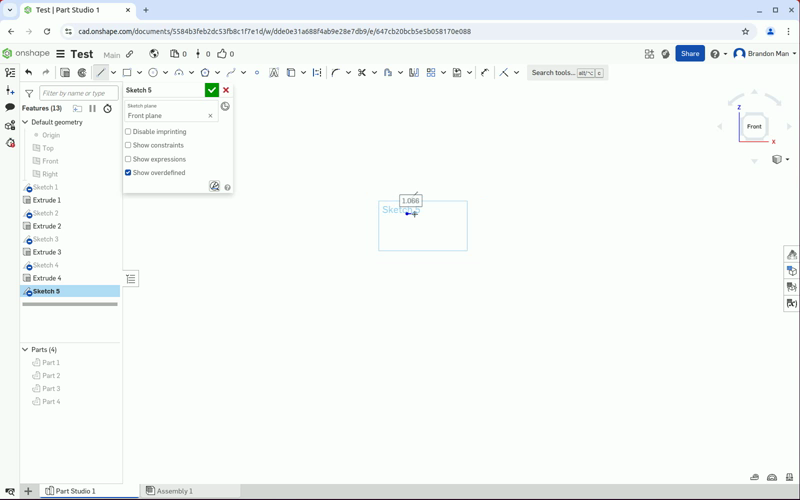
scroll(-6)
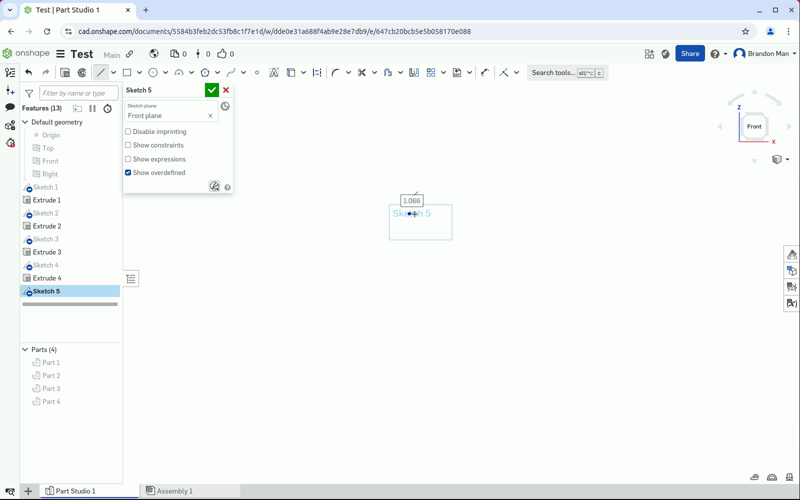
key_up(shift)
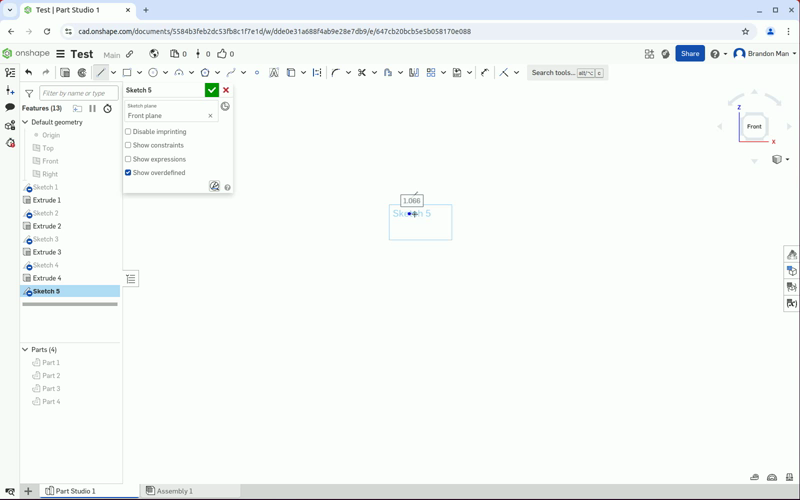
key_down(shift)
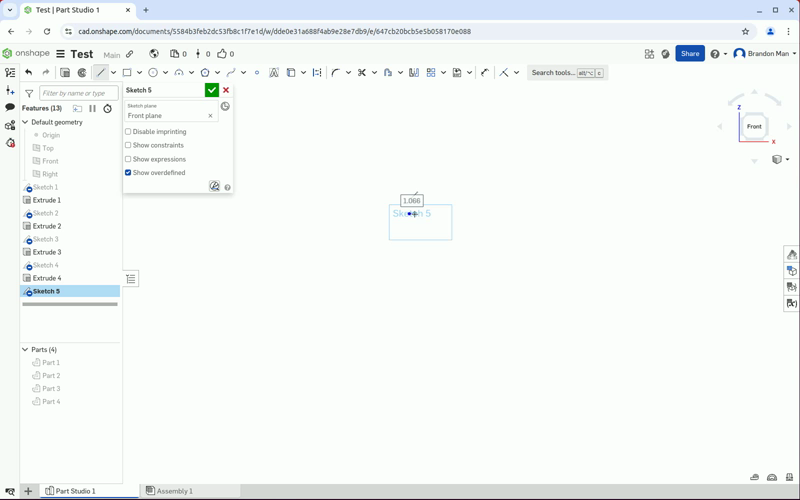
mouse_move(444, 213)
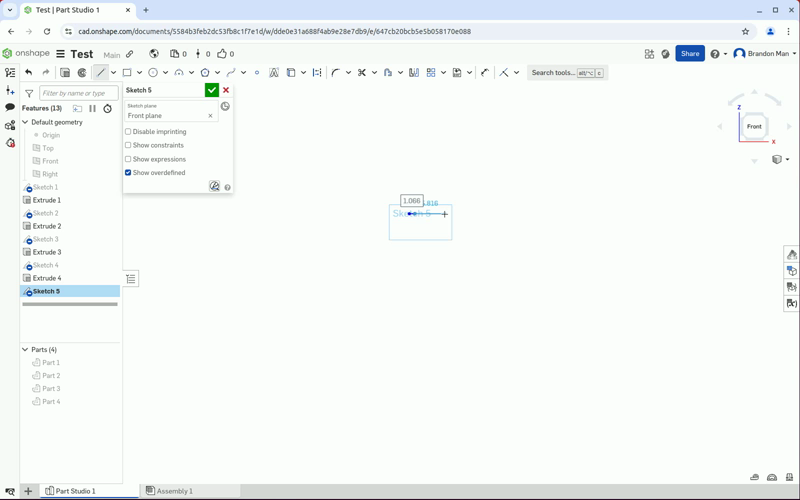
mouse_move(461, 213)
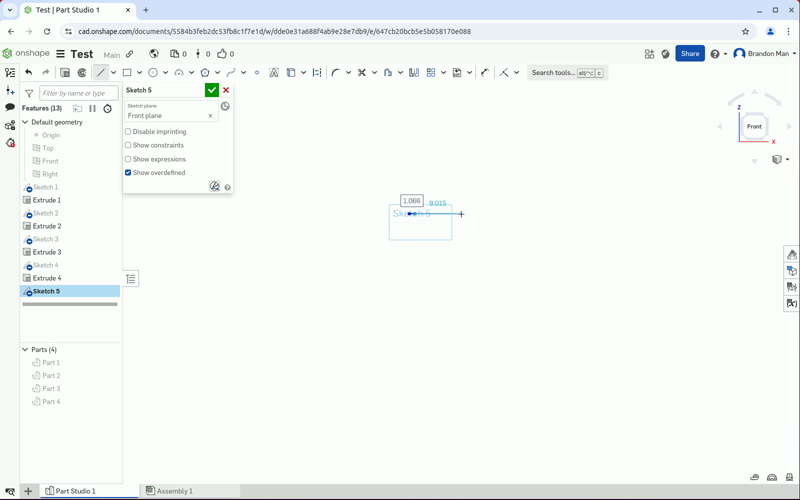
click(461, 213)
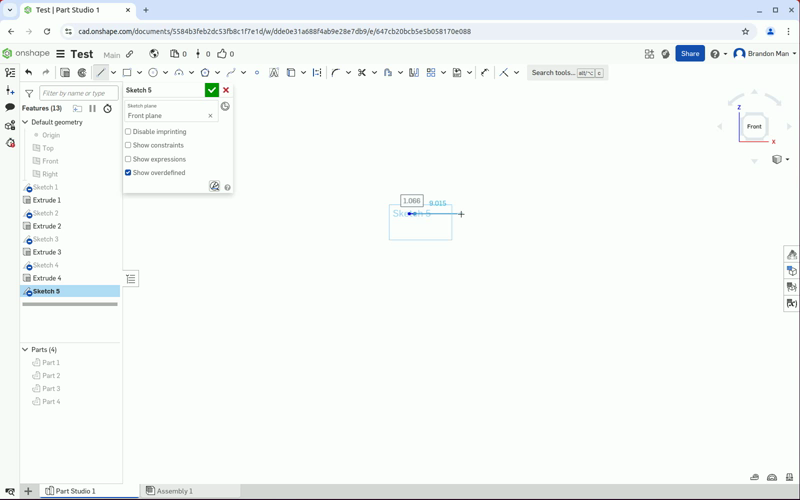
key_up(shift)
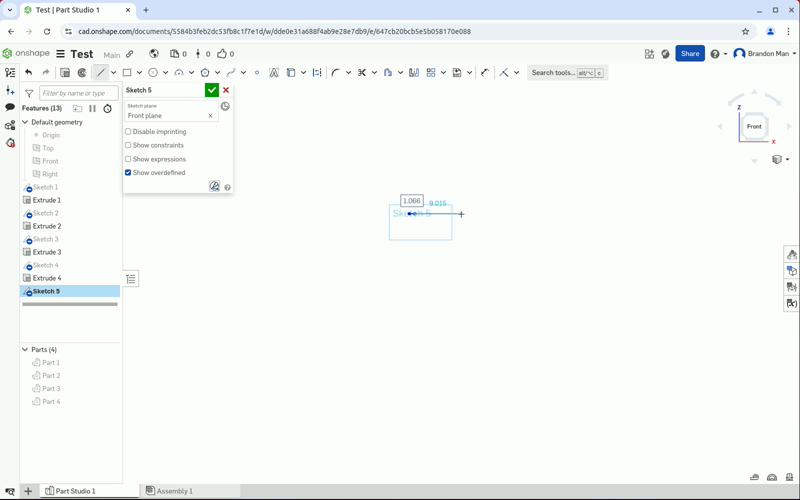
key_down(shift)
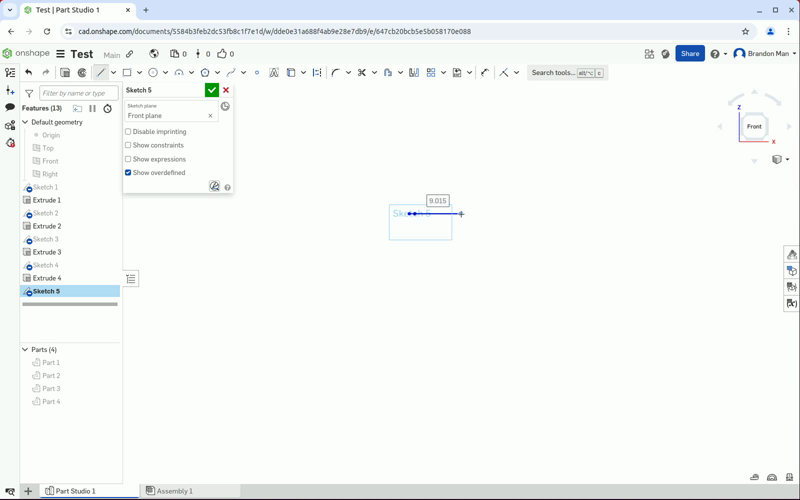
mouse_move(491, 213)
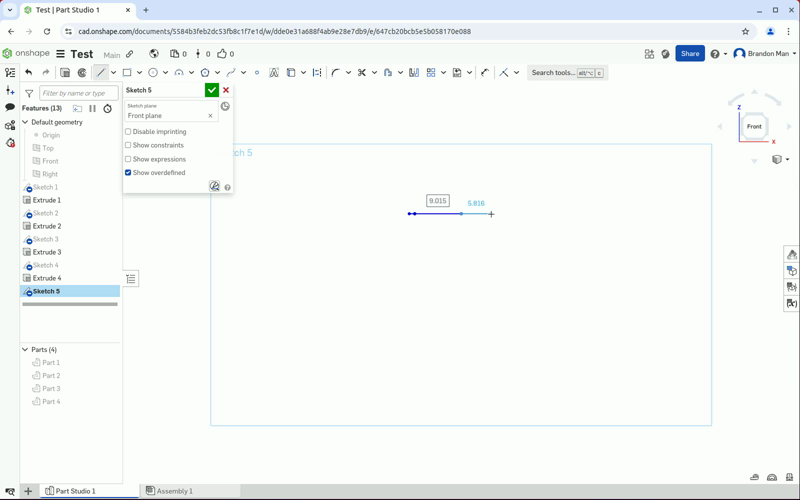
mouse_move(461, 210)
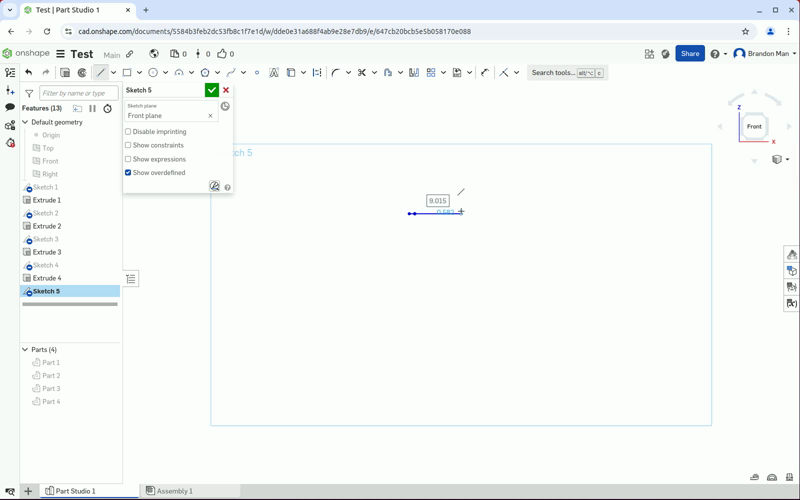
scroll(6)
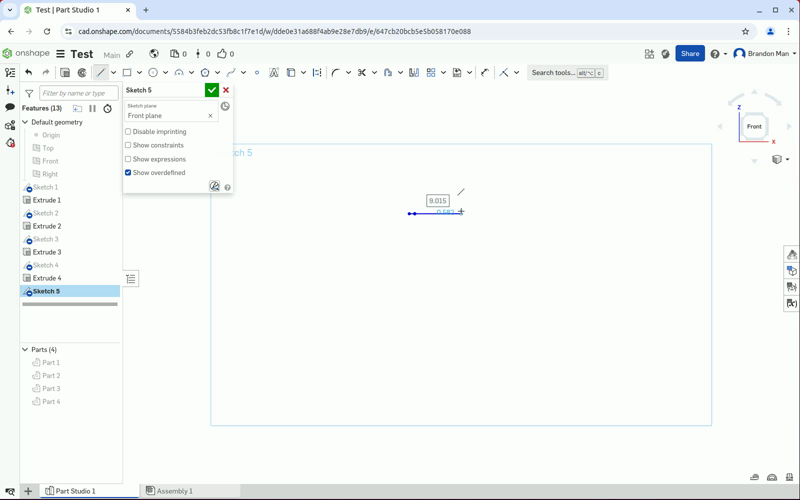
scroll(6)
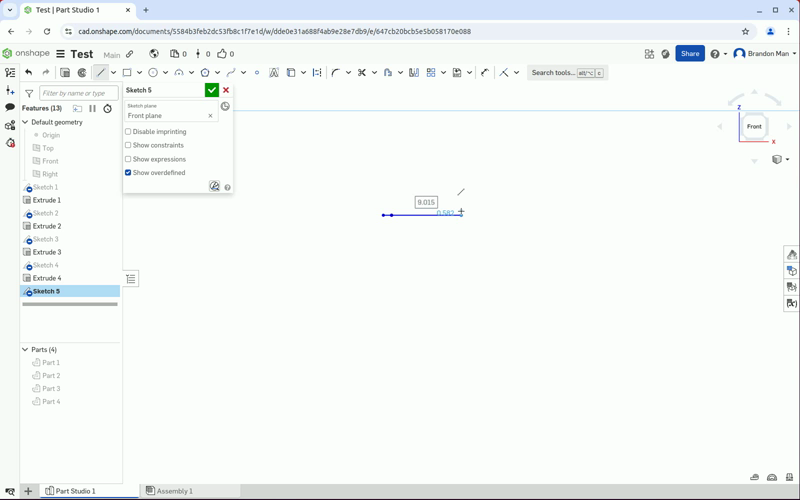
scroll(6)
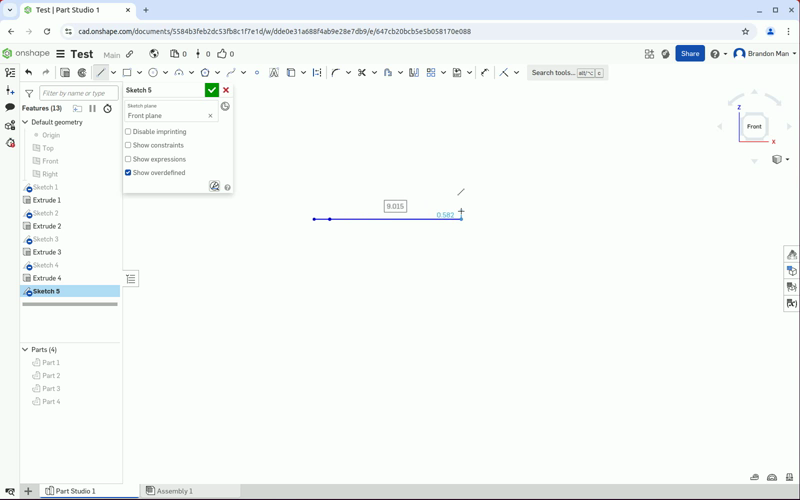
scroll(6)
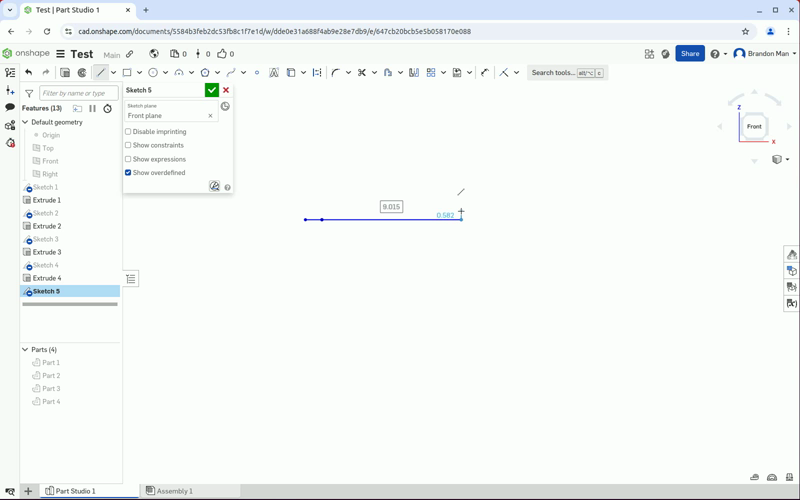
scroll(6)
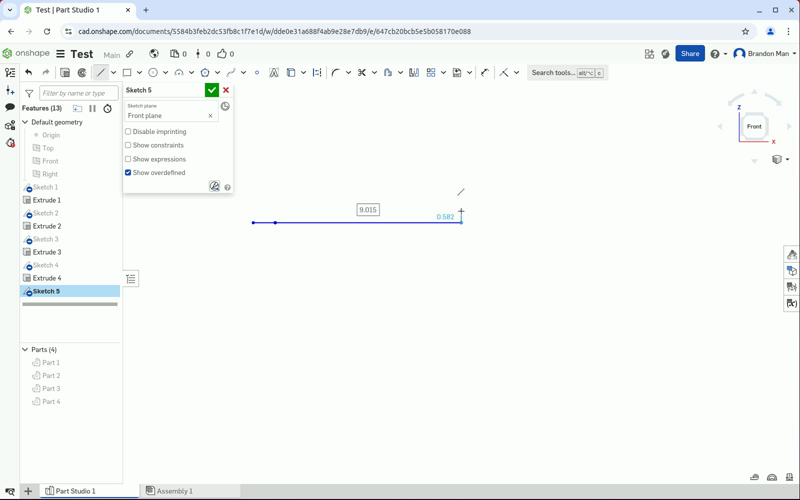
scroll(6)
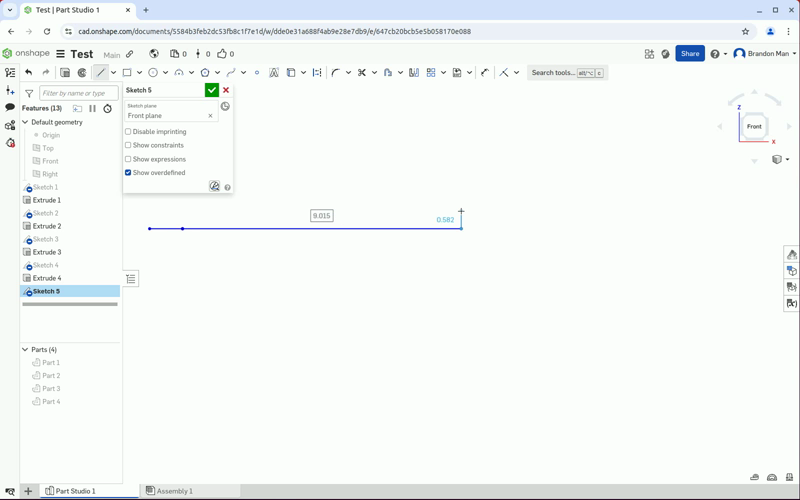
scroll(6)
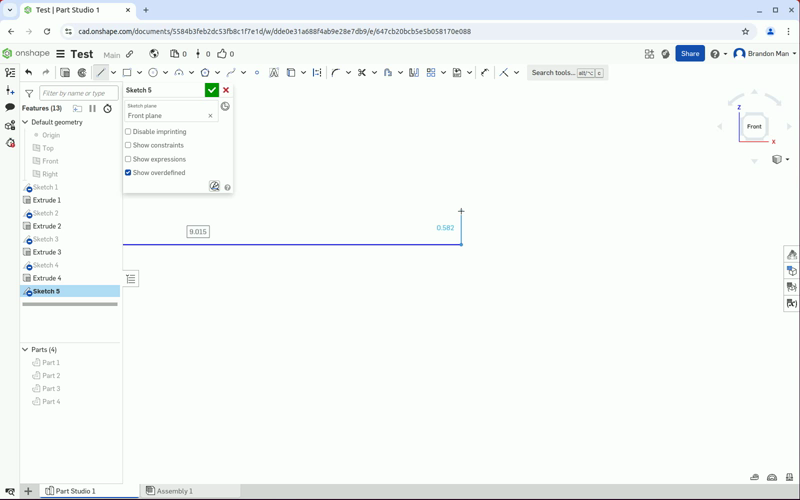
click(461, 210)
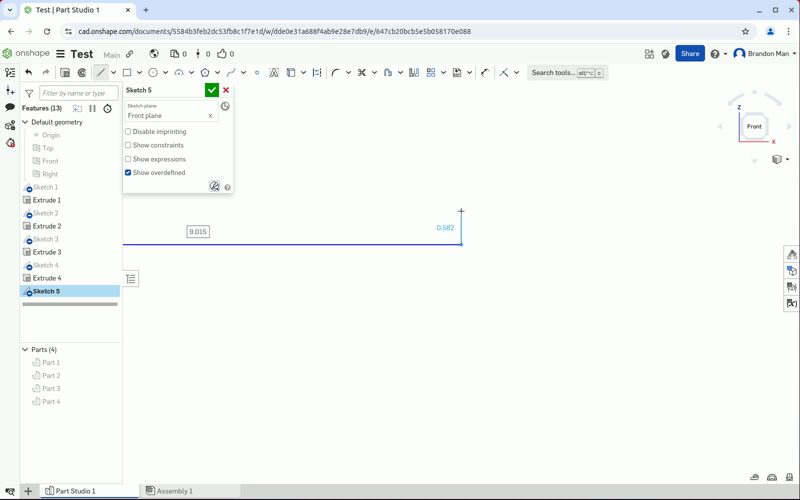
scroll(-6)
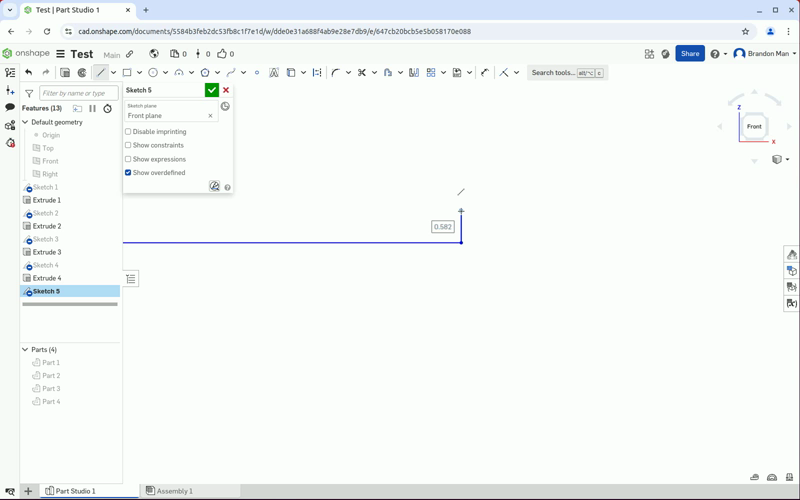
scroll(-6)
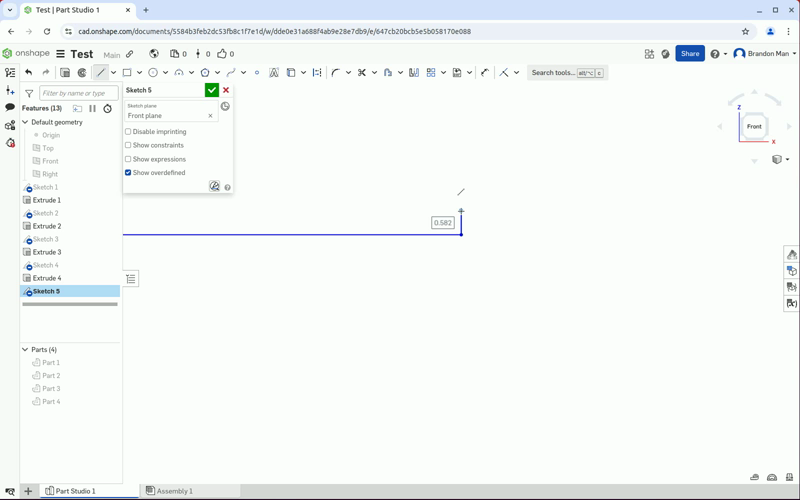
scroll(-6)
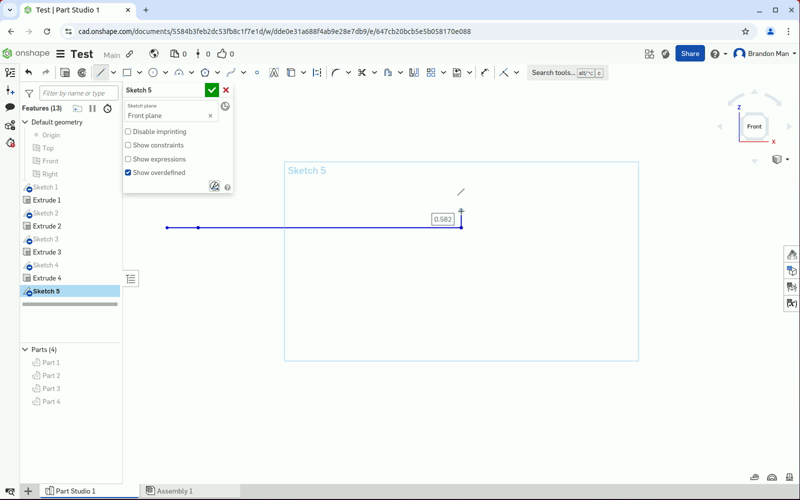
scroll(-6)
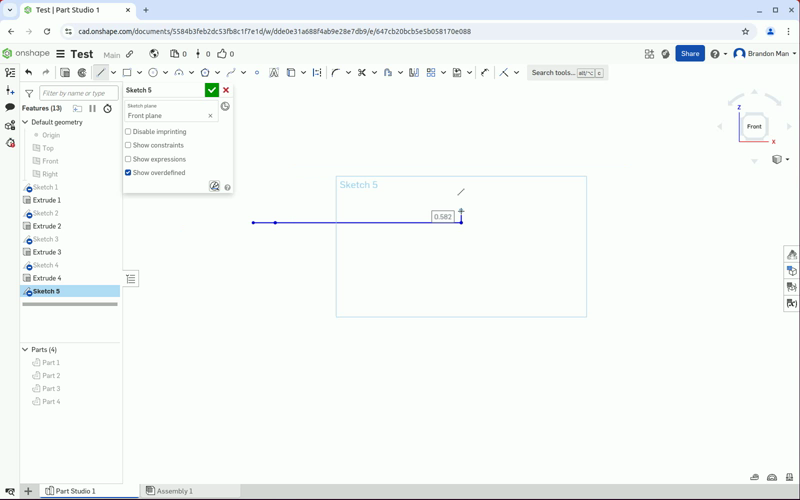
scroll(-6)
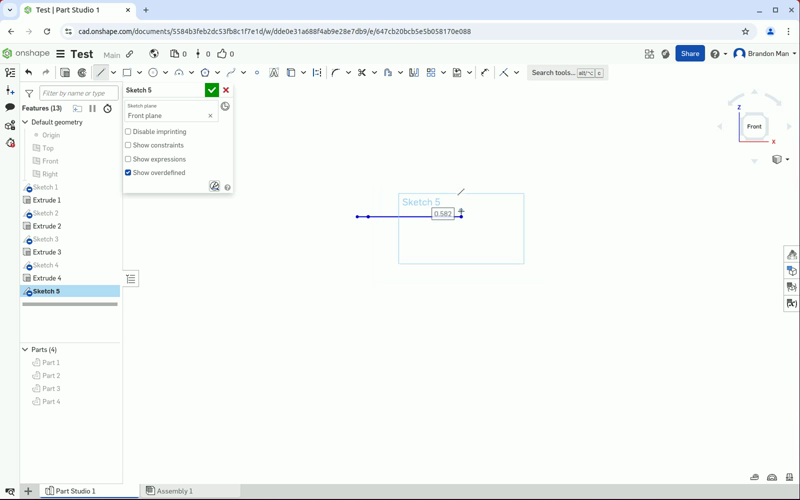
scroll(-6)
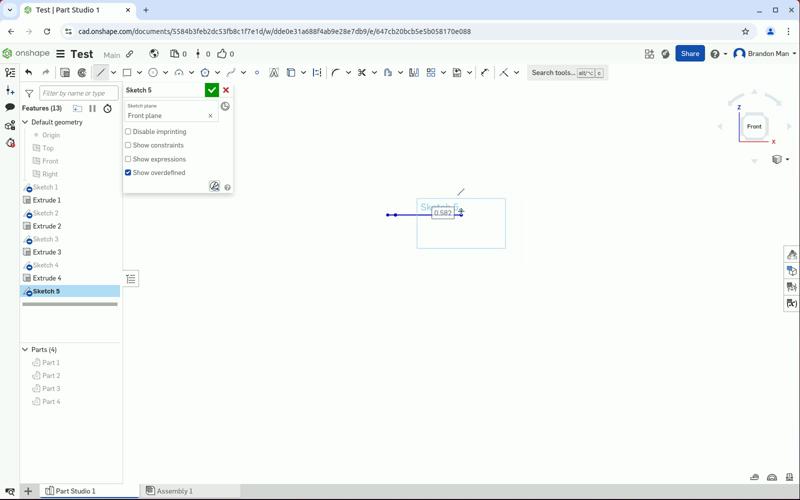
scroll(-6)
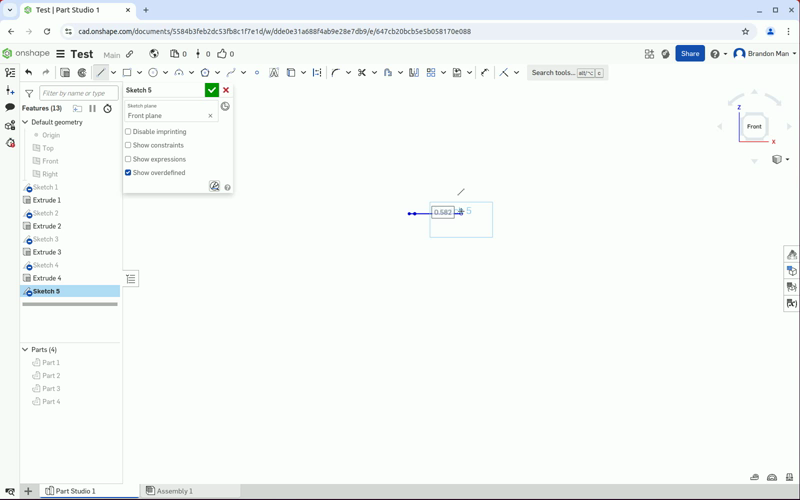
key_up(shift)
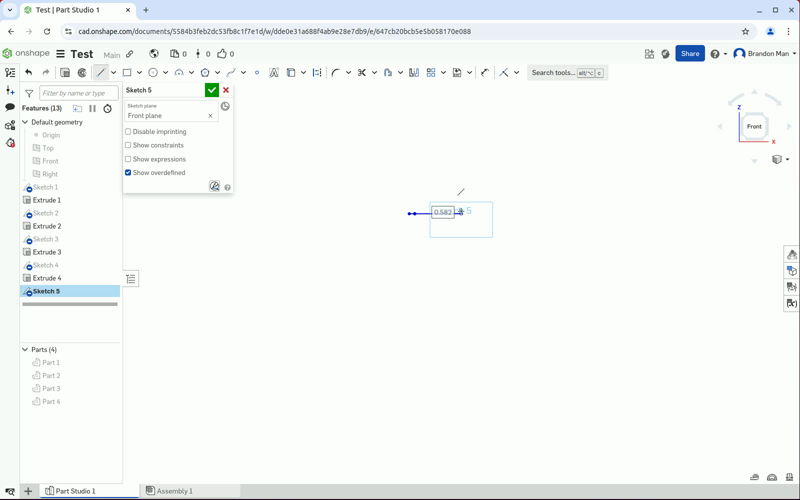
key_down(shift)
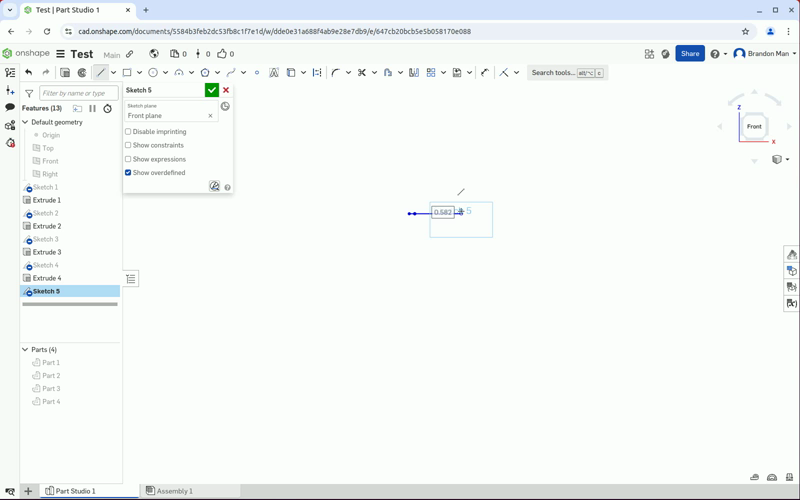
mouse_move(491, 210)
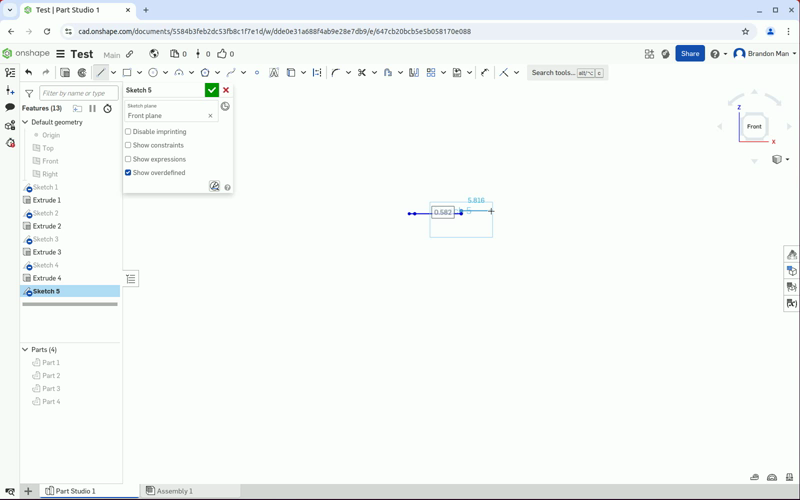
mouse_move(461, 208)
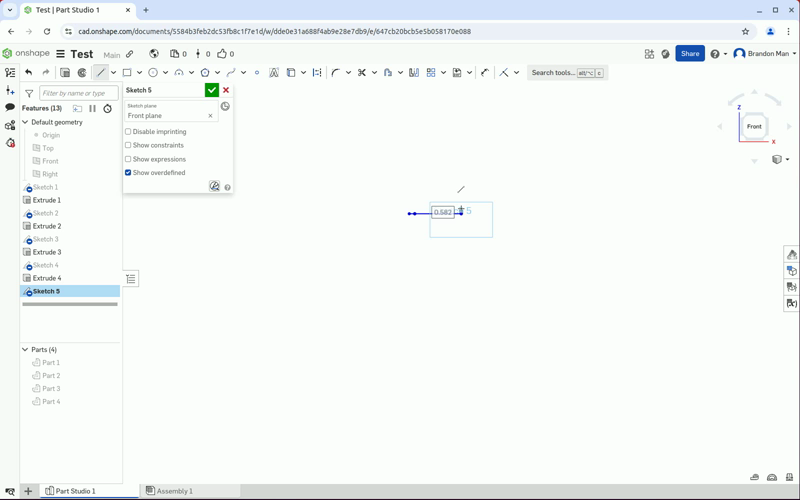
scroll(6)
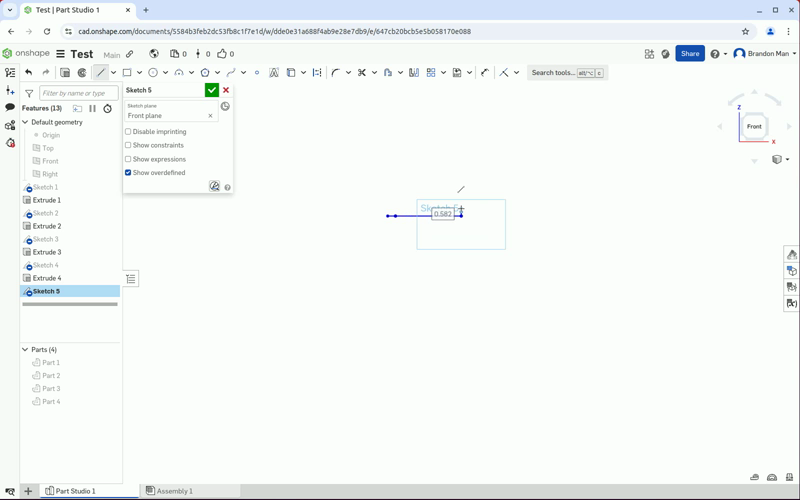
scroll(6)
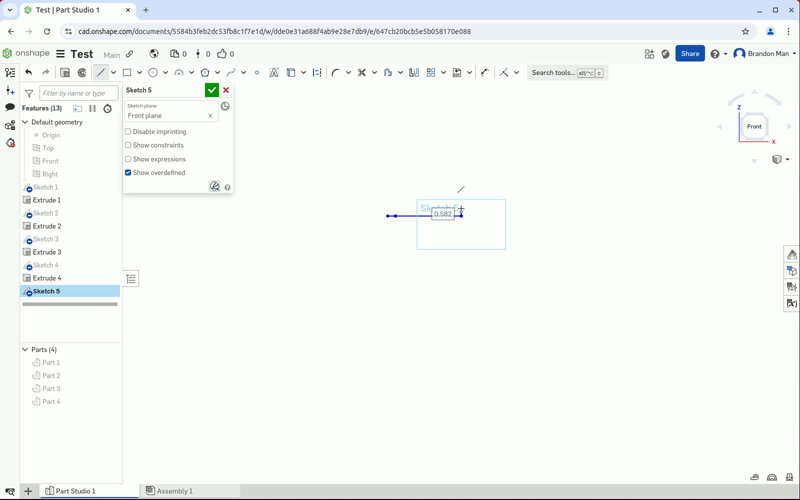
scroll(6)
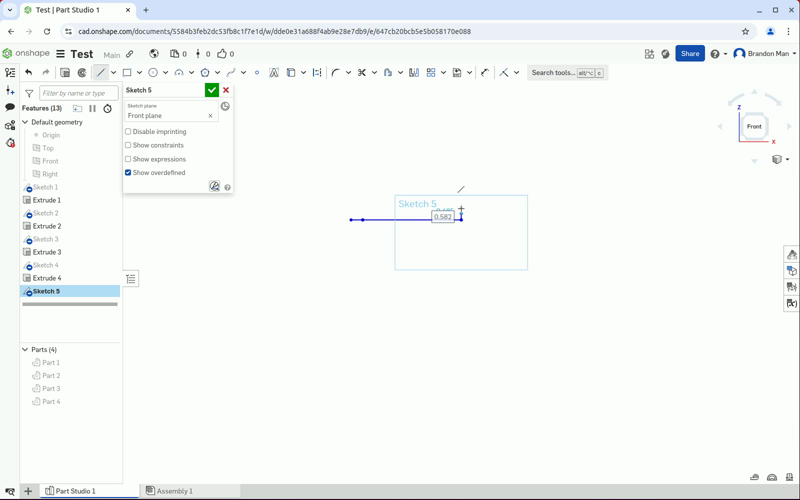
scroll(6)
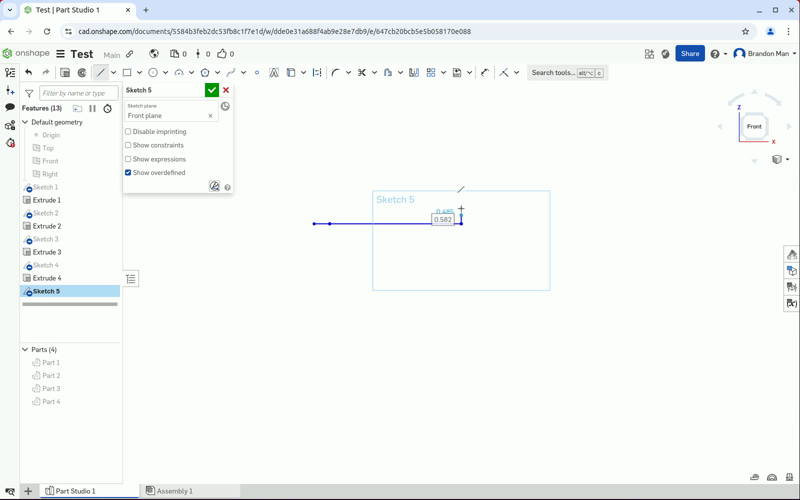
scroll(6)
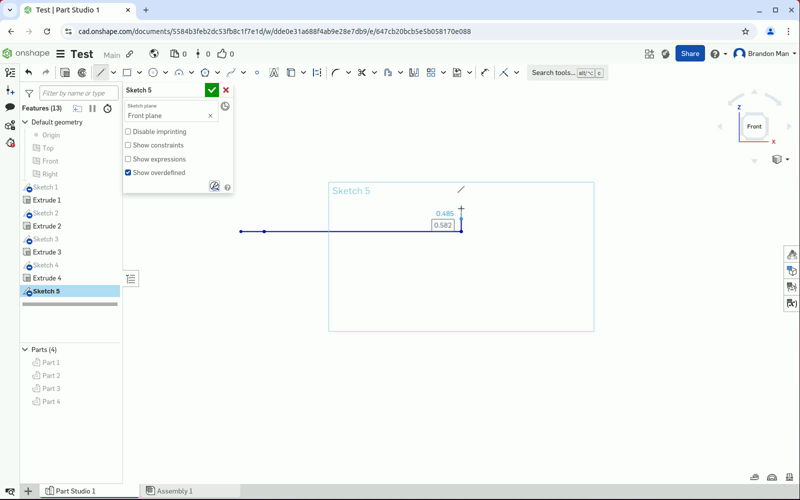
scroll(6)
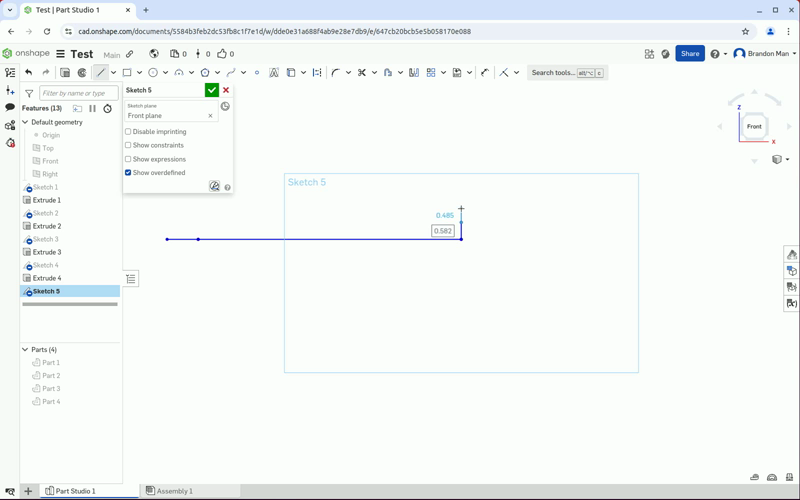
scroll(6)
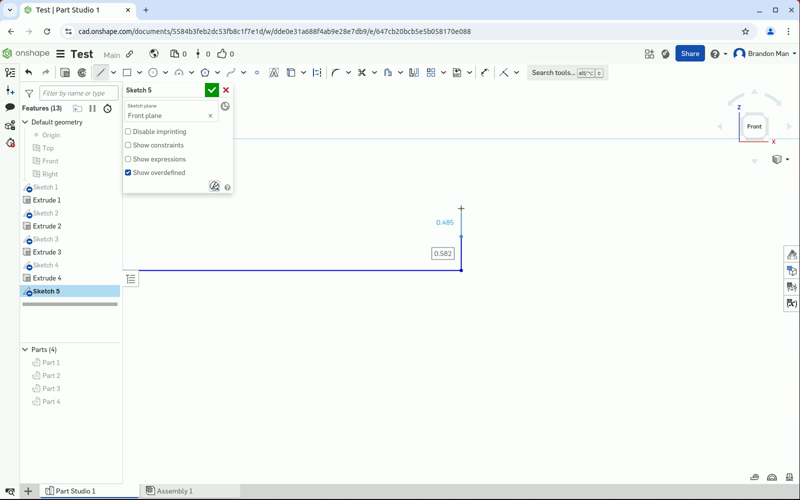
click(461, 208)
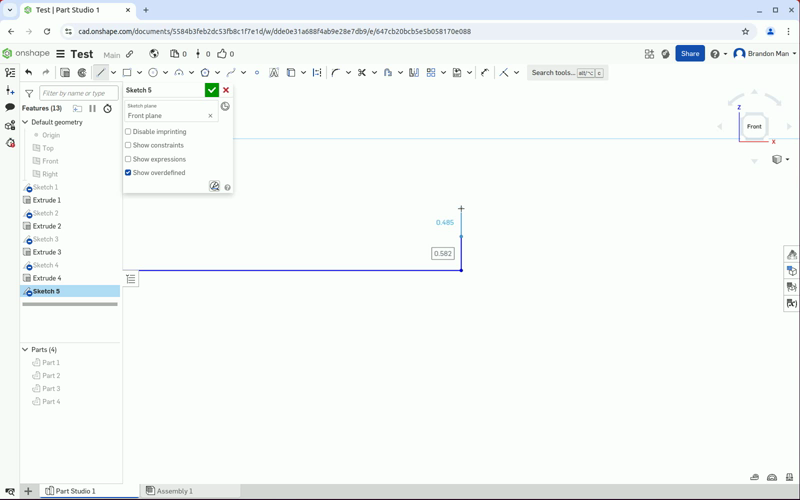
scroll(-6)
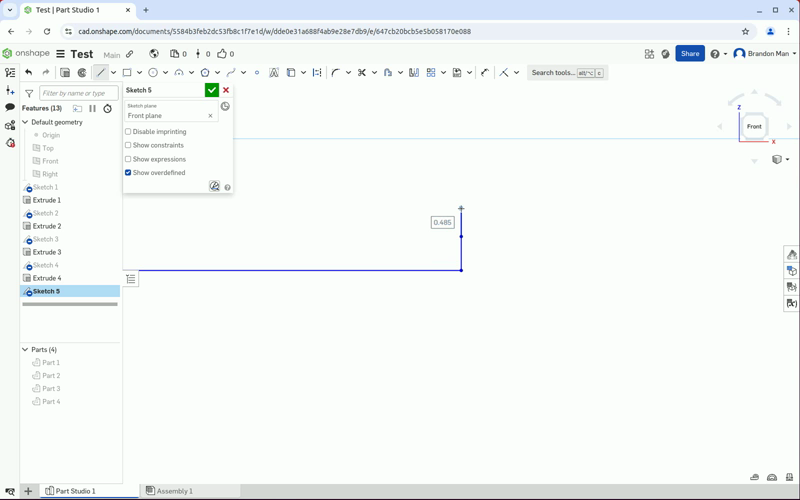
scroll(-6)
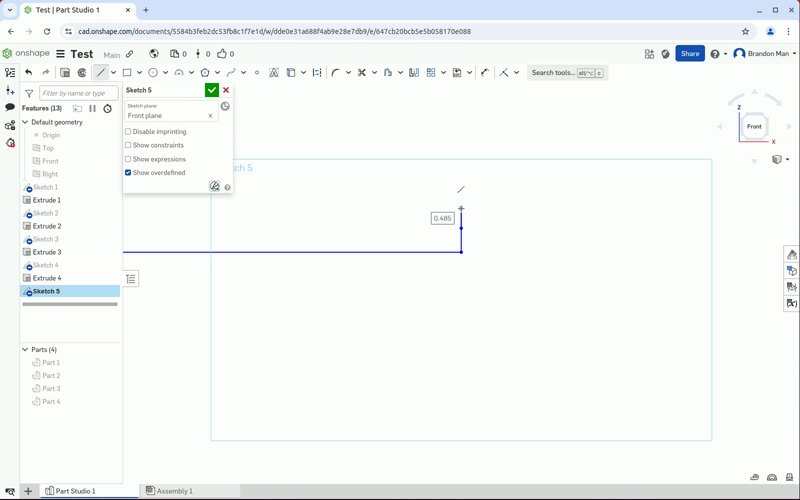
scroll(-6)
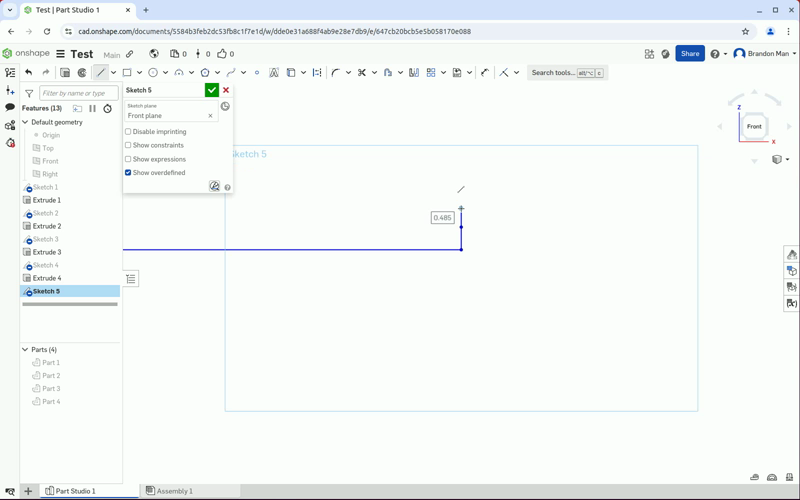
scroll(-6)
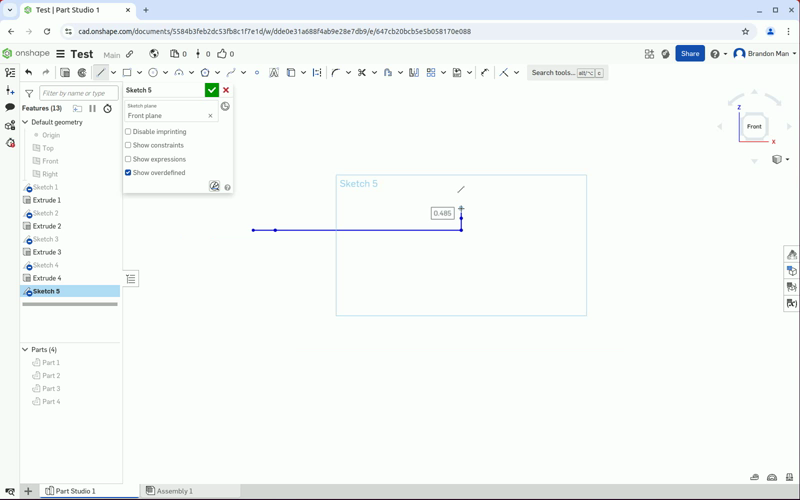
scroll(-6)
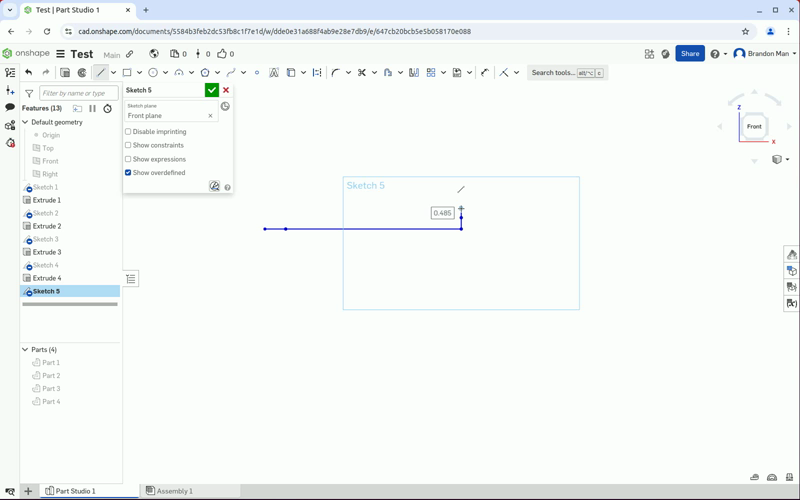
scroll(-6)
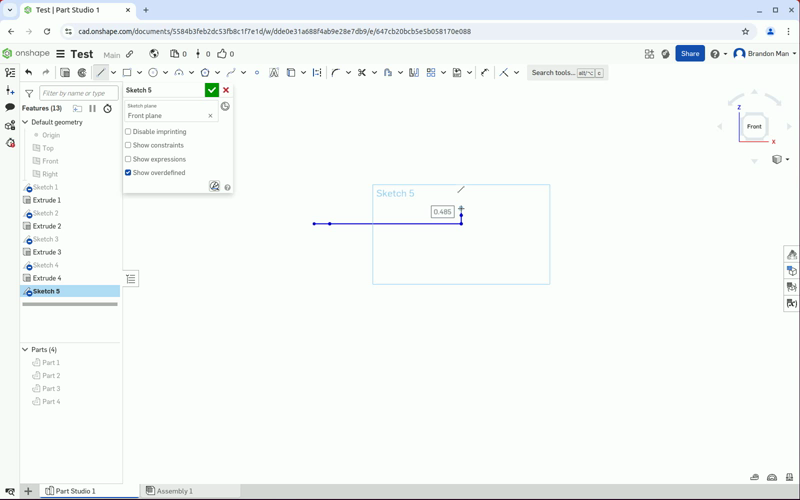
scroll(-6)
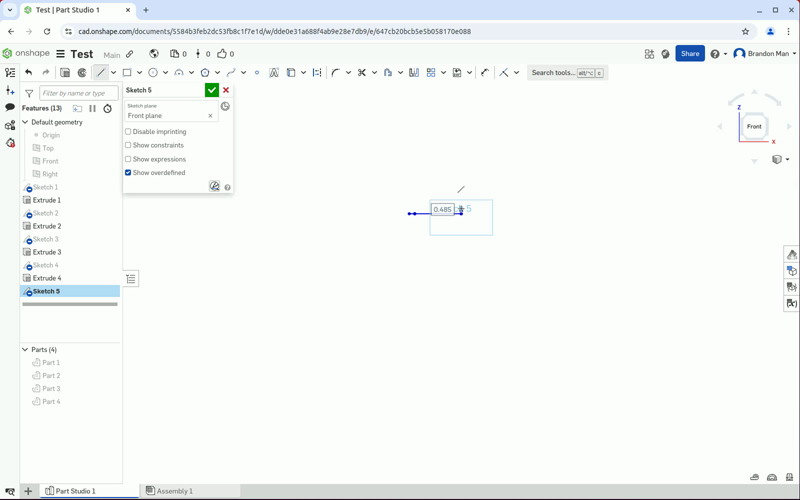
key_up(shift)
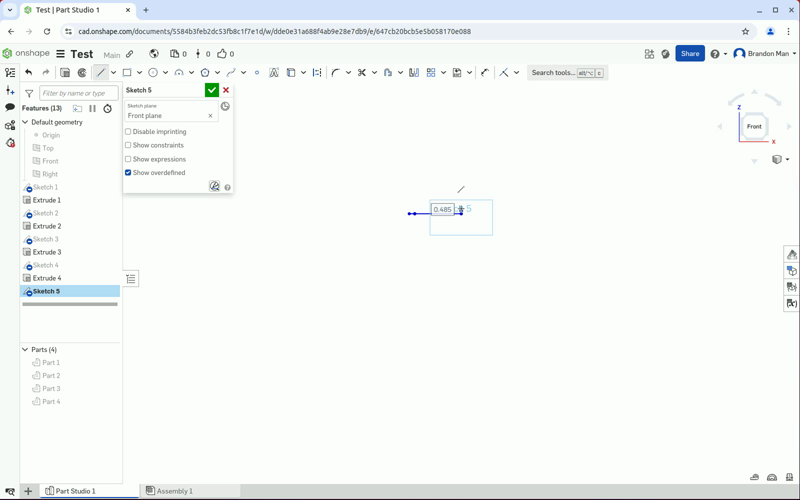
key_down(shift)
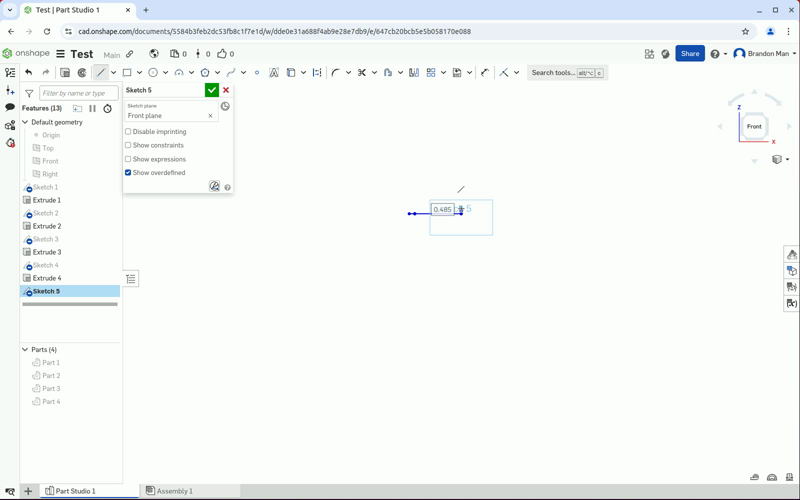
mouse_move(491, 208)
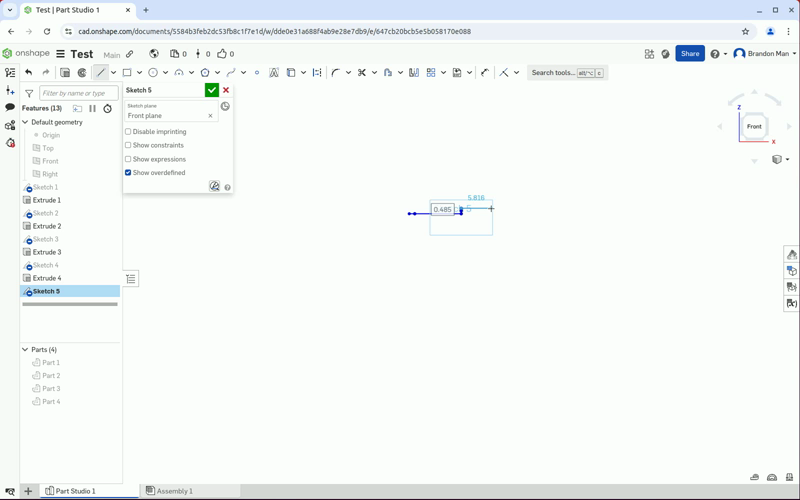
mouse_move(414, 208)
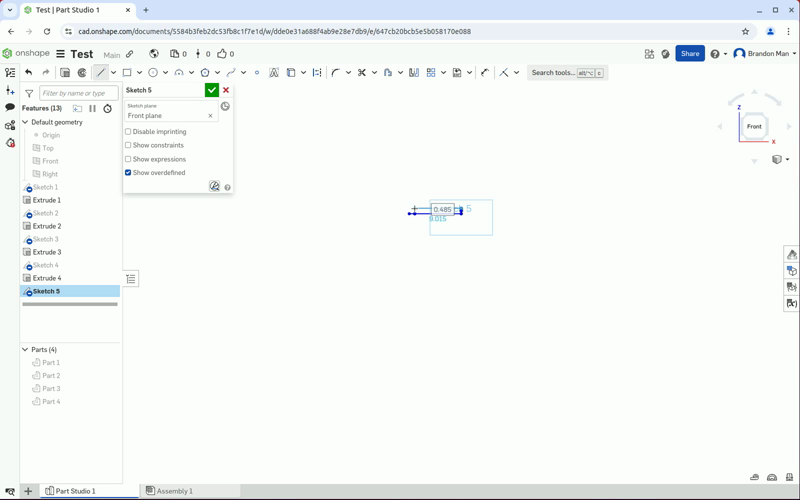
click(414, 208)
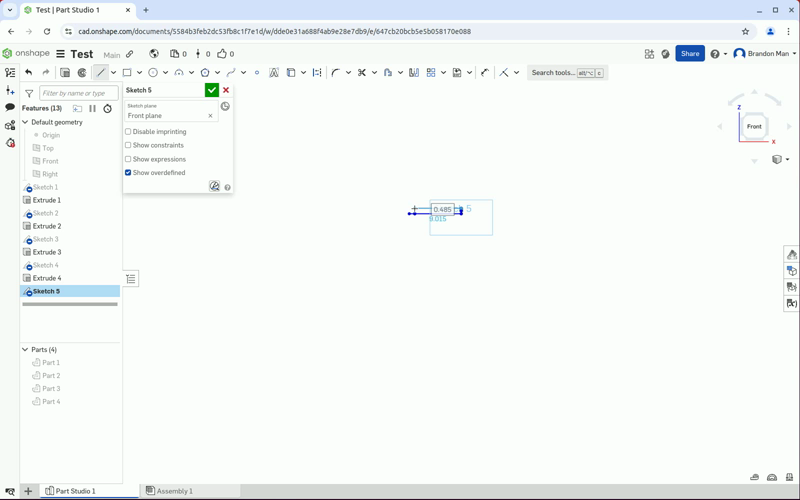
key_up(shift)
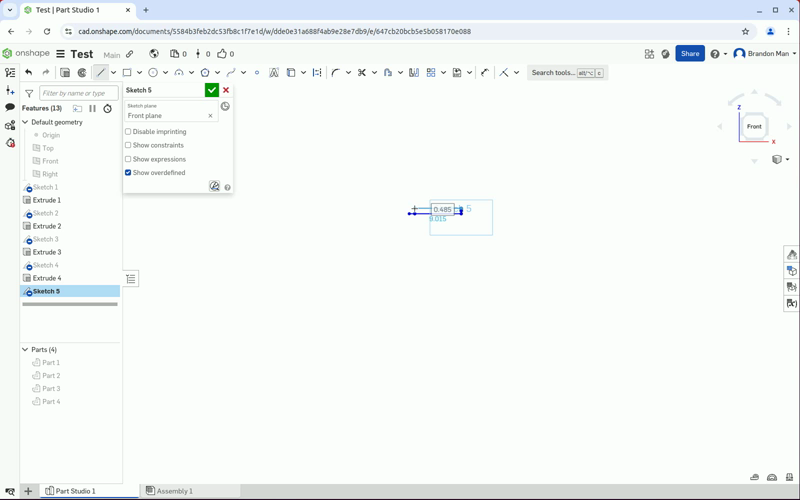
key_down(shift)
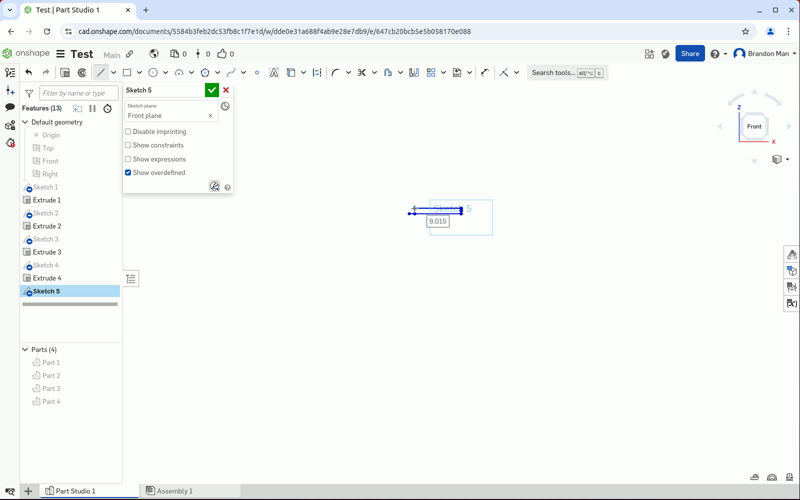
mouse_move(444, 208)
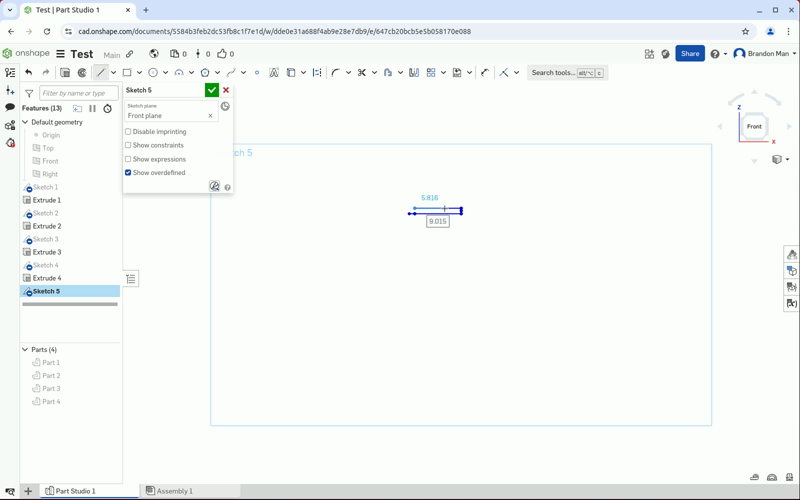
mouse_move(414, 204)
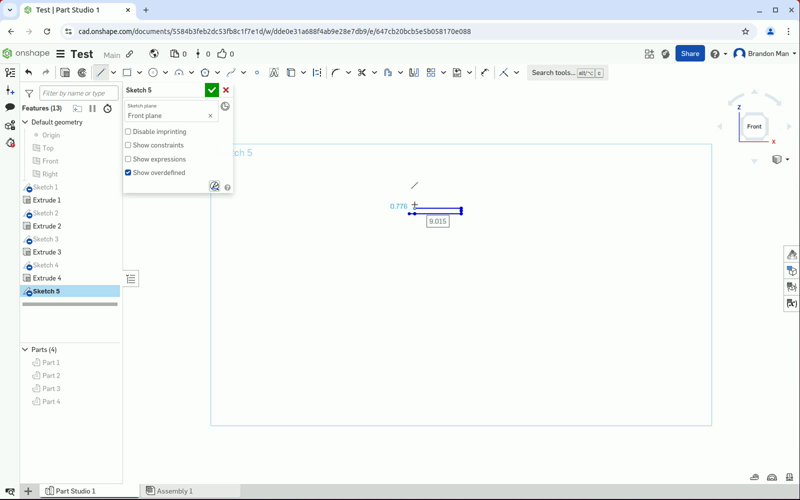
scroll(6)
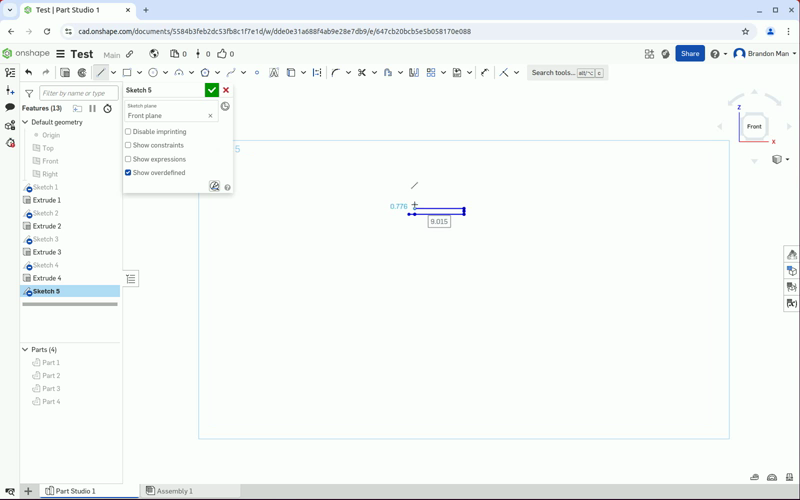
scroll(6)
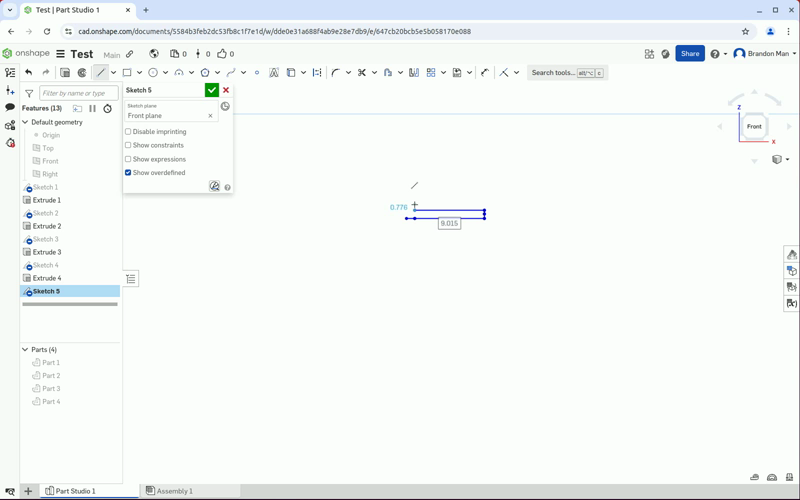
scroll(6)
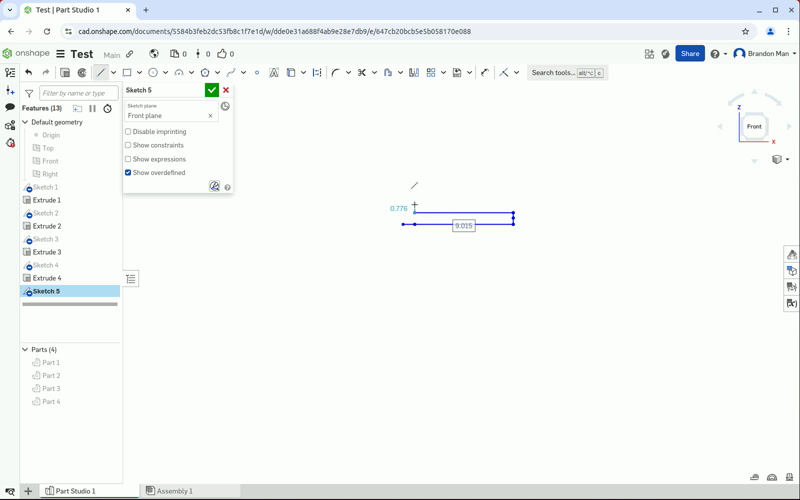
scroll(6)
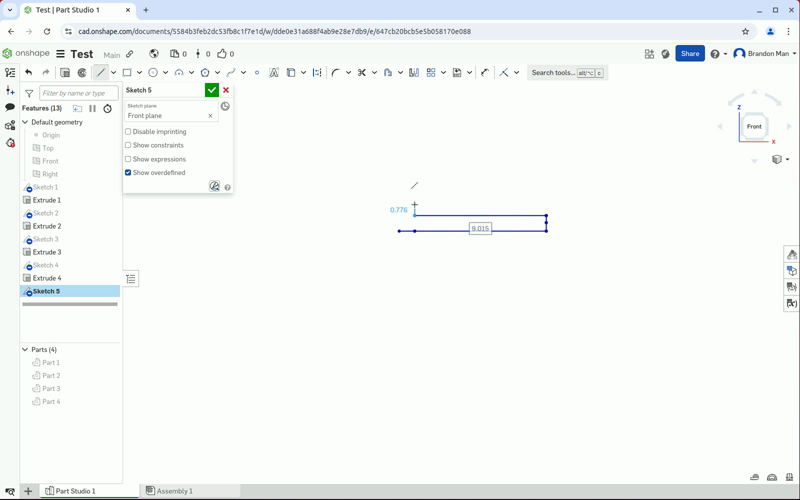
scroll(6)
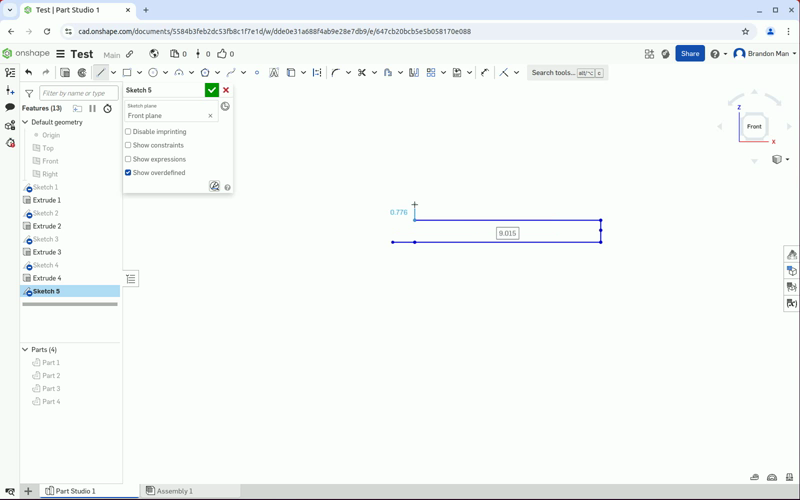
scroll(6)
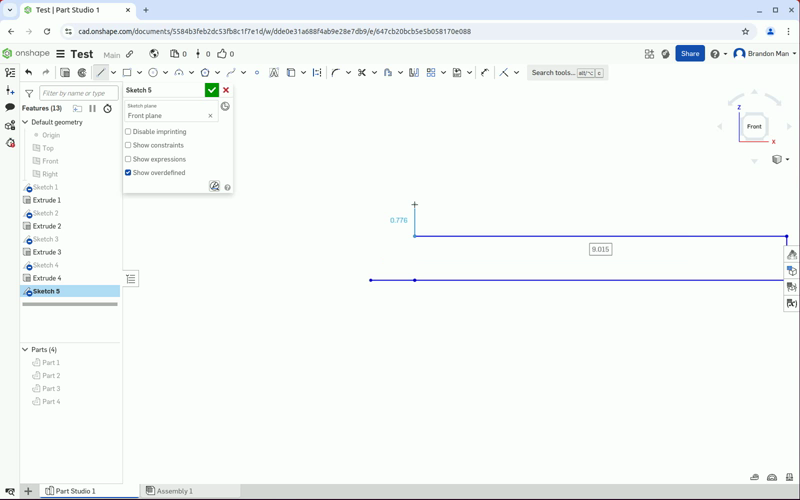
scroll(6)
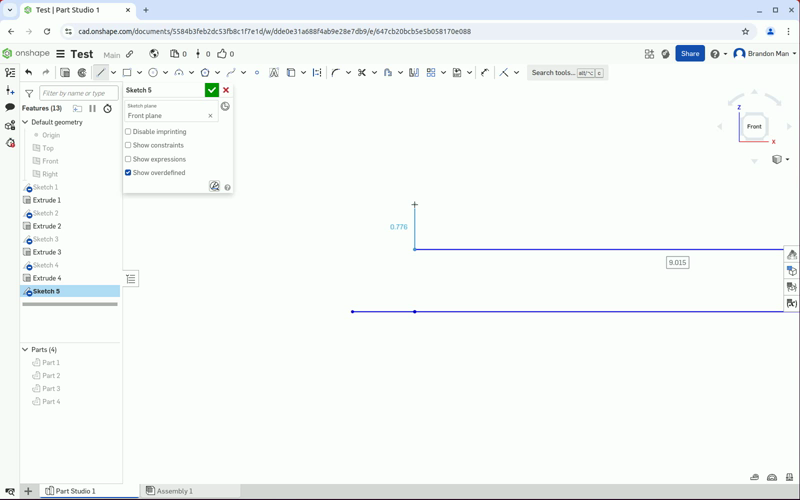
click(414, 204)
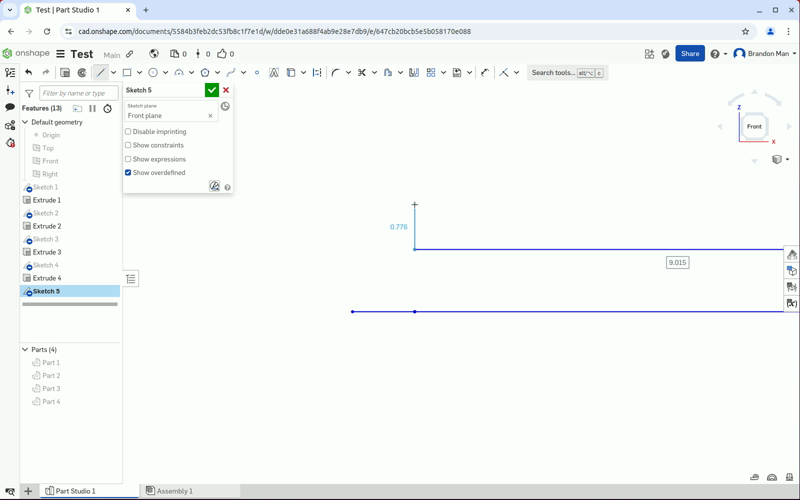
scroll(-6)
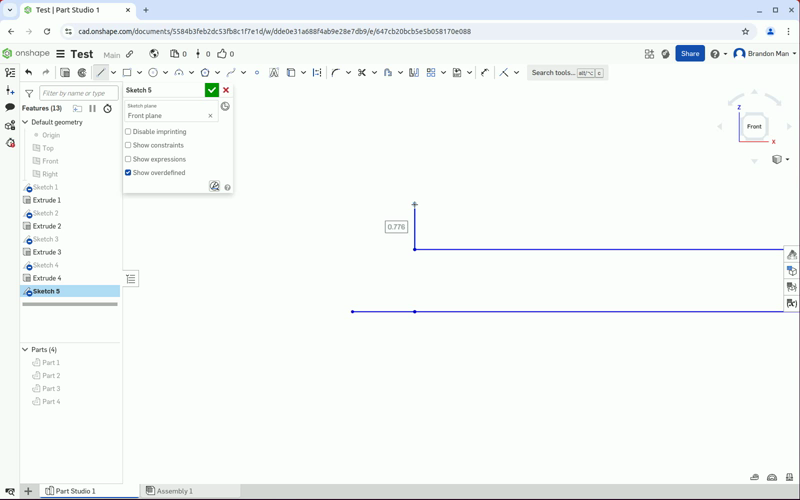
scroll(-6)
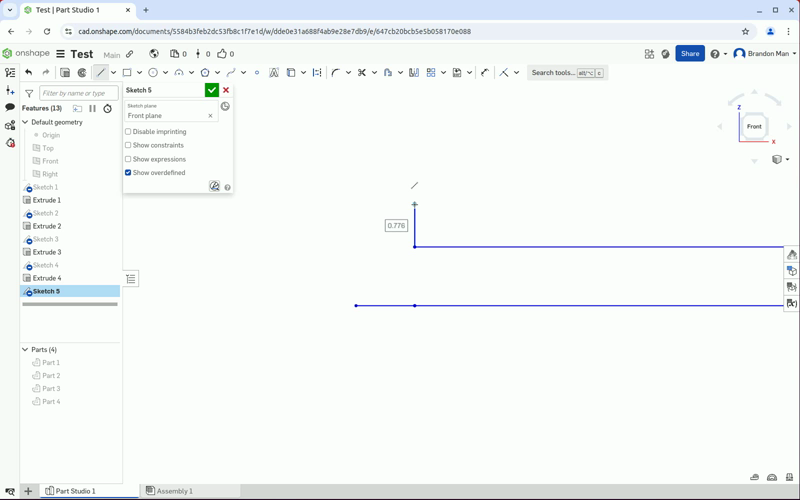
scroll(-6)
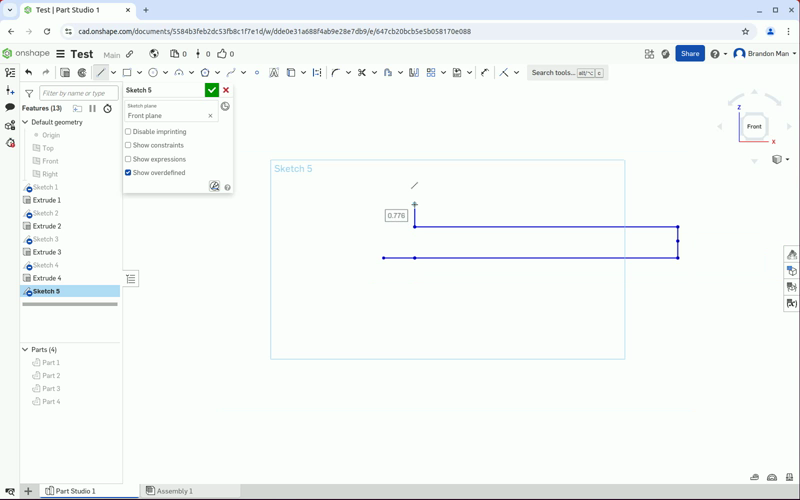
scroll(-6)
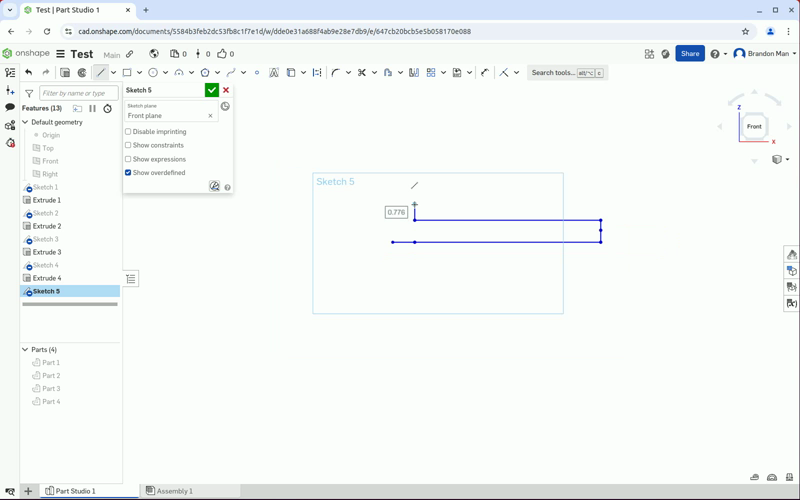
scroll(-6)
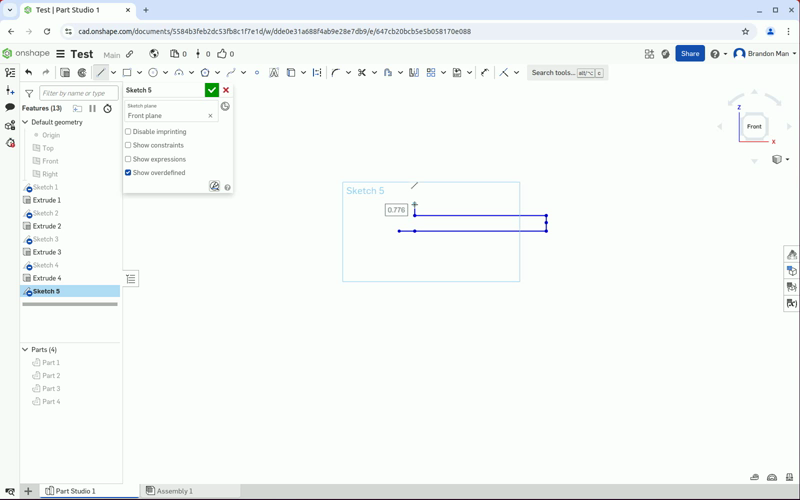
scroll(-6)
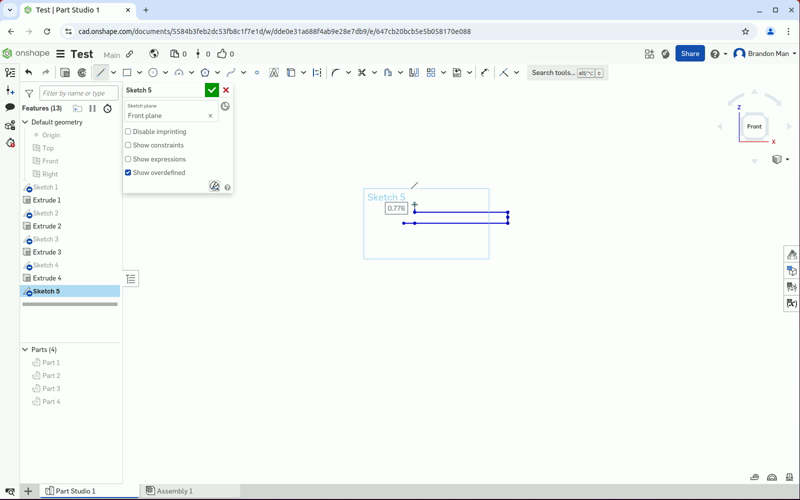
scroll(-6)
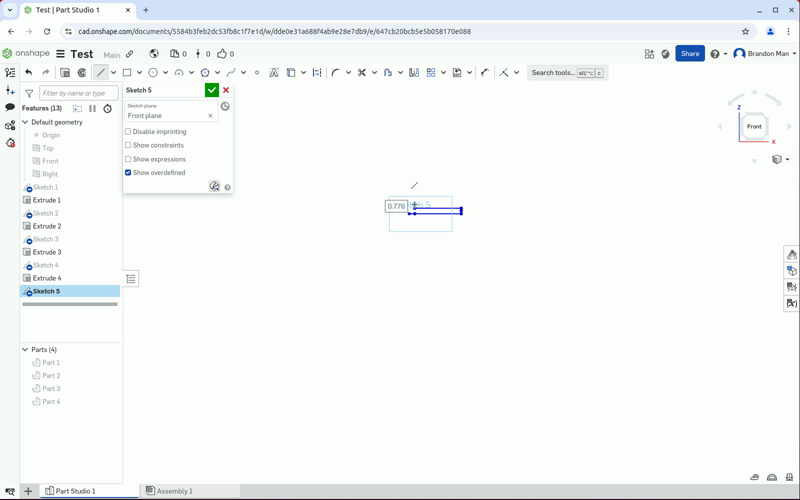
key_up(shift)
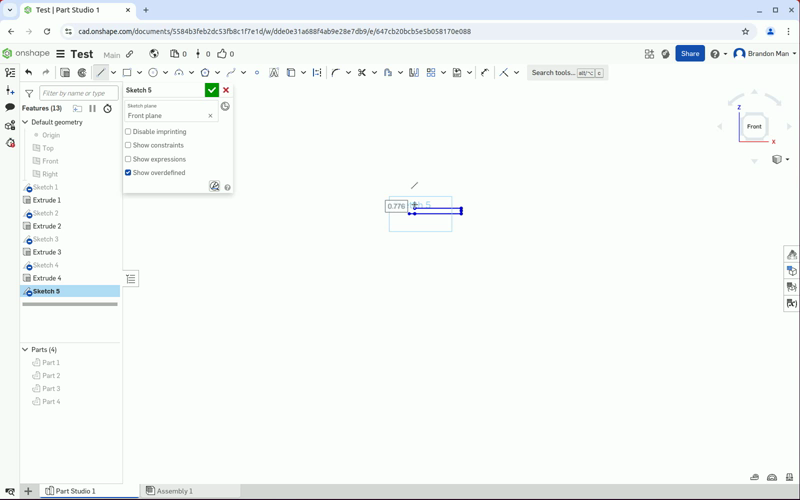
key_down(shift)
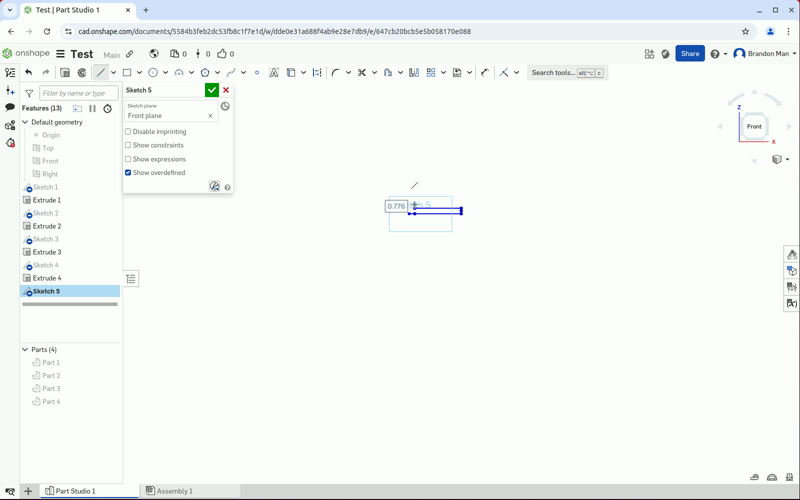
mouse_move(444, 204)
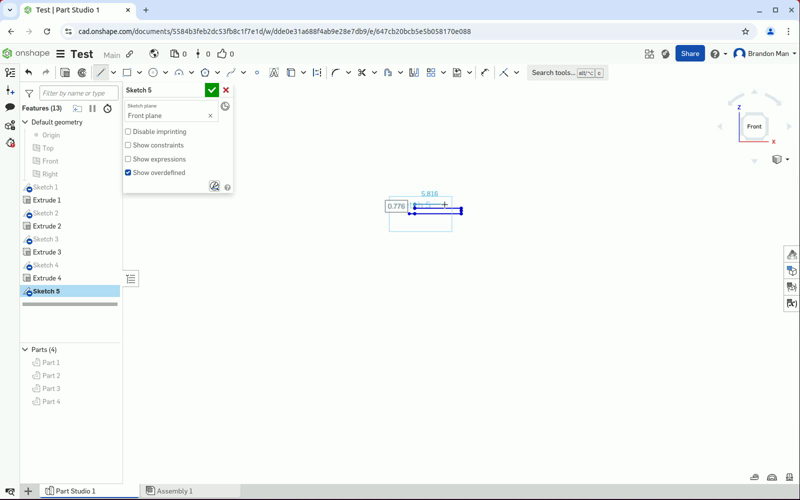
mouse_move(409, 204)
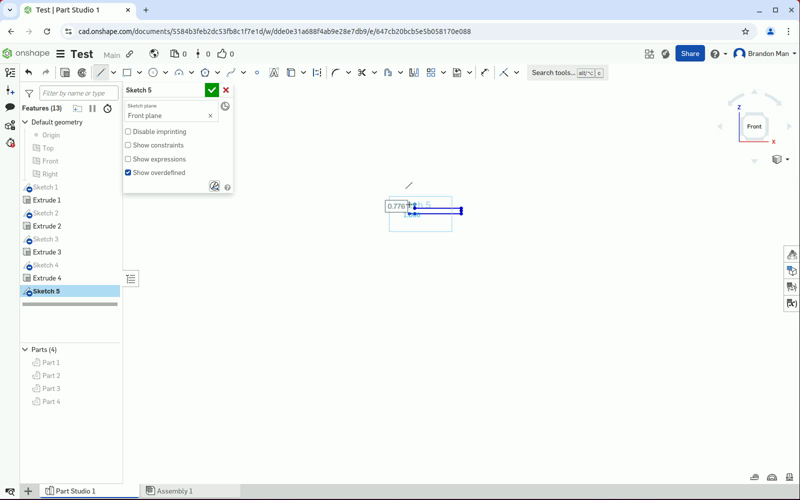
scroll(6)
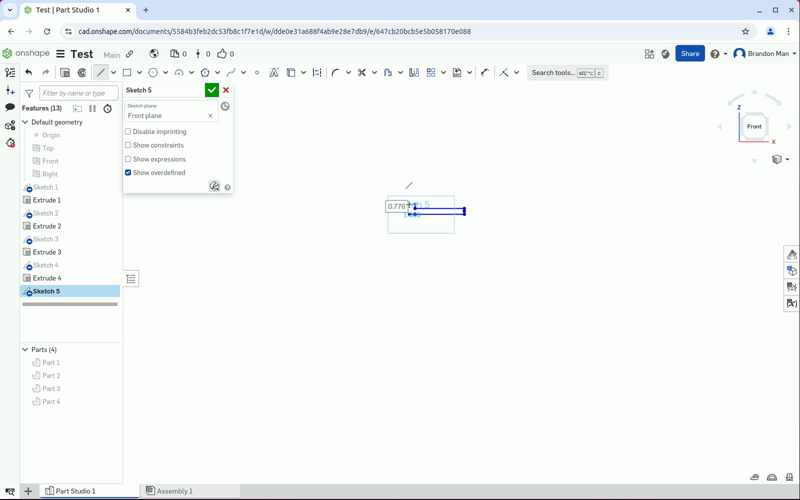
scroll(6)
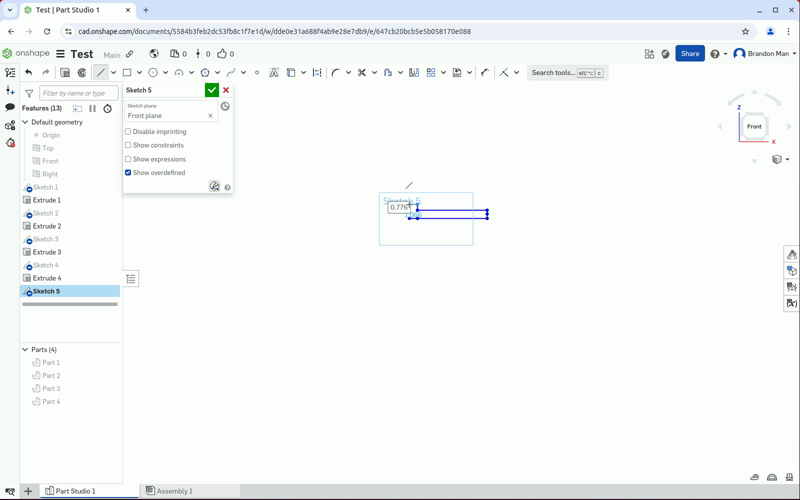
scroll(6)
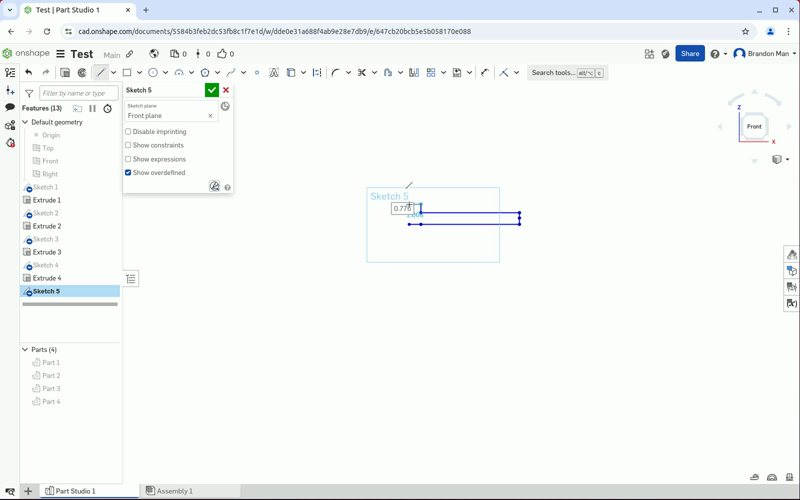
scroll(6)
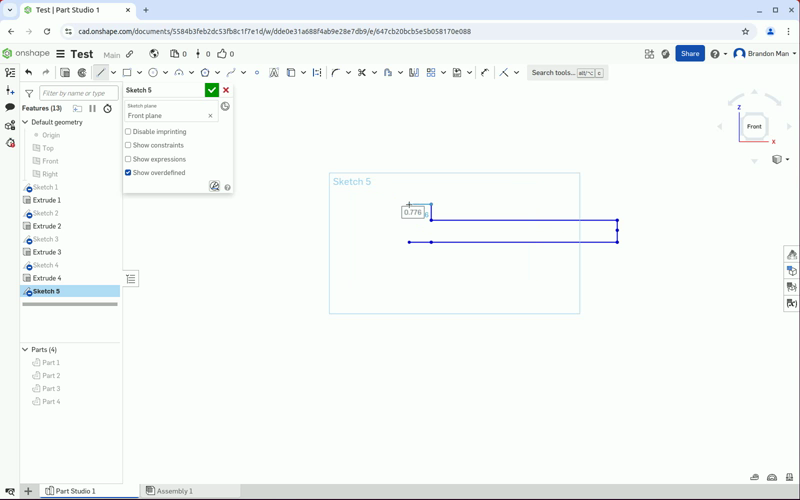
scroll(6)
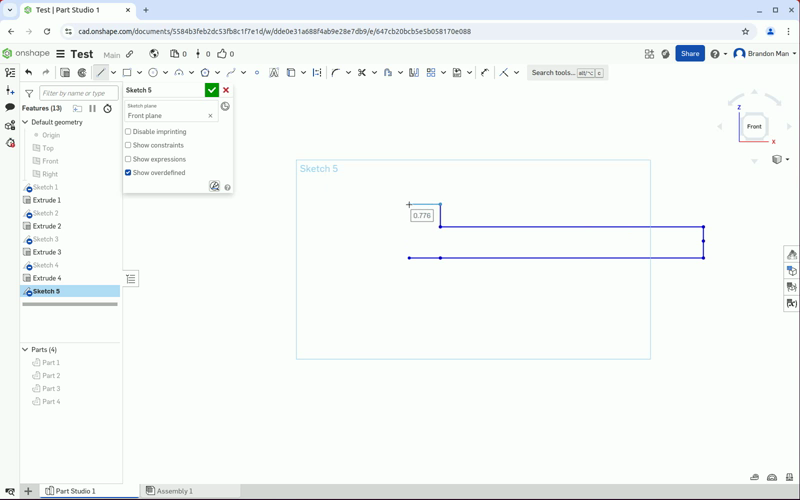
scroll(6)
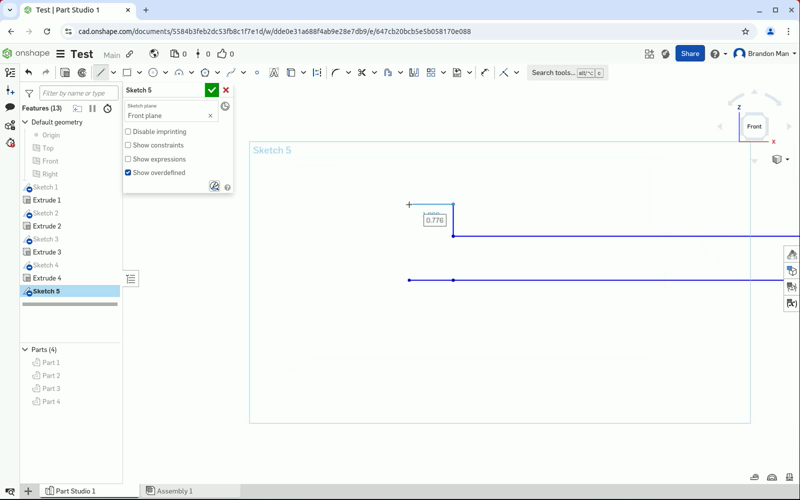
scroll(6)
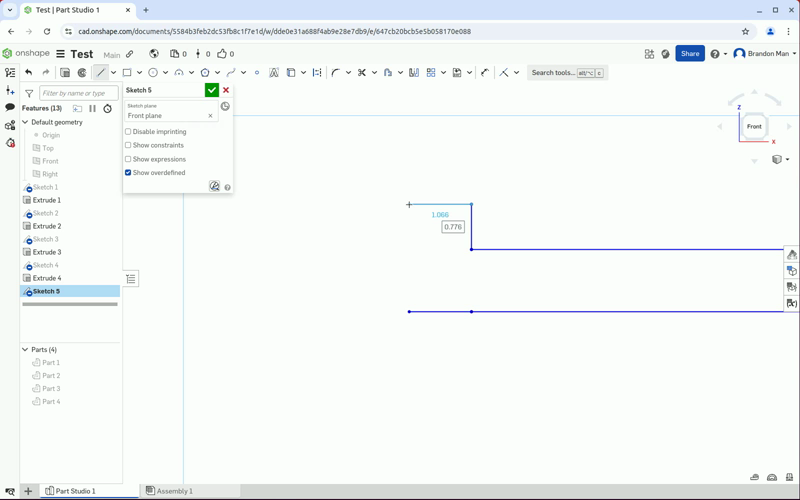
click(409, 204)
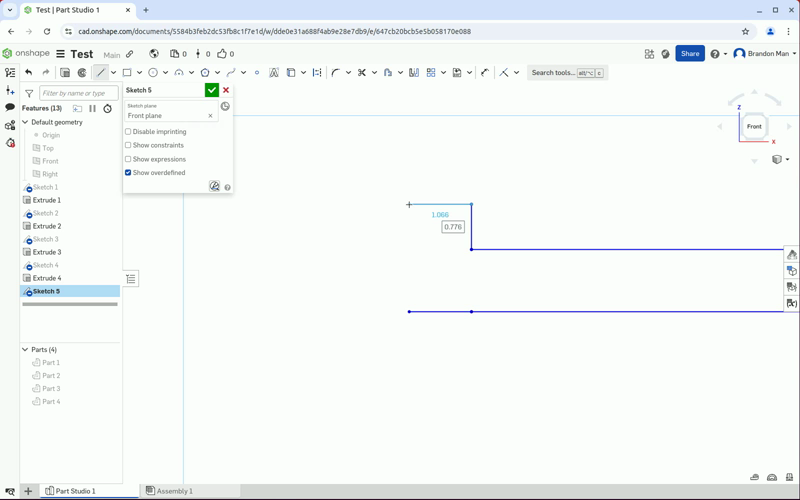
scroll(-6)
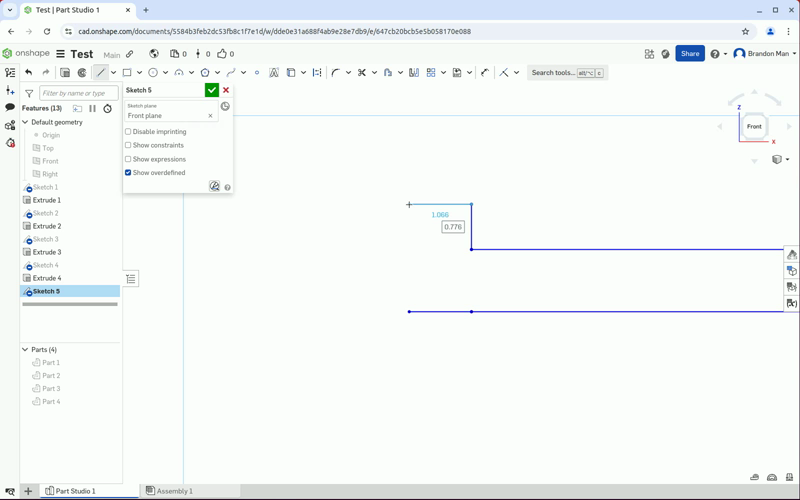
scroll(-6)
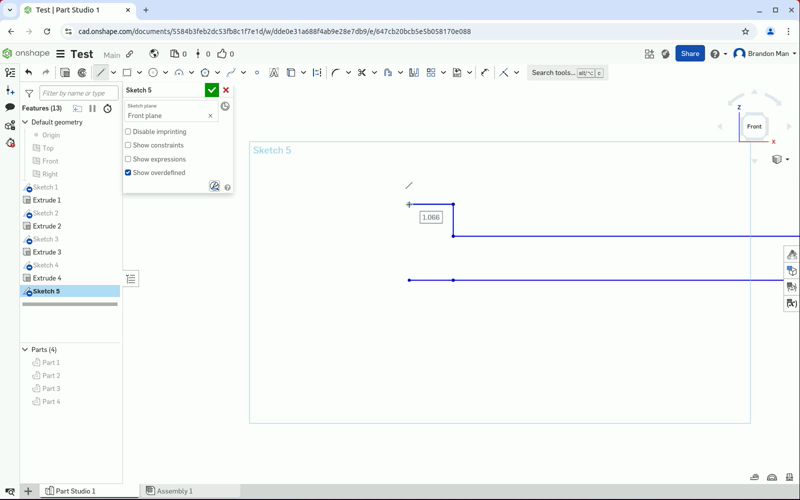
scroll(-6)
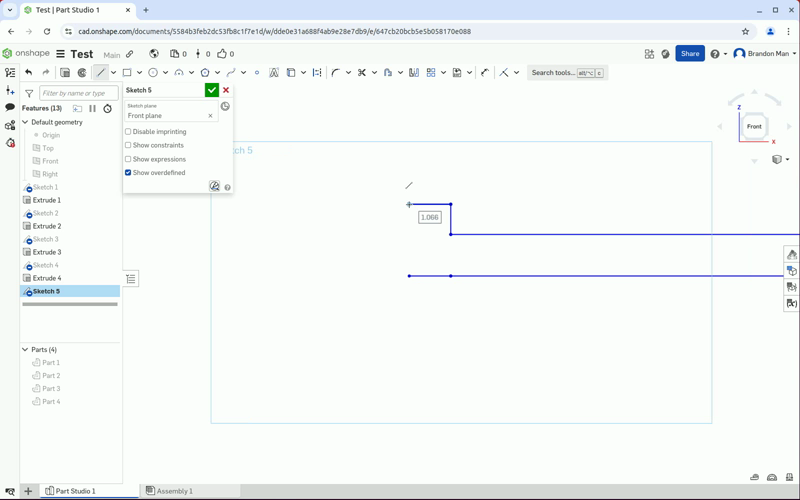
scroll(-6)
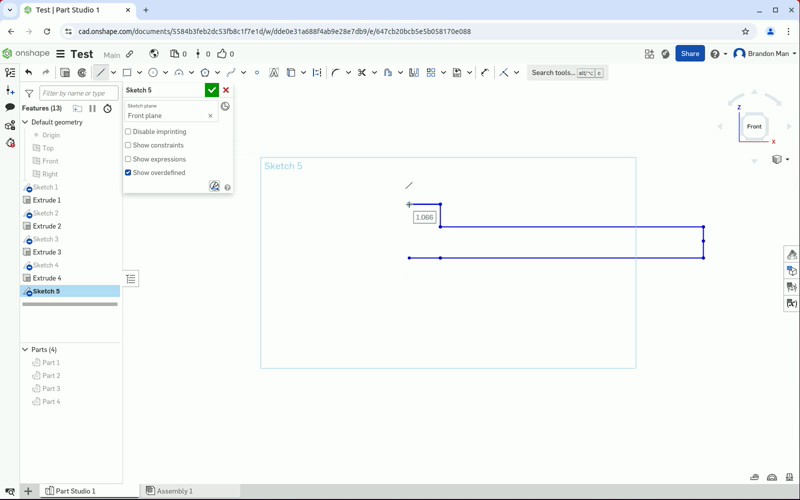
scroll(-6)
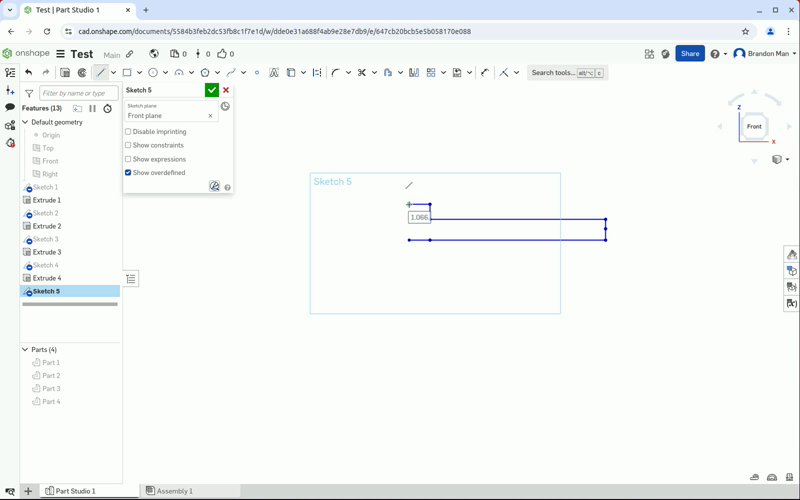
scroll(-6)
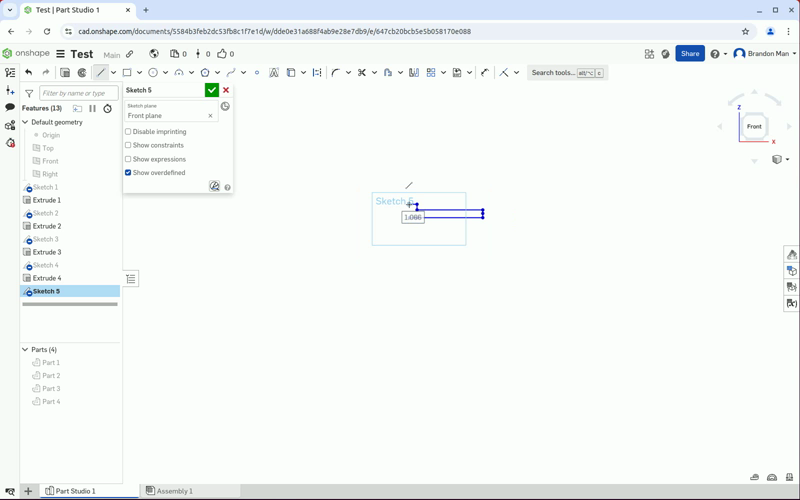
scroll(-6)
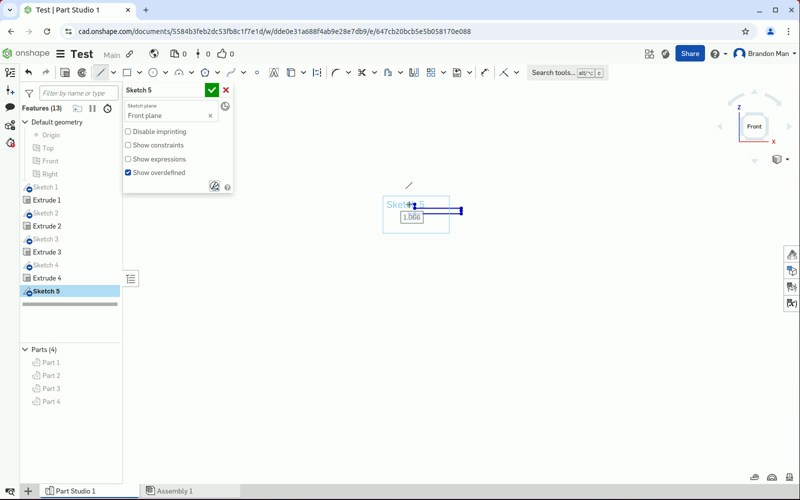
key_up(shift)
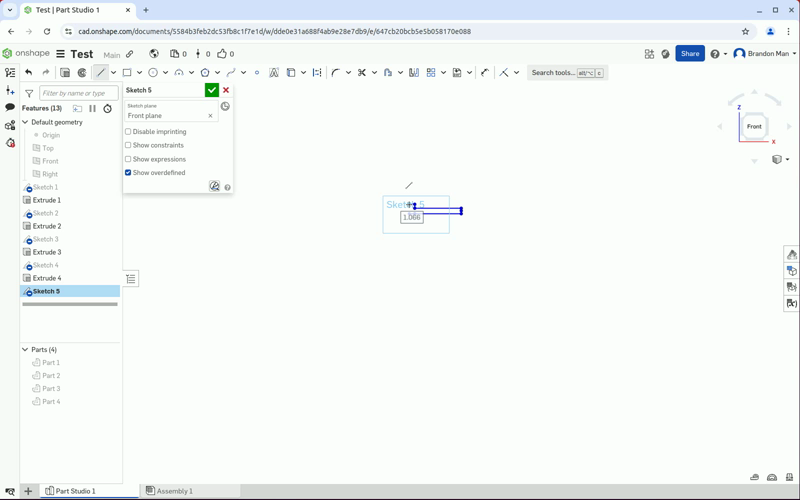
mouse_move(439, 204)
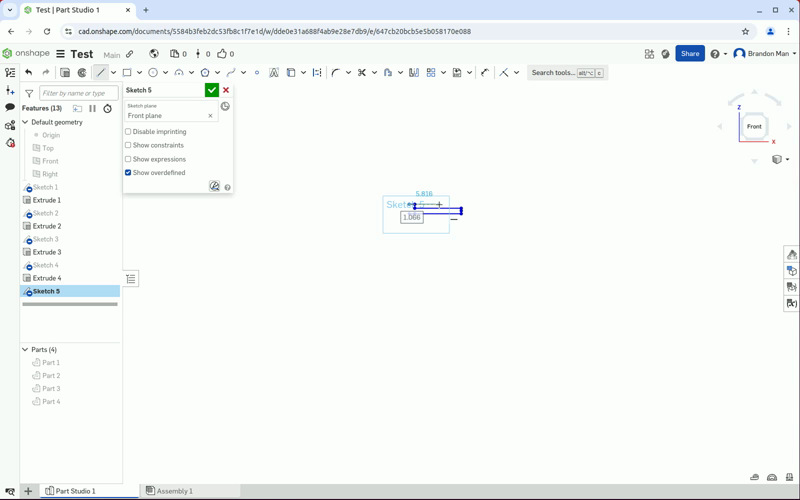
key_down(shift)
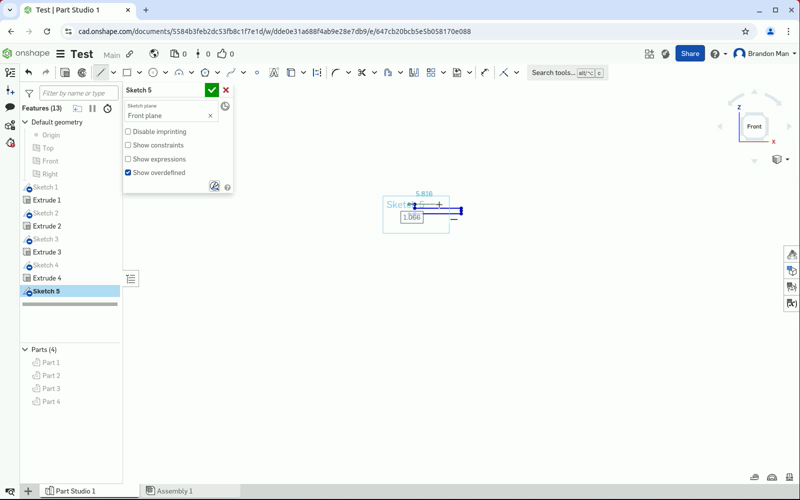
mouse_move(409, 213)
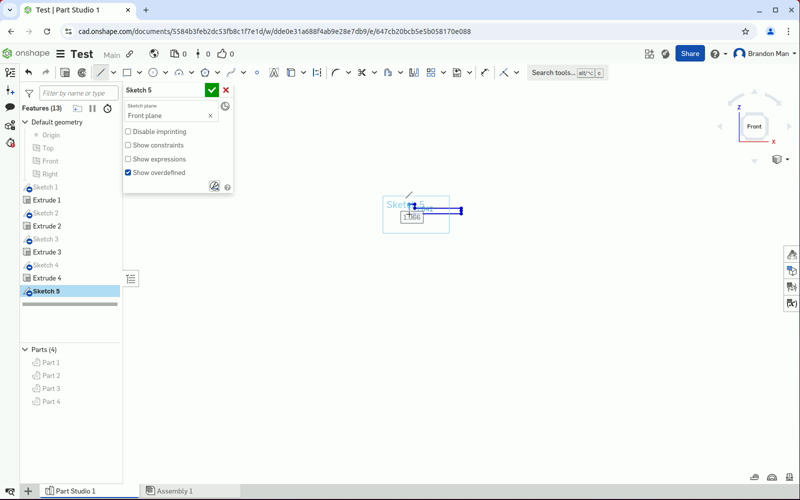
key_up(shift)
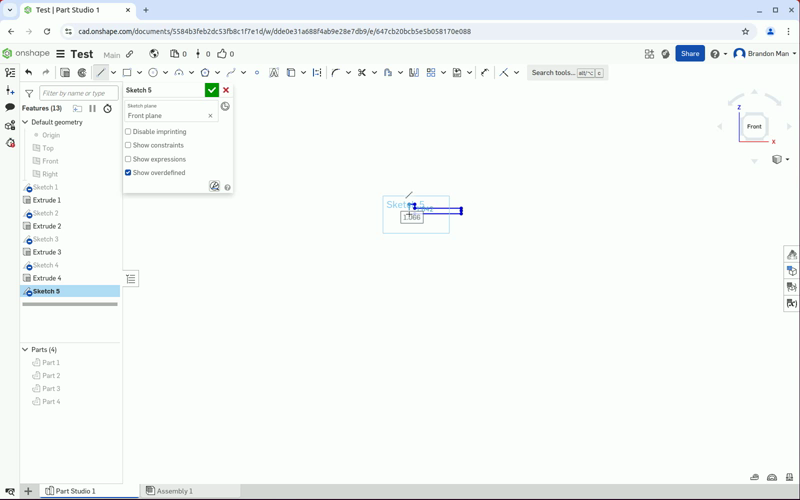
click(409, 213)
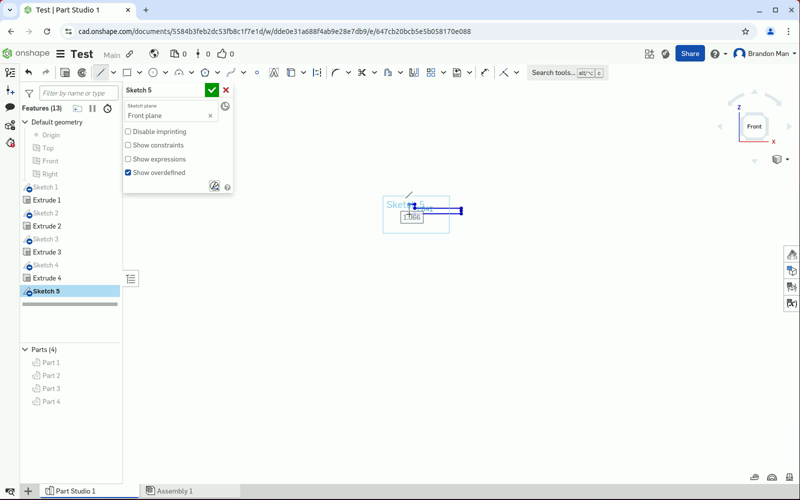
key(esc)
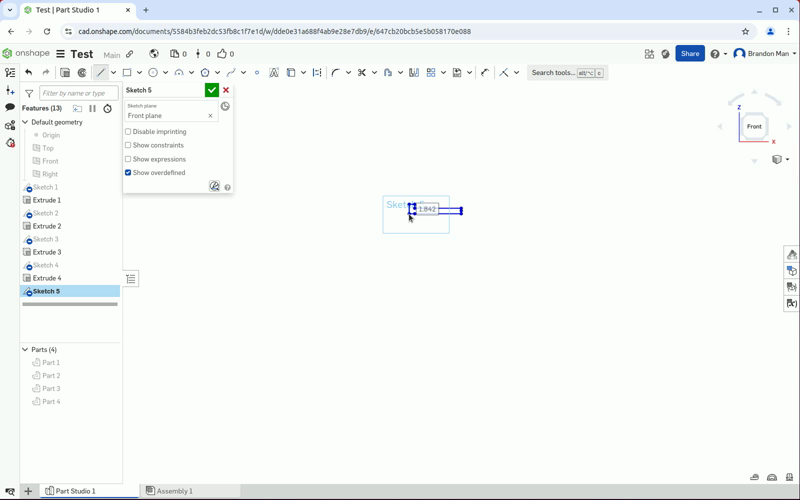
mouse_move(419, 212)
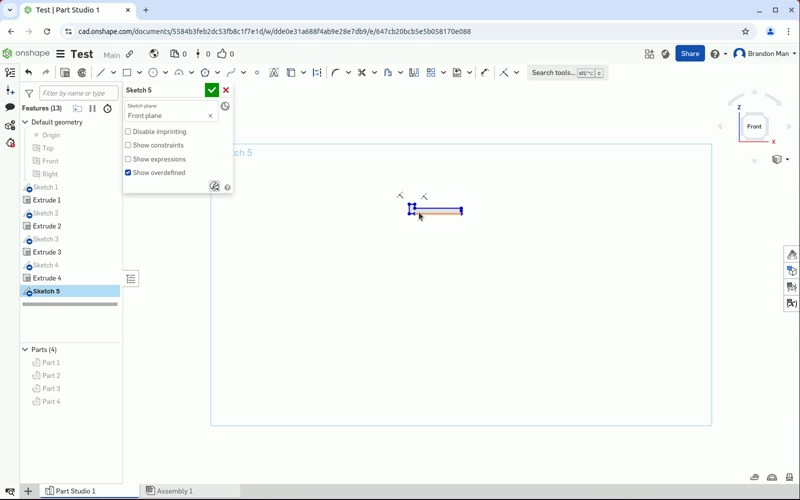
scroll(6)
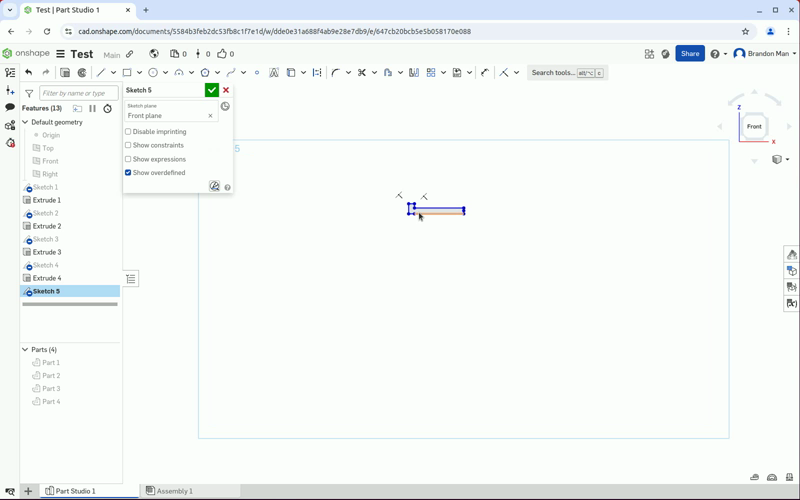
scroll(6)
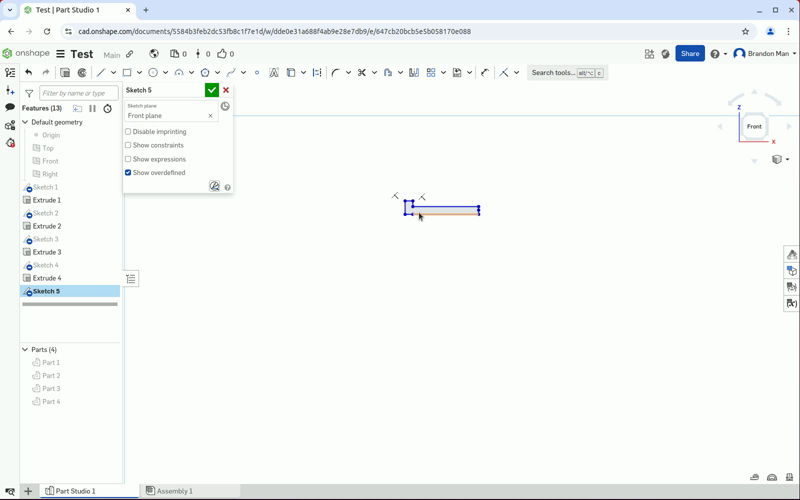
scroll(6)
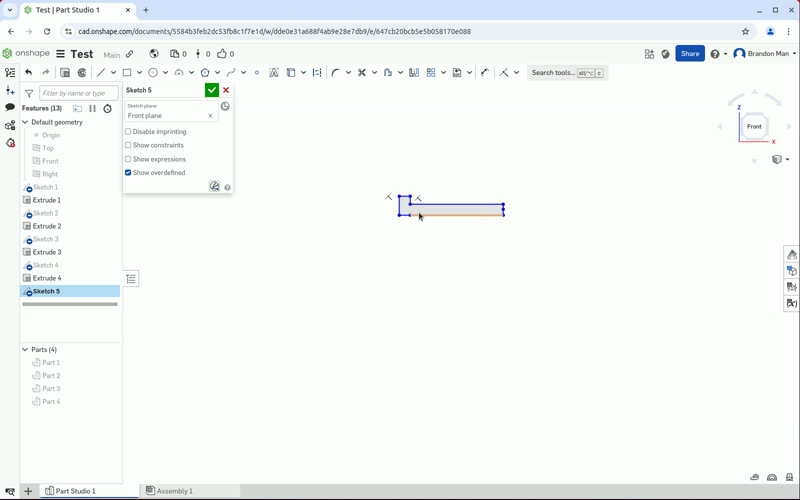
scroll(6)
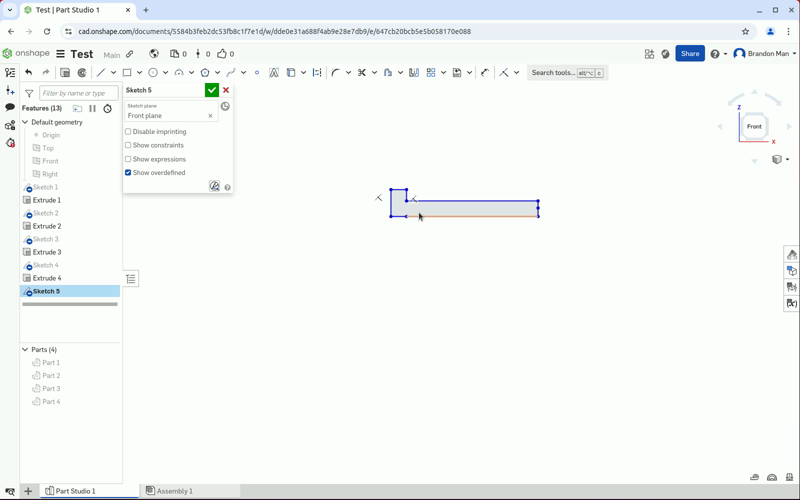
scroll(6)
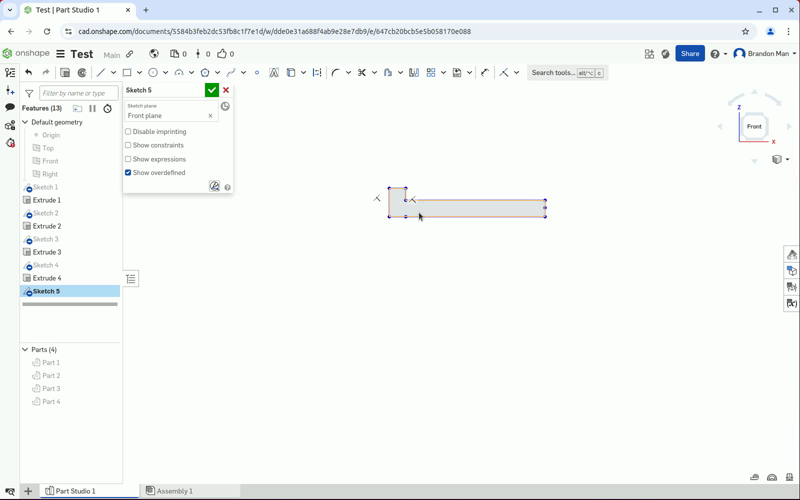
scroll(6)
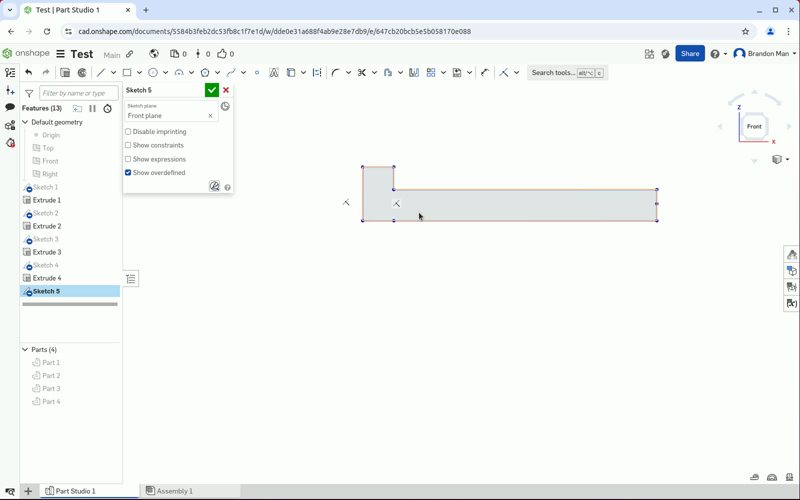
scroll(6)
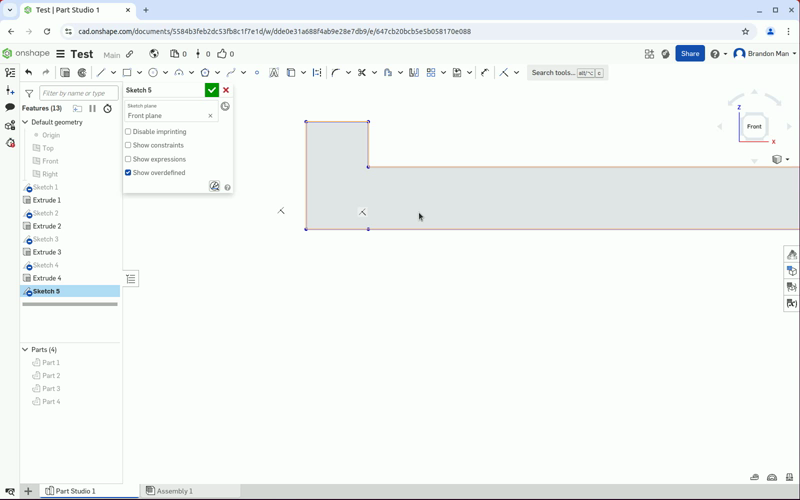
click(419, 212)
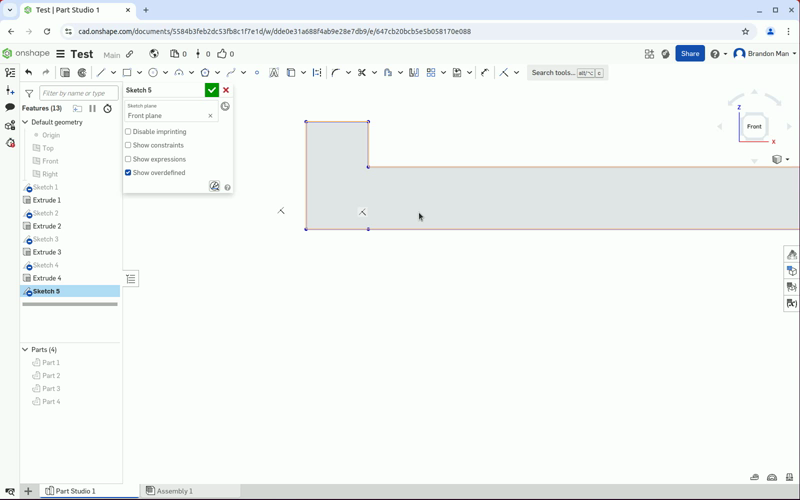
scroll(-6)
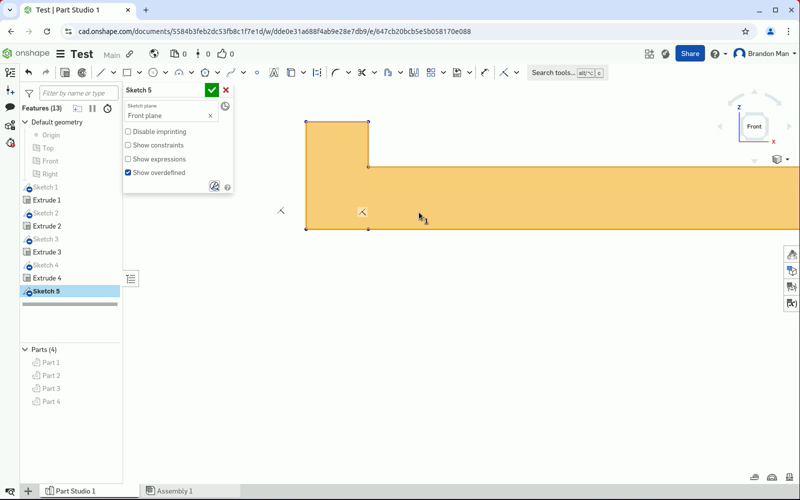
scroll(-6)
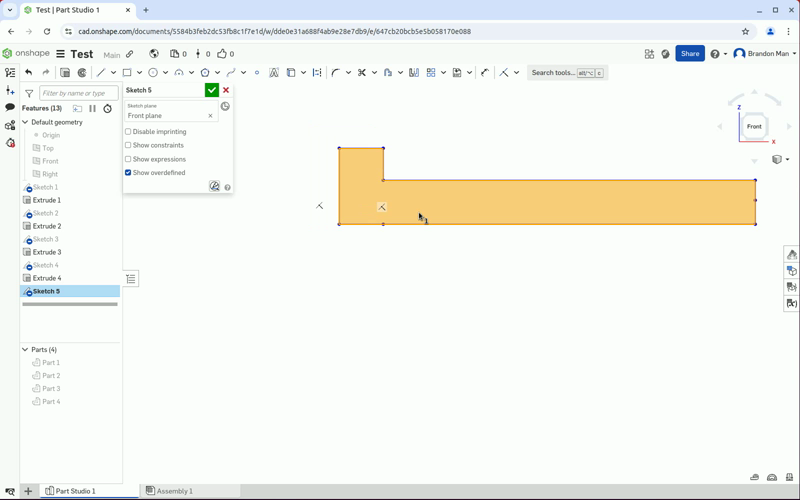
scroll(-6)
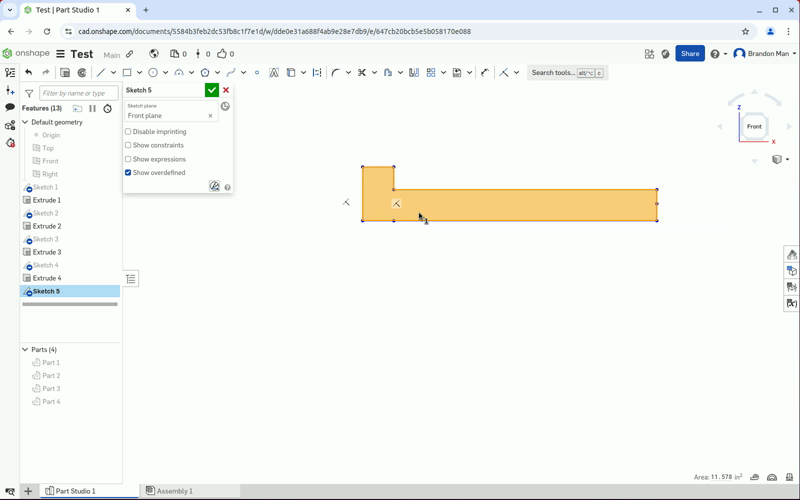
scroll(-6)
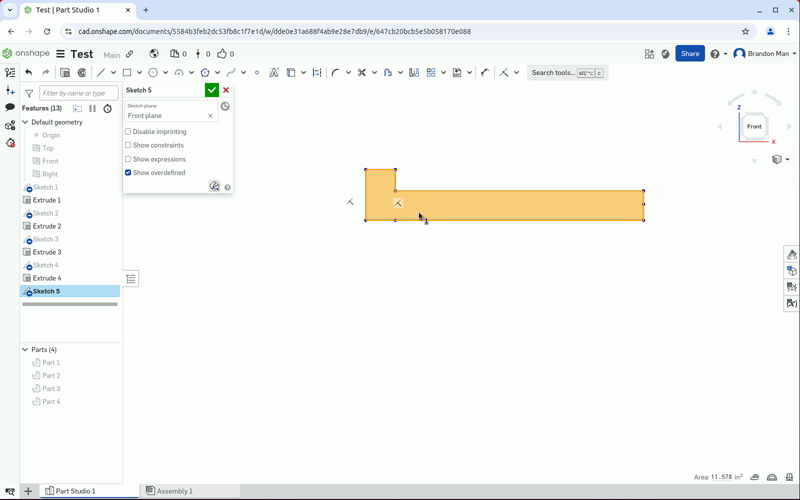
scroll(-6)
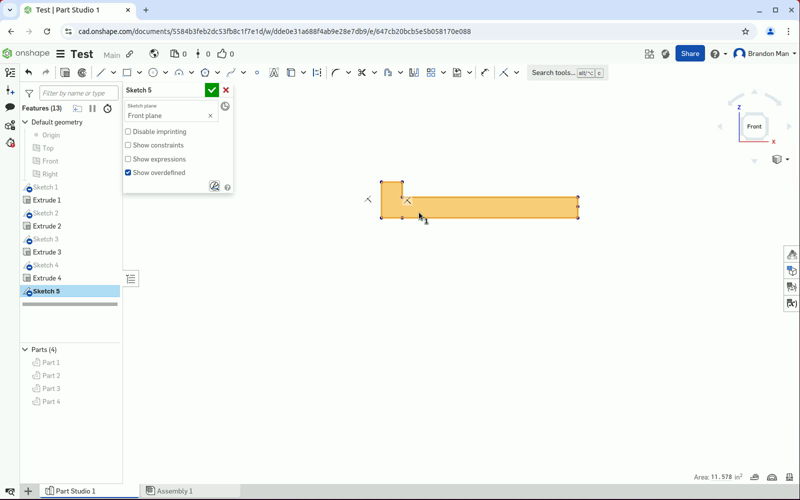
scroll(-6)
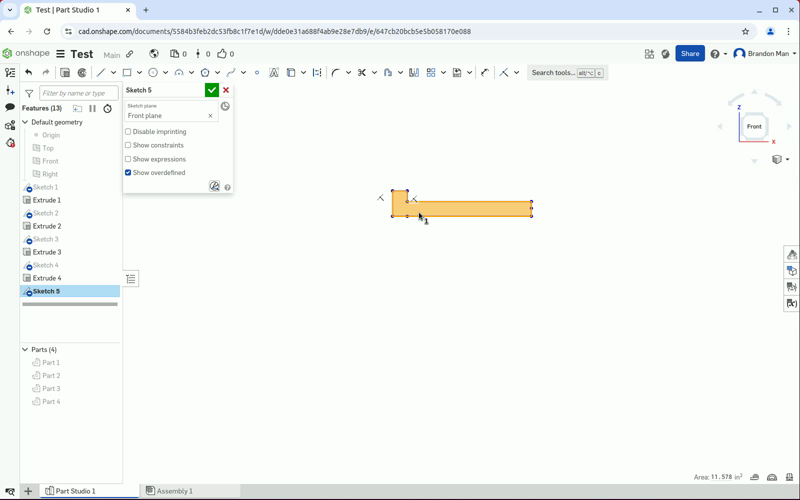
scroll(-6)
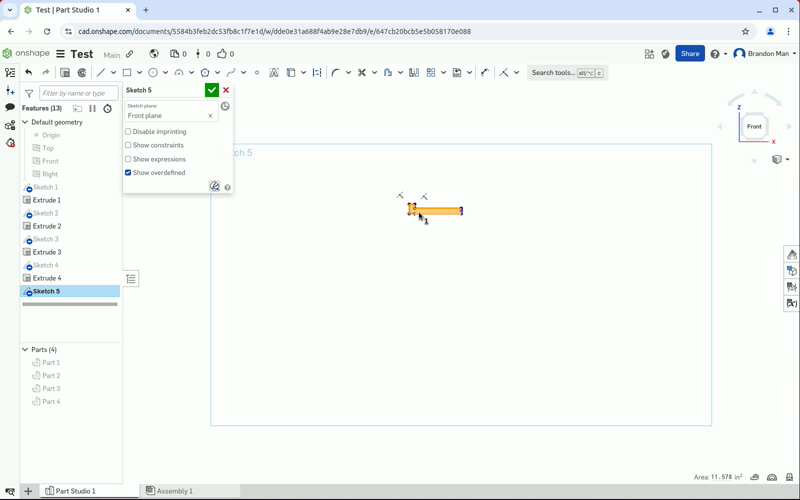
mouse_move(73, 352)
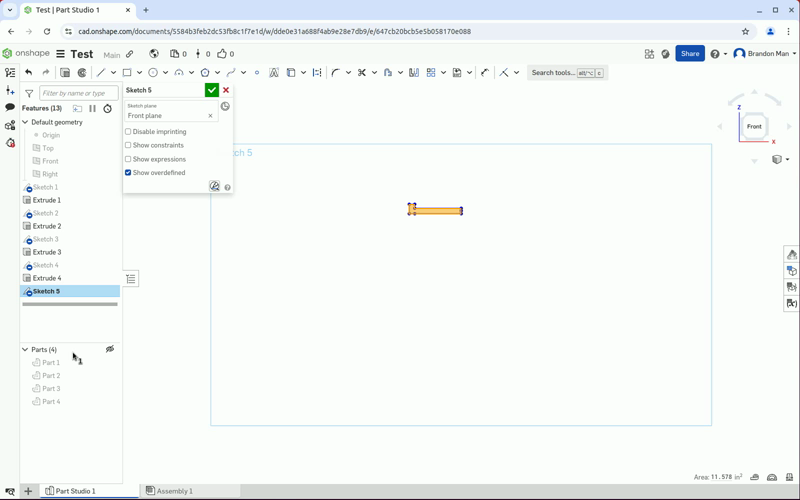
key(shift+y)
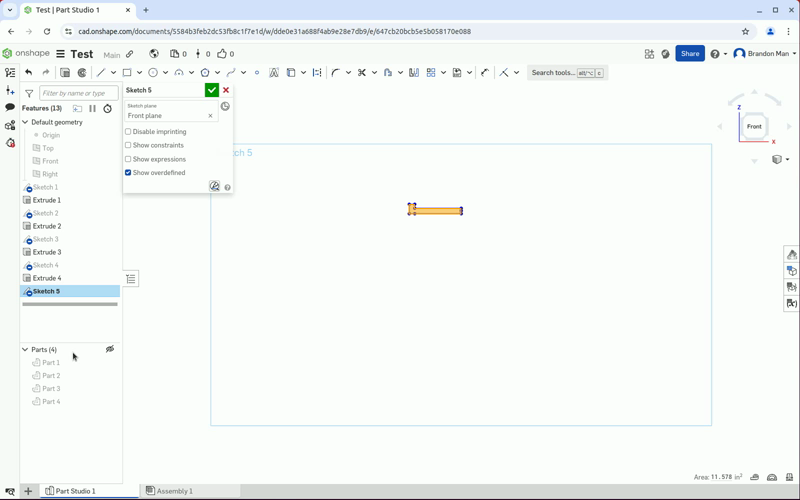
key(shift+e)
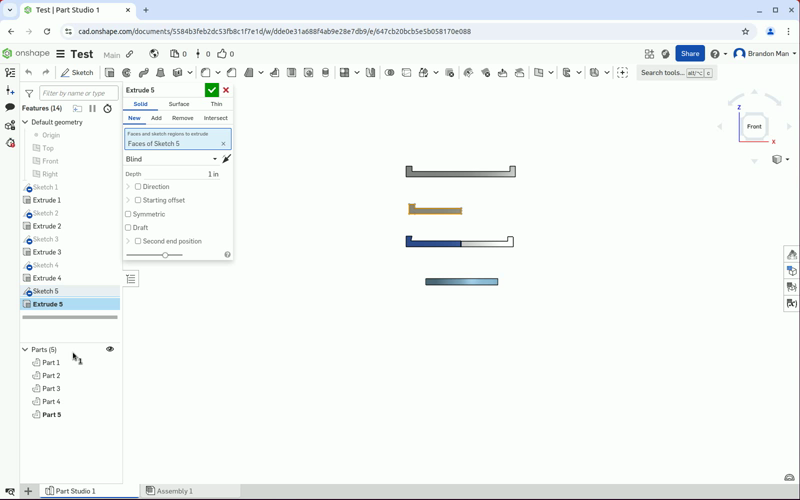
mouse_move(143, 106)
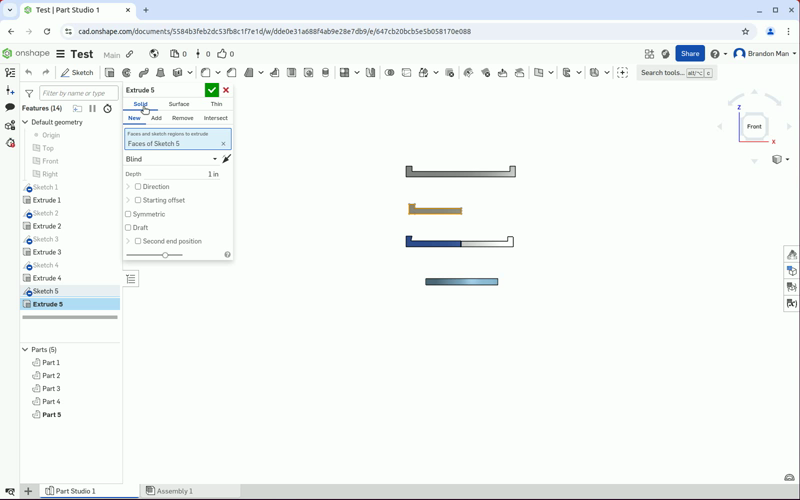
click(143, 106)
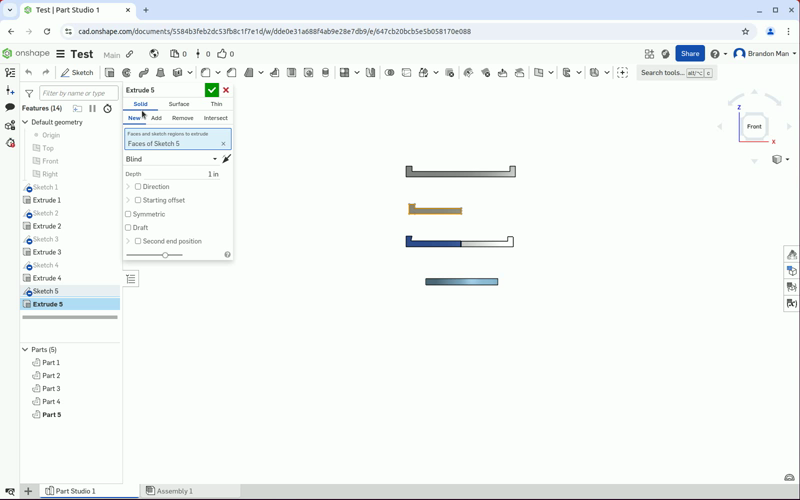
mouse_move(137, 120)
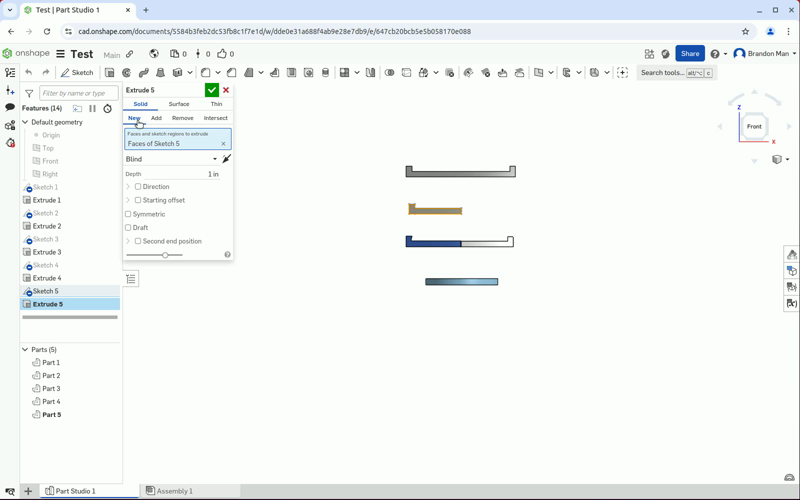
click(137, 120)
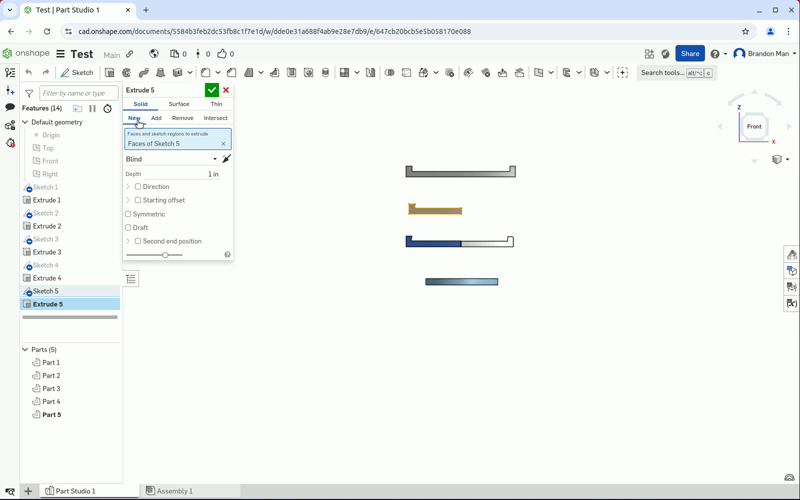
key(tab, 4)
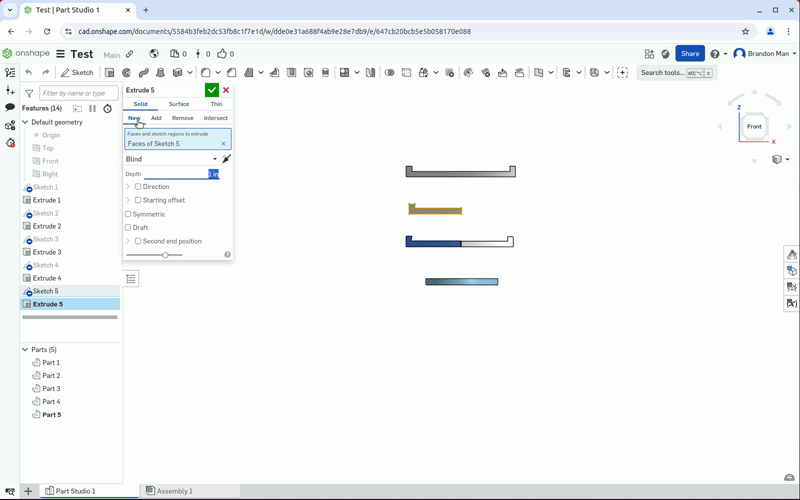
text(1.444)
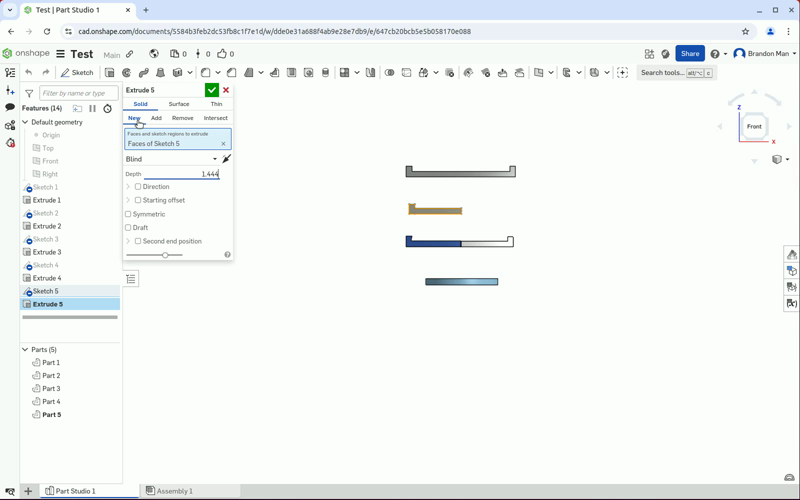
key(tab, 3)
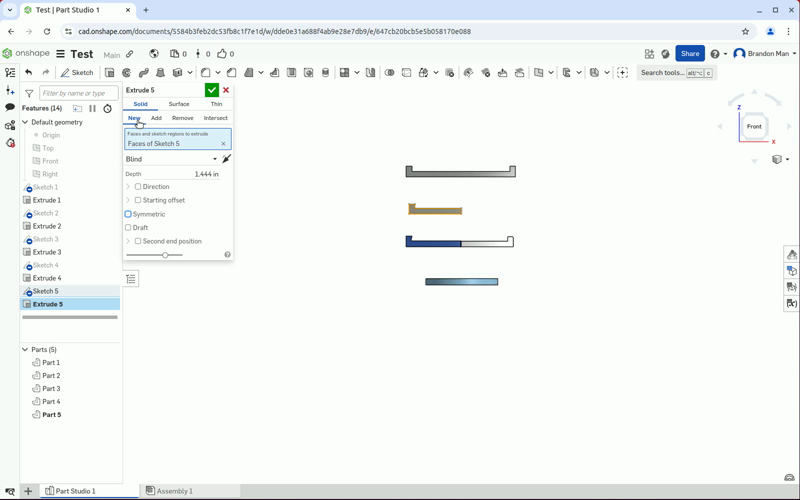
key(space)
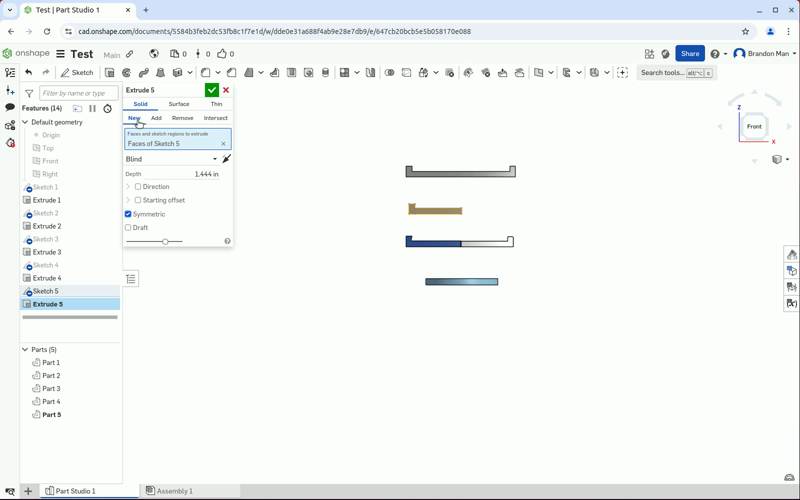
key(enter)
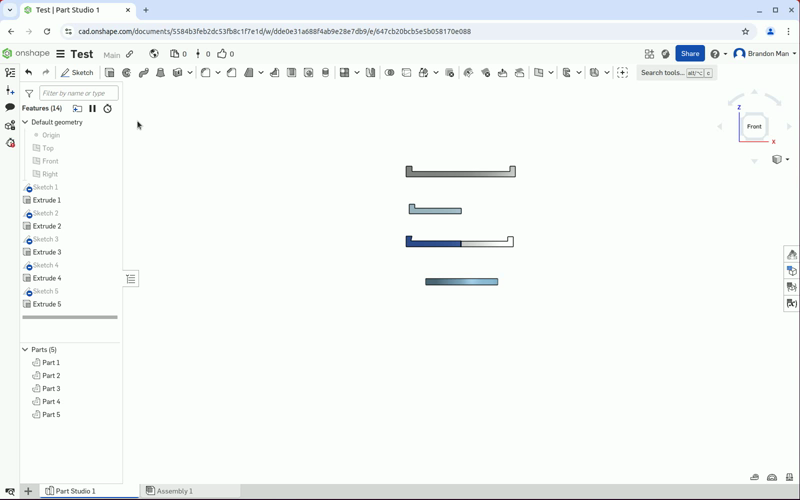
key(shift+h)
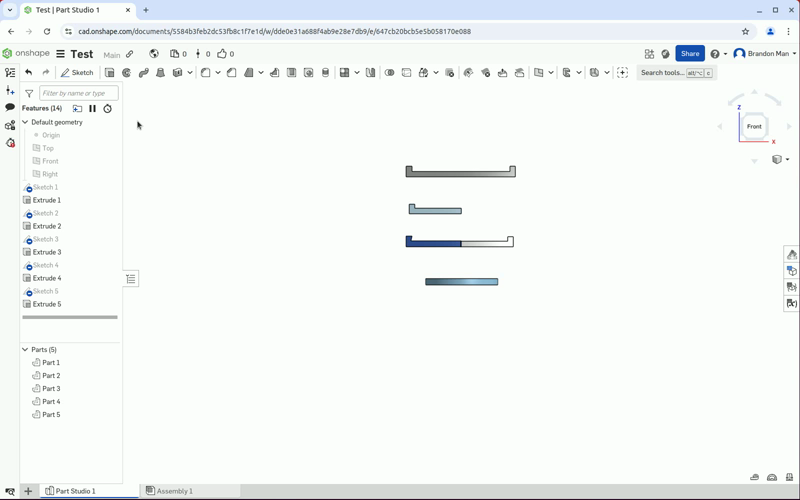
key(shift+h)
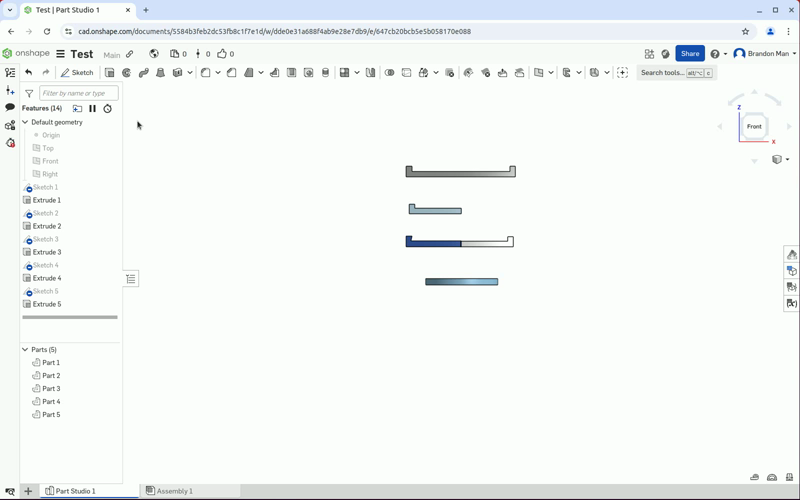
mouse_move(73, 189)
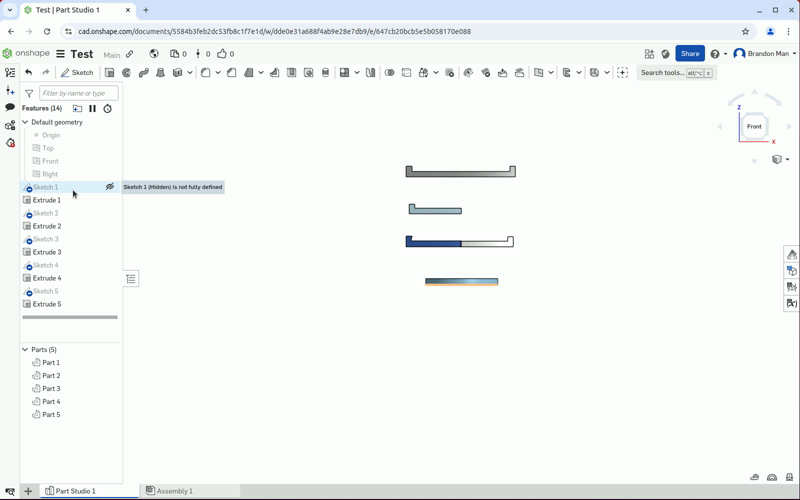
click(73, 189)
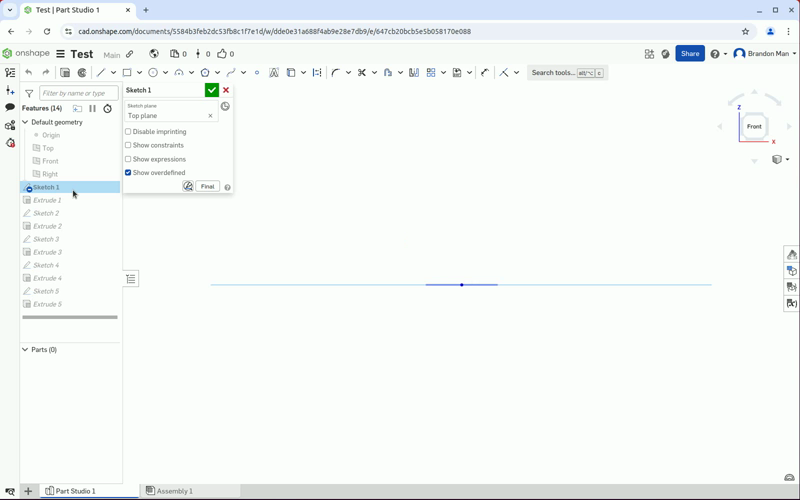
mouse_move(229, 92)
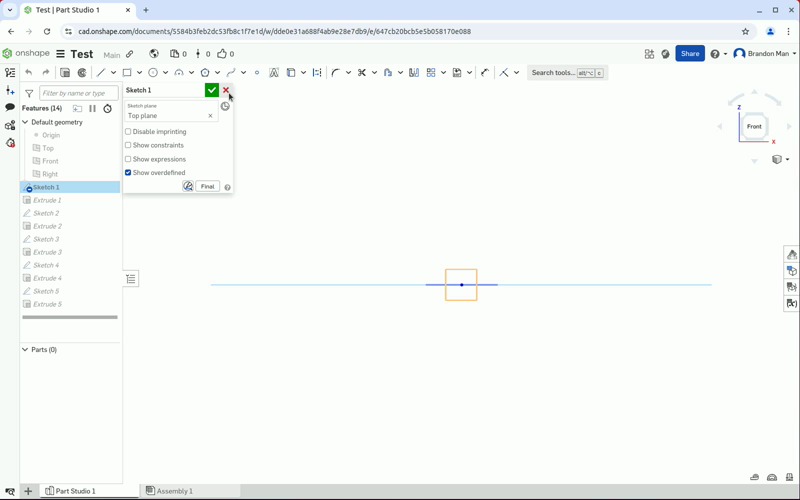
click(229, 92)
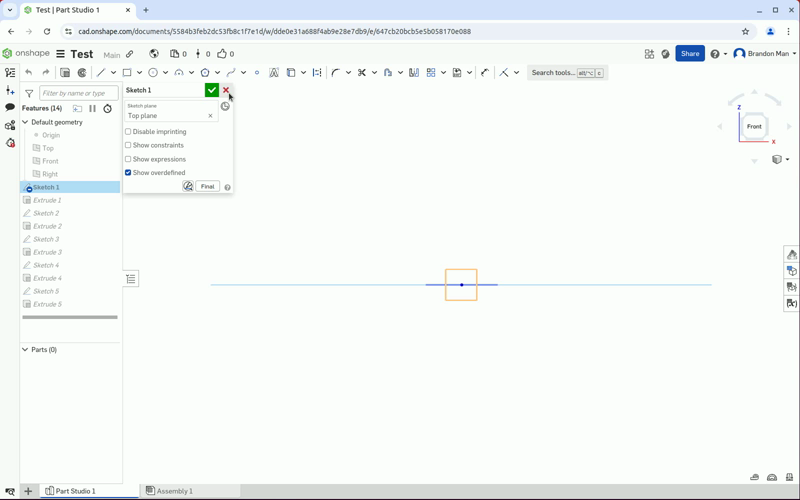
key(shift+s)
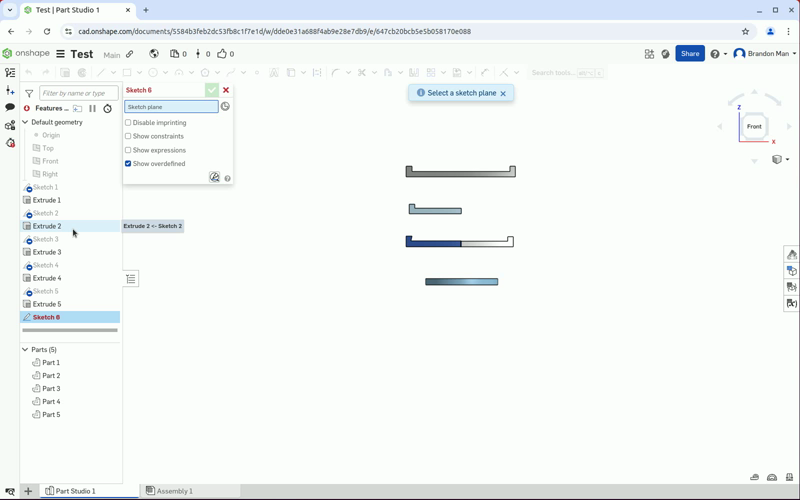
scroll(3)
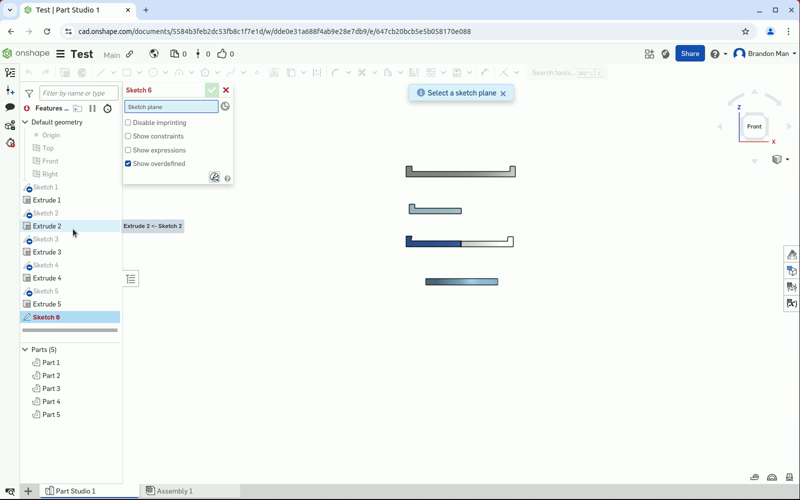
mouse_move(73, 163)
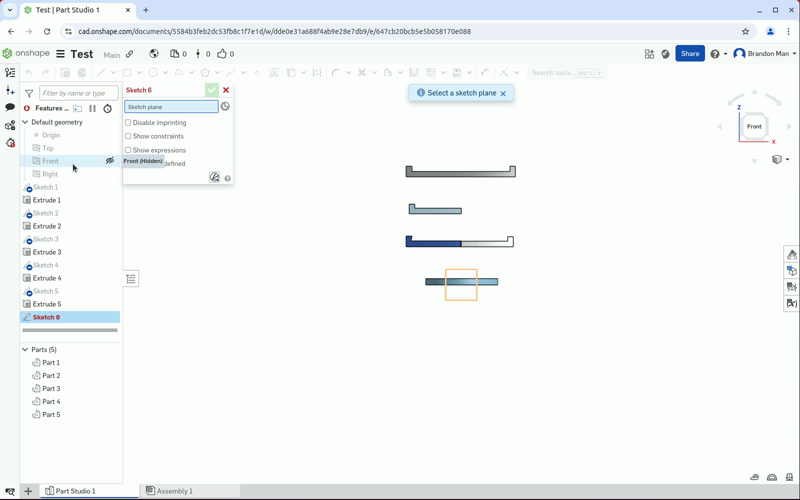
click(73, 163)
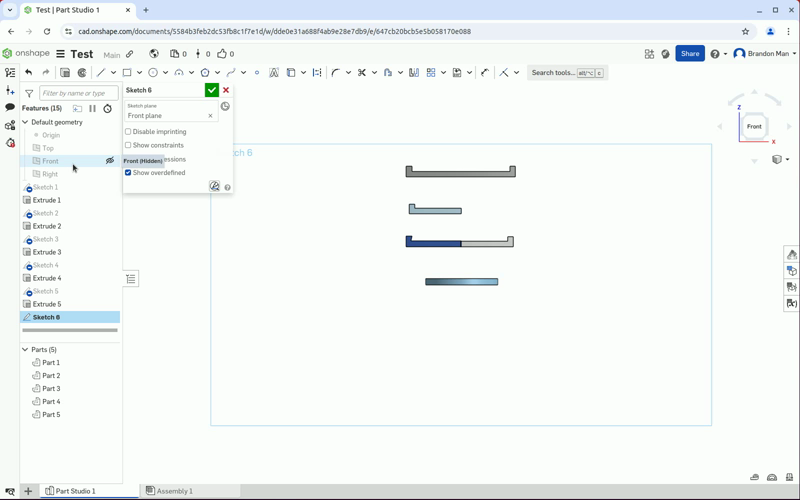
mouse_move(73, 352)
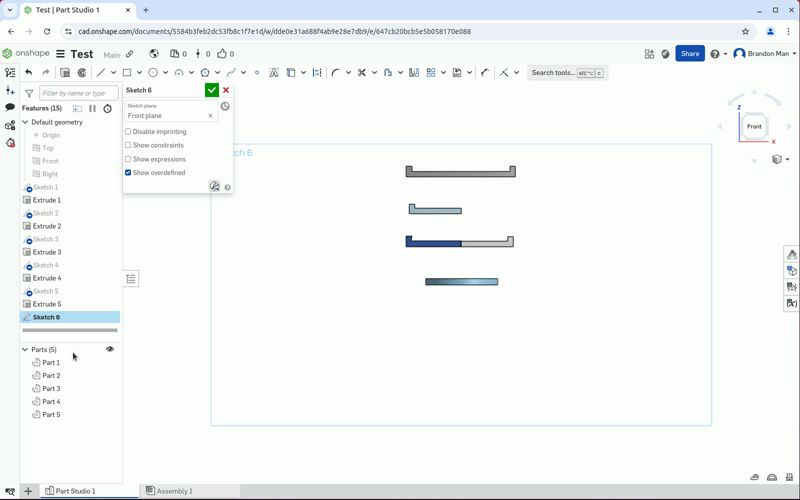
key(y)
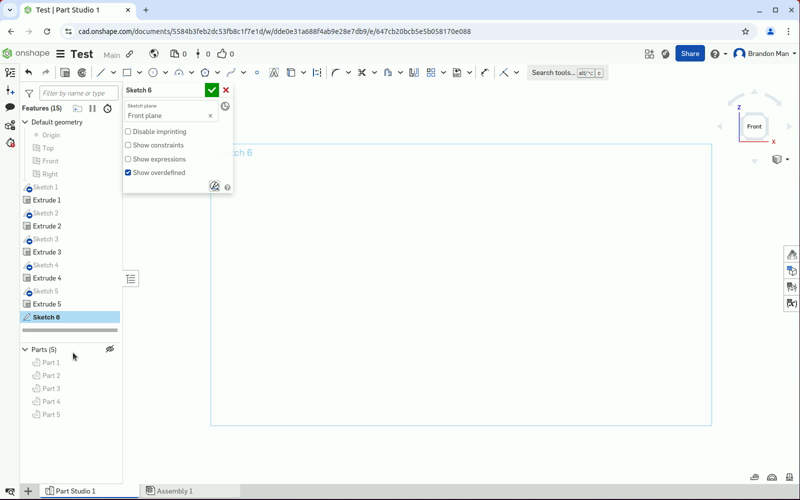
key(l)
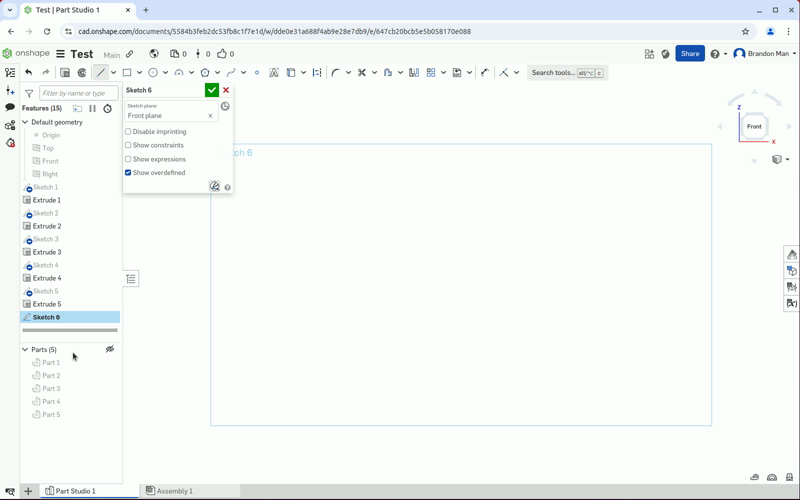
key_down(shift)
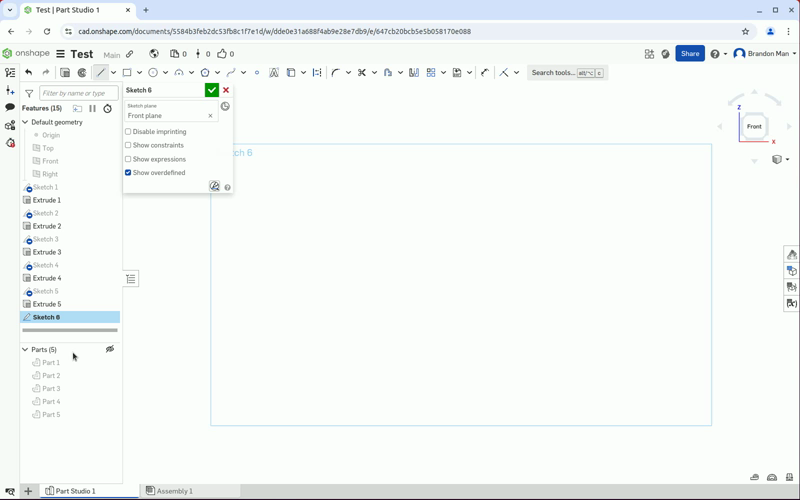
mouse_move(460, 213)
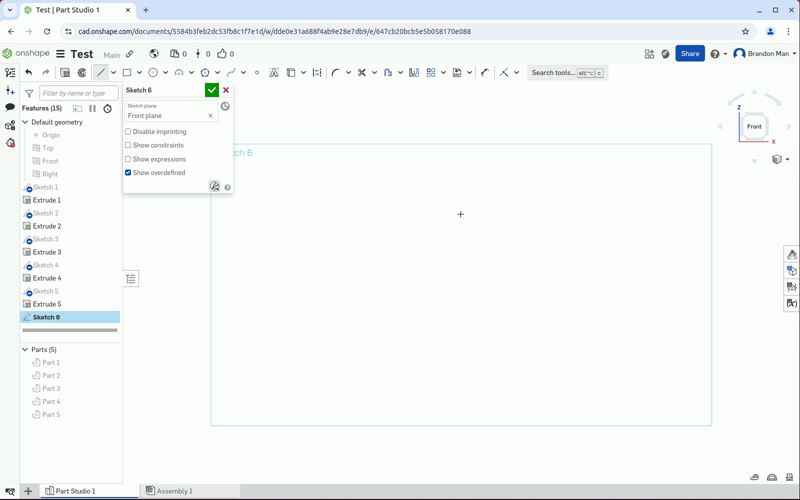
click(460, 213)
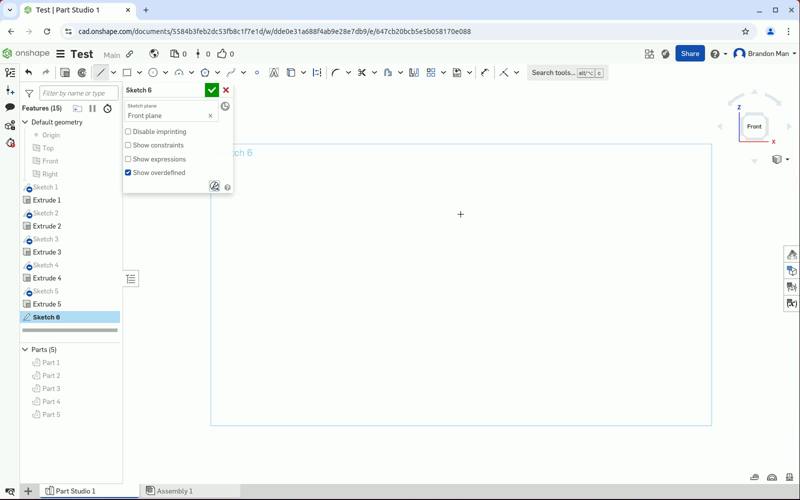
key_up(shift)
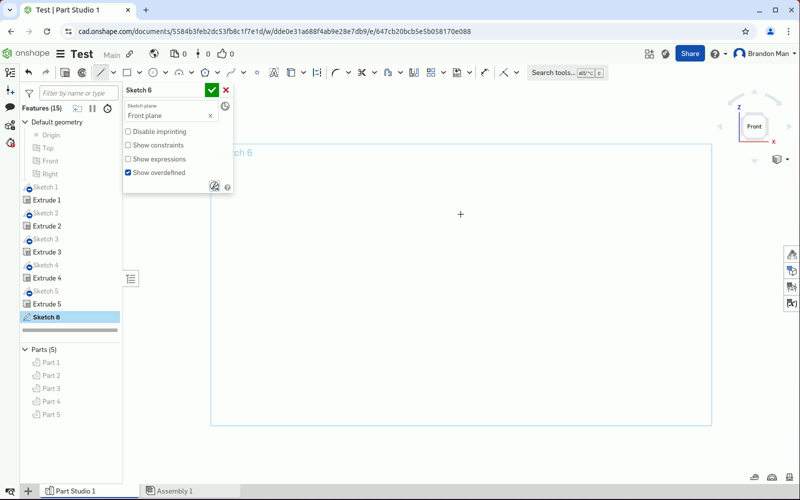
key_down(shift)
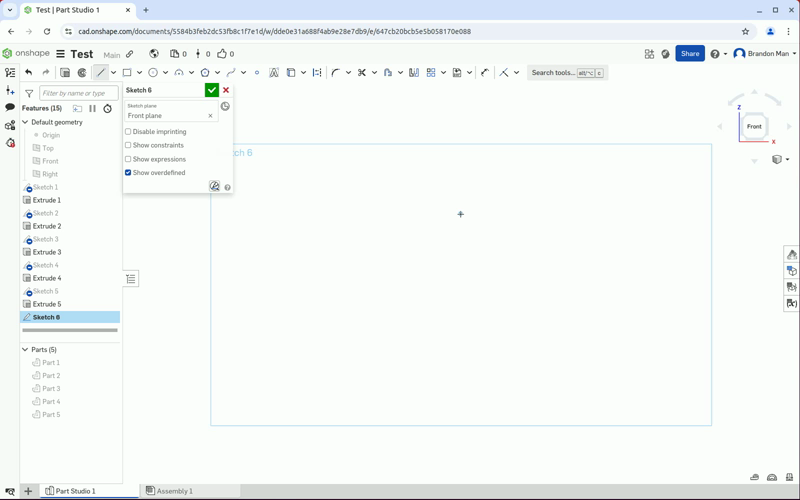
mouse_move(490, 213)
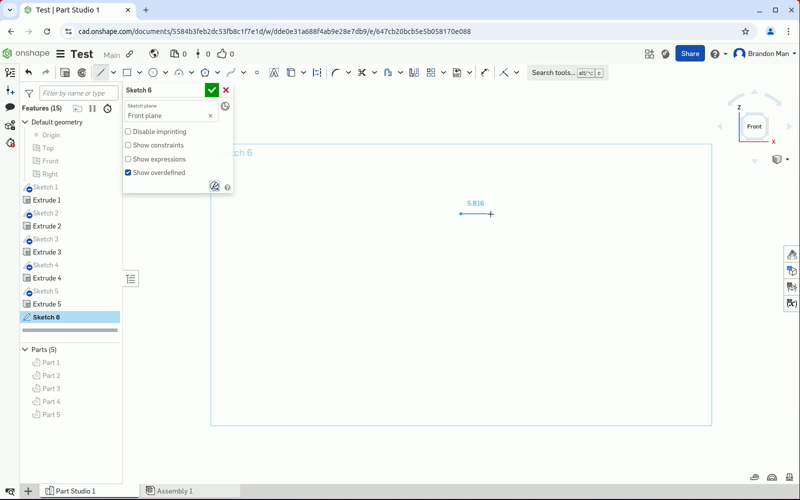
mouse_move(507, 213)
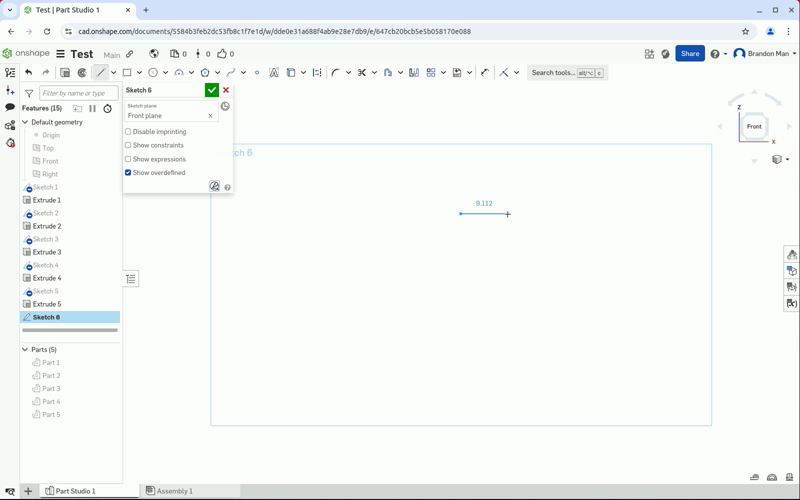
click(507, 213)
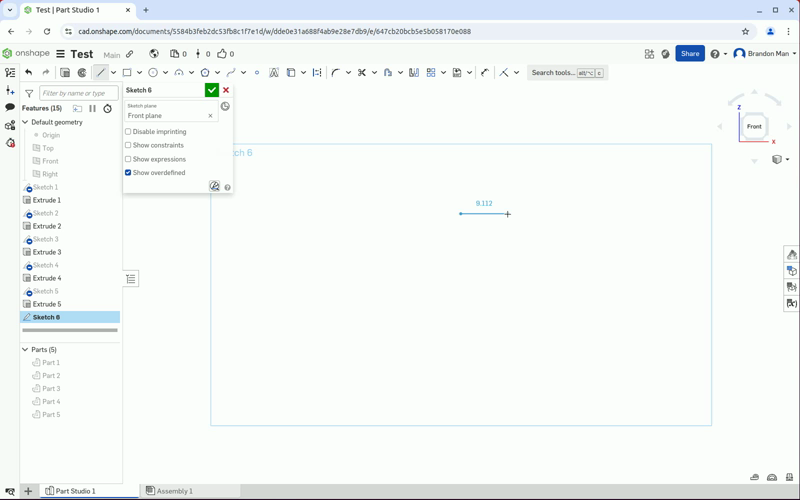
key_up(shift)
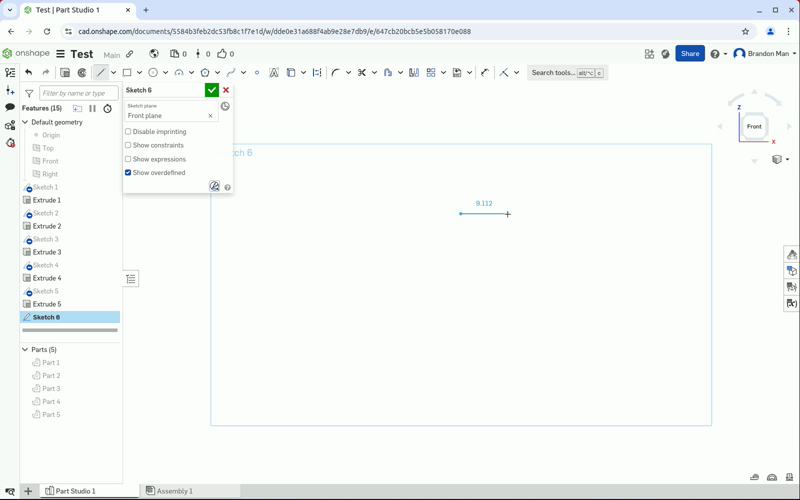
key_down(shift)
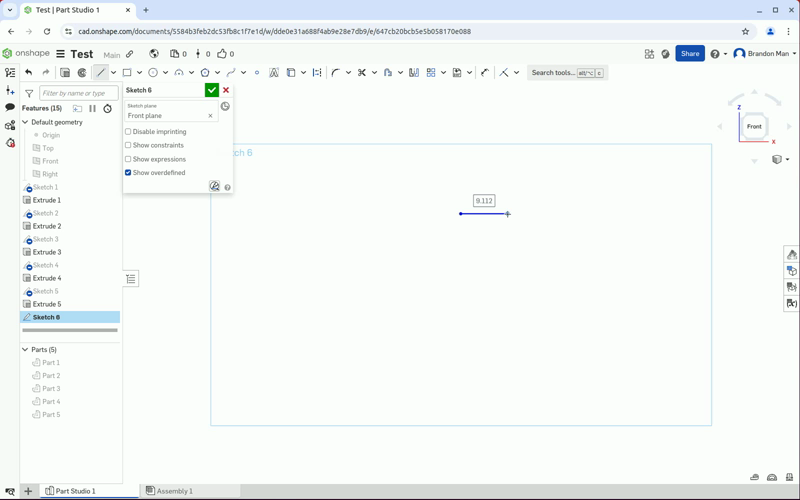
mouse_move(537, 213)
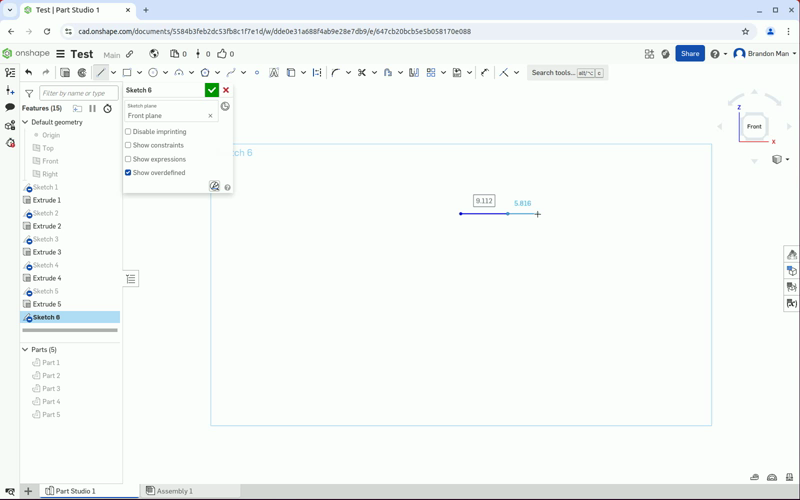
mouse_move(513, 213)
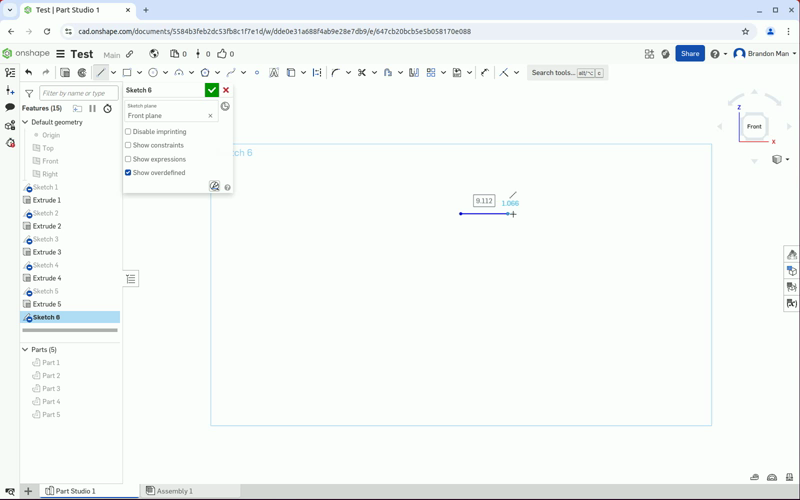
scroll(6)
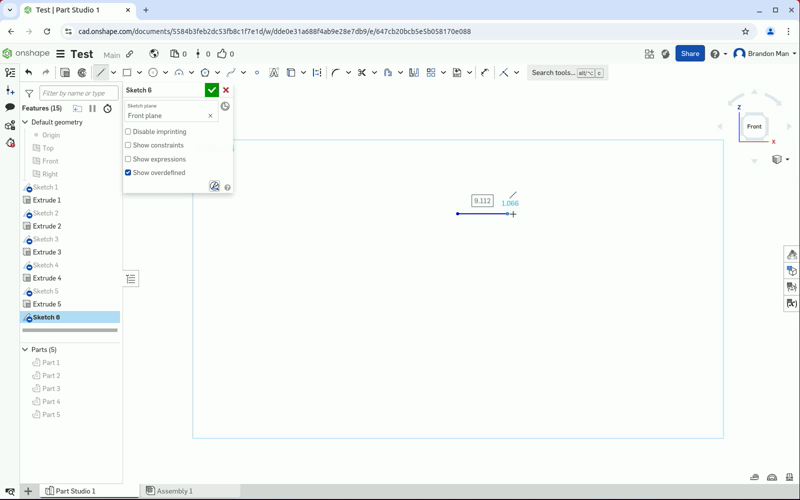
scroll(6)
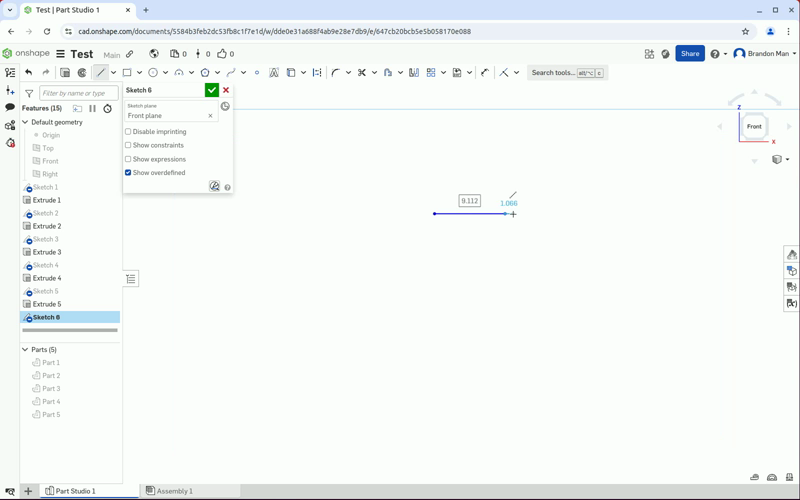
scroll(6)
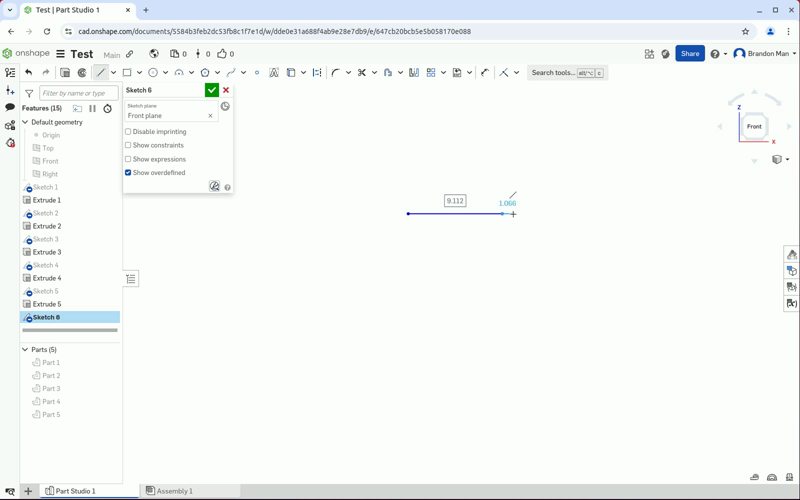
scroll(6)
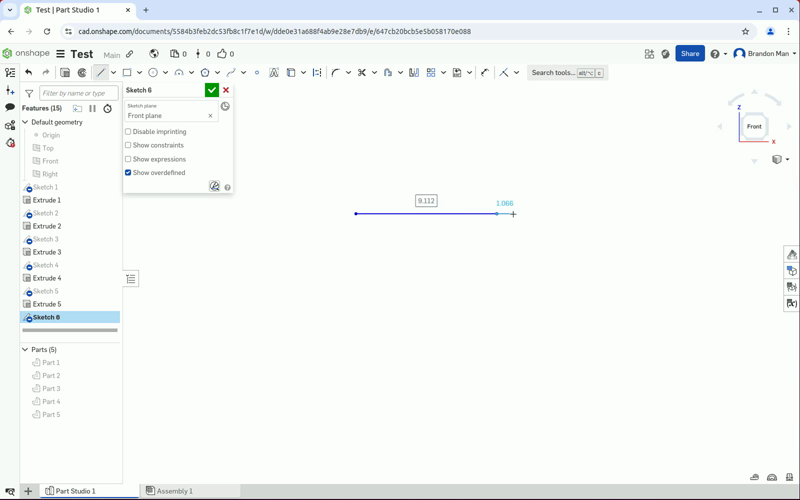
scroll(6)
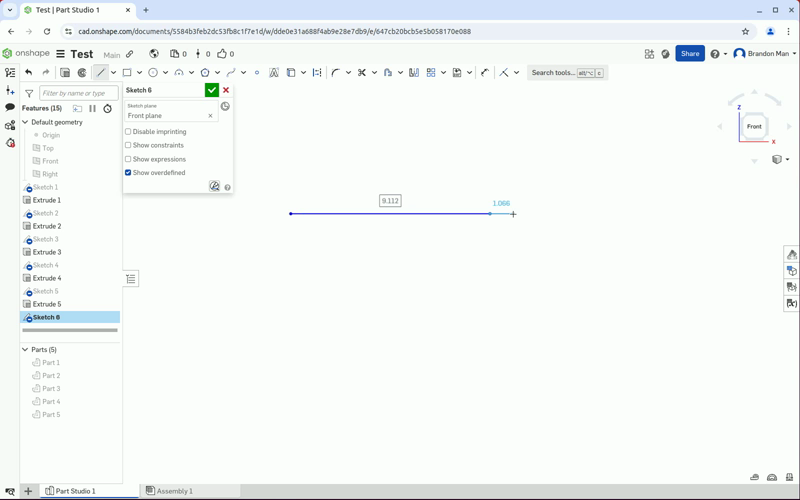
scroll(6)
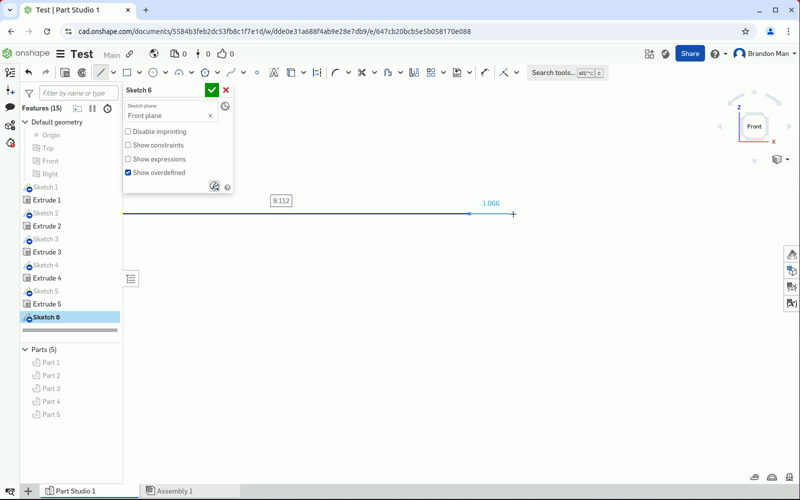
scroll(6)
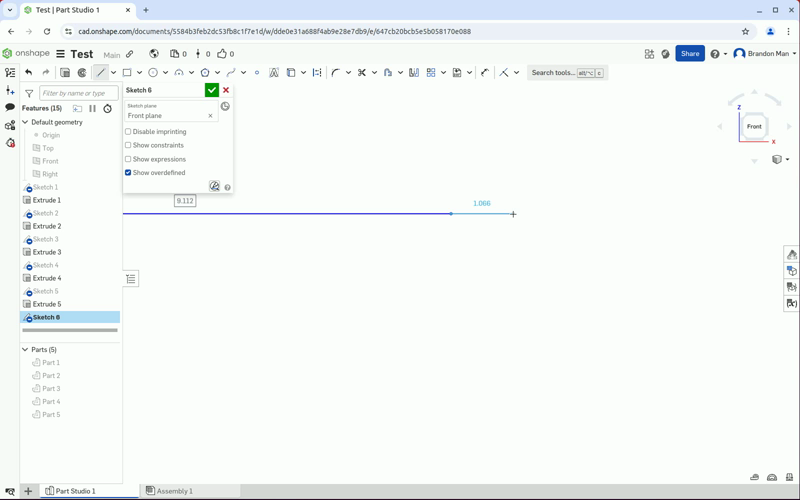
click(513, 213)
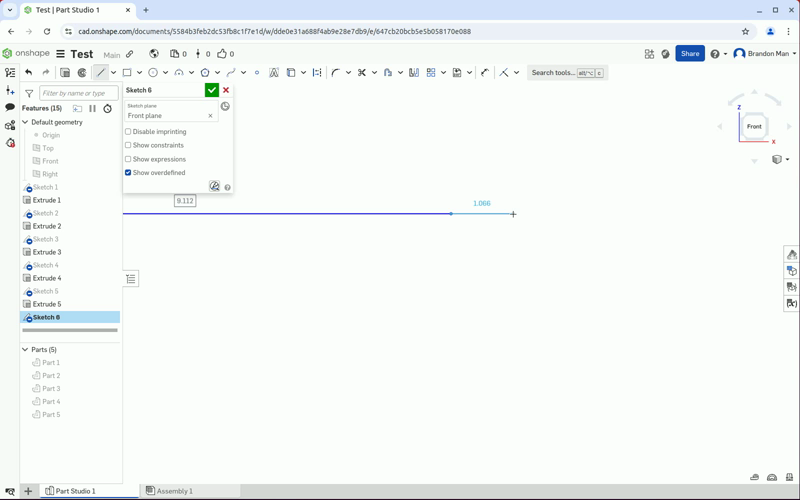
scroll(-6)
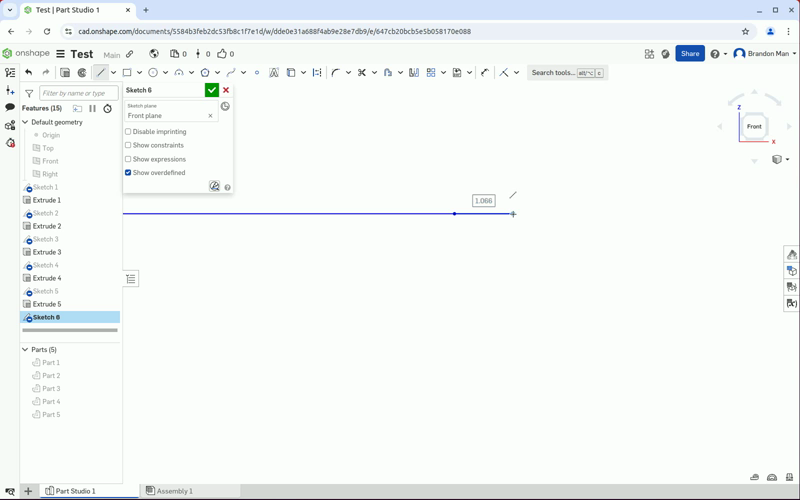
scroll(-6)
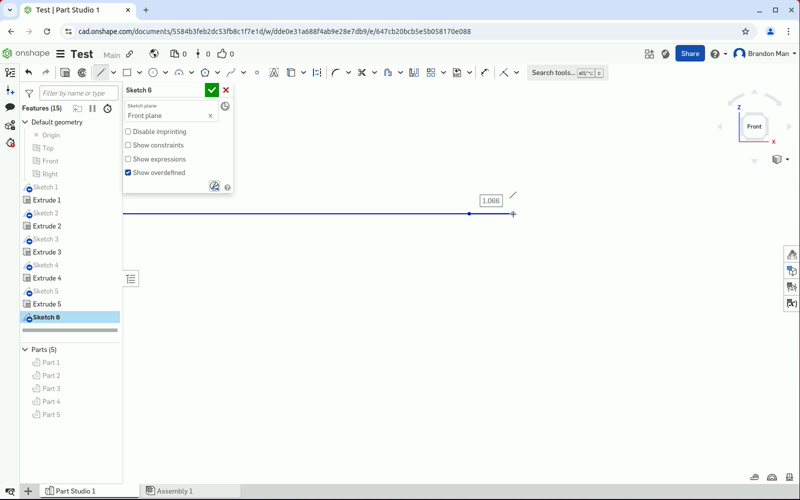
scroll(-6)
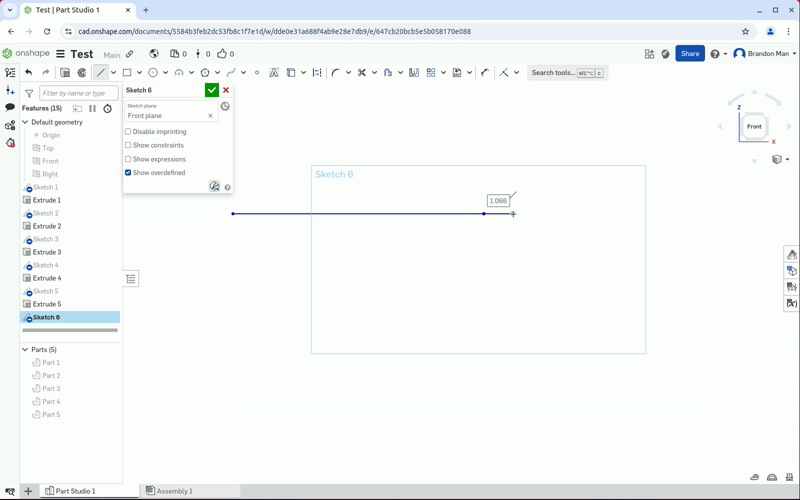
scroll(-6)
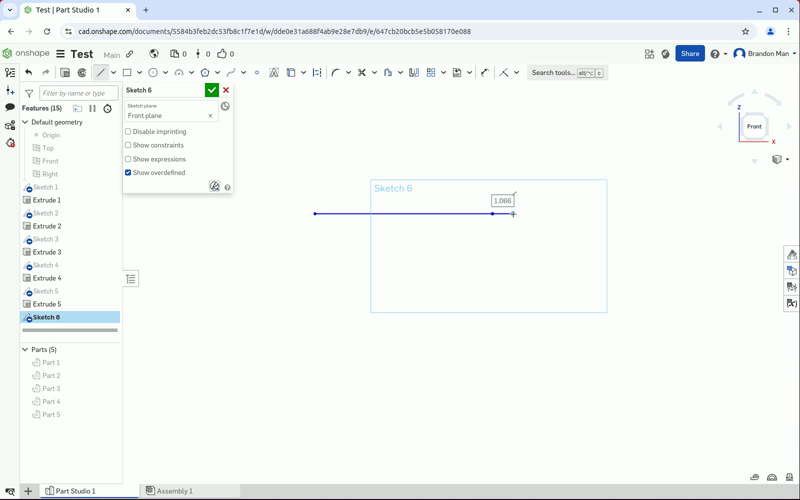
scroll(-6)
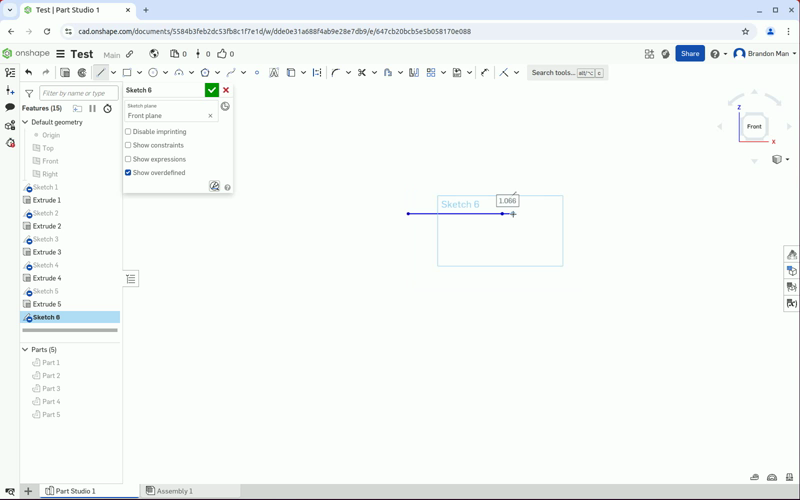
scroll(-6)
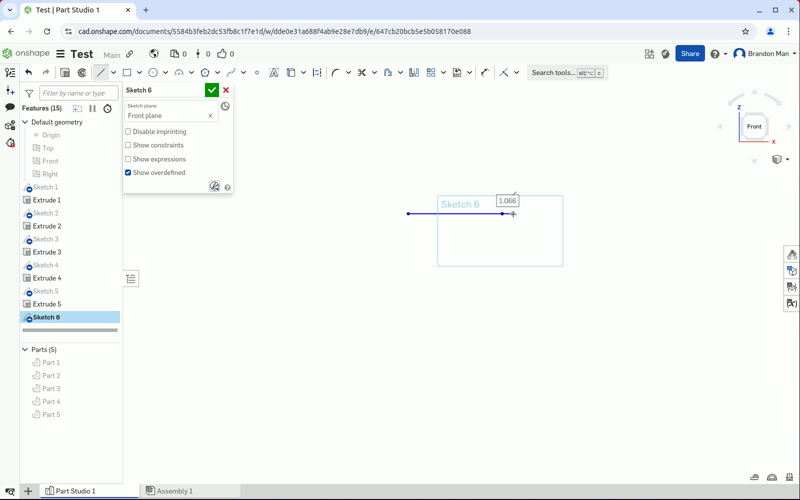
scroll(-6)
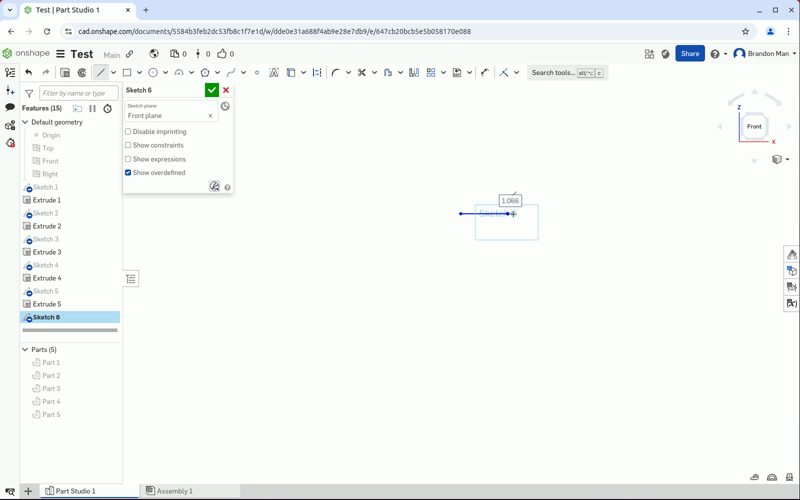
key_up(shift)
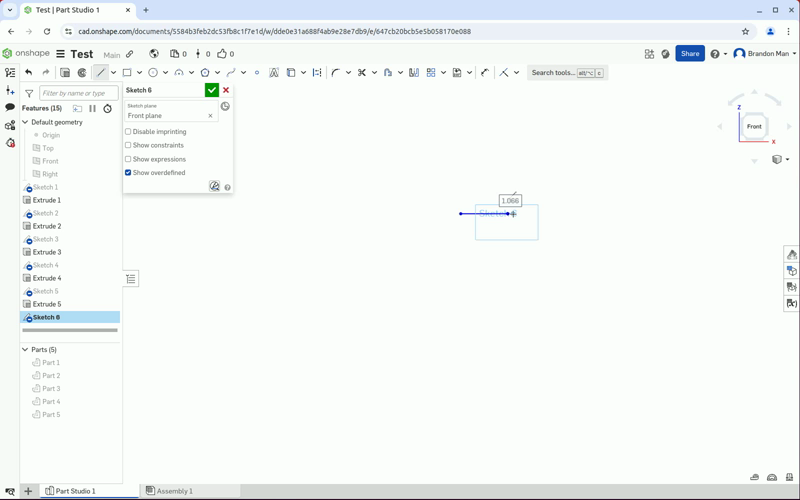
key_down(shift)
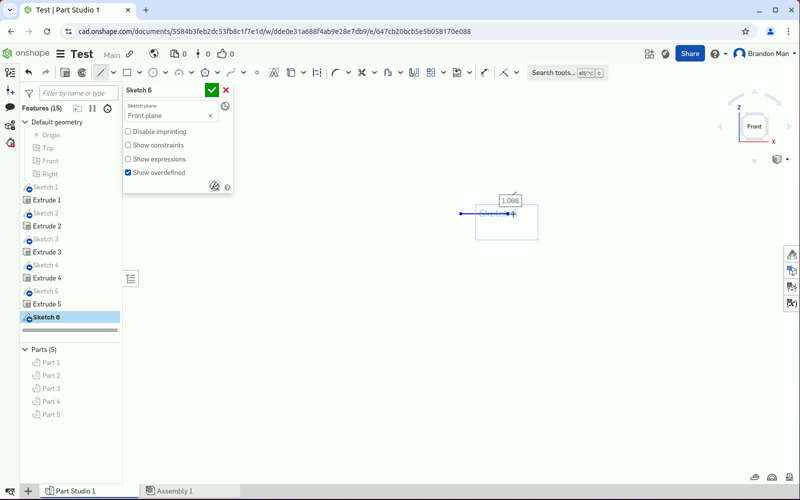
mouse_move(543, 213)
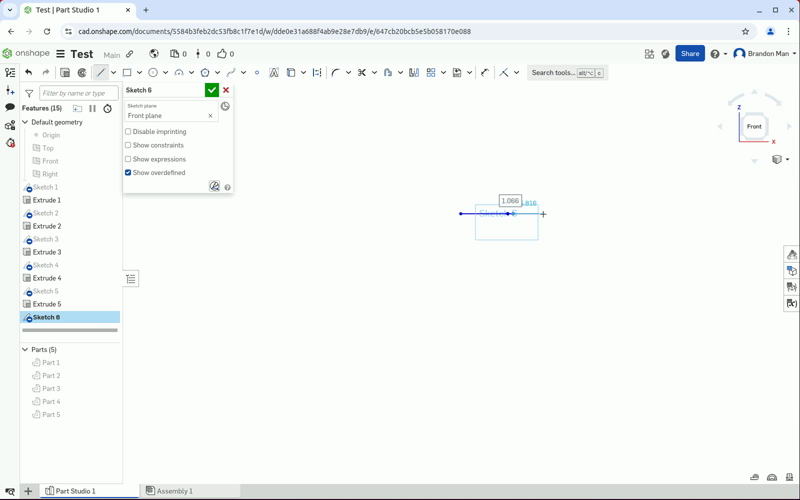
mouse_move(513, 204)
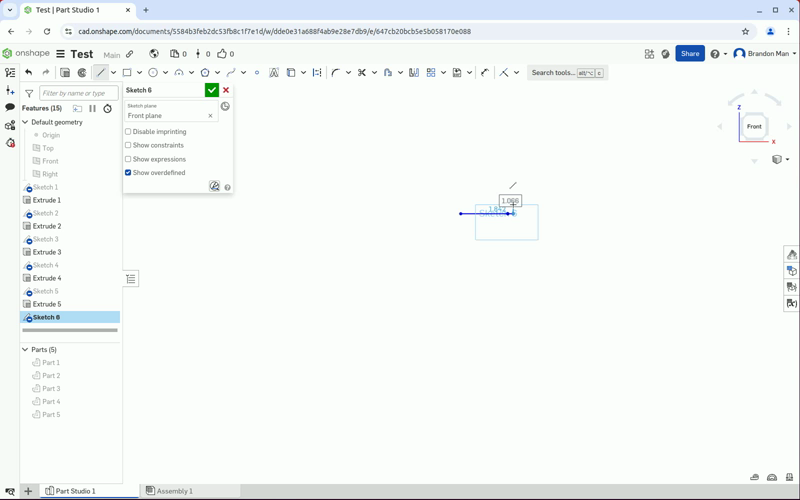
click(513, 204)
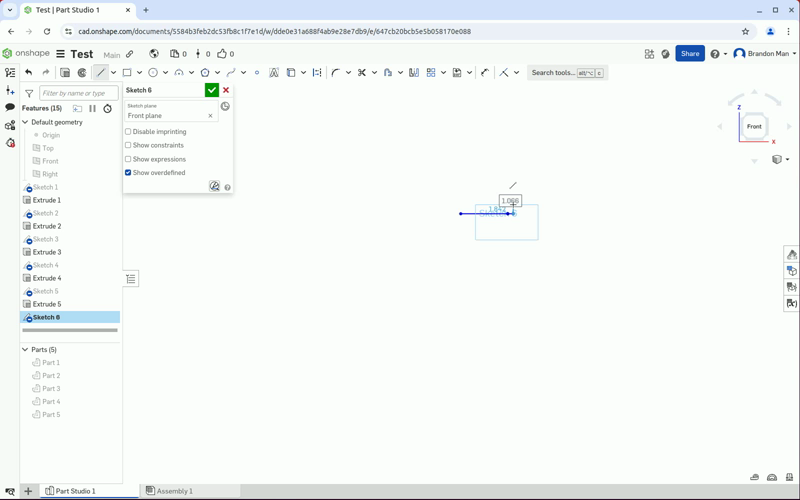
key_up(shift)
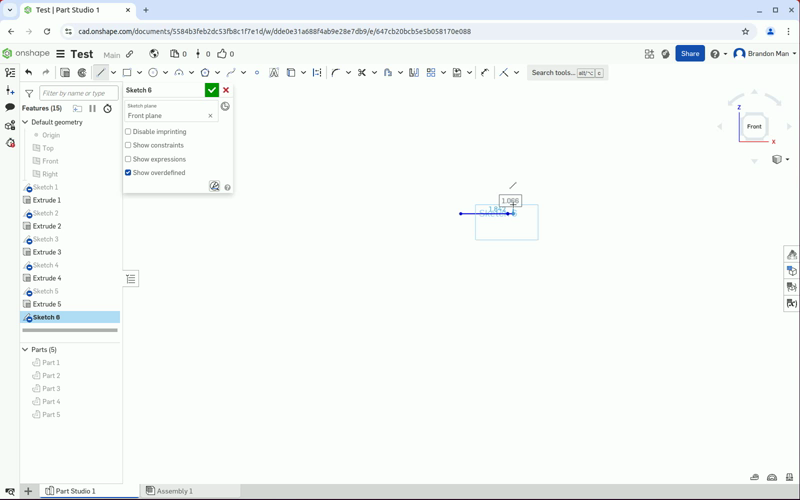
key_down(shift)
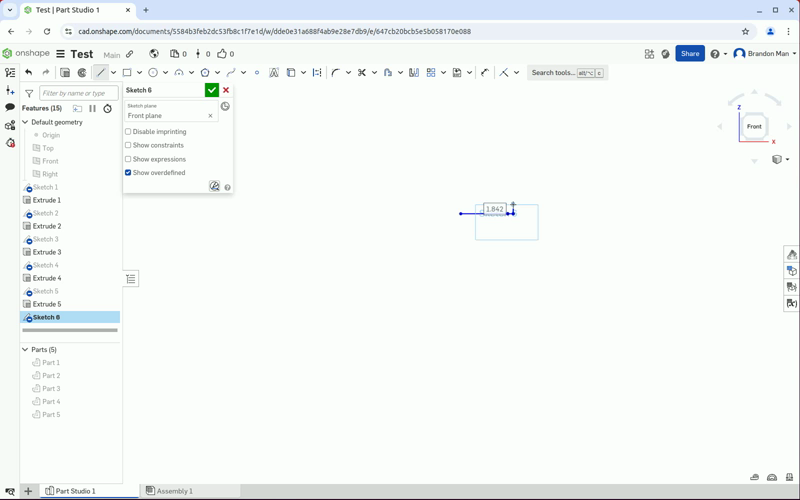
mouse_move(543, 204)
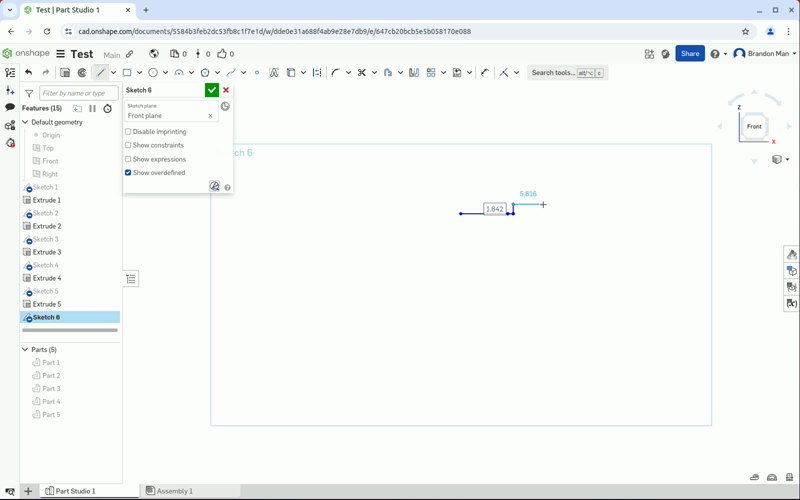
mouse_move(507, 204)
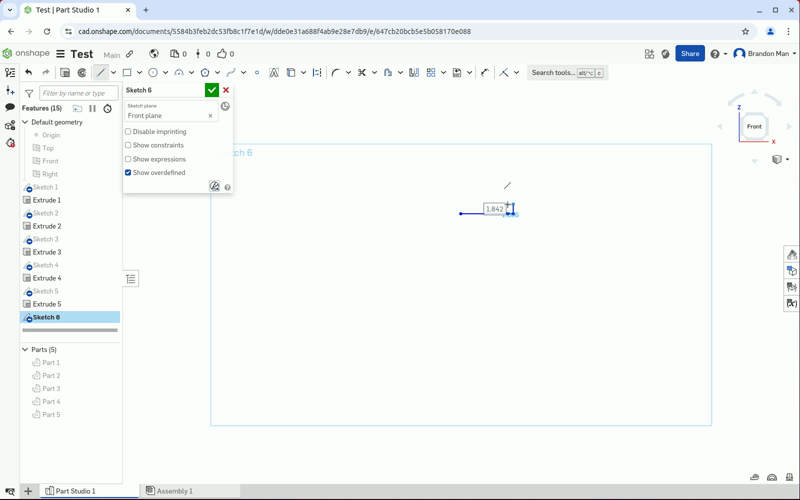
scroll(6)
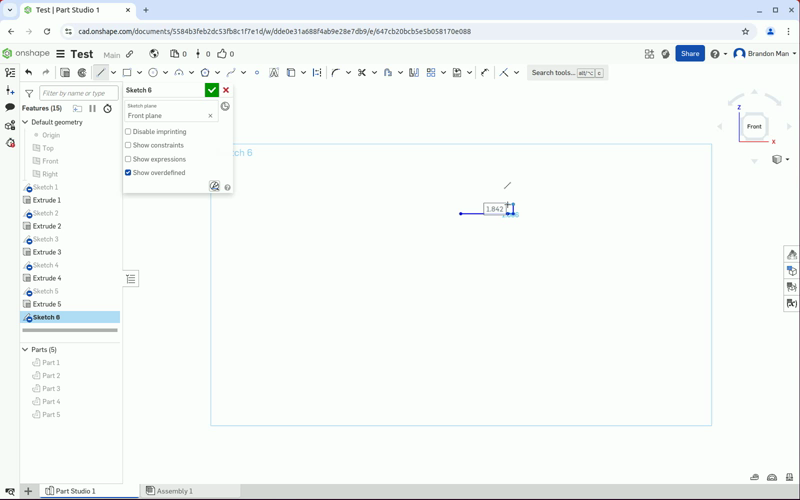
scroll(6)
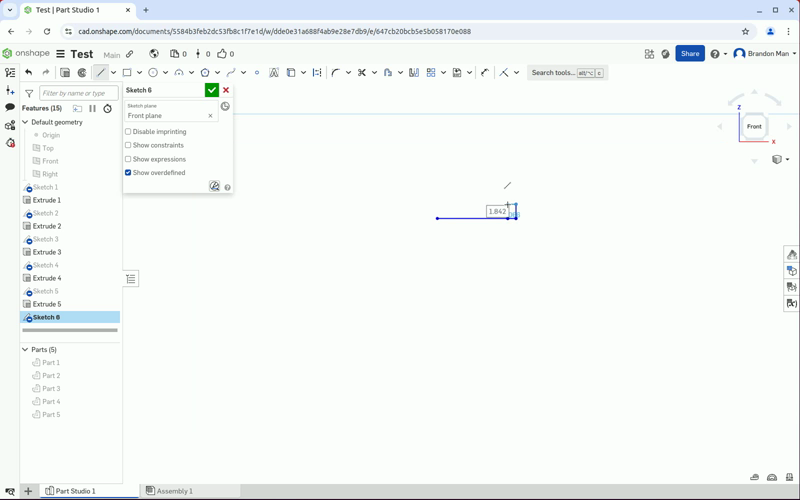
scroll(6)
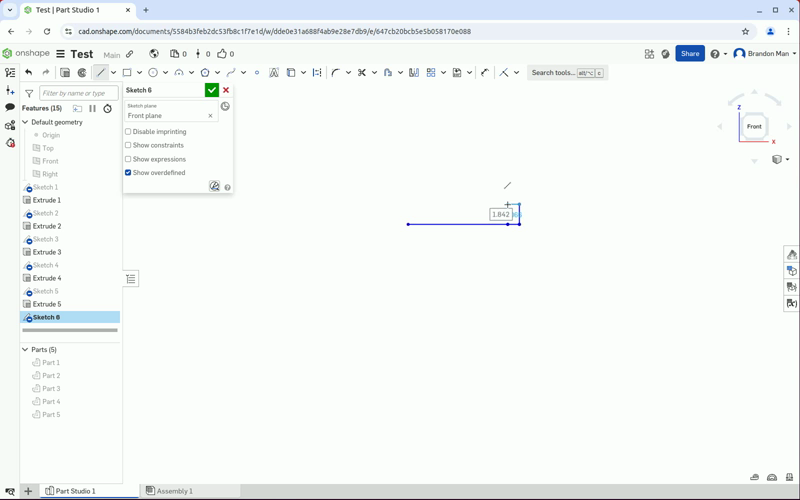
scroll(6)
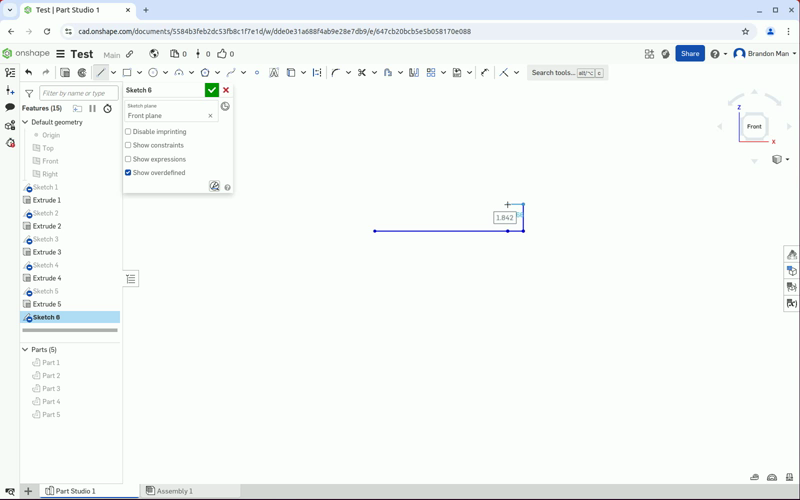
scroll(6)
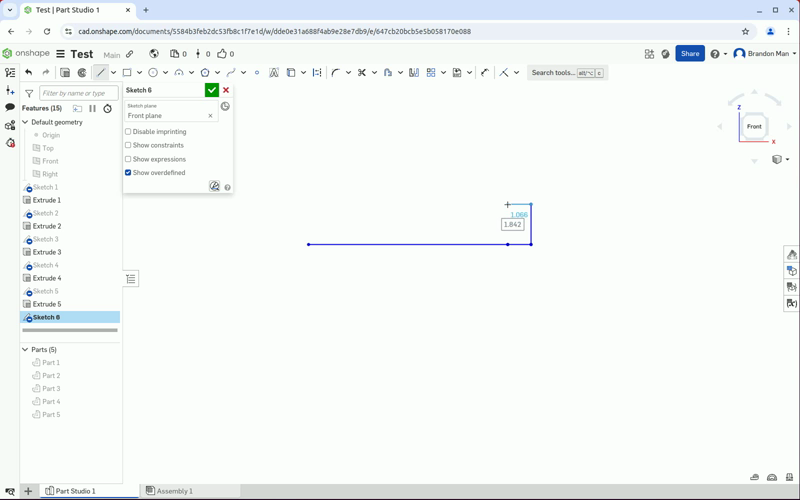
scroll(6)
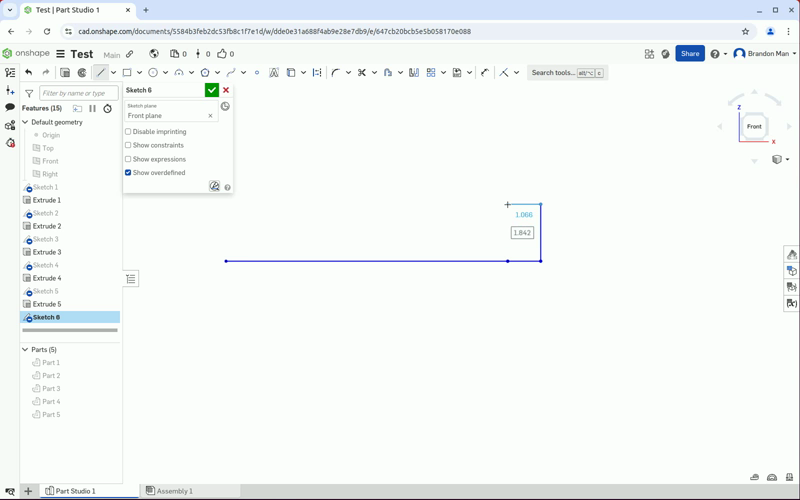
scroll(6)
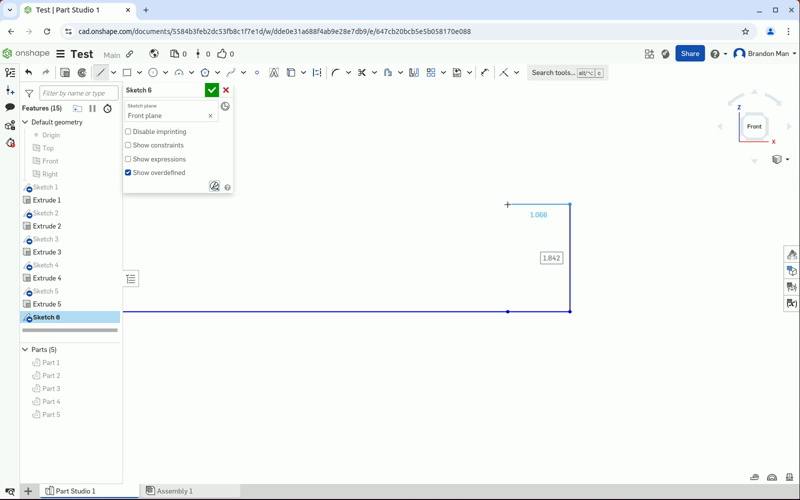
click(507, 204)
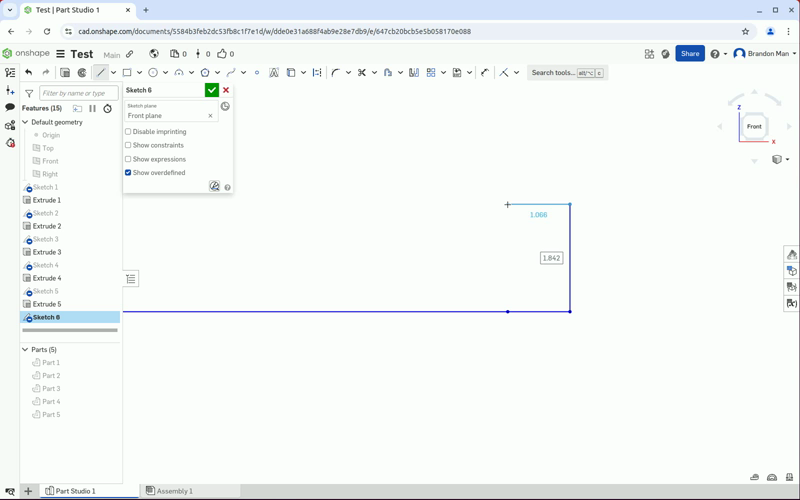
scroll(-6)
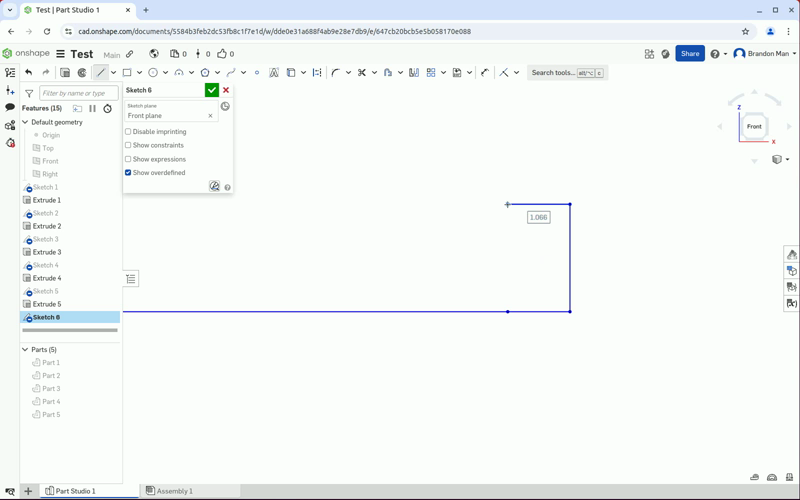
scroll(-6)
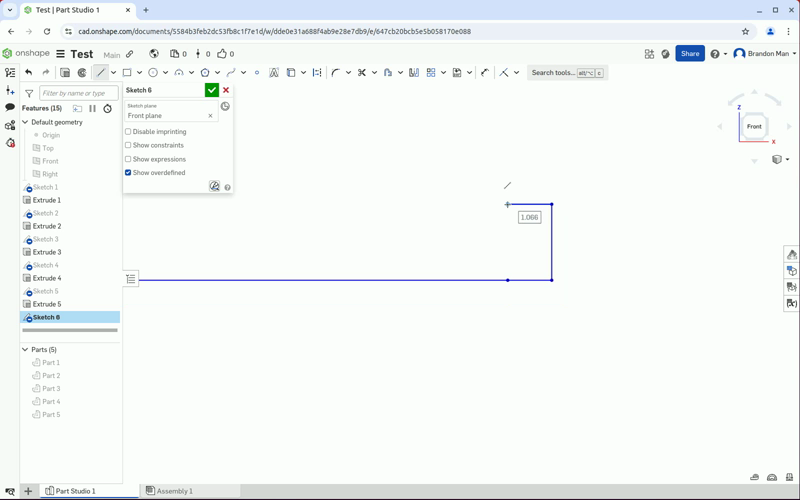
scroll(-6)
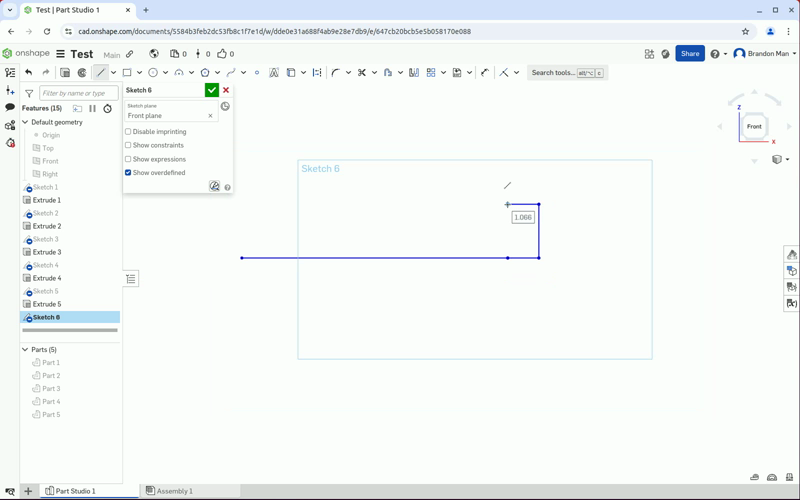
scroll(-6)
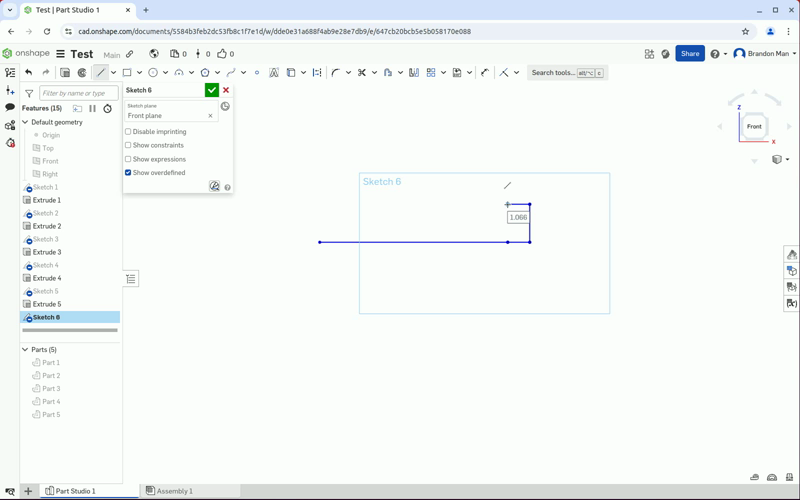
scroll(-6)
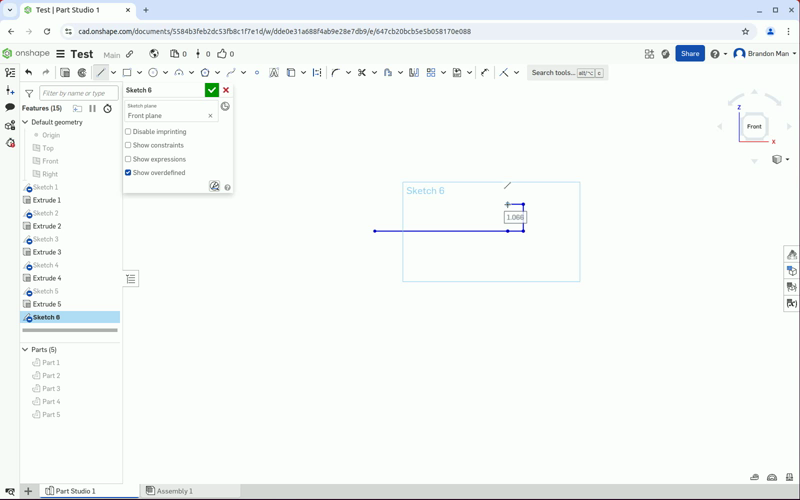
scroll(-6)
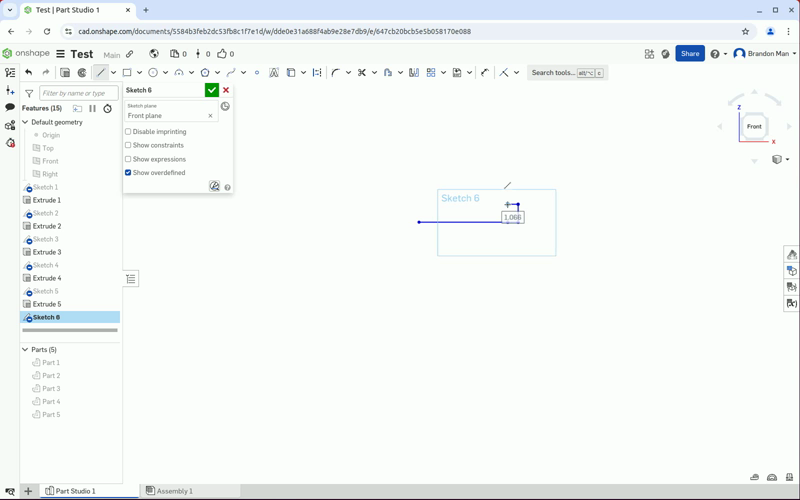
scroll(-6)
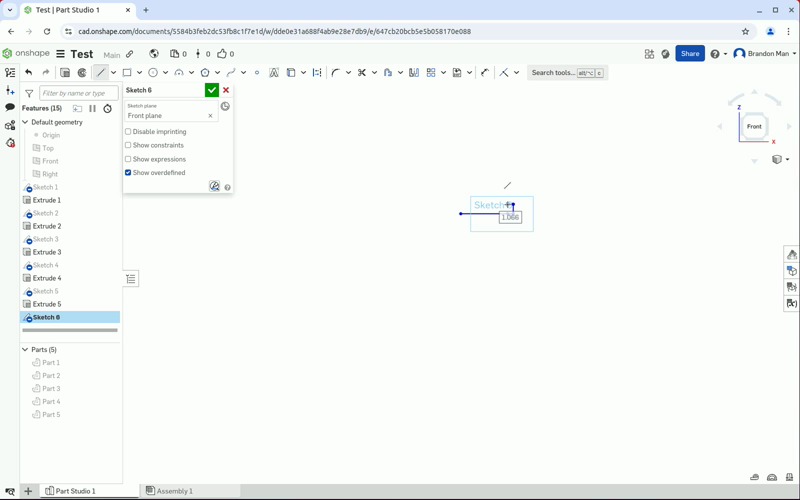
key_up(shift)
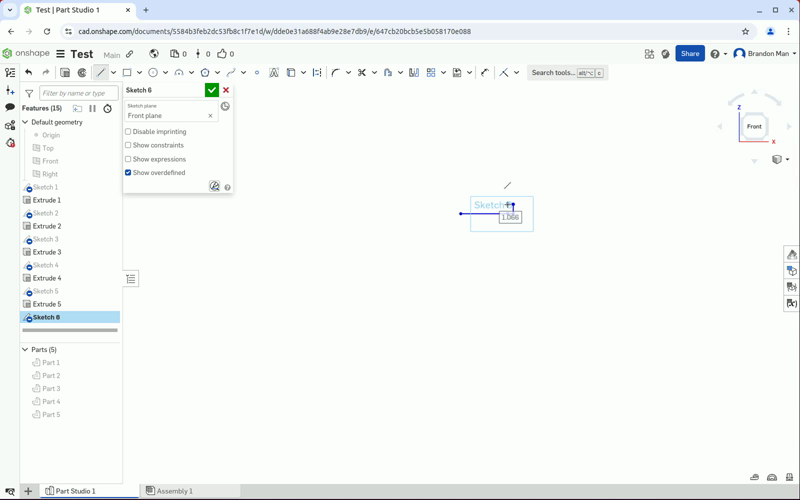
key_down(shift)
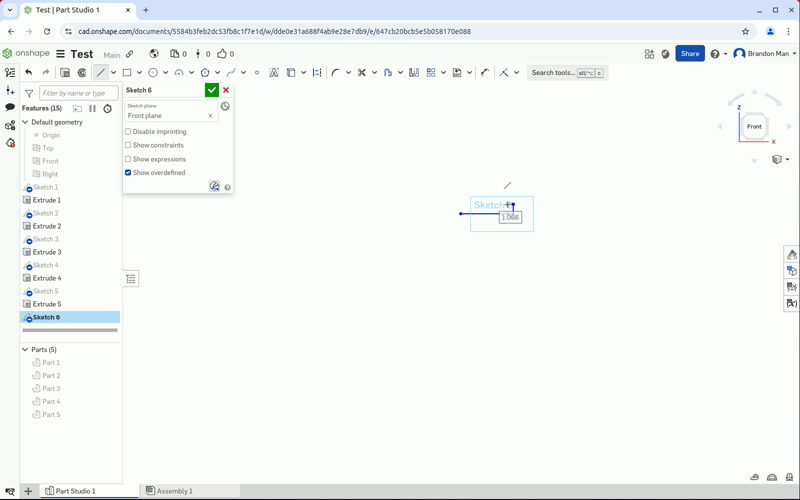
mouse_move(537, 204)
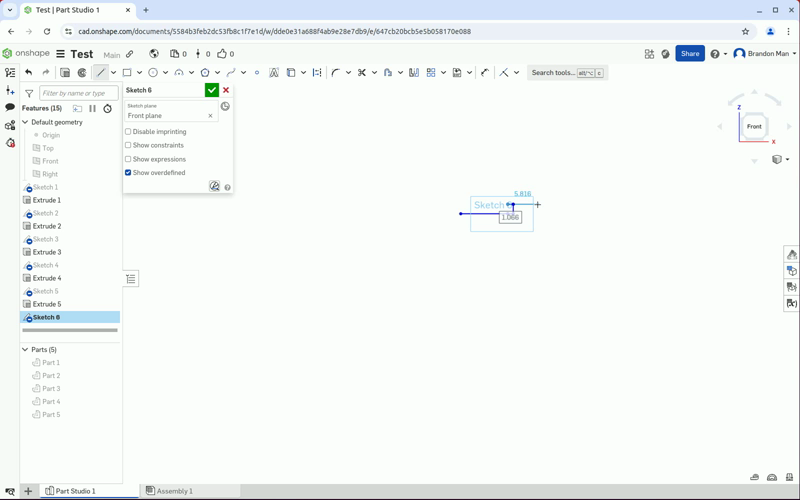
mouse_move(507, 208)
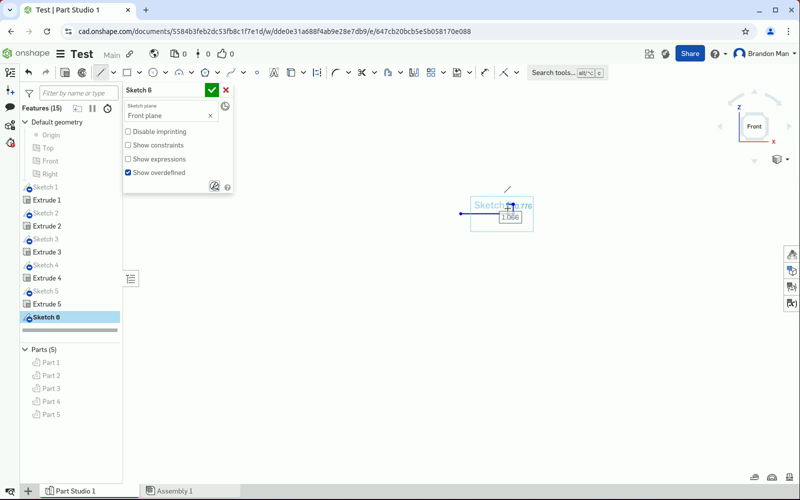
scroll(6)
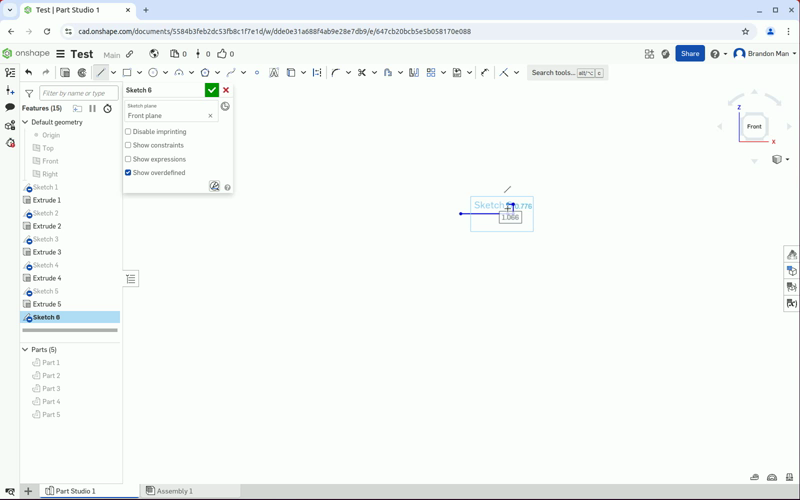
scroll(6)
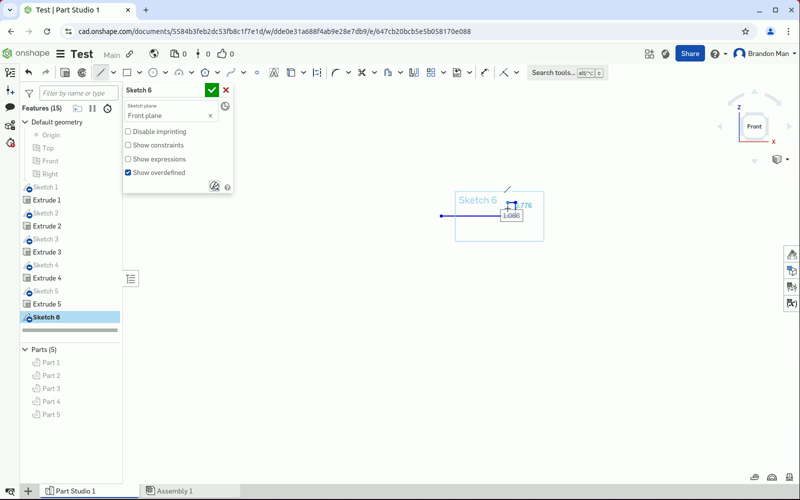
scroll(6)
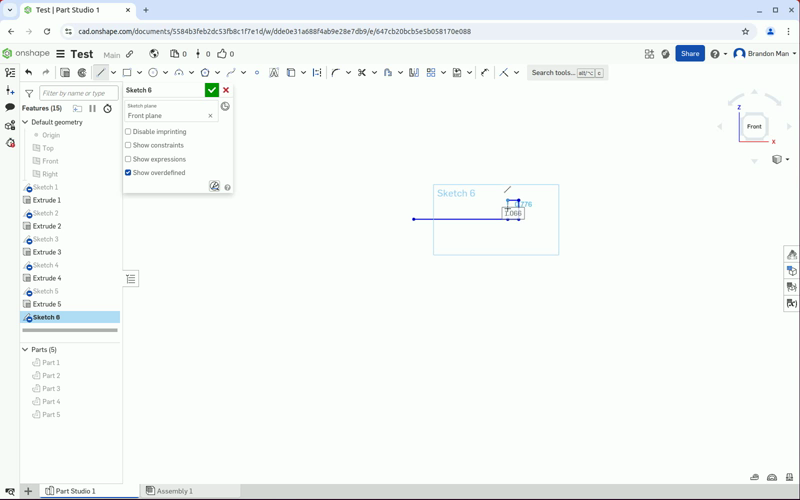
scroll(6)
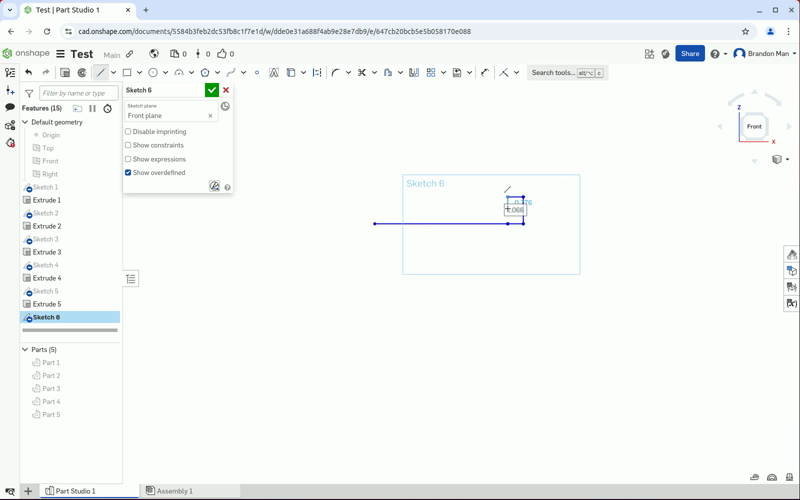
scroll(6)
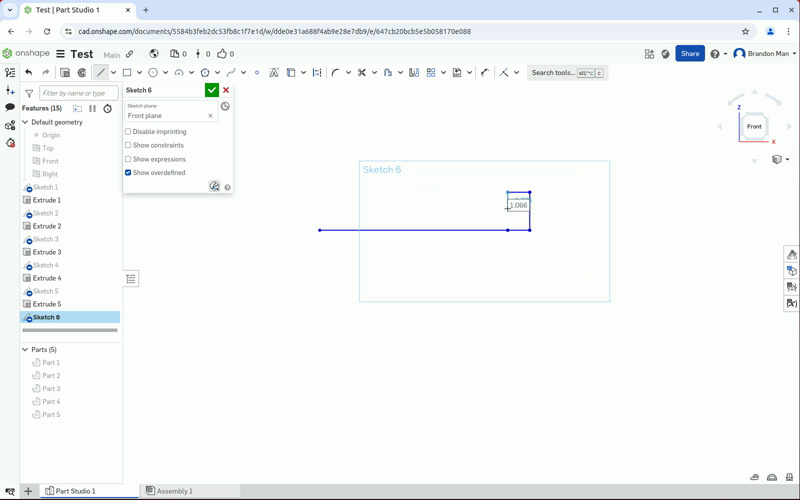
scroll(6)
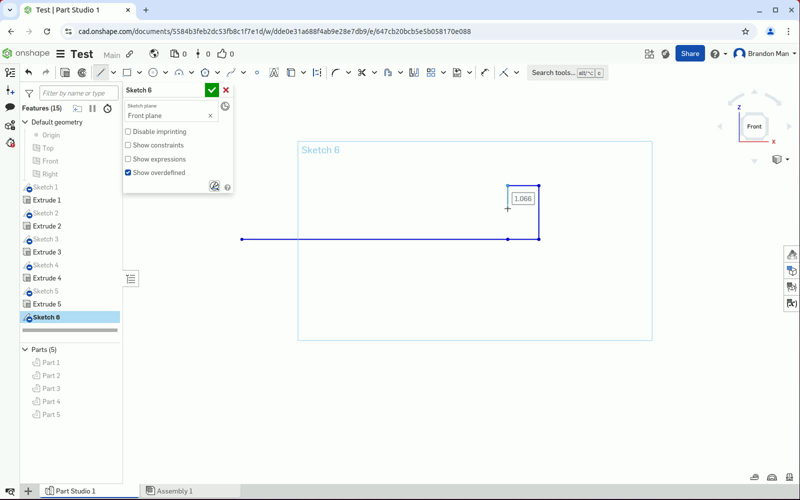
scroll(6)
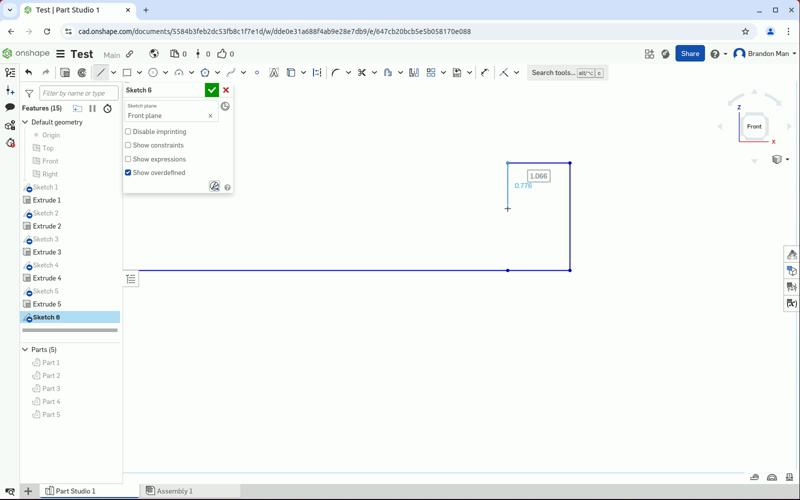
click(507, 208)
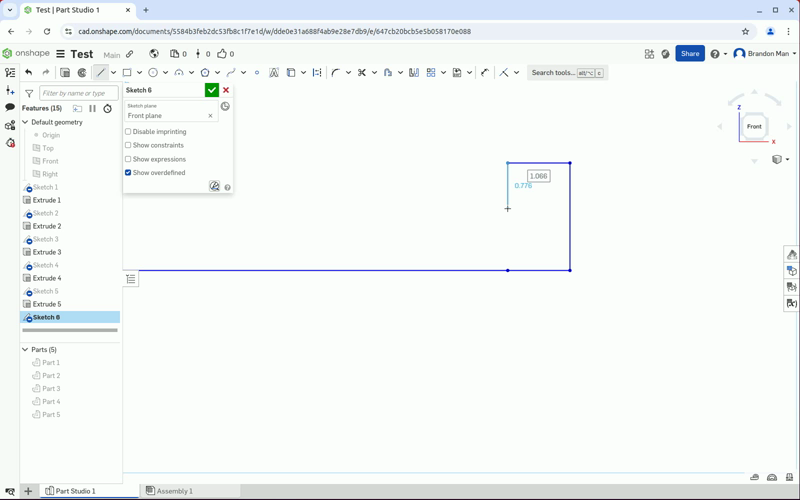
scroll(-6)
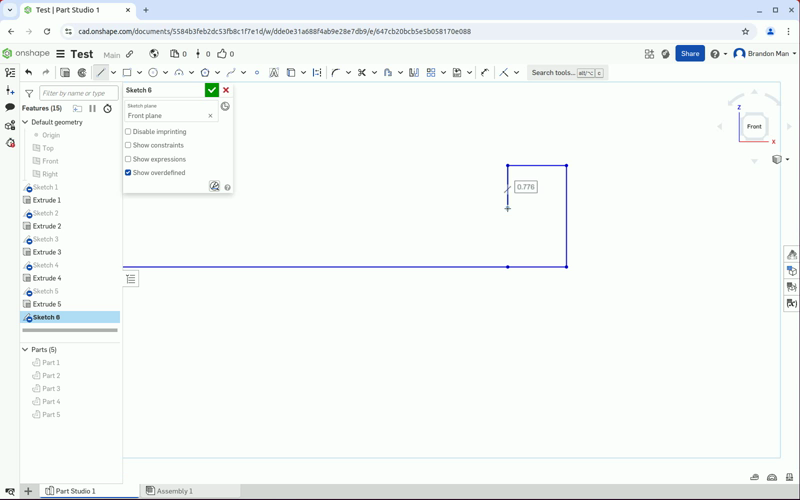
scroll(-6)
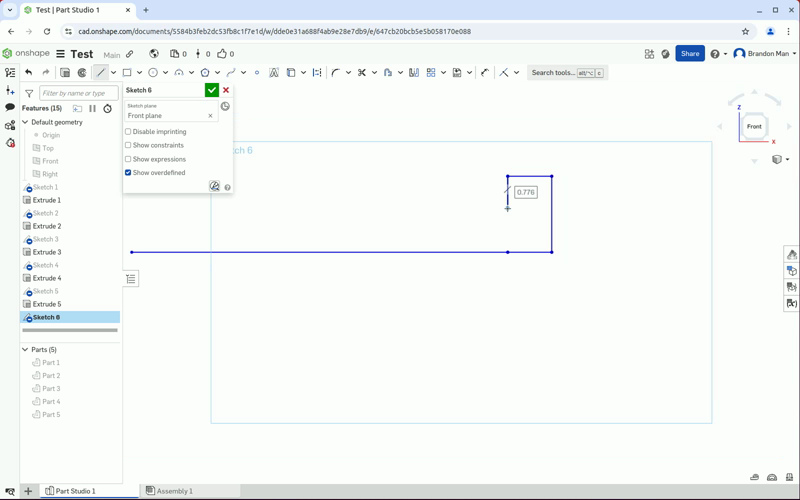
scroll(-6)
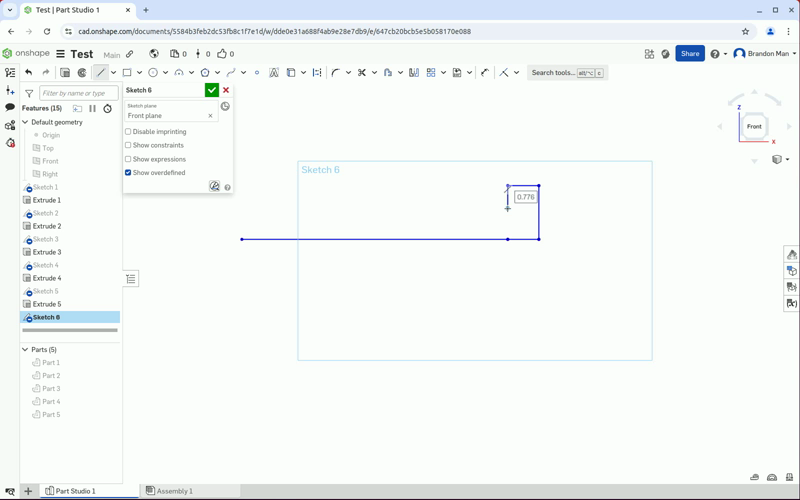
scroll(-6)
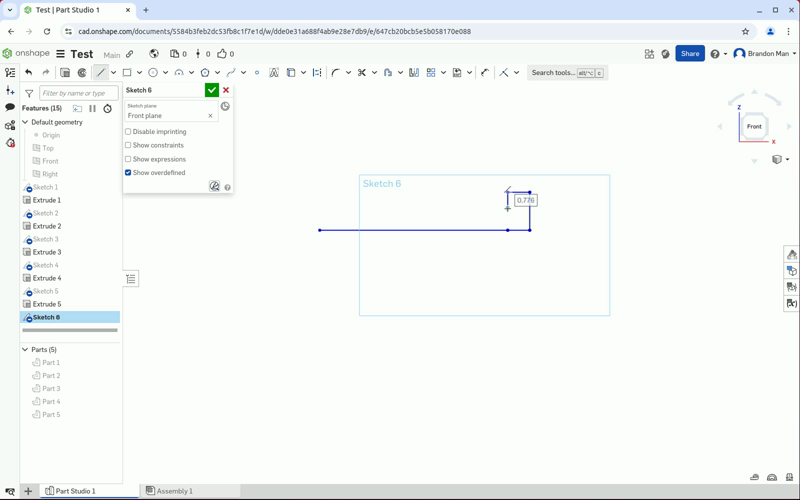
scroll(-6)
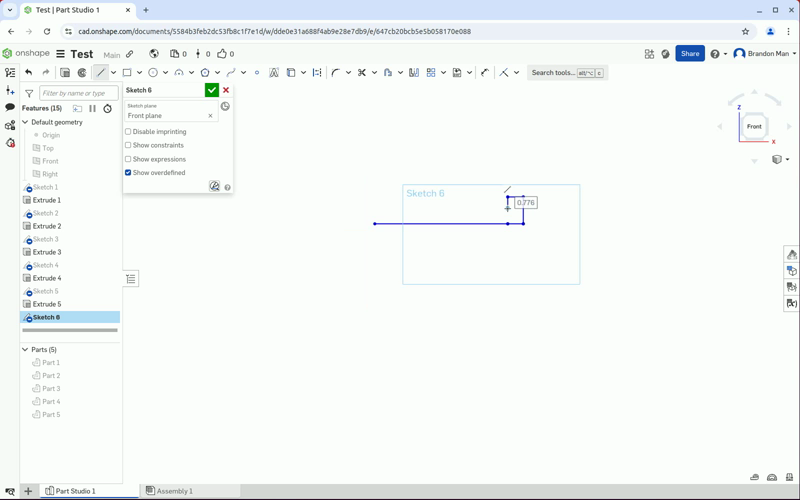
scroll(-6)
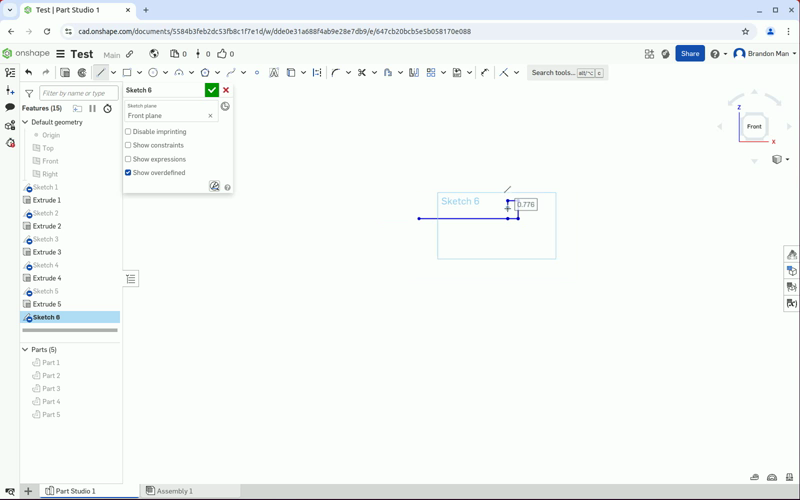
scroll(-6)
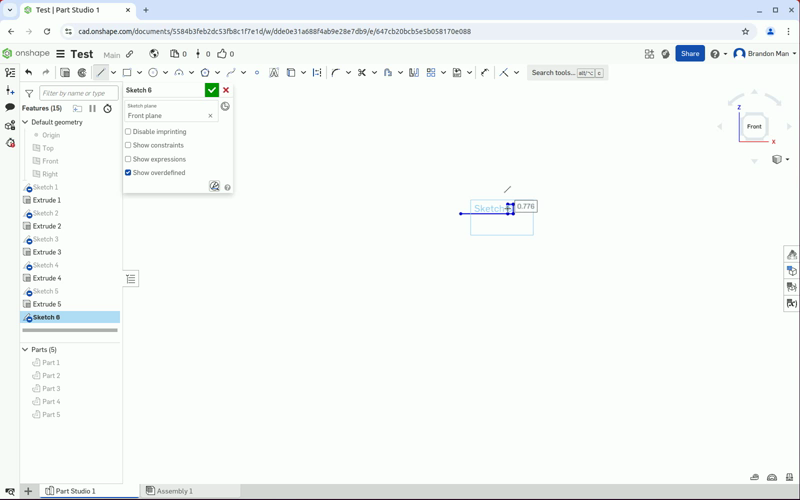
key_up(shift)
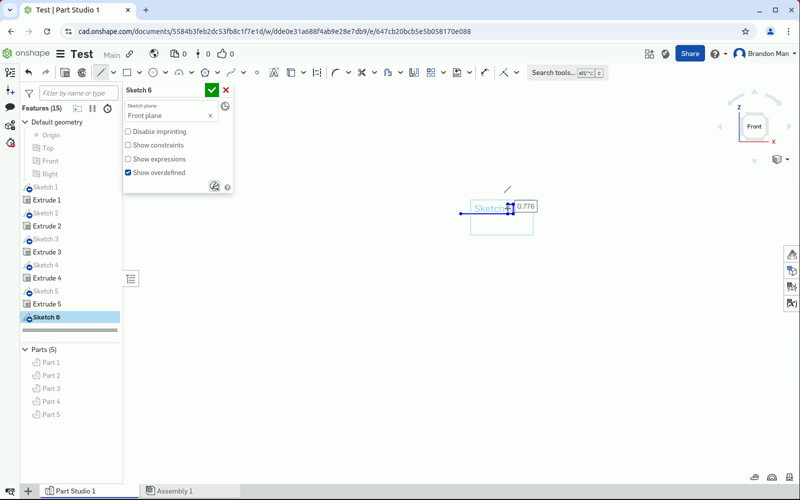
key_down(shift)
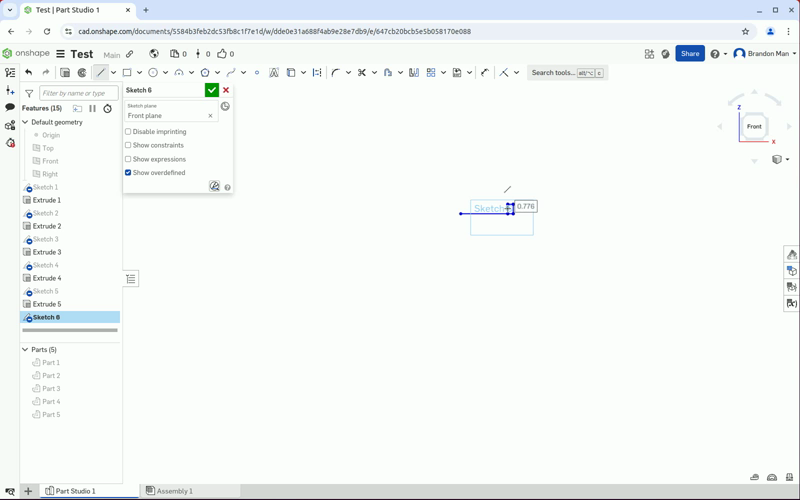
mouse_move(537, 208)
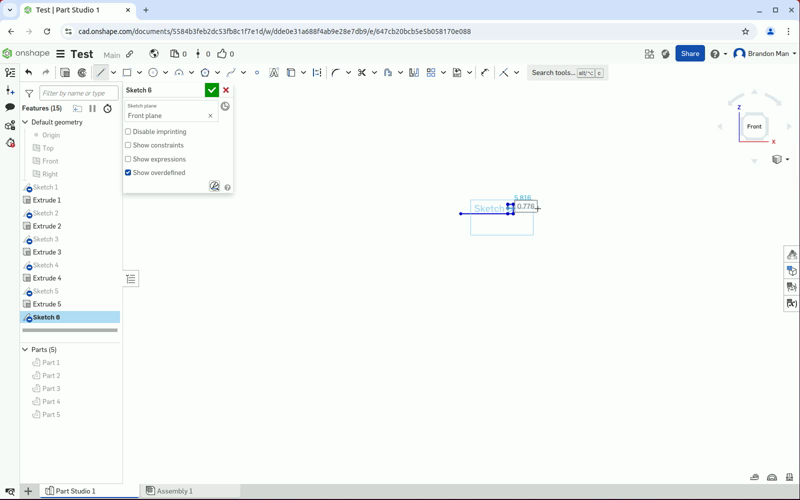
mouse_move(460, 208)
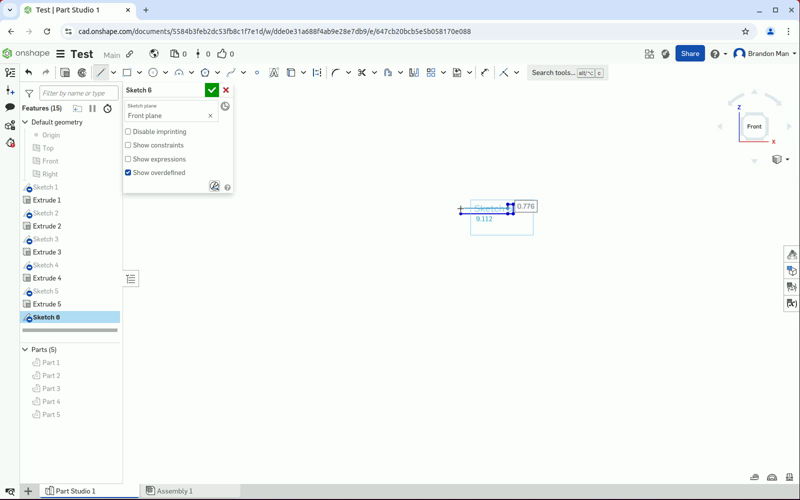
click(460, 208)
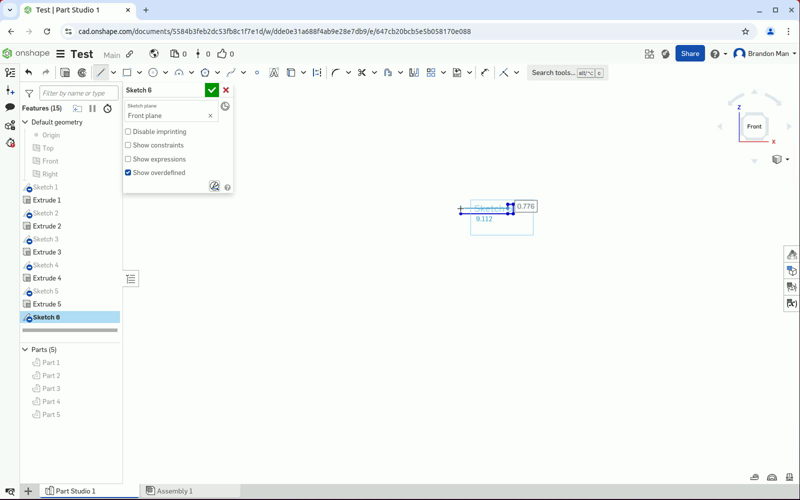
key_up(shift)
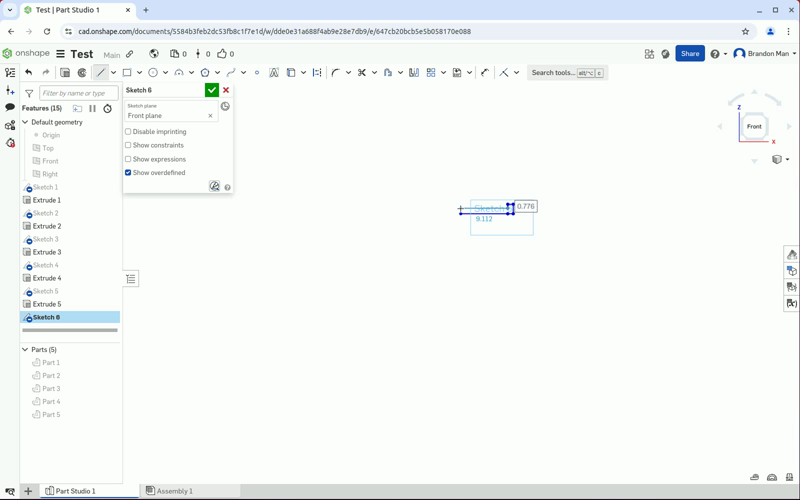
key_down(shift)
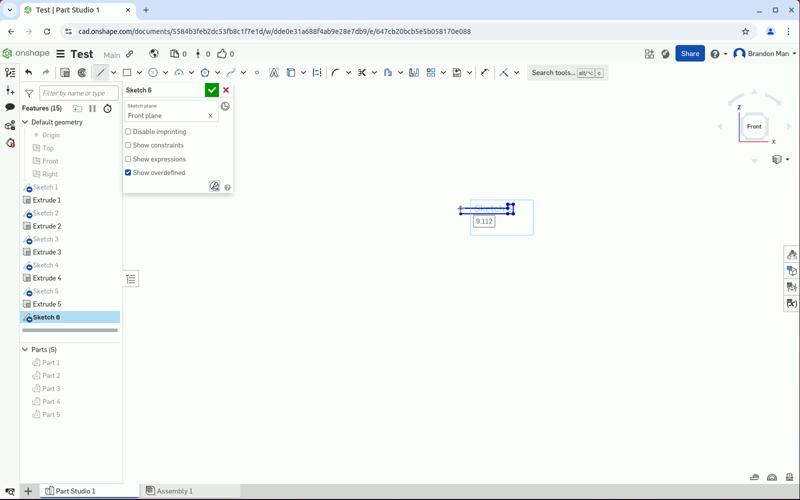
mouse_move(490, 208)
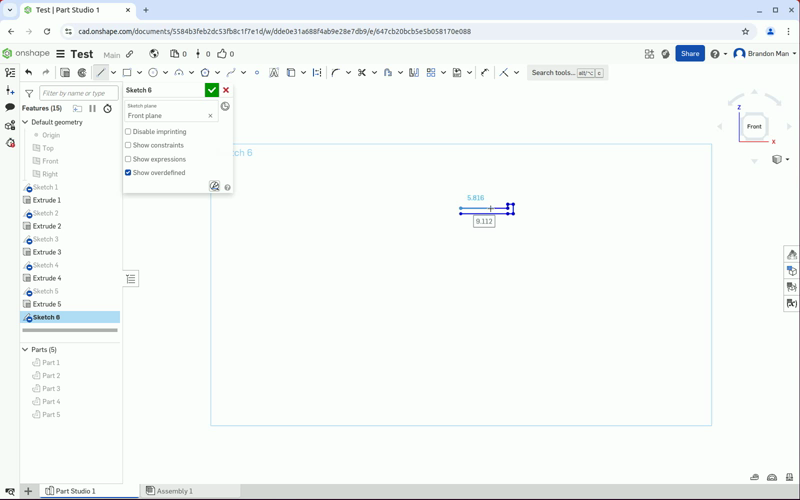
mouse_move(460, 210)
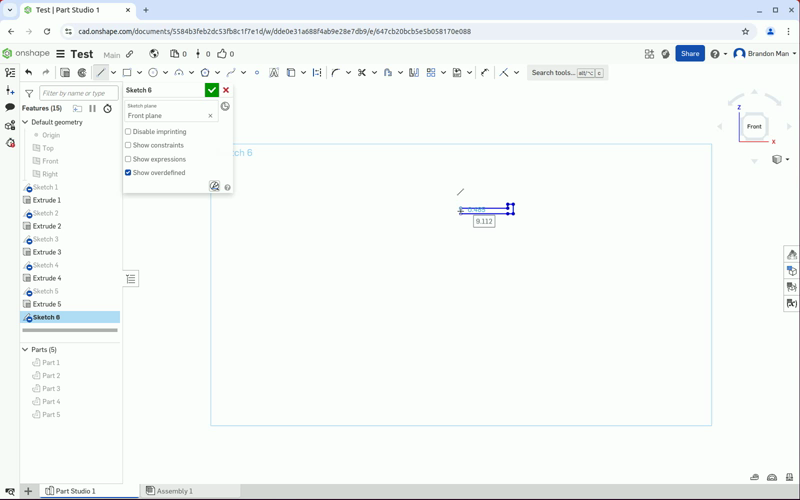
scroll(6)
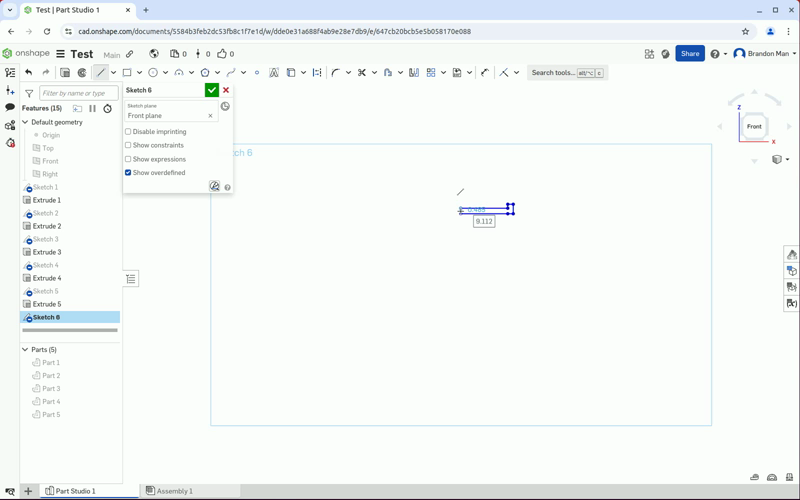
scroll(6)
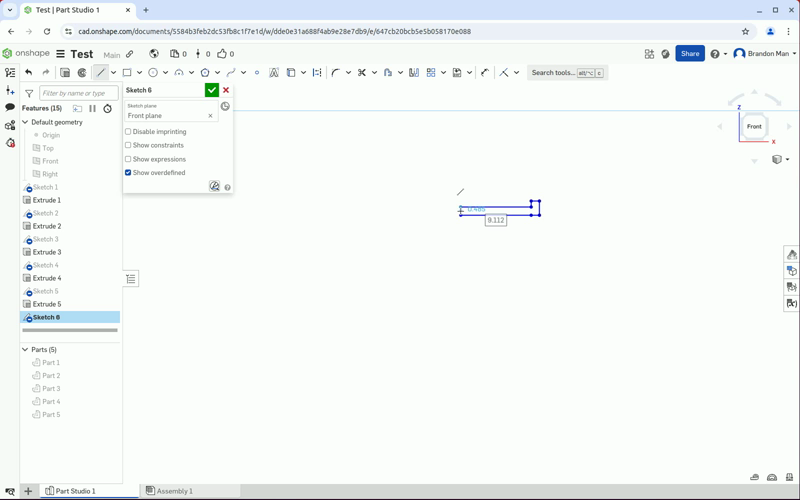
scroll(6)
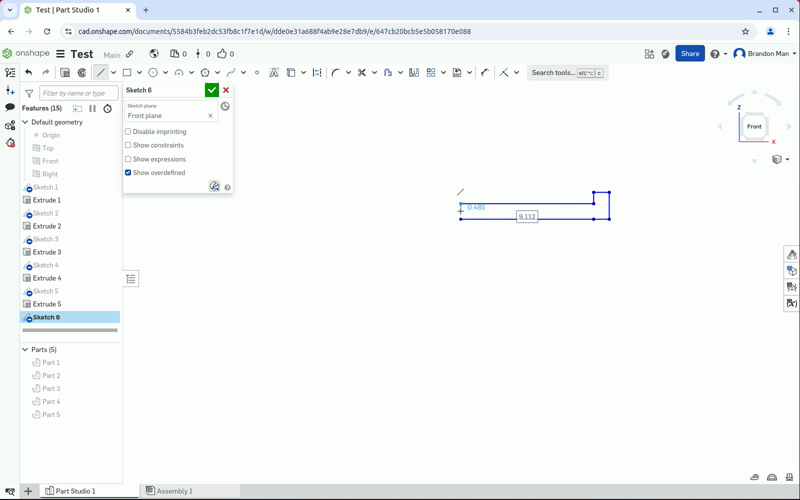
scroll(6)
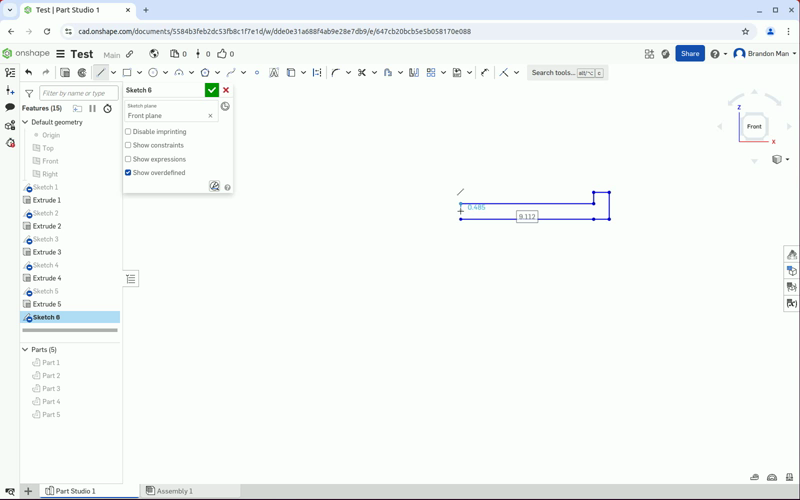
scroll(6)
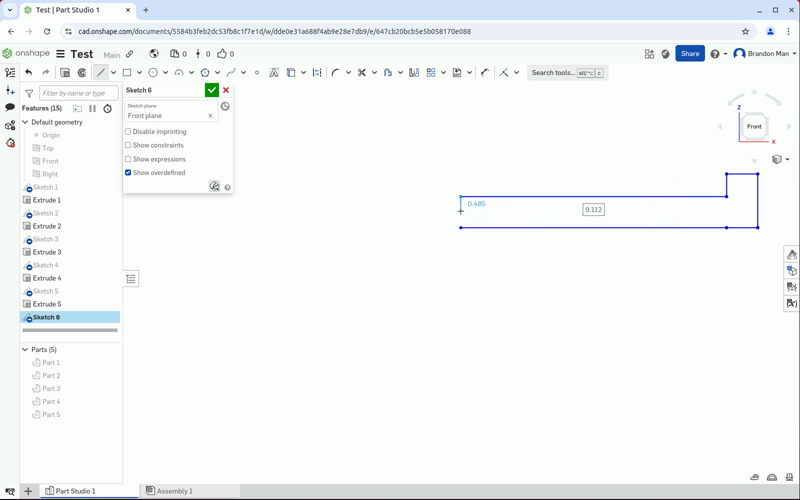
scroll(6)
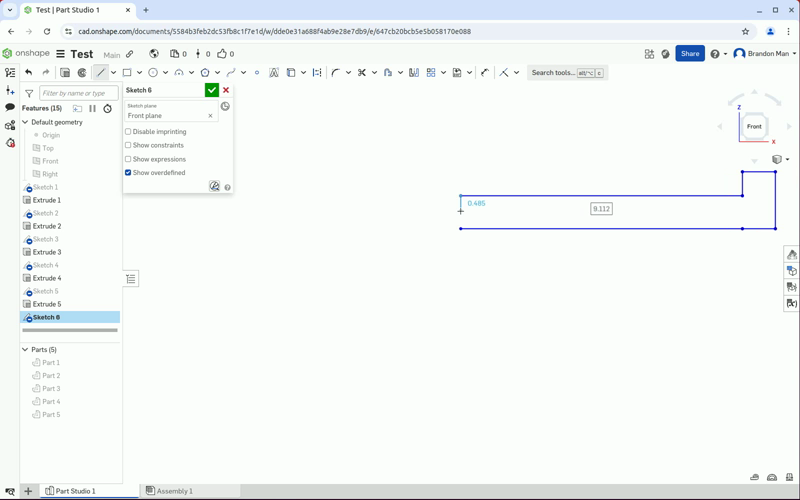
scroll(6)
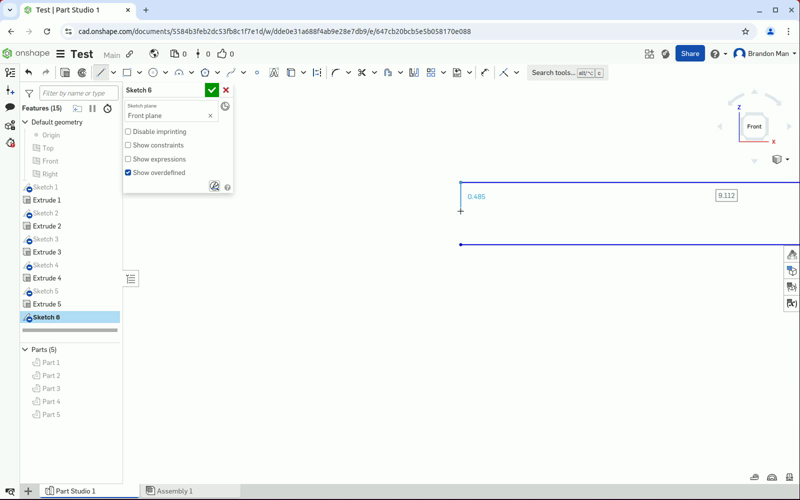
click(460, 210)
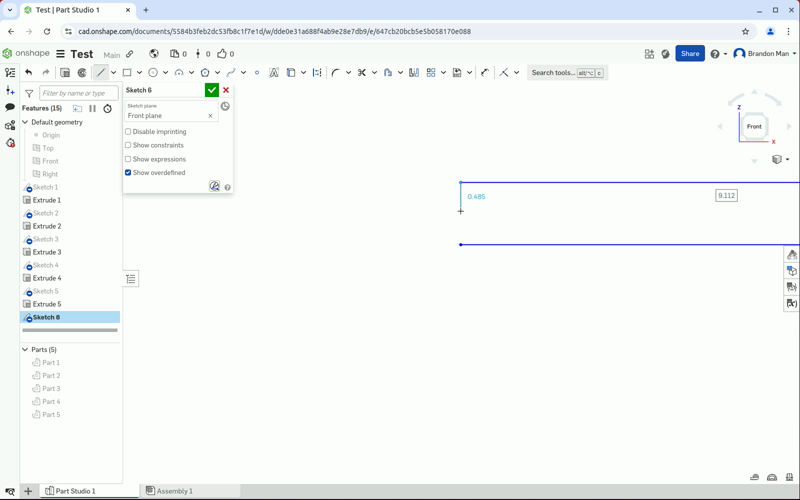
scroll(-6)
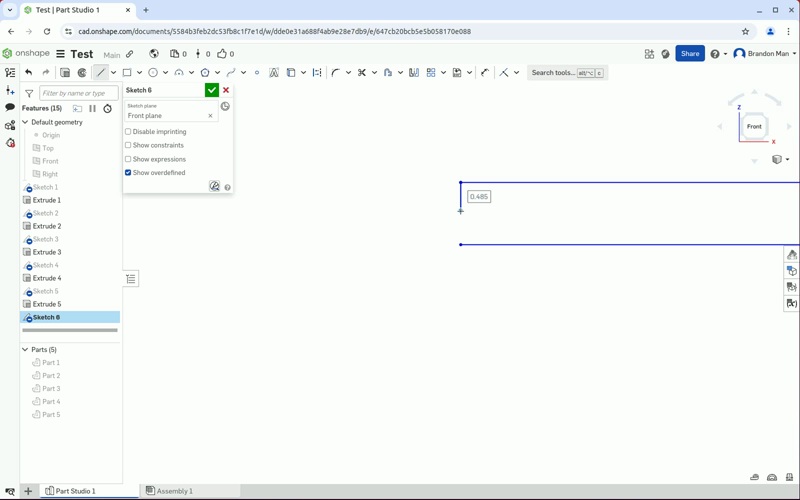
scroll(-6)
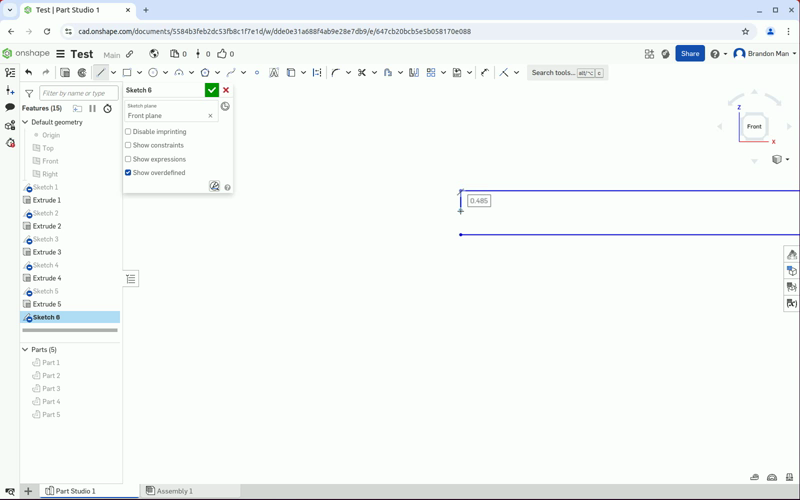
scroll(-6)
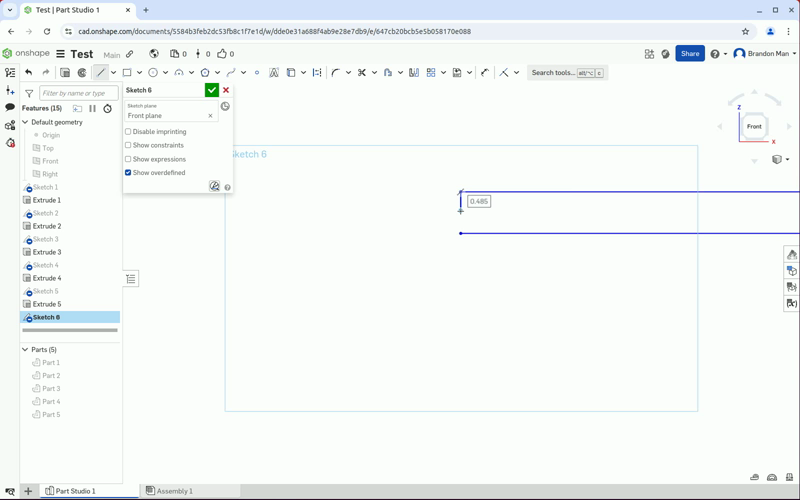
scroll(-6)
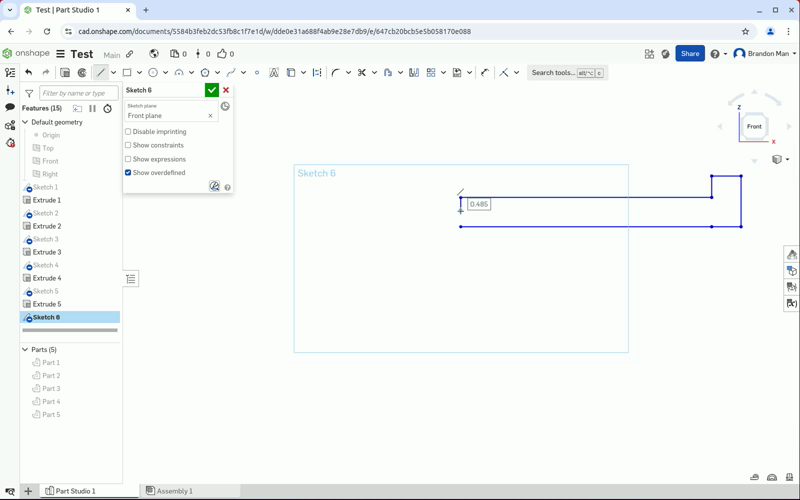
scroll(-6)
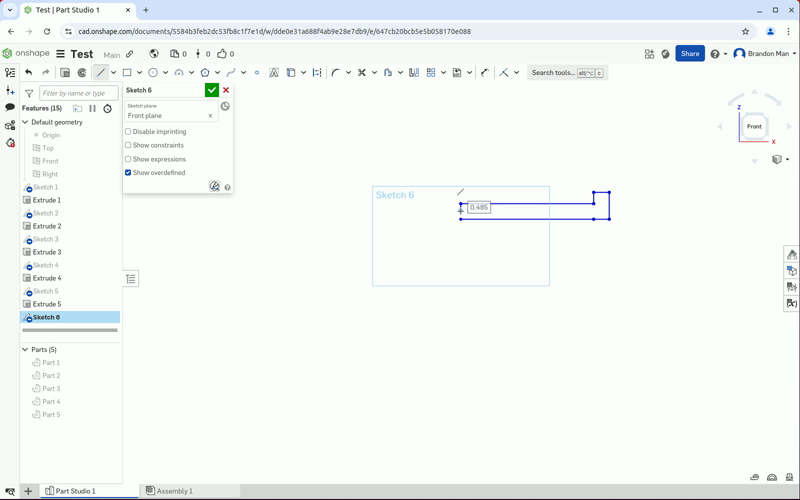
scroll(-6)
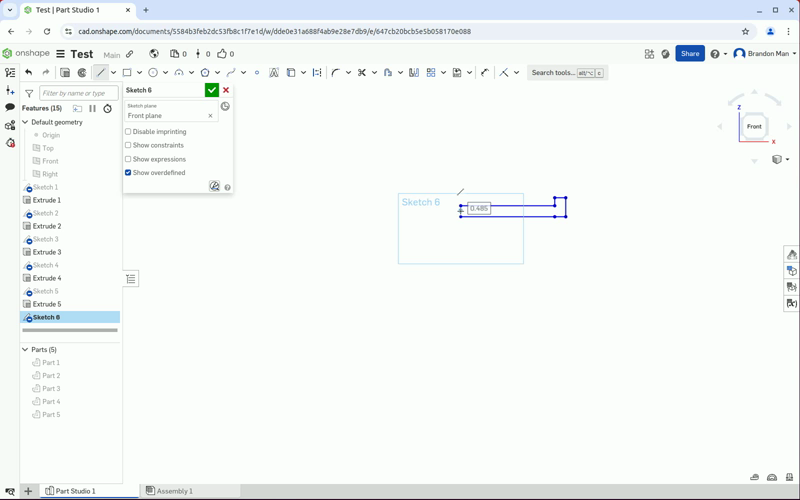
scroll(-6)
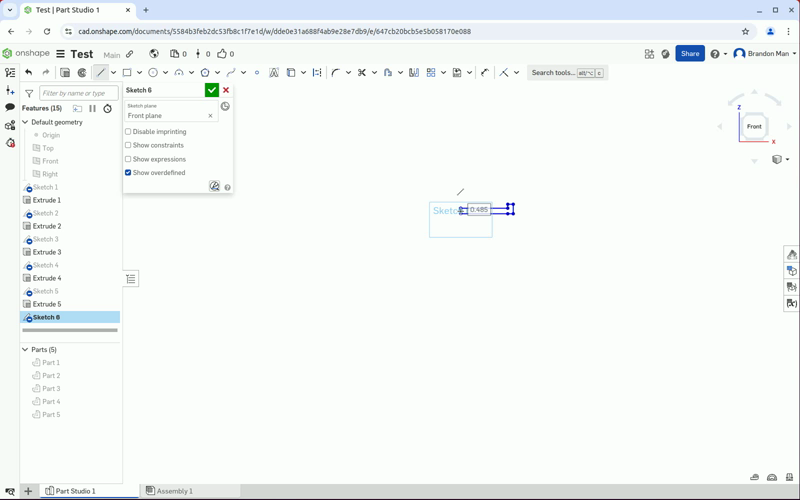
key_up(shift)
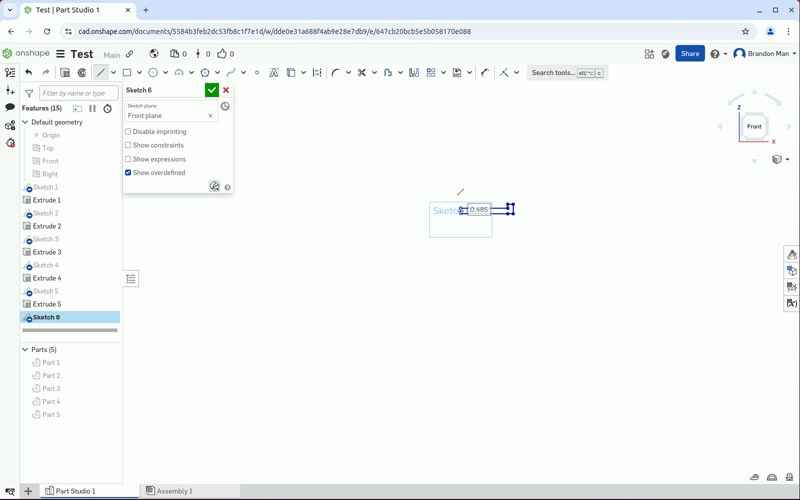
mouse_move(490, 210)
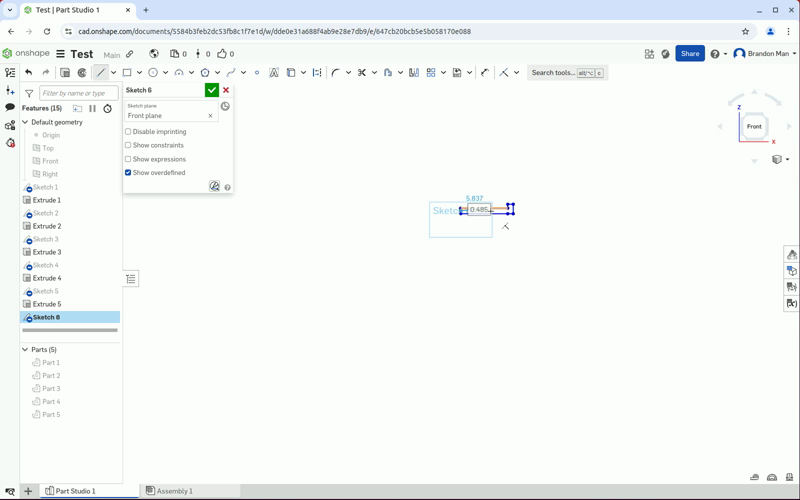
key_down(shift)
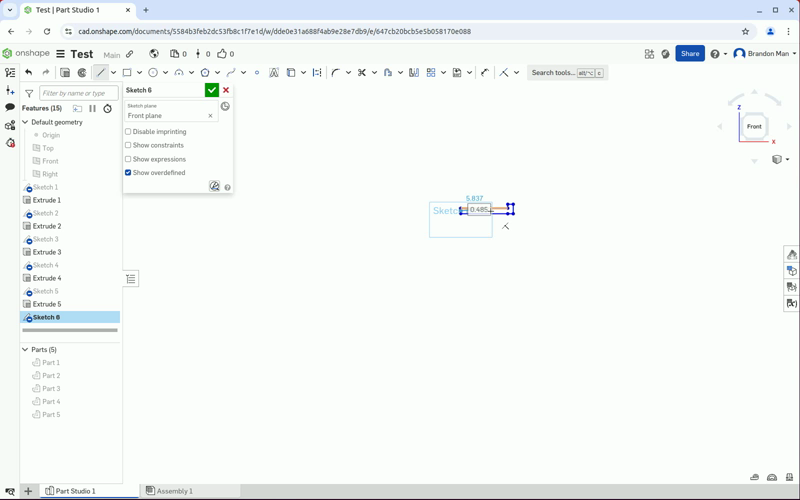
mouse_move(460, 213)
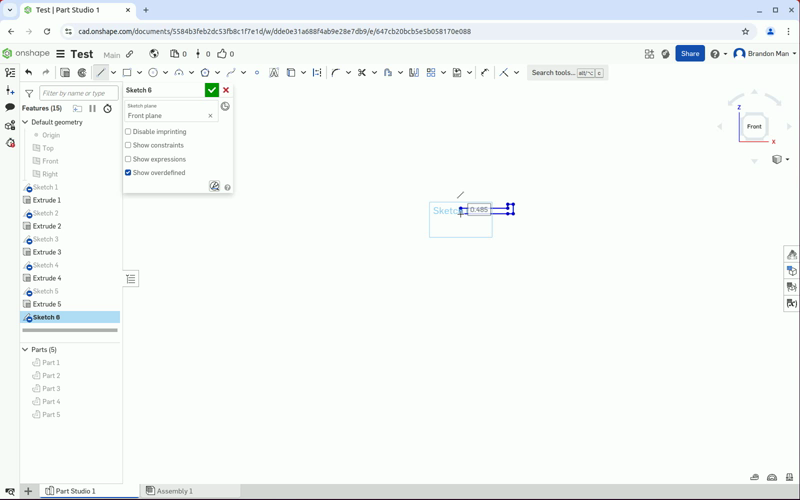
scroll(6)
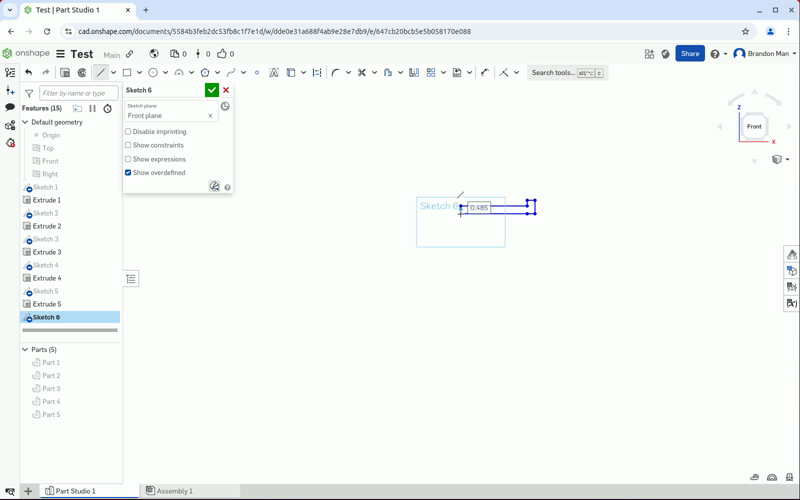
scroll(6)
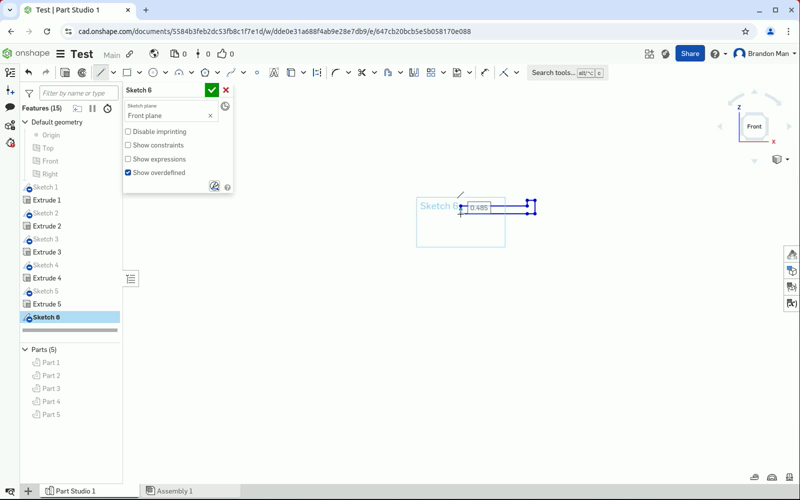
scroll(6)
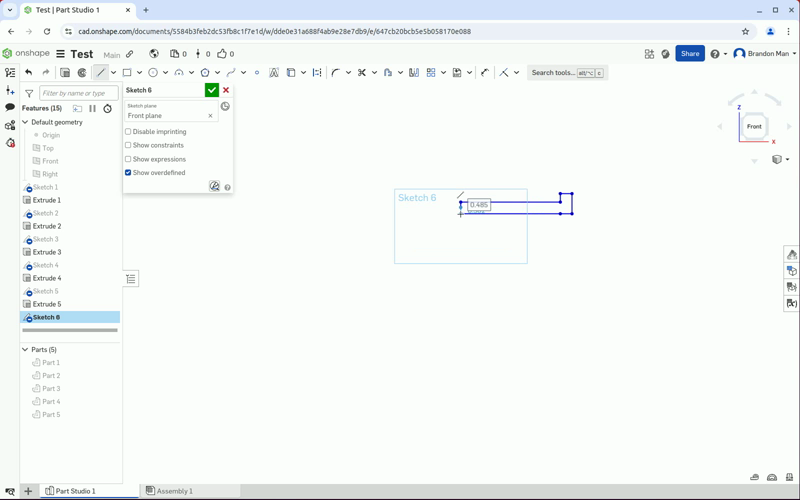
scroll(6)
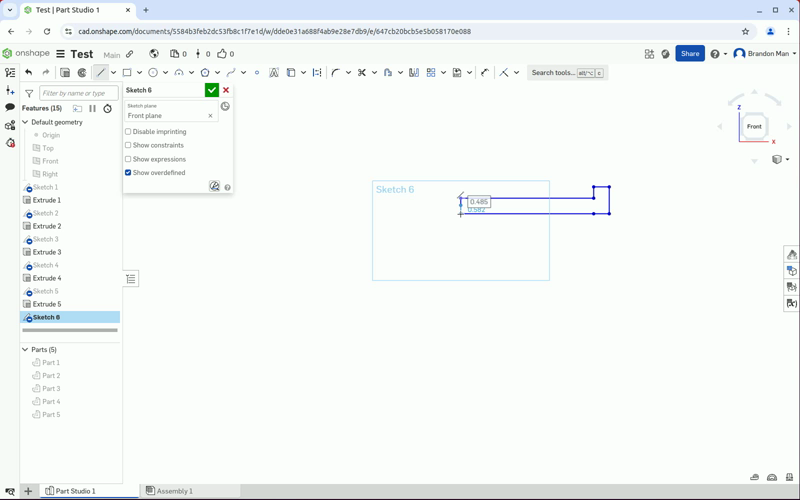
scroll(6)
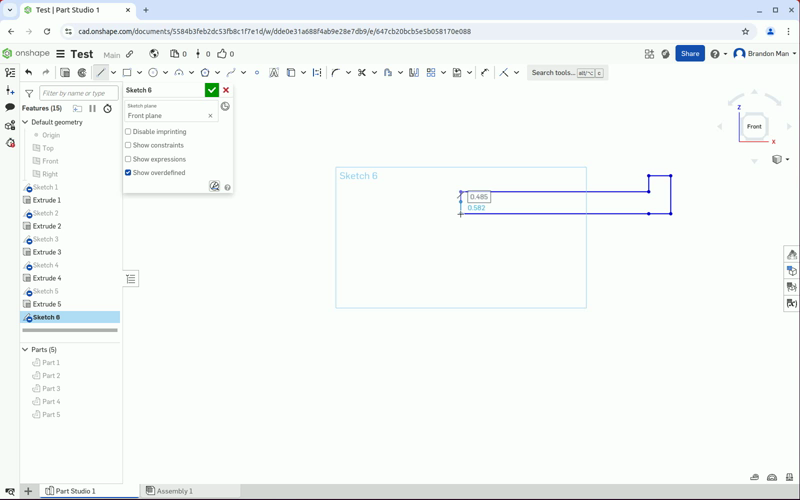
scroll(6)
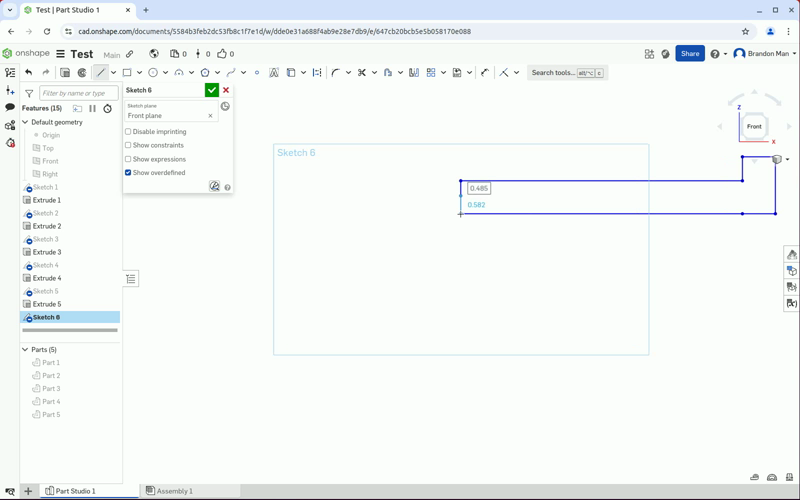
scroll(6)
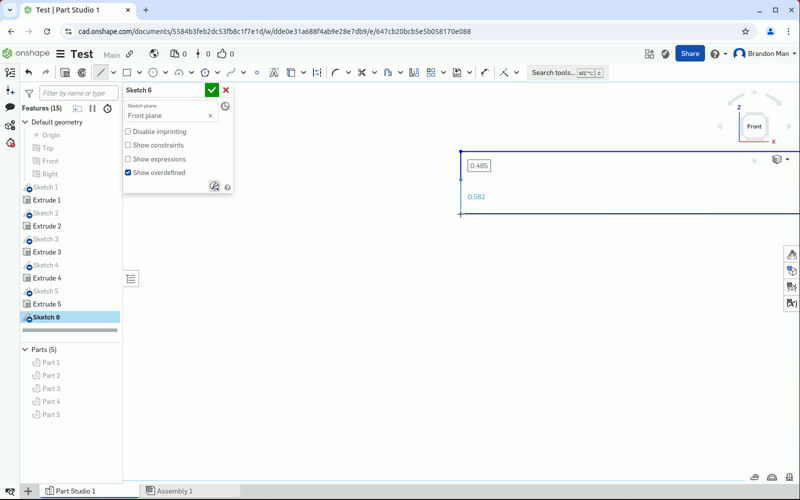
key_up(shift)
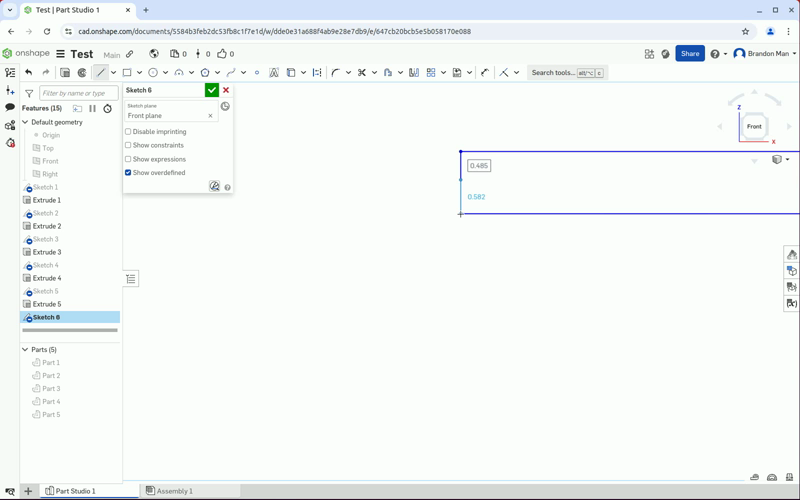
click(460, 213)
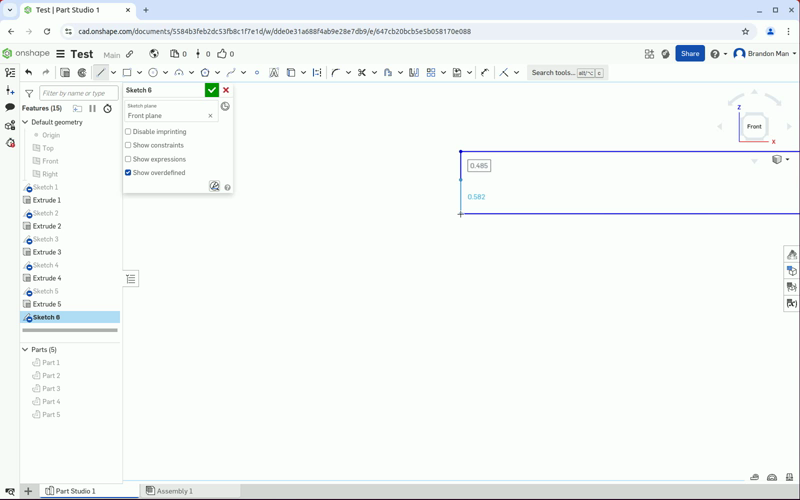
scroll(-6)
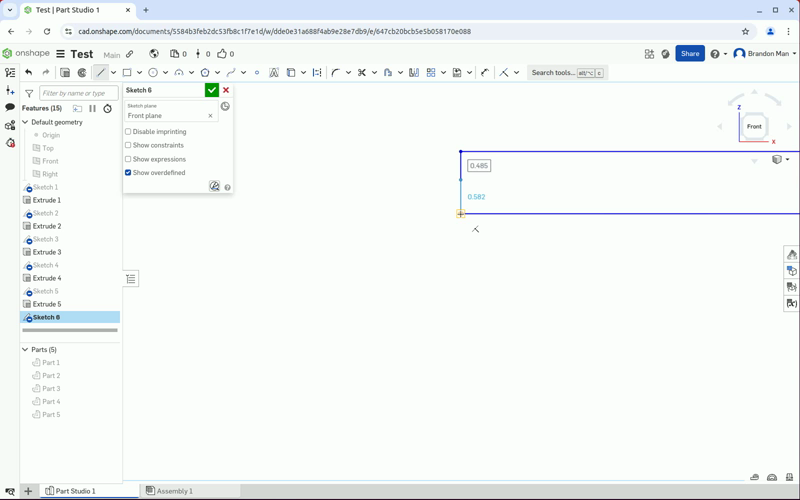
scroll(-6)
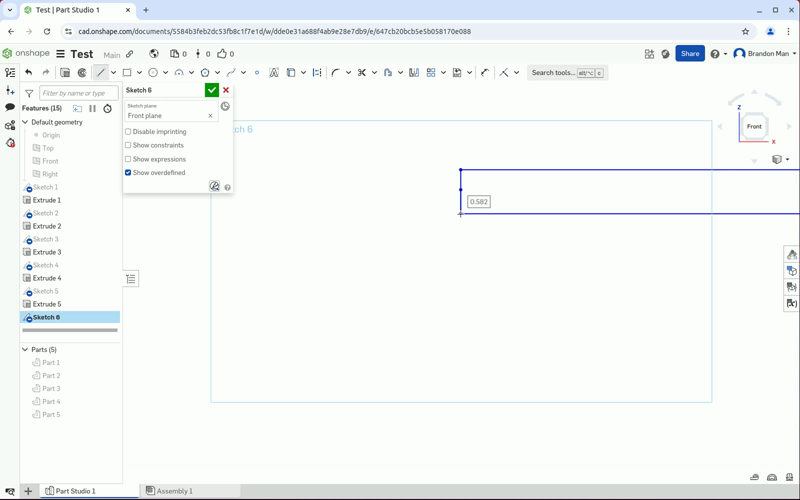
scroll(-6)
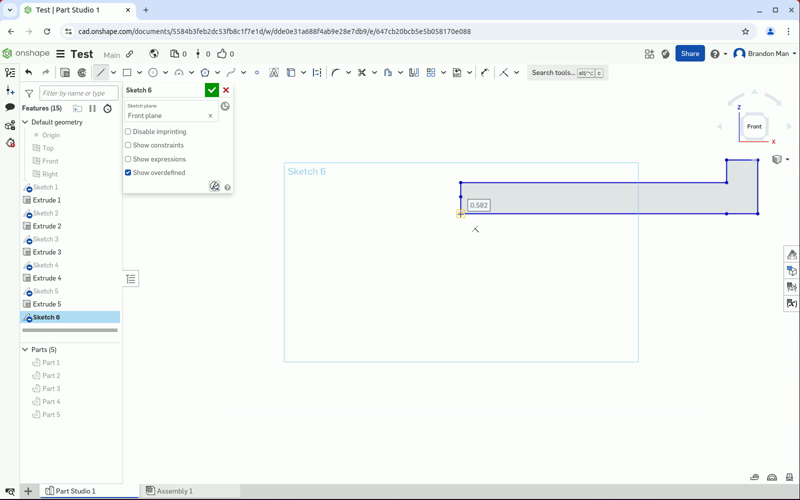
scroll(-6)
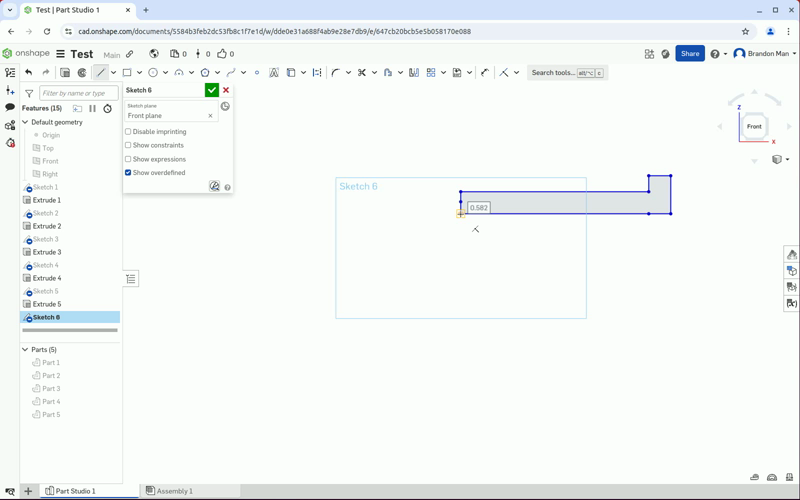
scroll(-6)
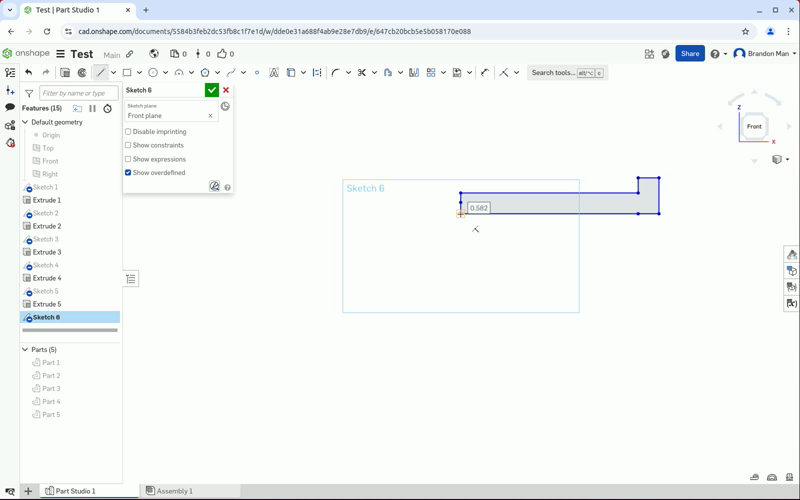
scroll(-6)
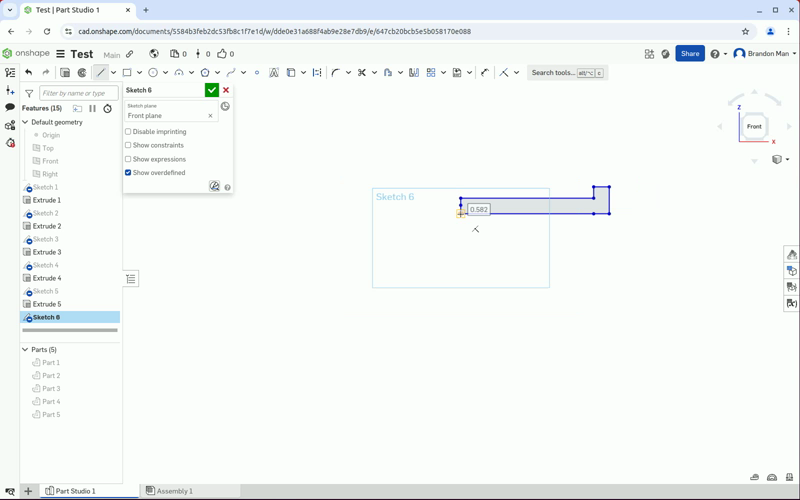
scroll(-6)
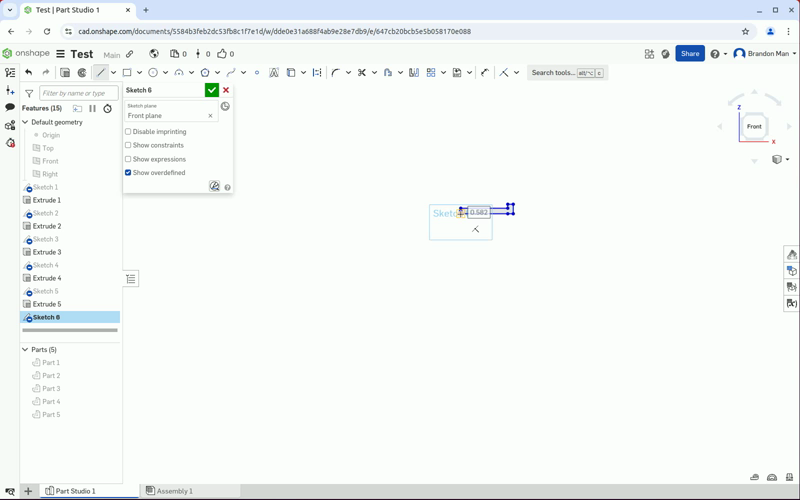
key(esc)
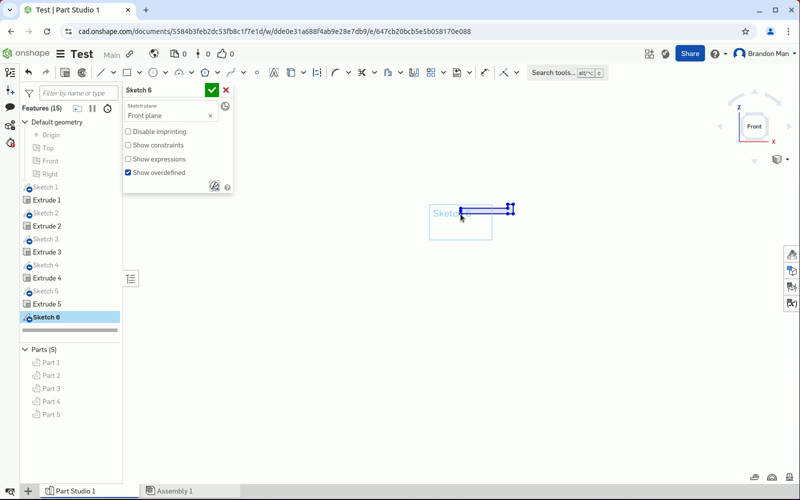
mouse_move(463, 208)
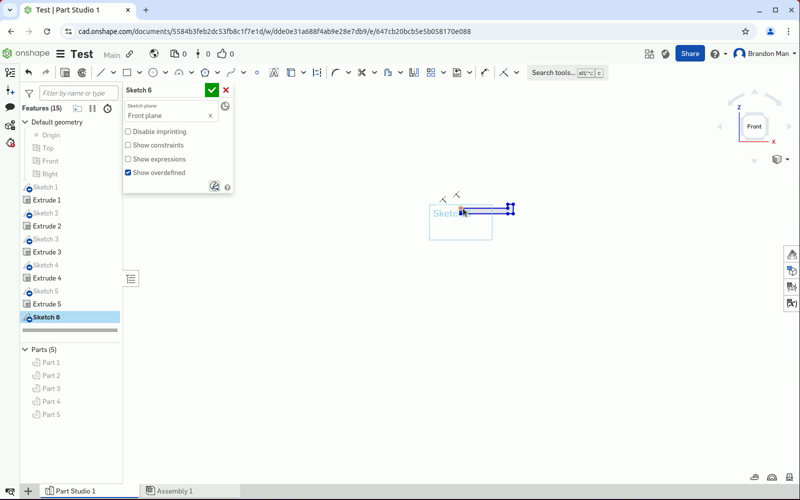
scroll(6)
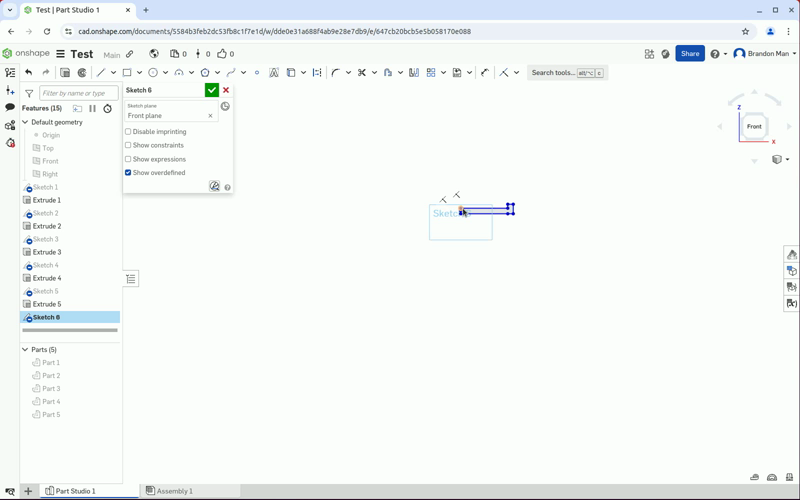
scroll(6)
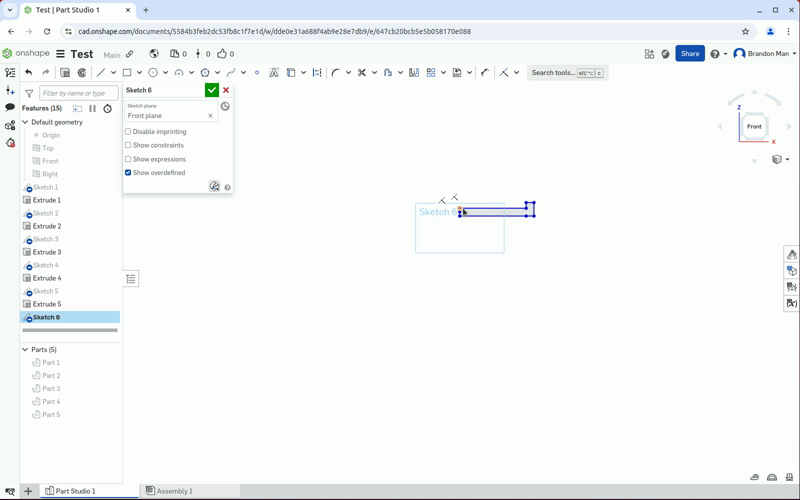
scroll(6)
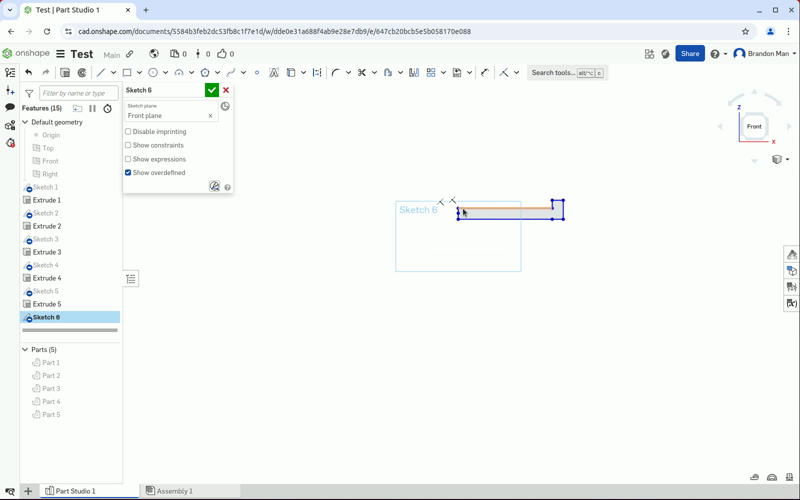
scroll(6)
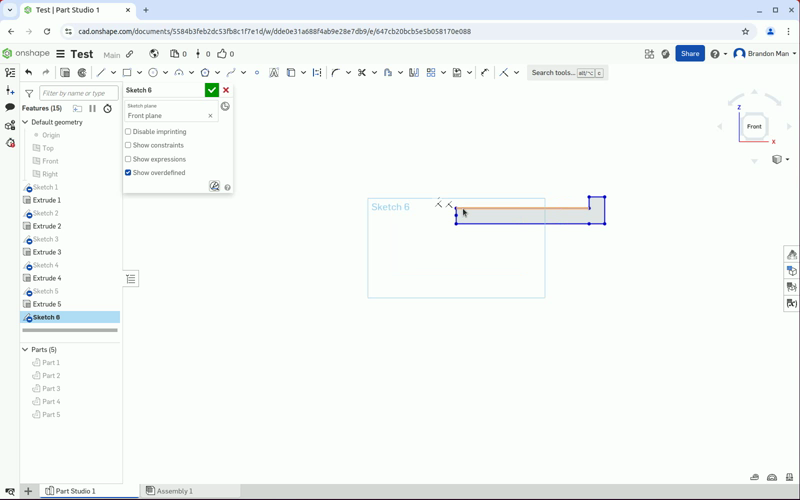
scroll(6)
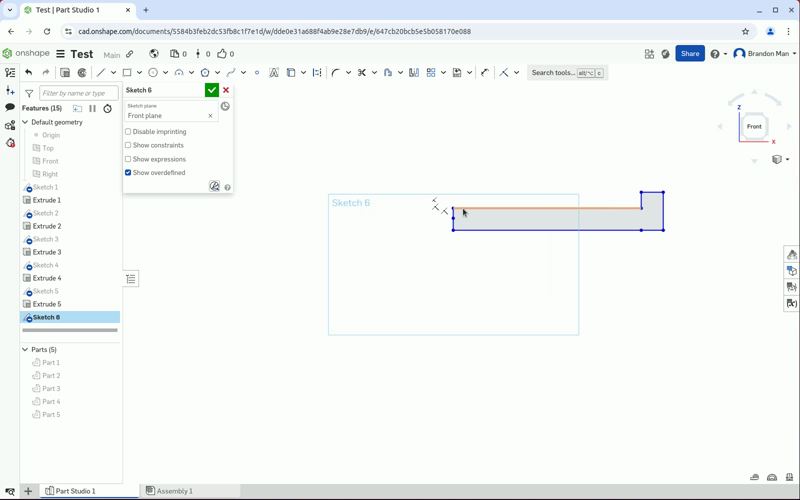
scroll(6)
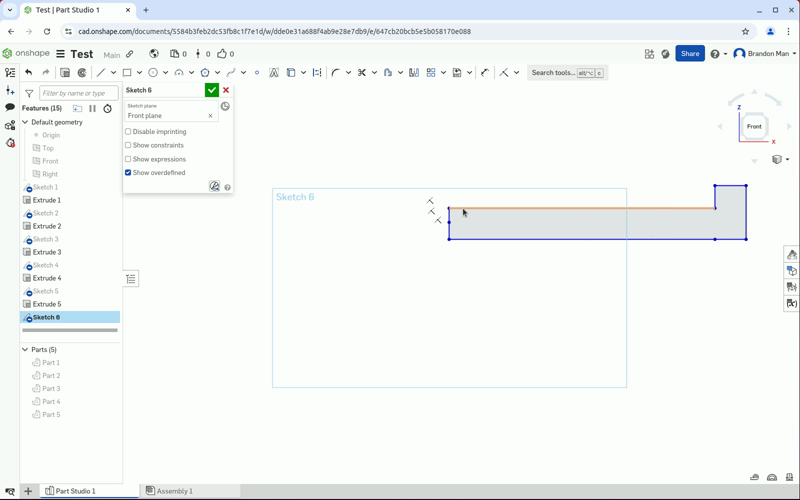
scroll(6)
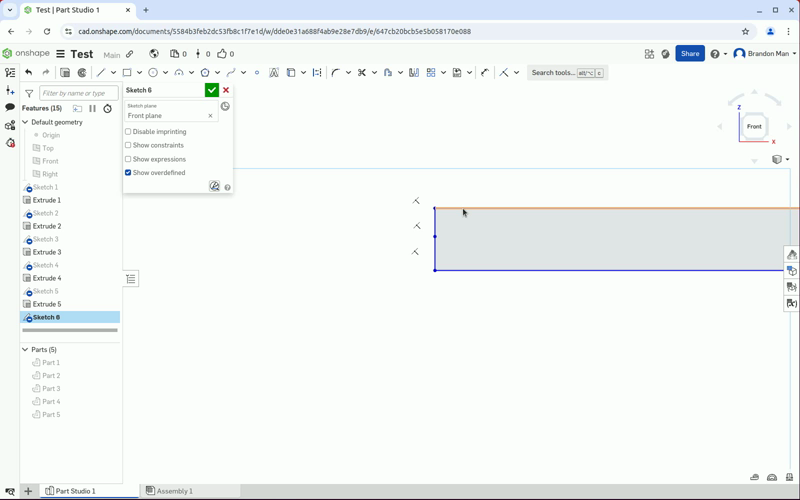
click(463, 208)
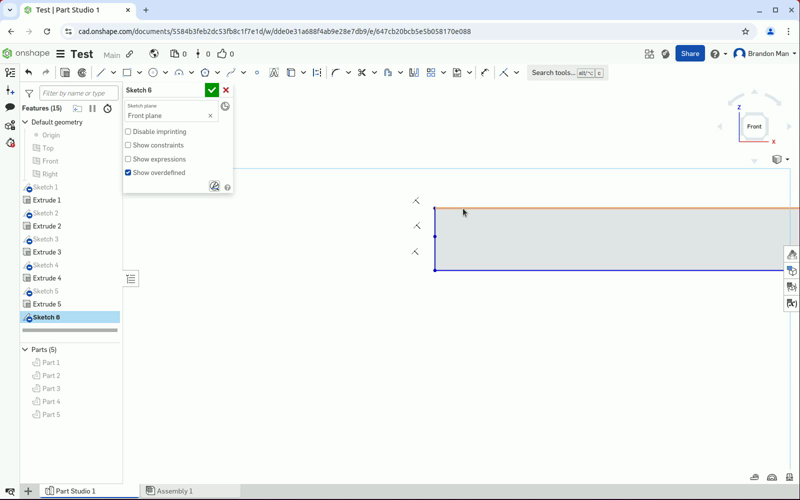
scroll(-6)
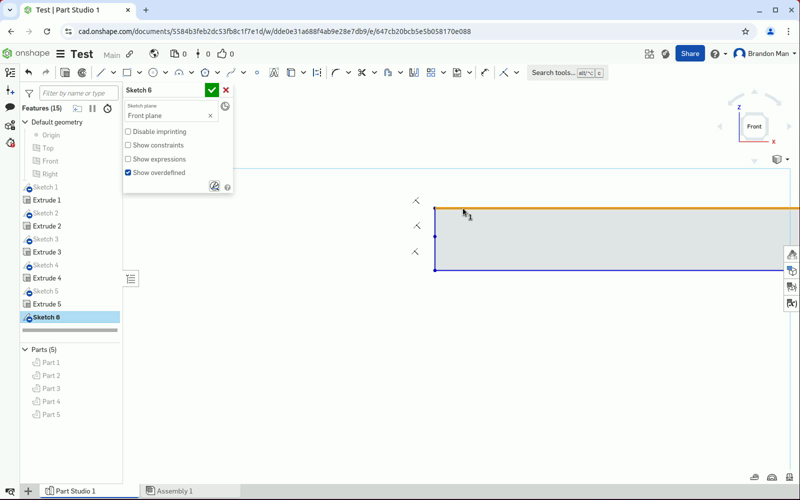
scroll(-6)
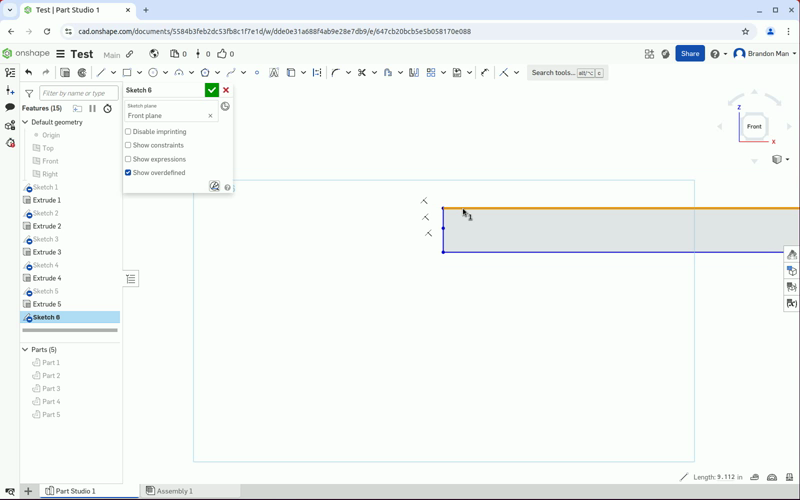
scroll(-6)
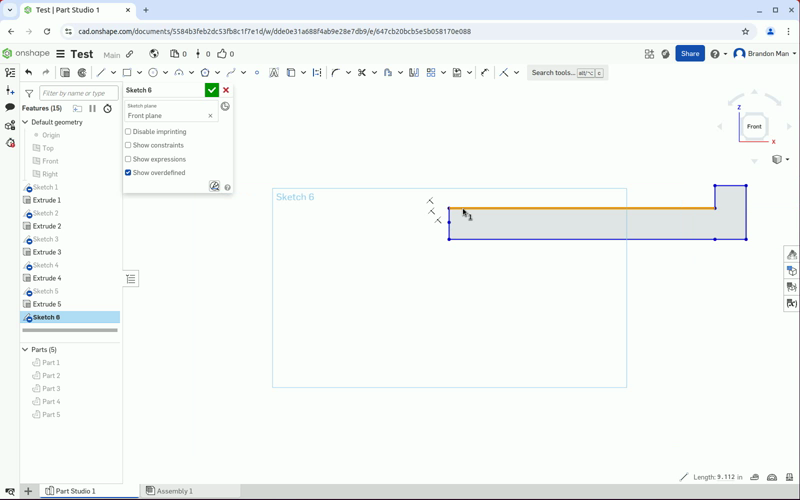
scroll(-6)
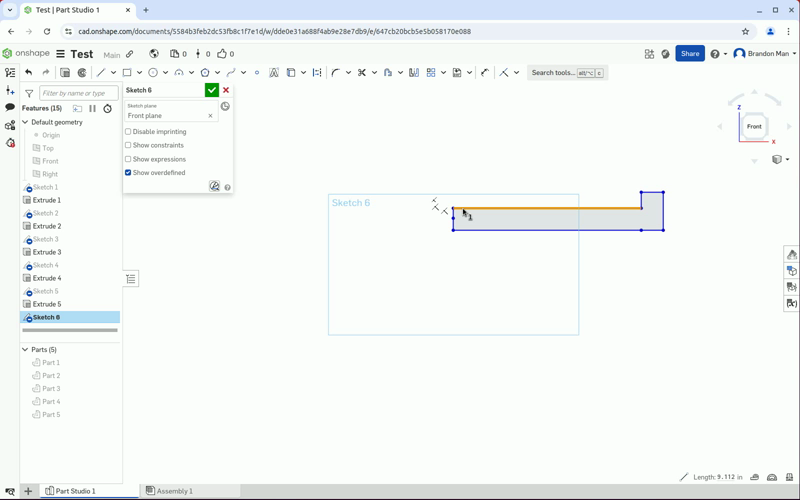
scroll(-6)
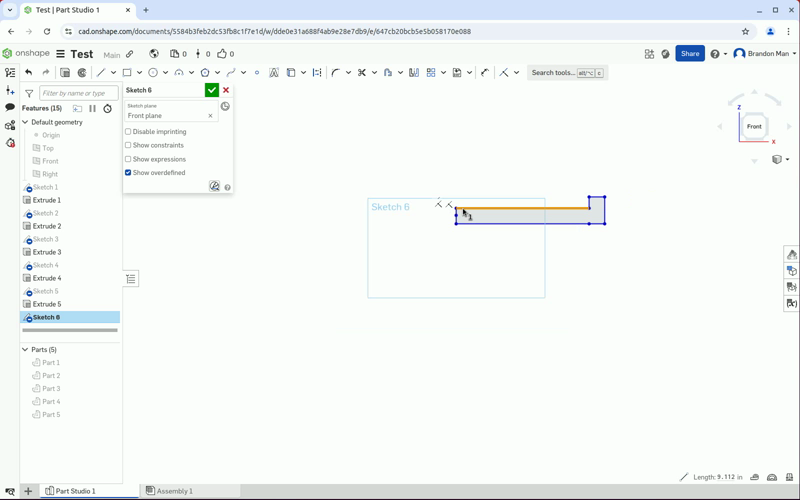
scroll(-6)
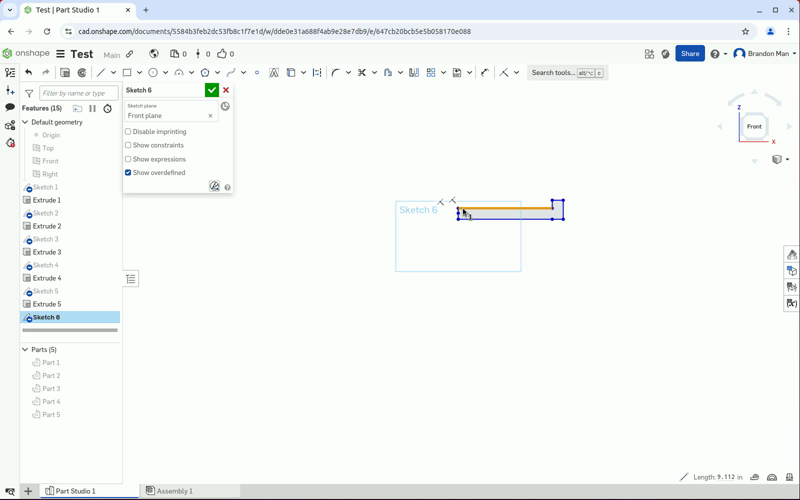
scroll(-6)
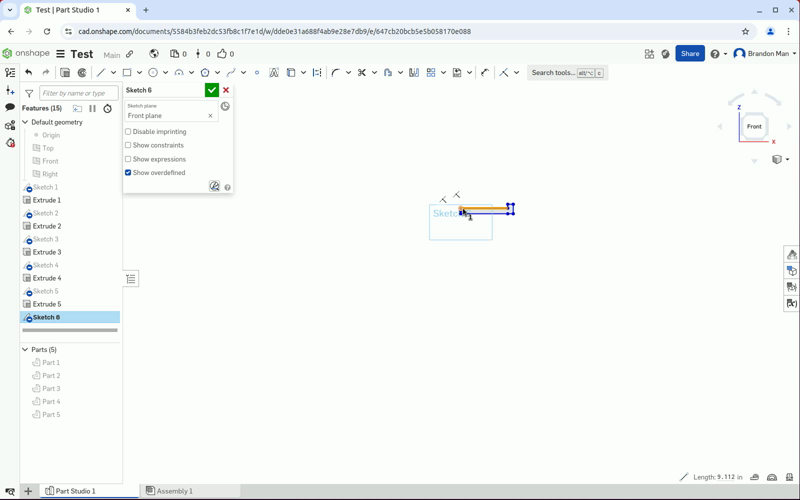
mouse_move(73, 352)
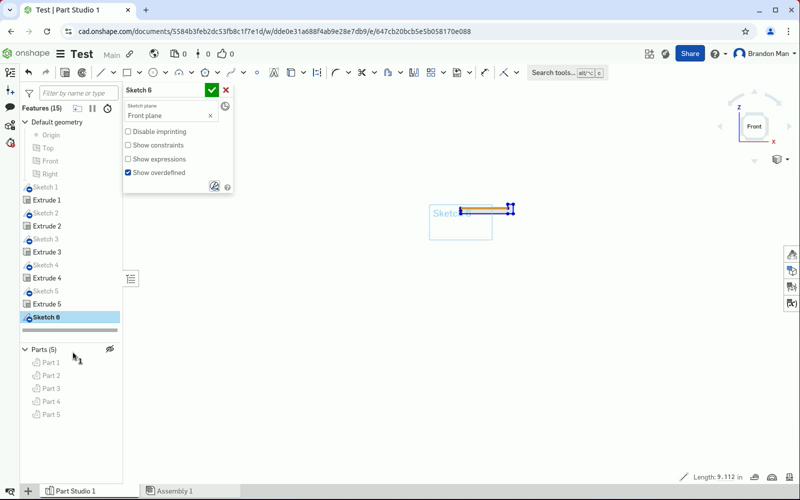
key(shift+y)
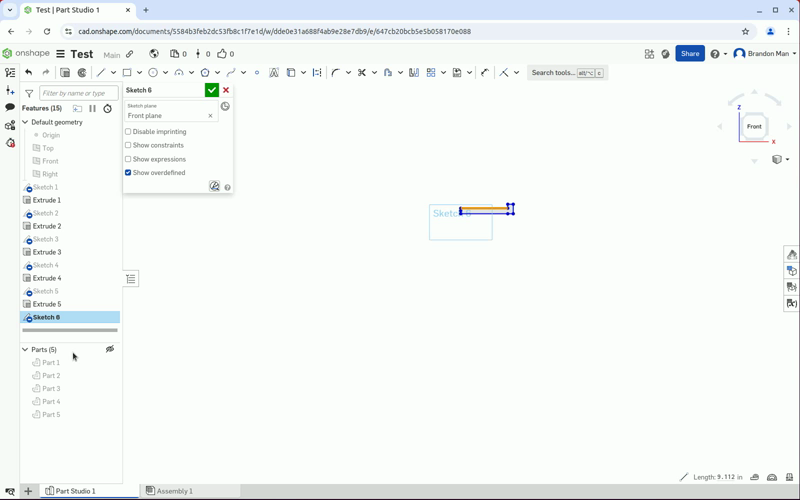
key(shift+e)
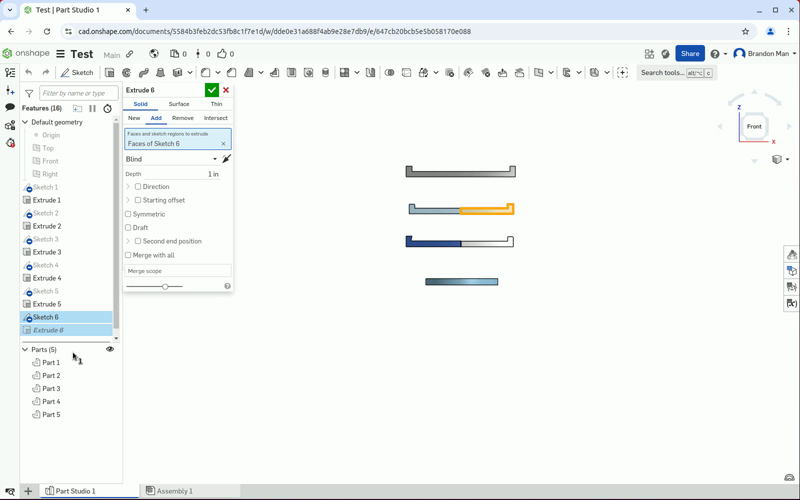
mouse_move(143, 106)
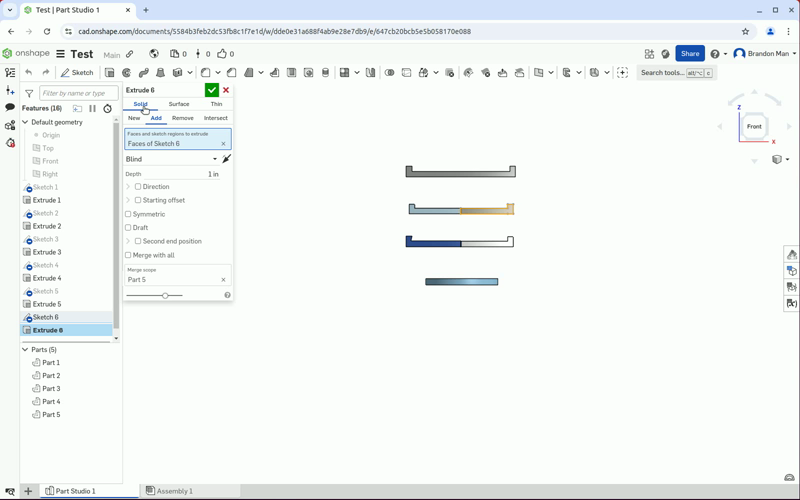
click(143, 106)
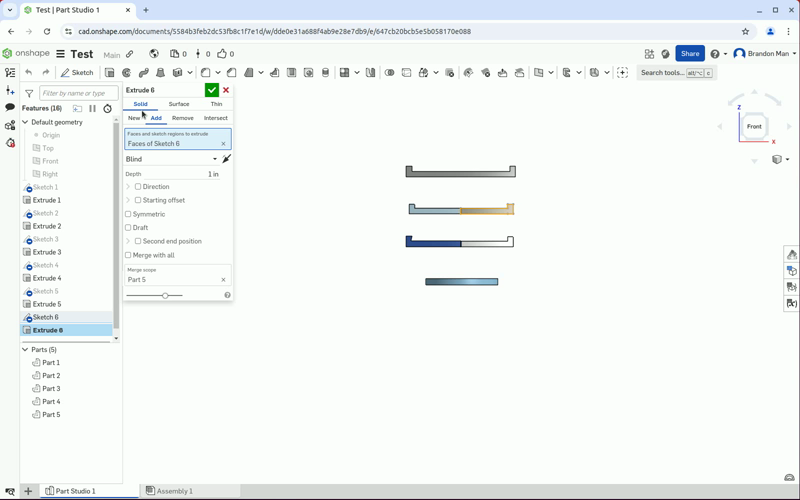
mouse_move(137, 120)
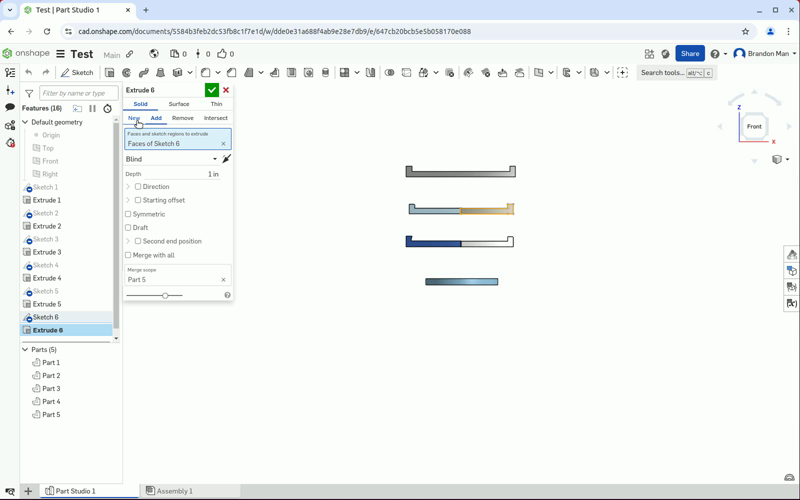
click(137, 120)
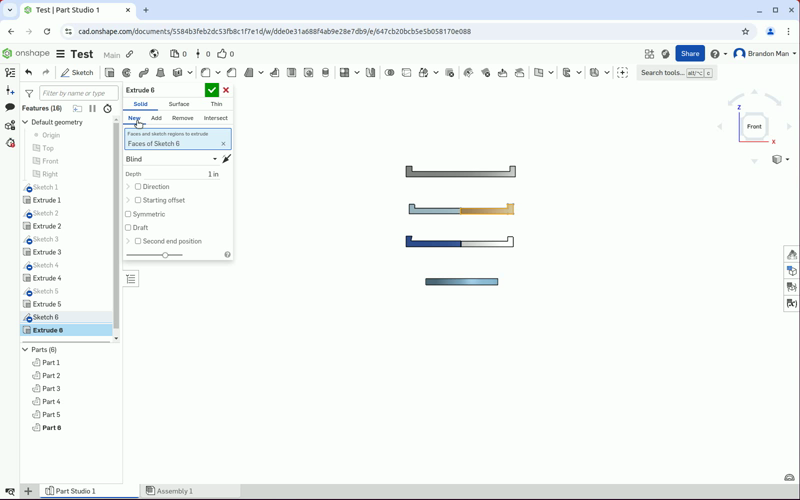
key(tab, 4)
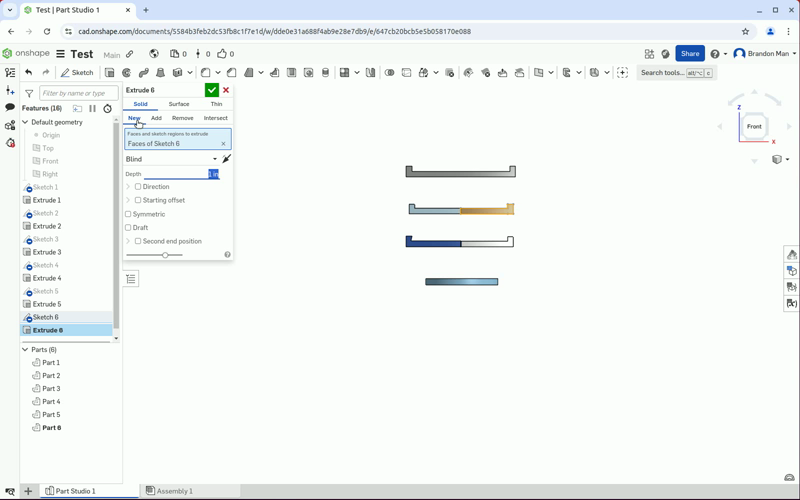
text(1.444)
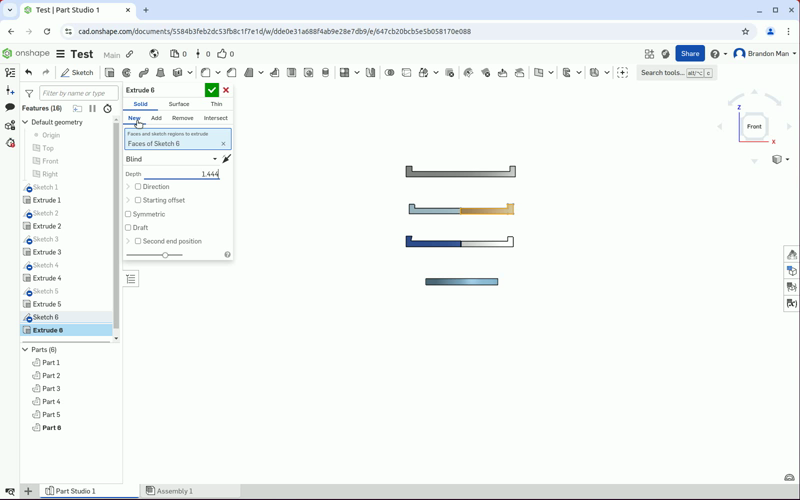
key(tab, 3)
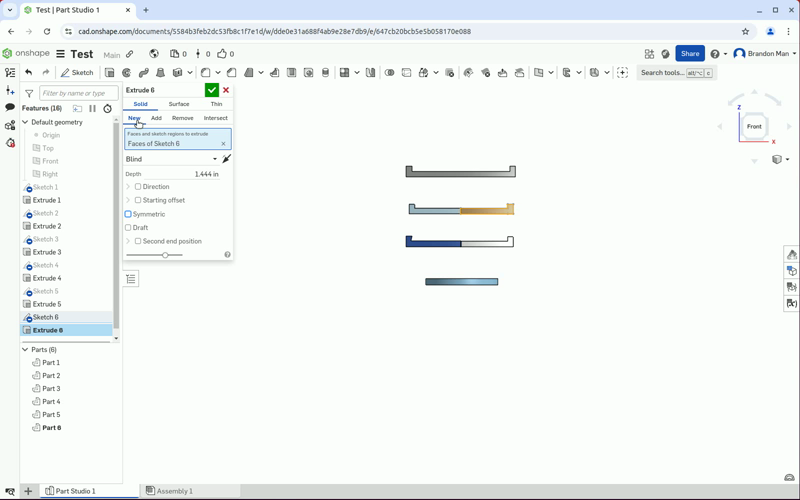
key(space)
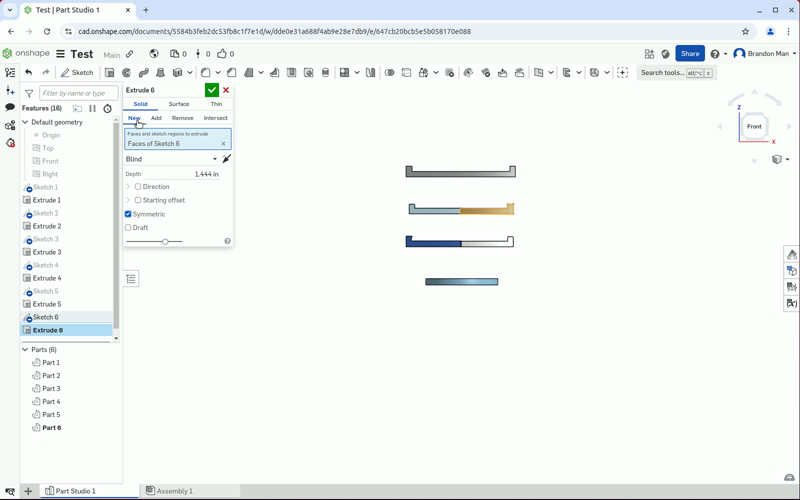
key(enter)
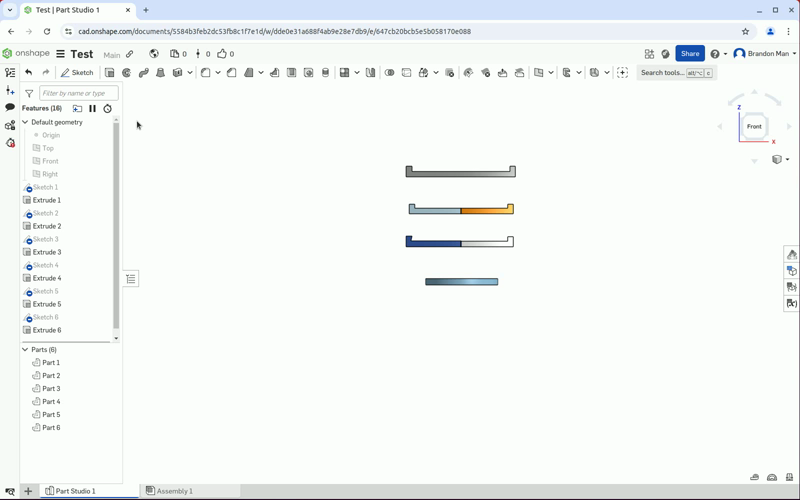
key(shift+h)
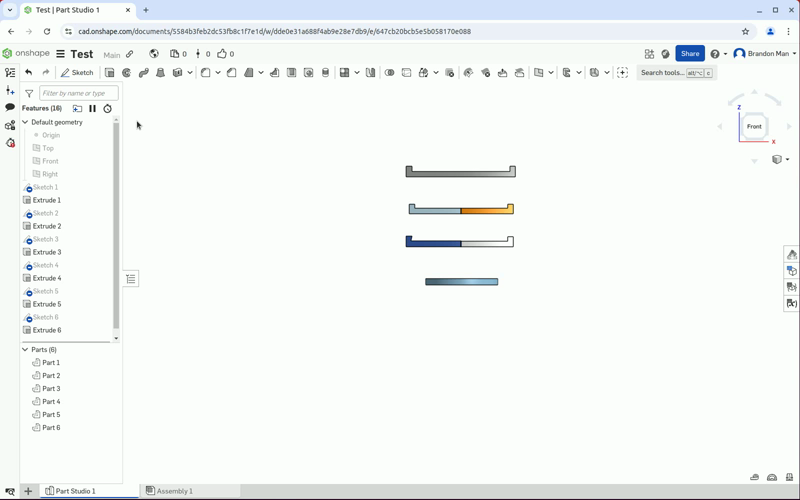
key(shift+h)
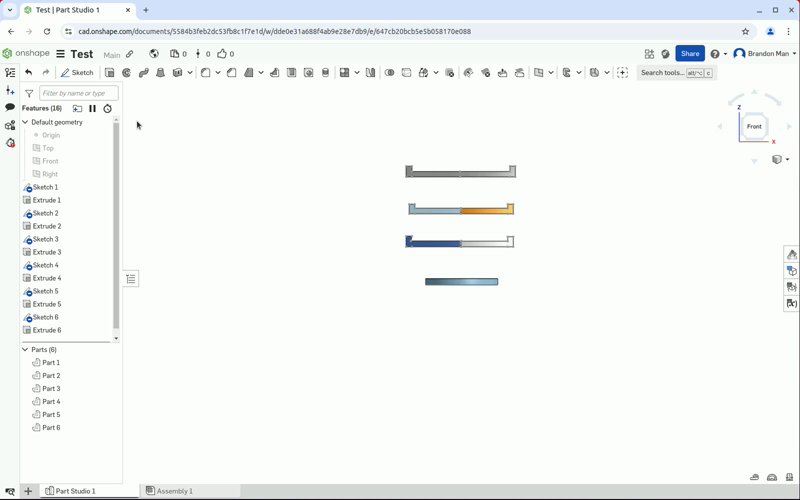
key(shift+7)
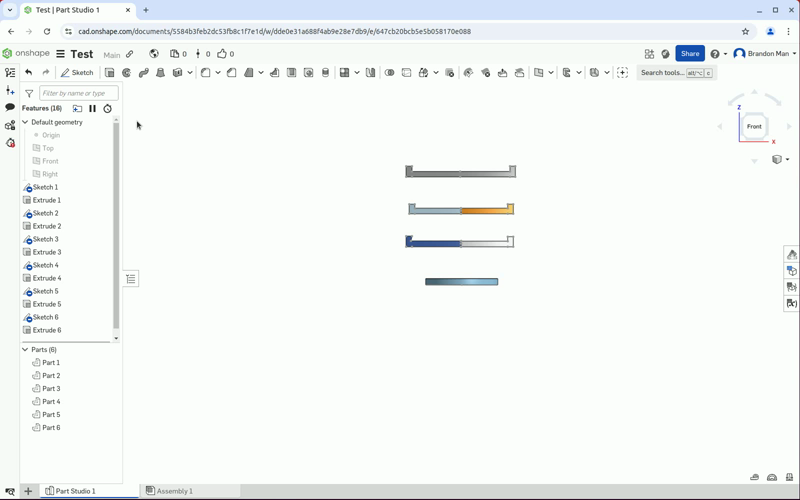
key(left, 2)
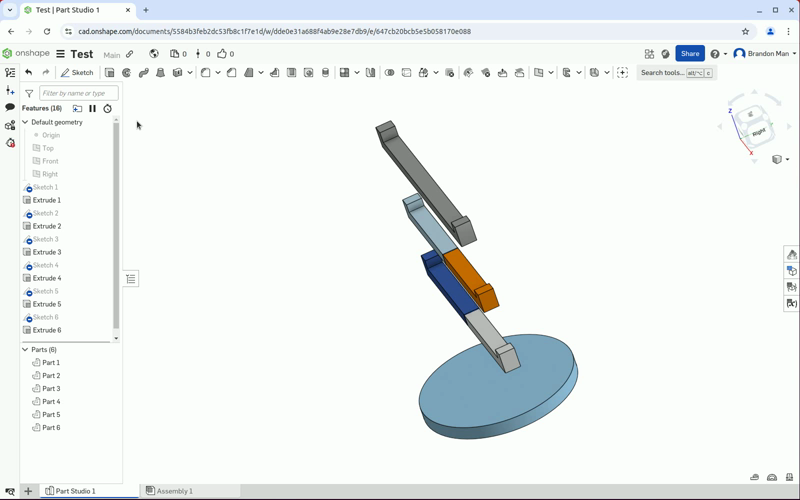
key(down, 2)
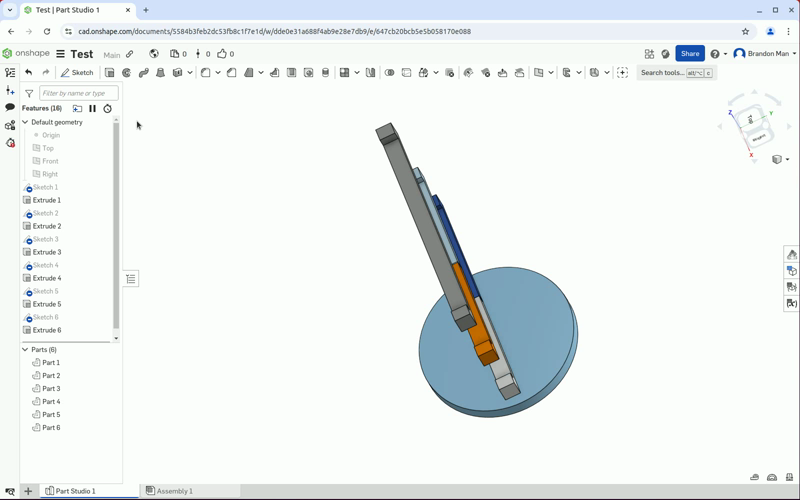
key(up, 2)
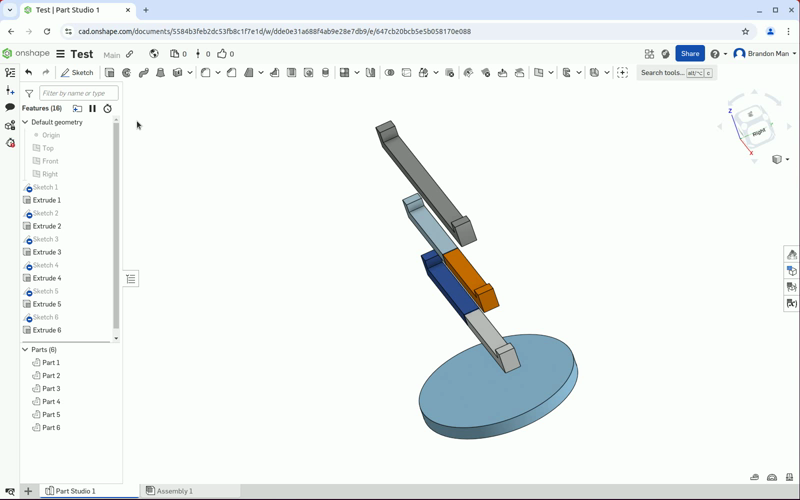
key(right, 2)
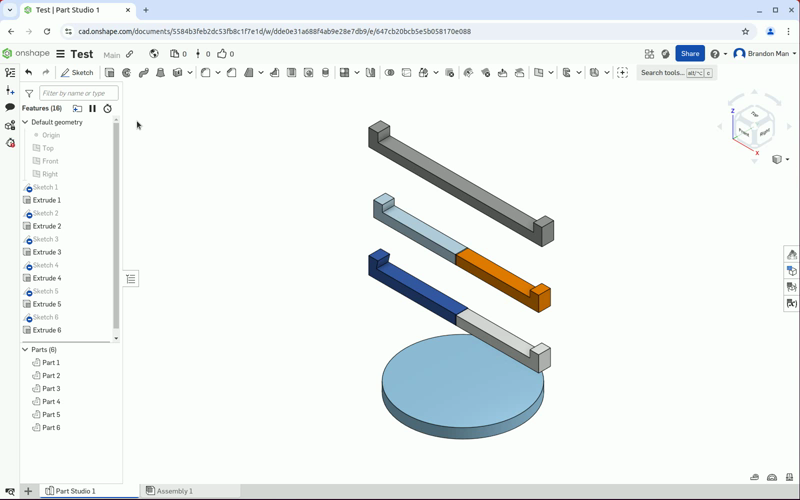
mouse_move(69, 189)
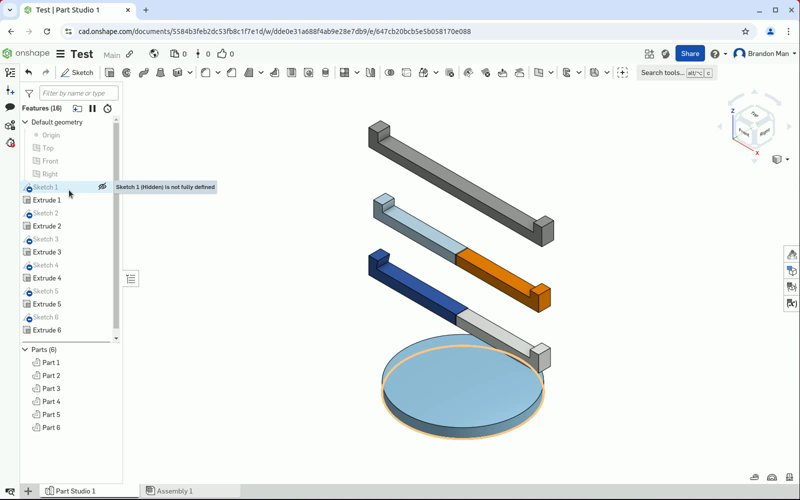
click(69, 189)